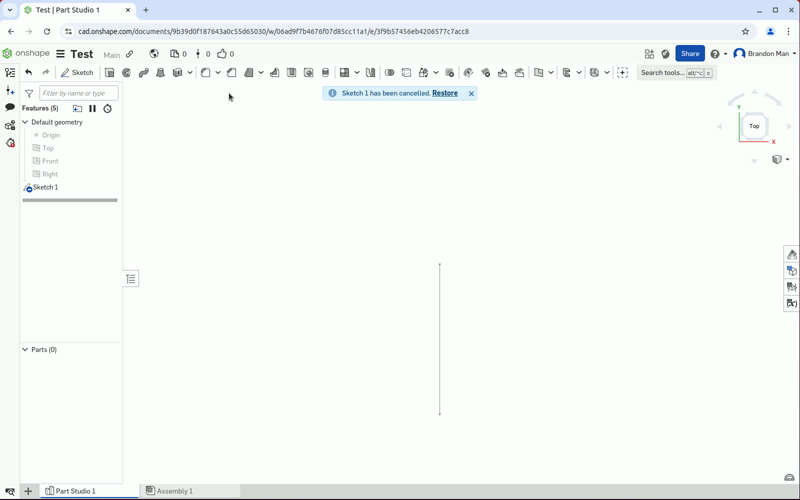
key(shift+h)
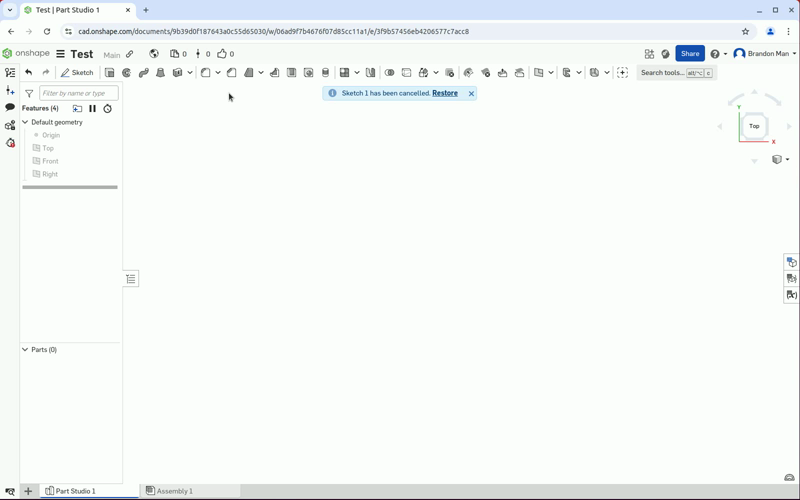
mouse_move(73, 352)
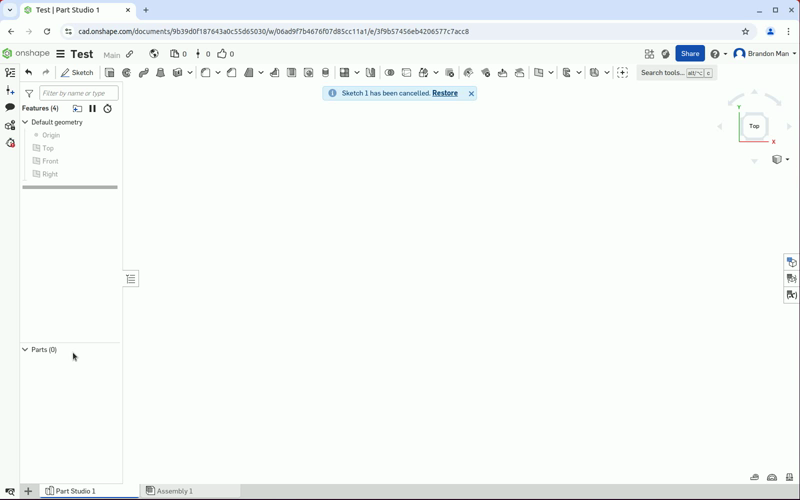
key(y)
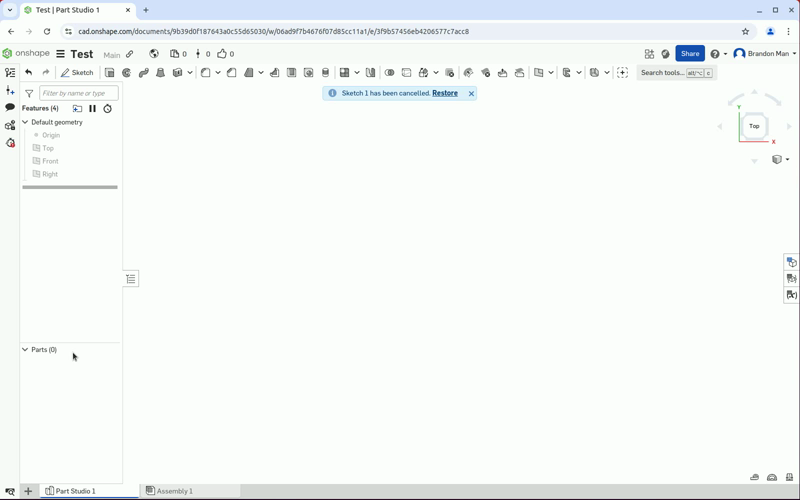
key(shift+p)
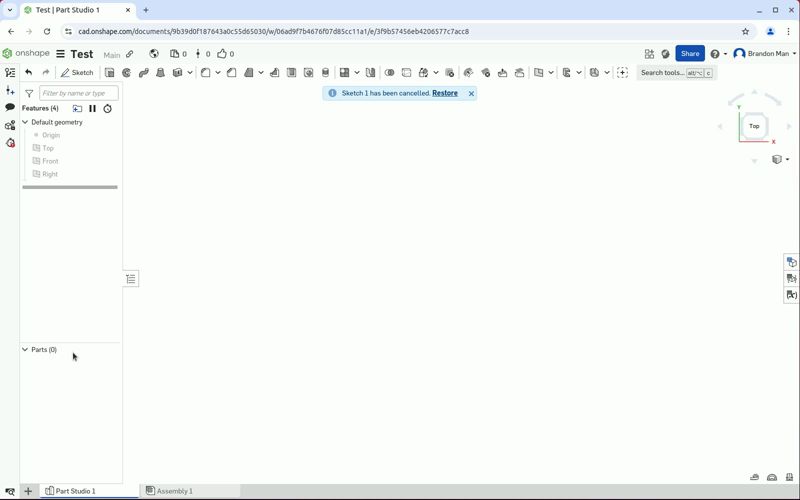
key(space)
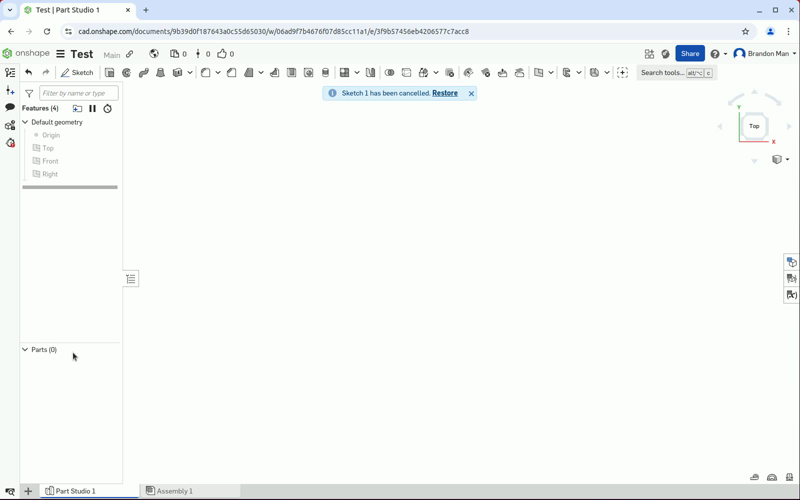
key_down(shift)
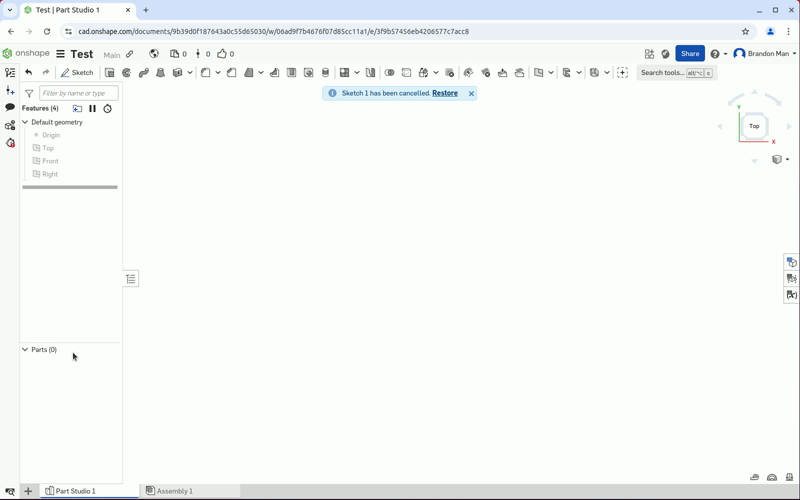
key(up)
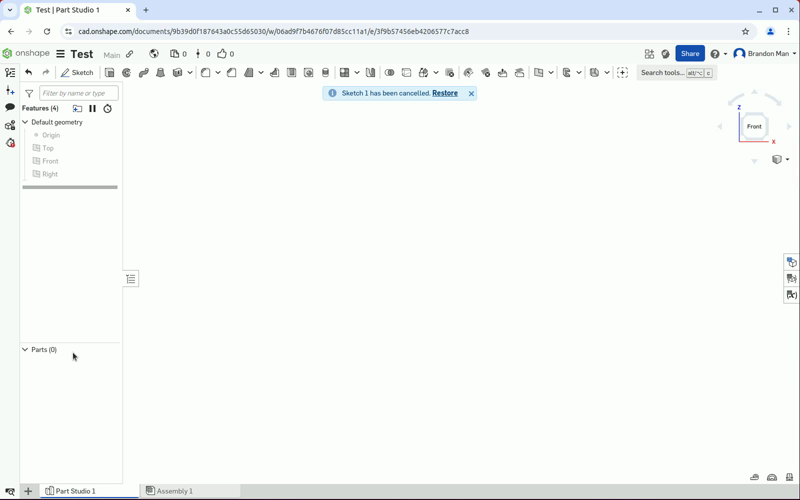
key_up(shift)
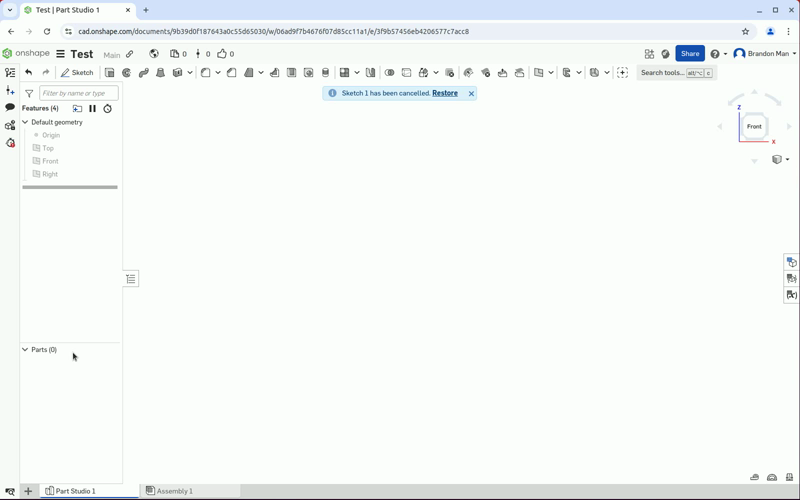
mouse_move(73, 352)
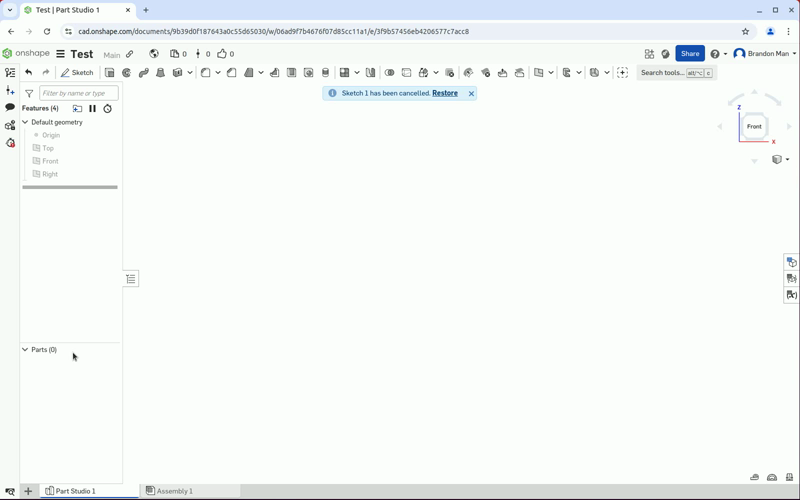
key(shift+y)
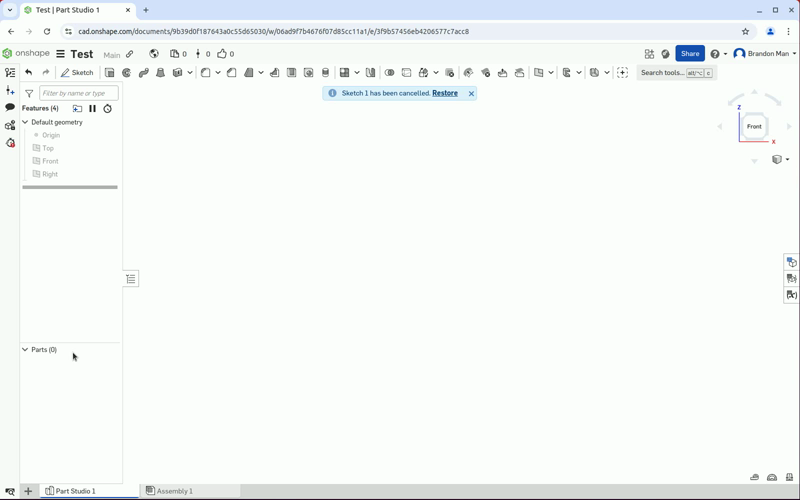
key(shift+s)
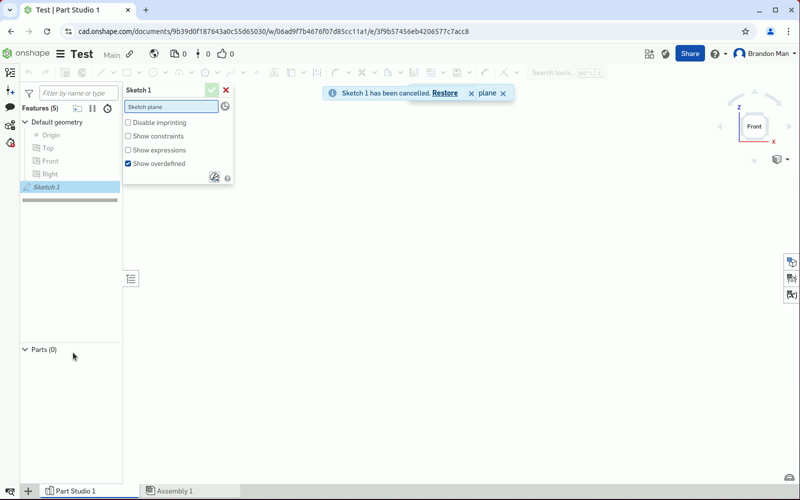
mouse_move(73, 163)
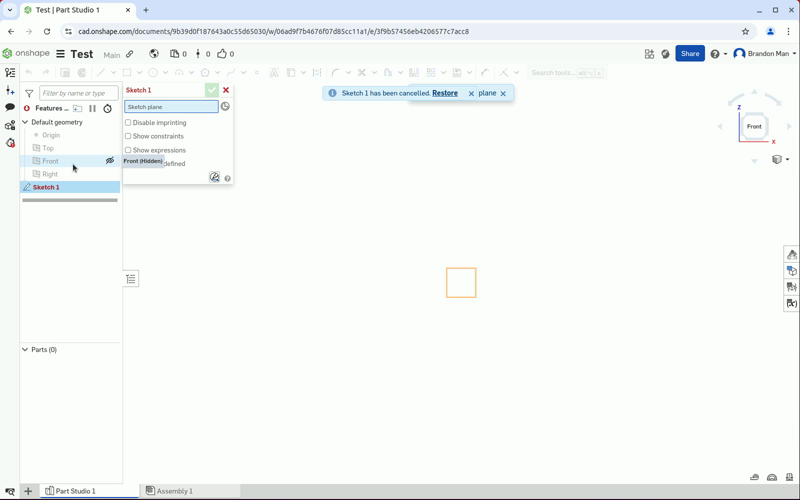
click(73, 163)
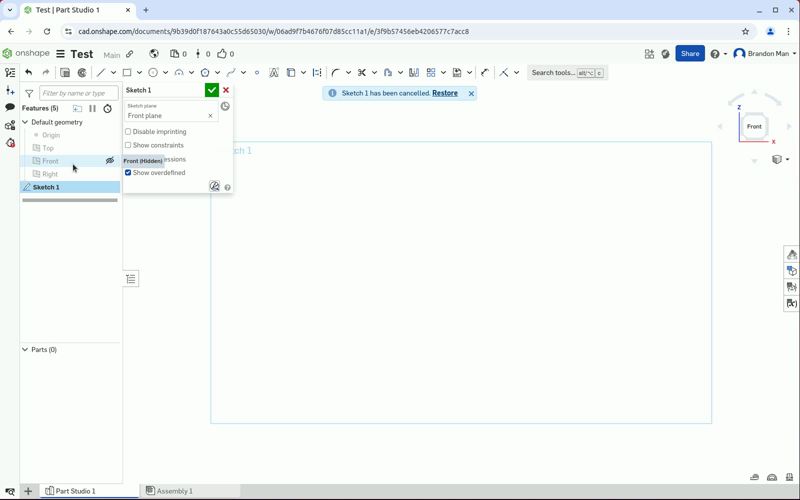
mouse_move(73, 352)
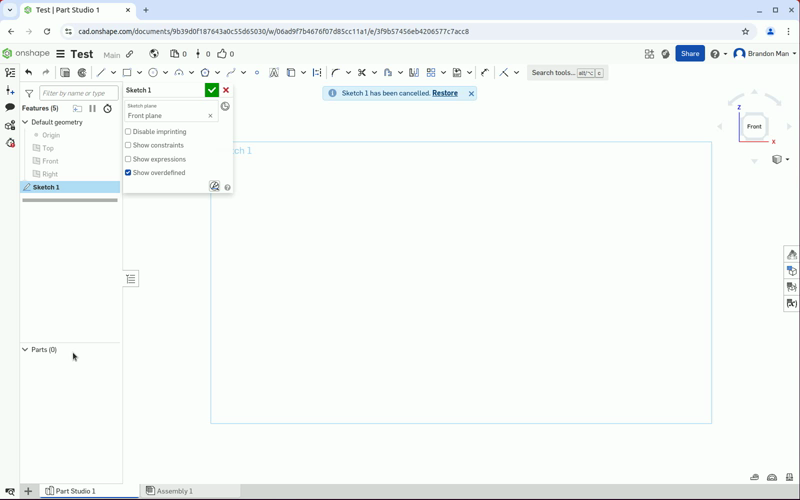
key(y)
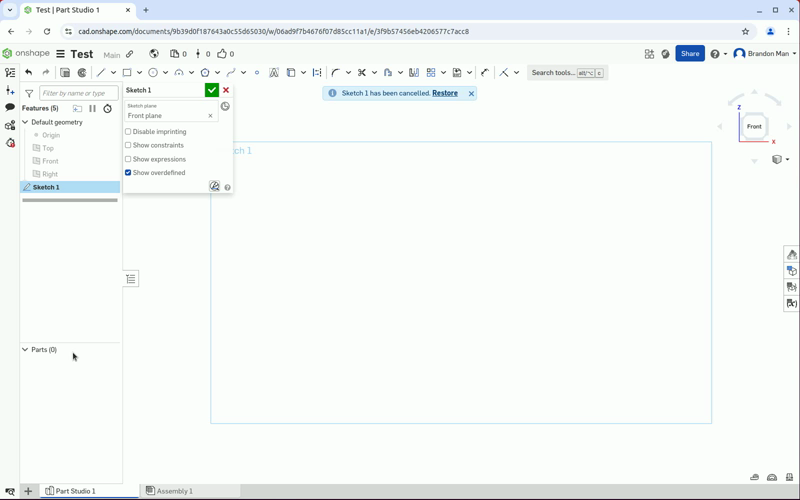
key(l)
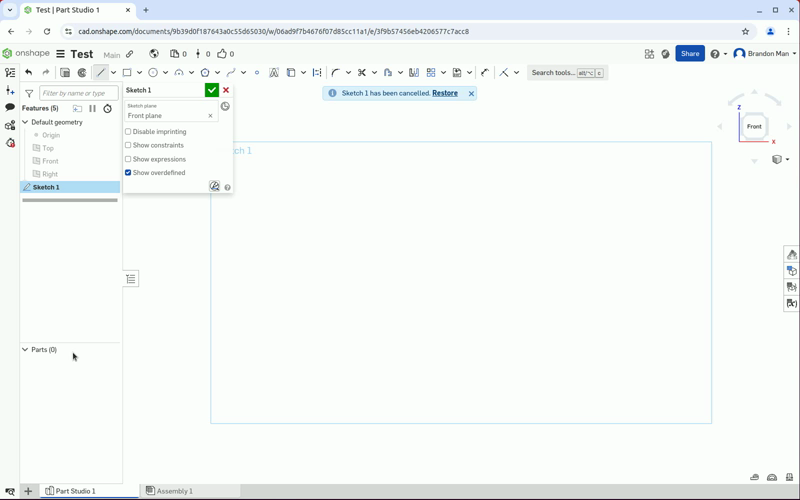
key_down(shift)
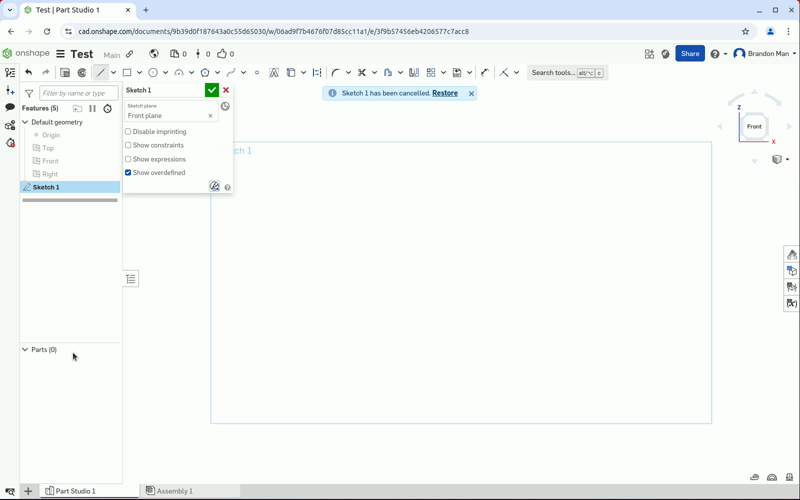
mouse_move(357, 287)
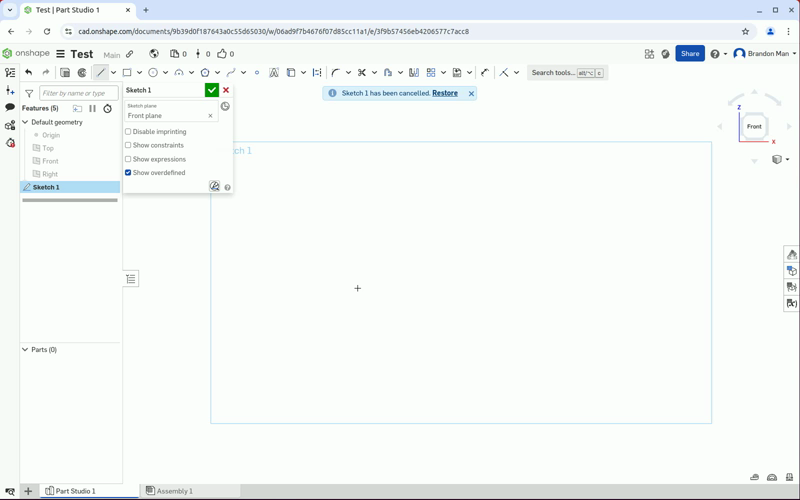
click(357, 287)
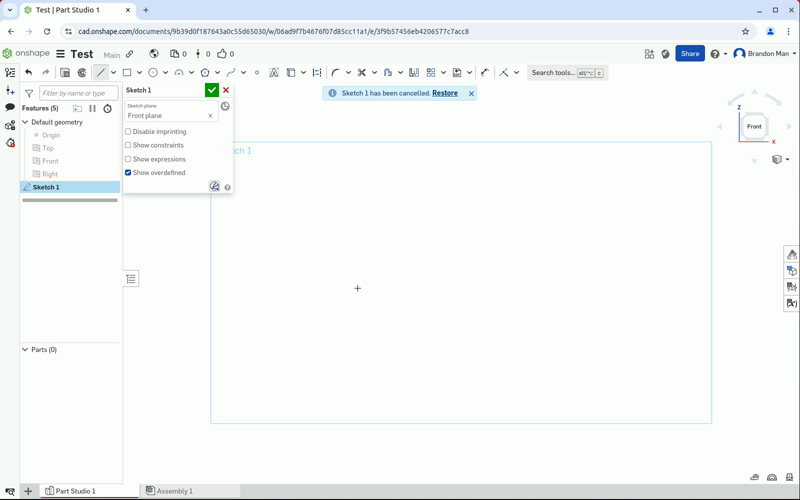
key_up(shift)
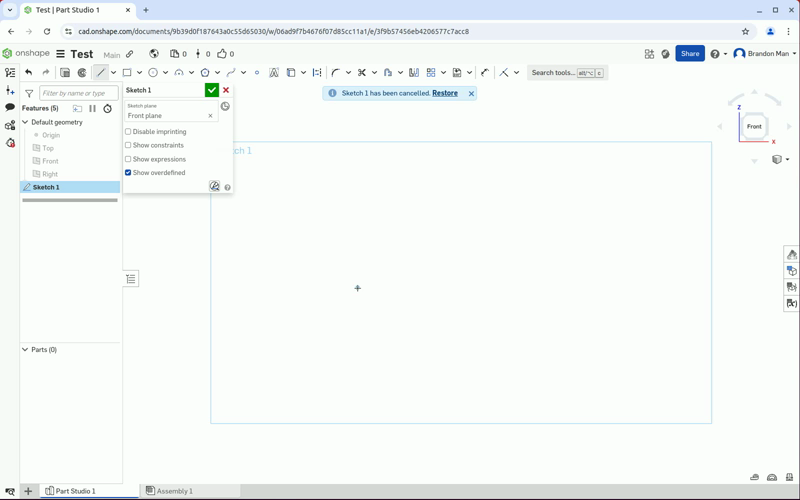
key_down(shift)
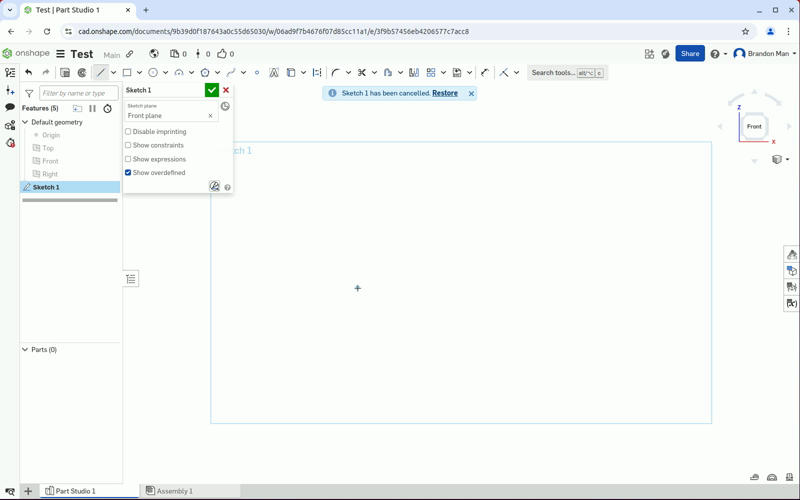
mouse_move(387, 287)
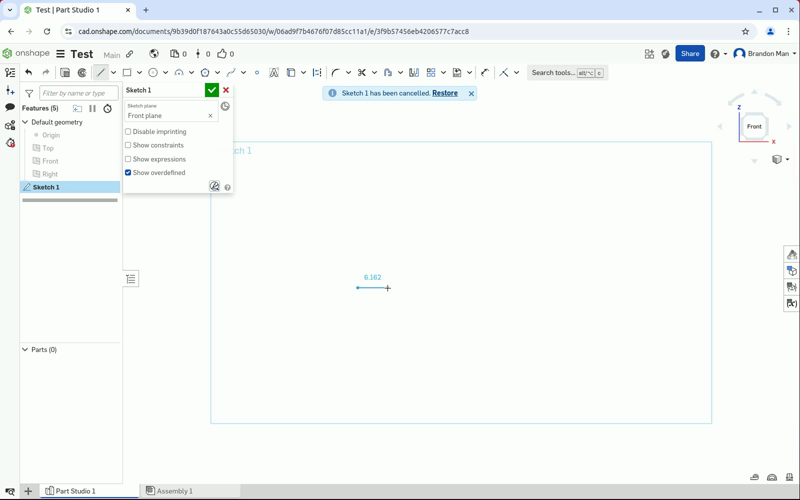
mouse_move(366, 287)
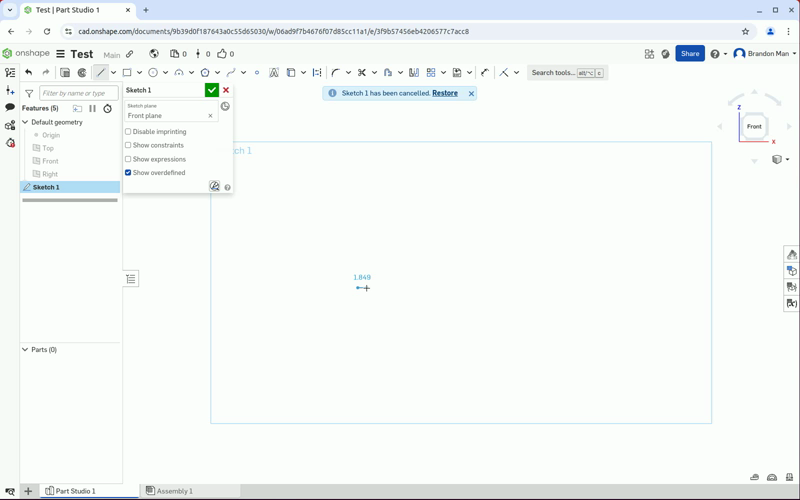
click(366, 287)
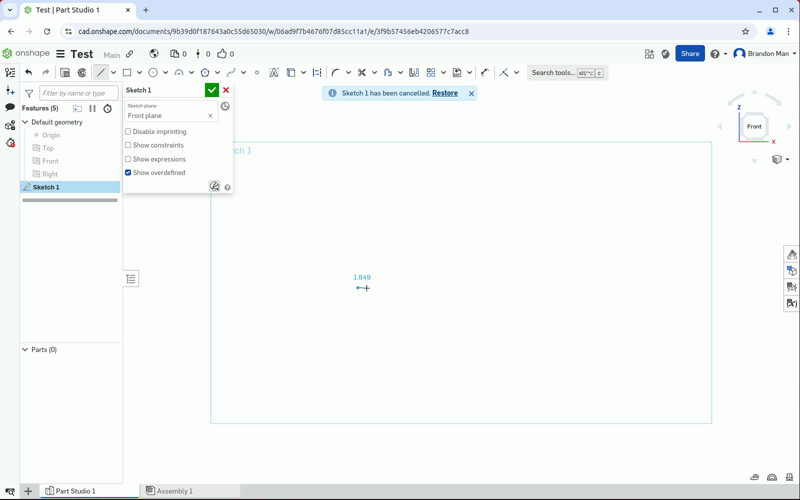
key_up(shift)
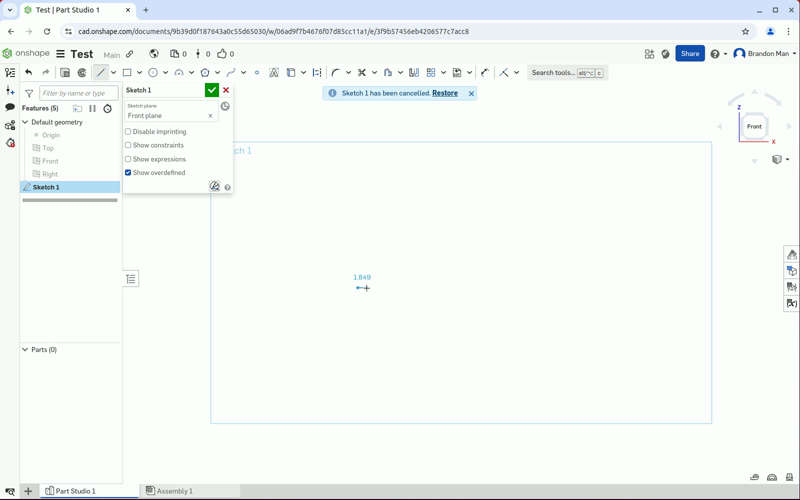
key(esc)
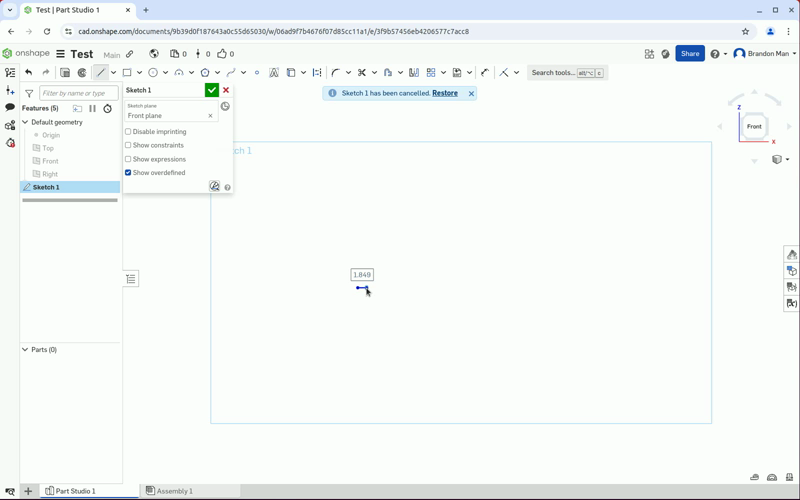
key(a)
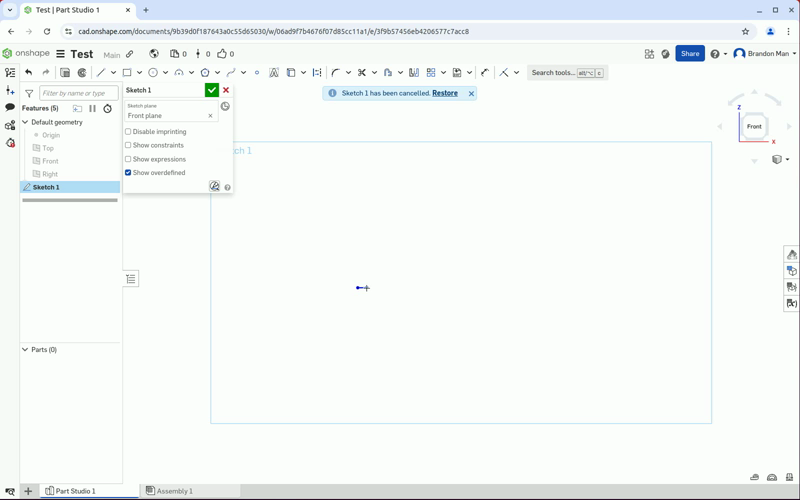
mouse_move(366, 287)
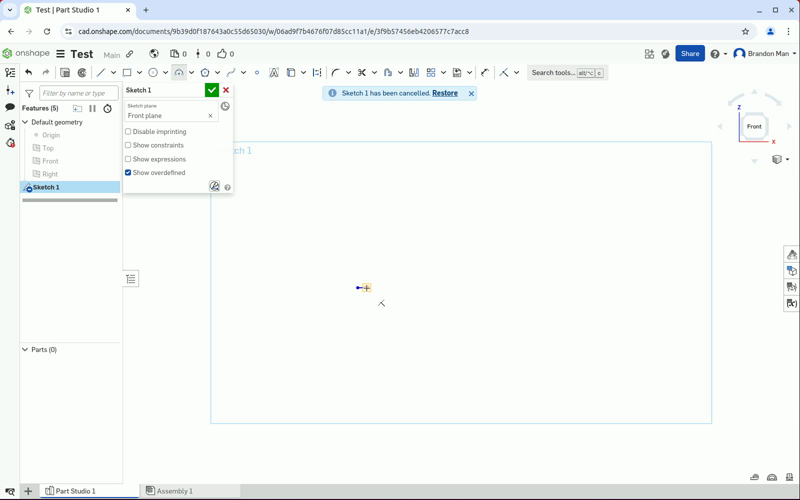
click(366, 287)
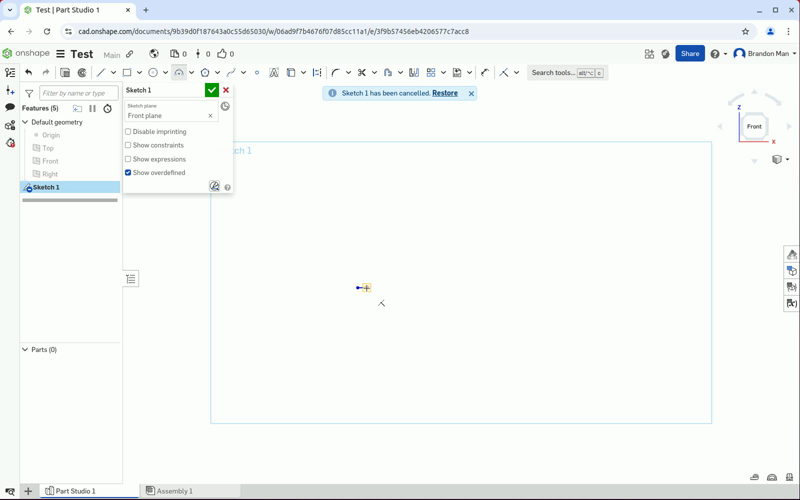
key_down(shift)
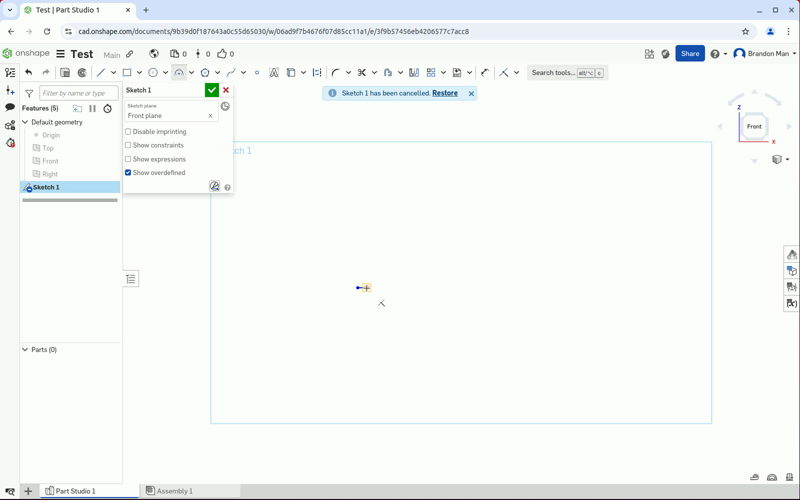
mouse_move(366, 277)
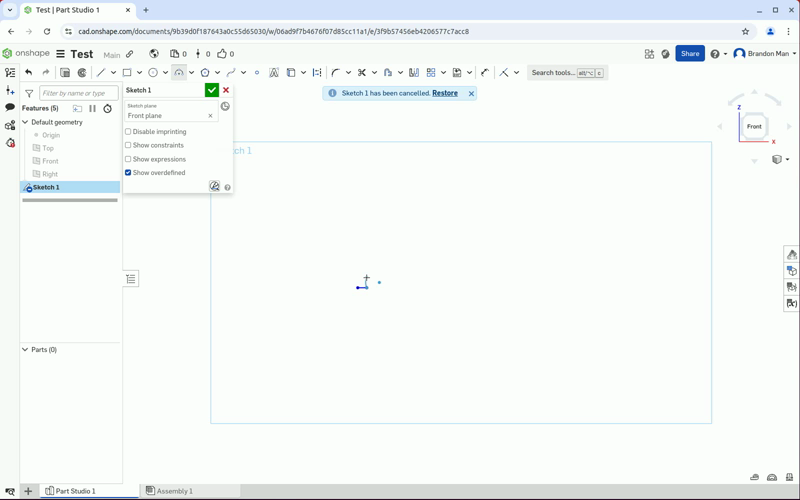
click(366, 277)
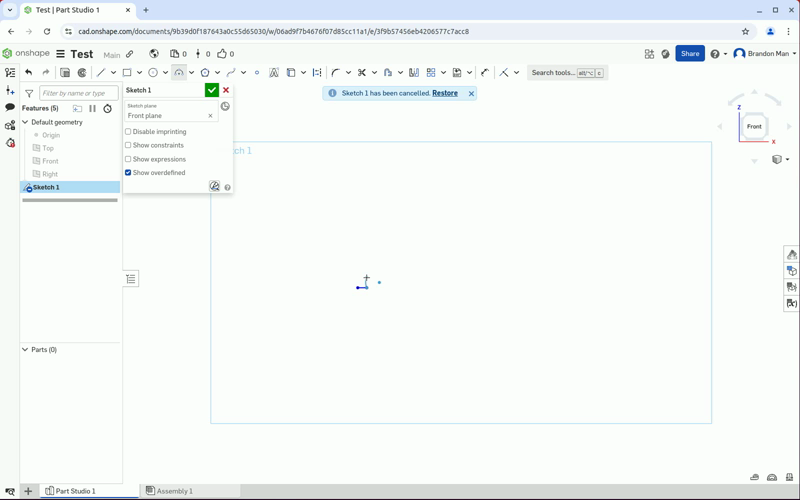
mouse_move(368, 282)
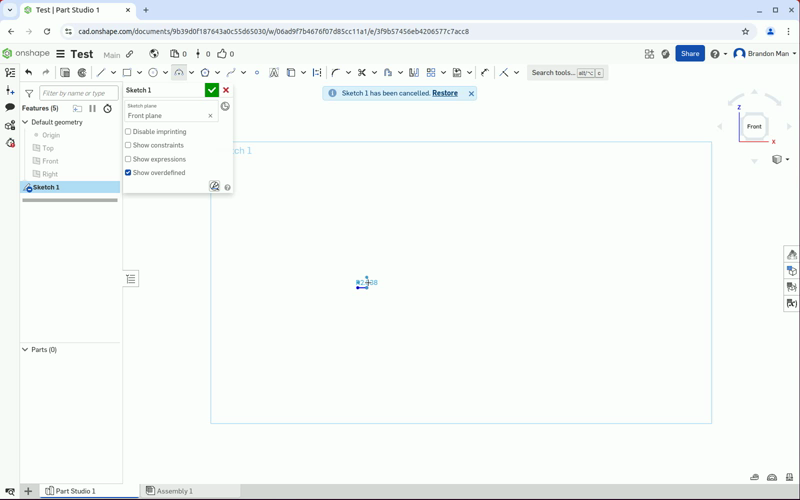
click(368, 282)
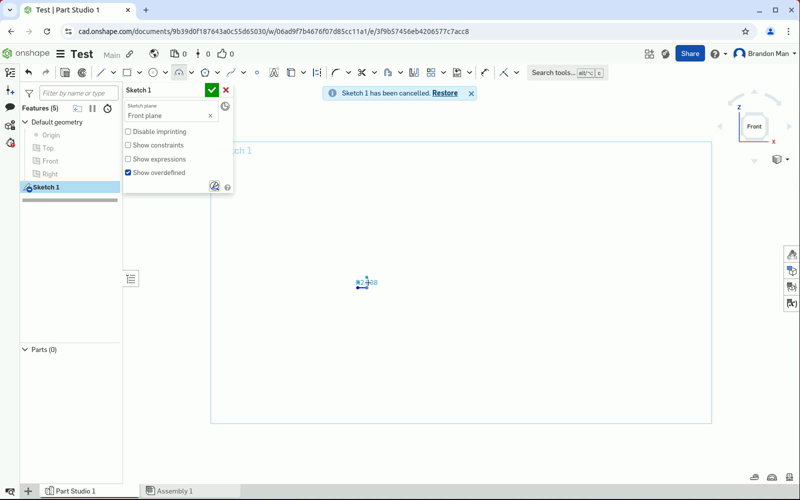
key_up(shift)
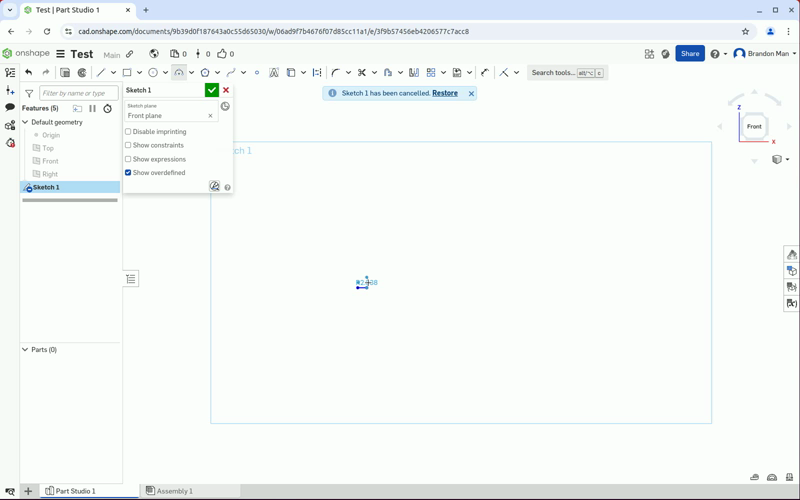
key(esc)
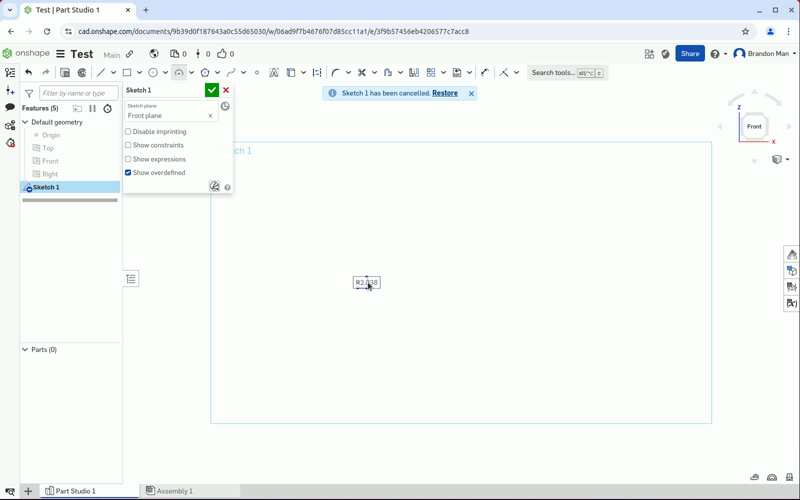
key(l)
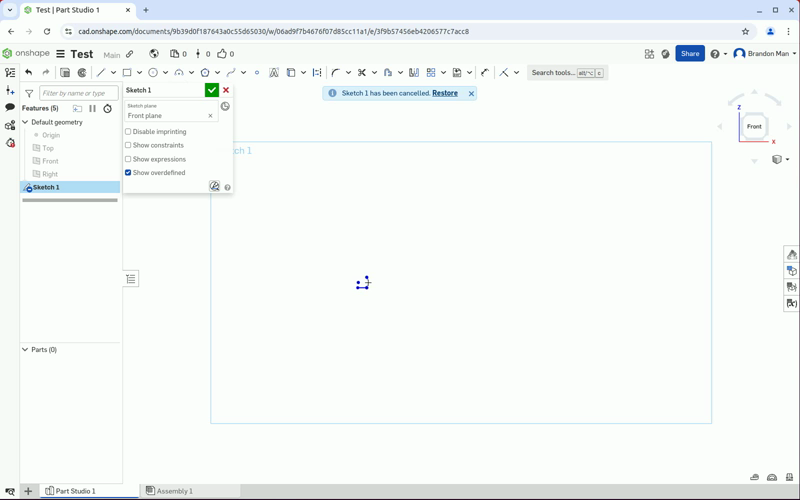
mouse_move(366, 277)
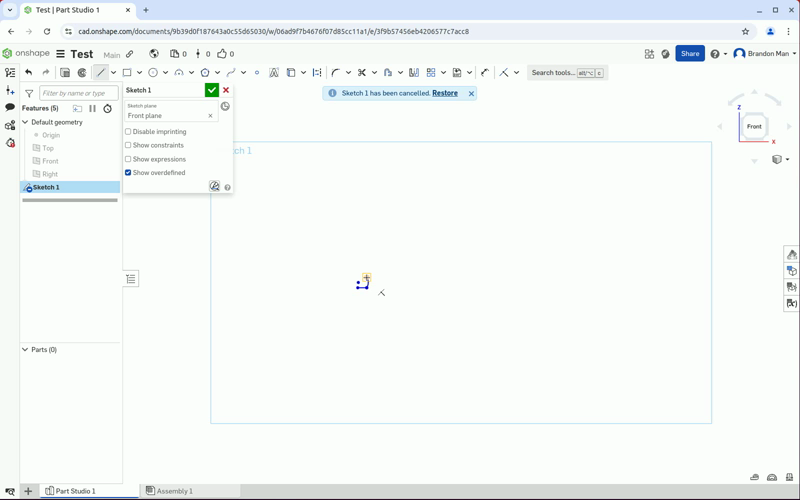
click(366, 277)
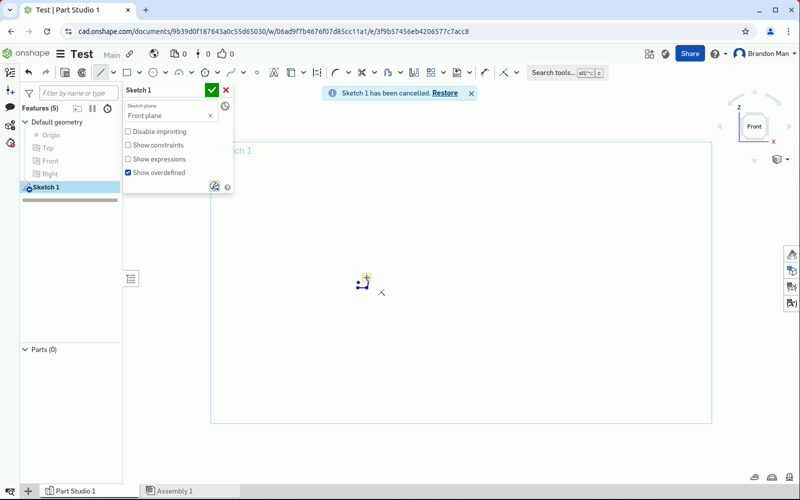
key_down(shift)
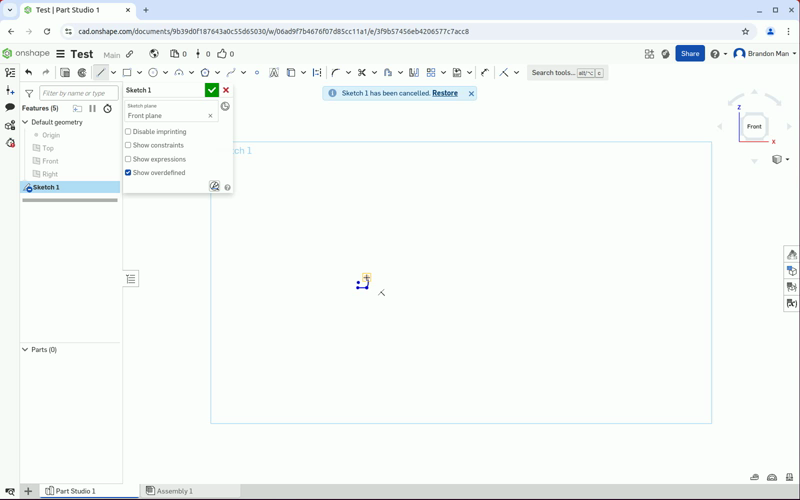
mouse_move(396, 277)
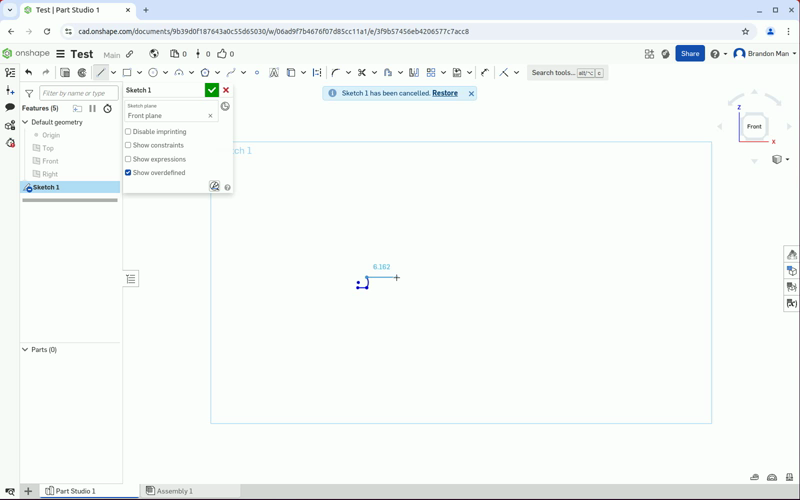
mouse_move(357, 277)
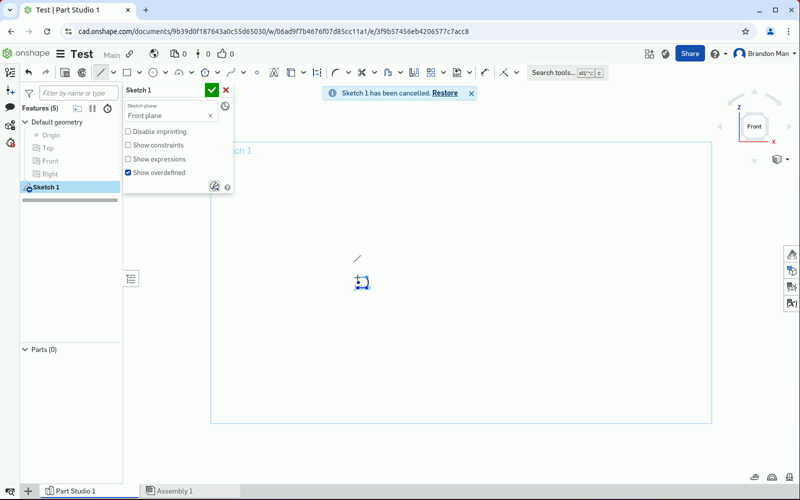
click(357, 277)
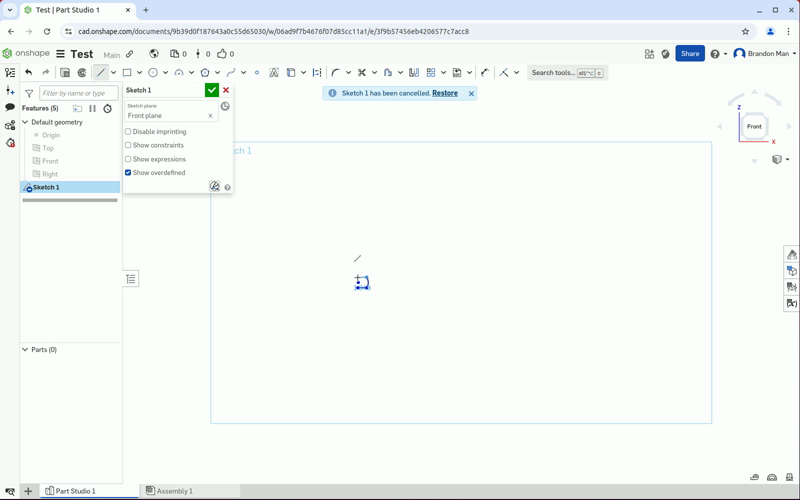
key_up(shift)
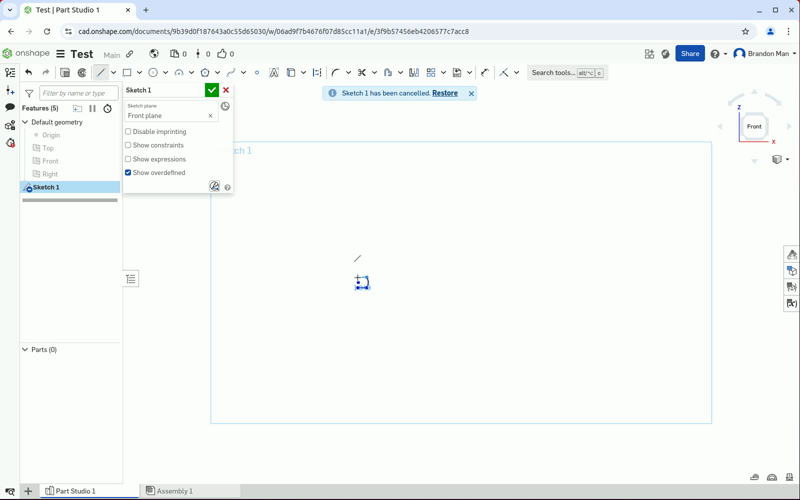
key(esc)
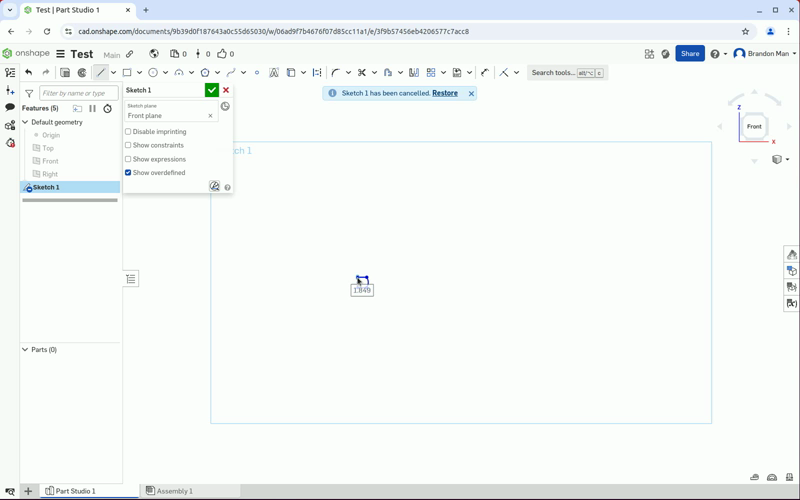
key(a)
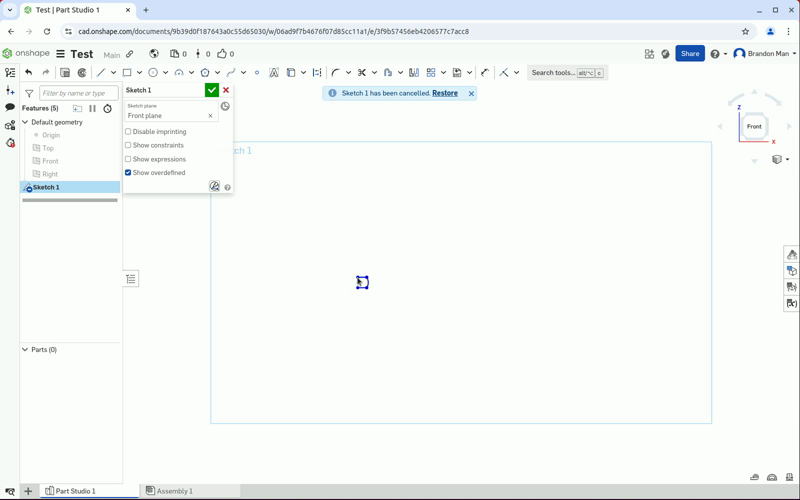
mouse_move(357, 277)
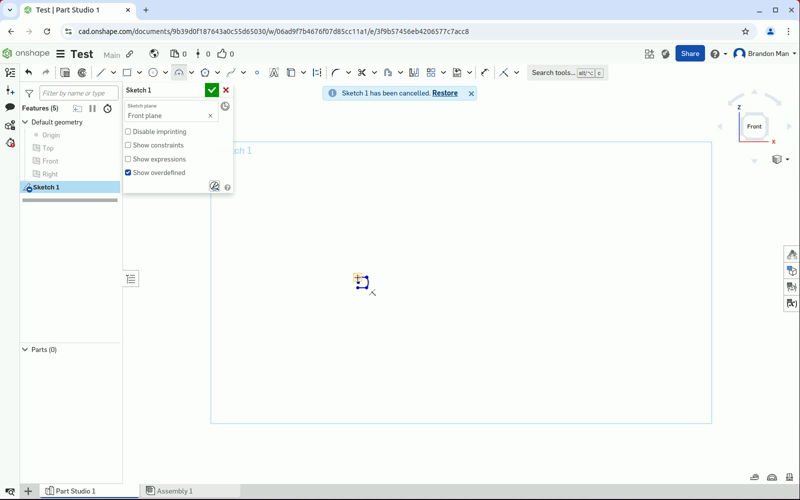
click(357, 277)
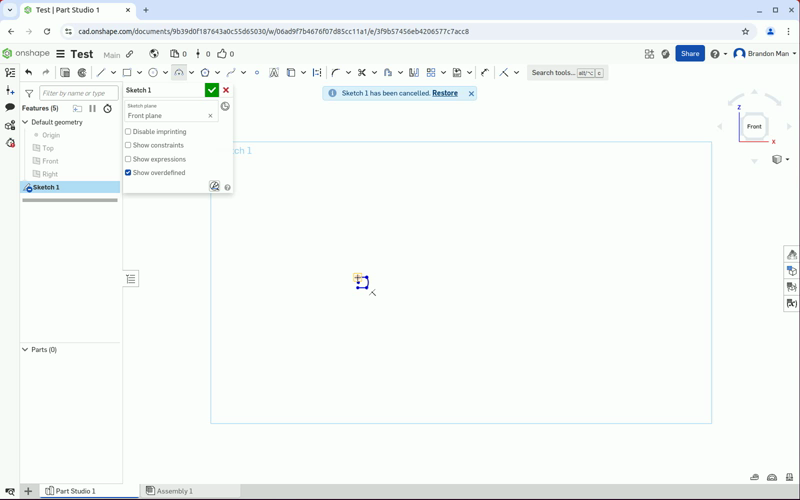
mouse_move(357, 287)
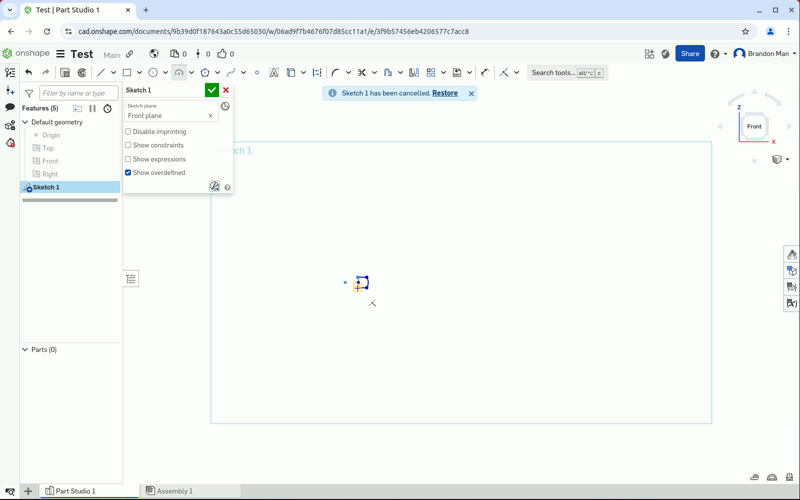
click(357, 287)
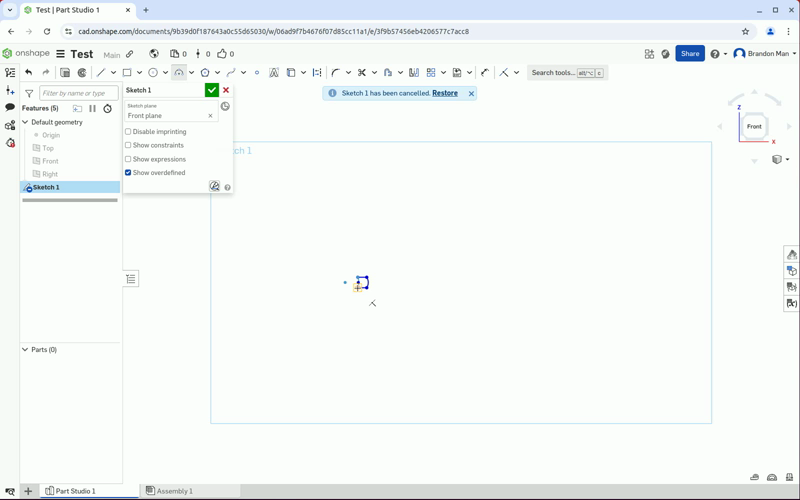
key_down(shift)
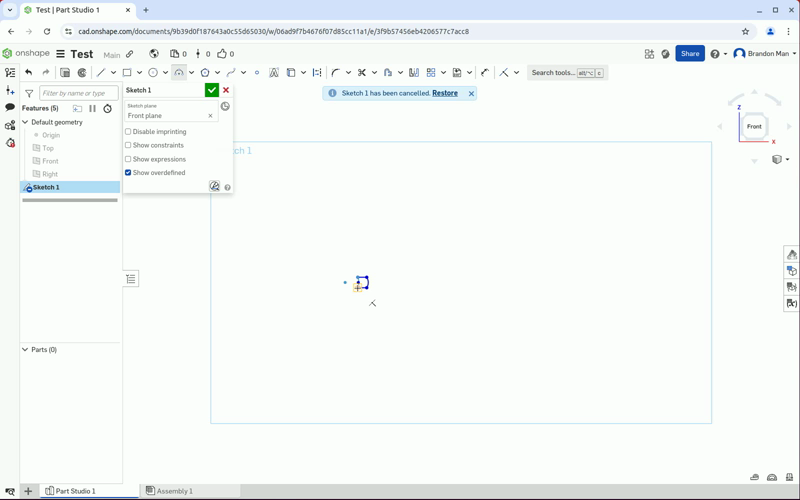
mouse_move(362, 282)
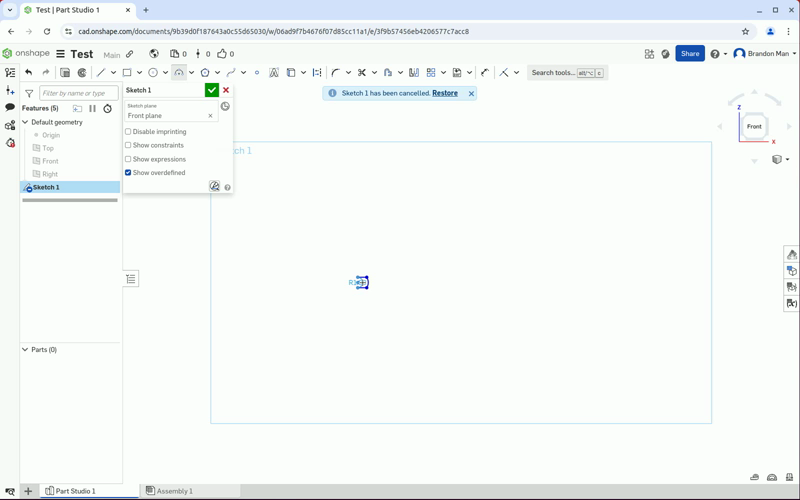
click(362, 282)
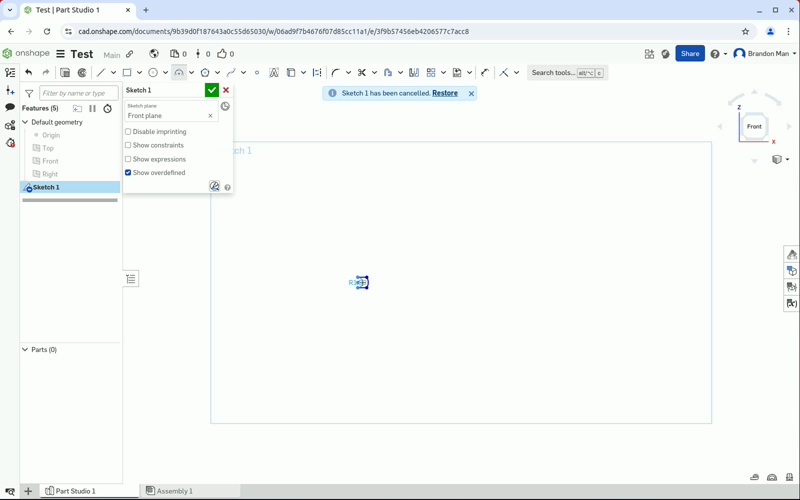
key_up(shift)
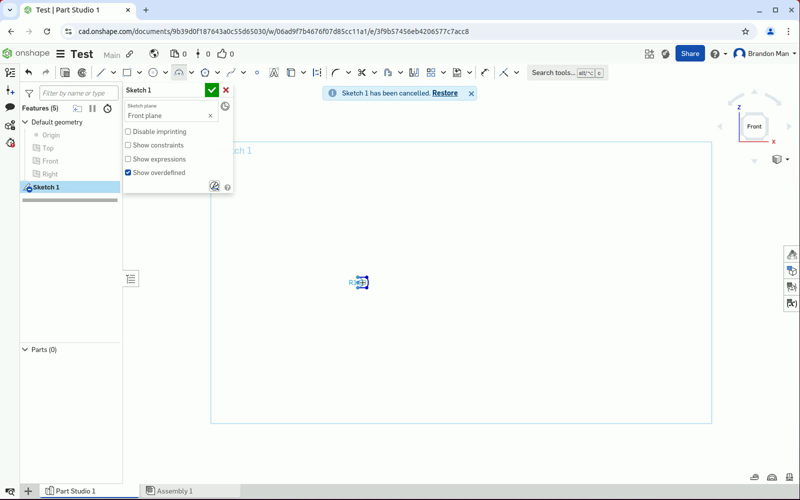
key(esc)
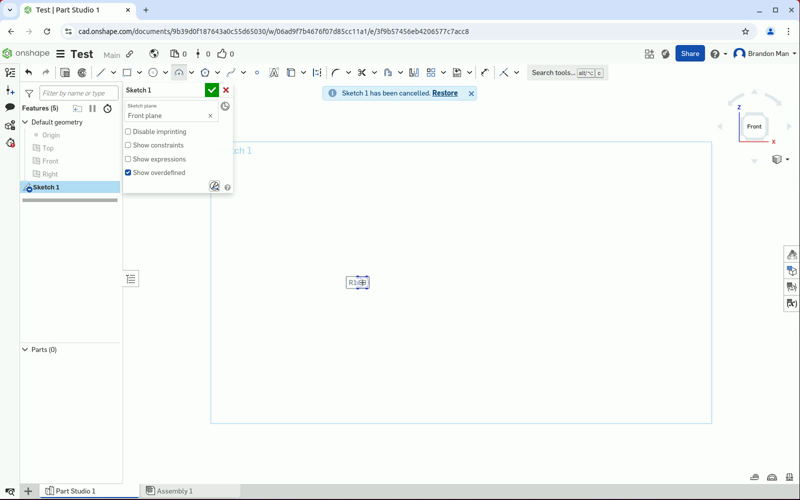
mouse_move(366, 279)
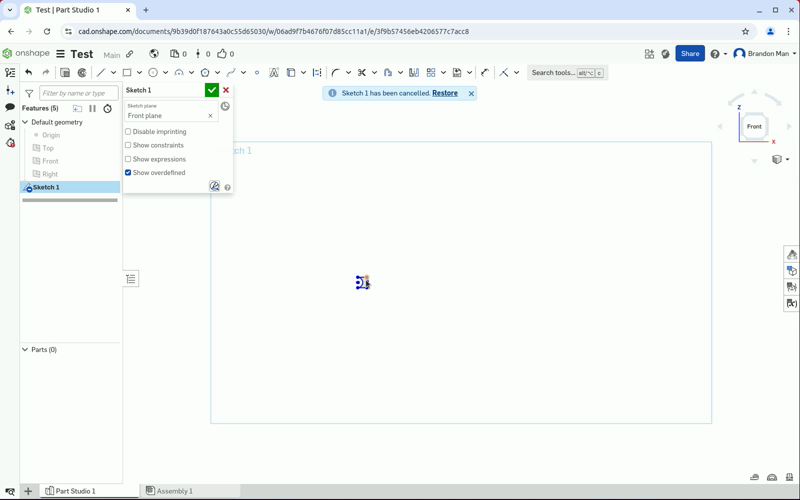
scroll(6)
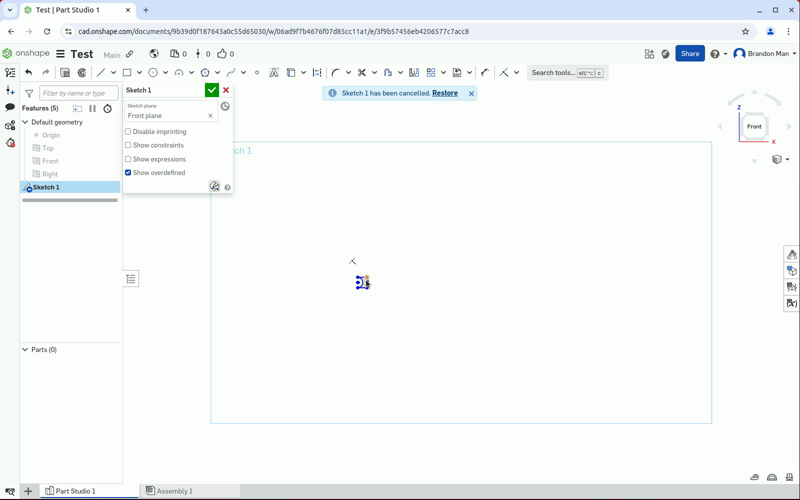
scroll(6)
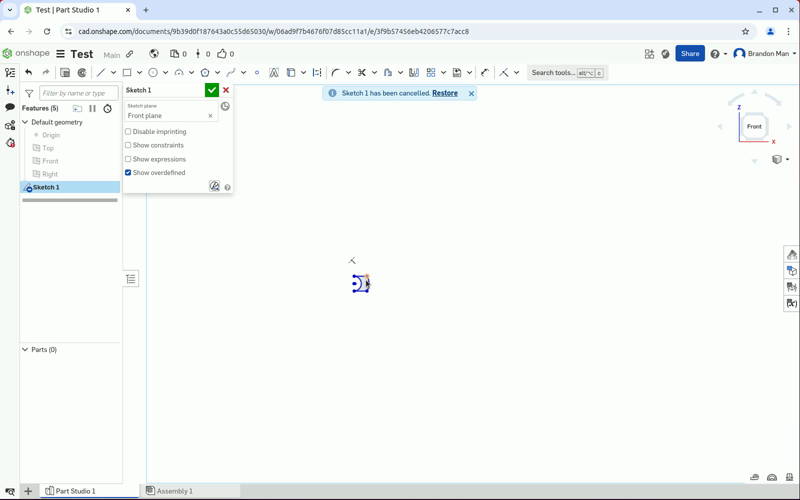
scroll(6)
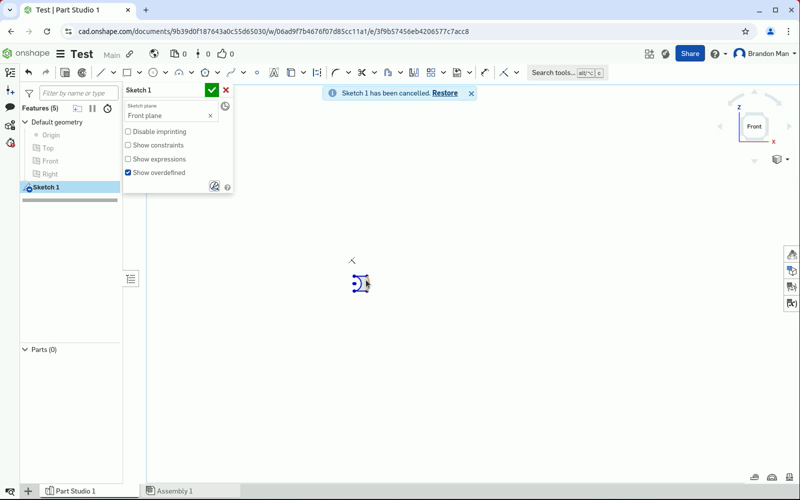
scroll(6)
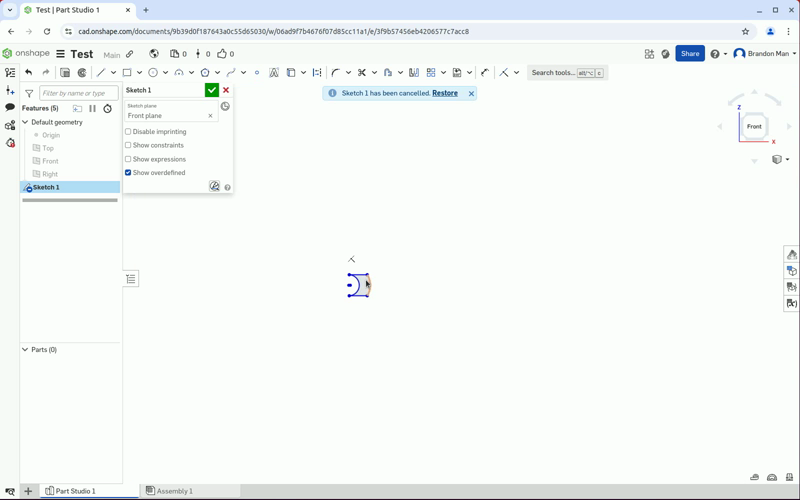
scroll(6)
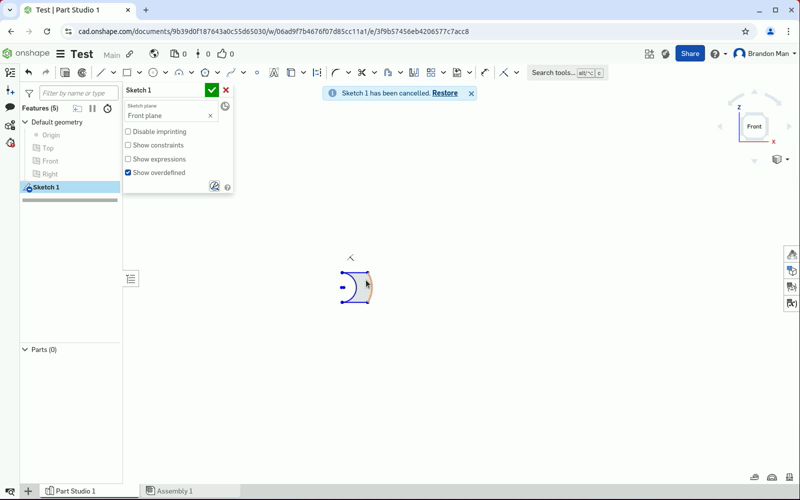
scroll(6)
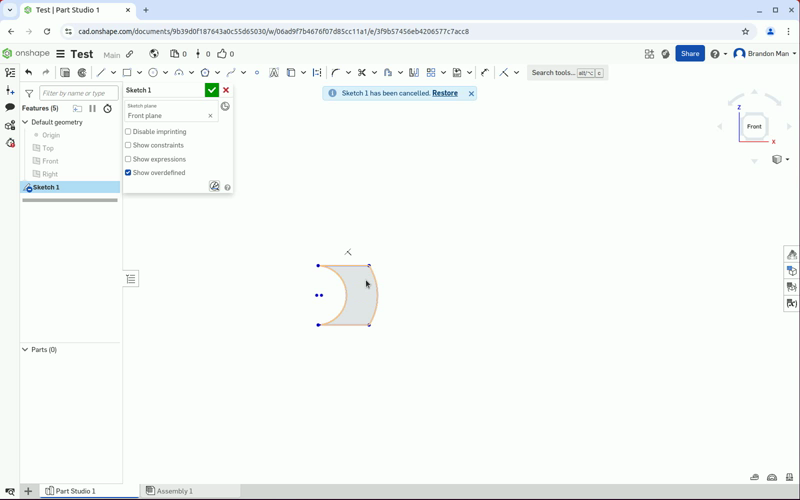
scroll(6)
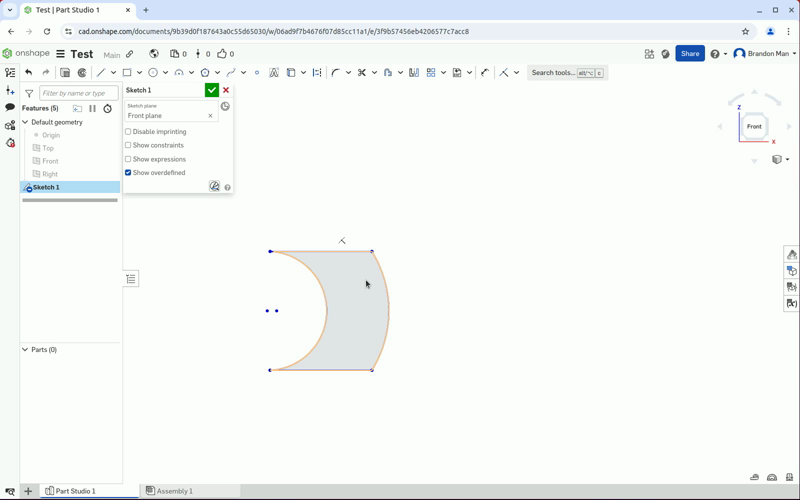
click(366, 279)
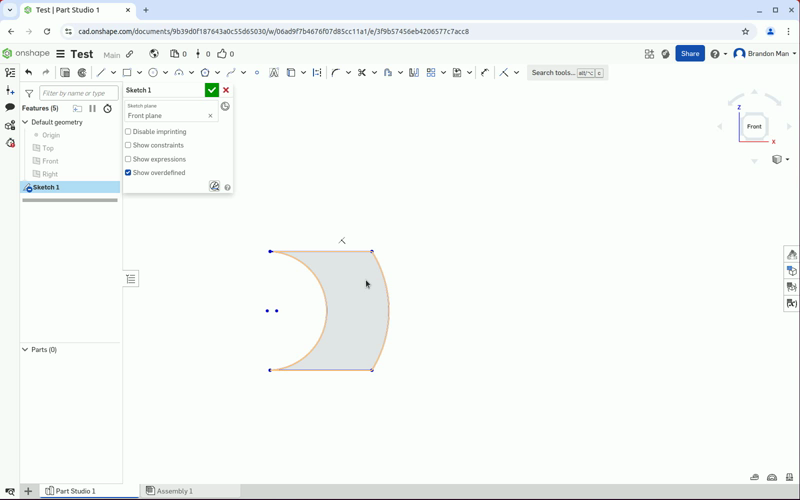
scroll(-6)
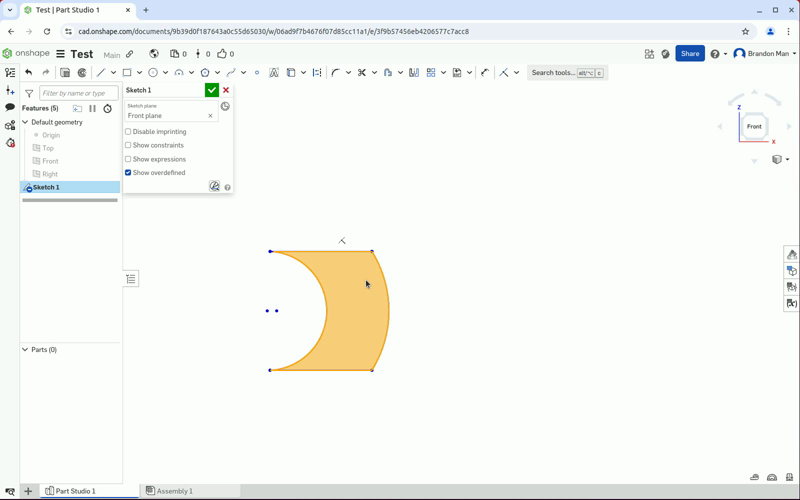
scroll(-6)
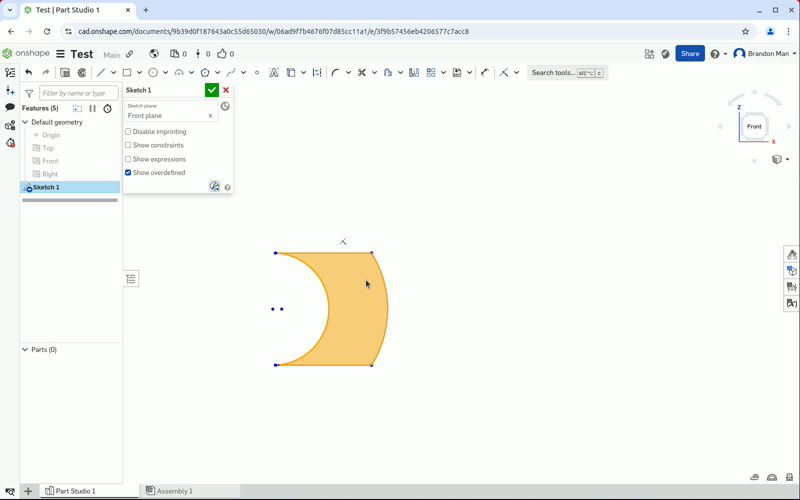
scroll(-6)
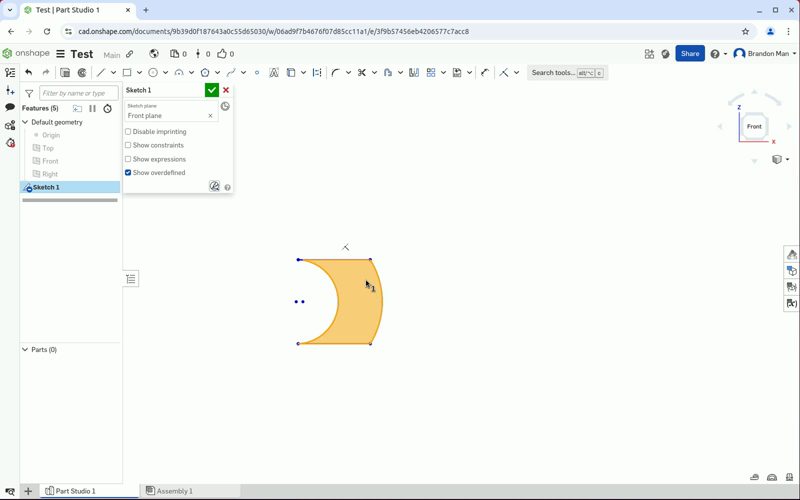
scroll(-6)
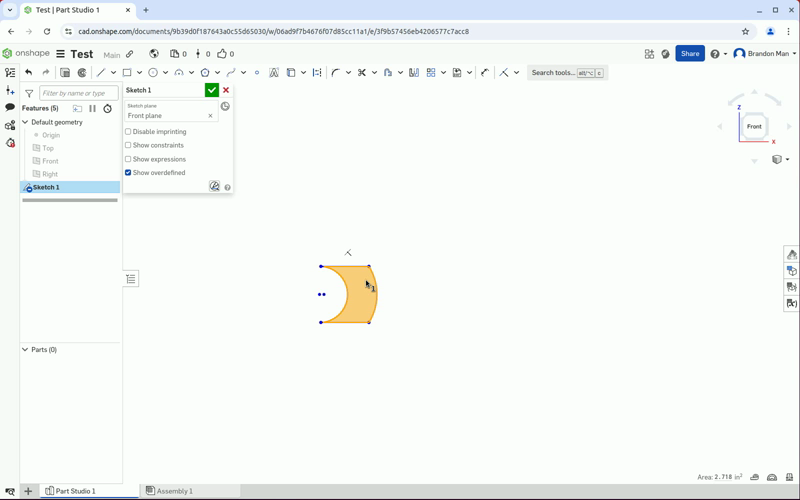
scroll(-6)
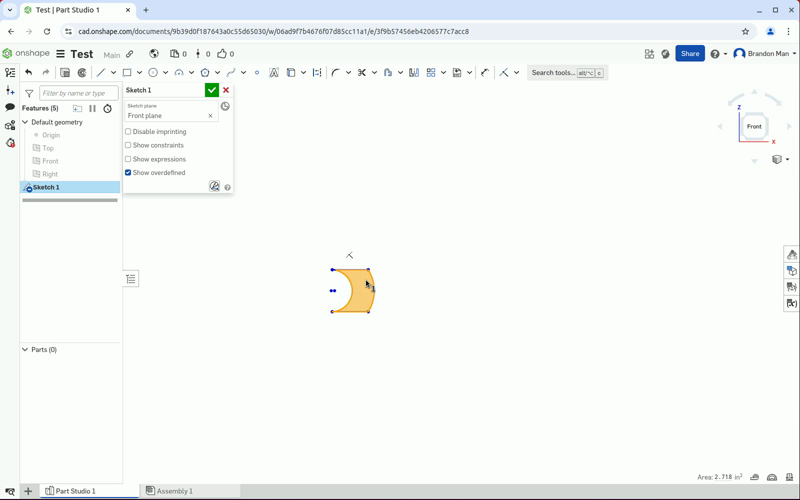
scroll(-6)
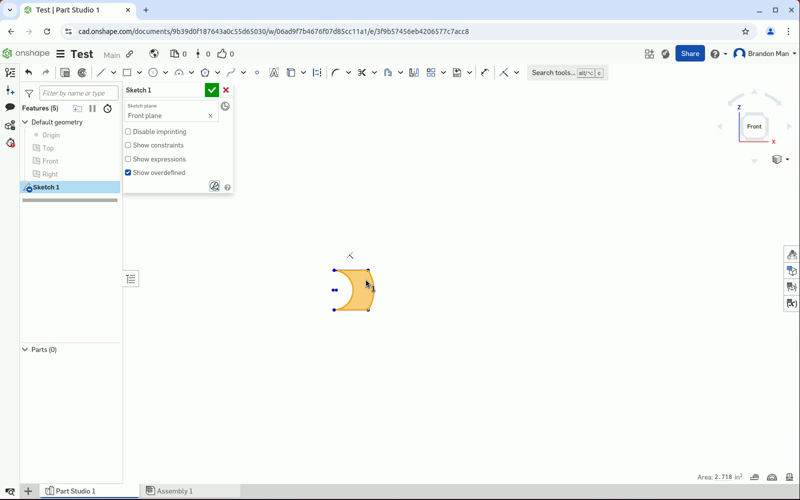
scroll(-6)
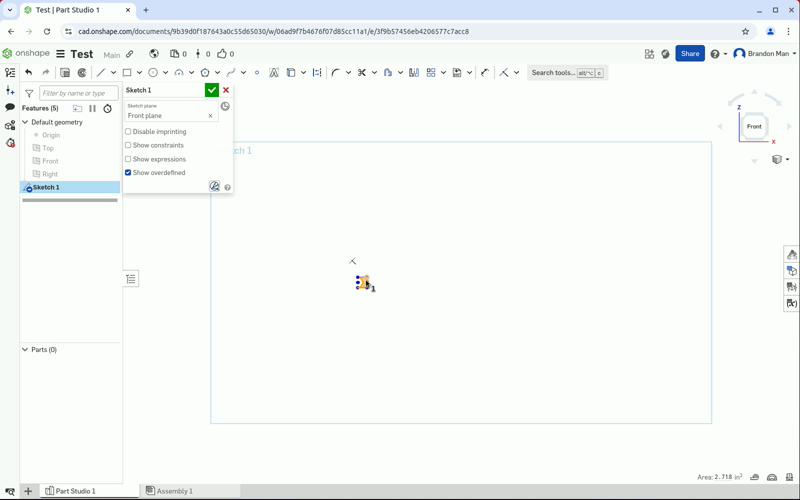
mouse_move(73, 352)
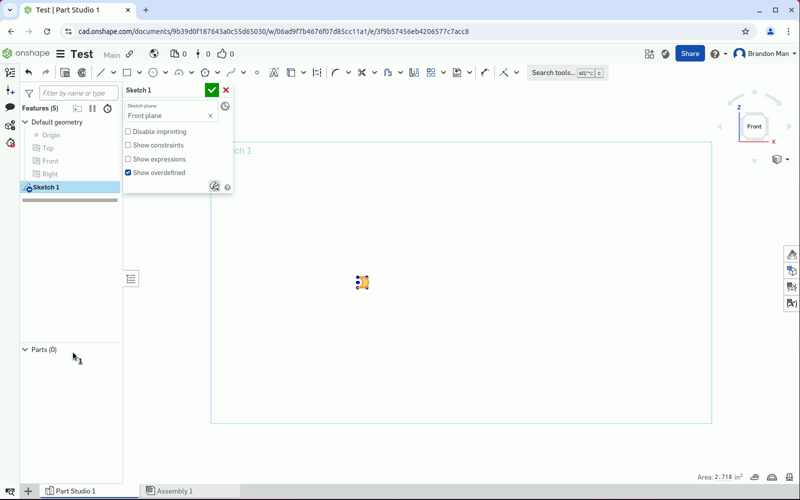
key(shift+y)
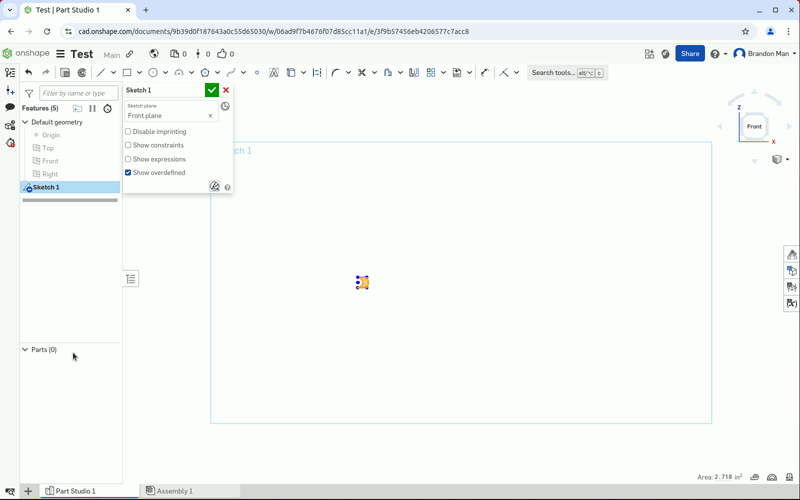
key(shift+e)
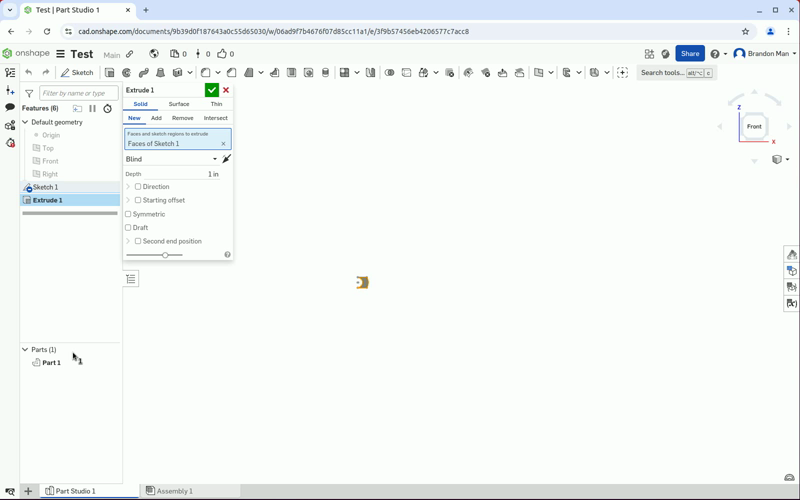
mouse_move(143, 106)
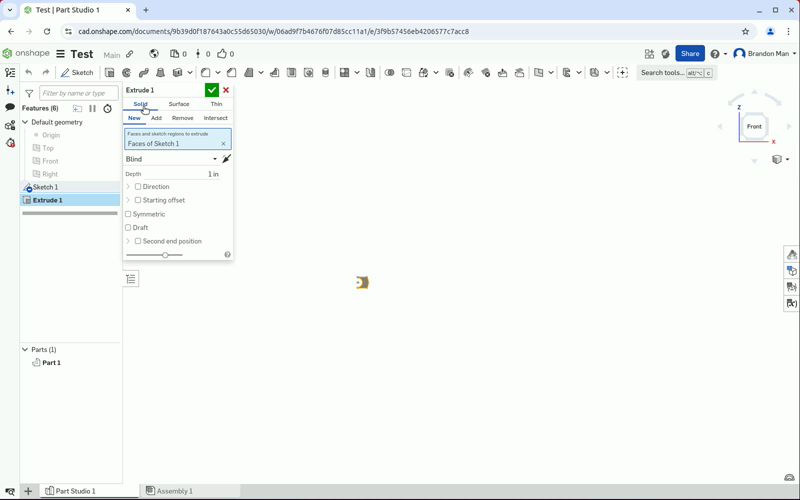
click(143, 106)
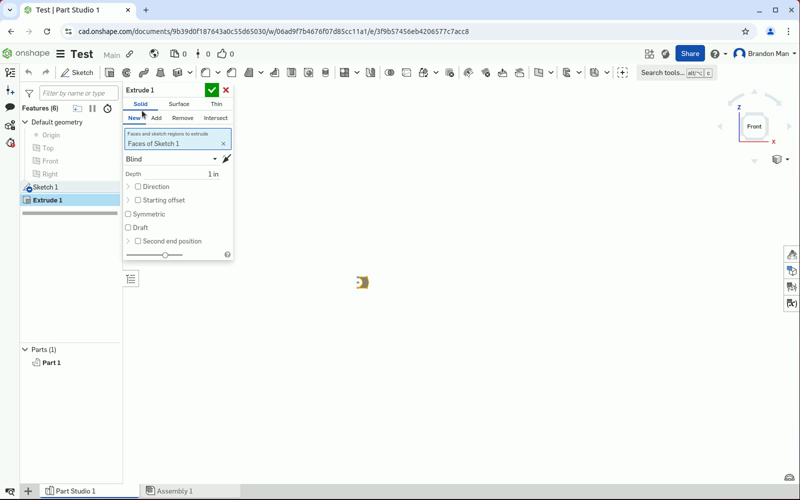
mouse_move(137, 120)
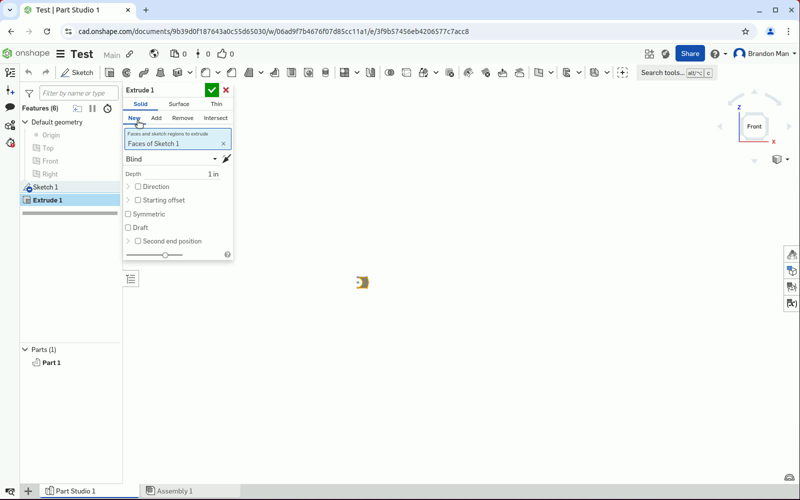
click(137, 120)
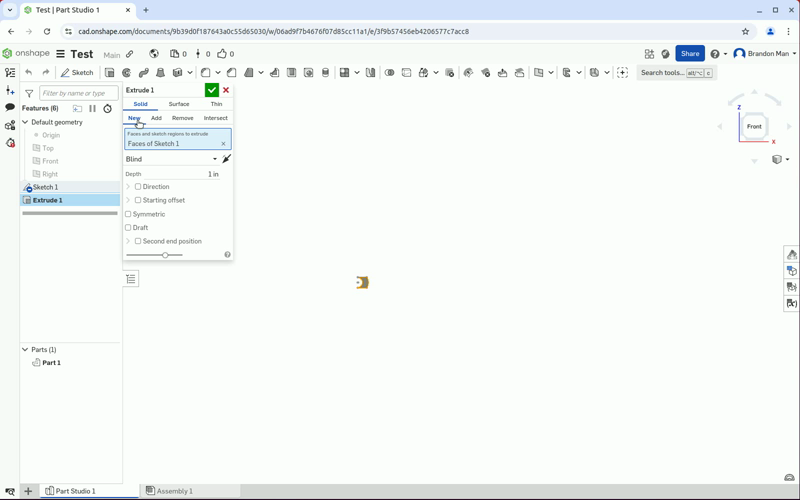
key(tab, 4)
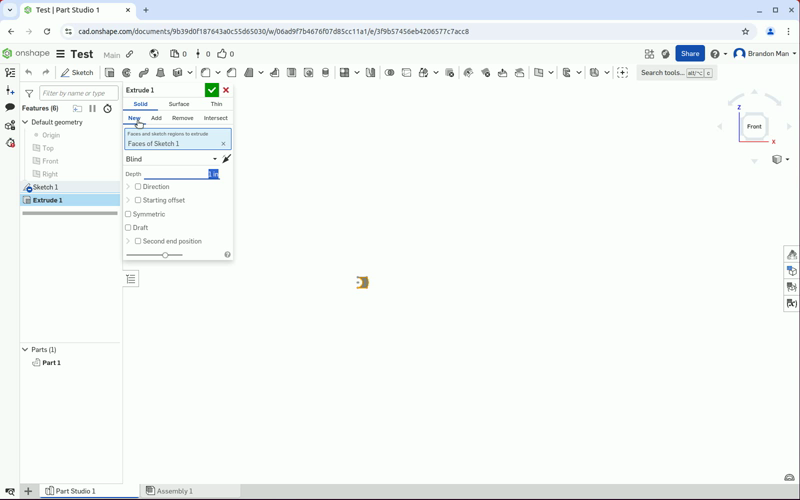
text(1.685)
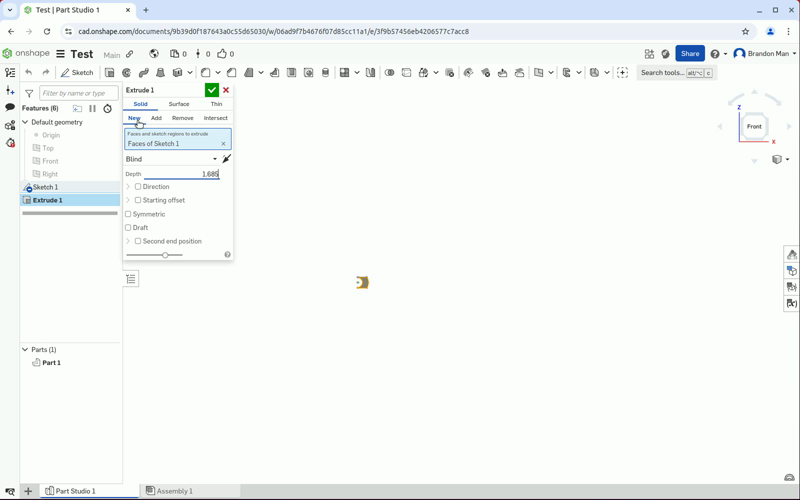
key(enter)
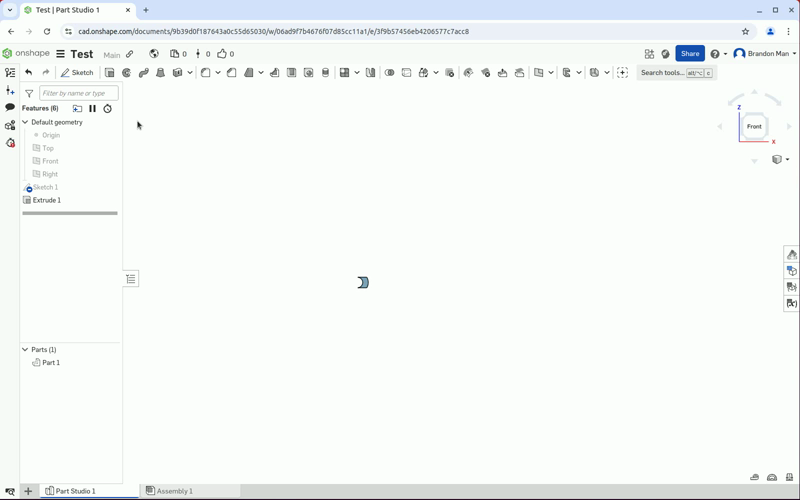
key(shift+h)
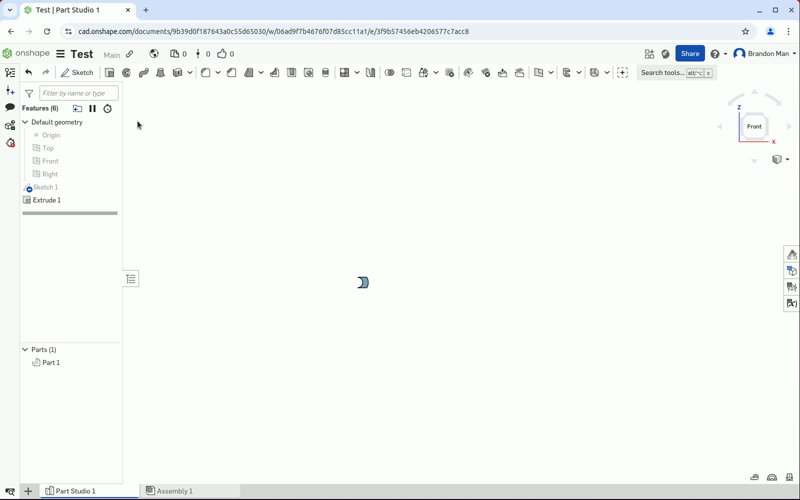
key(shift+h)
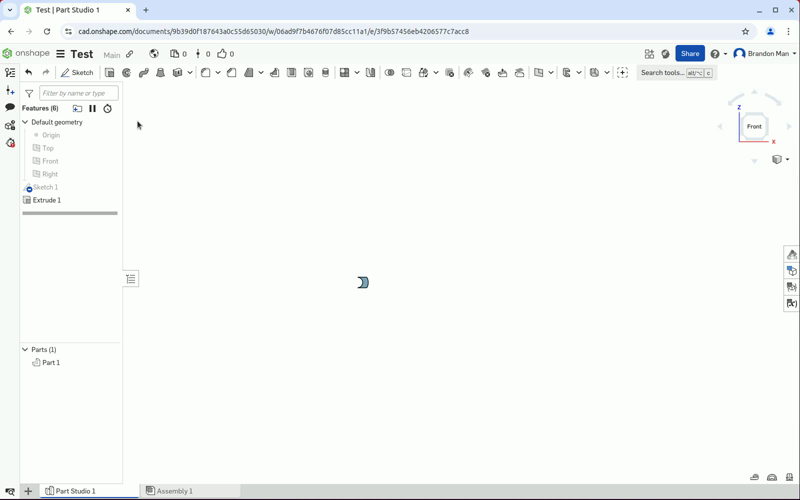
mouse_move(73, 189)
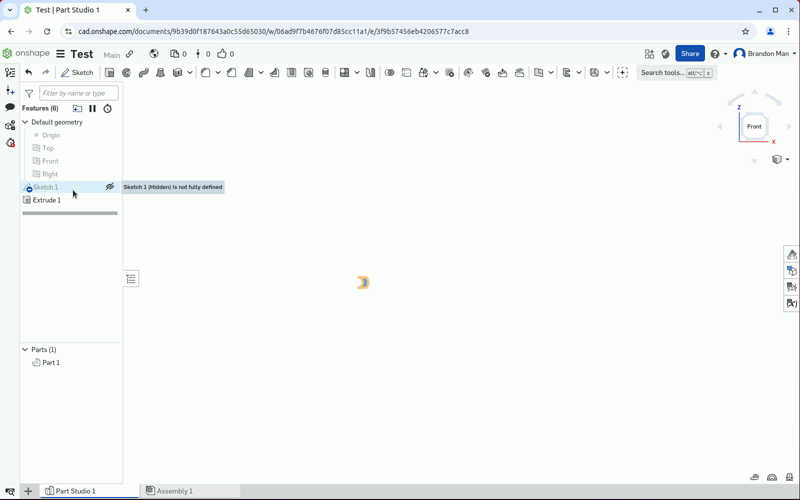
click(73, 189)
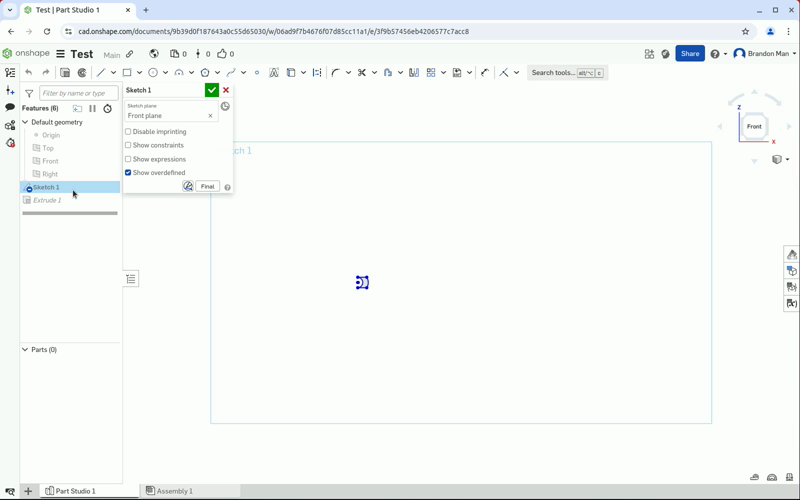
mouse_move(229, 92)
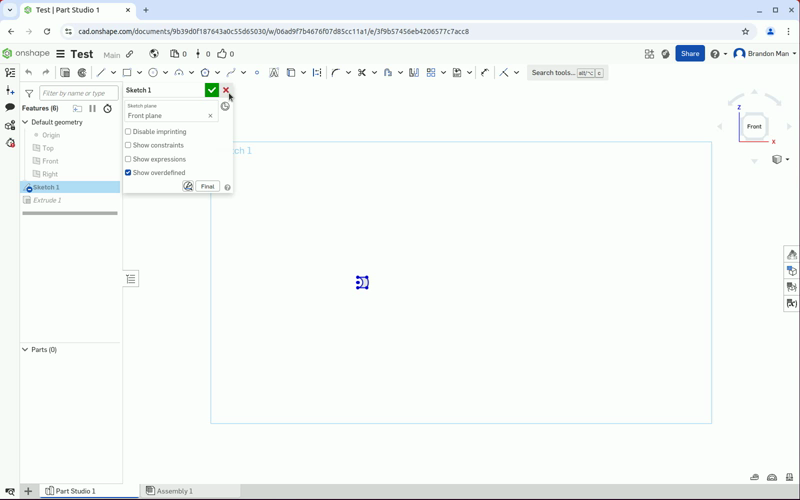
click(229, 92)
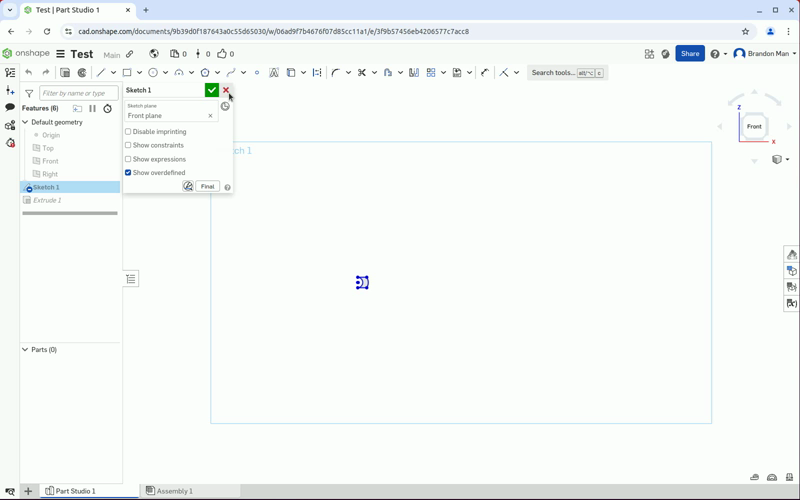
key(shift+s)
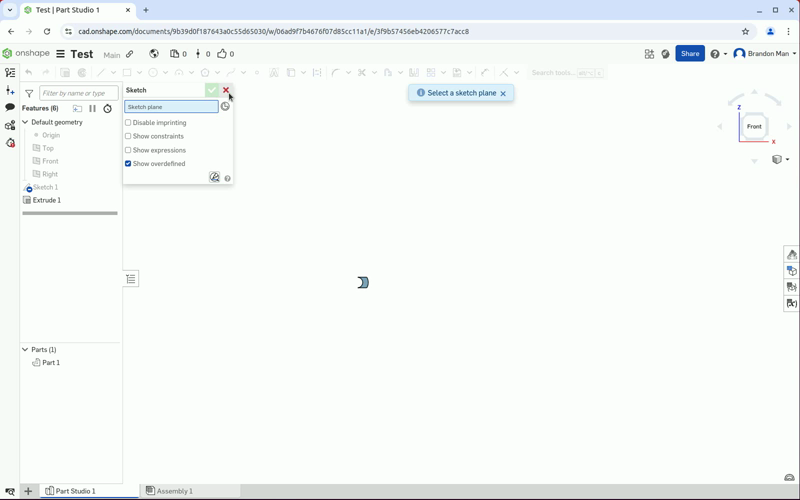
mouse_move(73, 163)
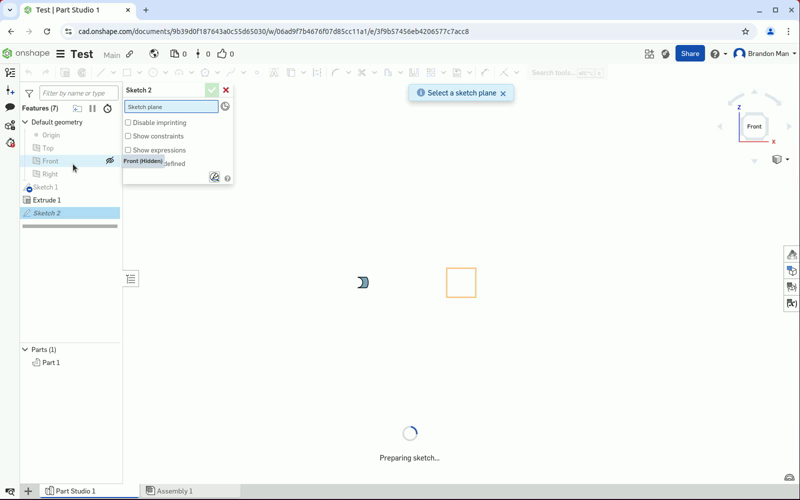
click(73, 163)
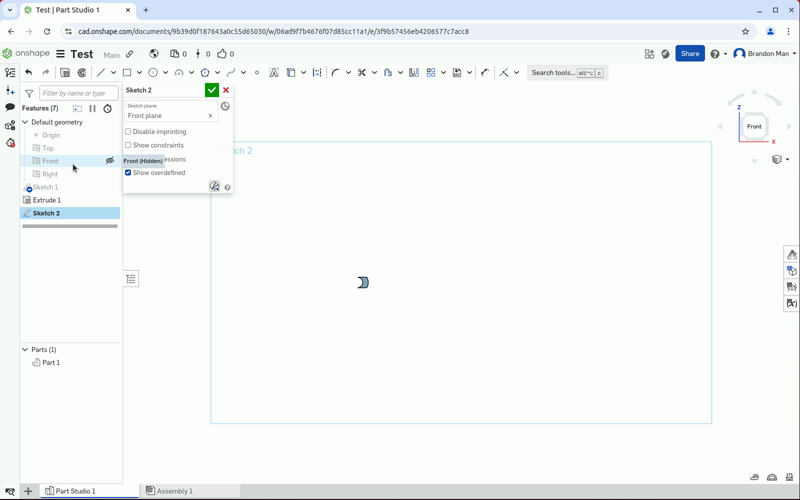
mouse_move(73, 352)
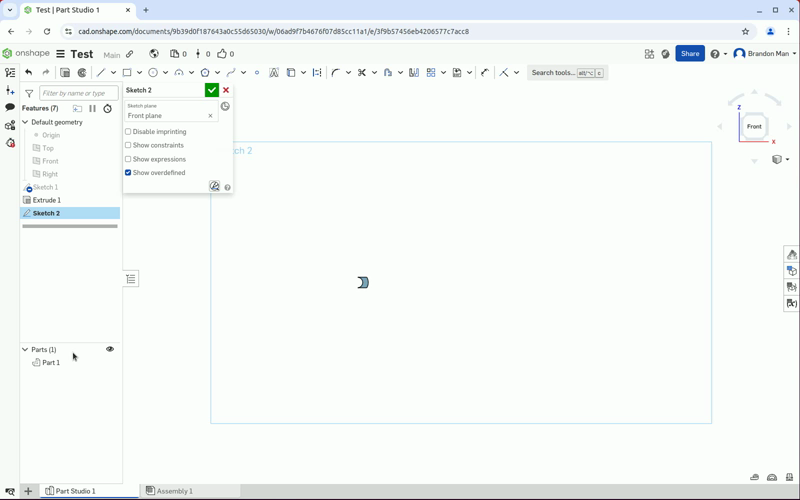
key(y)
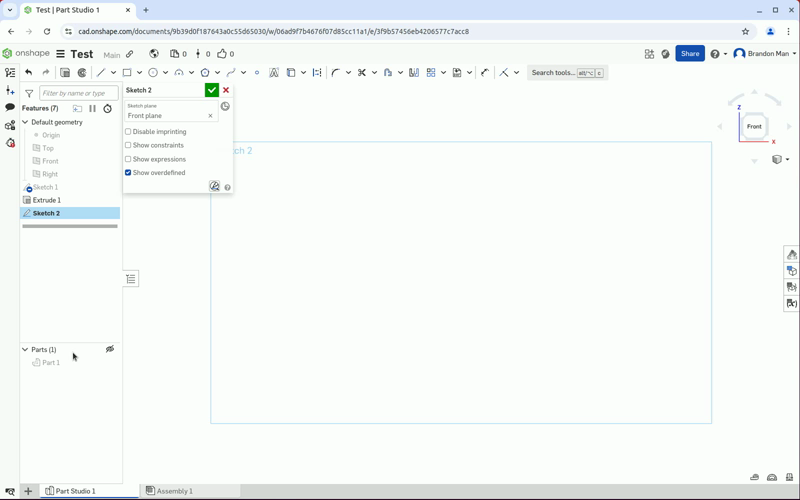
key(l)
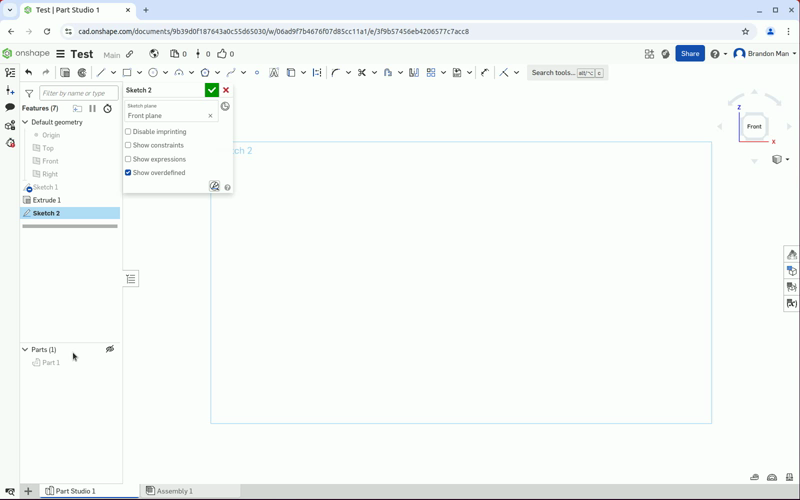
key_down(shift)
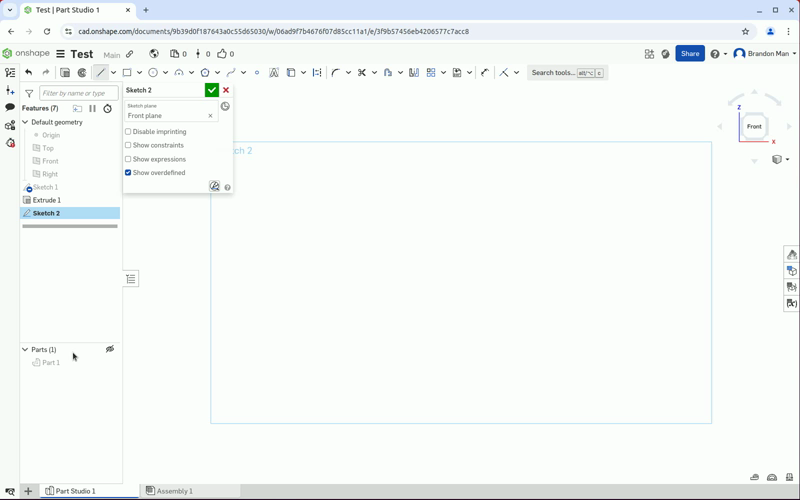
mouse_move(357, 287)
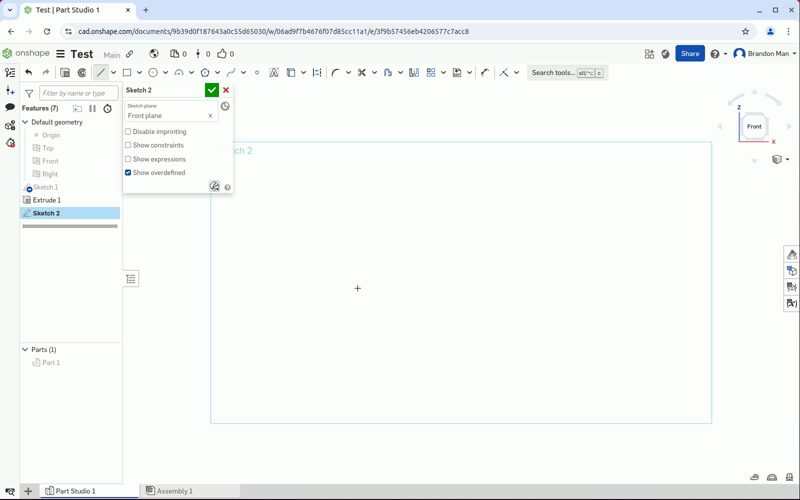
click(357, 287)
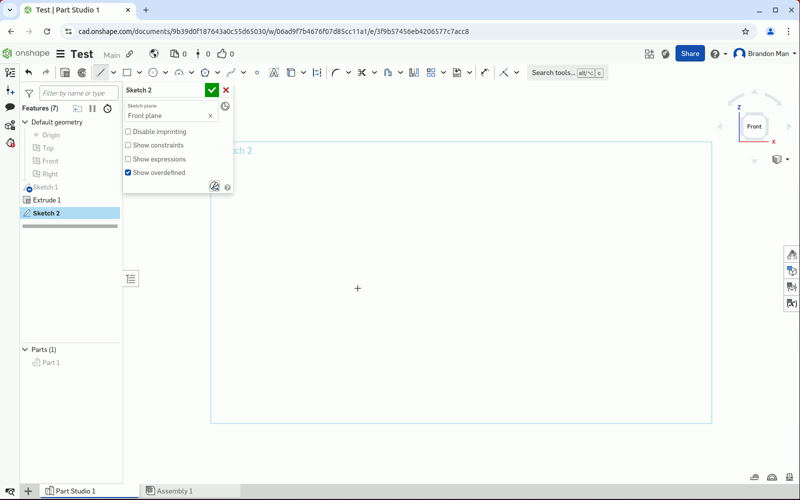
key_up(shift)
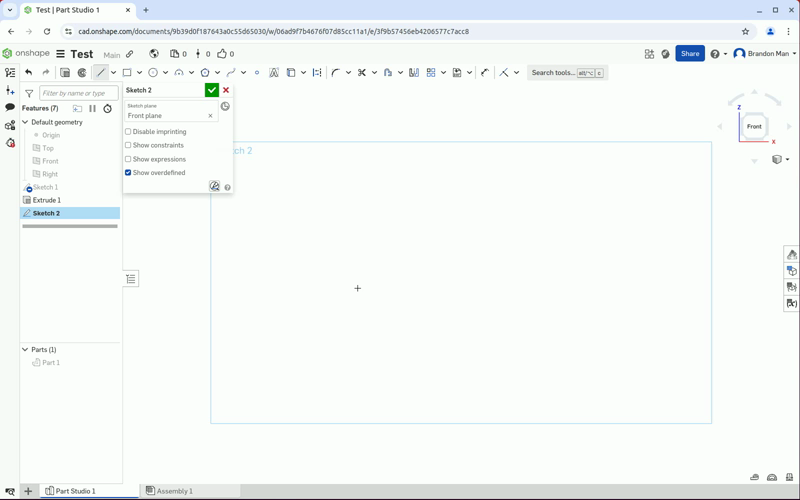
key_down(shift)
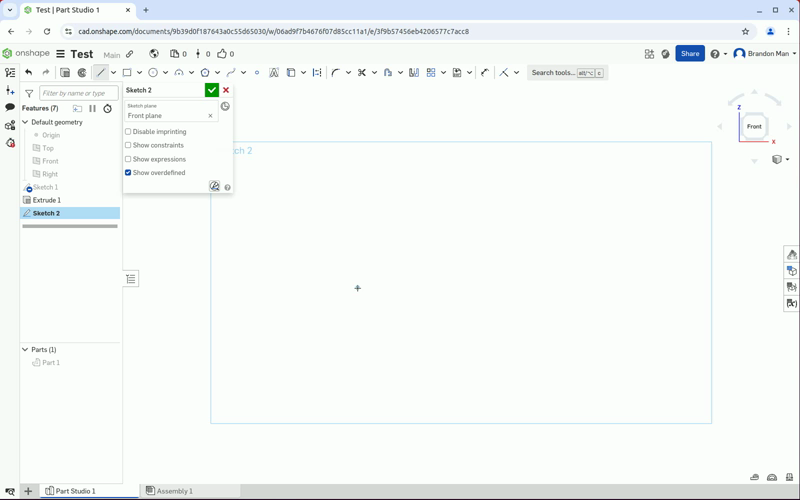
mouse_move(387, 287)
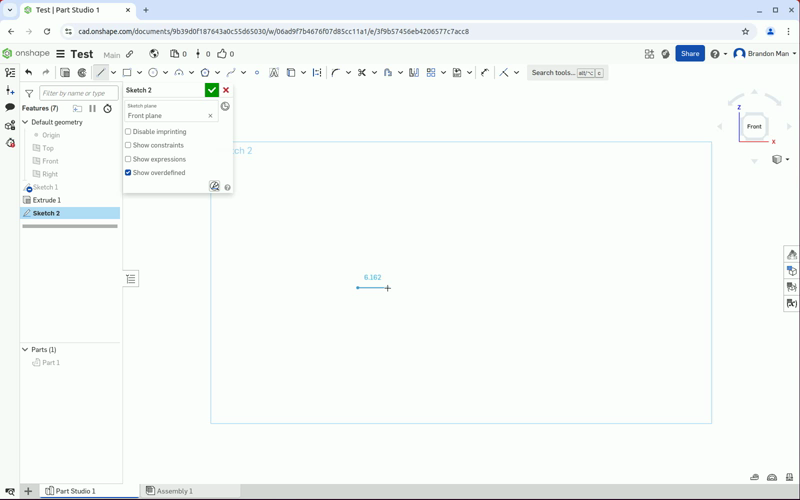
mouse_move(366, 287)
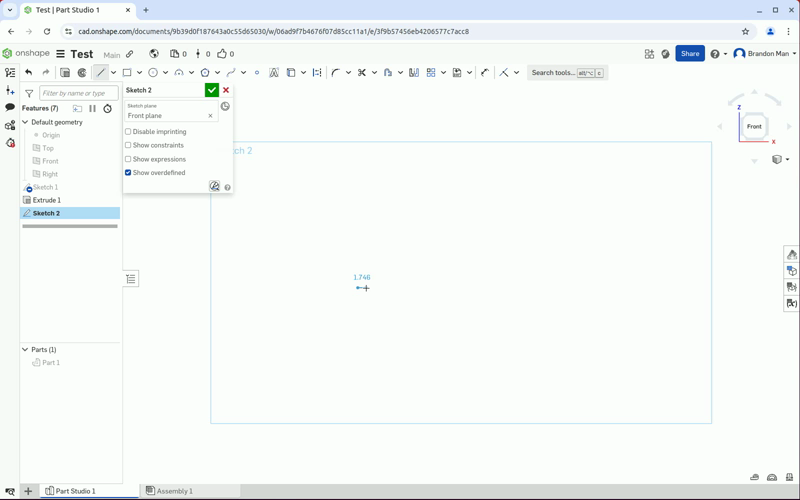
click(366, 287)
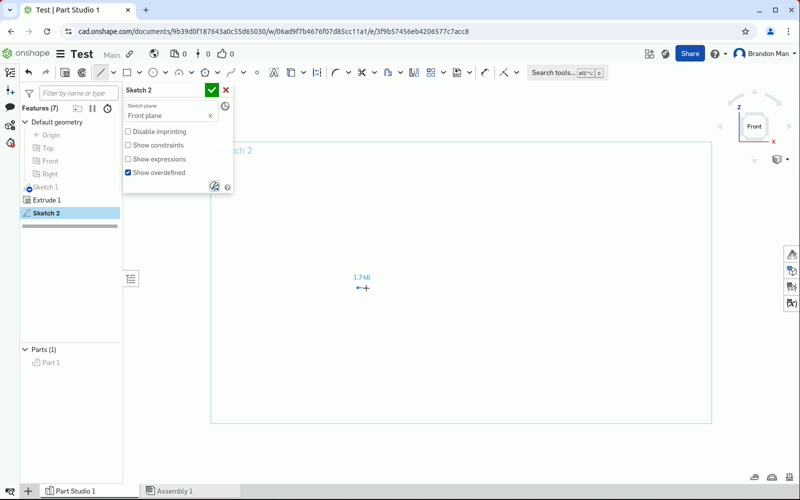
key_up(shift)
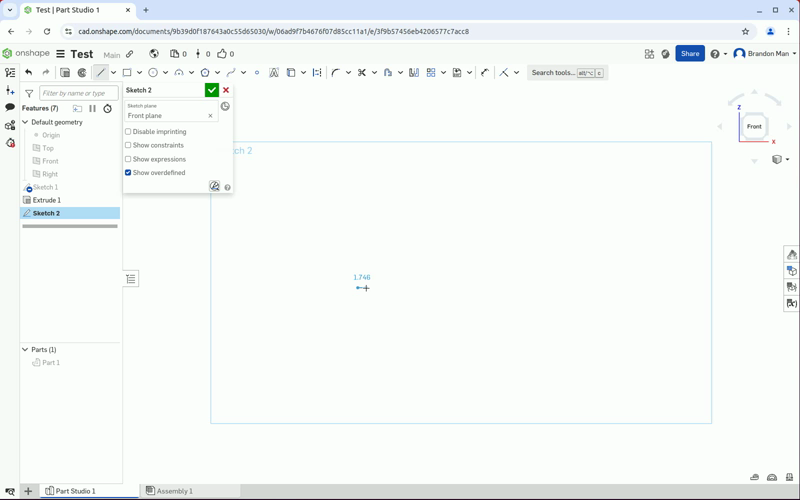
key(esc)
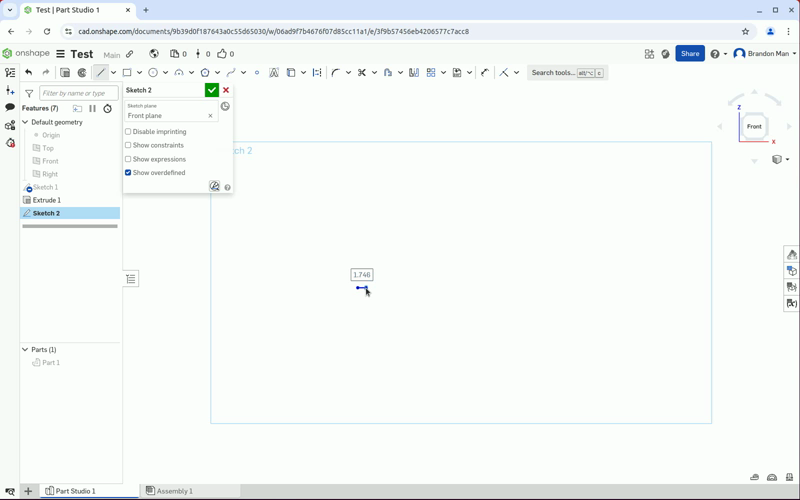
key(a)
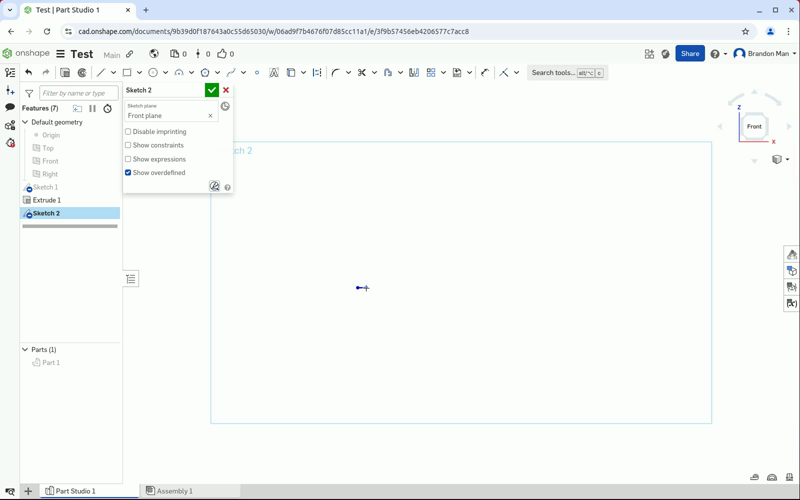
mouse_move(366, 287)
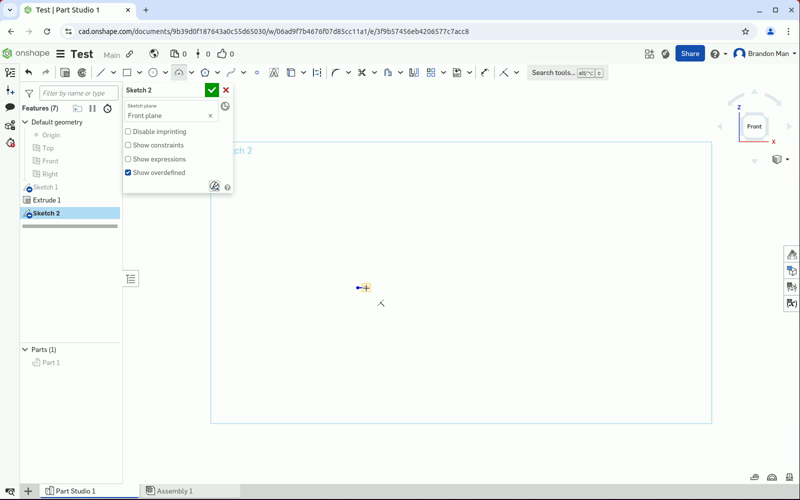
click(366, 287)
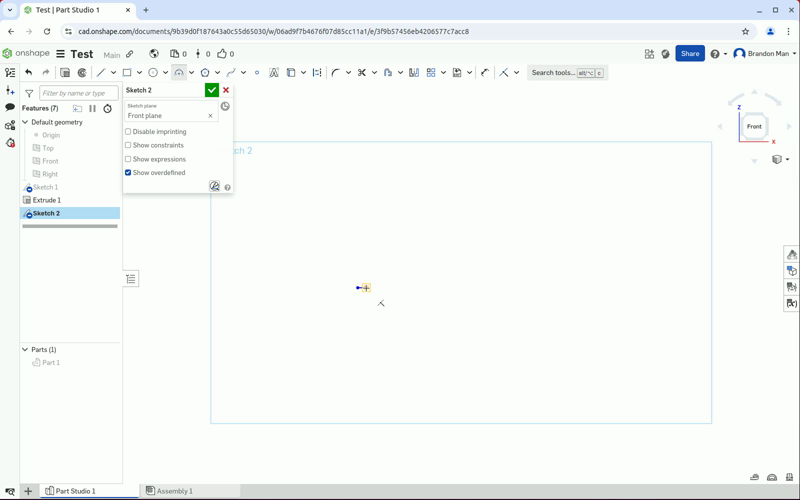
key_down(shift)
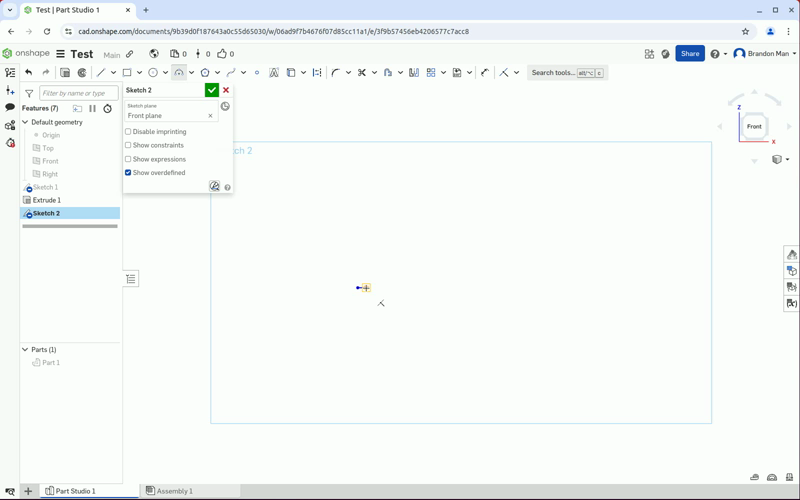
mouse_move(366, 277)
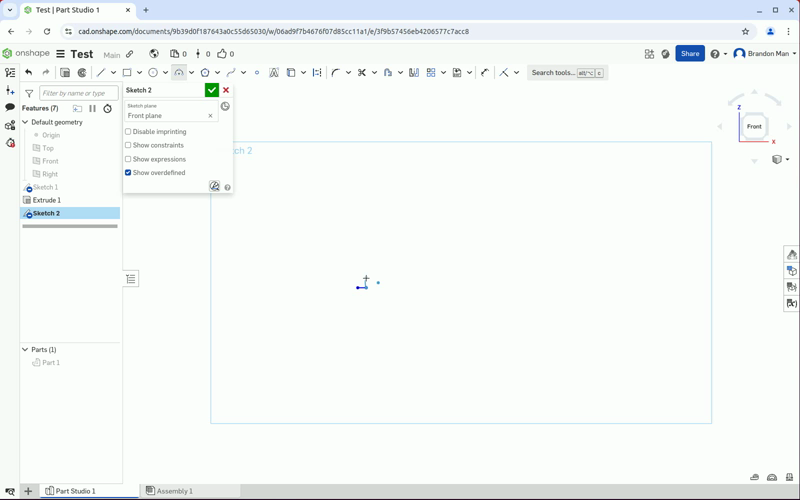
click(366, 277)
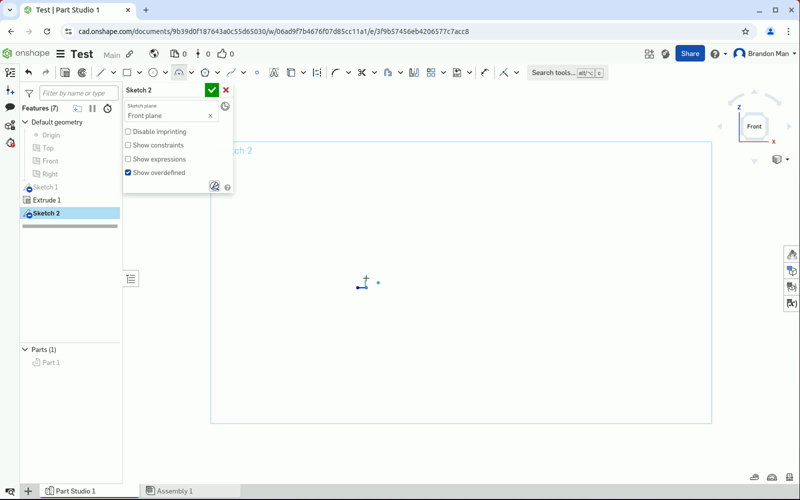
mouse_move(347, 282)
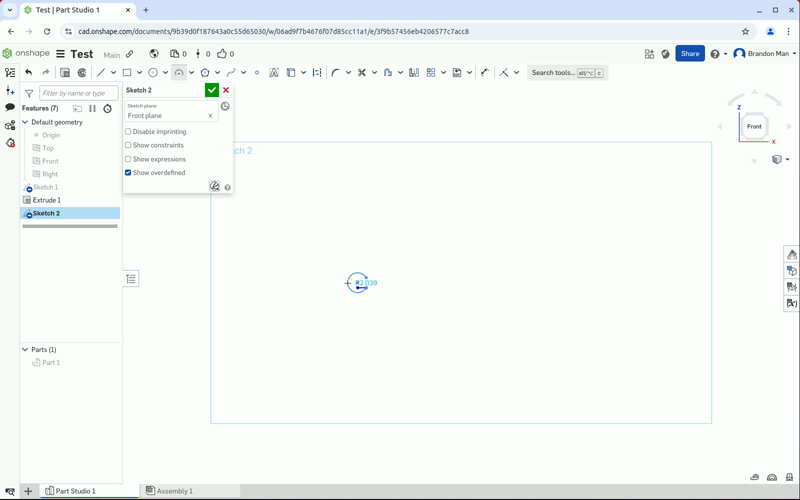
click(347, 282)
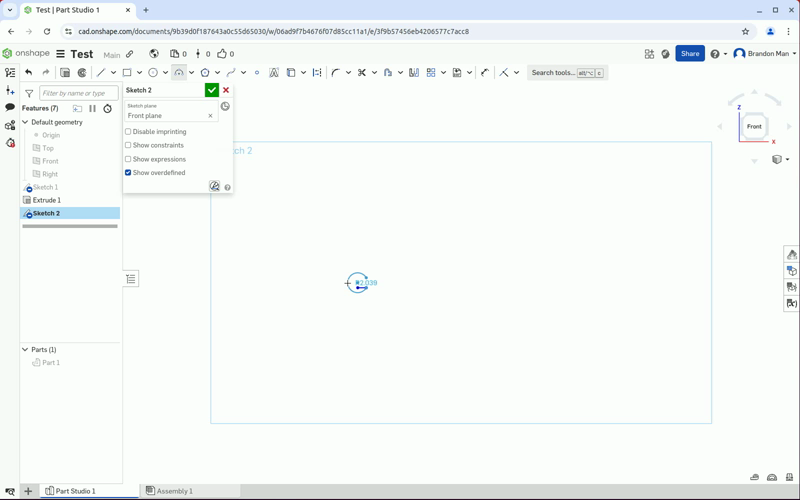
key_up(shift)
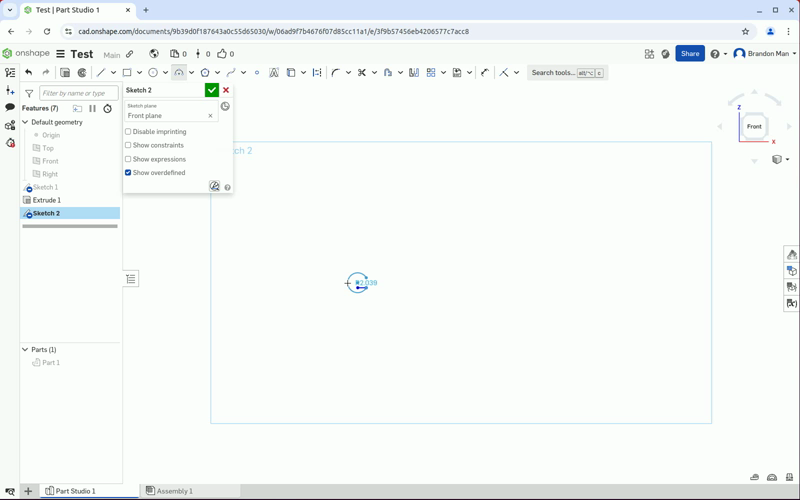
key(esc)
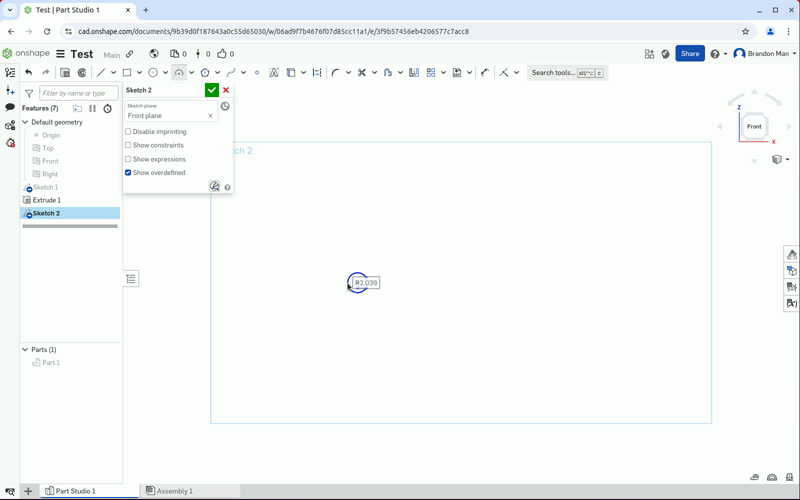
key(l)
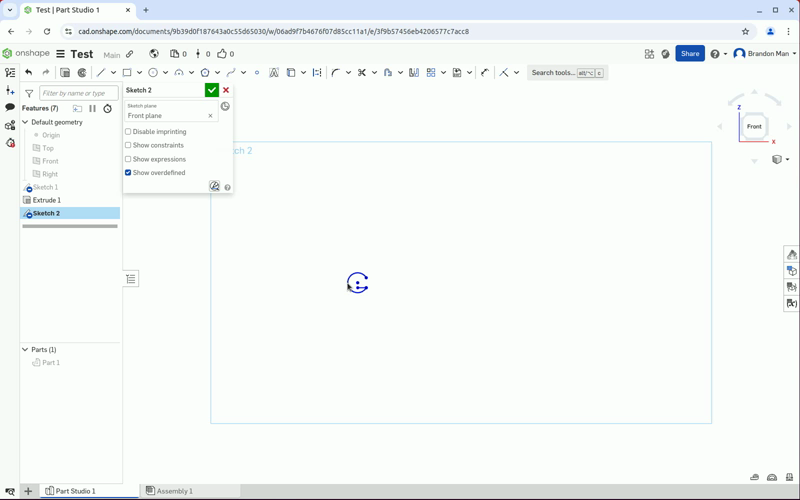
mouse_move(366, 277)
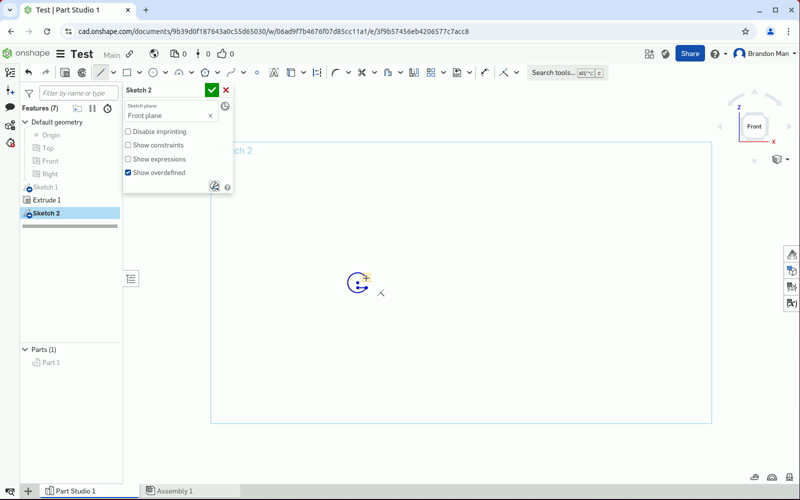
click(366, 277)
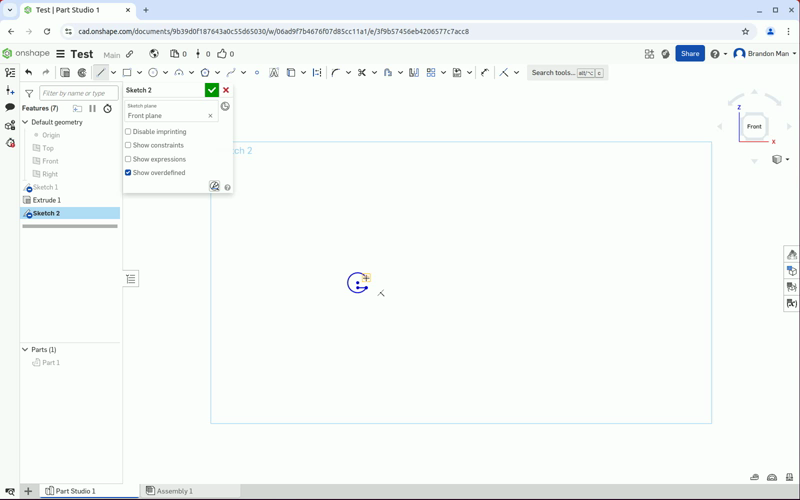
key_down(shift)
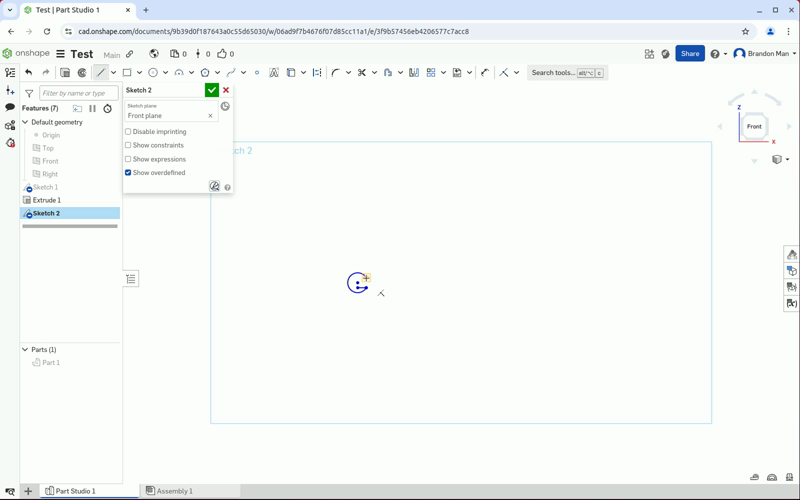
mouse_move(396, 277)
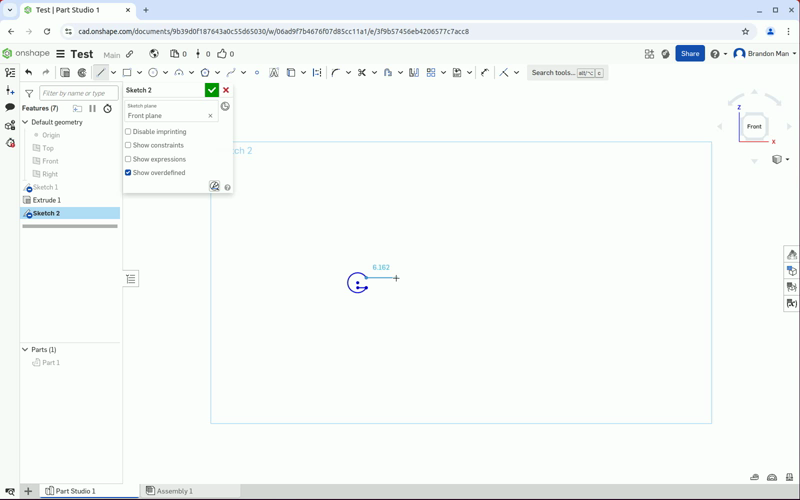
mouse_move(357, 277)
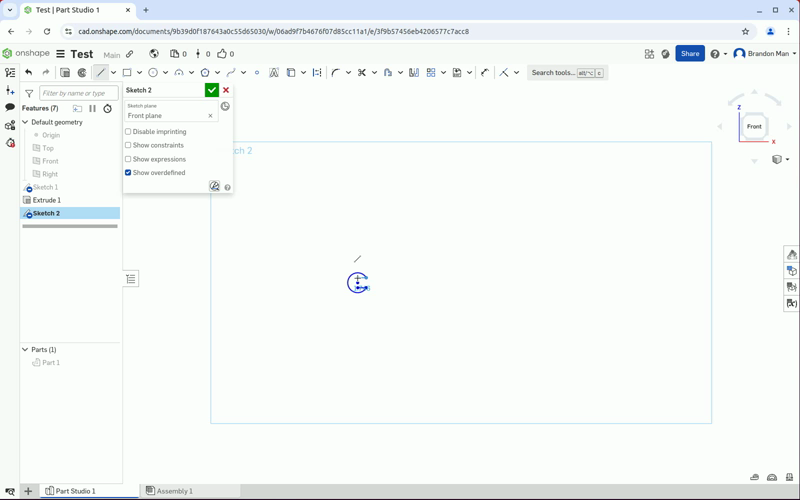
click(357, 277)
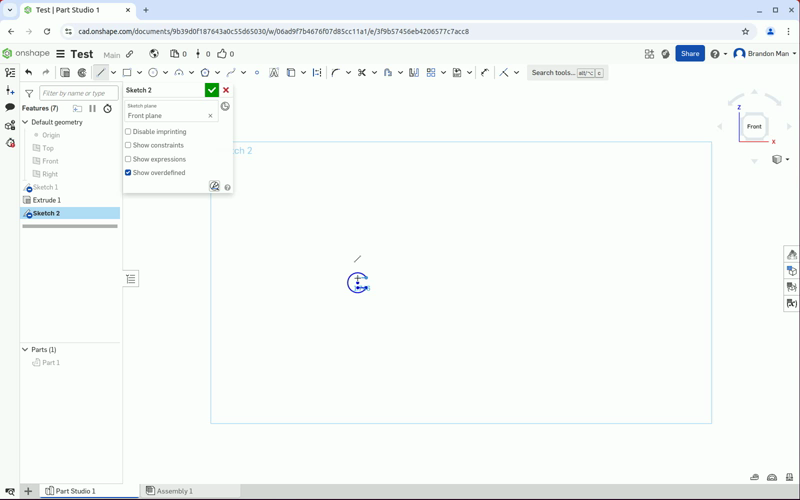
key_up(shift)
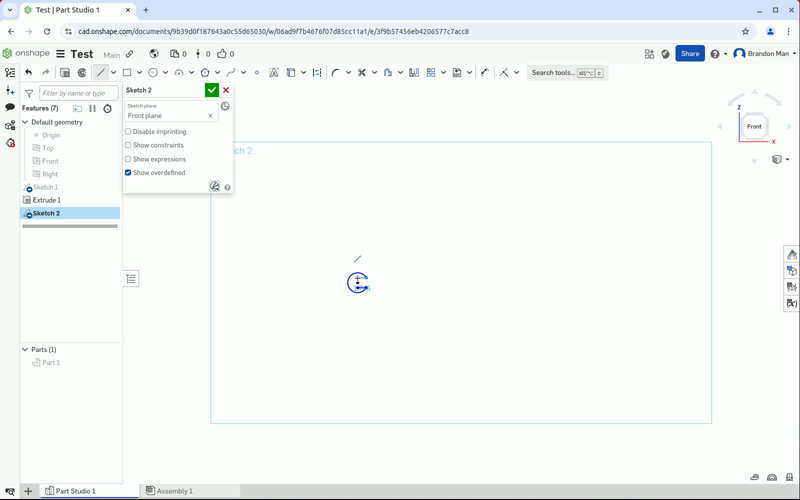
key(esc)
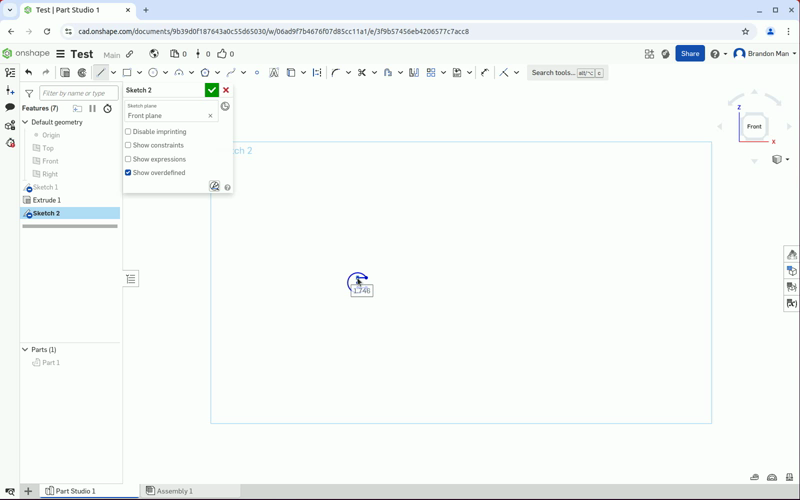
key(a)
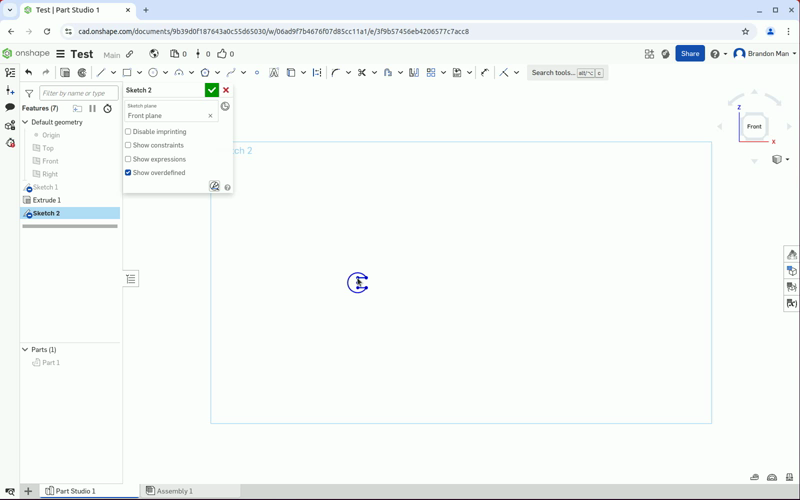
mouse_move(357, 277)
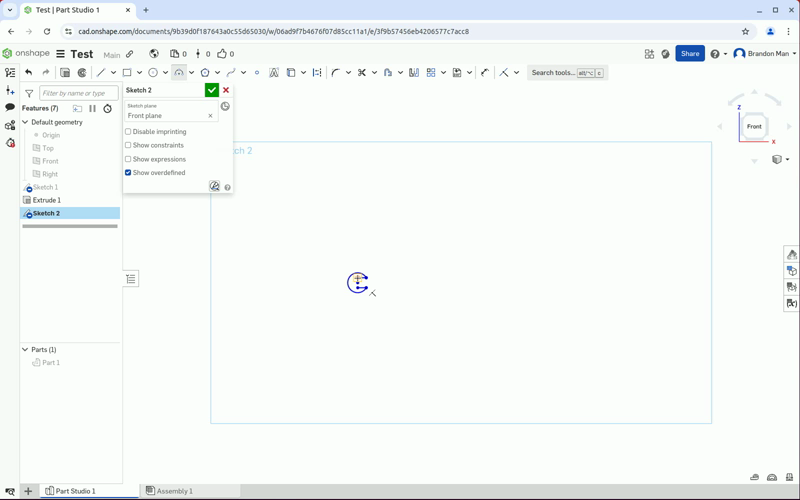
click(357, 277)
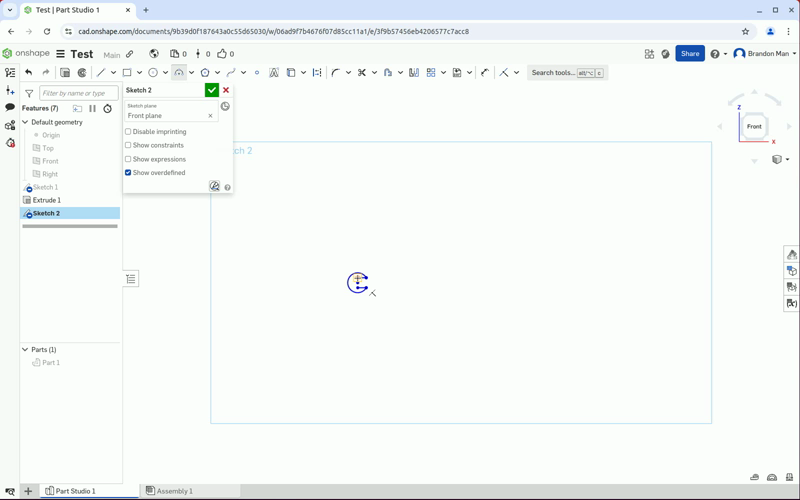
mouse_move(357, 287)
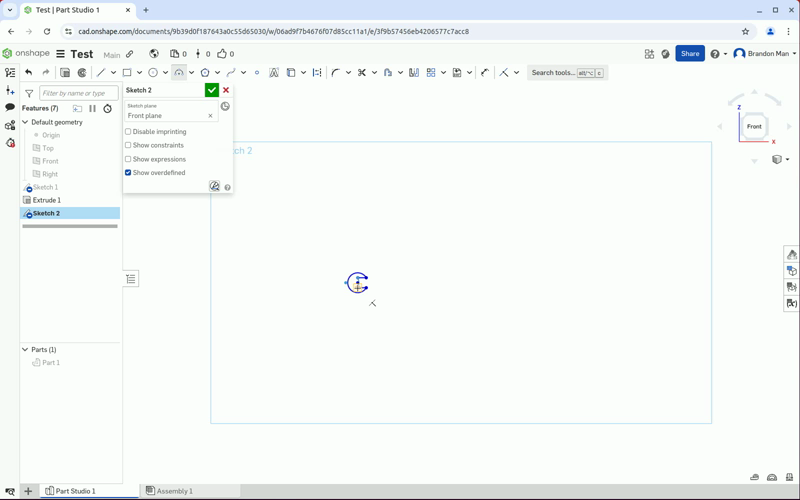
click(357, 287)
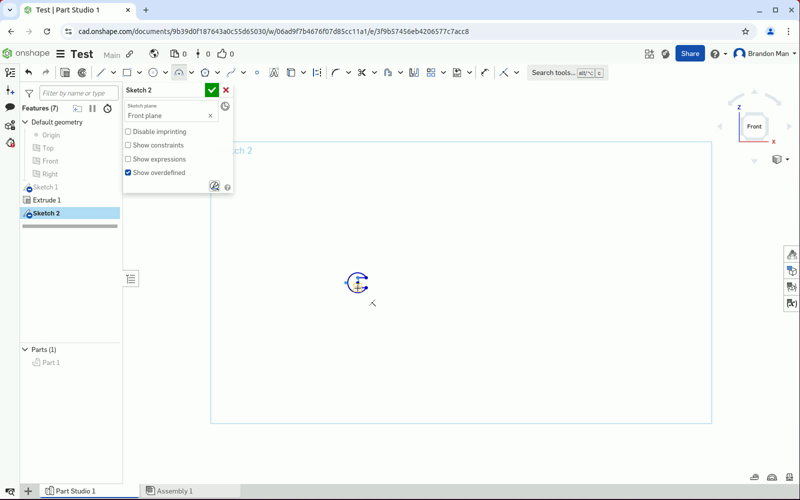
key_down(shift)
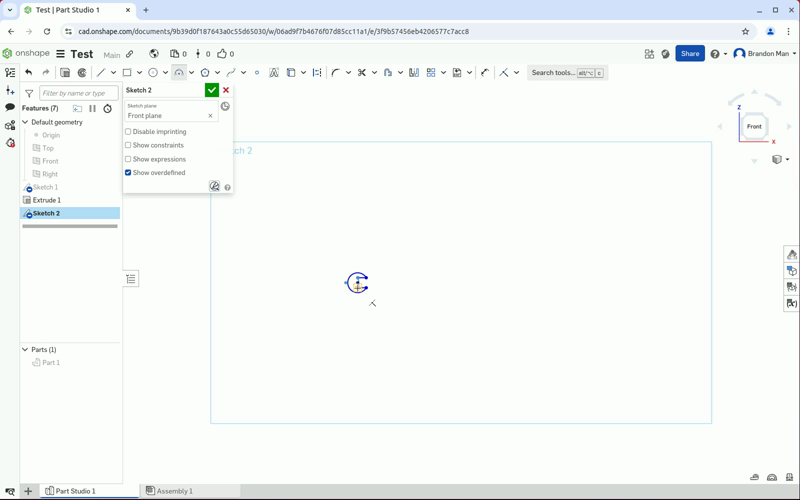
mouse_move(352, 282)
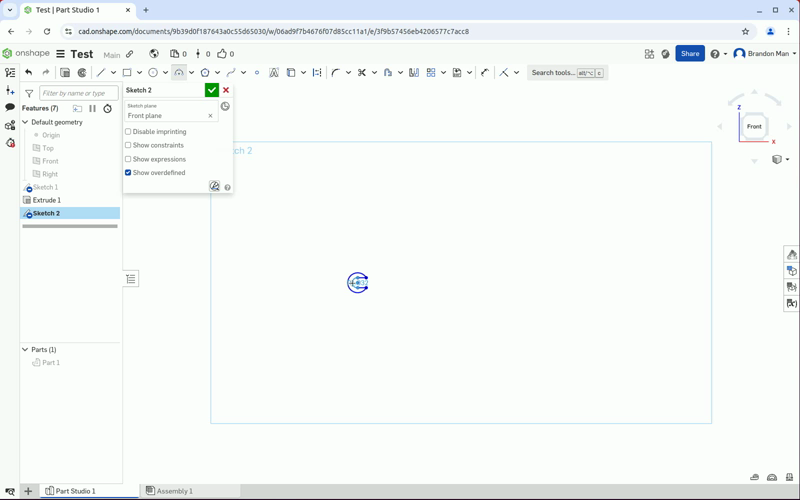
click(352, 282)
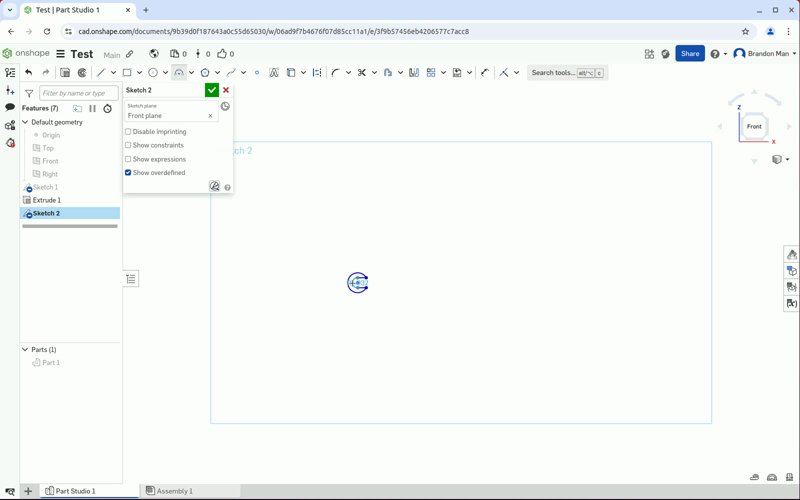
key_up(shift)
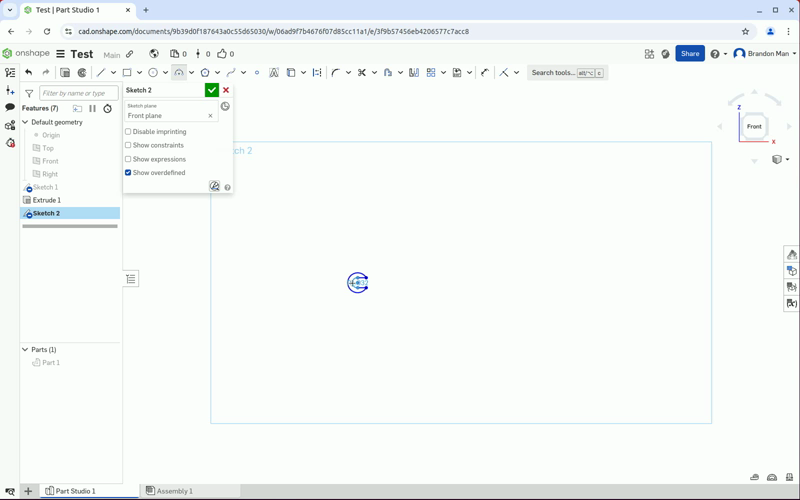
key(esc)
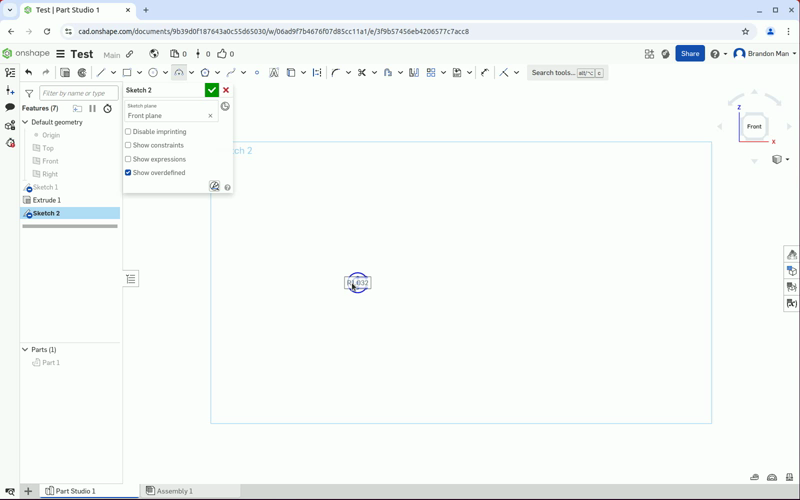
mouse_move(353, 278)
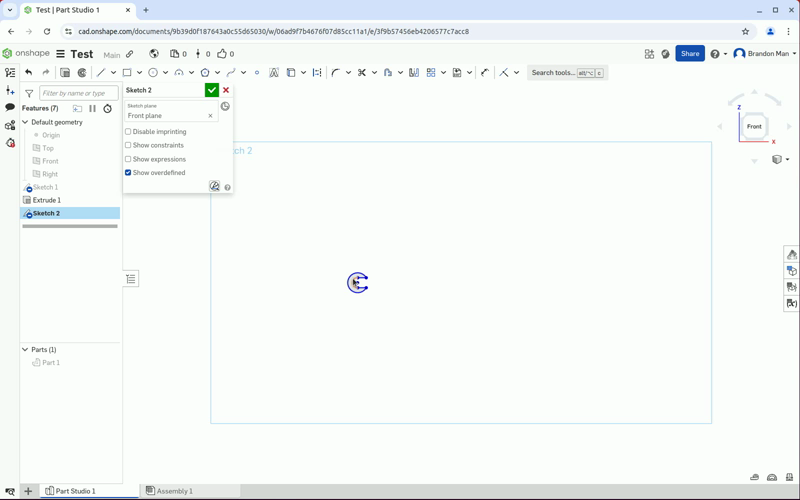
scroll(6)
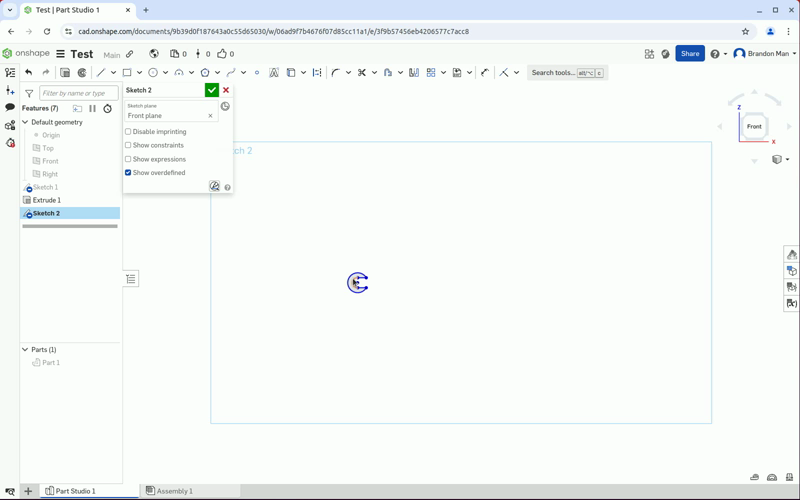
scroll(6)
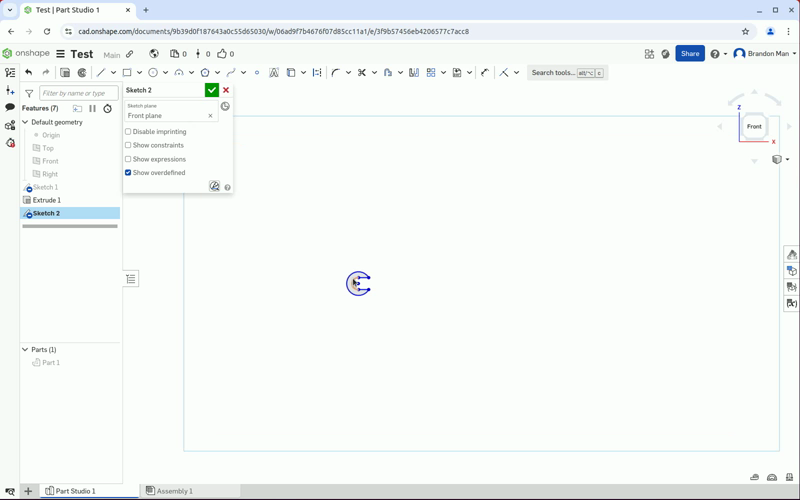
scroll(6)
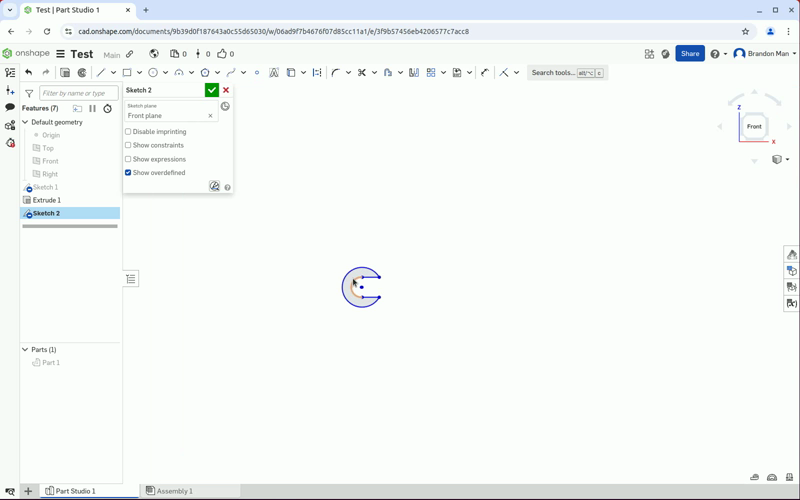
scroll(6)
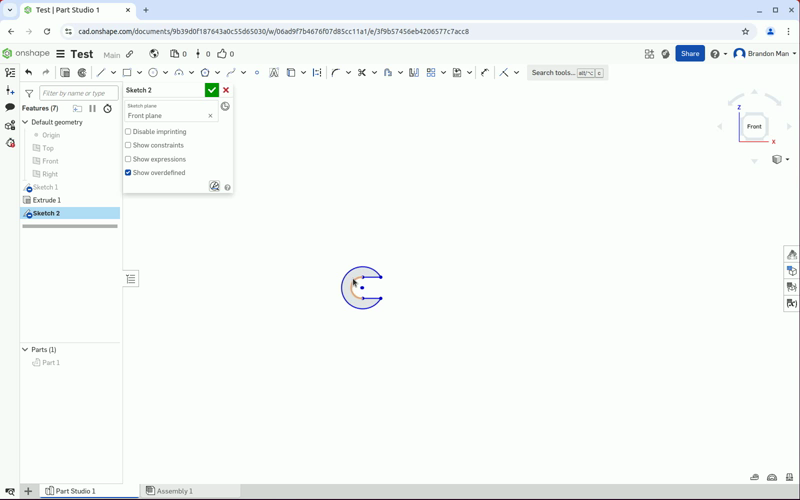
scroll(6)
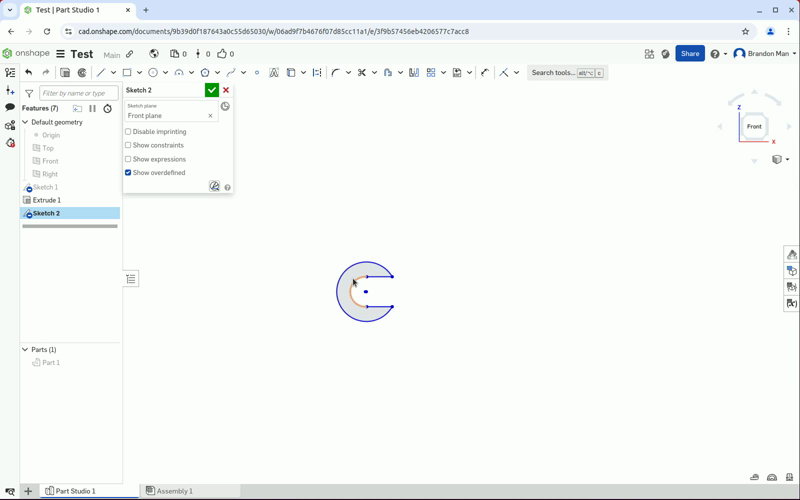
scroll(6)
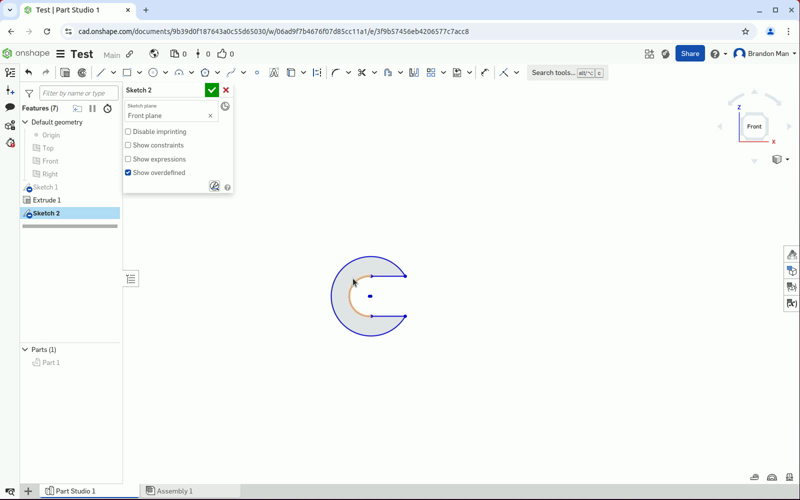
scroll(6)
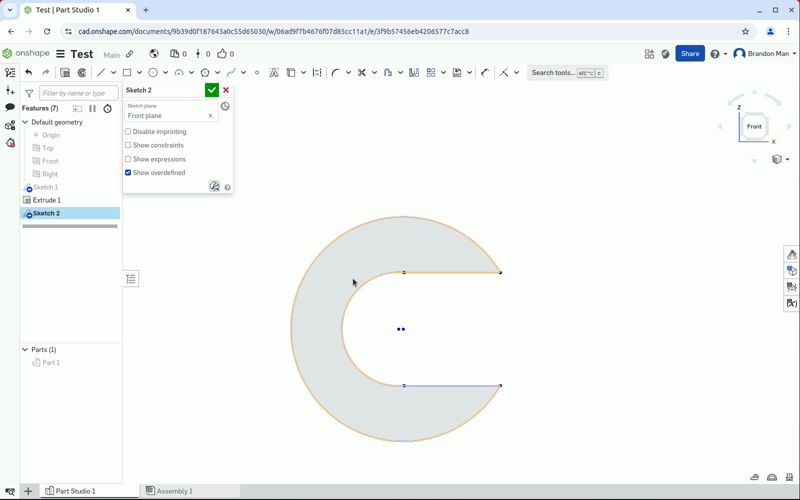
click(353, 278)
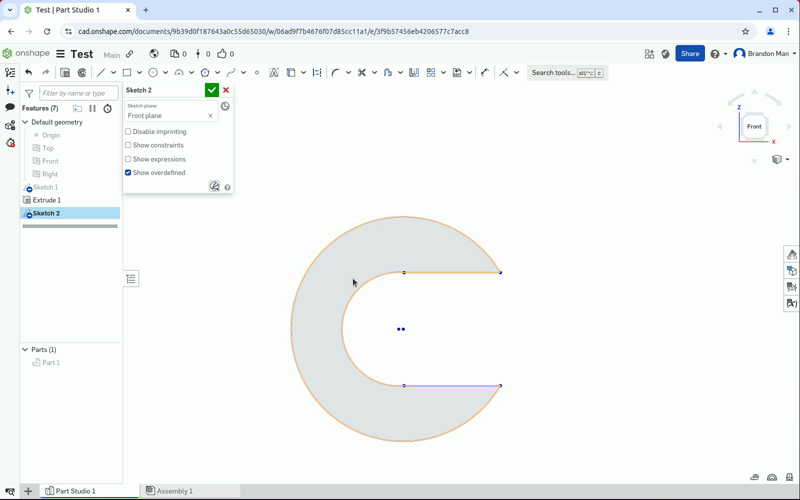
scroll(-6)
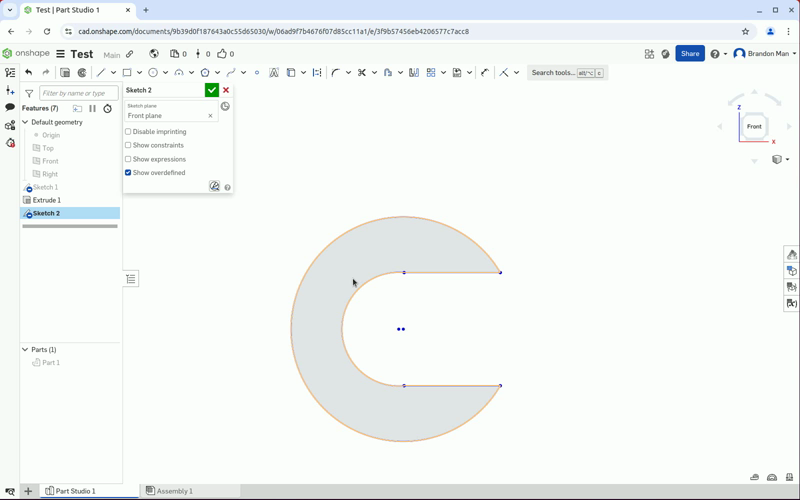
scroll(-6)
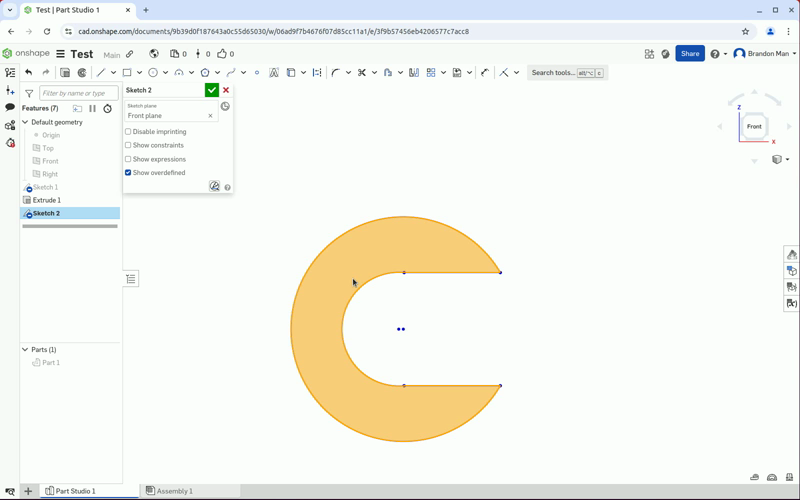
scroll(-6)
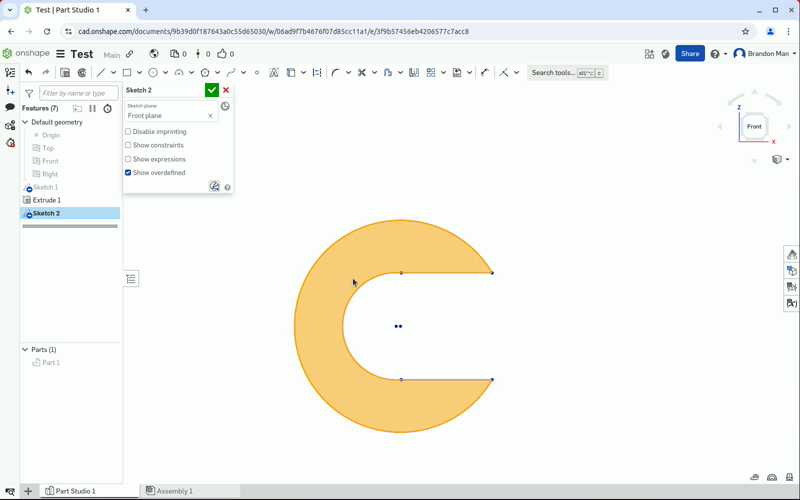
scroll(-6)
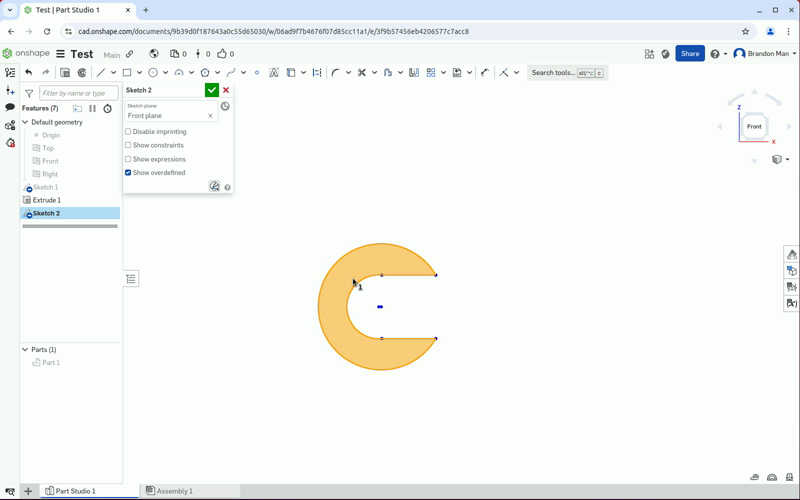
scroll(-6)
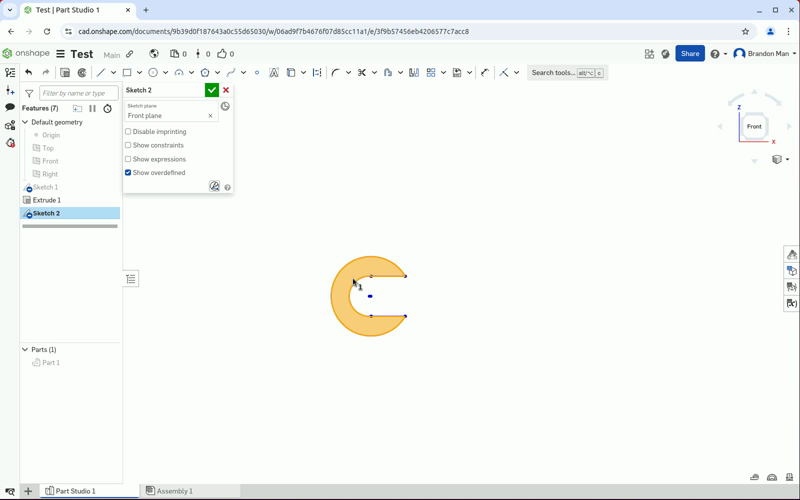
scroll(-6)
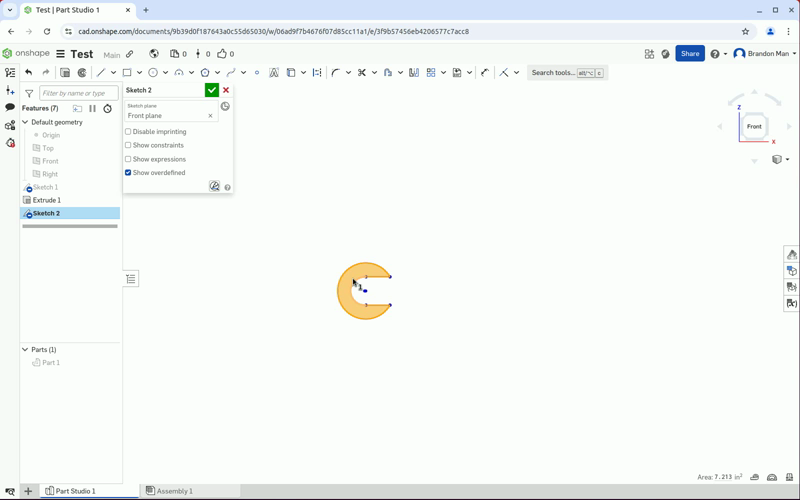
scroll(-6)
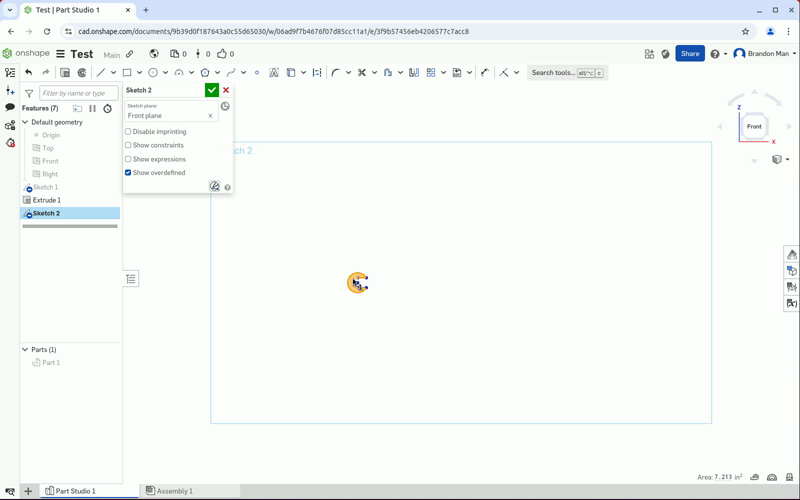
mouse_move(73, 352)
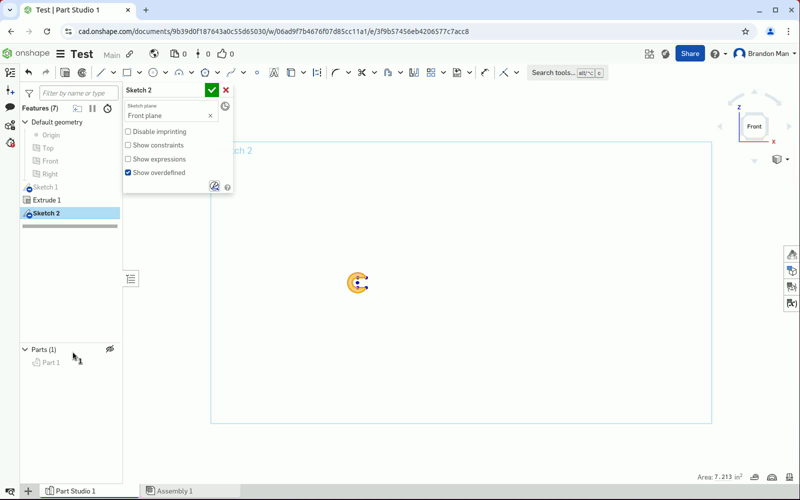
key(shift+y)
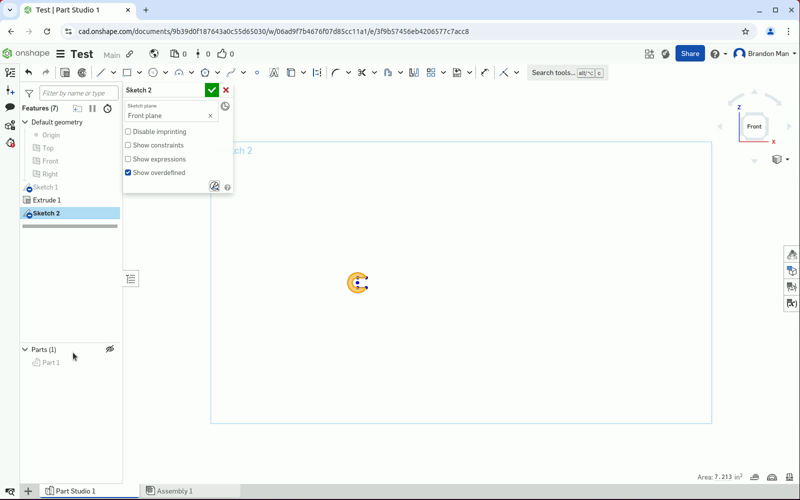
key(shift+e)
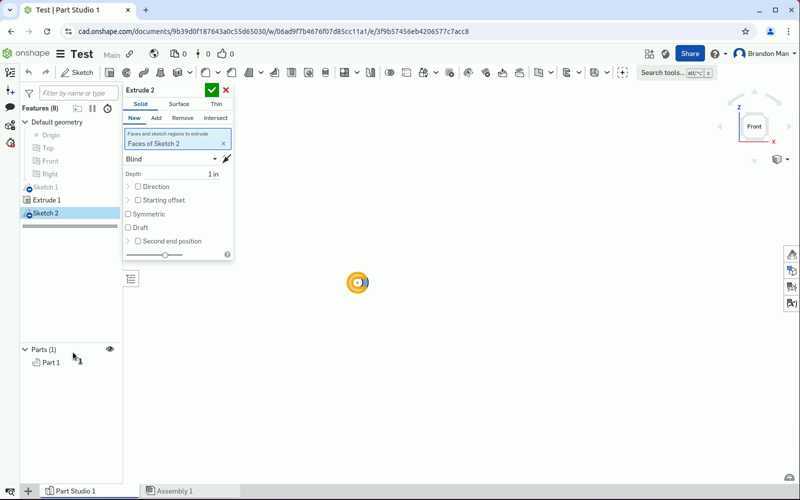
mouse_move(143, 106)
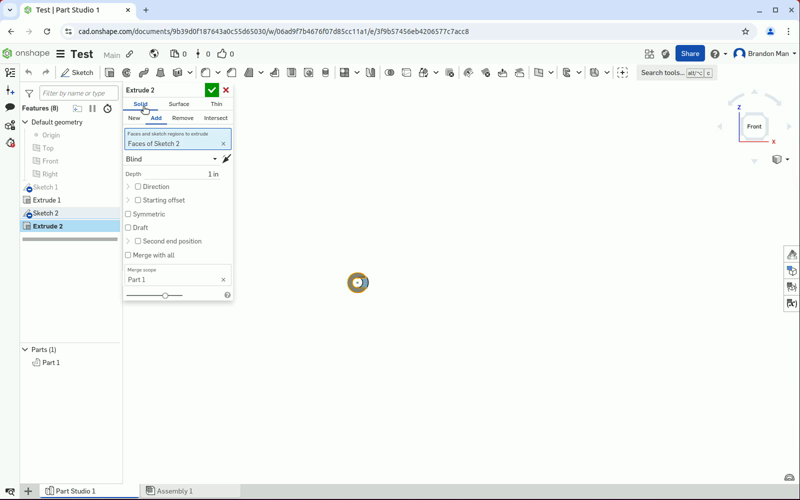
click(143, 106)
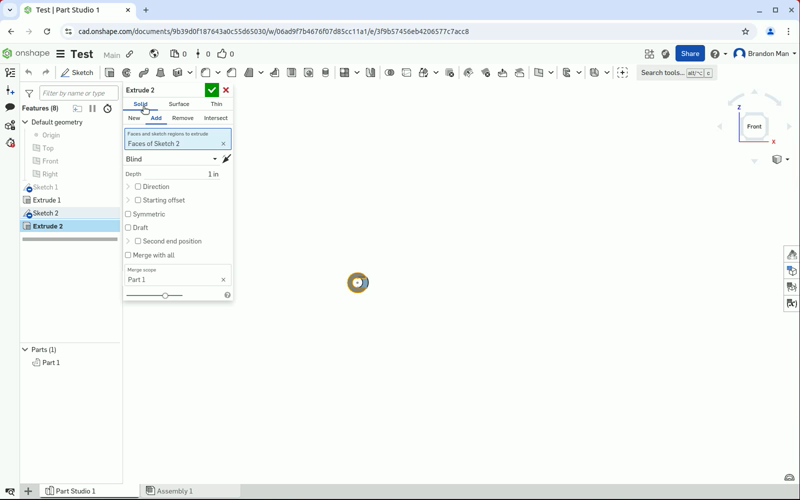
mouse_move(137, 120)
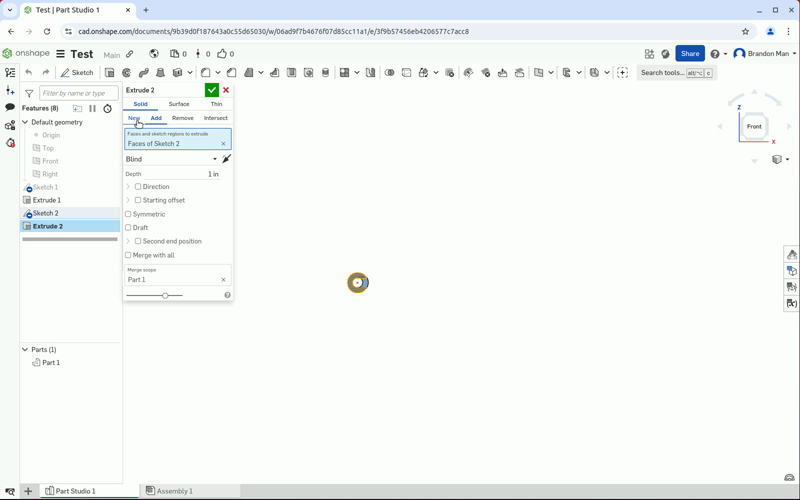
click(137, 120)
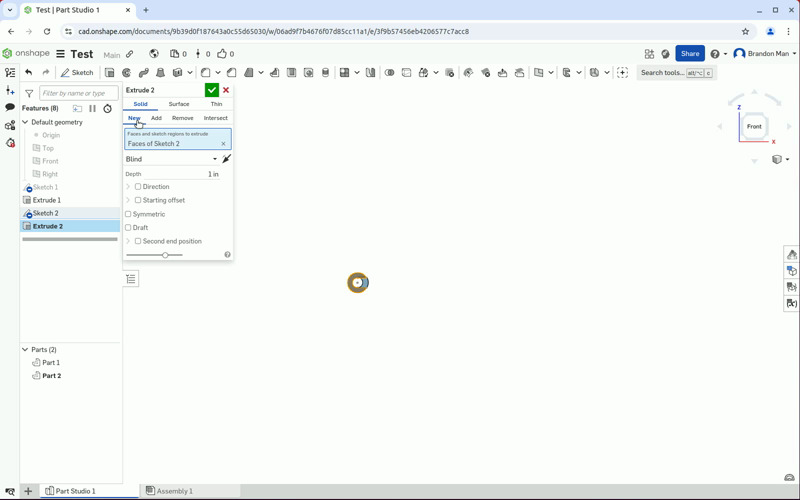
key(tab, 4)
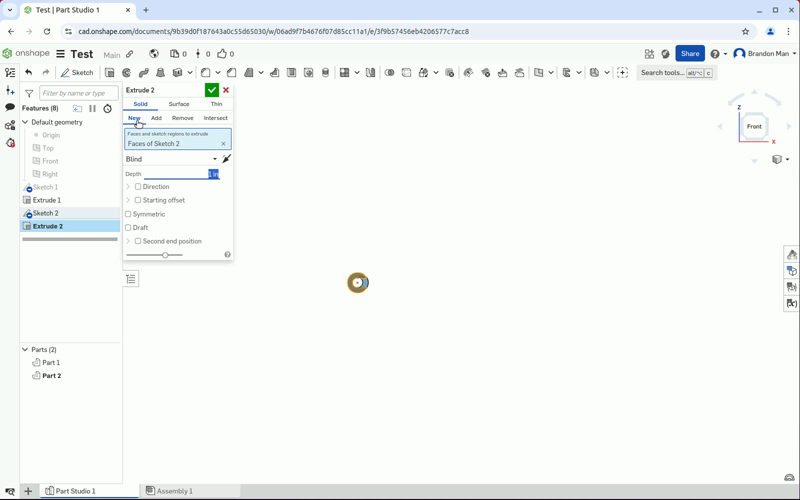
text(1.685)
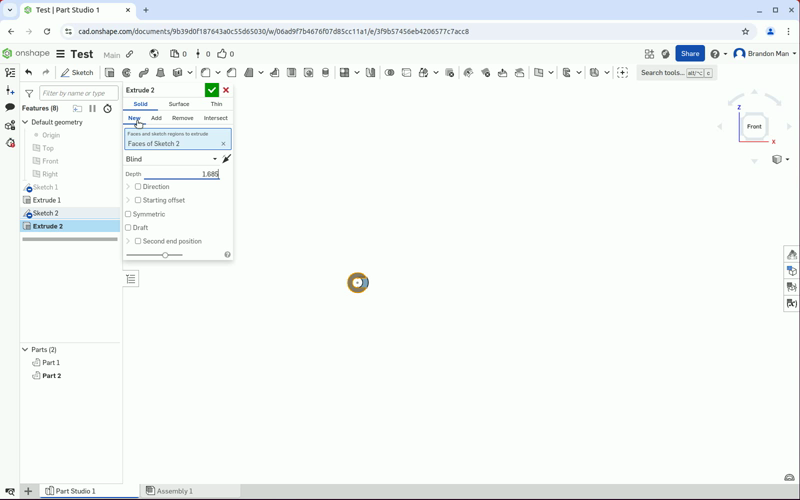
key(enter)
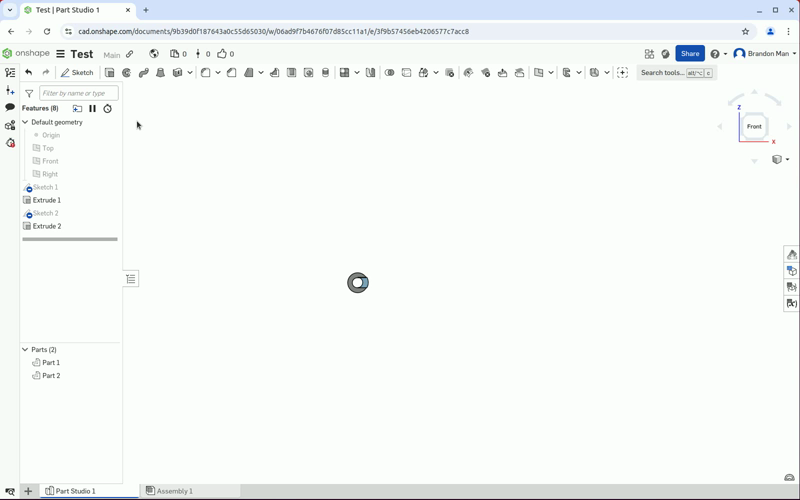
key(shift+h)
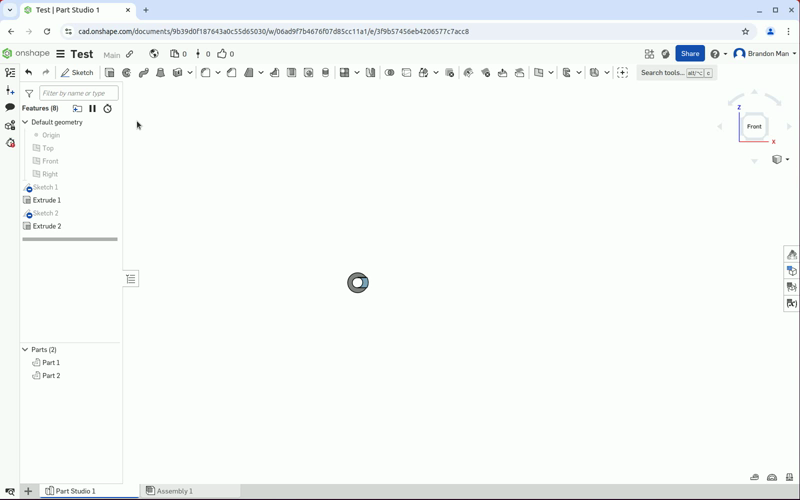
key(shift+h)
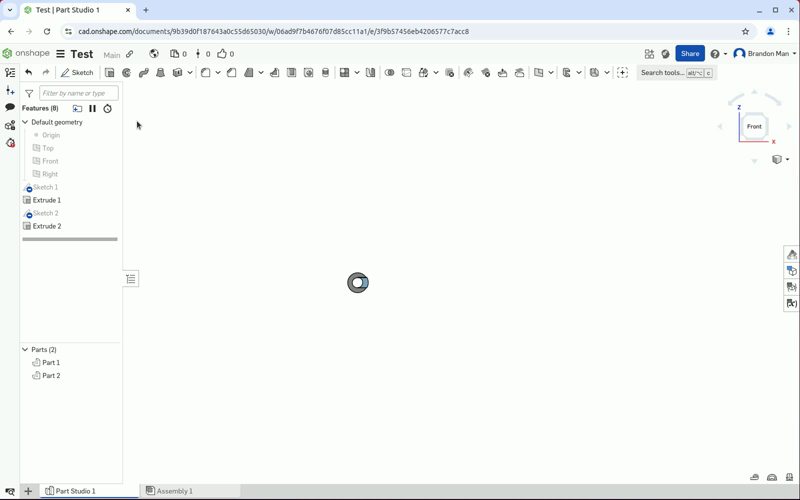
mouse_move(73, 189)
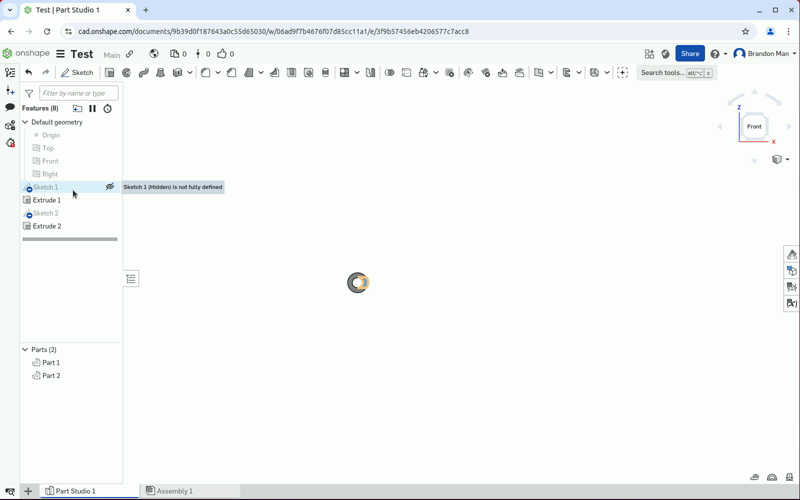
click(73, 189)
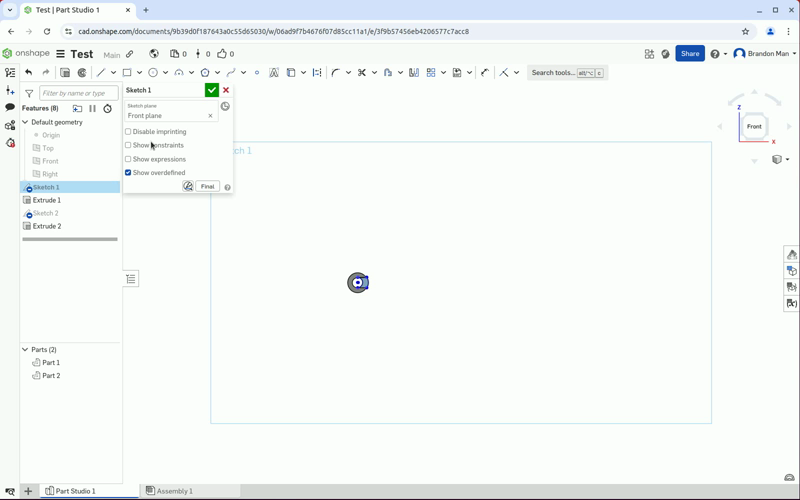
mouse_move(229, 92)
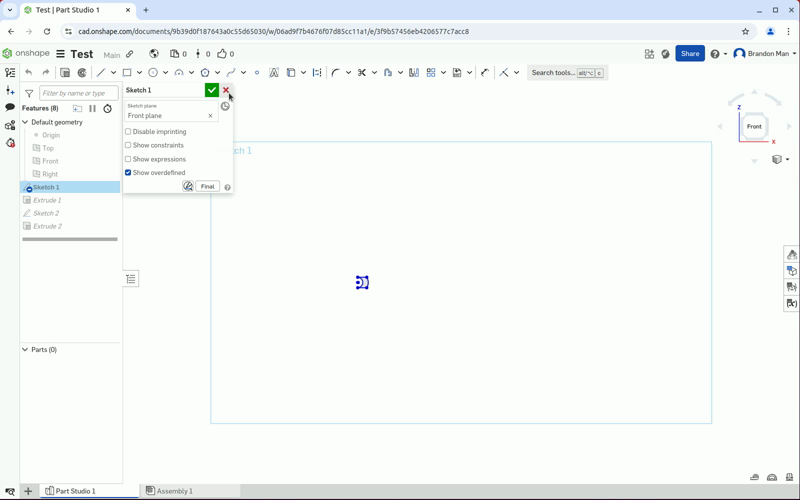
click(229, 92)
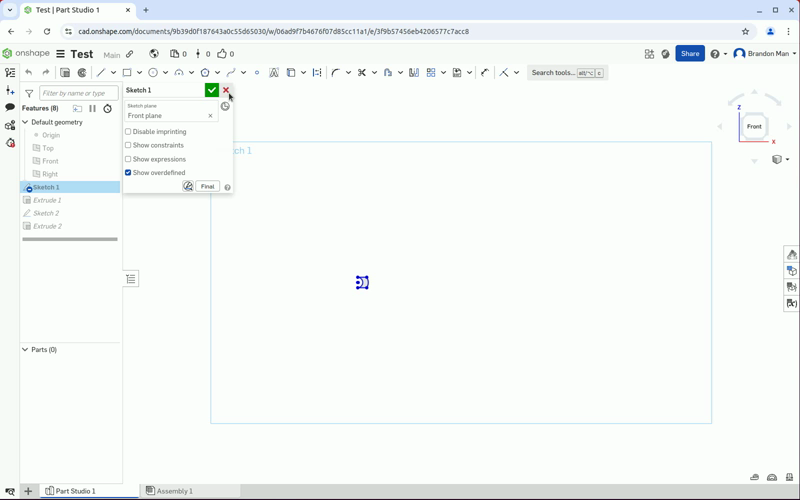
key(shift+s)
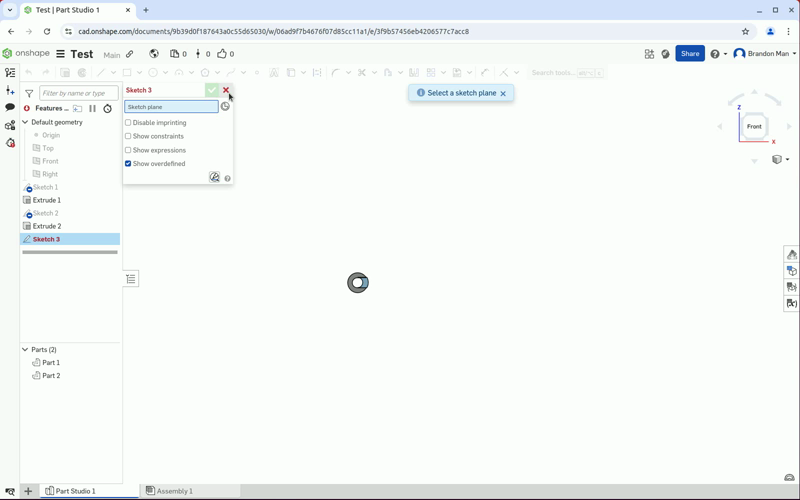
mouse_move(73, 163)
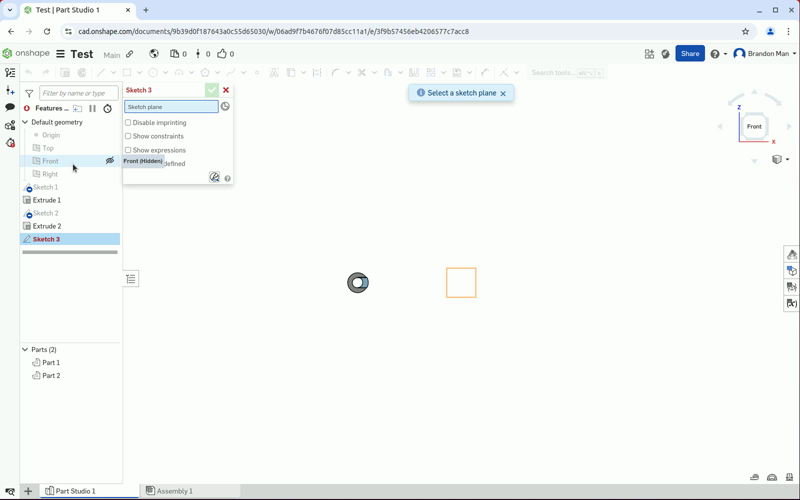
click(73, 163)
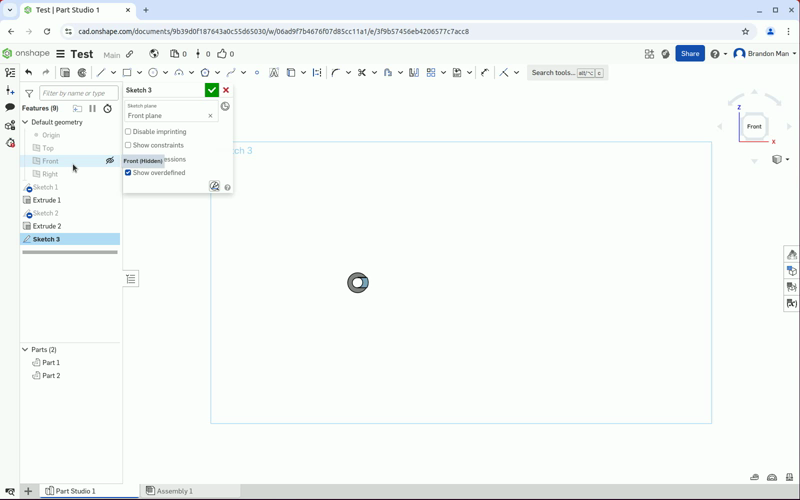
mouse_move(73, 352)
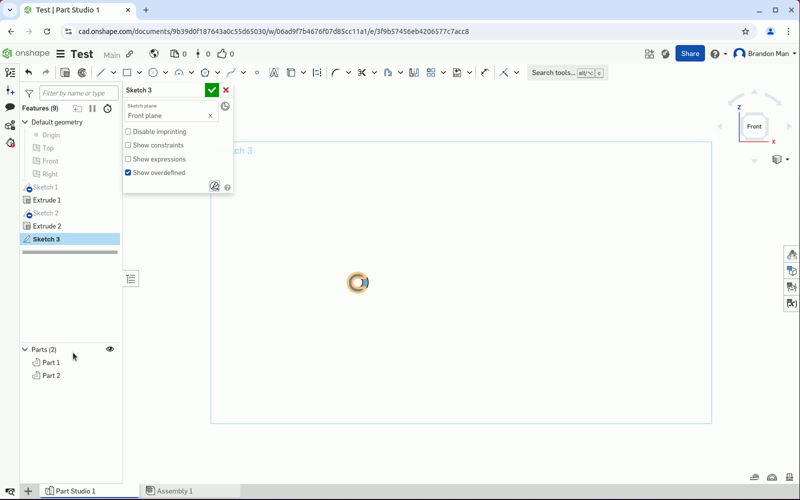
key(y)
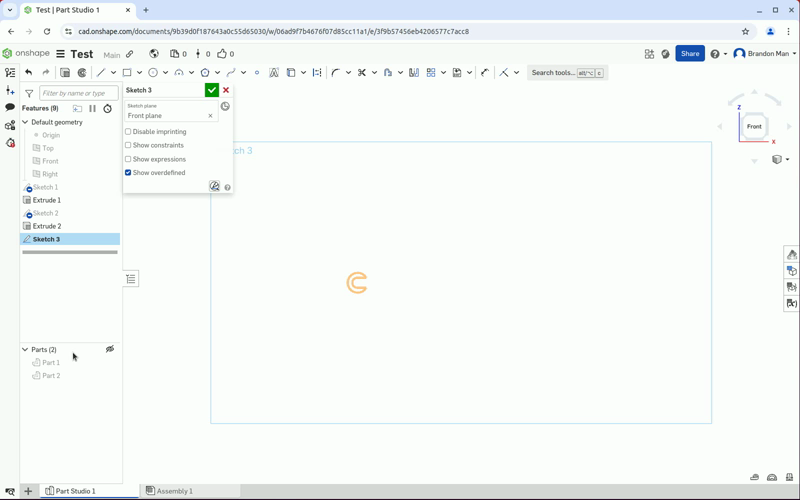
key(l)
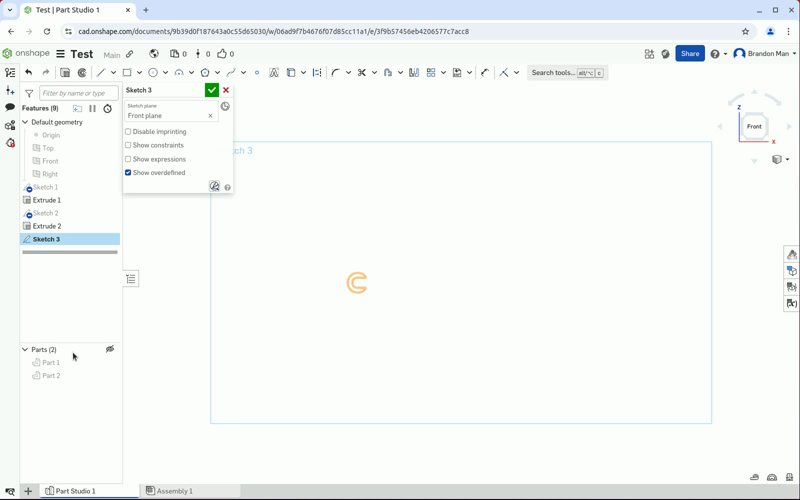
key_down(shift)
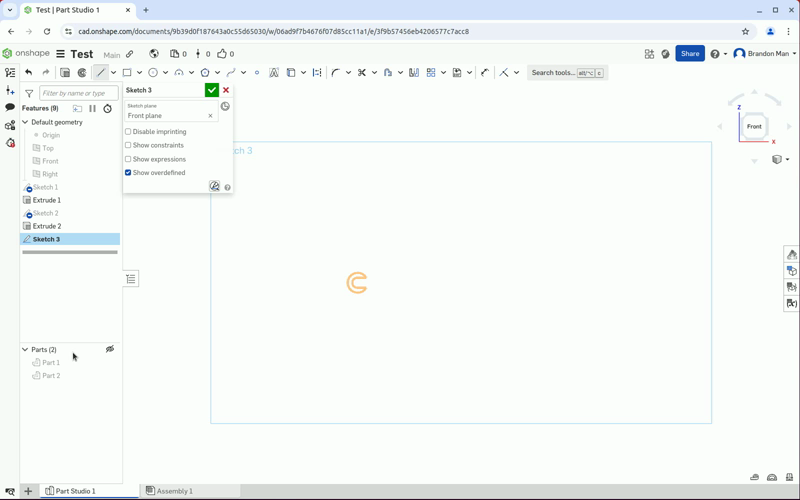
mouse_move(365, 287)
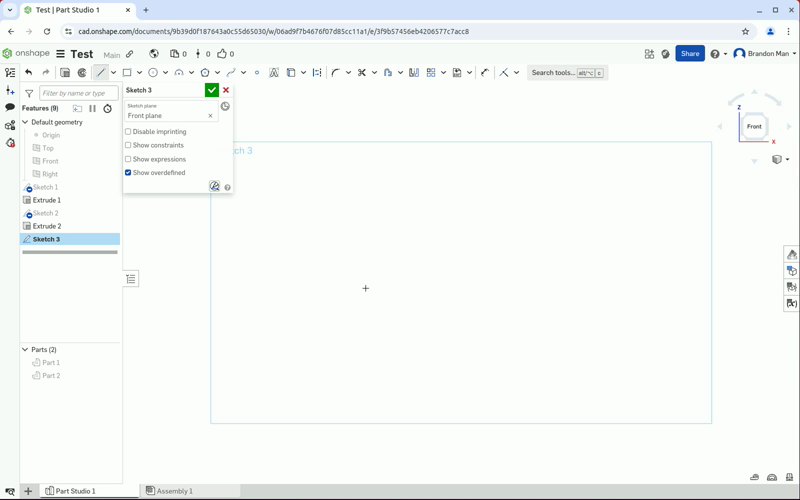
click(365, 287)
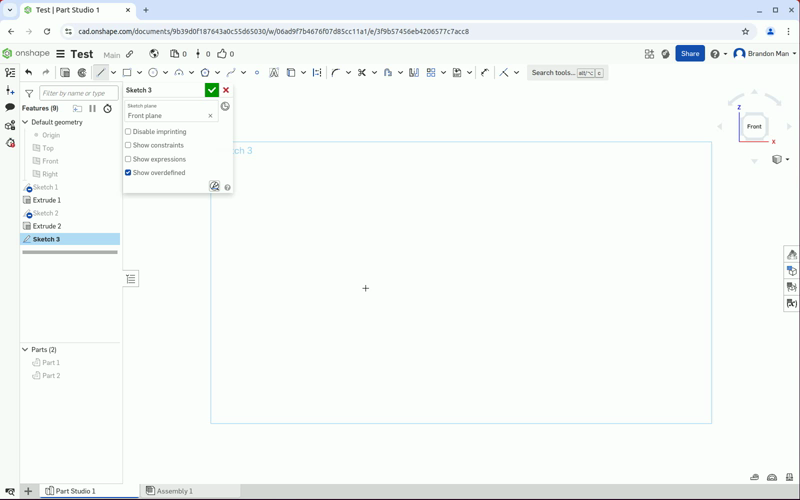
key_up(shift)
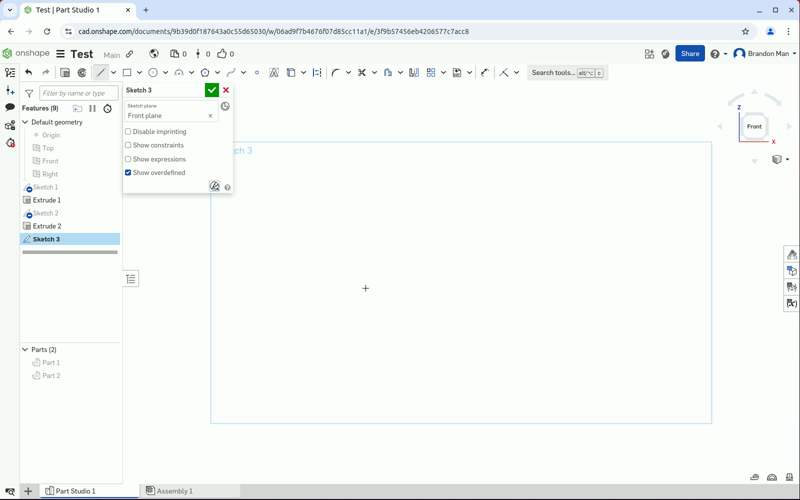
key_down(shift)
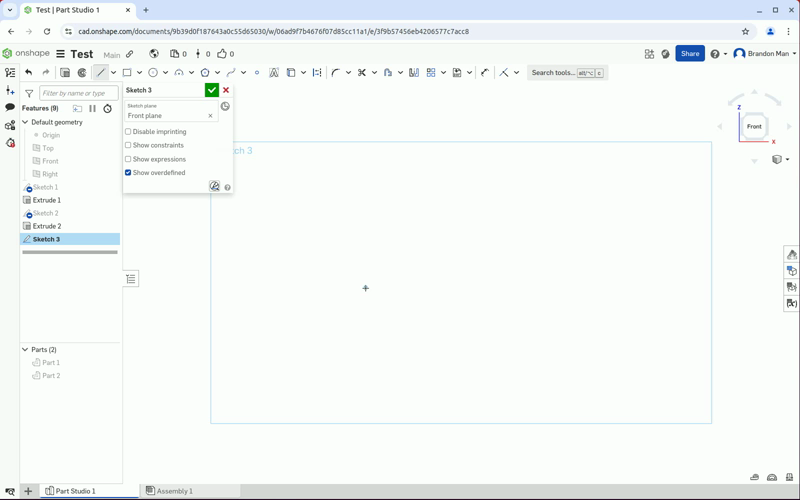
mouse_move(452, 287)
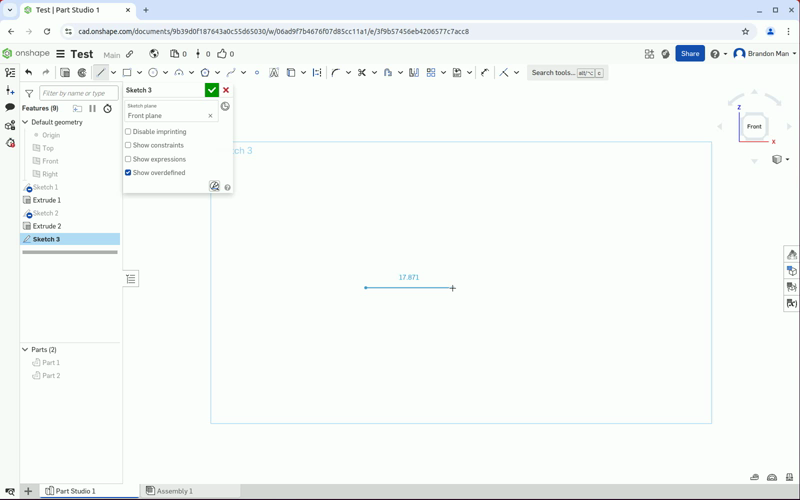
click(452, 287)
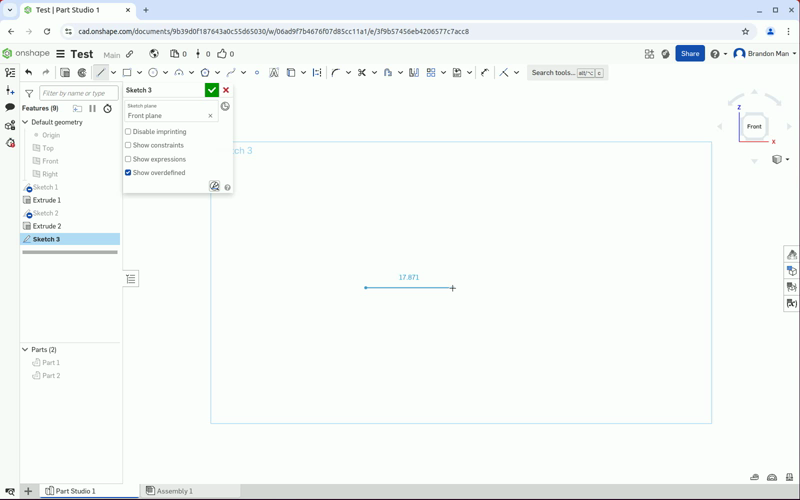
key_up(shift)
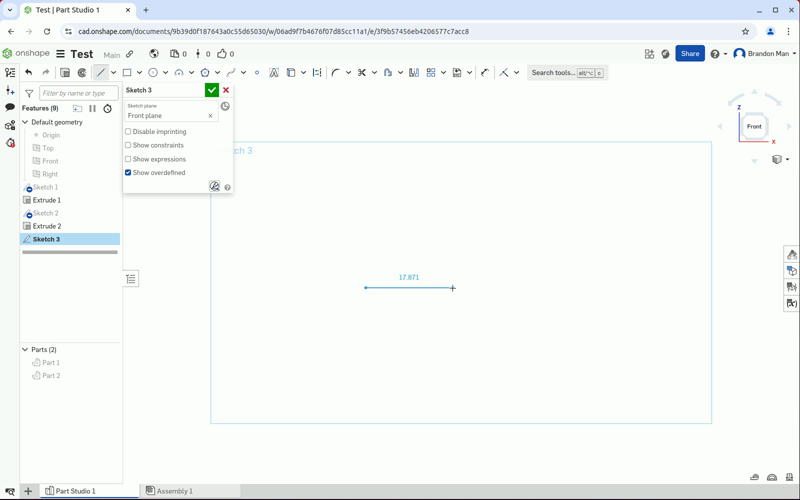
key(esc)
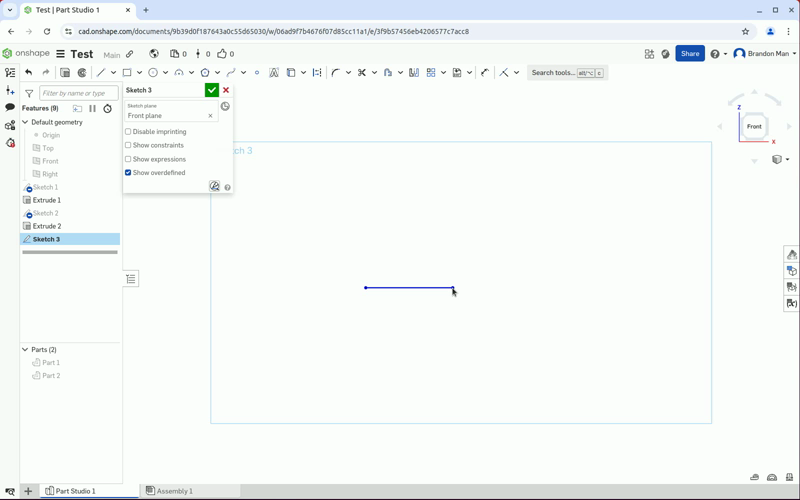
key(a)
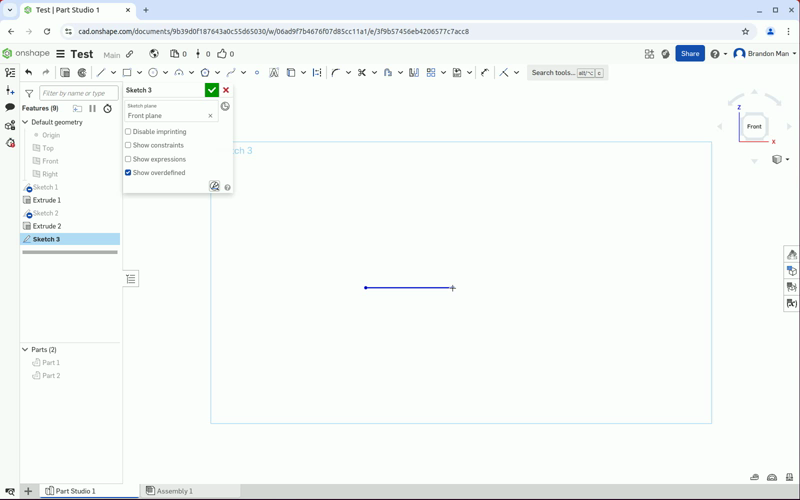
mouse_move(452, 287)
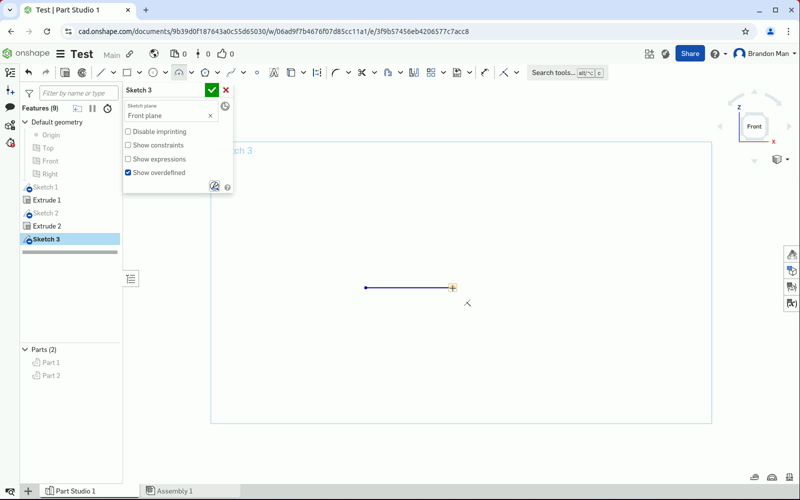
click(452, 287)
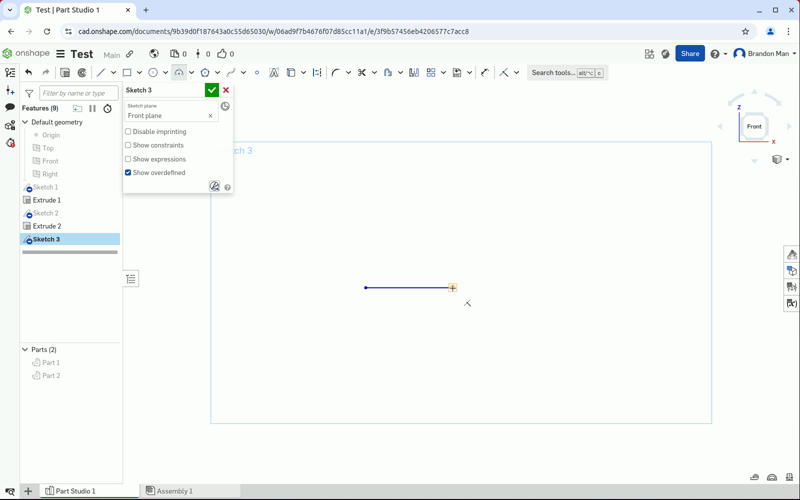
key_down(shift)
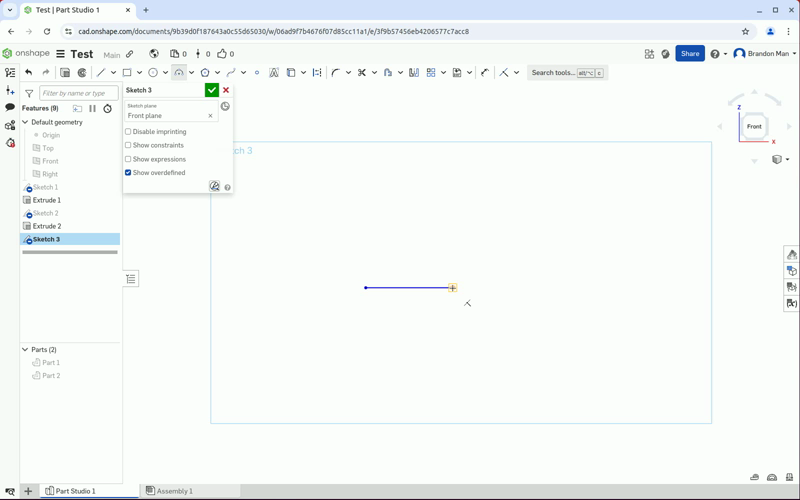
mouse_move(452, 278)
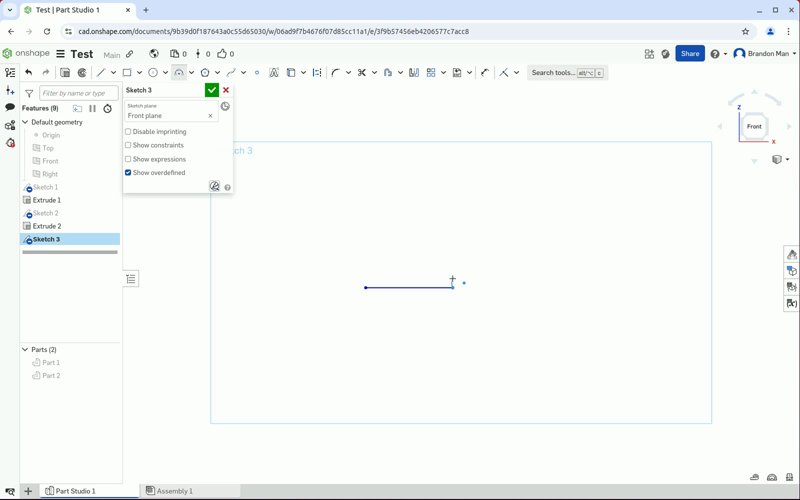
click(452, 278)
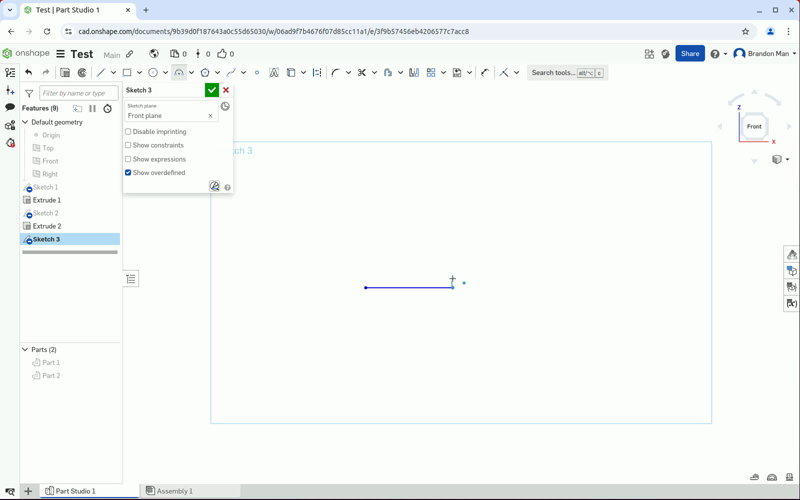
mouse_move(451, 282)
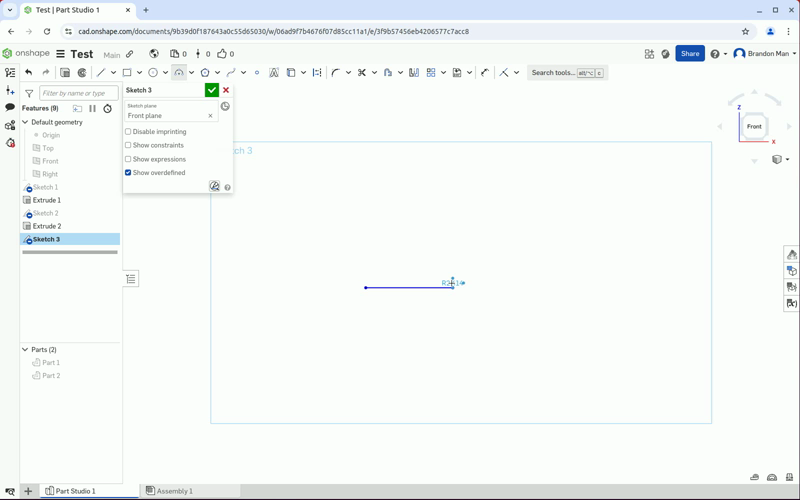
click(451, 282)
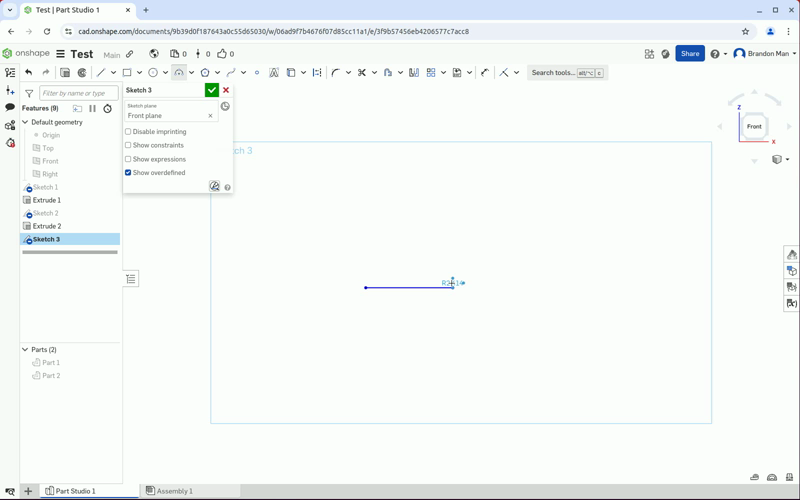
key_up(shift)
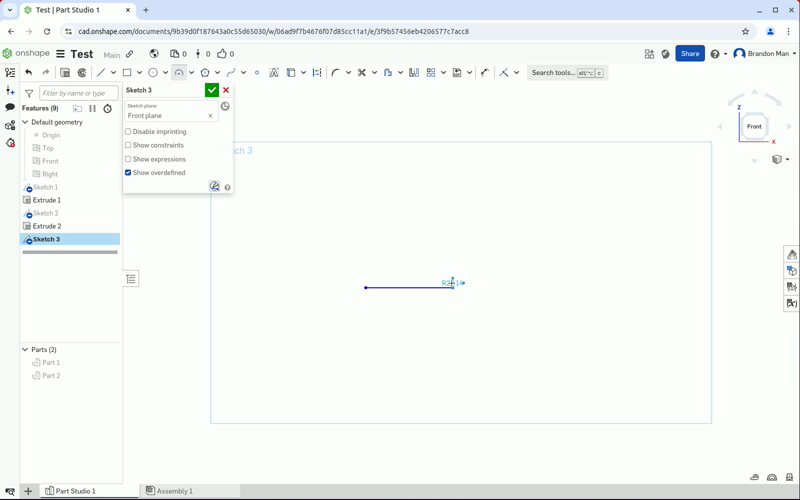
key(esc)
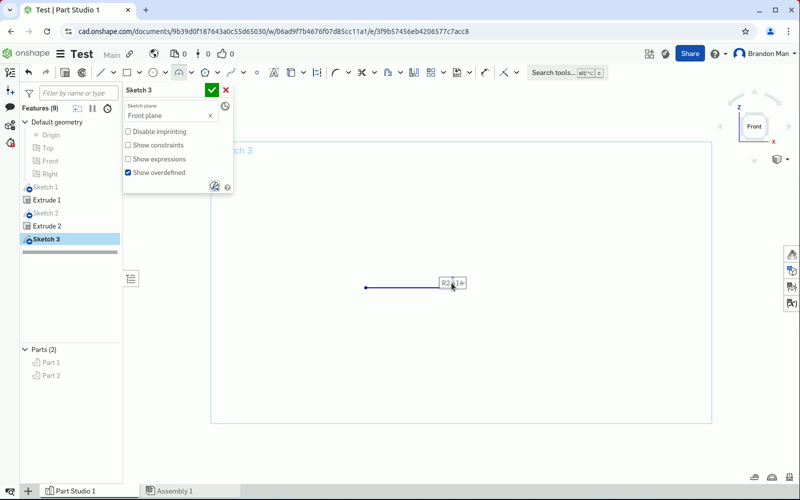
key(l)
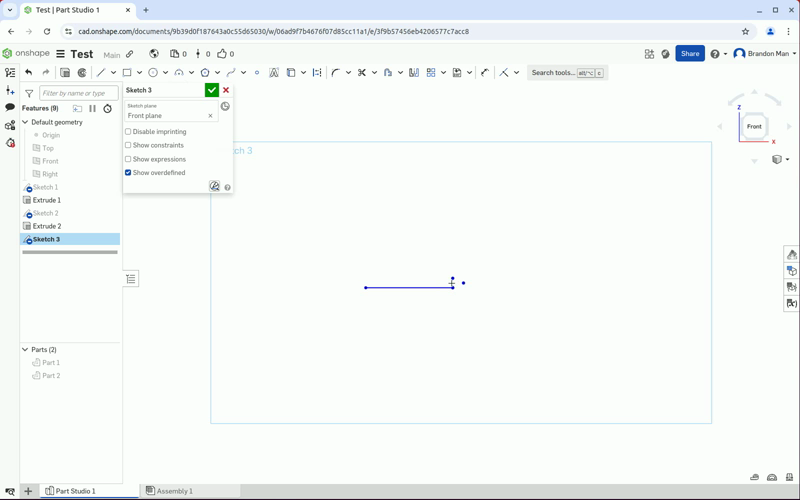
mouse_move(452, 278)
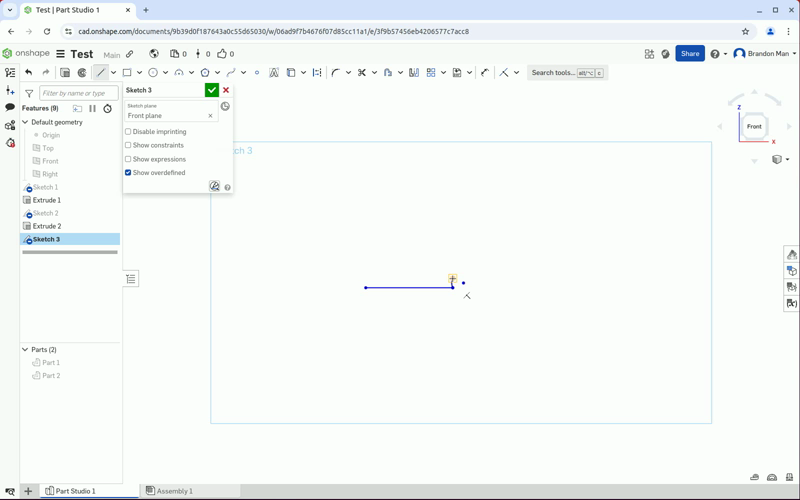
click(452, 278)
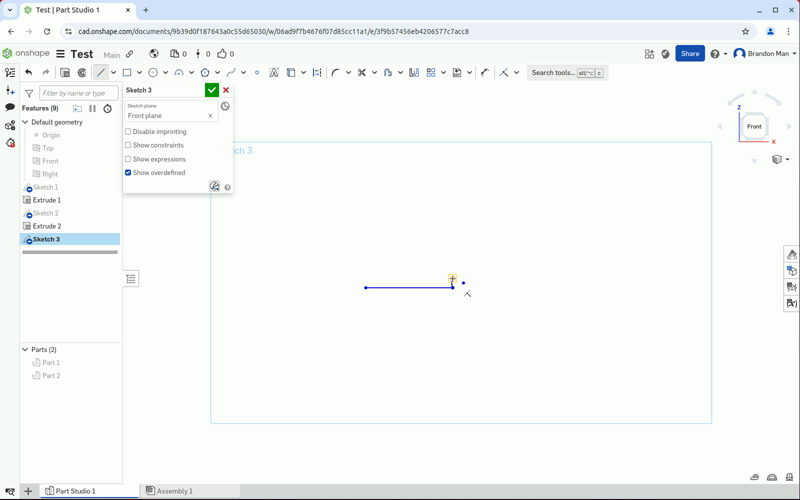
key_down(shift)
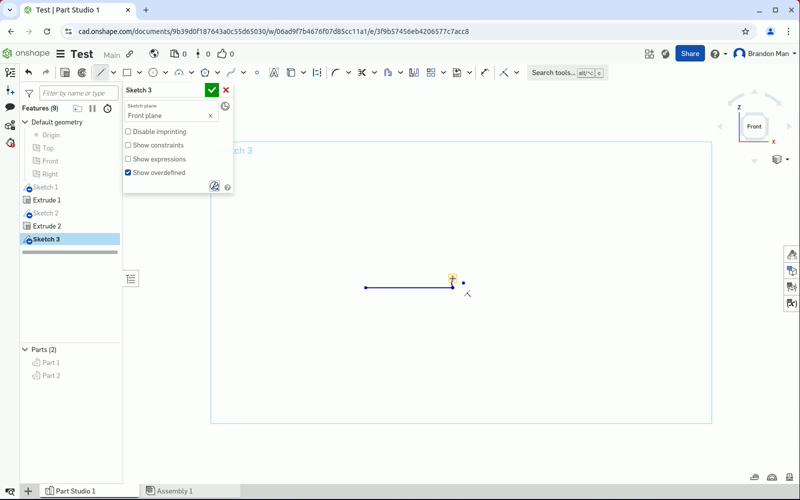
mouse_move(365, 278)
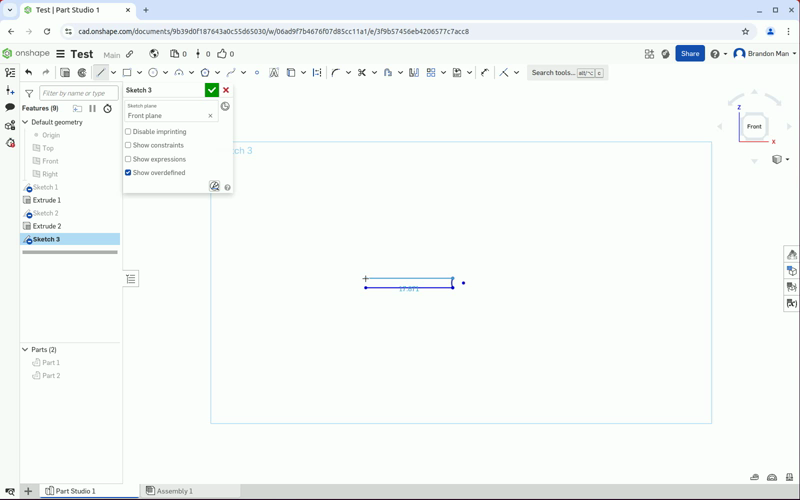
click(365, 278)
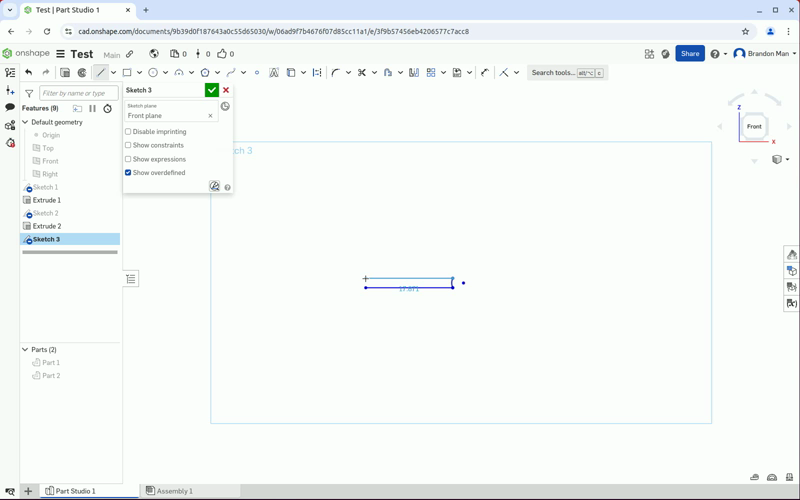
key_up(shift)
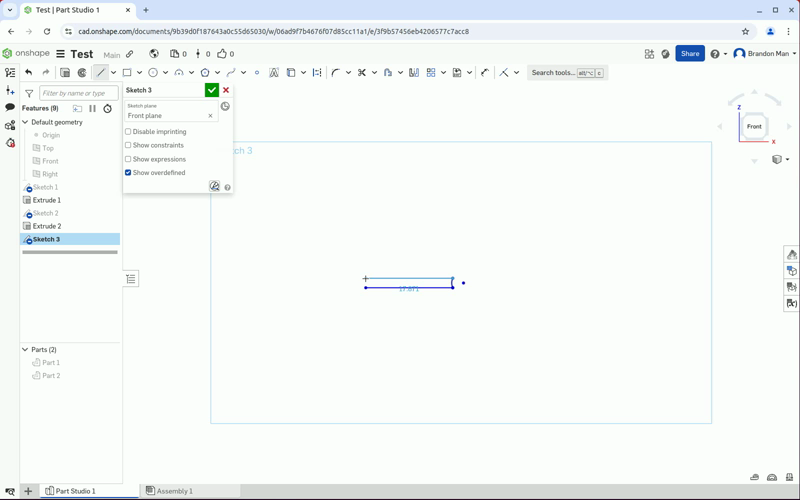
key(esc)
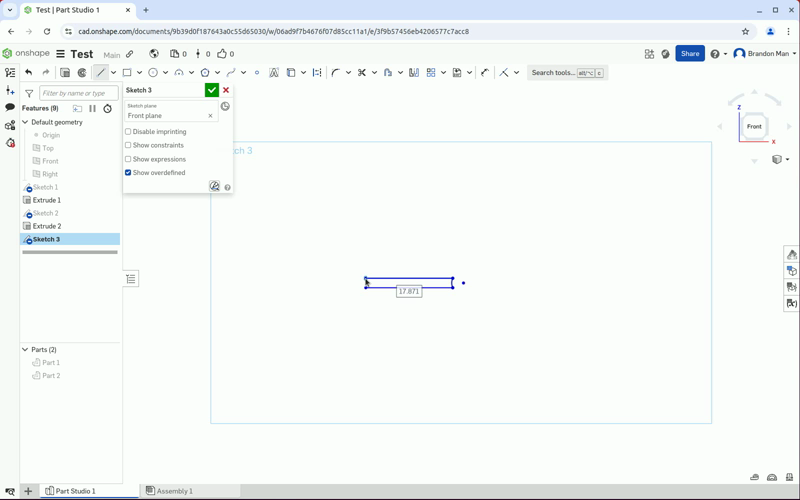
key(a)
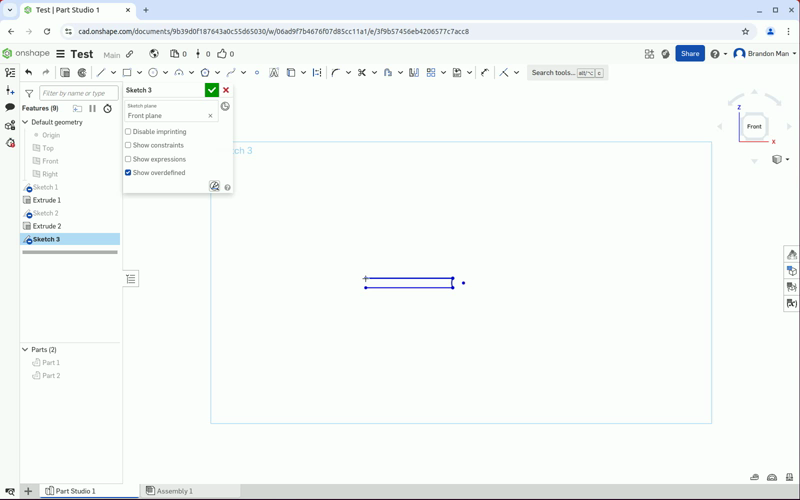
mouse_move(365, 278)
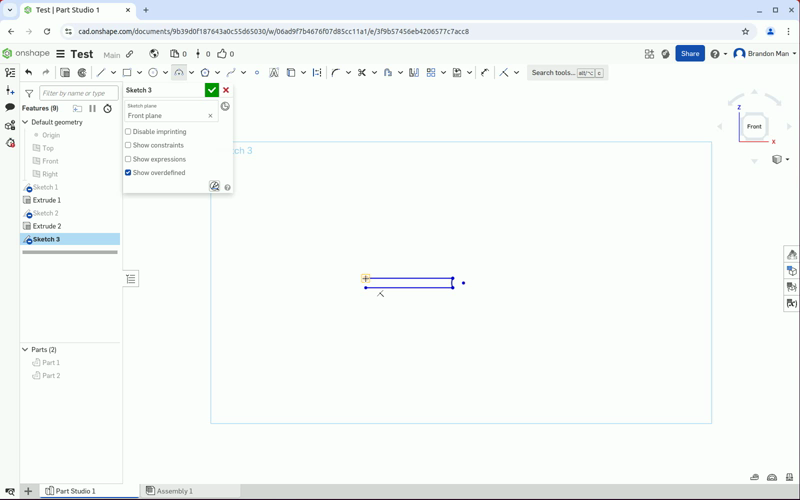
click(365, 278)
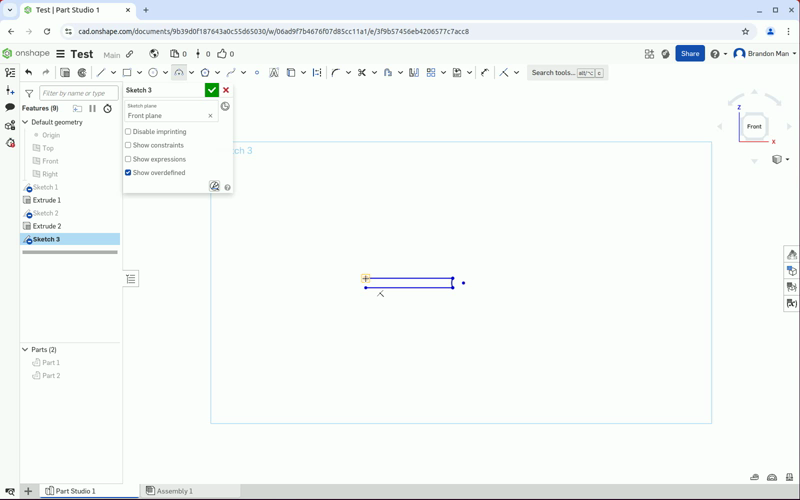
mouse_move(365, 287)
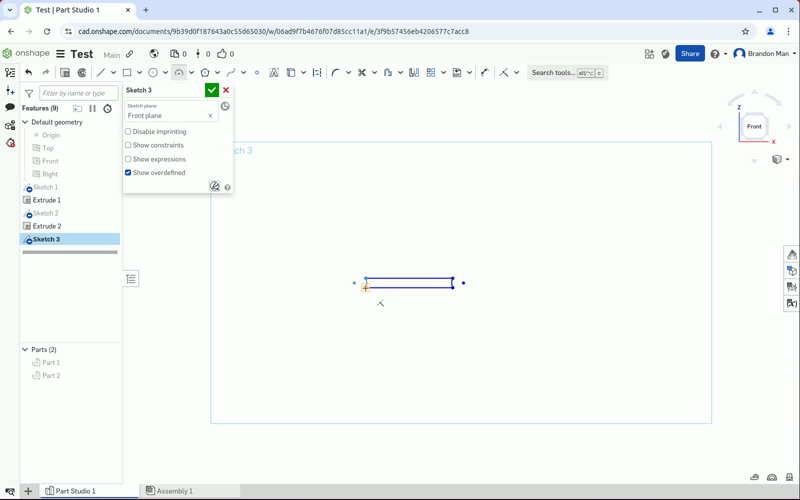
click(365, 287)
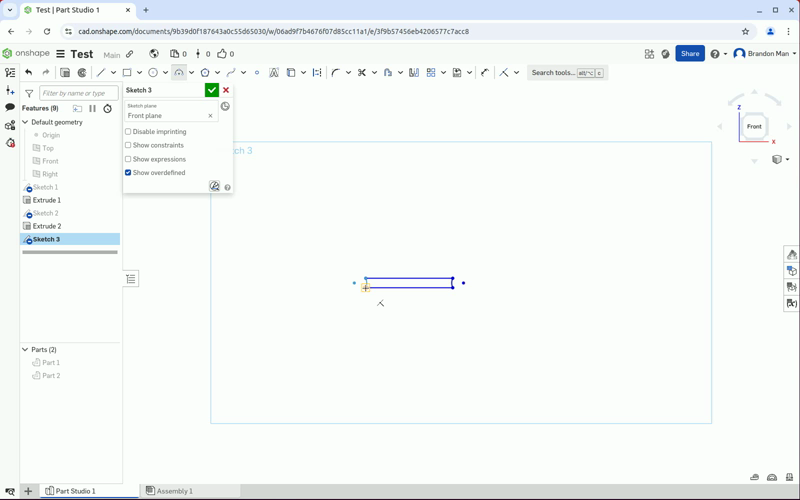
key_down(shift)
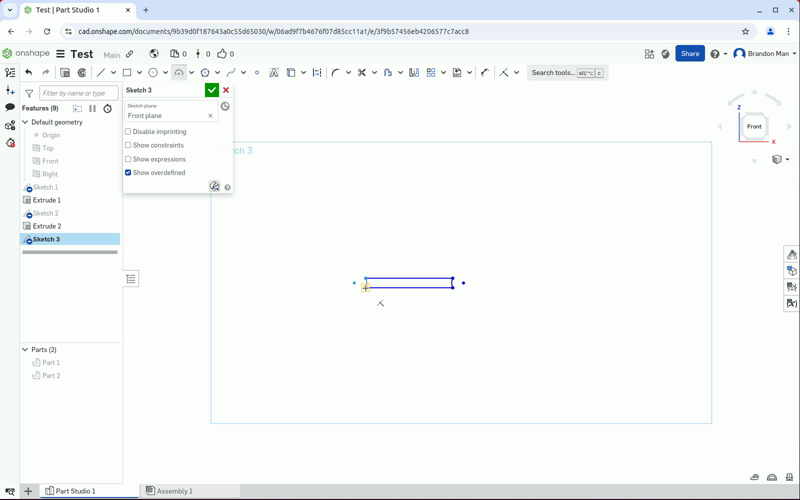
mouse_move(367, 282)
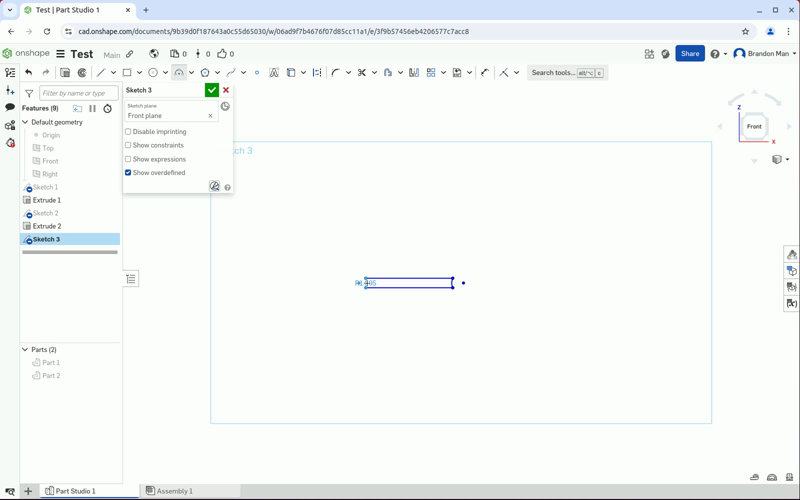
click(367, 282)
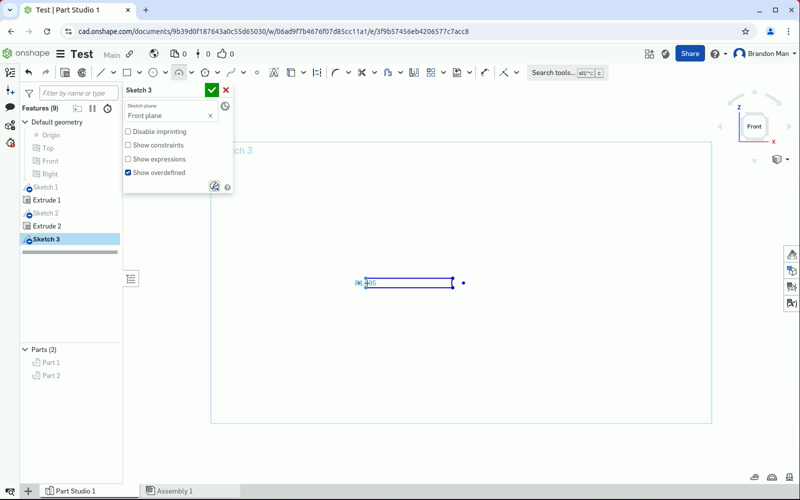
key_up(shift)
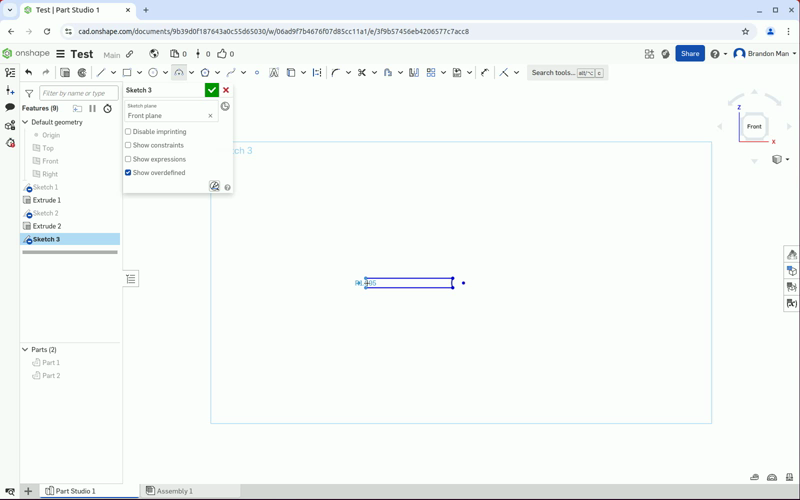
key(esc)
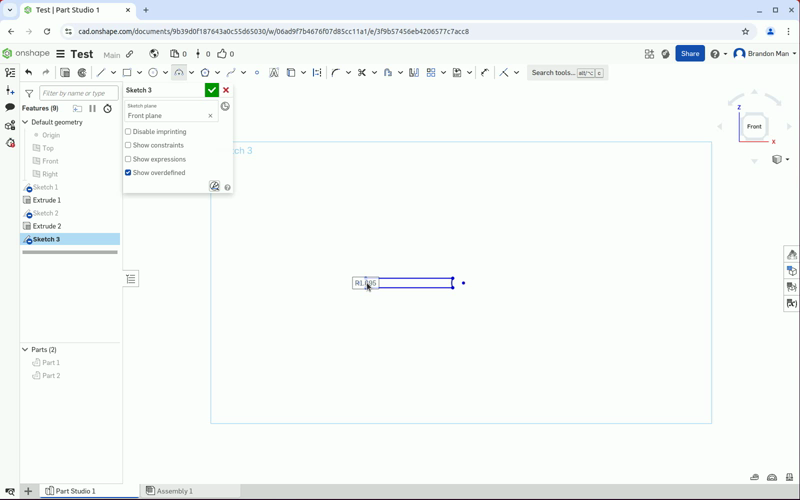
mouse_move(450, 280)
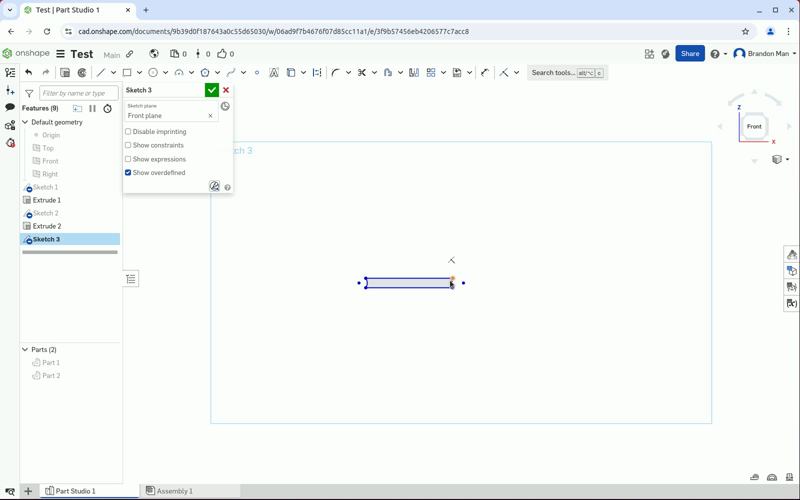
scroll(6)
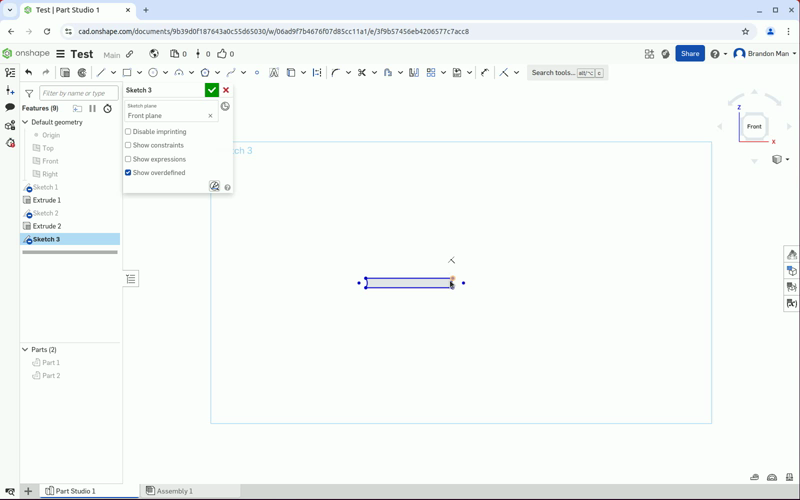
scroll(6)
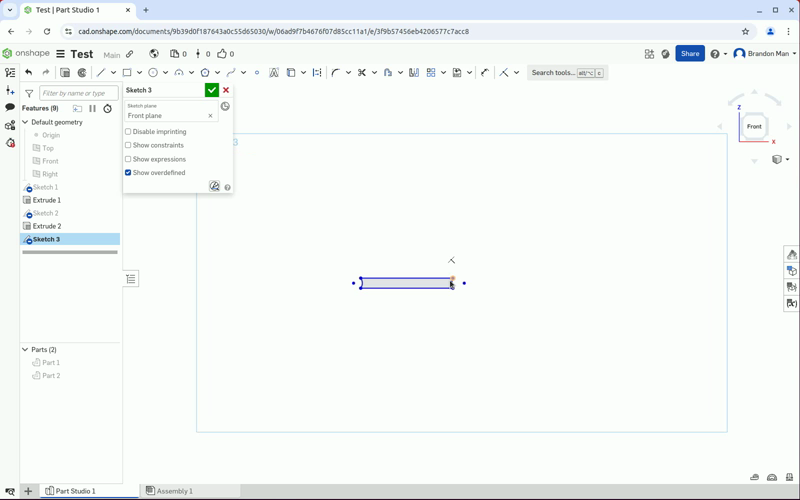
scroll(6)
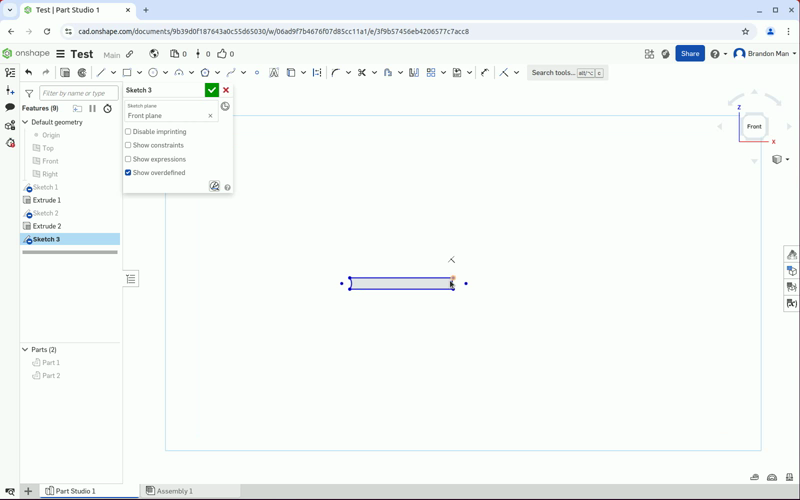
scroll(6)
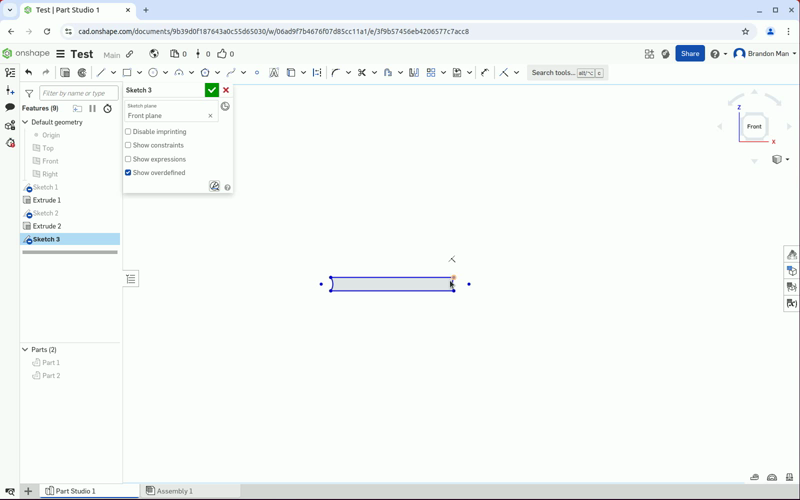
scroll(6)
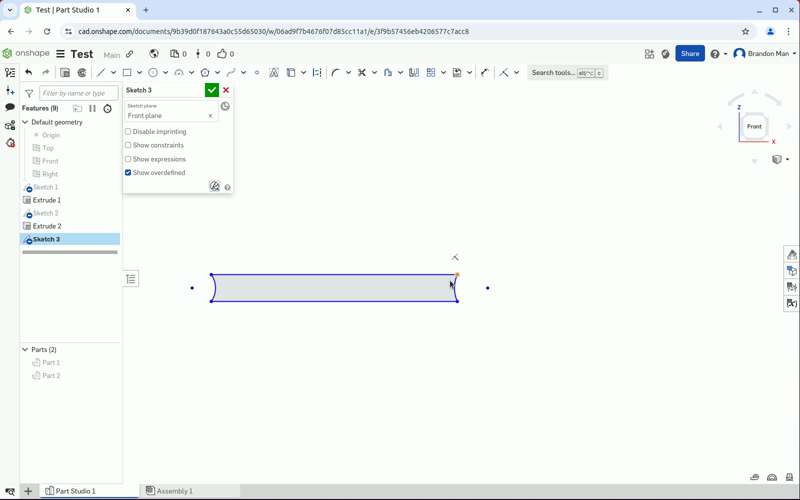
scroll(6)
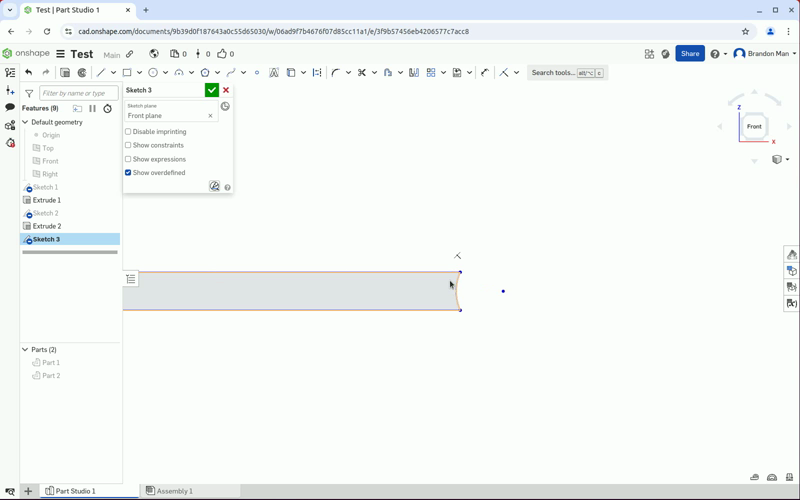
scroll(6)
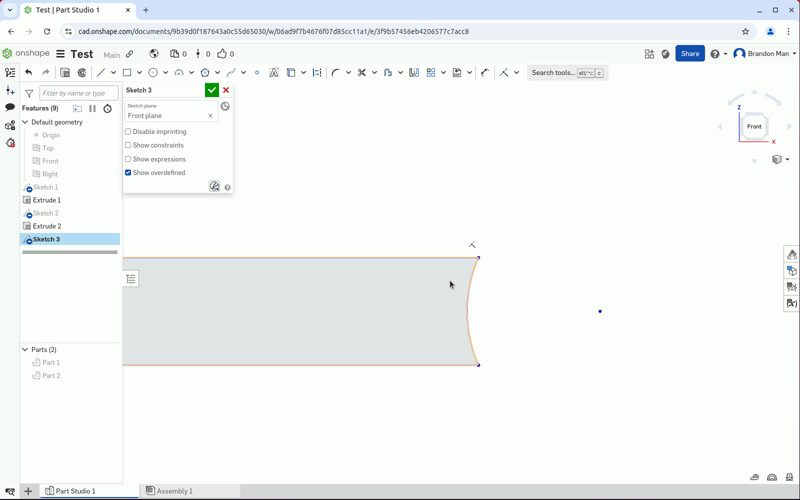
click(450, 280)
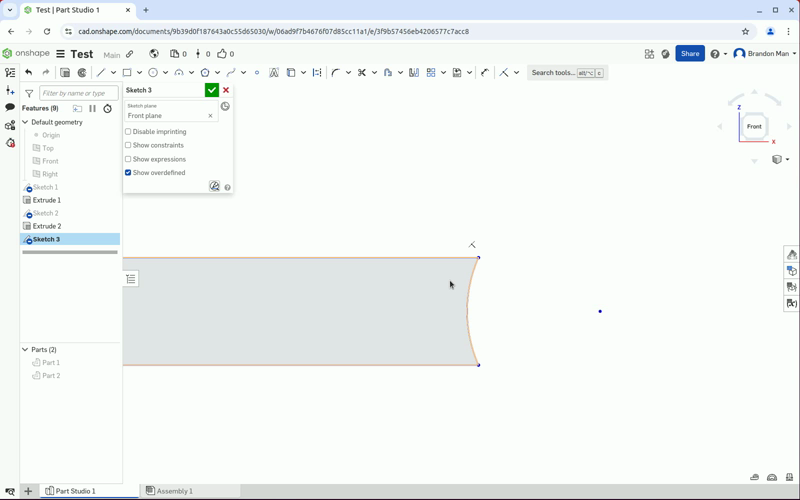
scroll(-6)
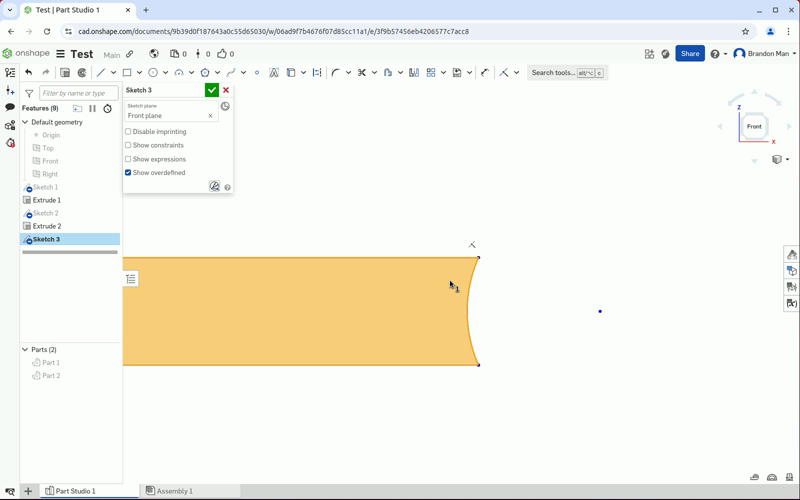
scroll(-6)
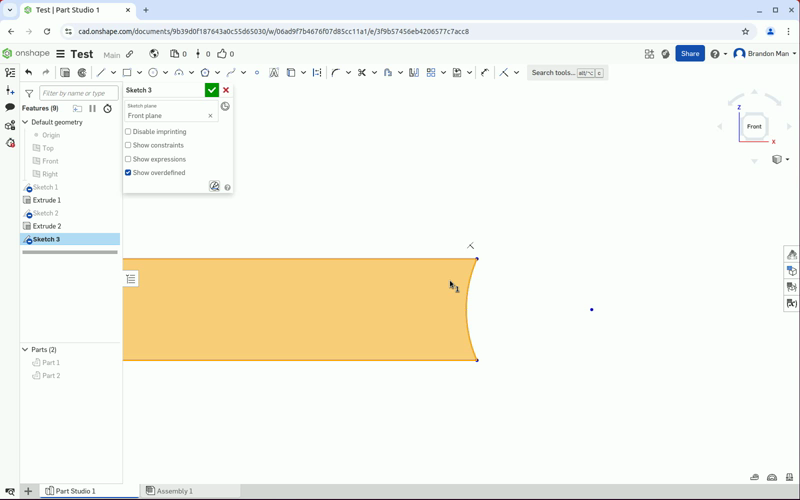
scroll(-6)
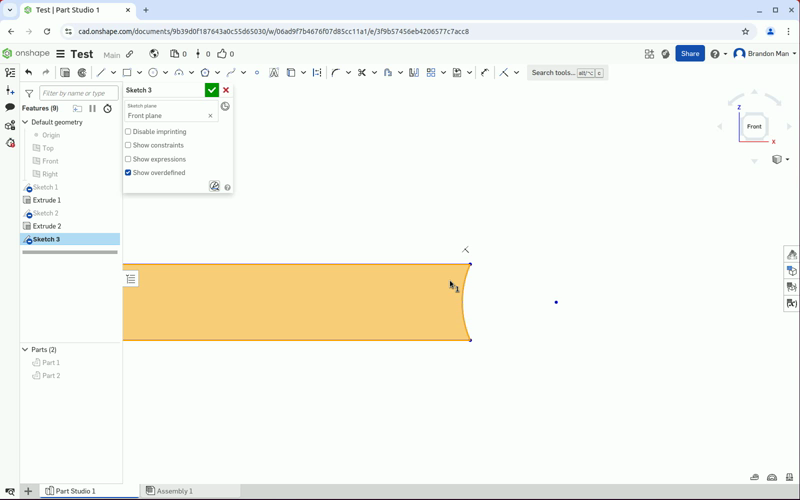
scroll(-6)
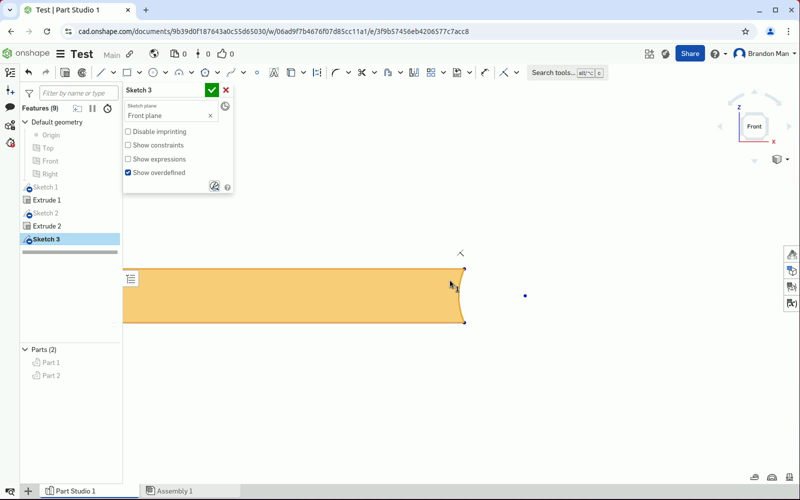
scroll(-6)
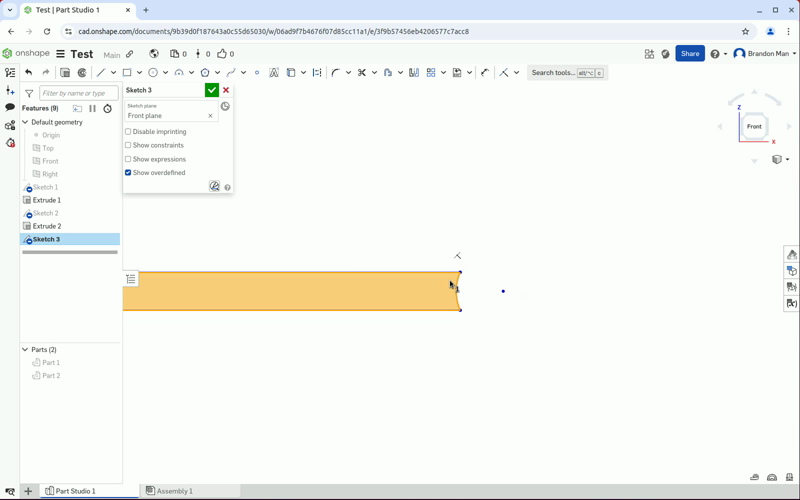
scroll(-6)
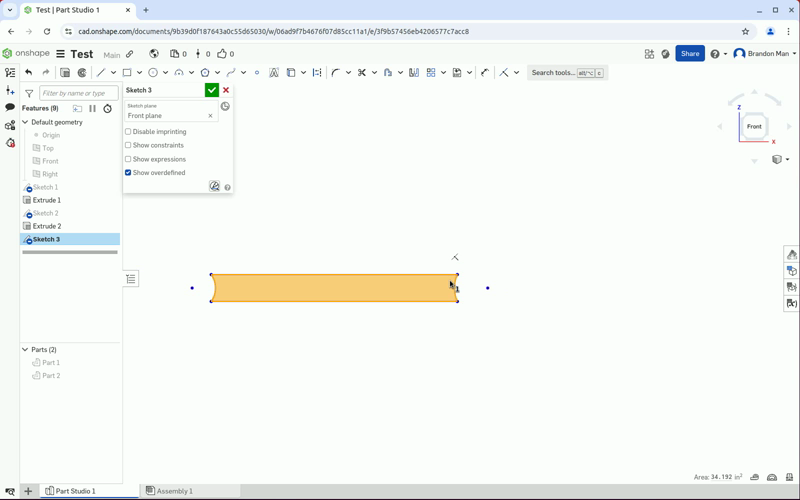
scroll(-6)
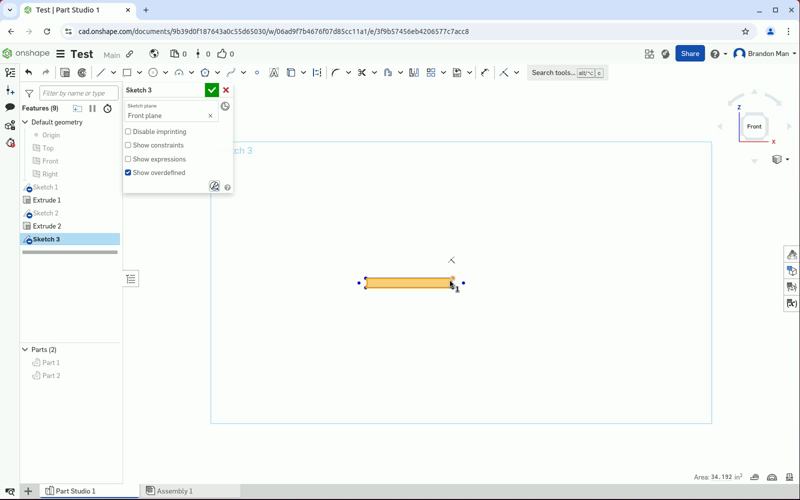
mouse_move(73, 352)
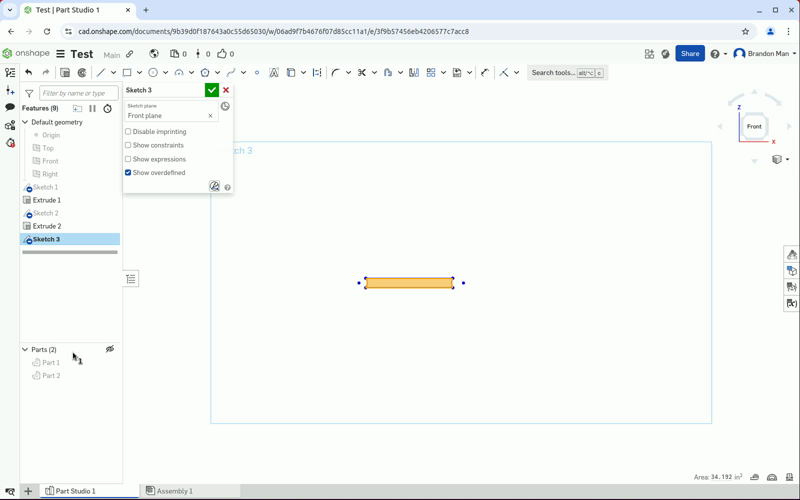
key(shift+y)
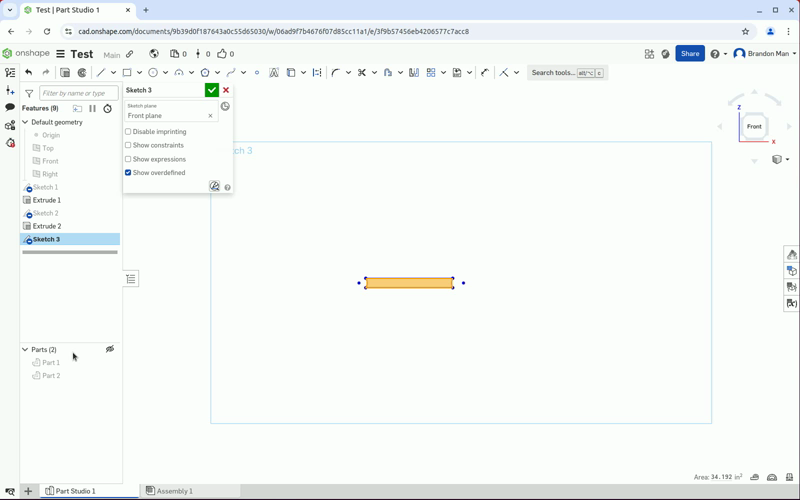
key(shift+e)
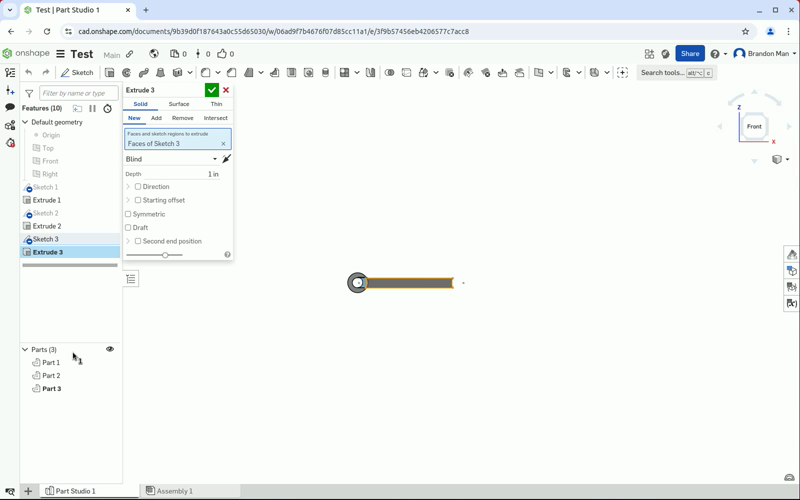
mouse_move(143, 106)
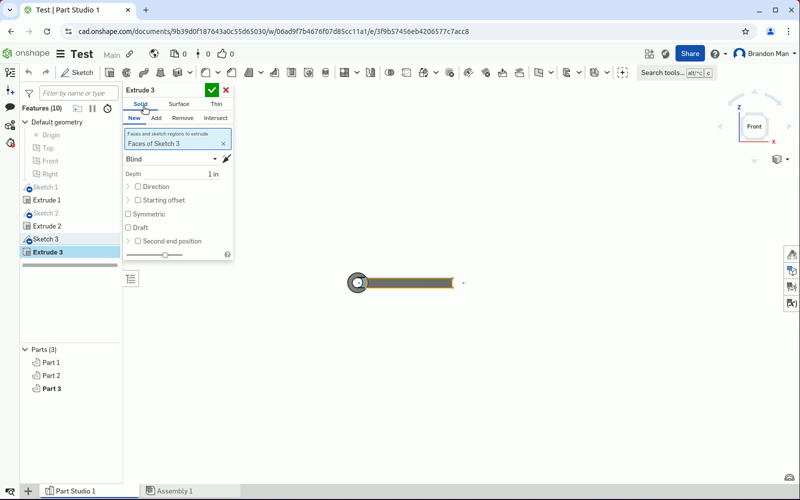
click(143, 106)
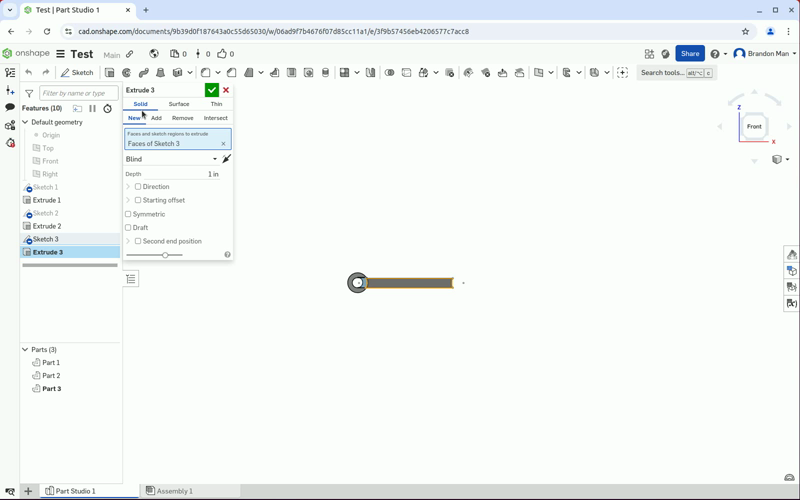
mouse_move(137, 120)
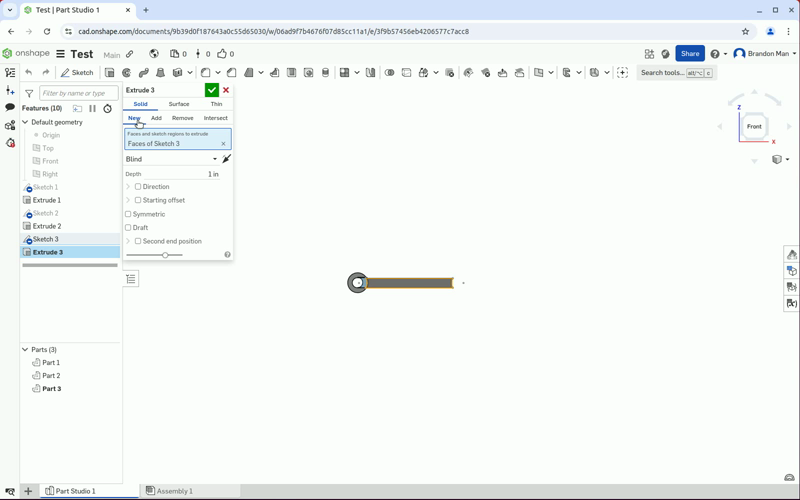
click(137, 120)
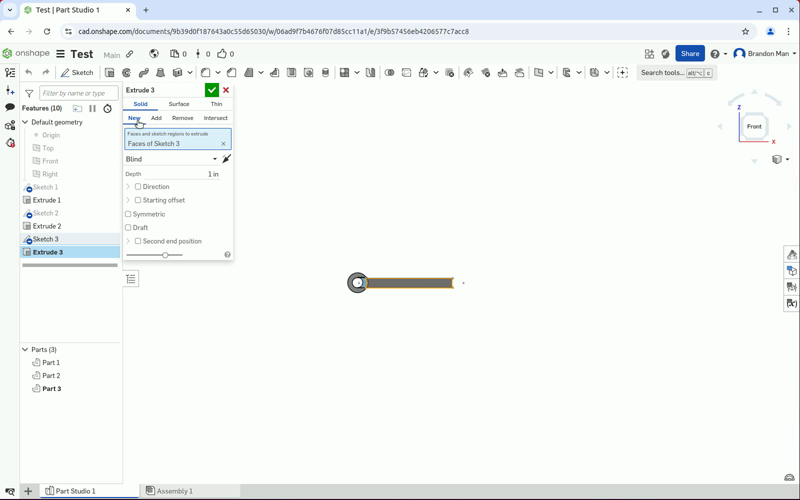
key(tab, 4)
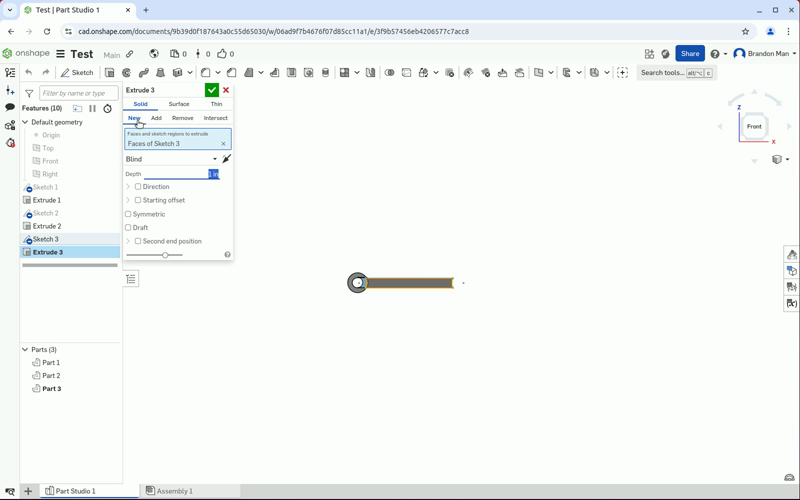
text(1.685)
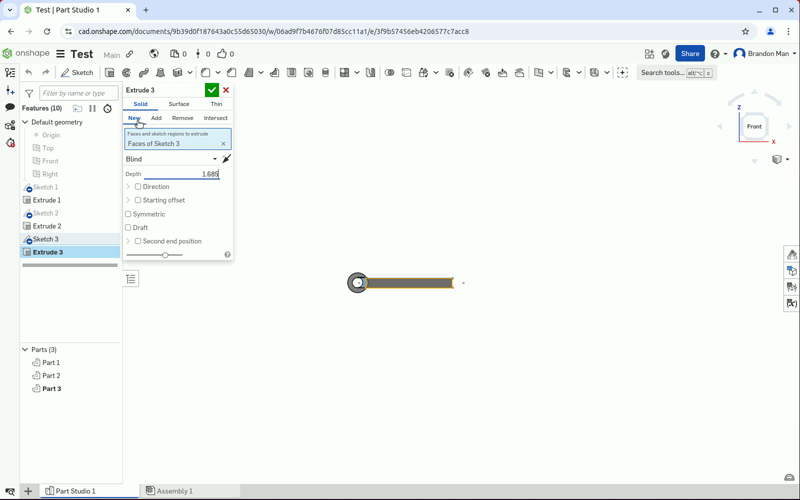
key(enter)
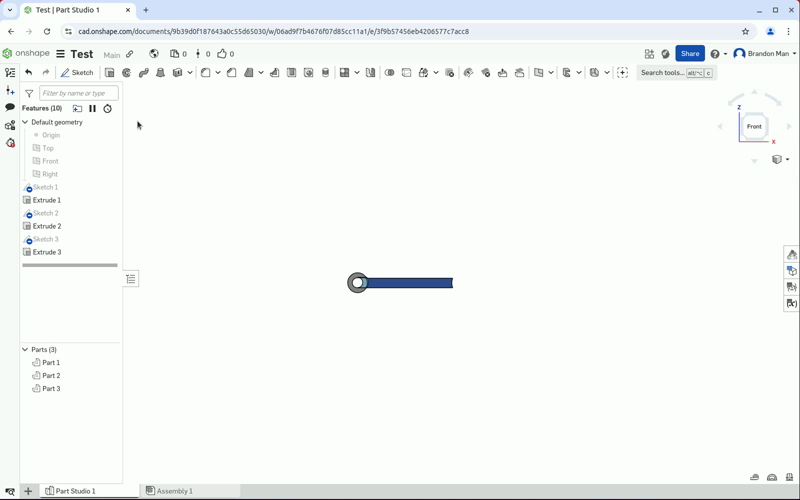
key(shift+h)
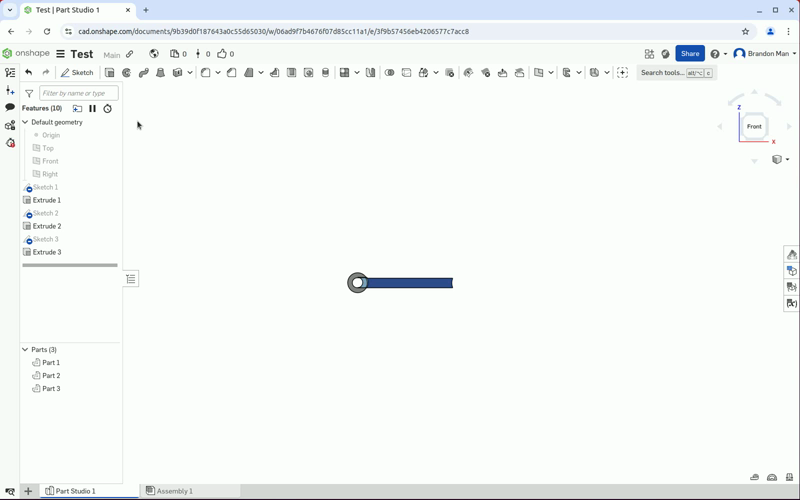
key(shift+h)
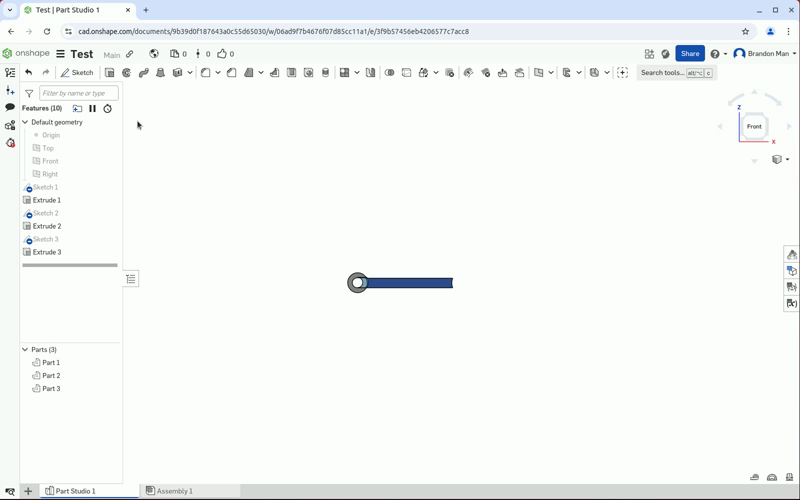
mouse_move(73, 189)
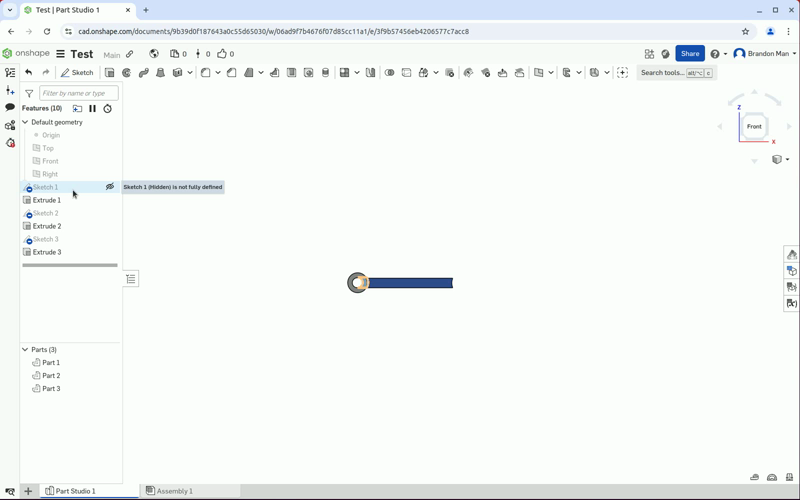
click(73, 189)
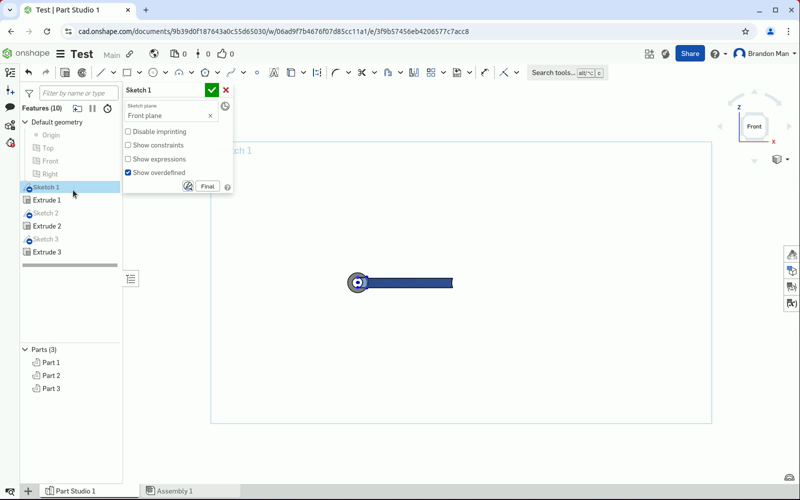
mouse_move(229, 92)
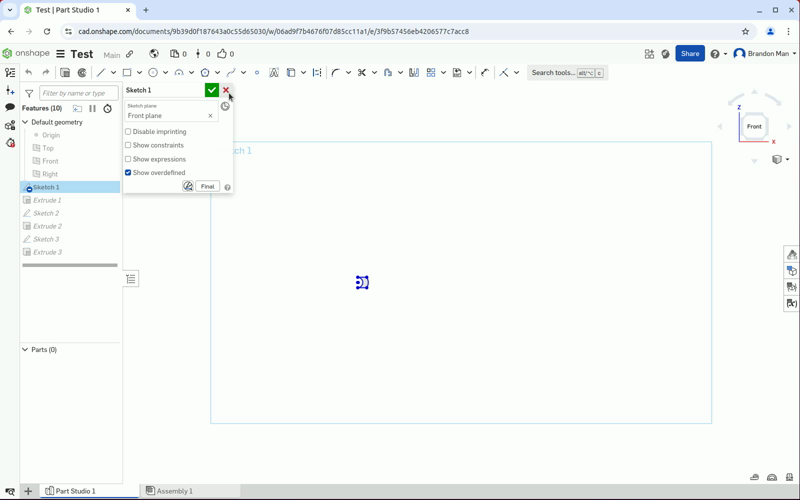
click(229, 92)
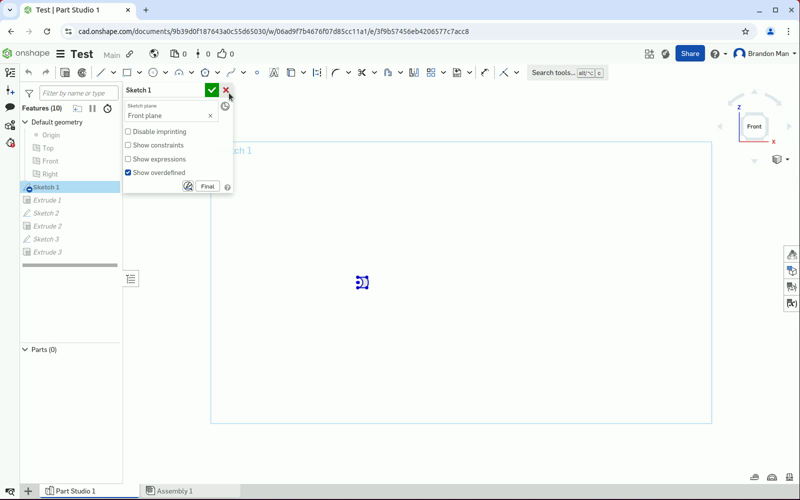
key(shift+s)
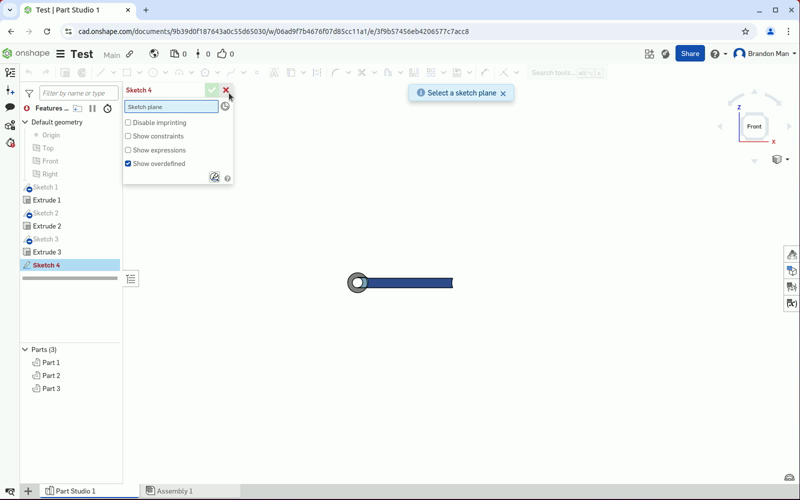
mouse_move(73, 163)
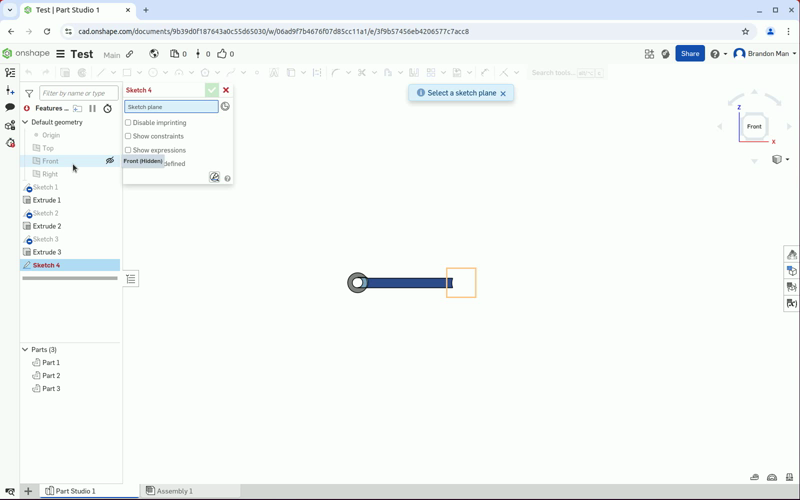
click(73, 163)
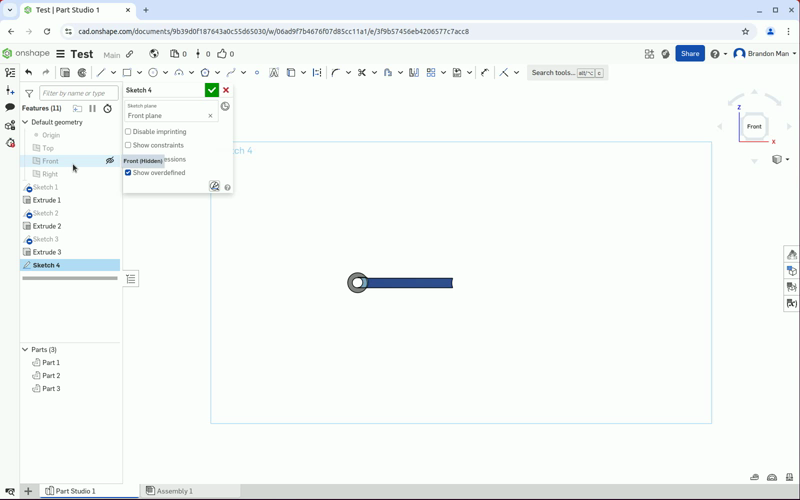
mouse_move(73, 352)
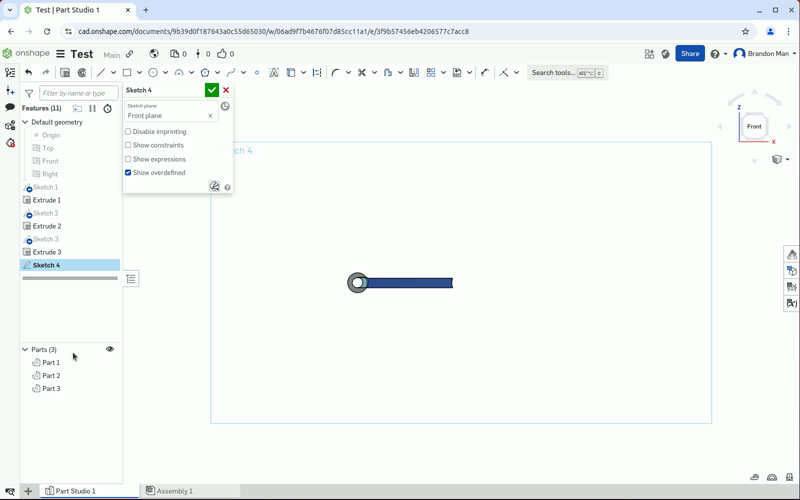
key(y)
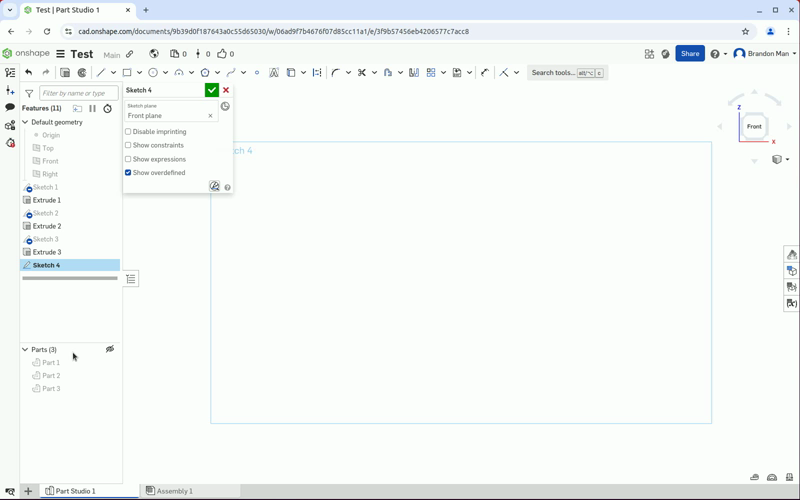
key(l)
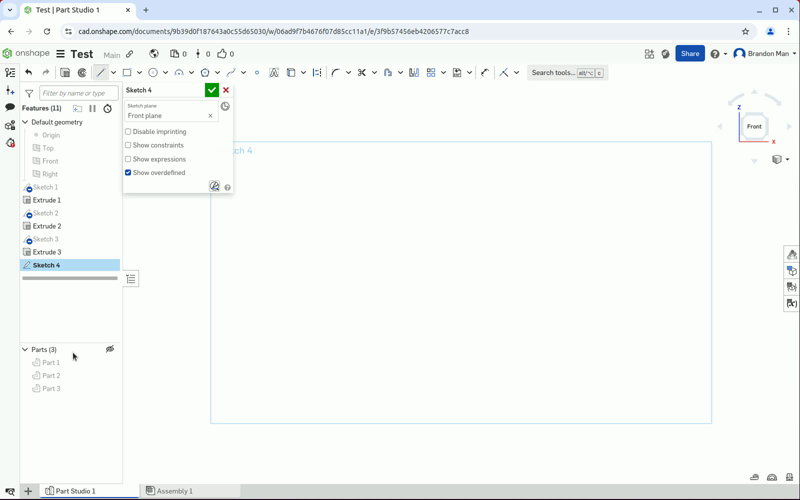
key_down(shift)
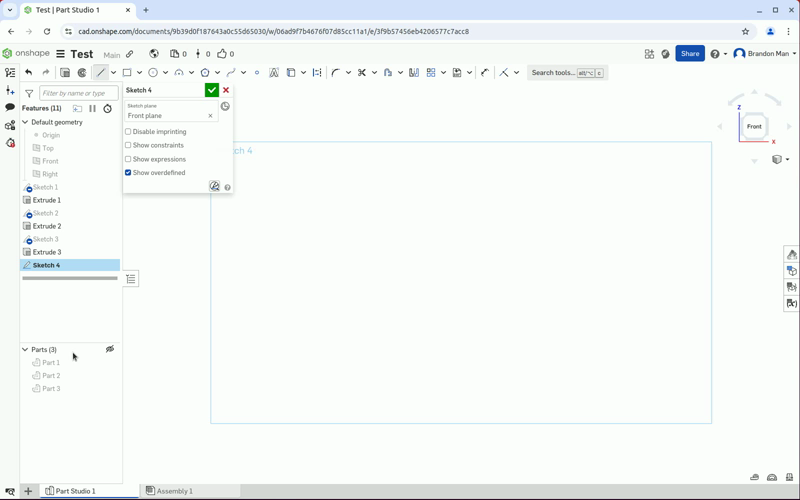
mouse_move(452, 287)
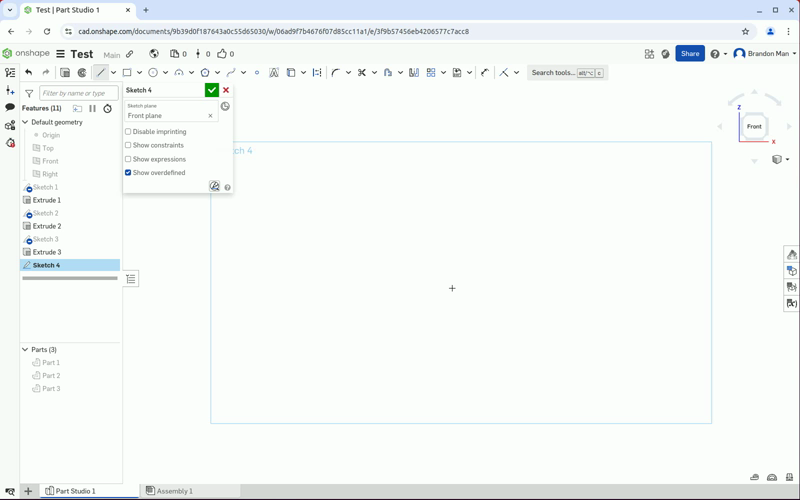
click(452, 287)
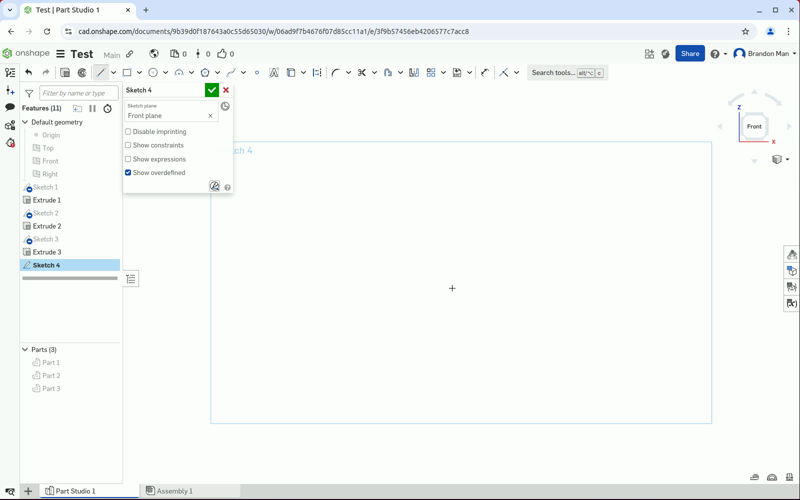
key_up(shift)
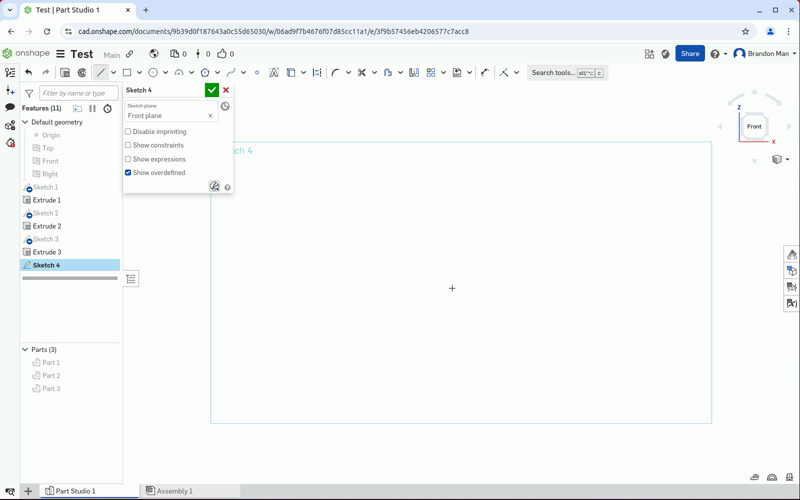
key_down(shift)
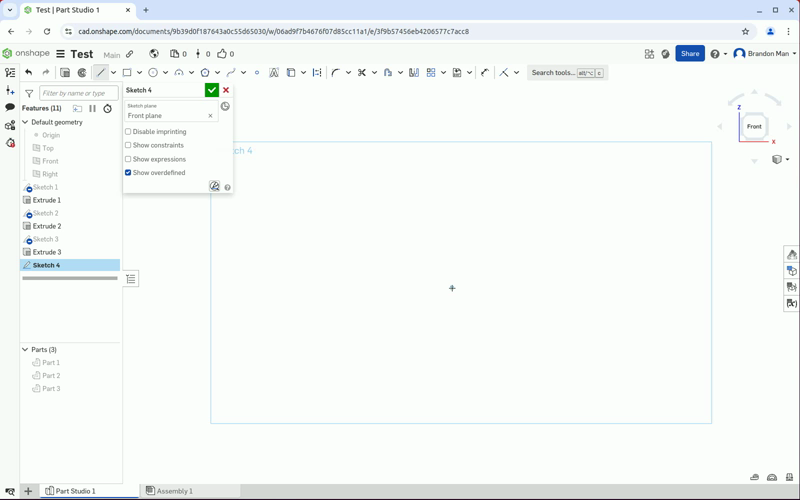
mouse_move(482, 287)
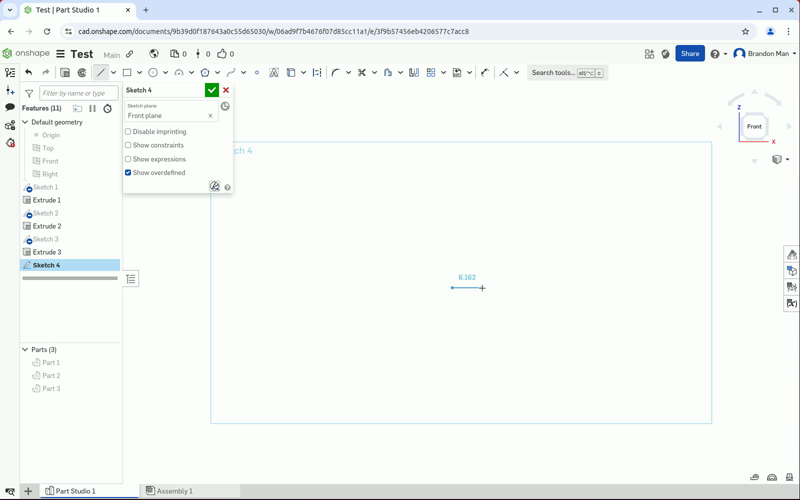
mouse_move(461, 287)
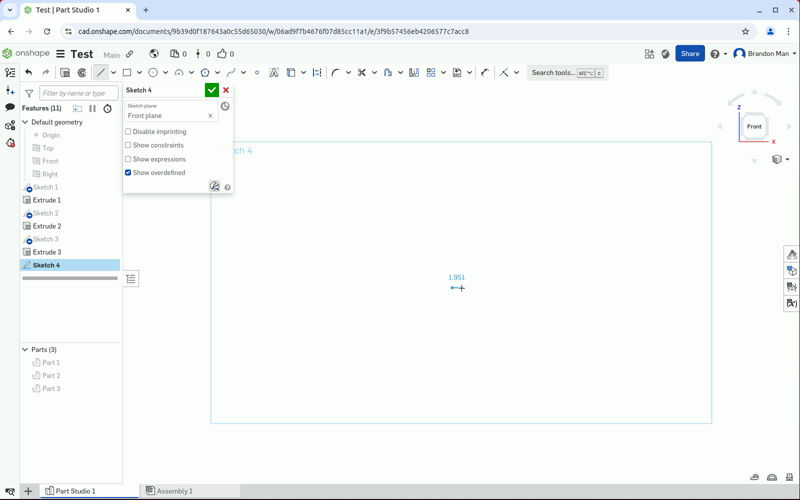
click(461, 287)
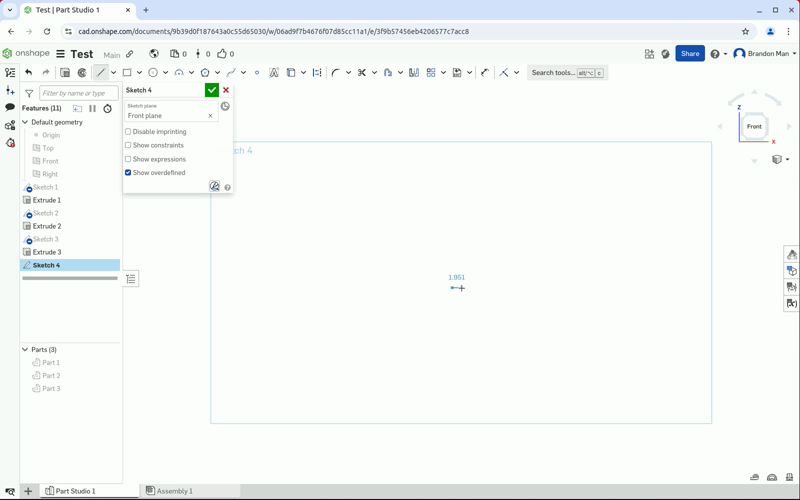
key_up(shift)
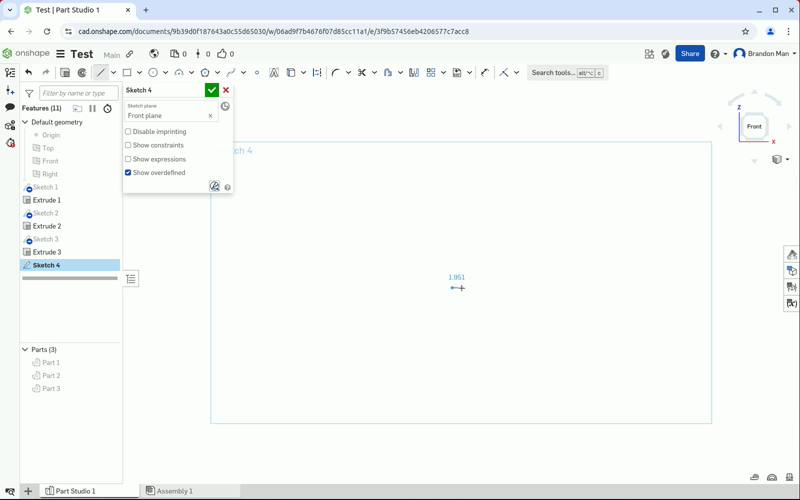
key(esc)
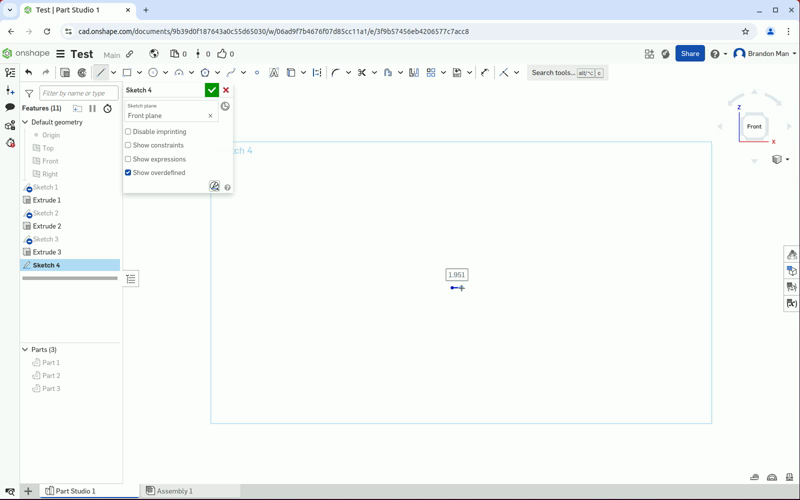
key(a)
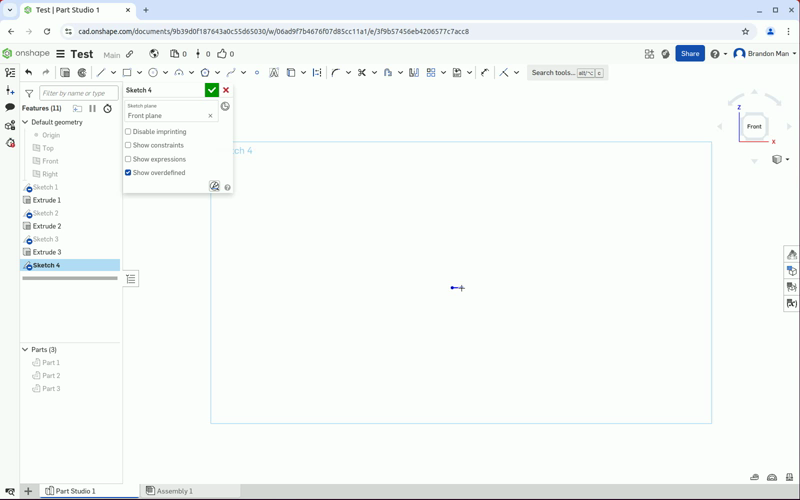
mouse_move(461, 287)
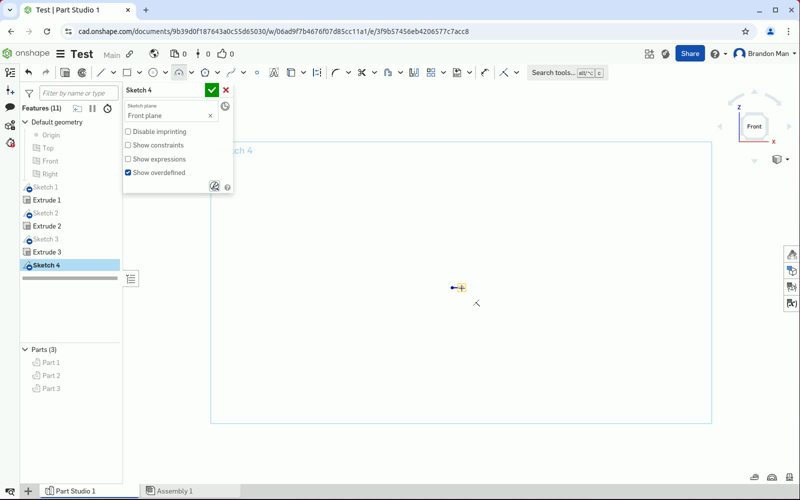
click(461, 287)
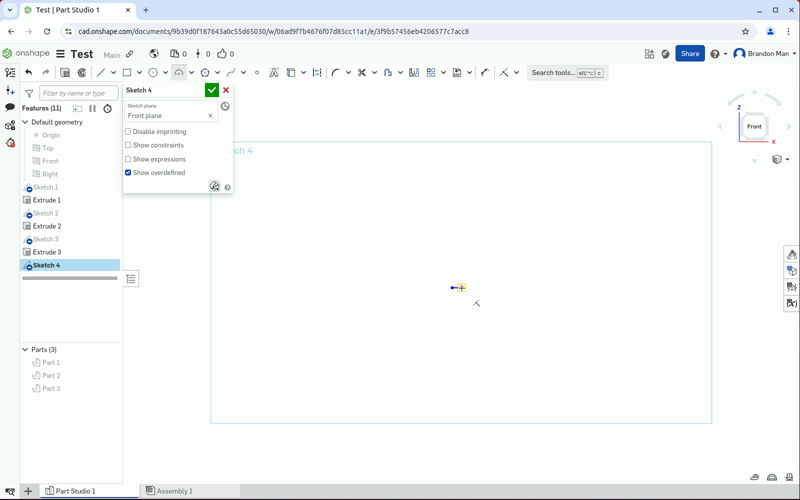
key_down(shift)
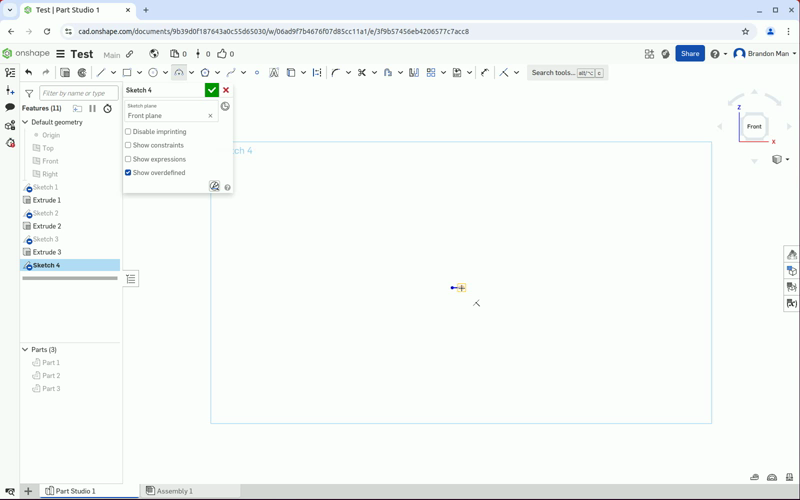
mouse_move(461, 277)
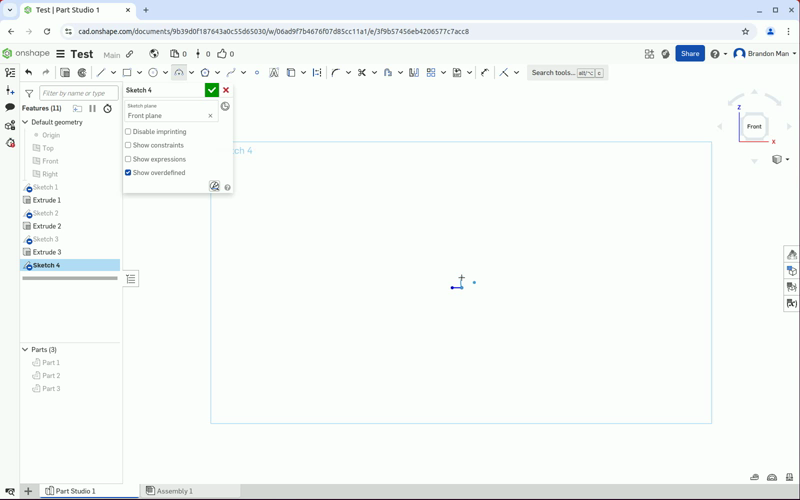
click(461, 277)
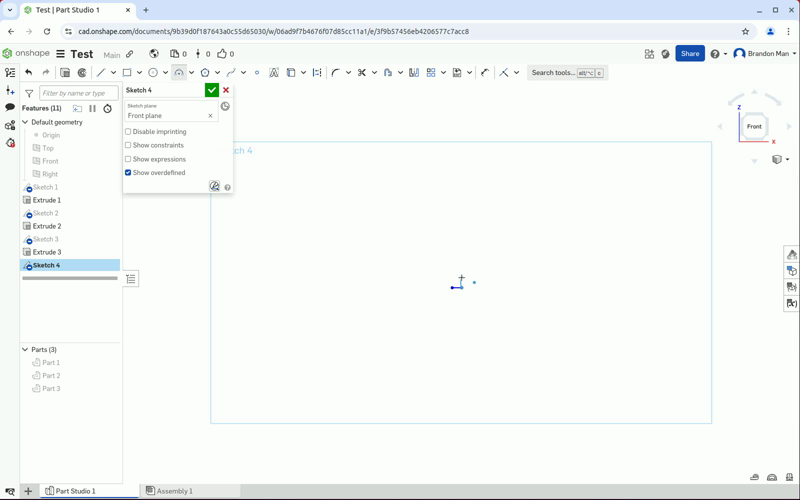
mouse_move(456, 282)
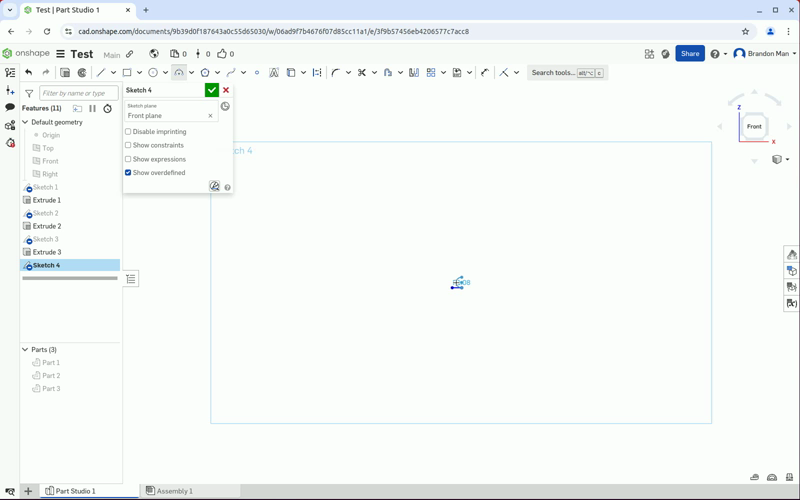
click(456, 282)
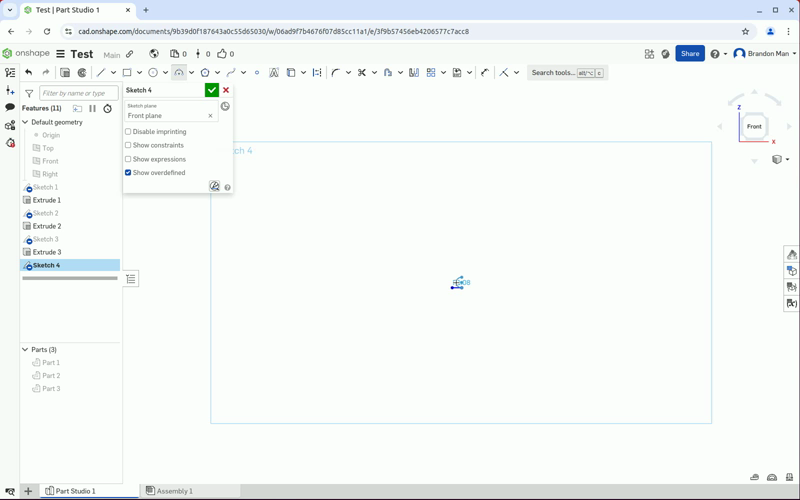
key_up(shift)
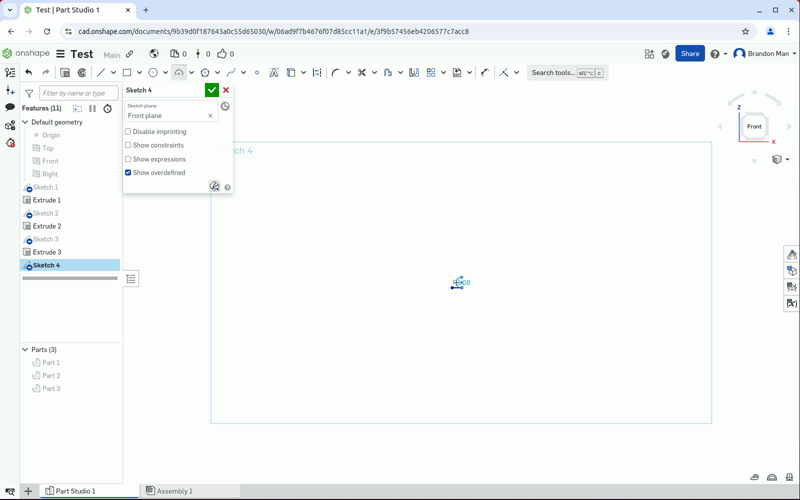
key(esc)
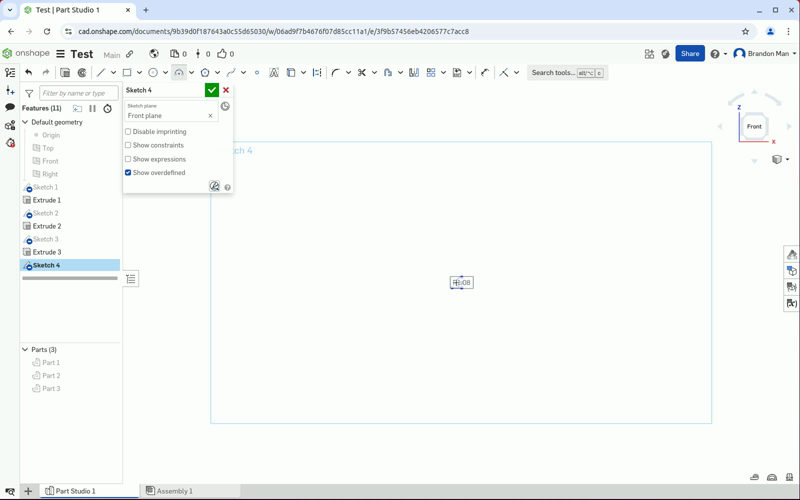
key(l)
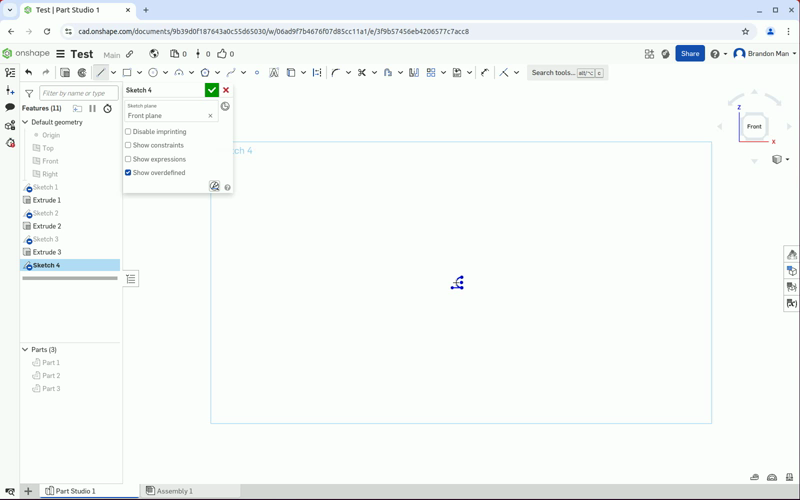
mouse_move(461, 277)
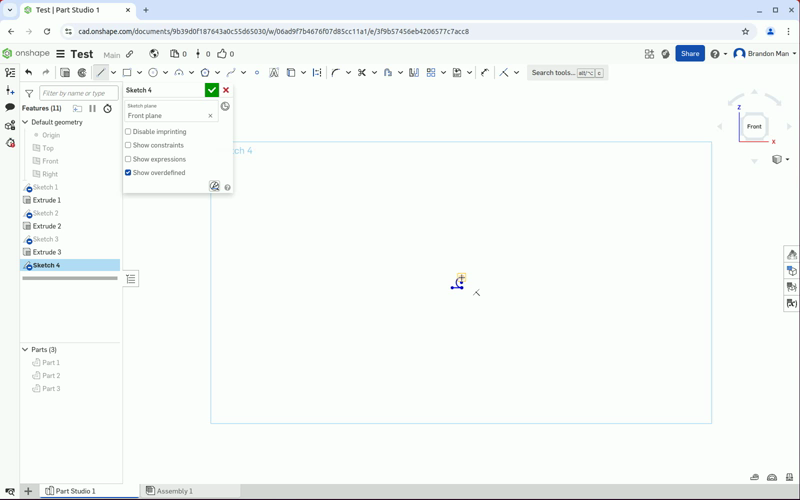
click(461, 277)
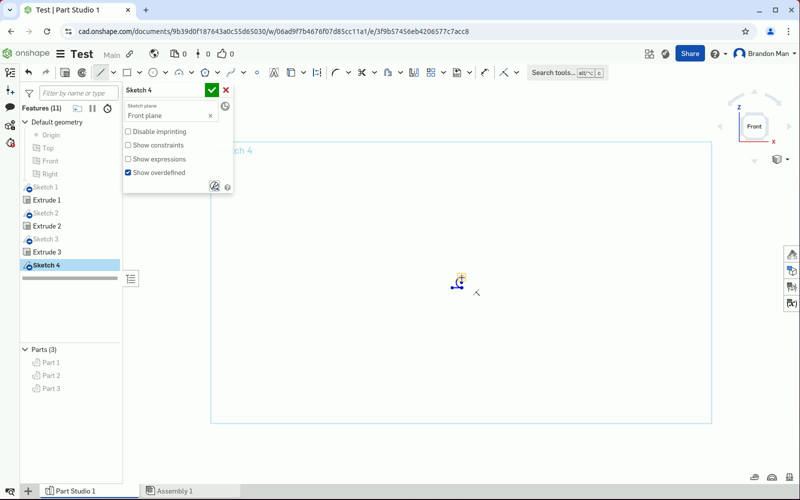
key_down(shift)
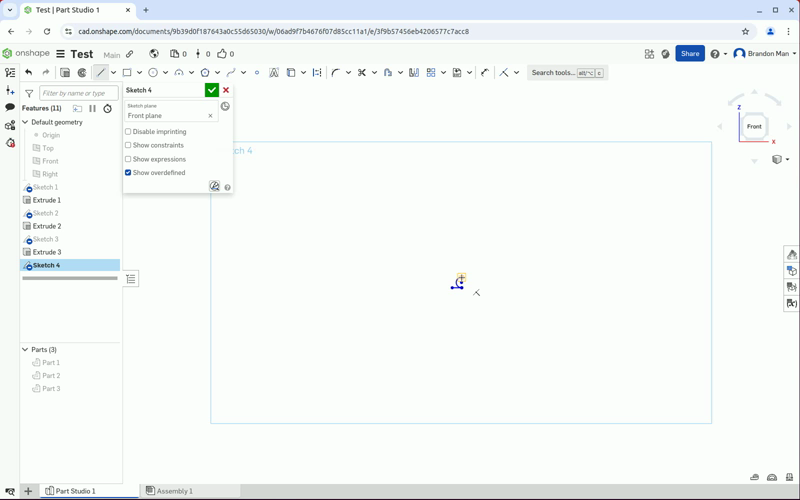
mouse_move(491, 277)
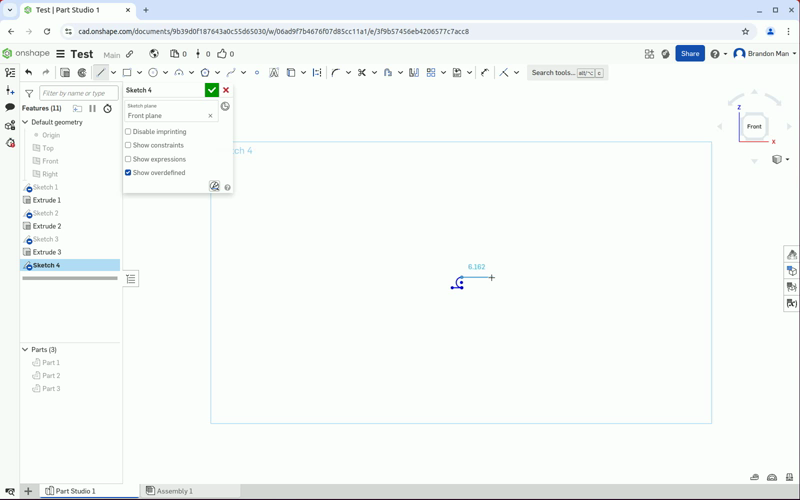
mouse_move(452, 277)
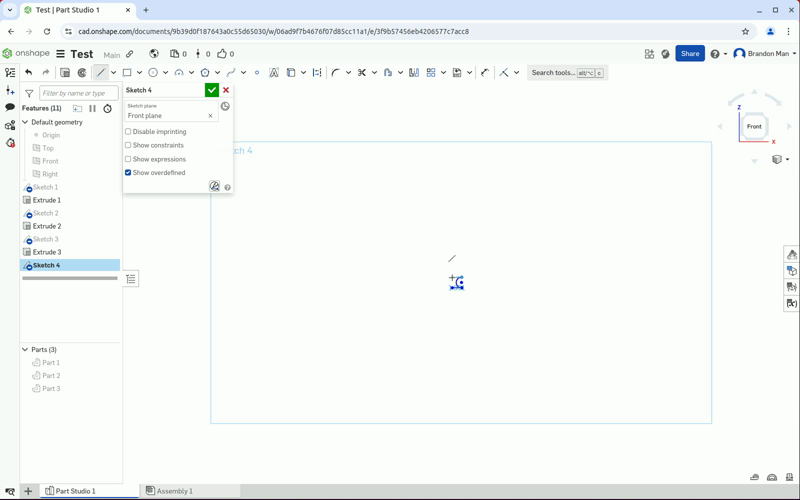
click(452, 277)
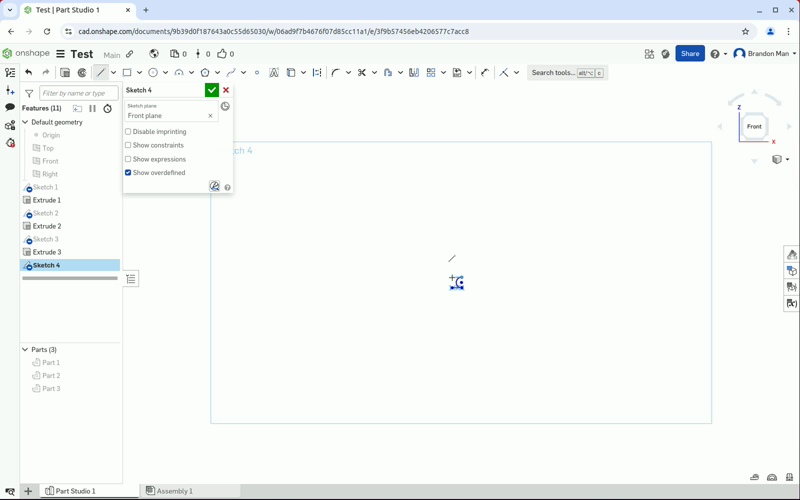
key_up(shift)
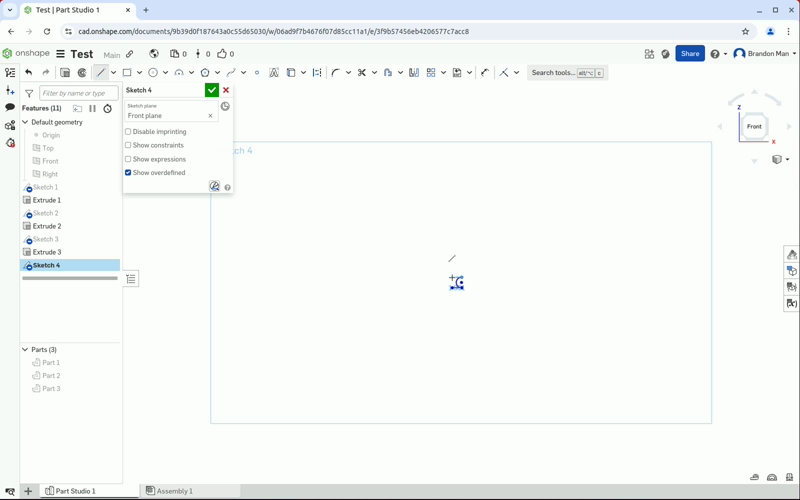
key(esc)
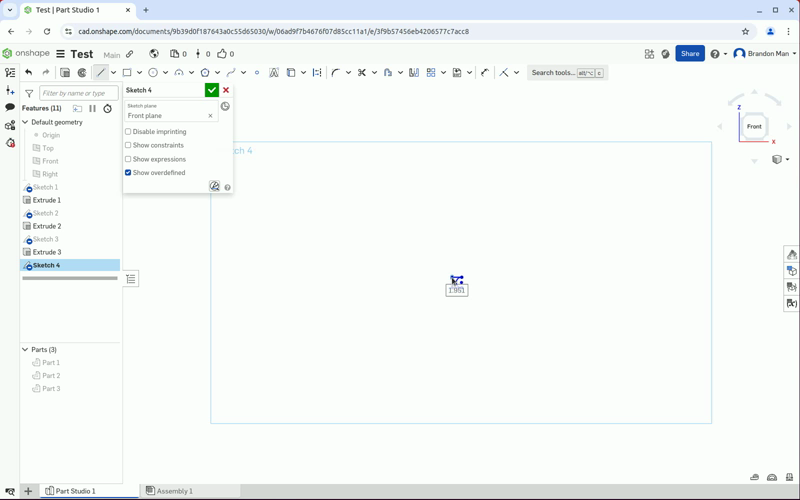
key(a)
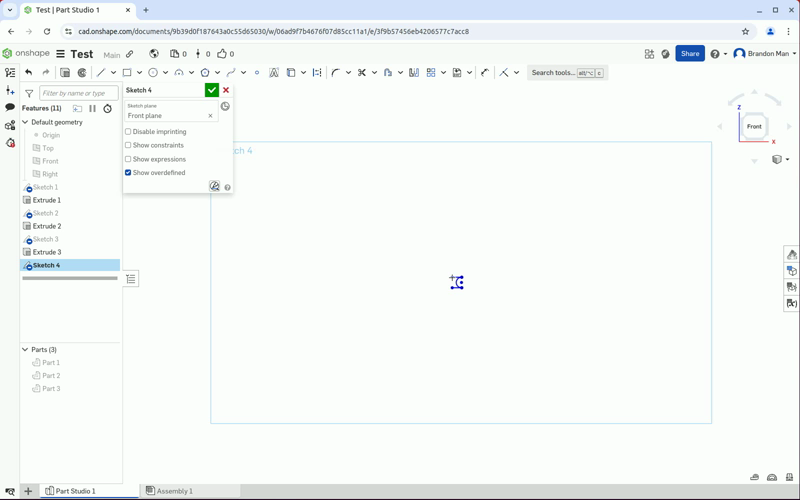
mouse_move(452, 277)
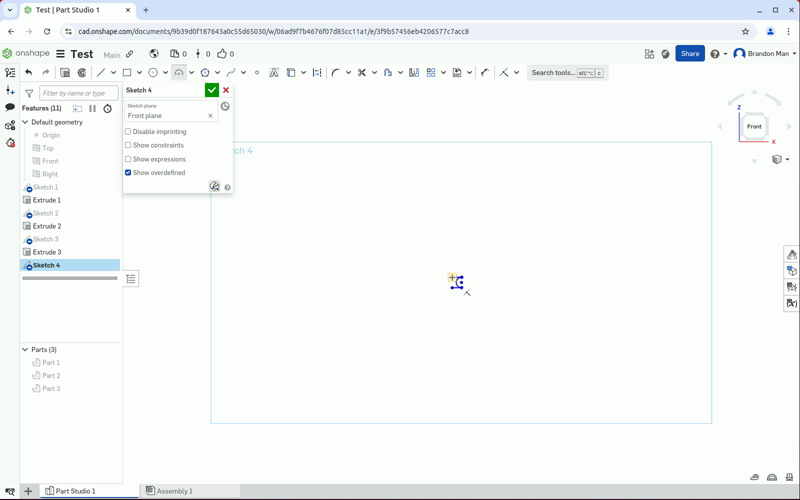
click(452, 277)
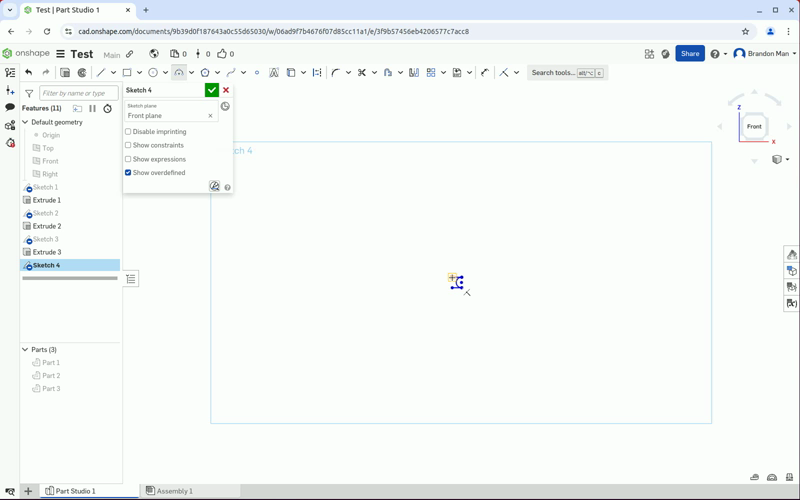
mouse_move(452, 287)
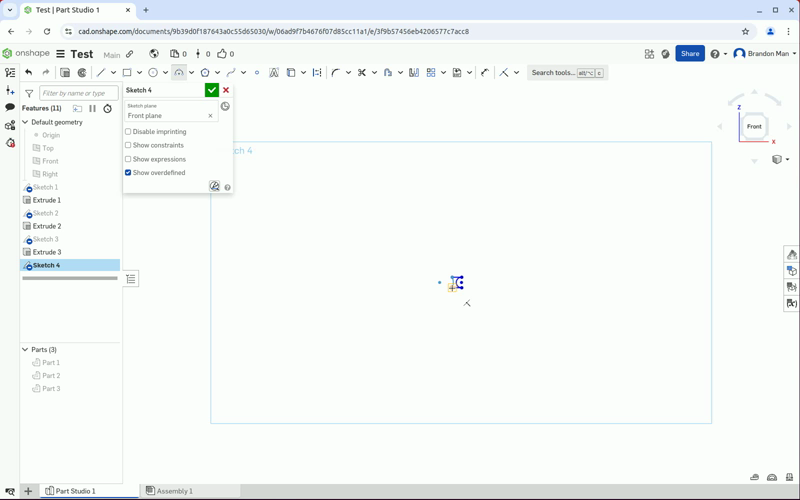
click(452, 287)
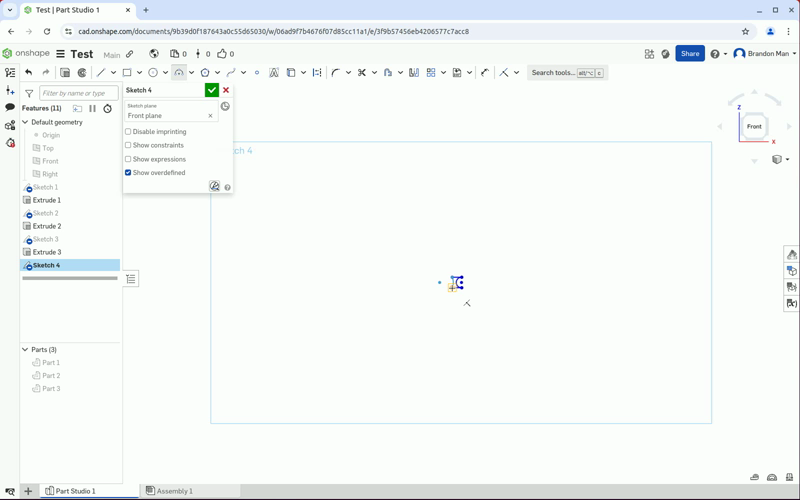
key_down(shift)
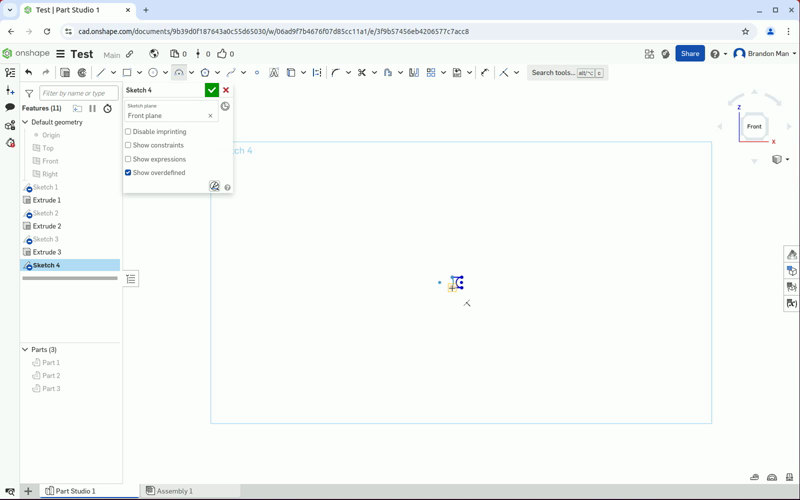
mouse_move(451, 282)
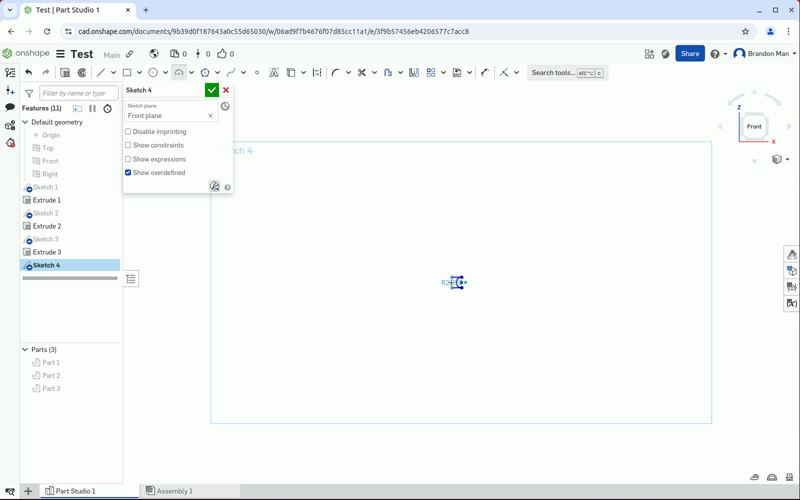
click(451, 282)
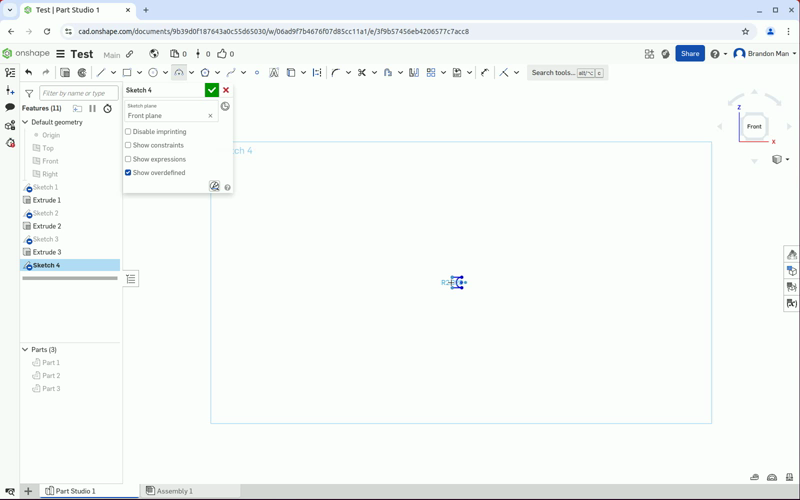
key_up(shift)
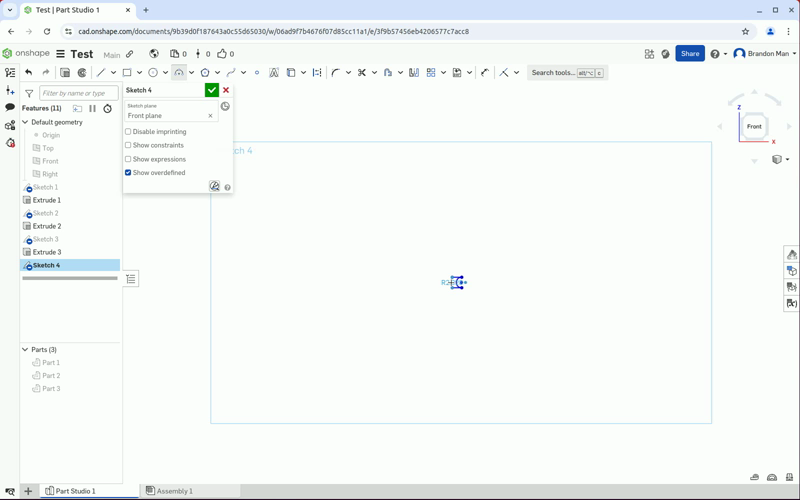
key(esc)
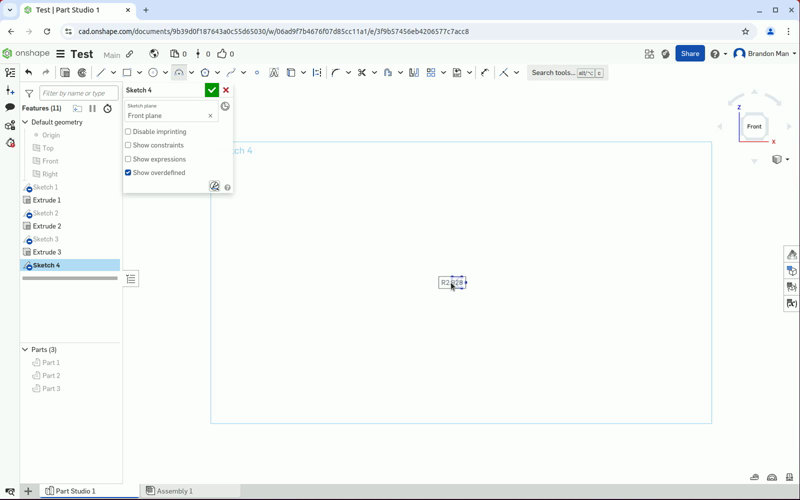
mouse_move(453, 282)
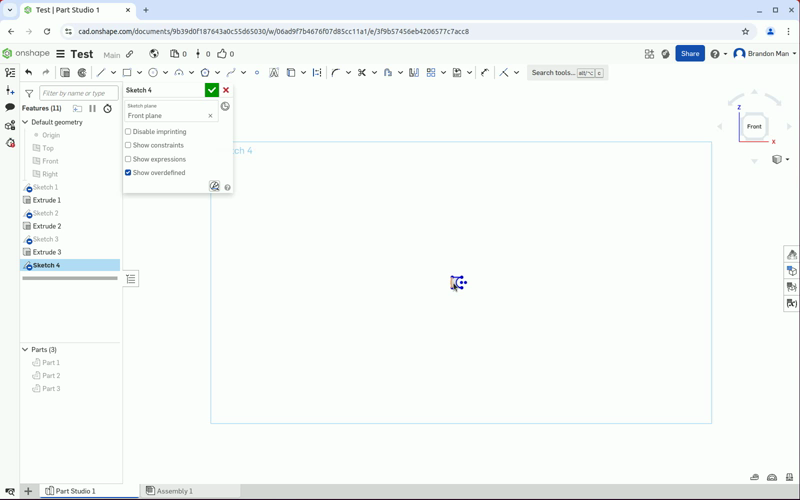
scroll(6)
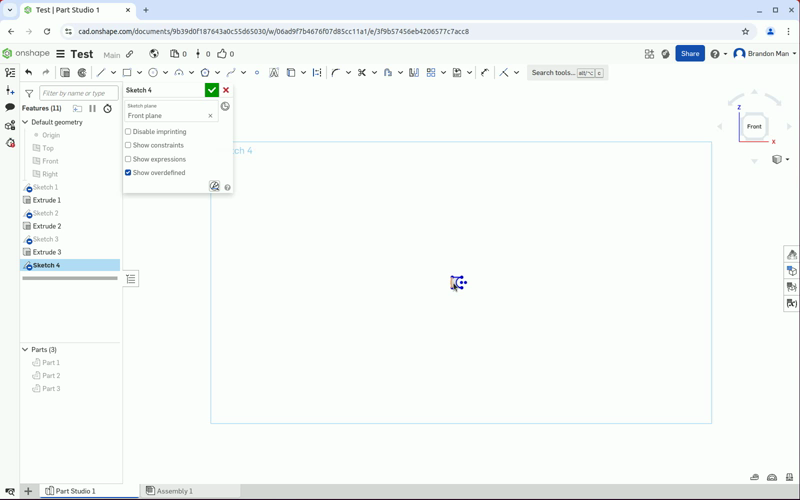
scroll(6)
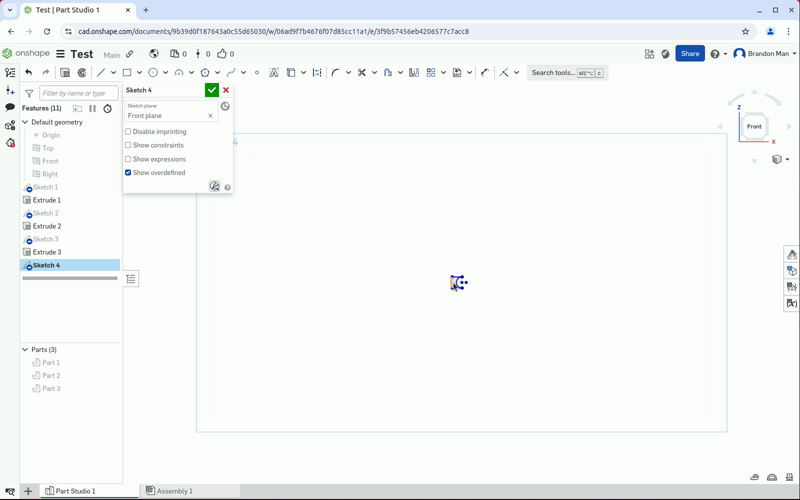
scroll(6)
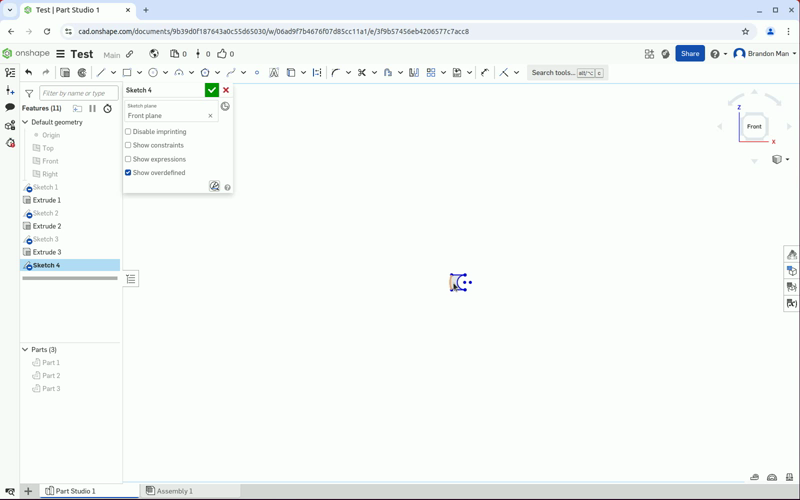
scroll(6)
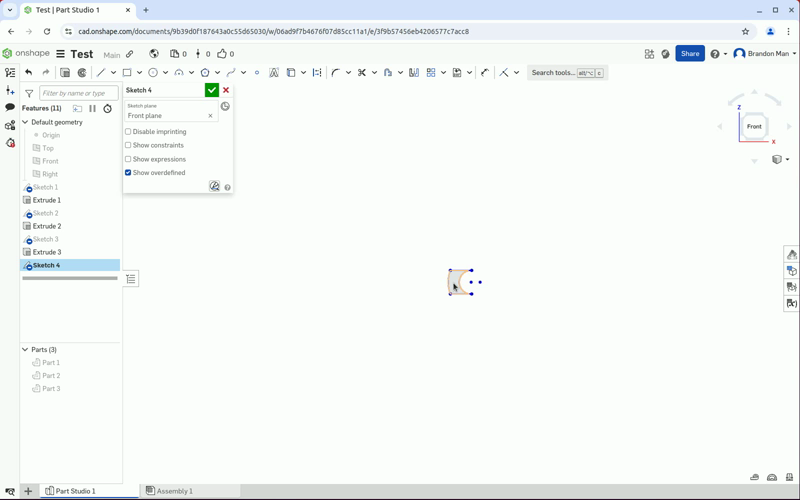
scroll(6)
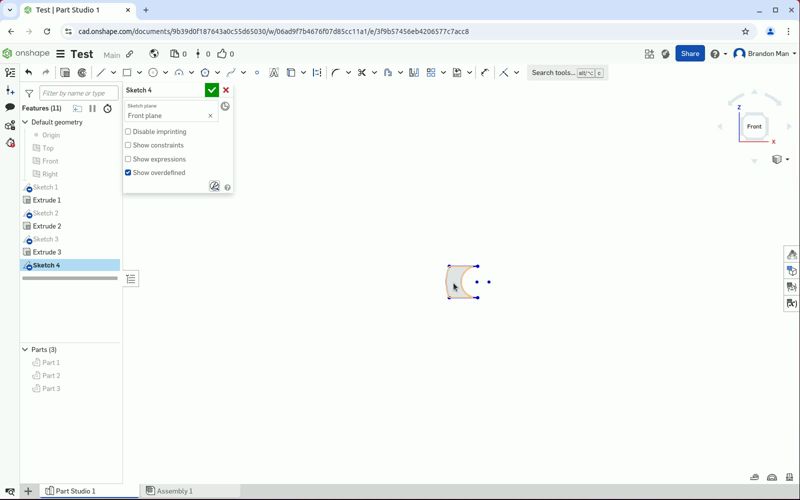
scroll(6)
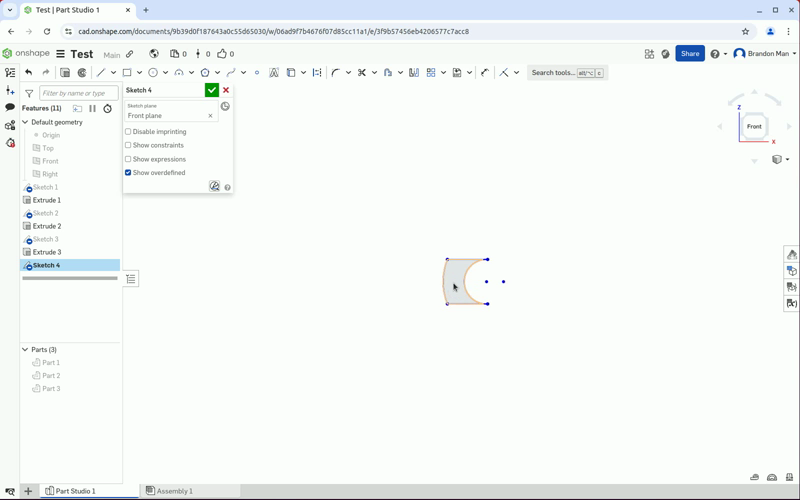
scroll(6)
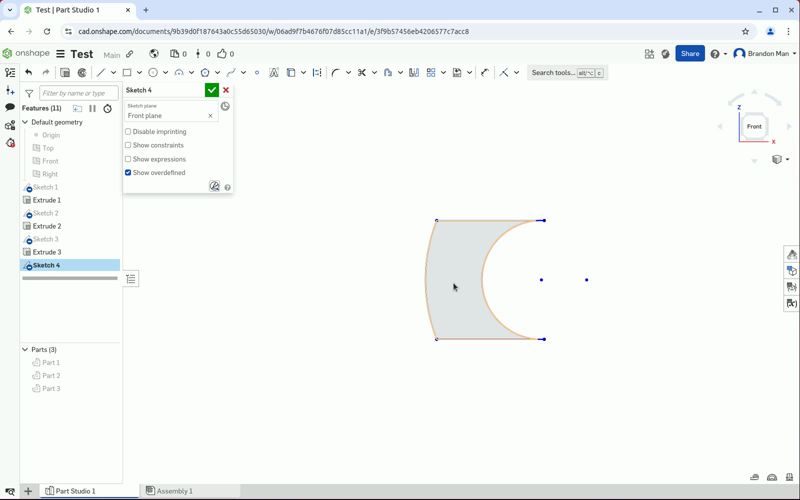
click(453, 282)
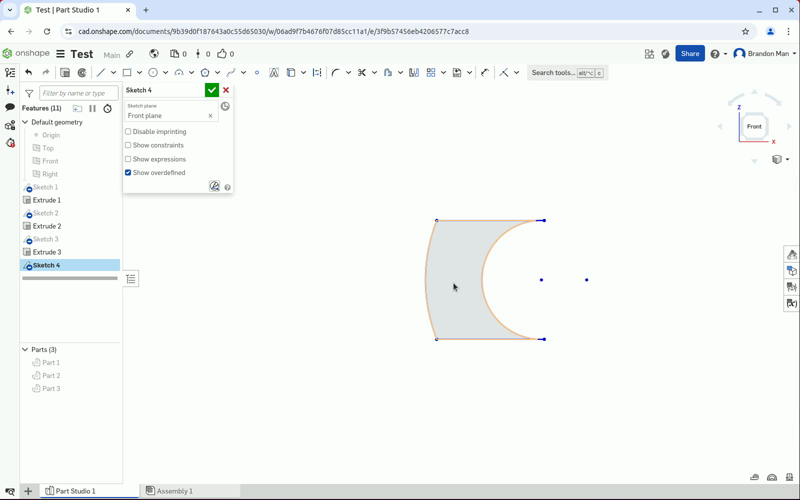
scroll(-6)
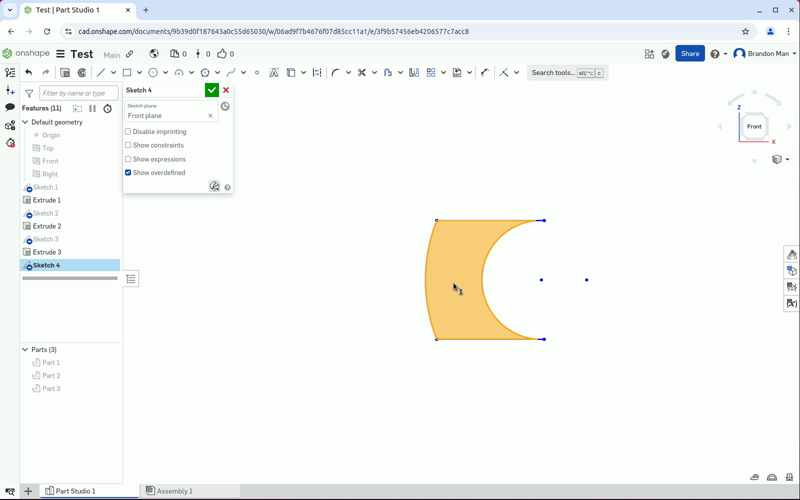
scroll(-6)
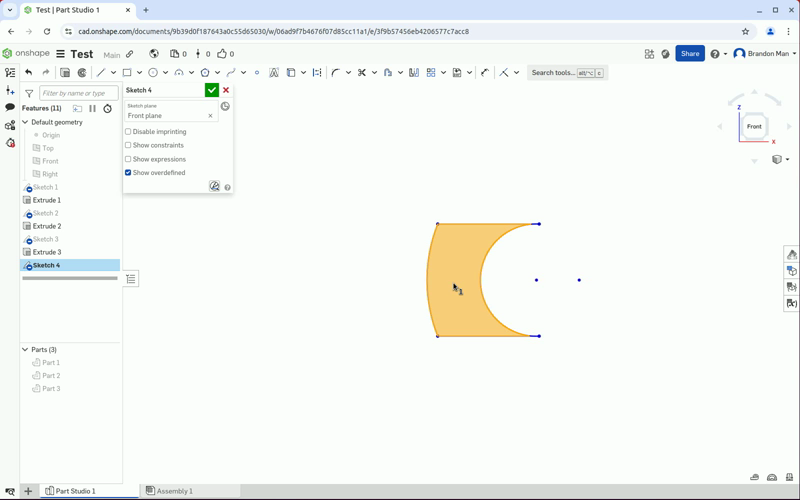
scroll(-6)
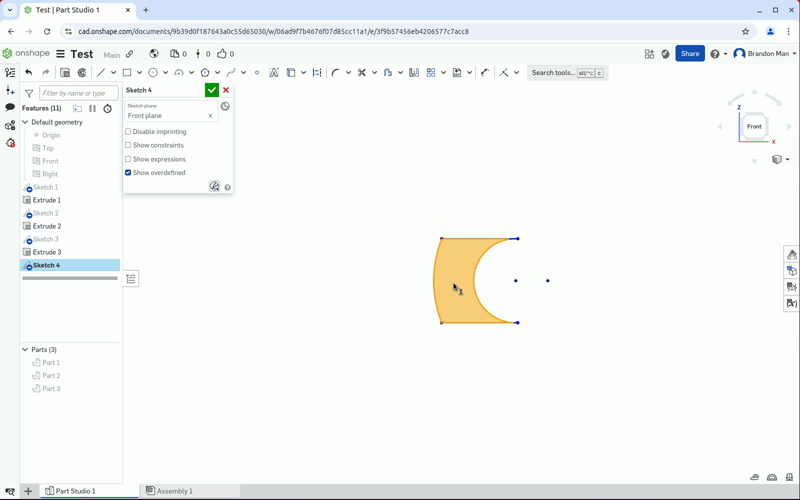
scroll(-6)
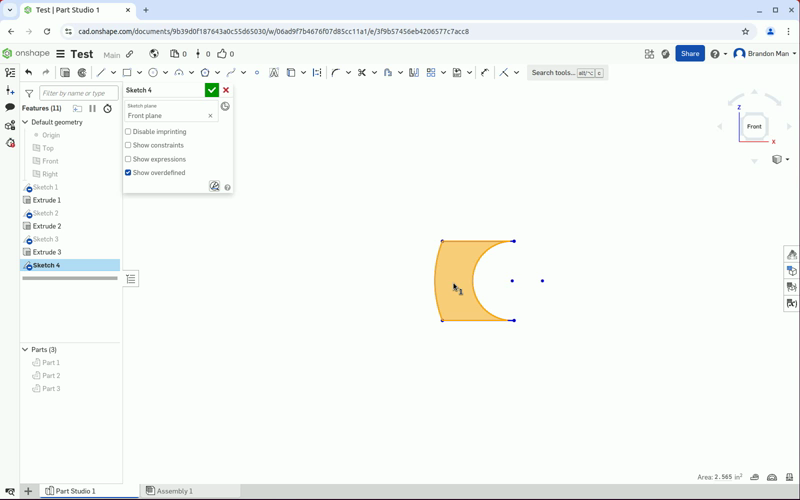
scroll(-6)
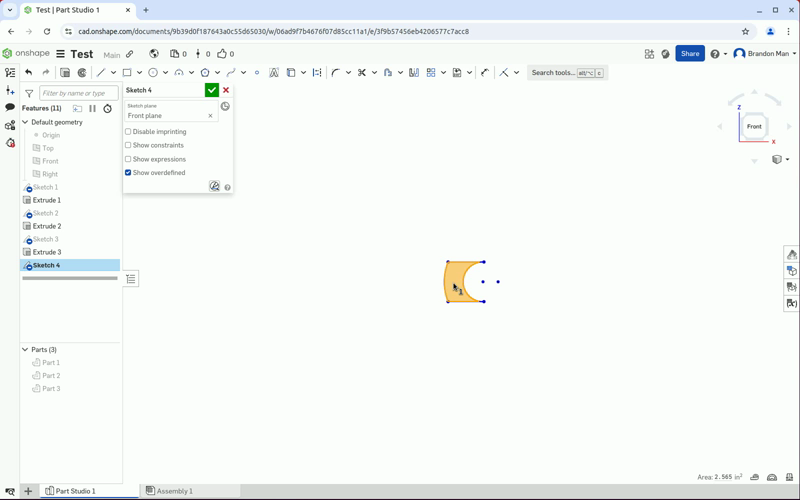
scroll(-6)
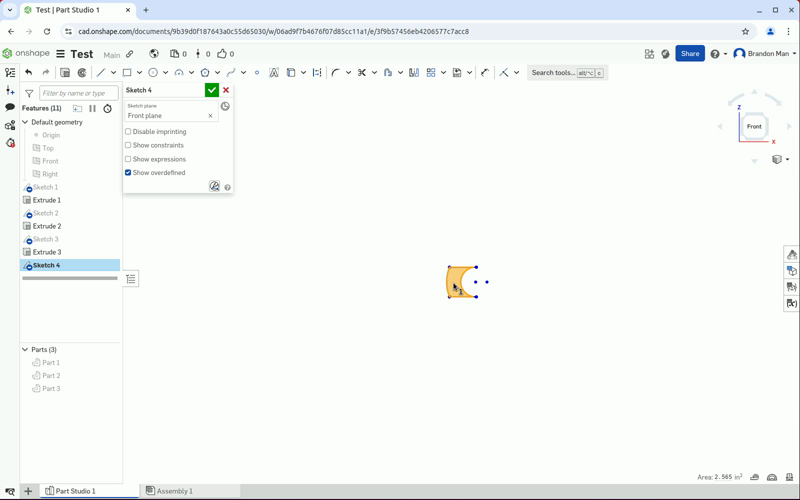
scroll(-6)
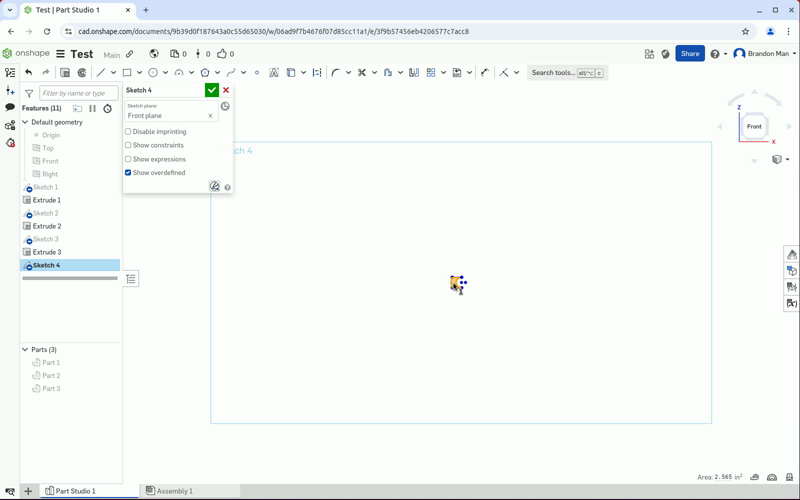
mouse_move(73, 352)
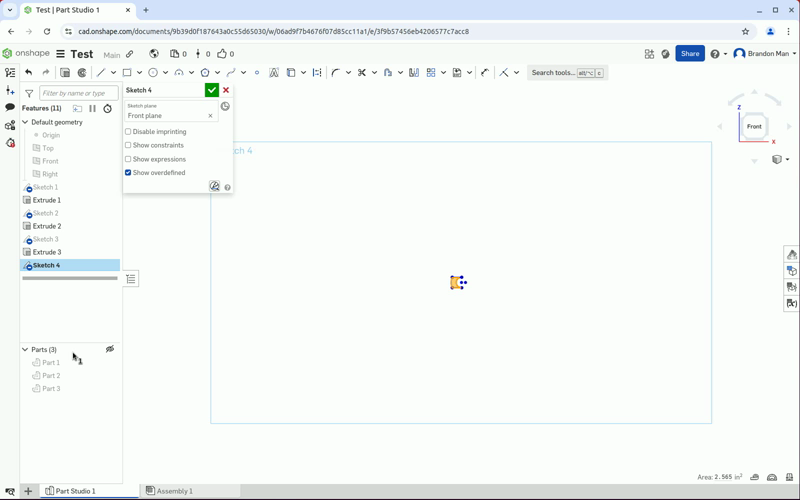
key(shift+y)
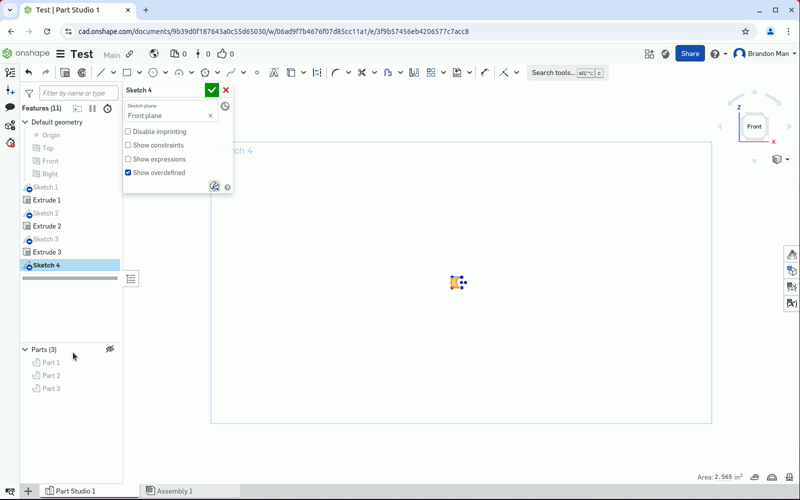
key(shift+e)
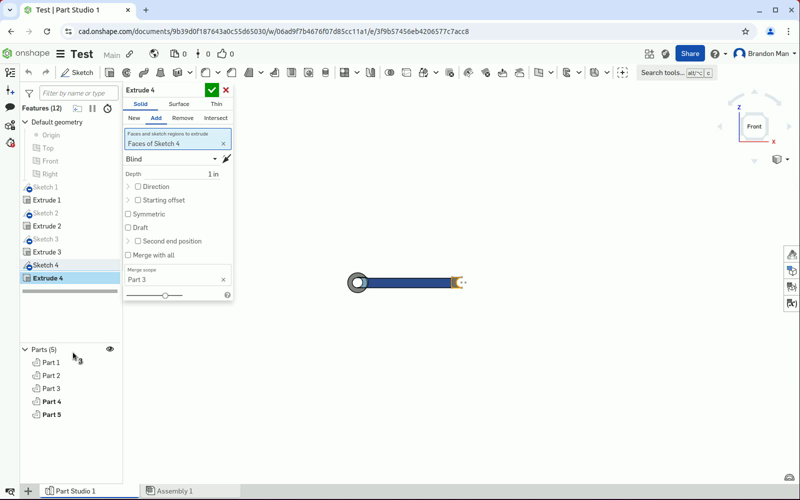
mouse_move(143, 106)
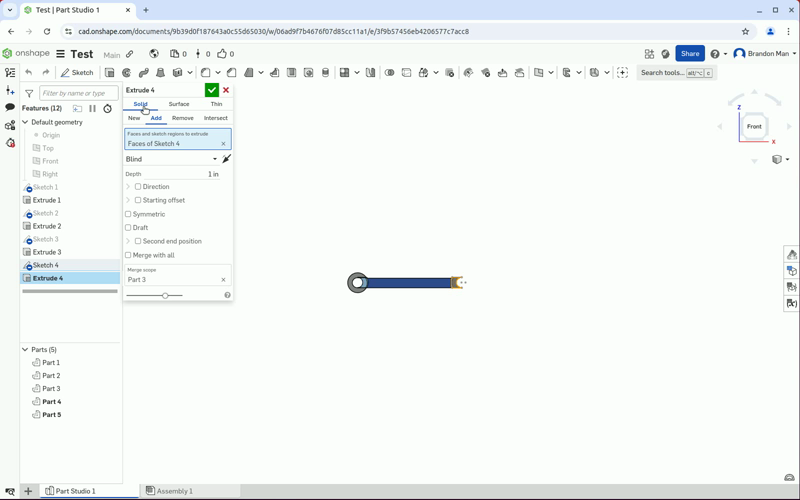
click(143, 106)
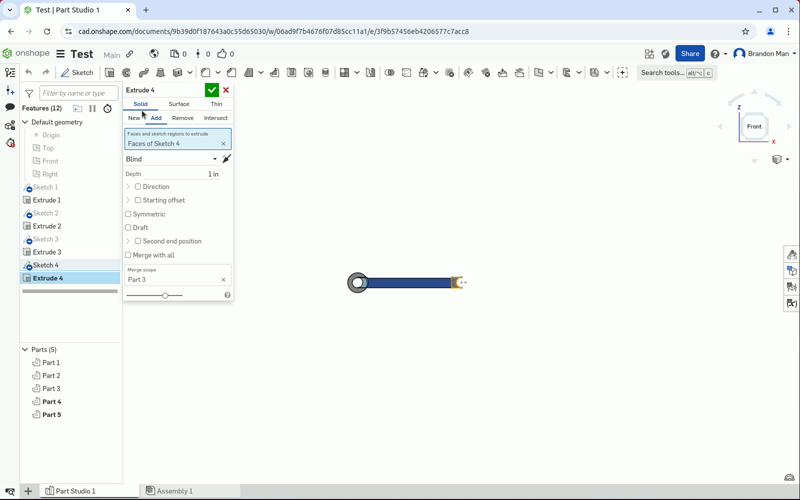
mouse_move(137, 120)
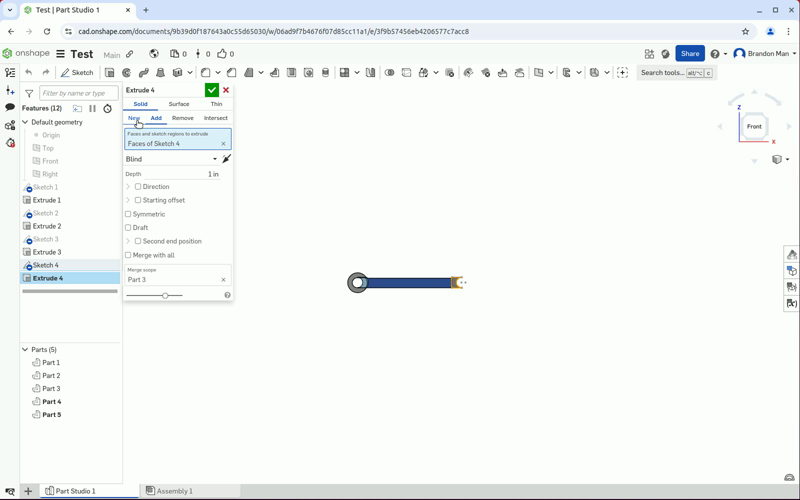
click(137, 120)
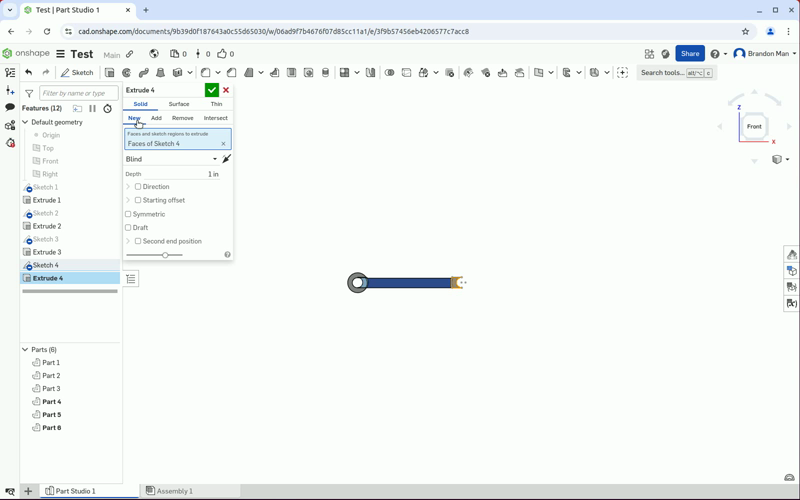
key(tab, 4)
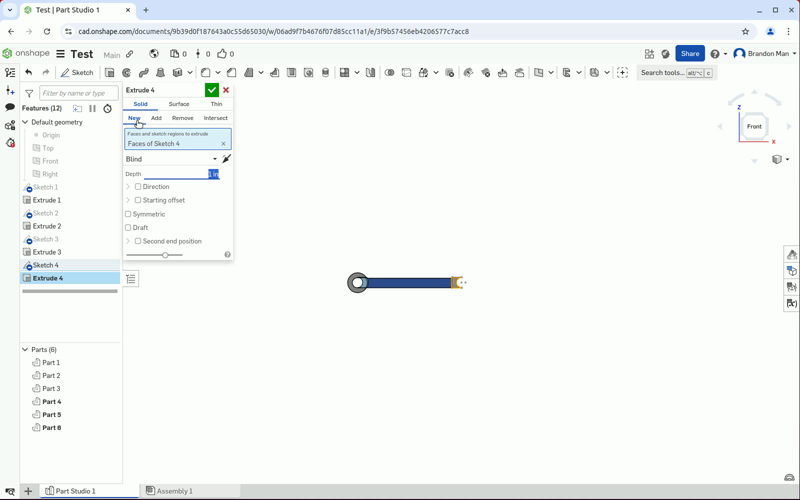
text(1.685)
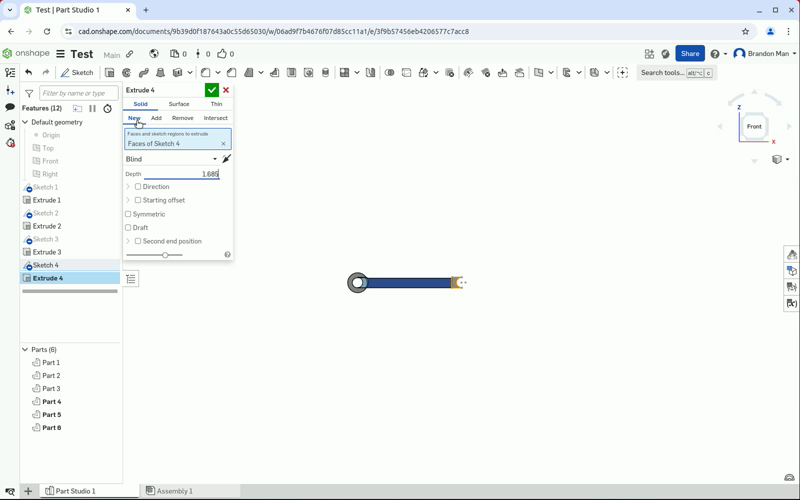
key(enter)
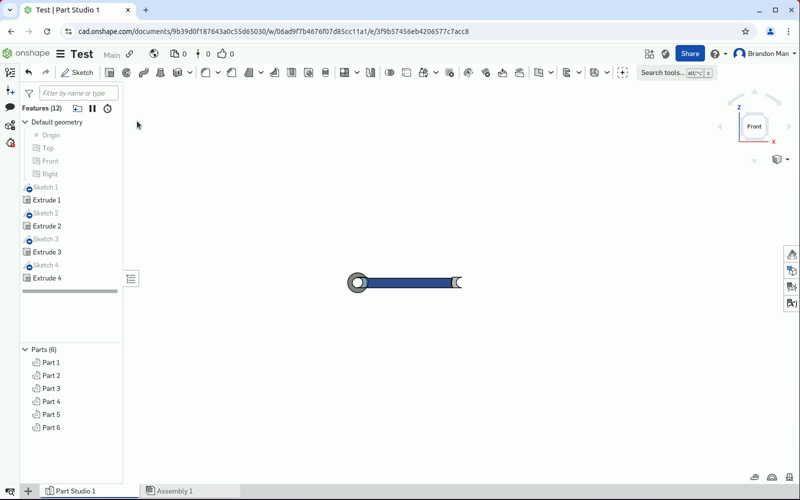
key(shift+h)
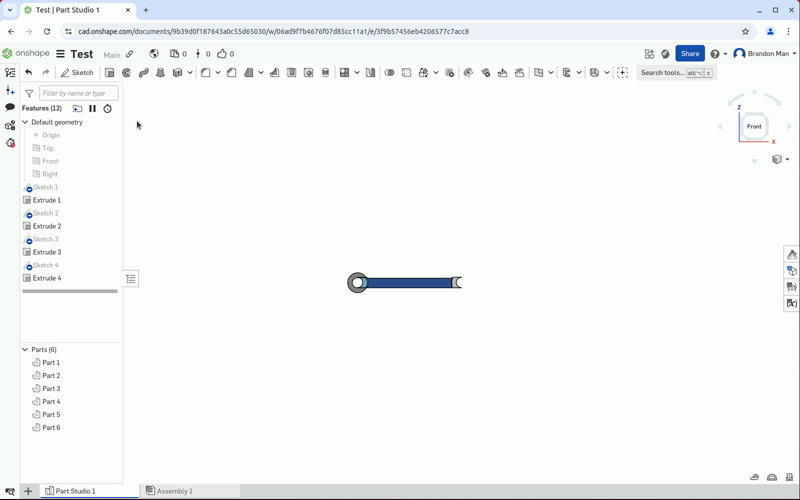
key(shift+h)
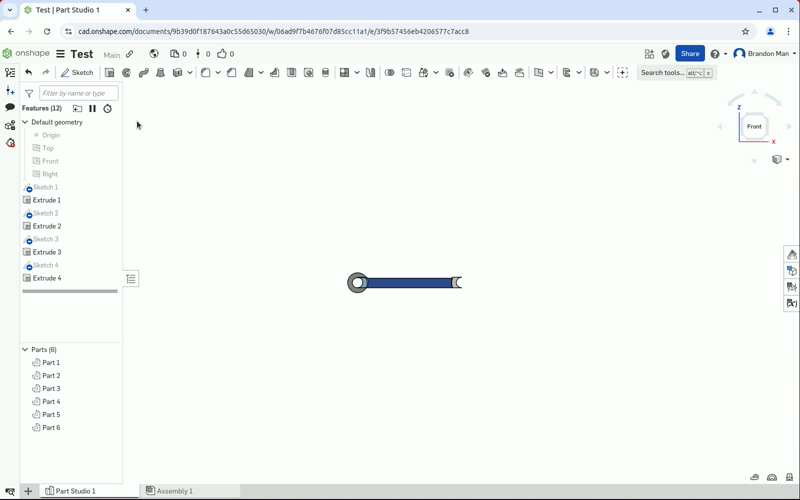
mouse_move(73, 189)
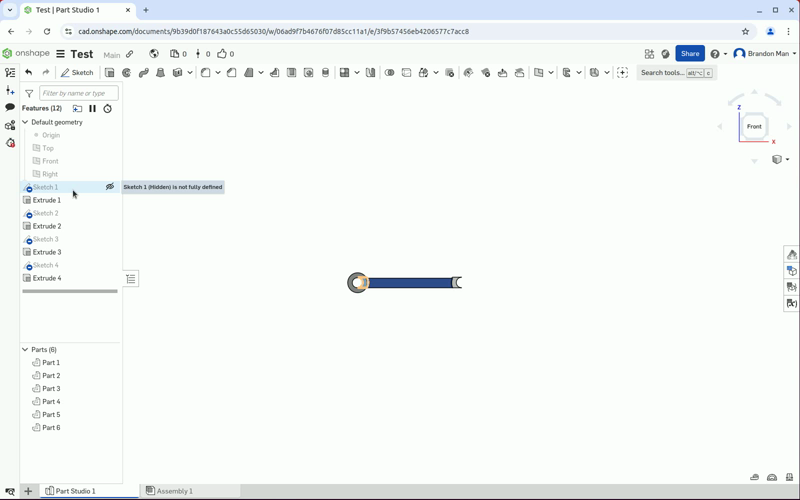
click(73, 189)
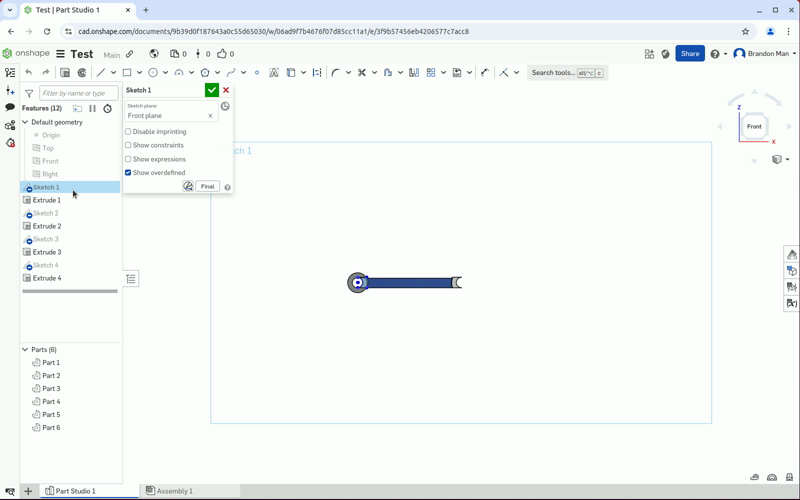
mouse_move(229, 92)
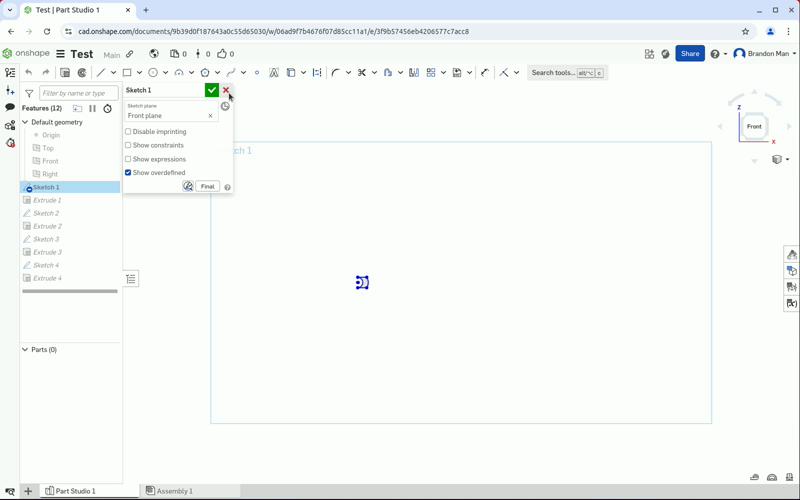
click(229, 92)
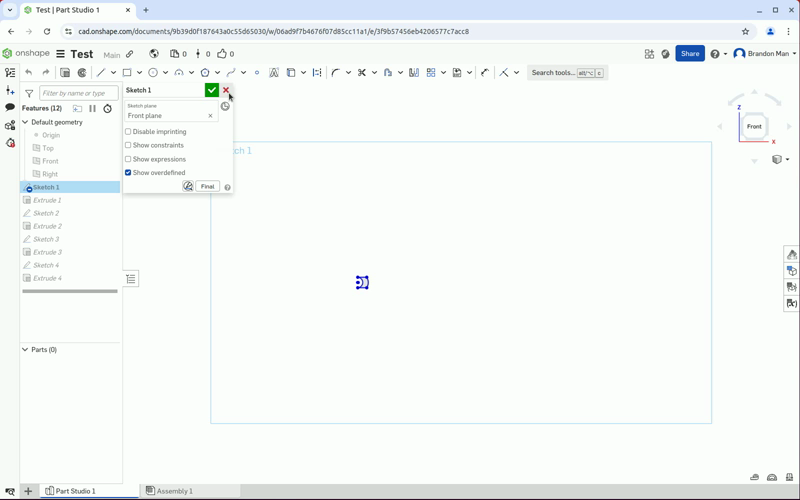
key(shift+s)
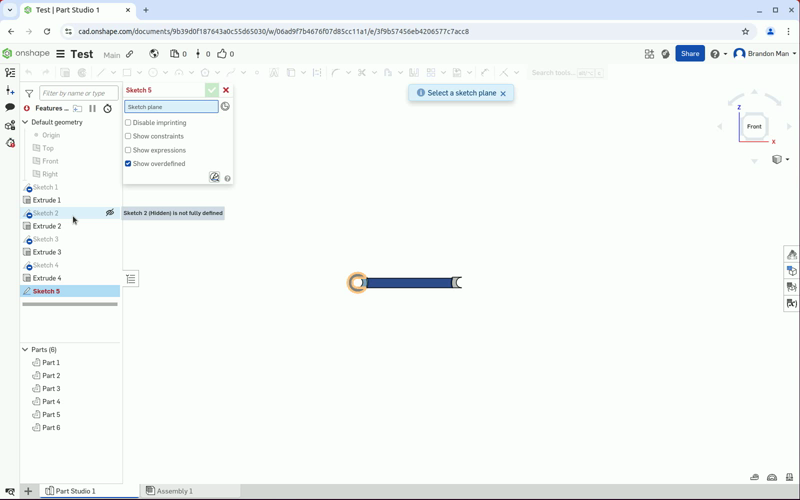
scroll(3)
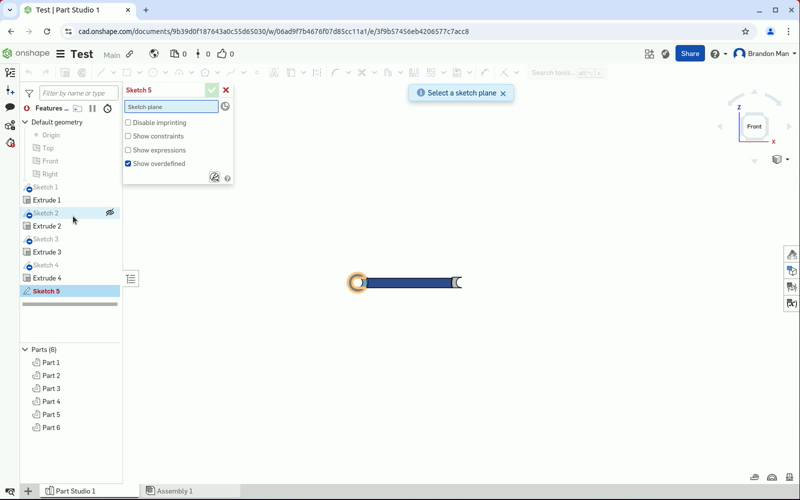
mouse_move(73, 163)
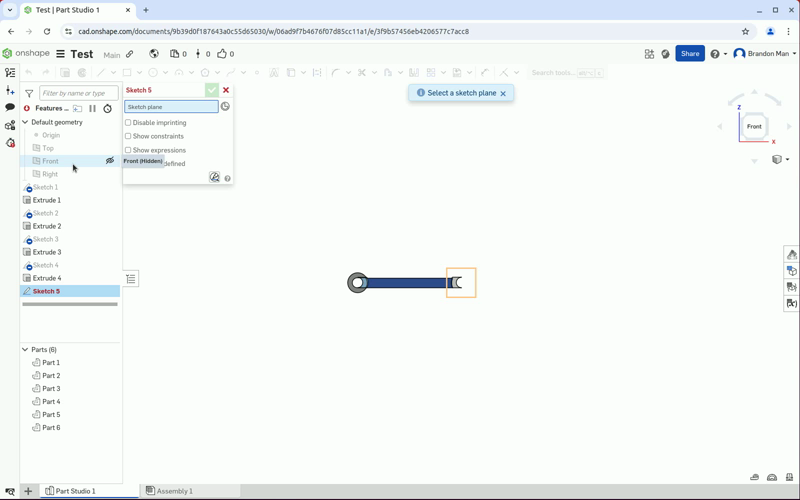
click(73, 163)
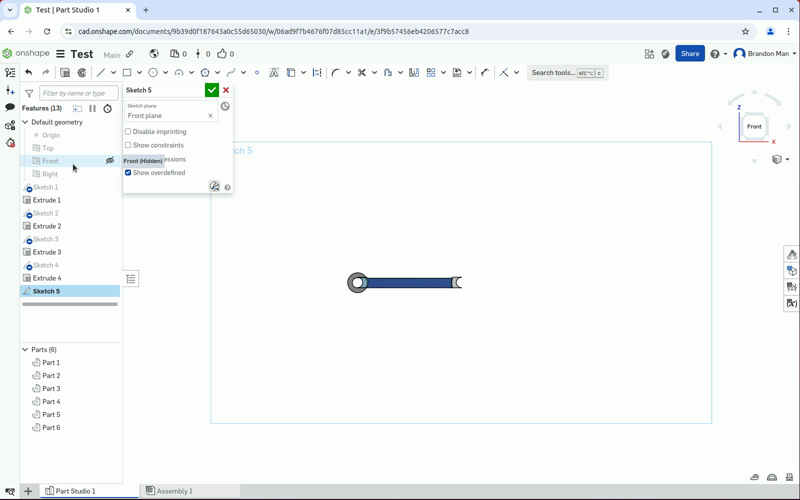
mouse_move(73, 352)
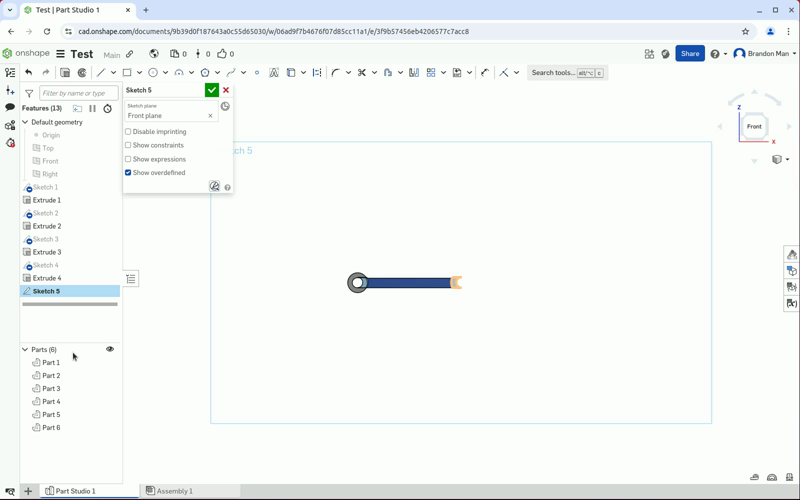
key(y)
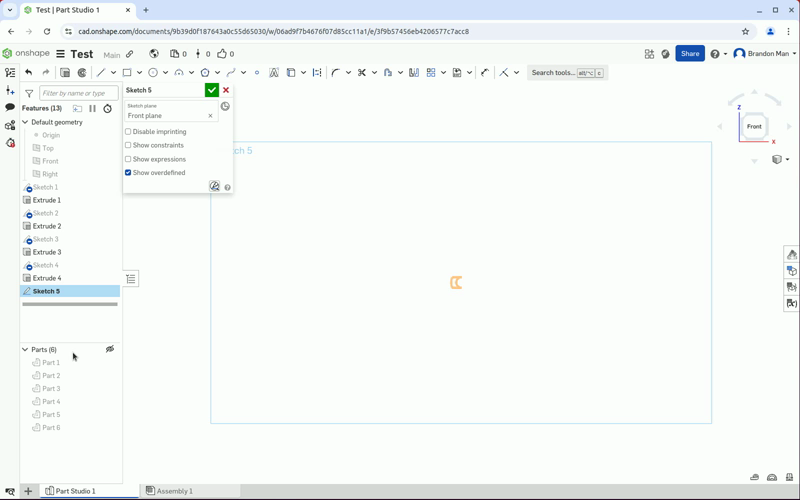
key(l)
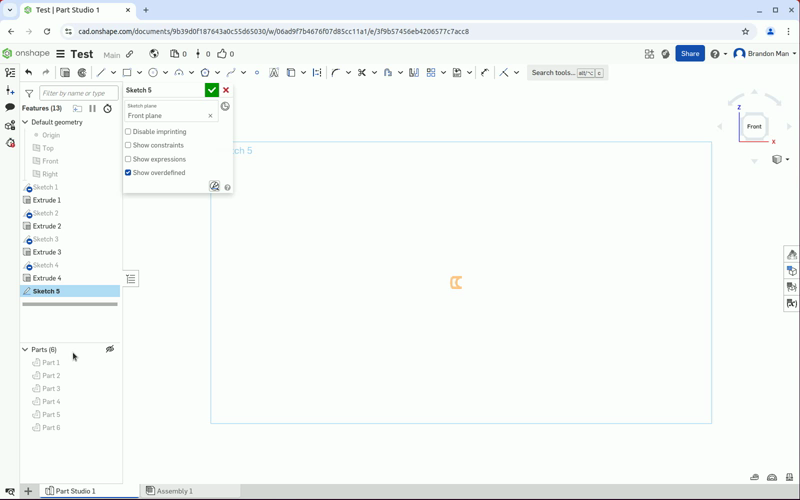
key_down(shift)
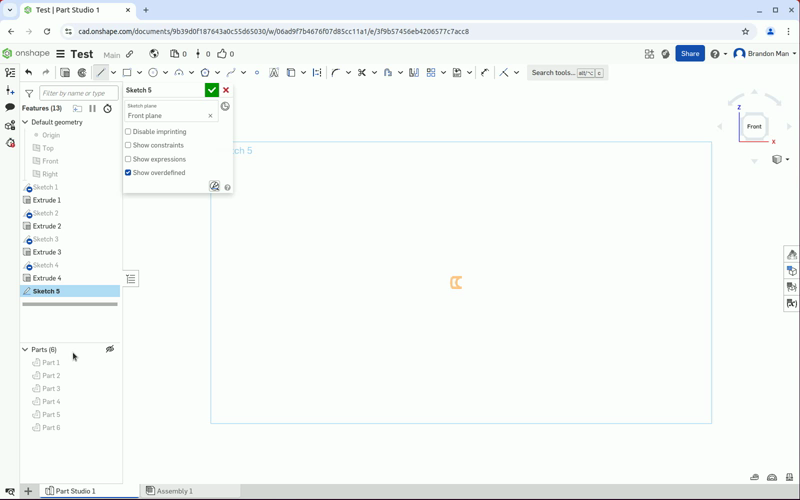
mouse_move(452, 278)
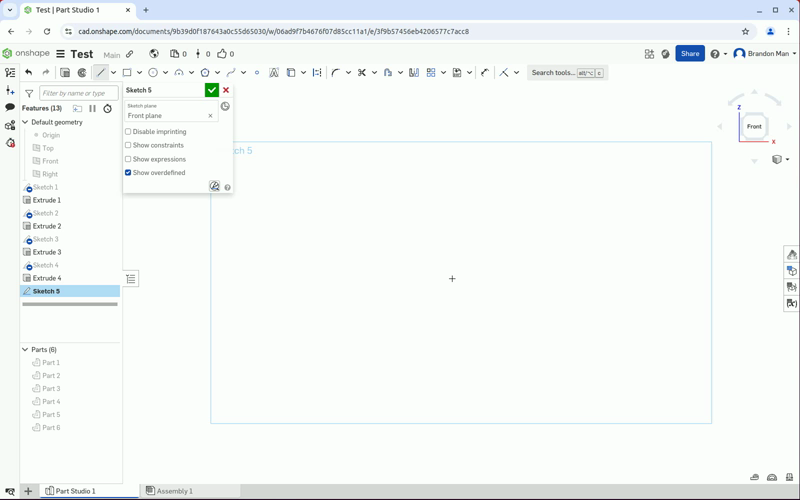
click(452, 278)
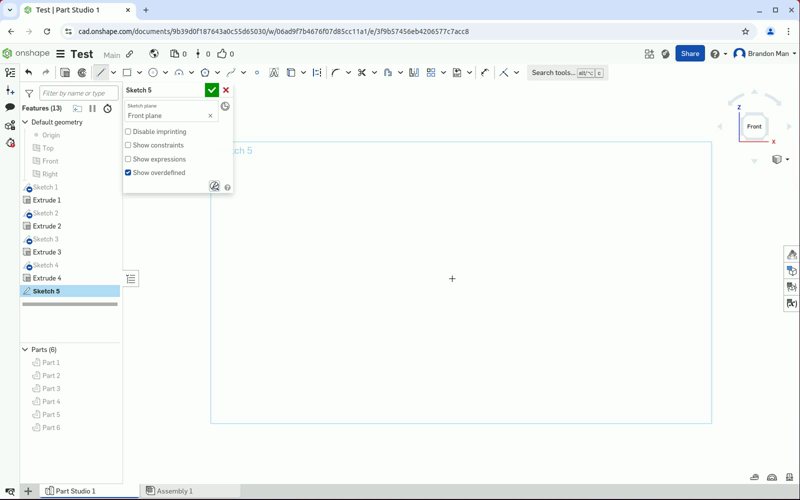
key_up(shift)
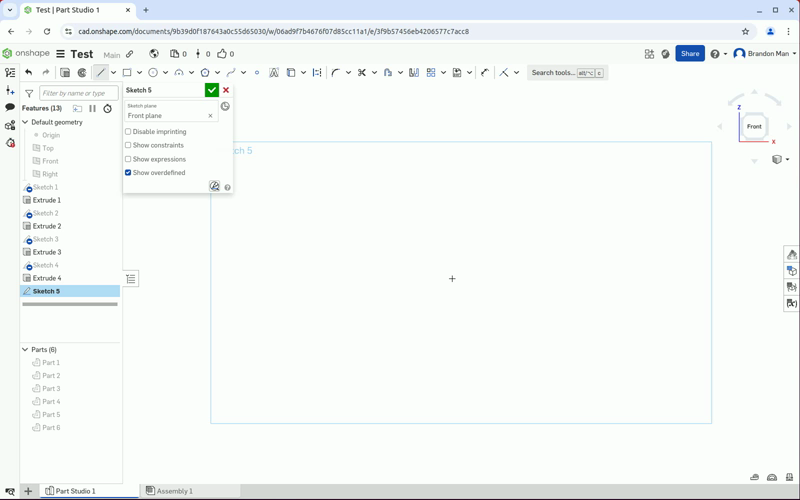
key_down(shift)
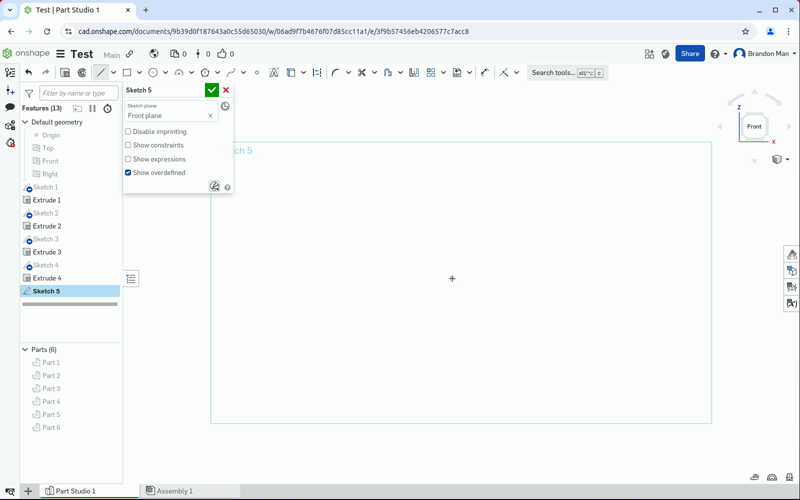
mouse_move(482, 278)
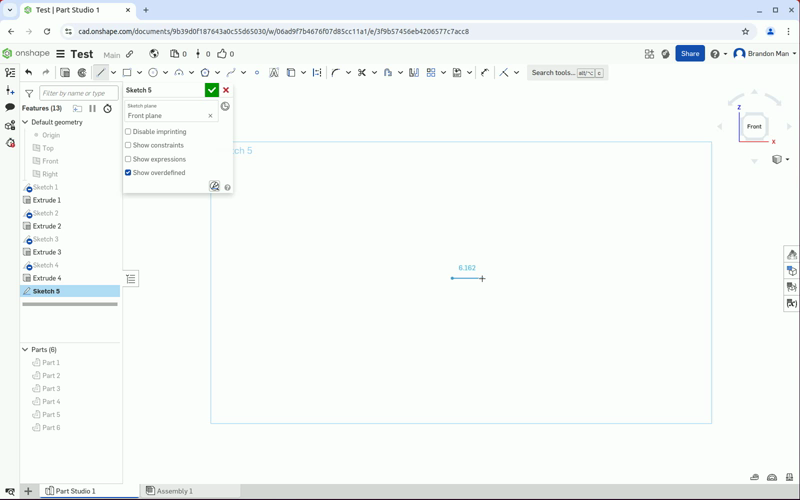
mouse_move(461, 278)
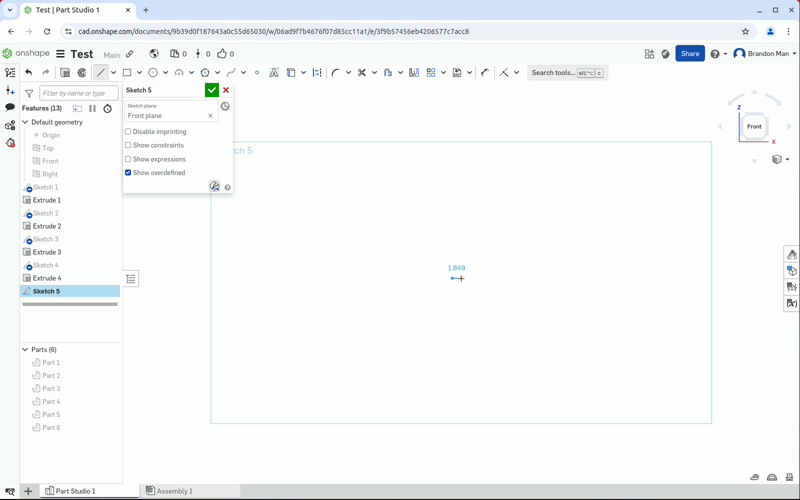
click(461, 278)
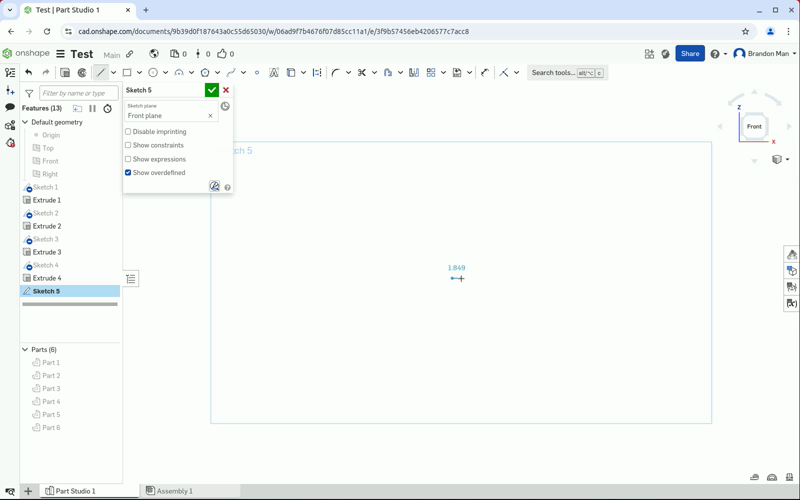
key_up(shift)
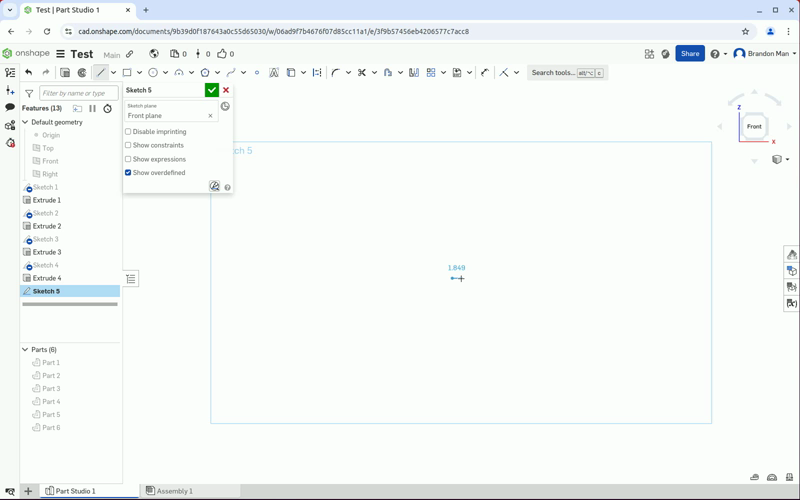
key_down(shift)
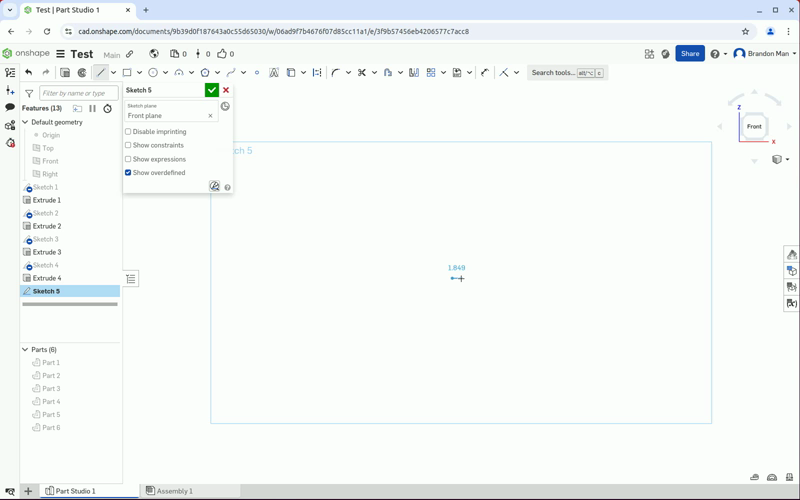
mouse_move(491, 278)
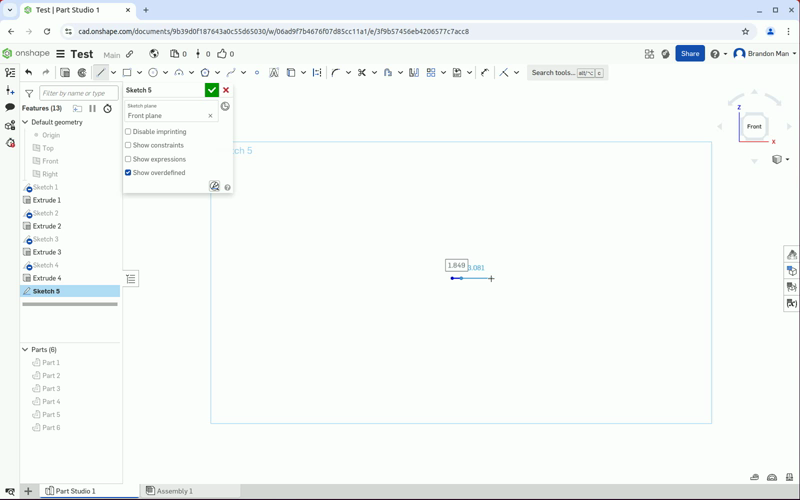
mouse_move(469, 278)
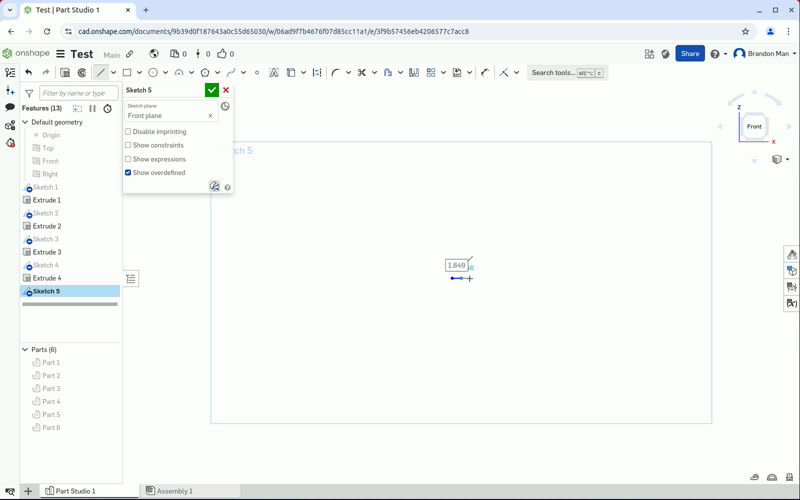
click(469, 278)
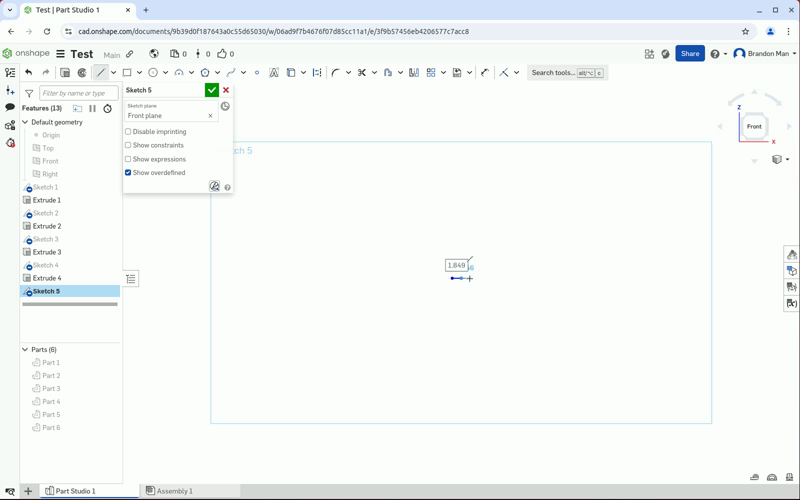
key_up(shift)
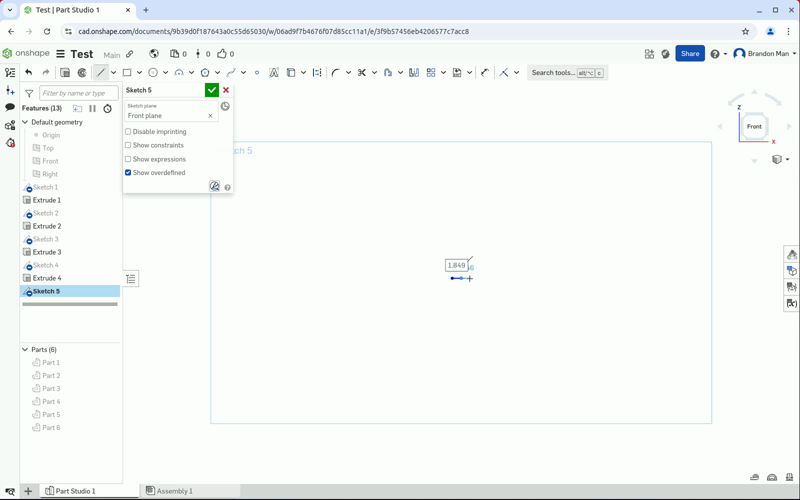
key(esc)
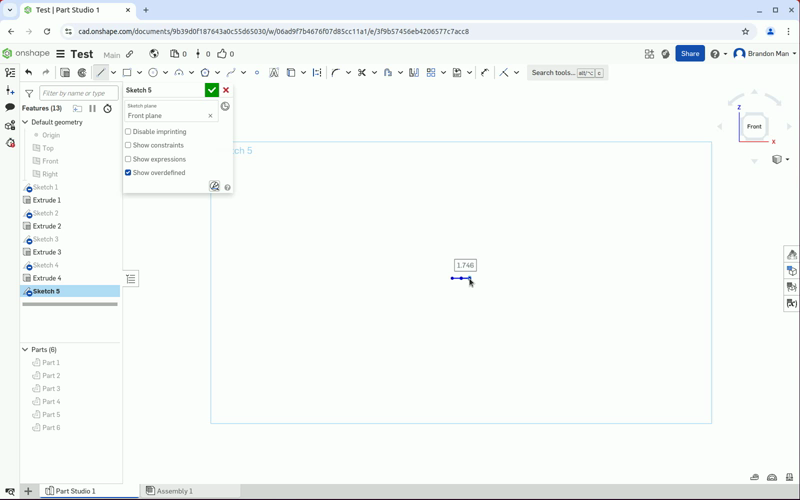
key(a)
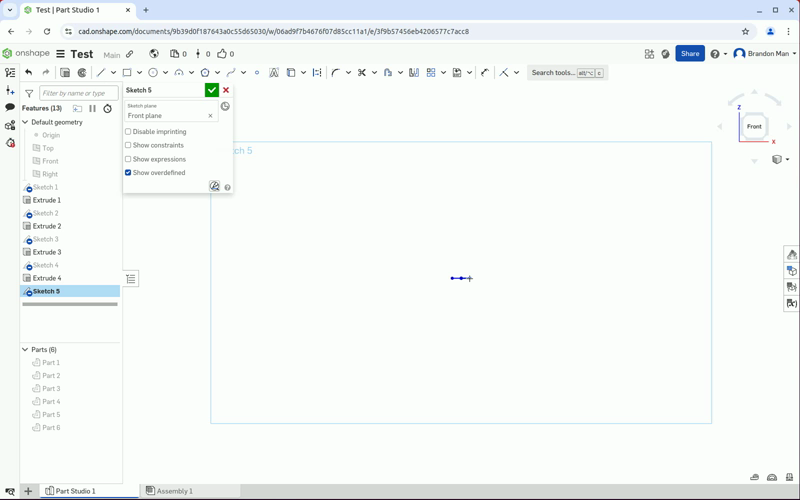
mouse_move(469, 278)
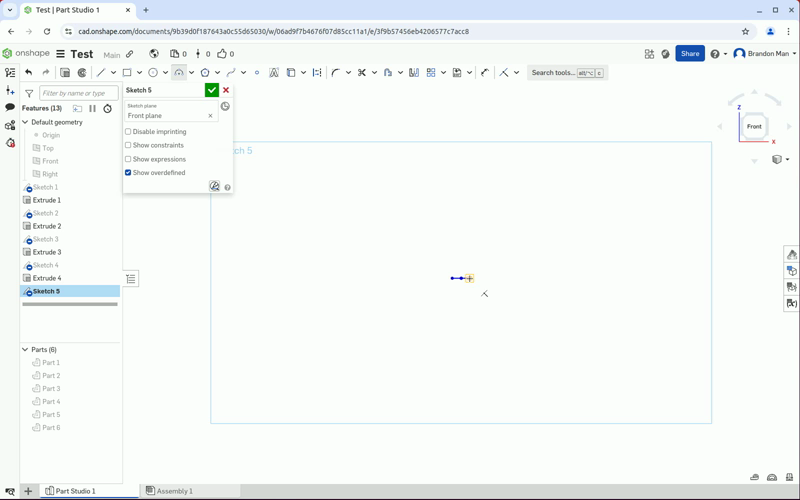
click(469, 278)
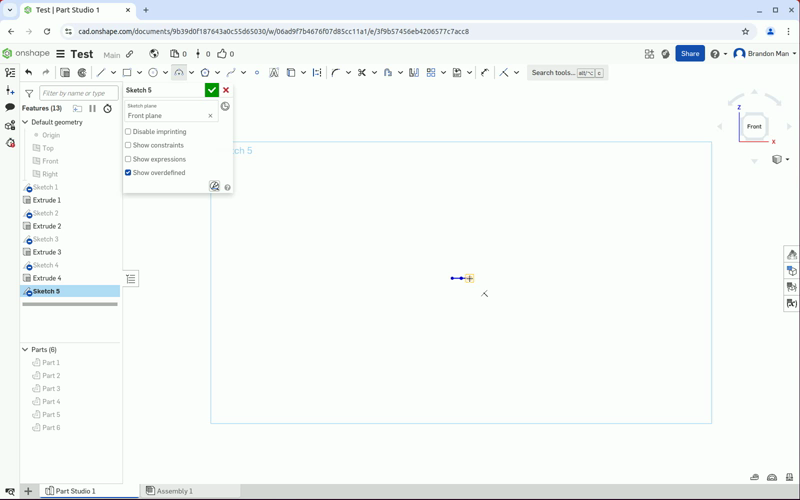
mouse_move(452, 278)
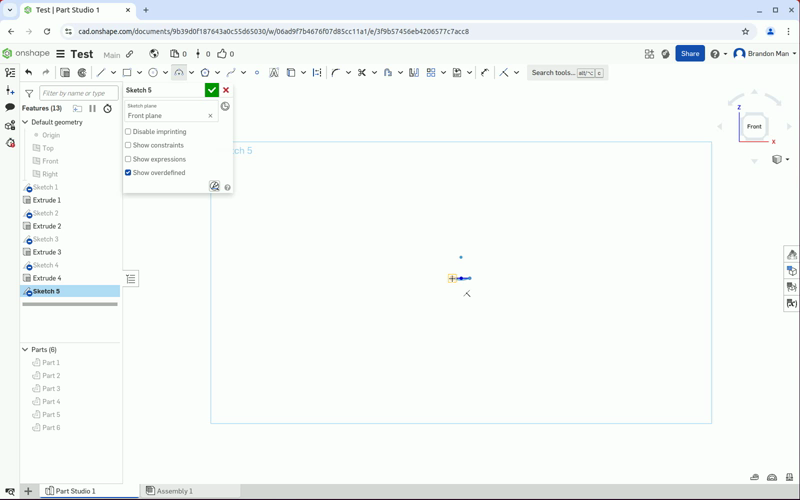
click(452, 278)
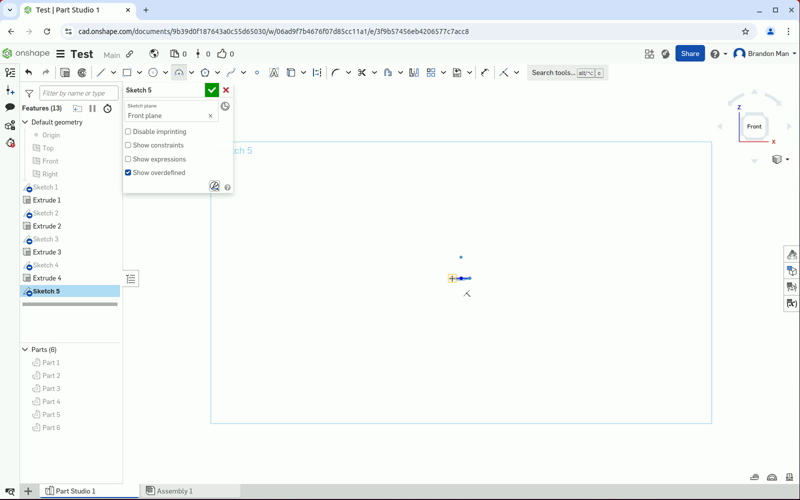
key_down(shift)
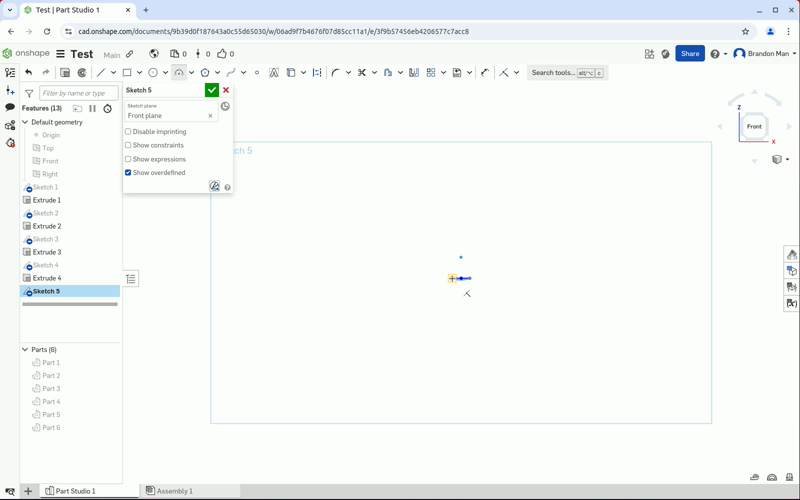
mouse_move(461, 273)
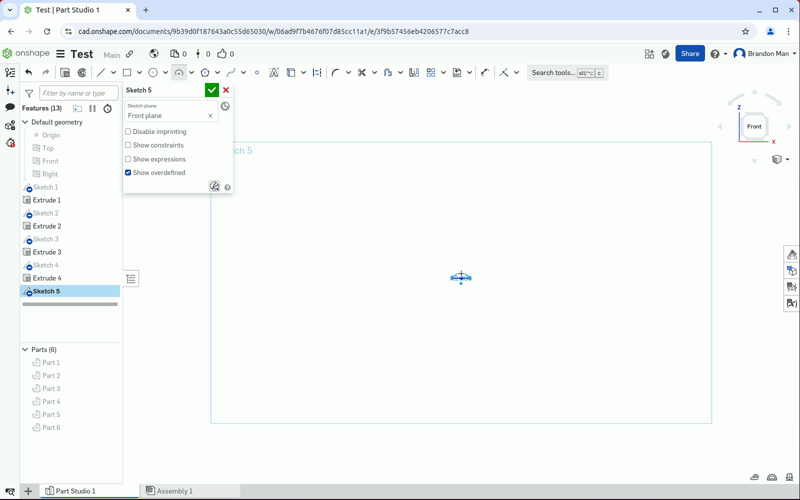
click(461, 273)
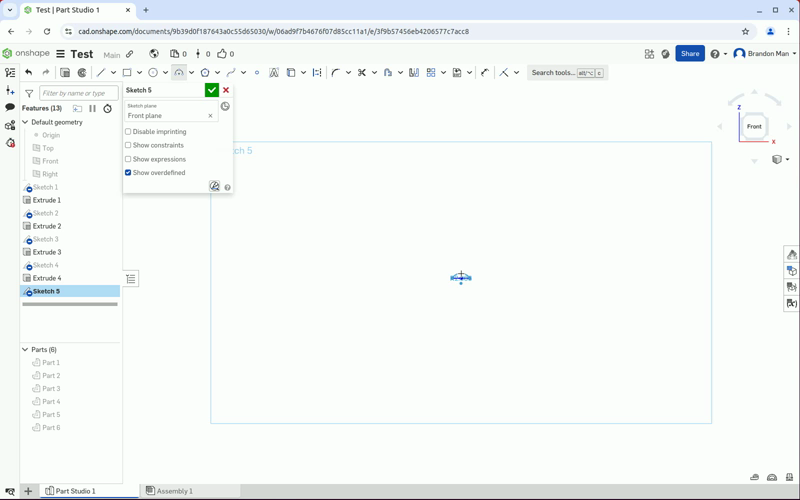
key_up(shift)
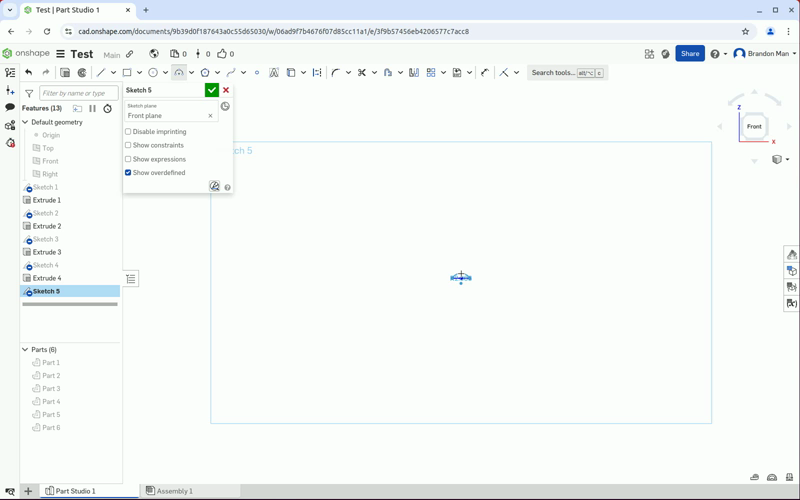
key(esc)
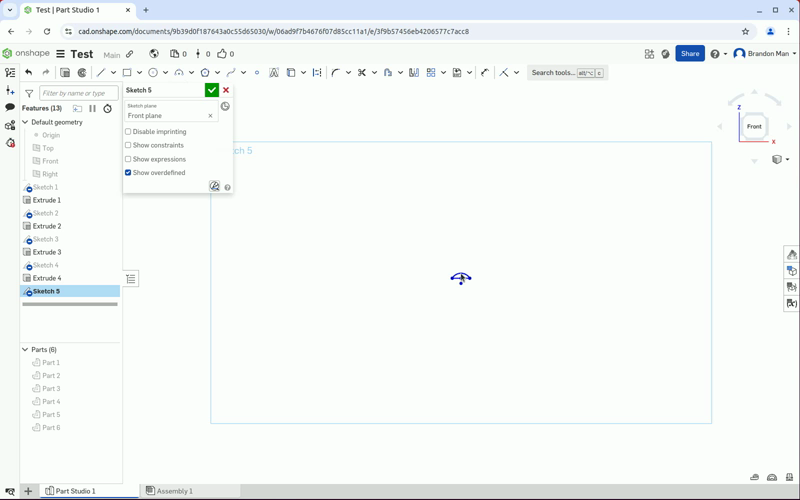
mouse_move(462, 277)
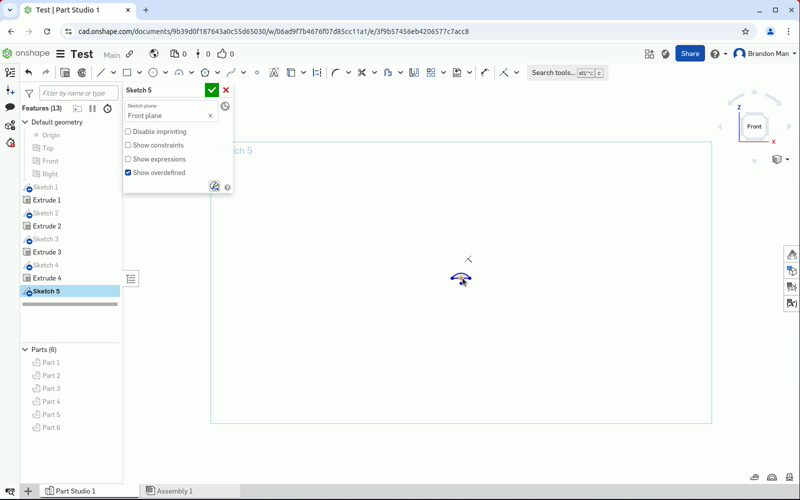
scroll(6)
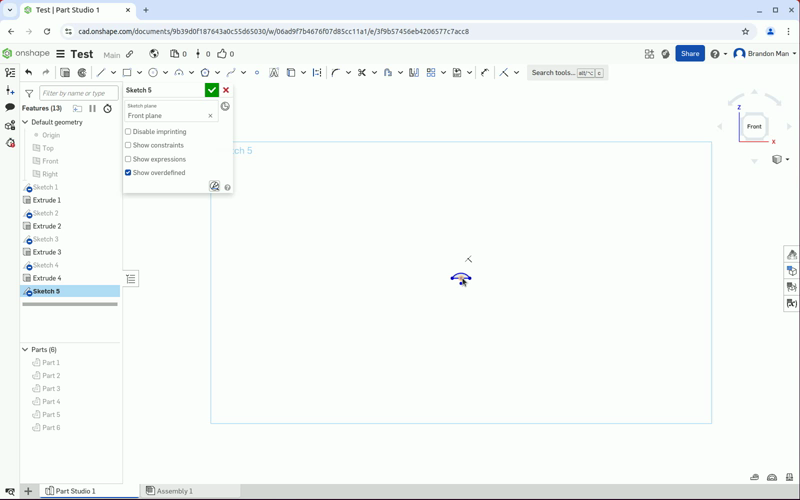
scroll(6)
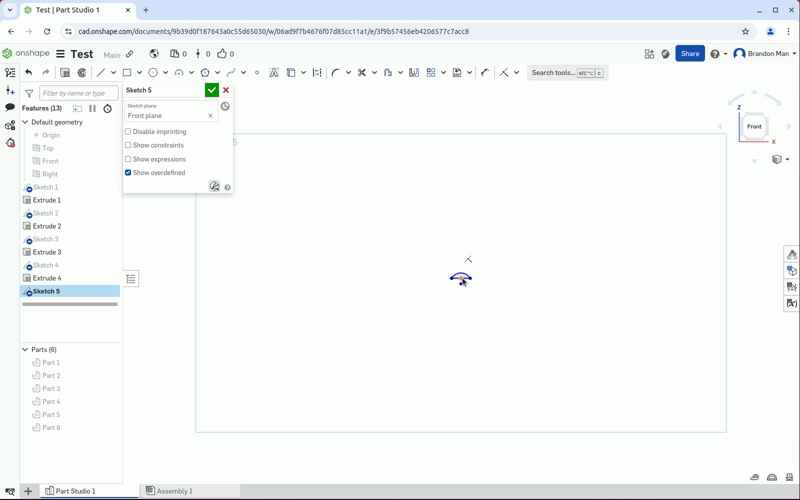
scroll(6)
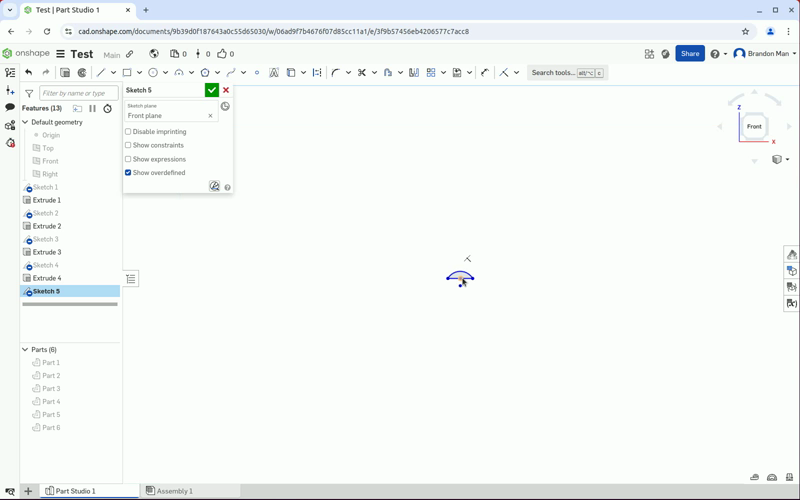
scroll(6)
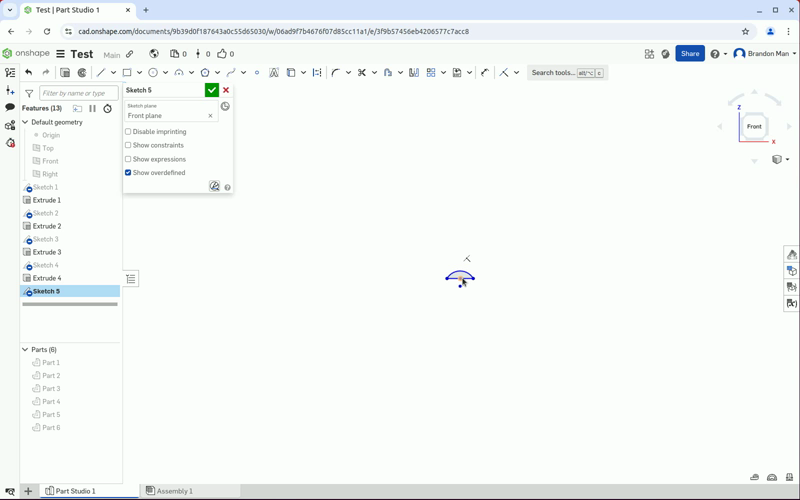
scroll(6)
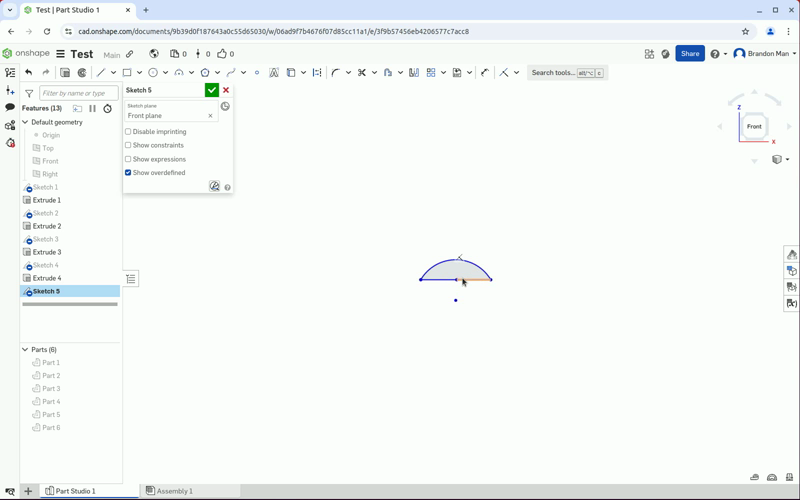
scroll(6)
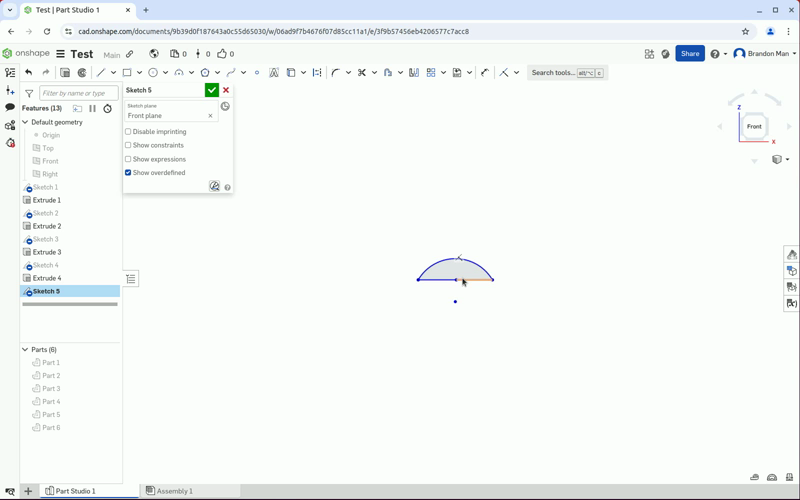
scroll(6)
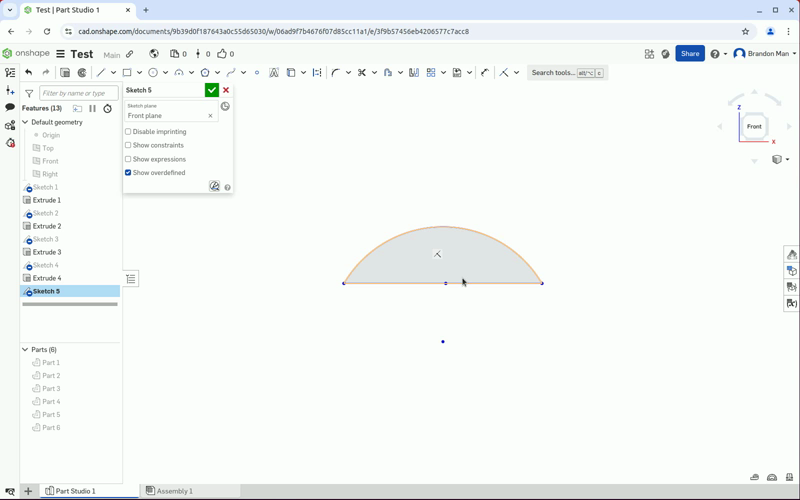
click(462, 277)
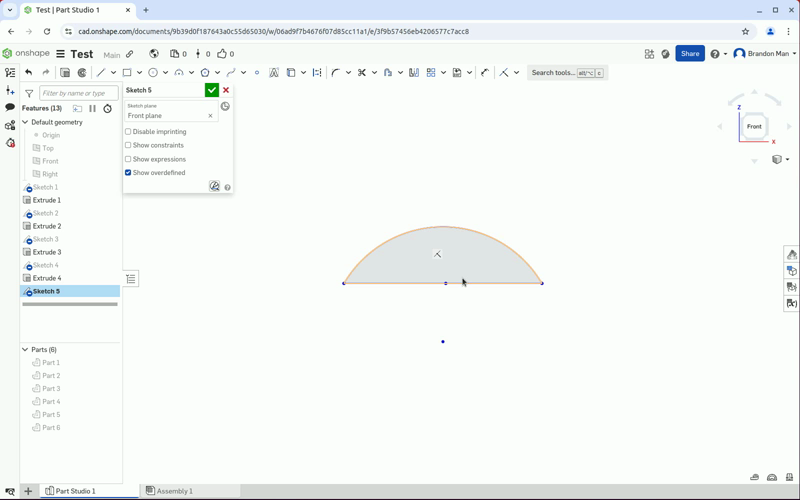
scroll(-6)
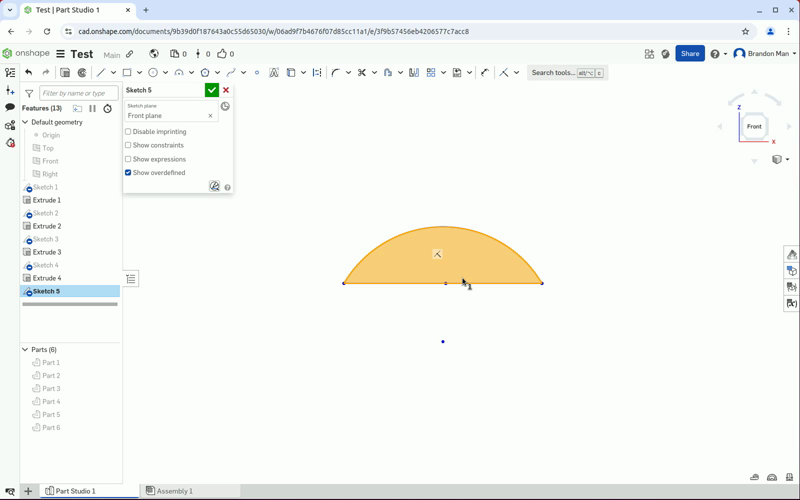
scroll(-6)
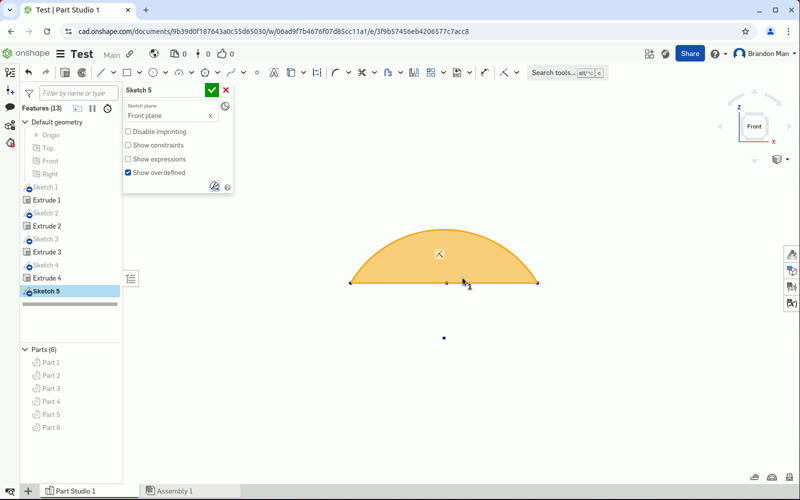
scroll(-6)
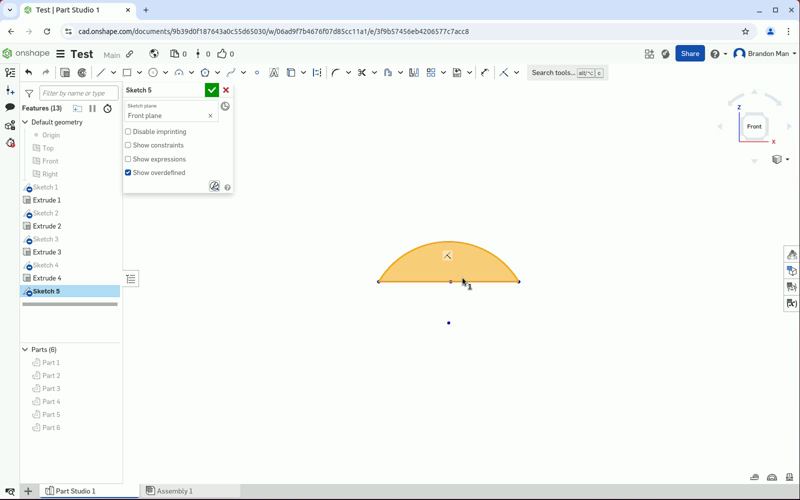
scroll(-6)
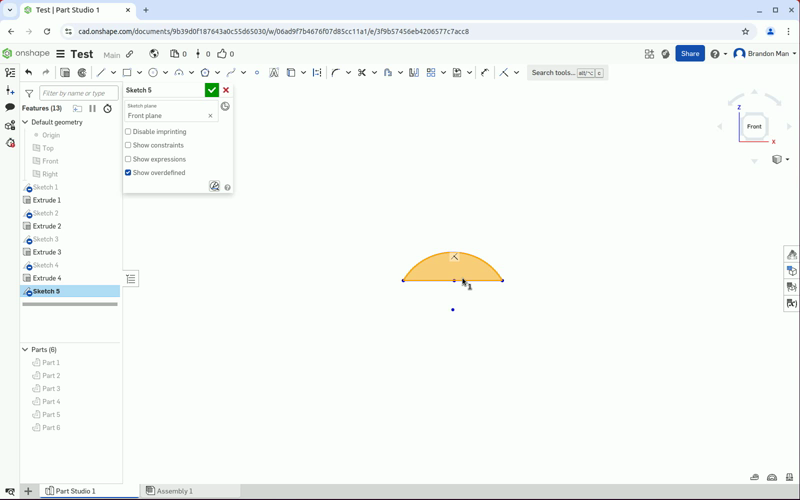
scroll(-6)
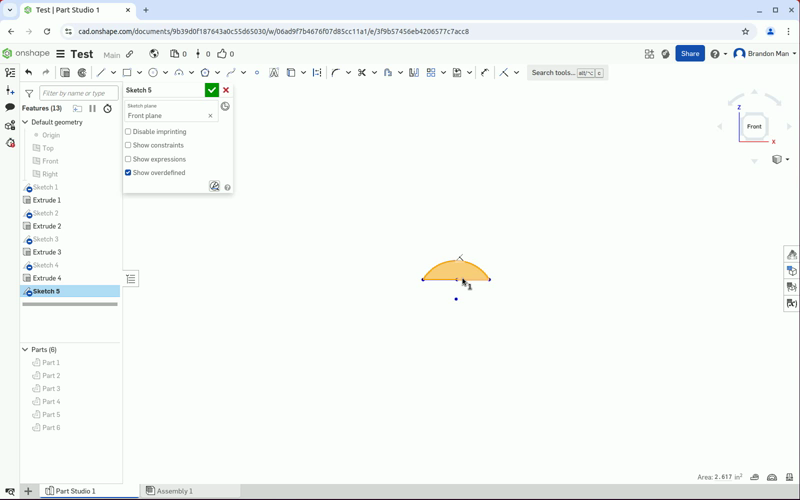
scroll(-6)
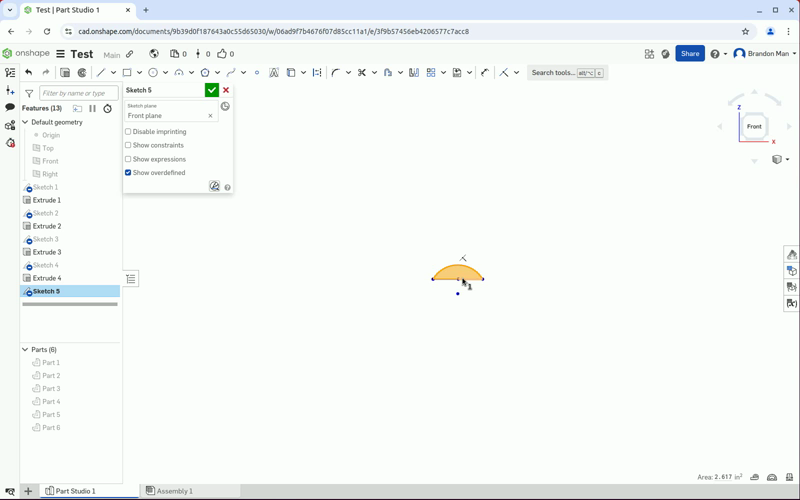
scroll(-6)
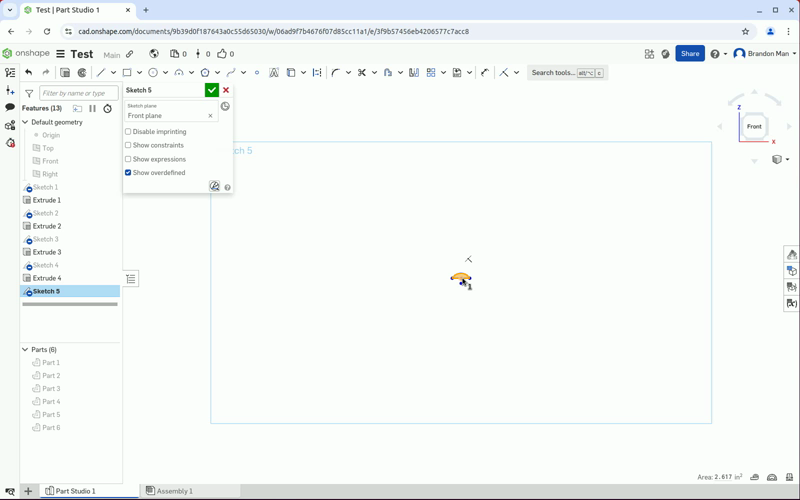
mouse_move(73, 352)
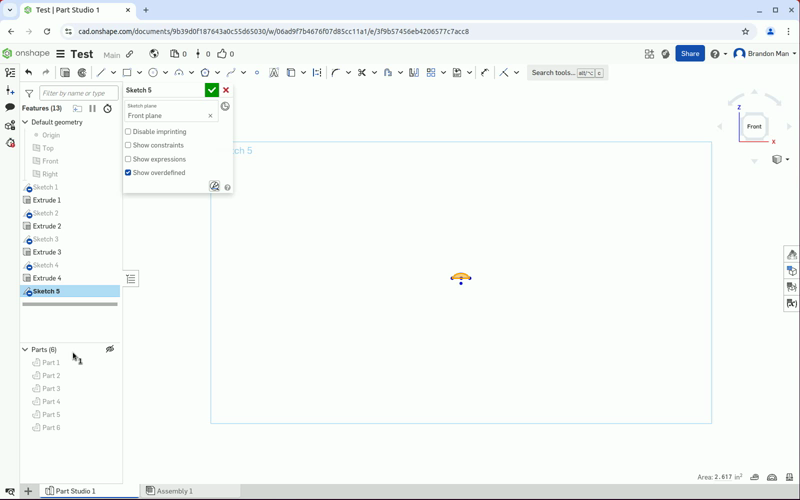
key(shift+y)
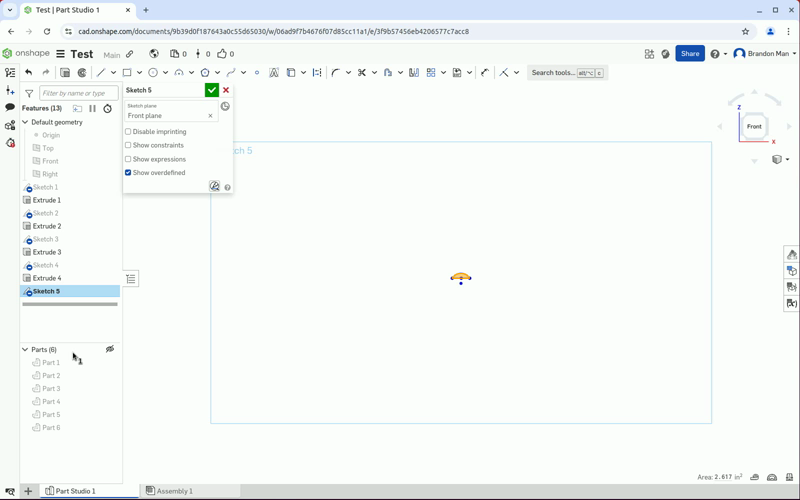
key(shift+e)
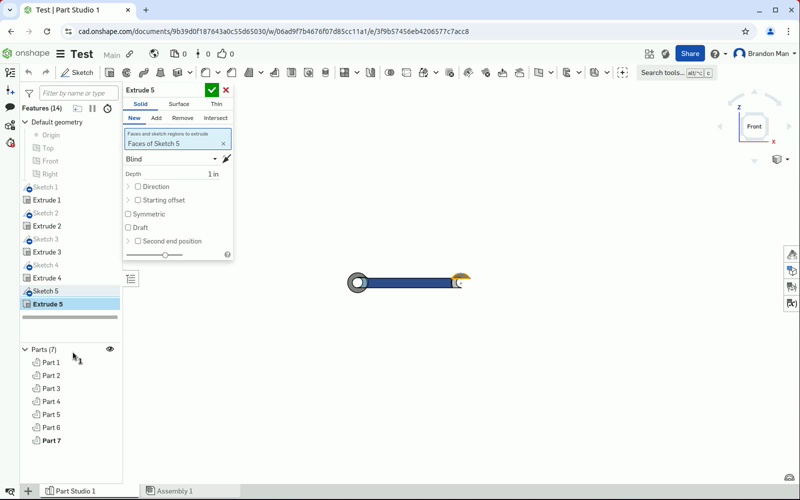
mouse_move(143, 106)
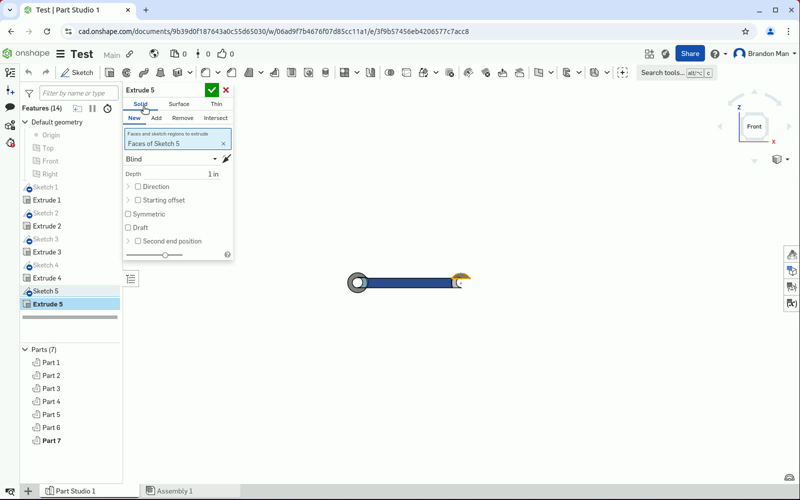
click(143, 106)
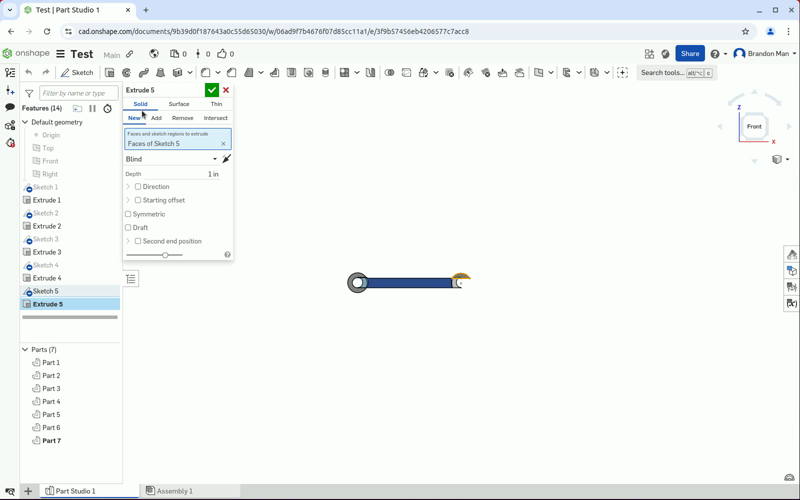
mouse_move(137, 120)
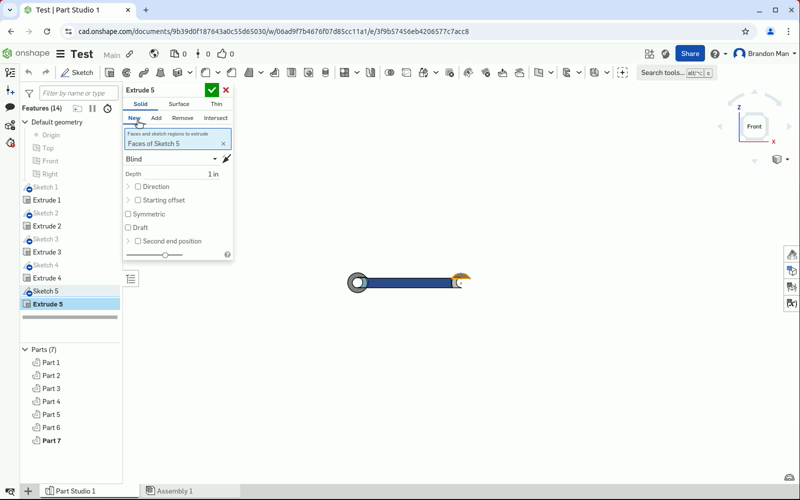
click(137, 120)
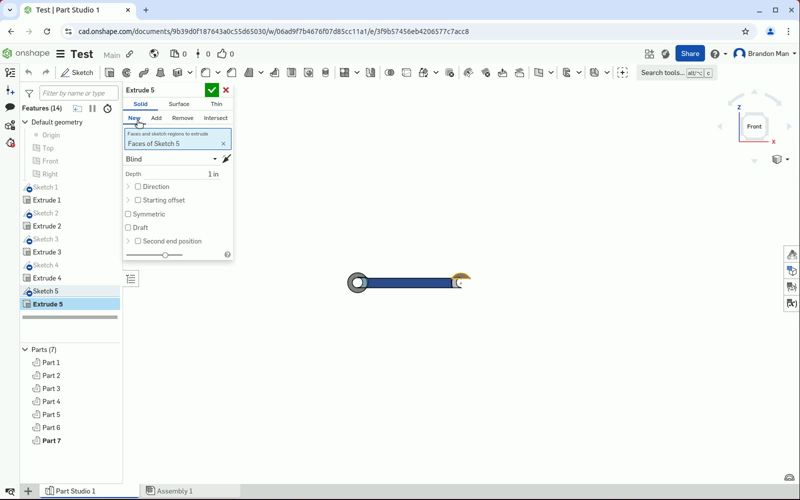
key(tab, 4)
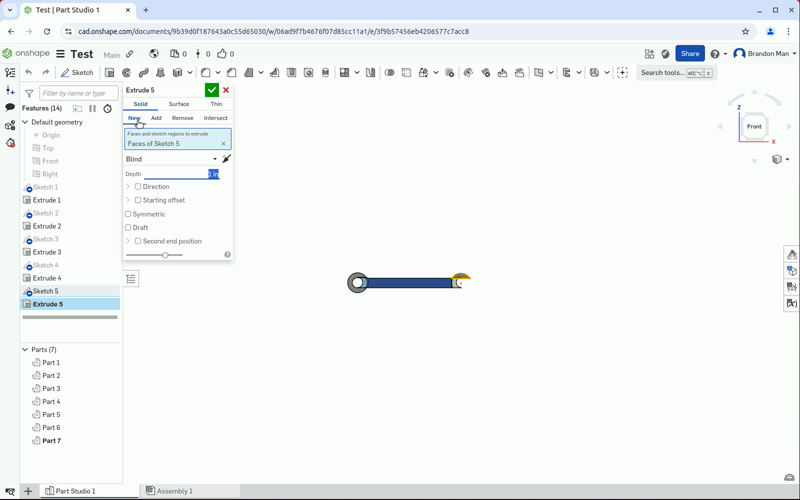
text(1.685)
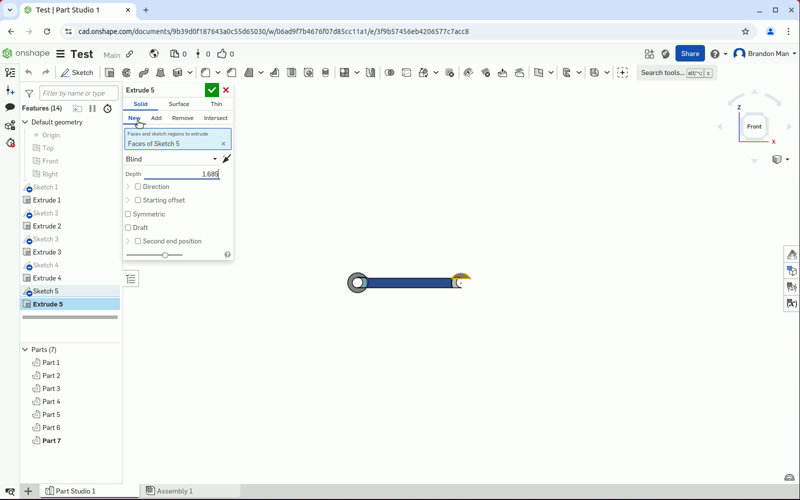
key(enter)
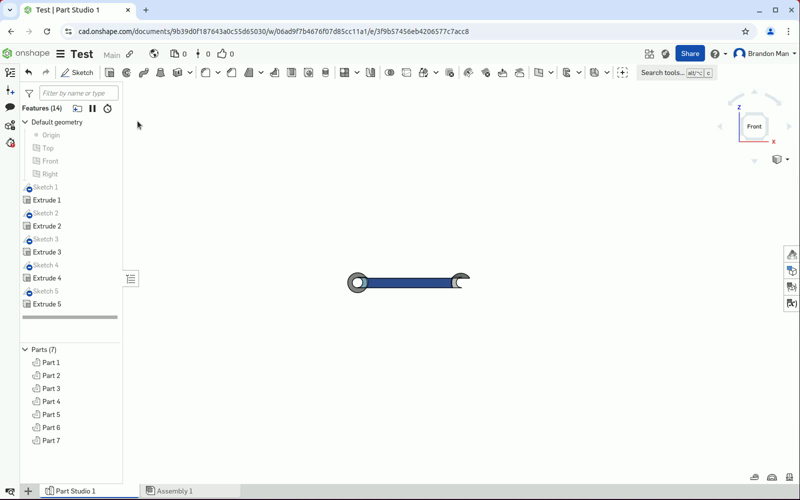
key(shift+h)
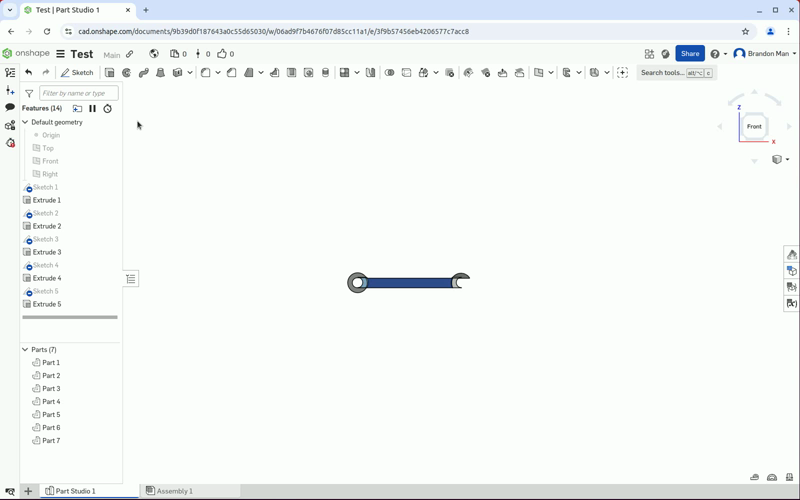
key(shift+h)
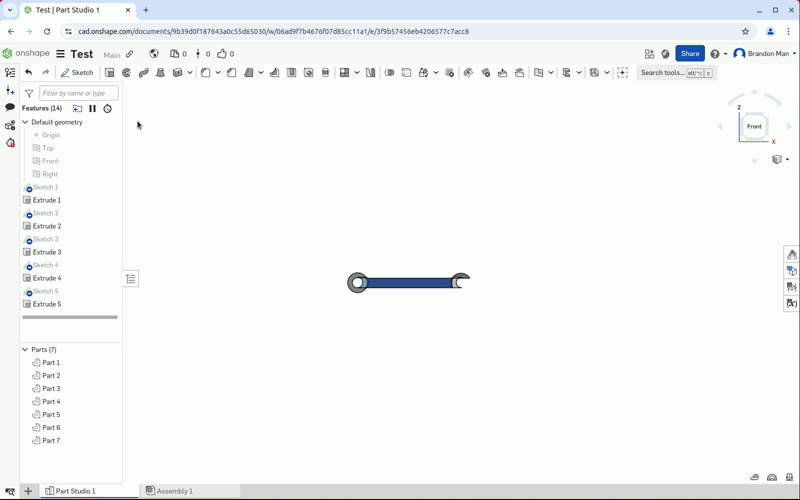
mouse_move(73, 189)
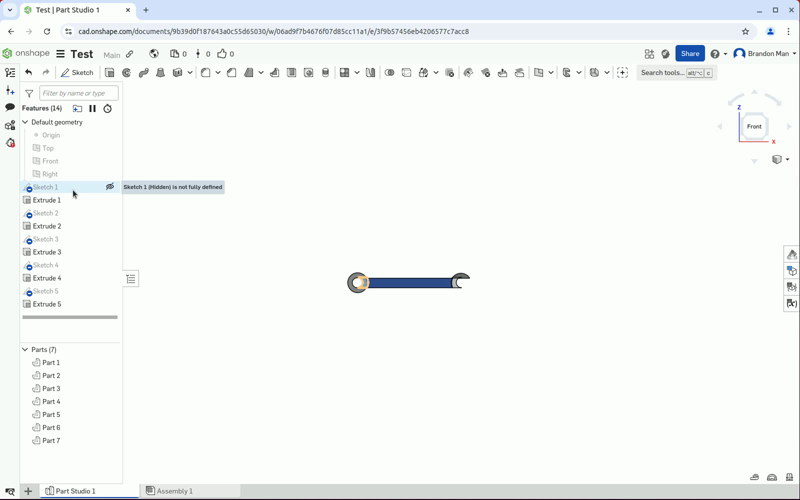
click(73, 189)
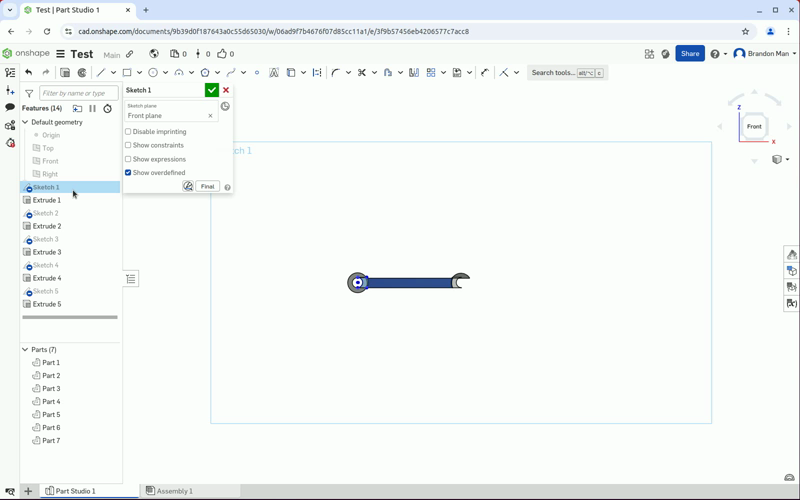
mouse_move(229, 92)
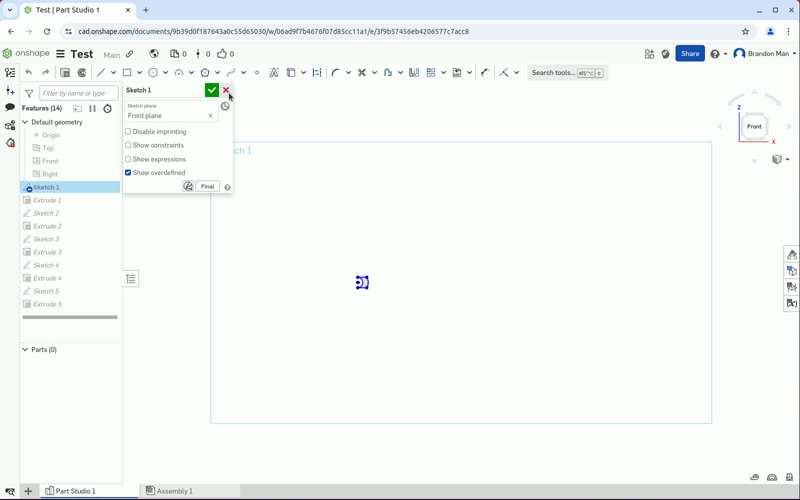
click(229, 92)
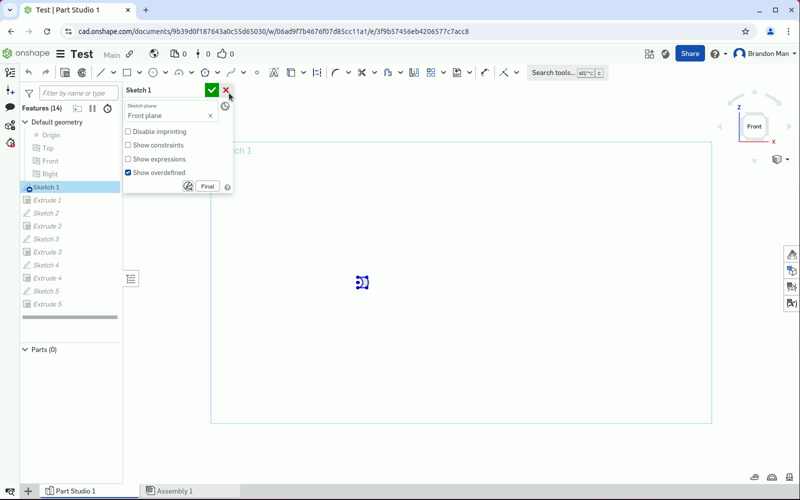
key(shift+s)
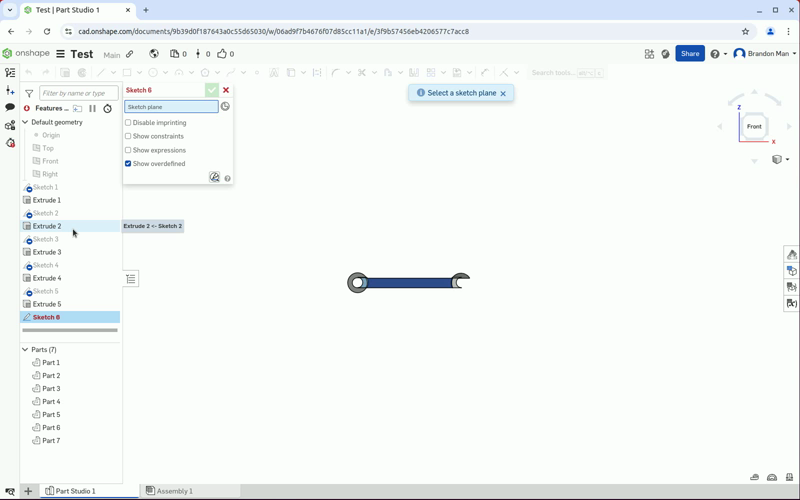
scroll(3)
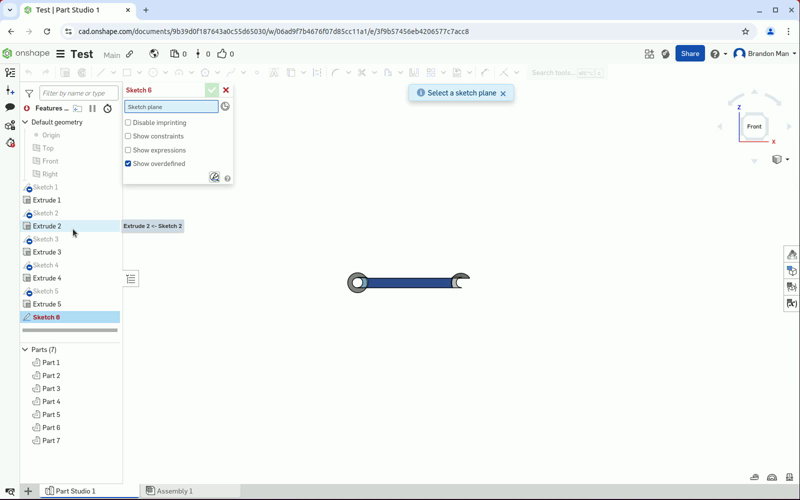
mouse_move(73, 163)
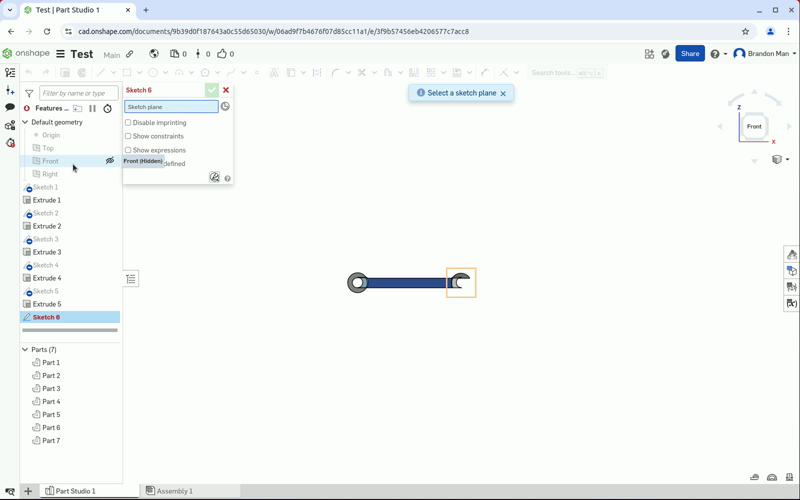
click(73, 163)
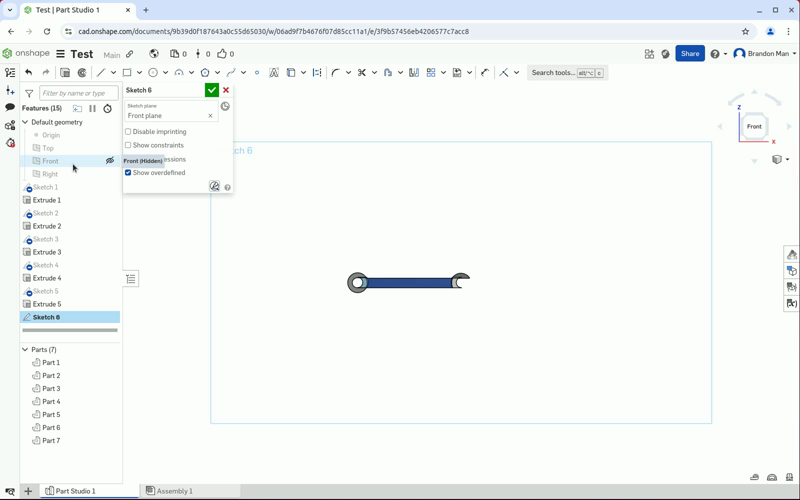
mouse_move(73, 352)
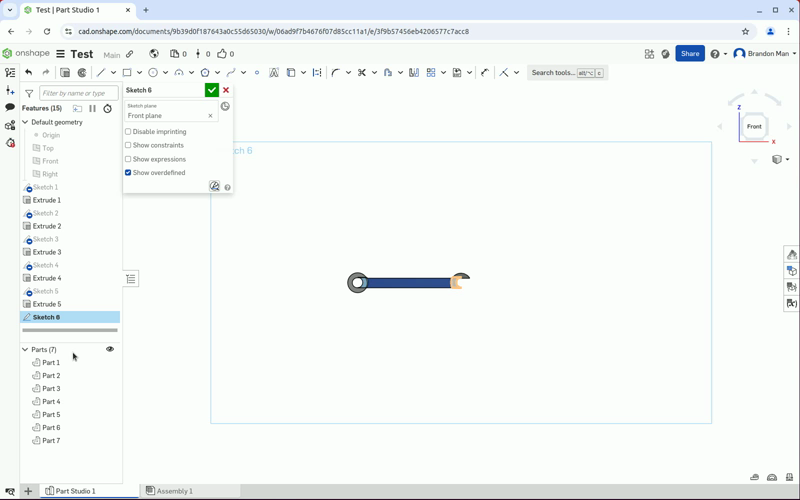
key(y)
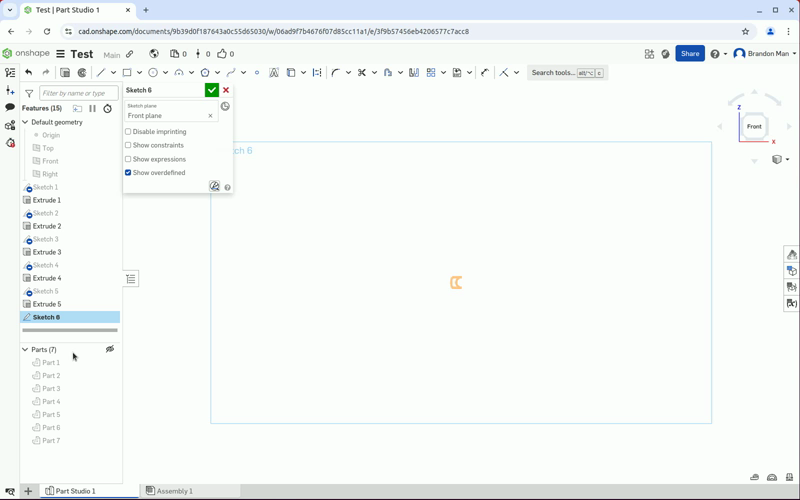
key(l)
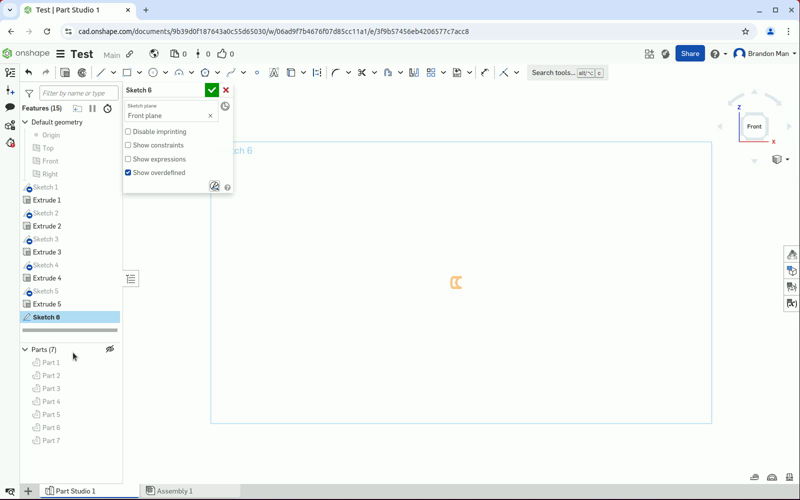
key_down(shift)
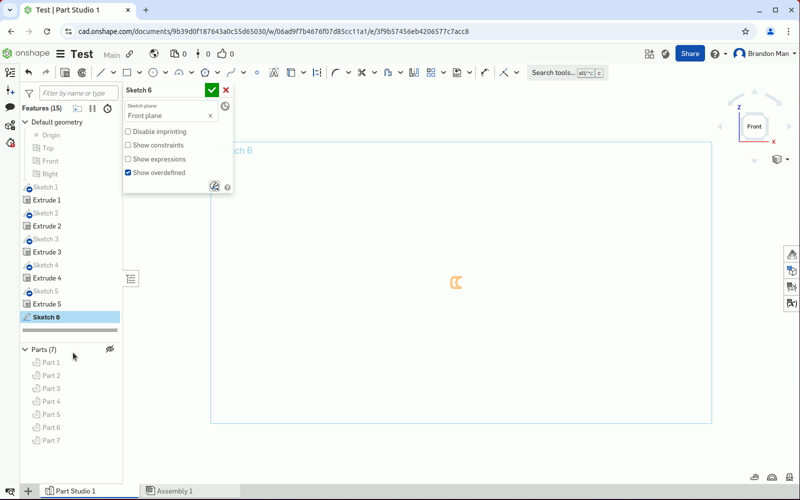
mouse_move(460, 287)
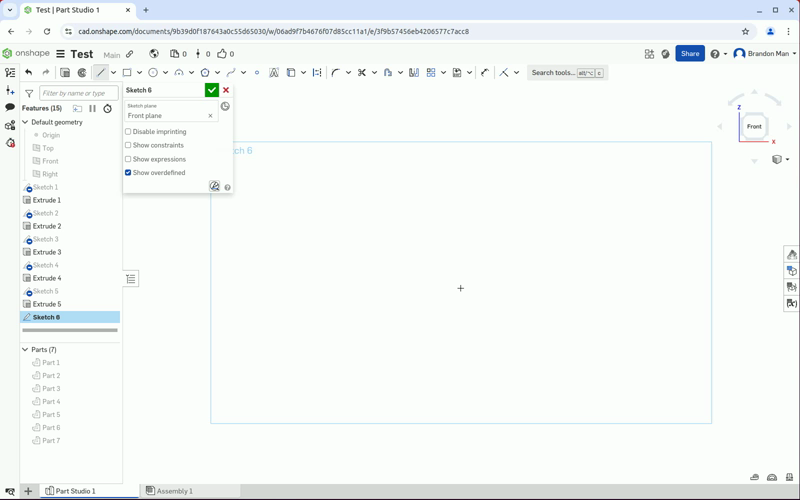
click(460, 287)
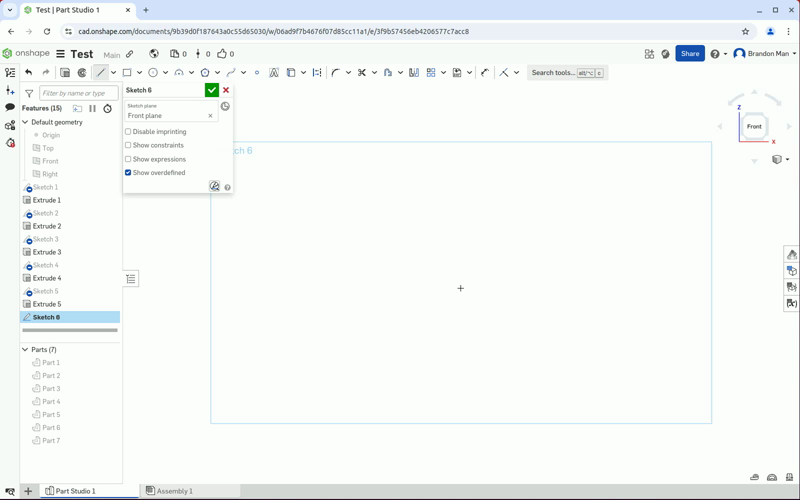
key_up(shift)
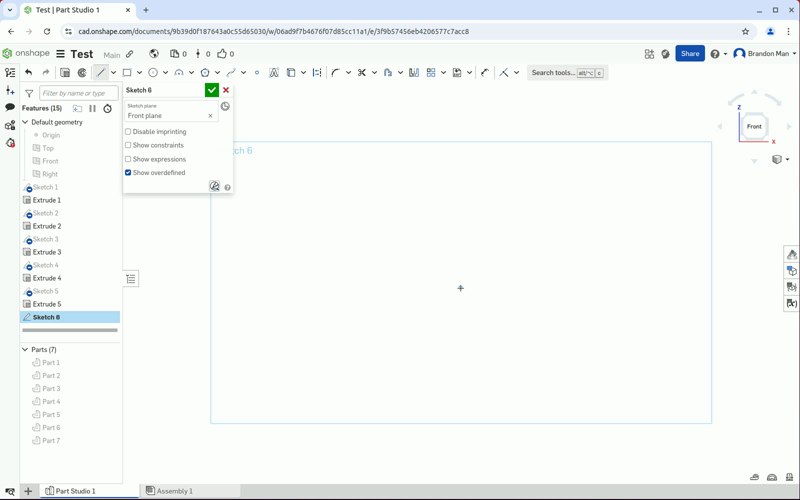
key_down(shift)
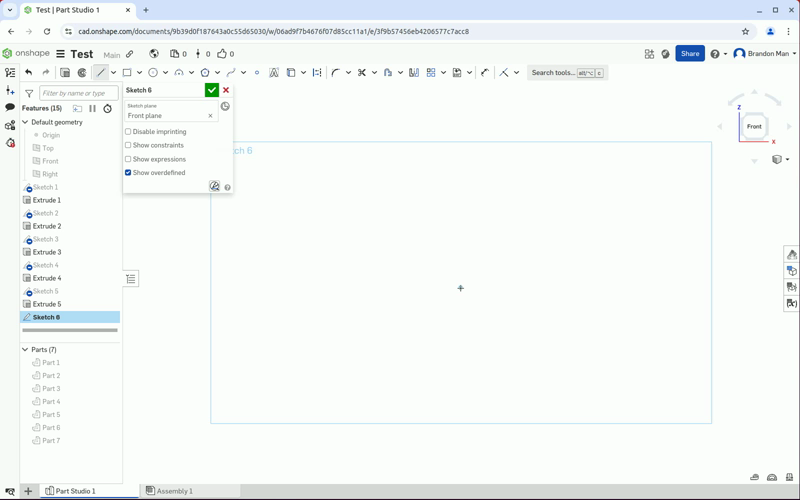
mouse_move(490, 287)
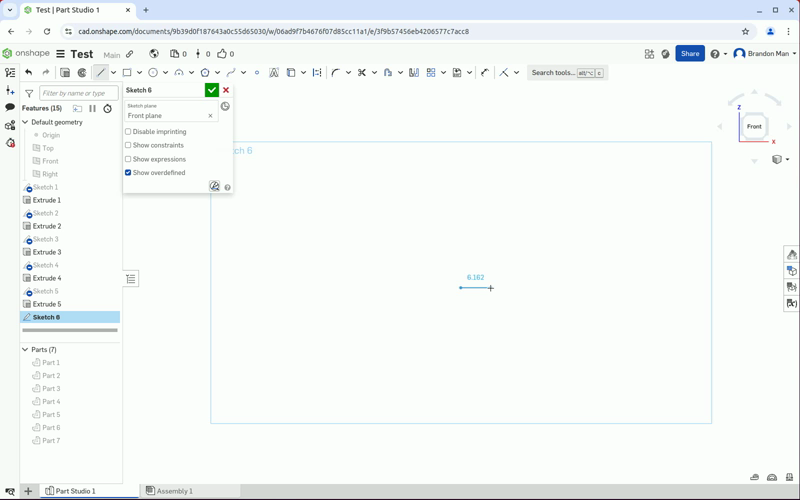
mouse_move(469, 287)
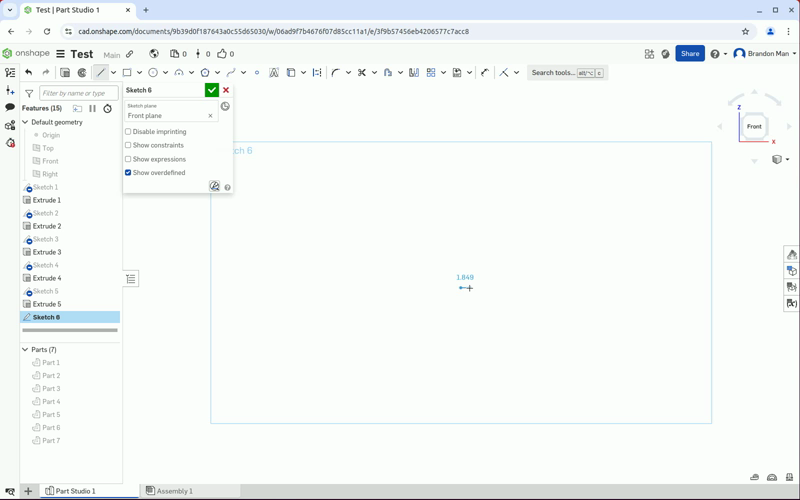
click(469, 287)
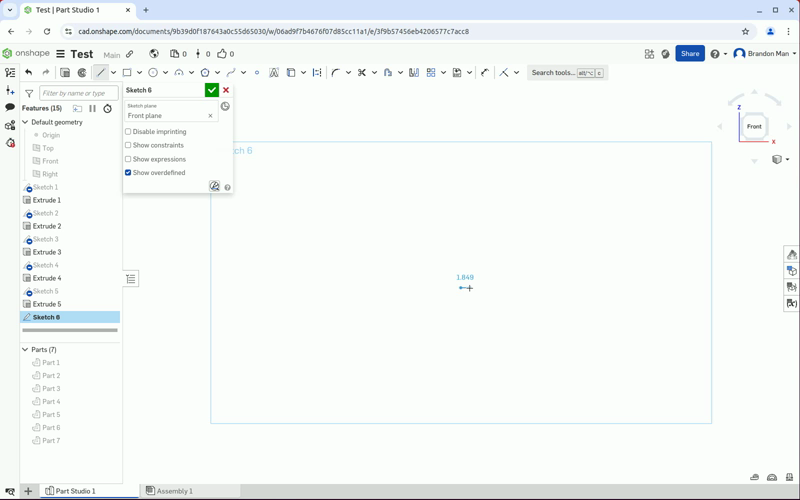
key_up(shift)
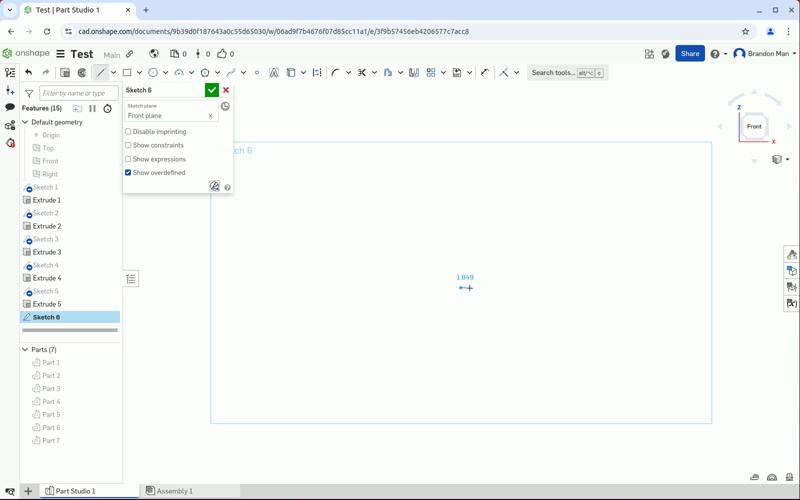
key(esc)
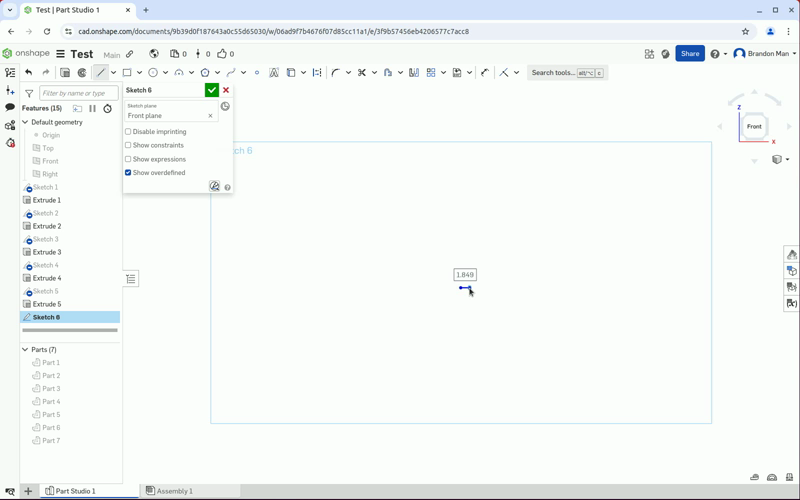
key(a)
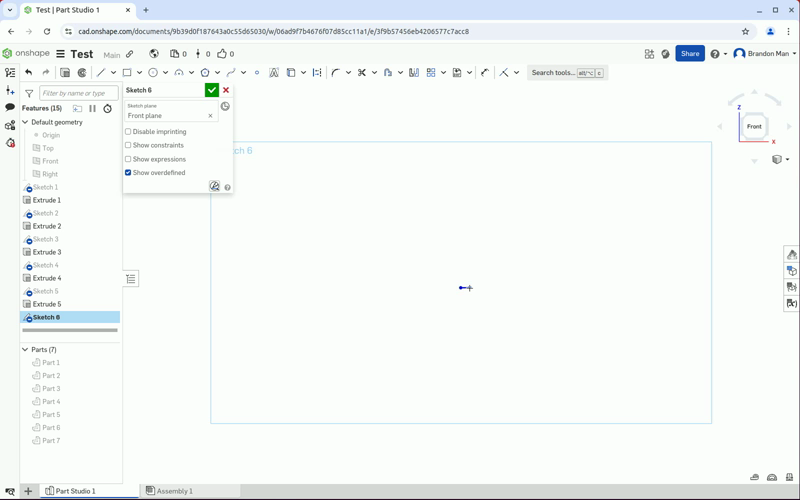
mouse_move(469, 287)
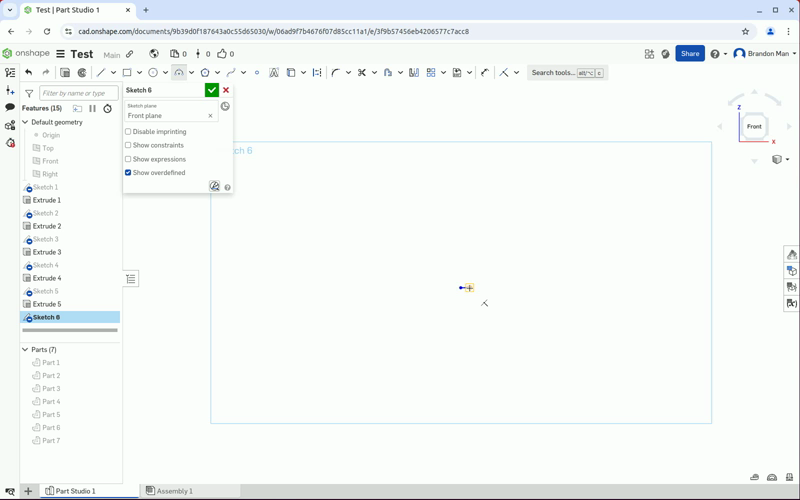
click(469, 287)
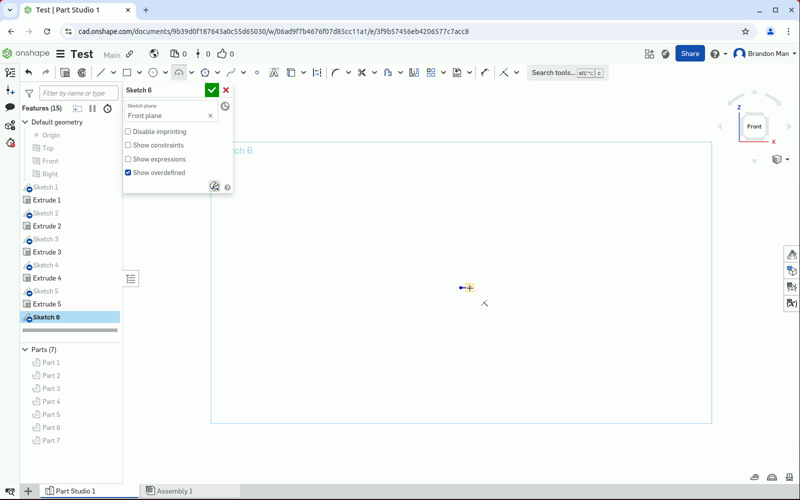
key_down(shift)
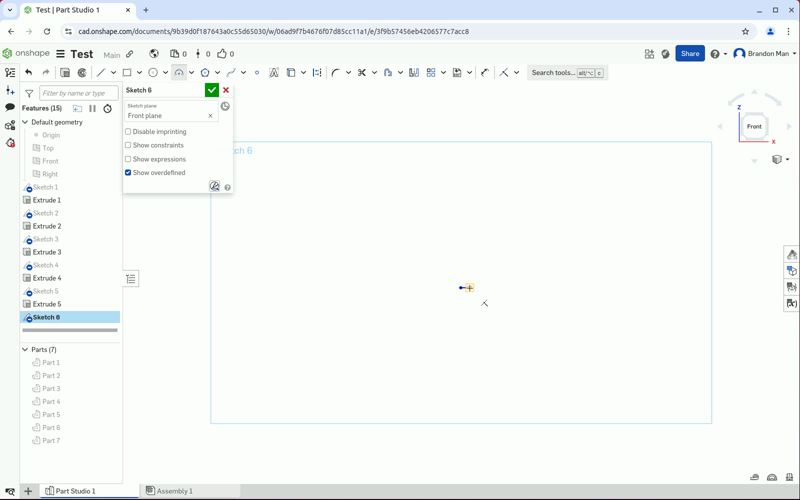
mouse_move(469, 277)
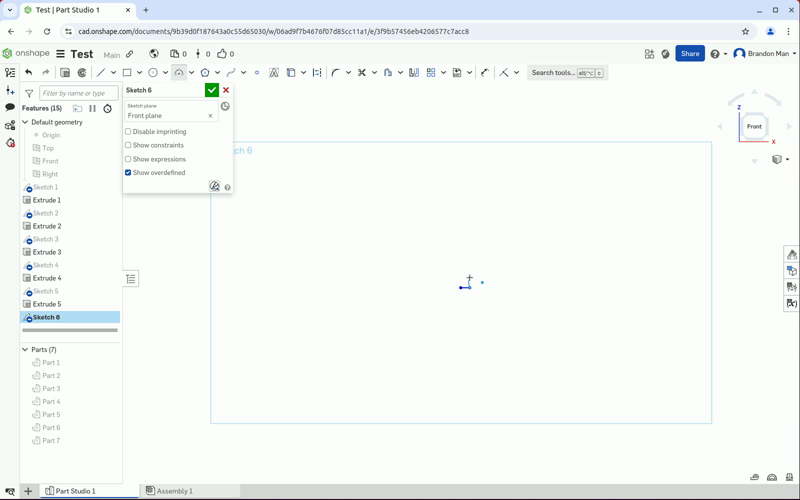
click(469, 277)
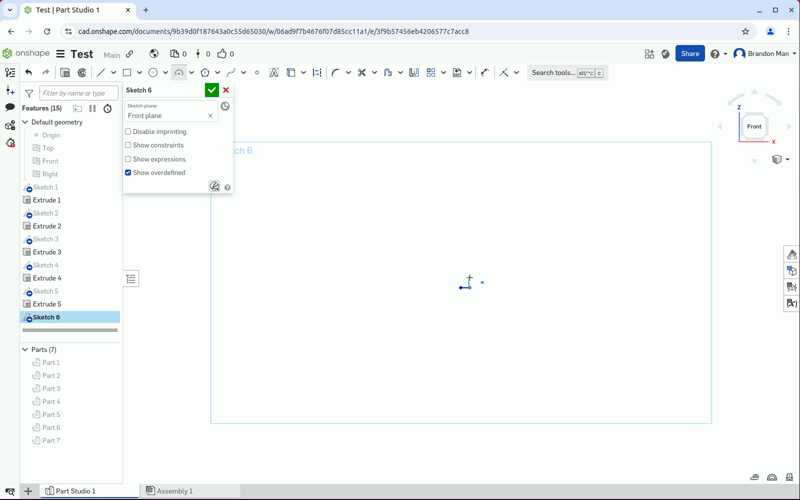
mouse_move(471, 282)
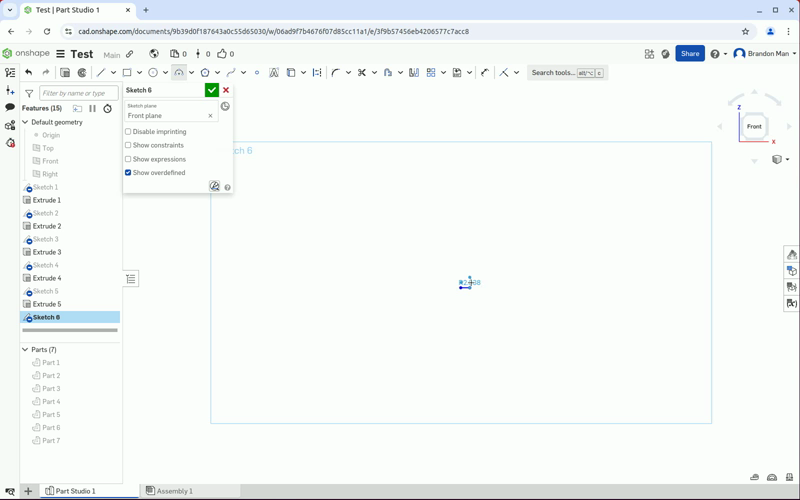
click(471, 282)
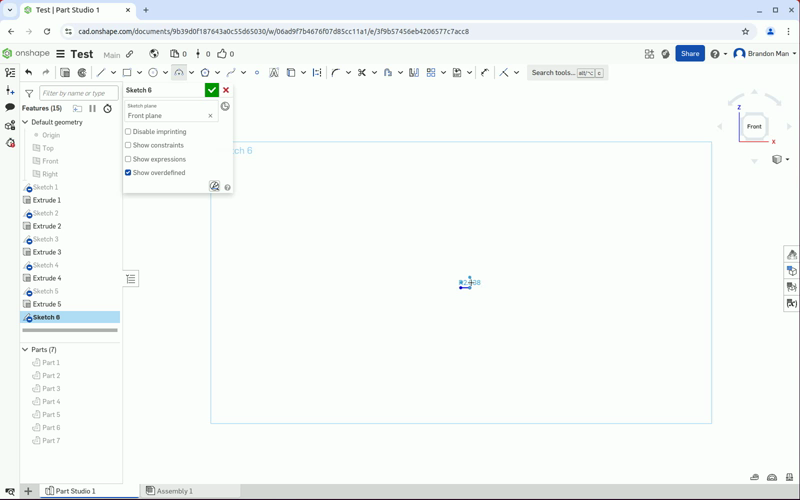
key_up(shift)
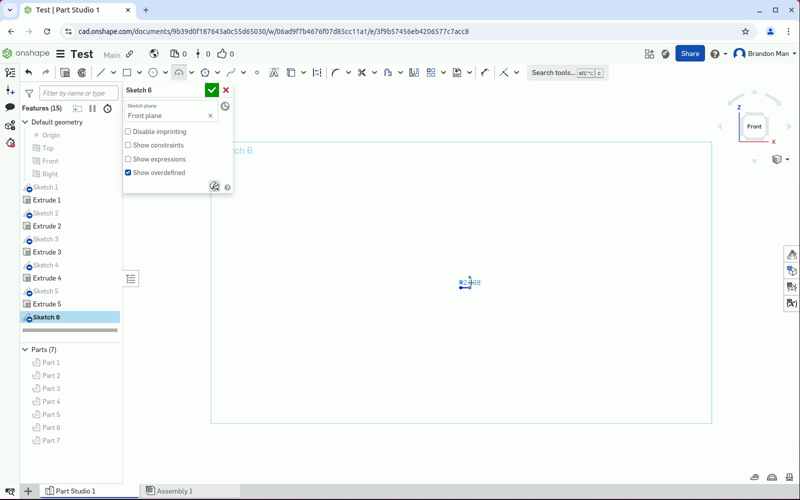
key(esc)
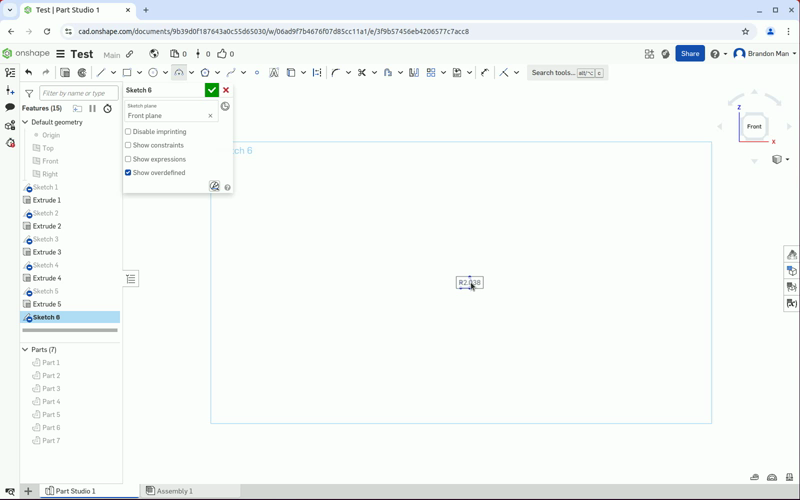
key(l)
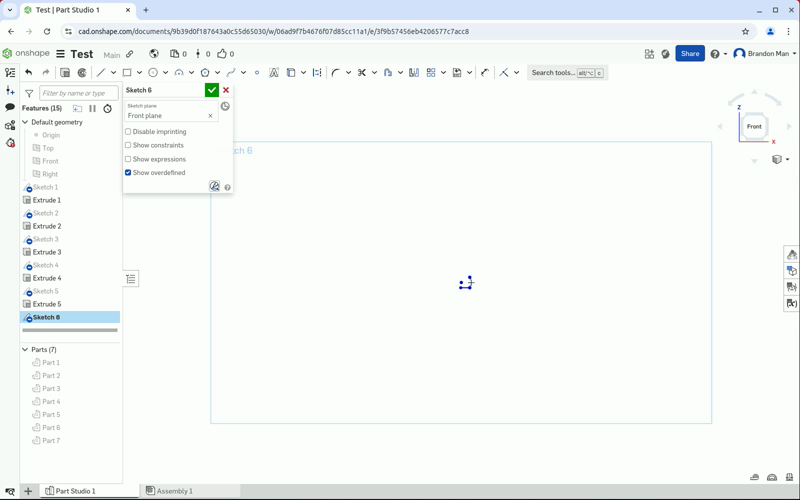
mouse_move(469, 277)
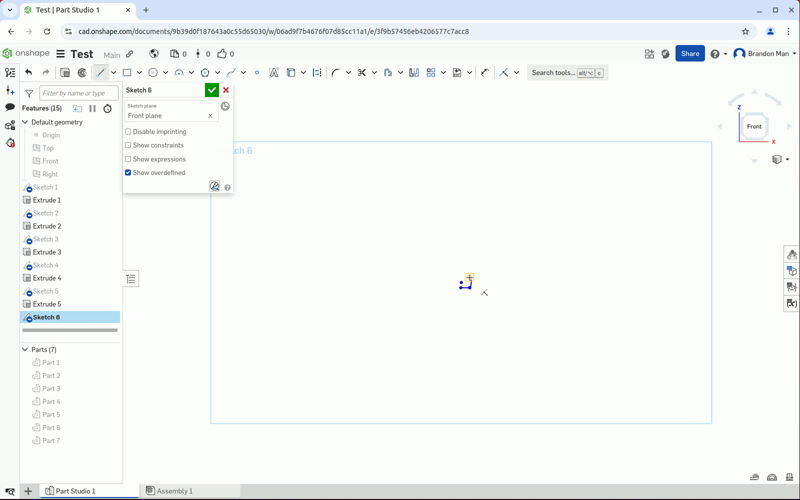
click(469, 277)
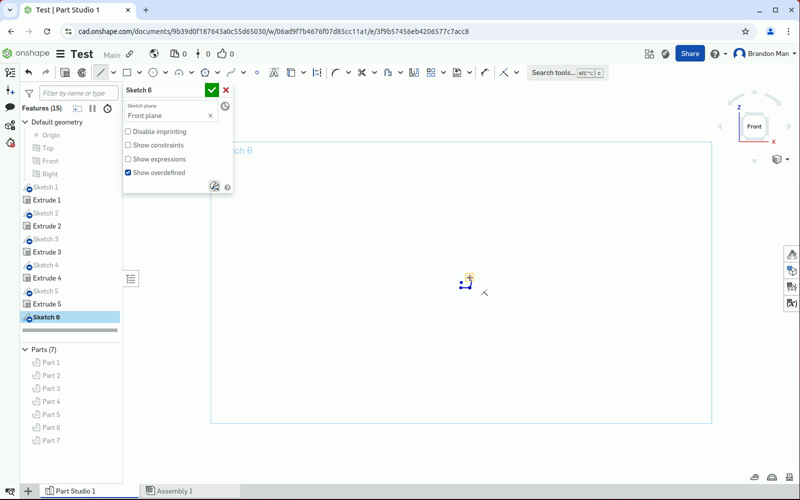
key_down(shift)
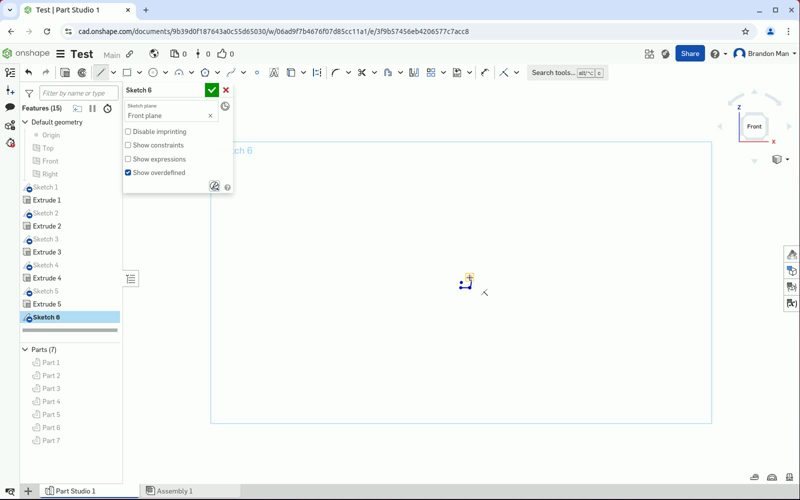
mouse_move(499, 277)
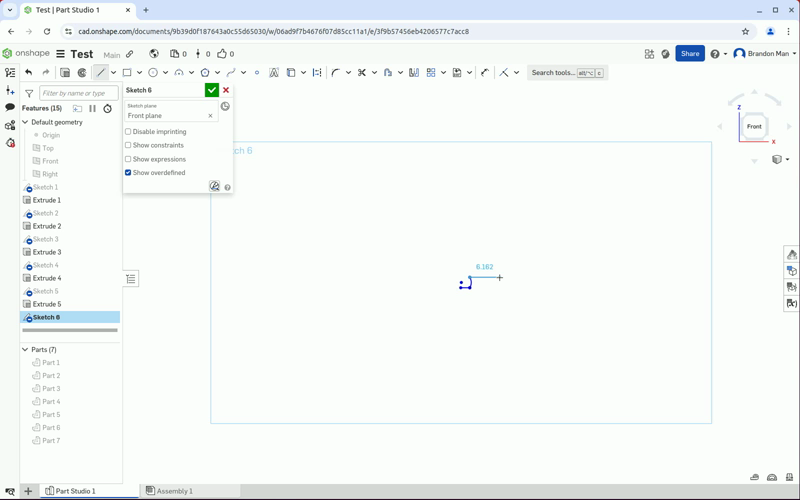
mouse_move(460, 277)
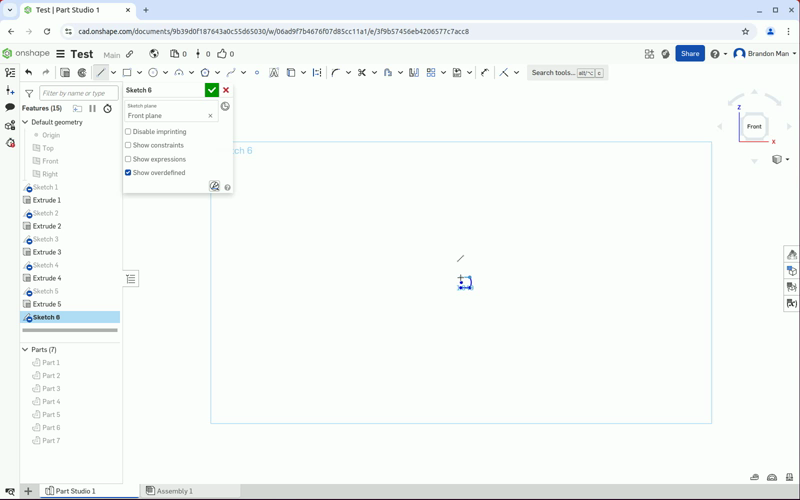
click(460, 277)
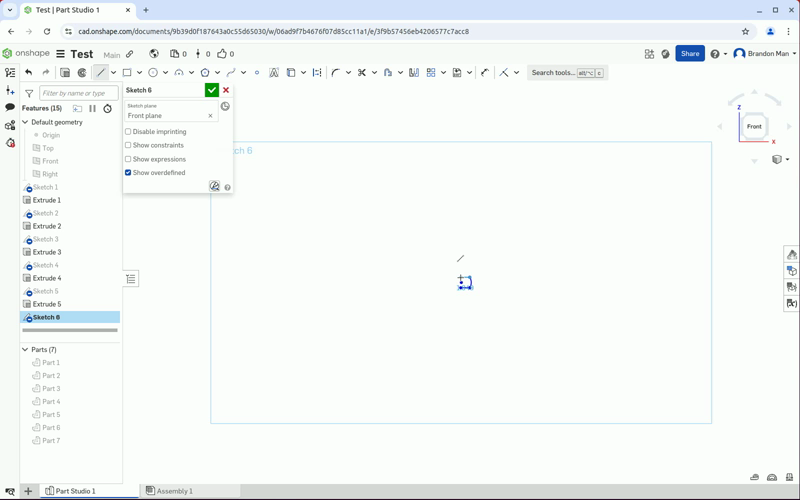
key_up(shift)
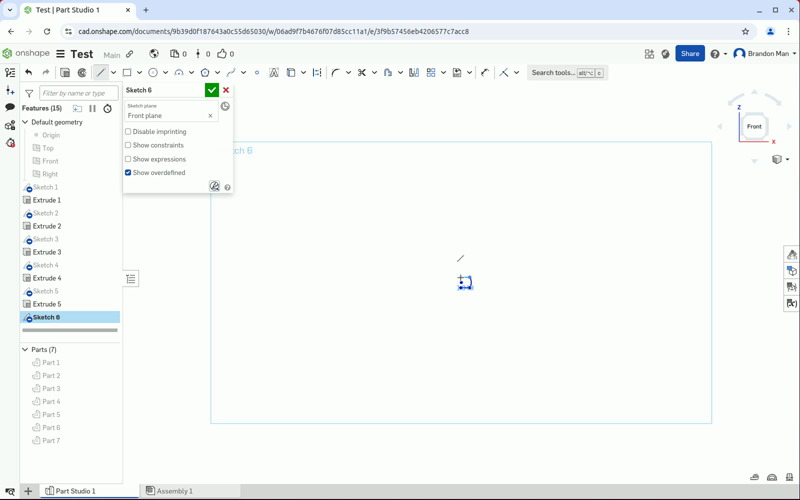
key(esc)
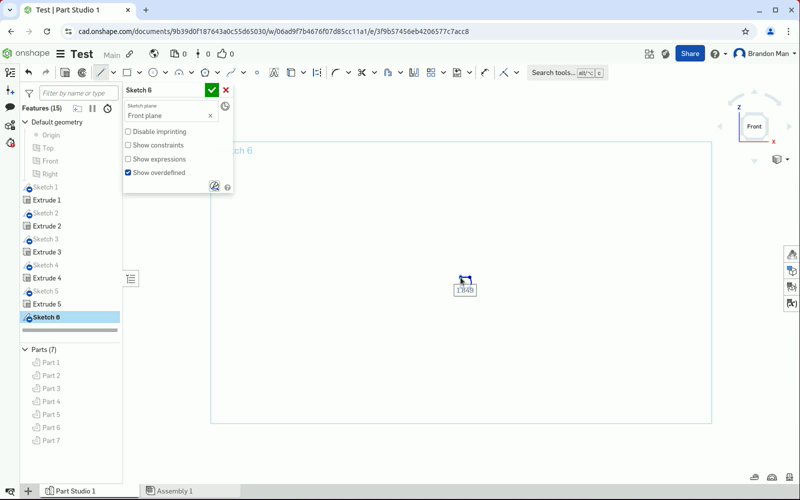
key(a)
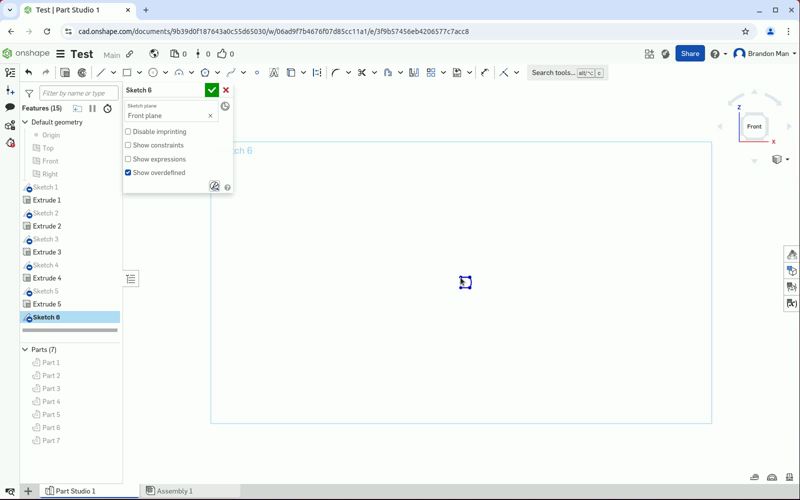
mouse_move(460, 277)
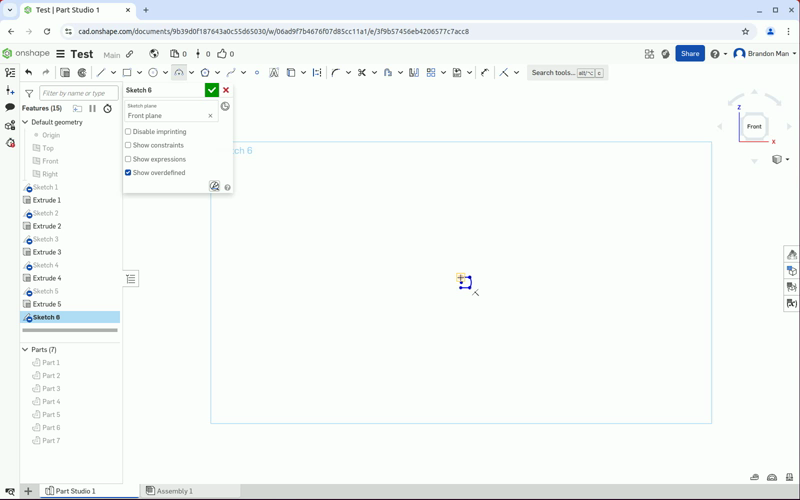
click(460, 277)
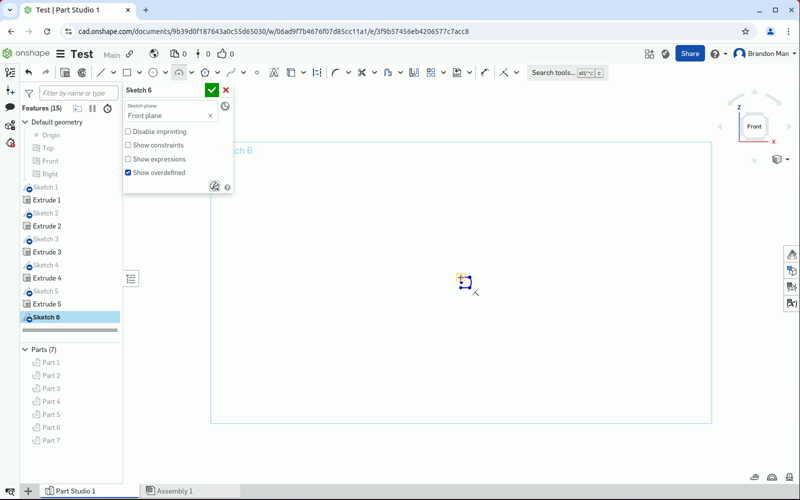
mouse_move(460, 287)
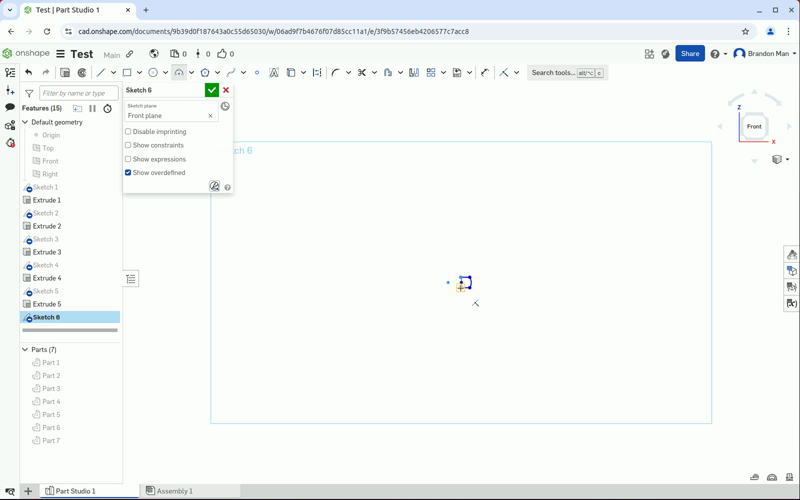
click(460, 287)
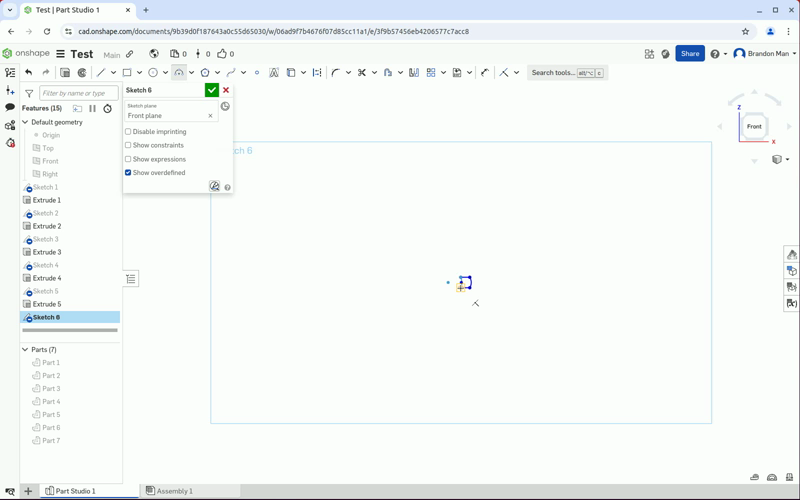
key_down(shift)
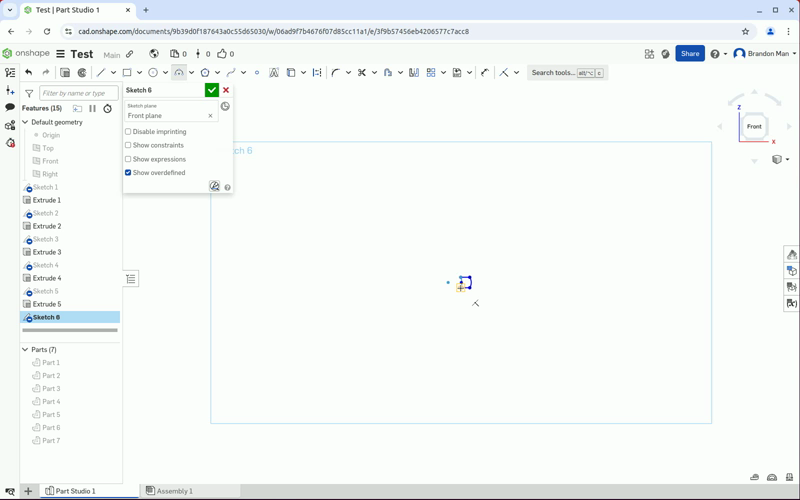
mouse_move(465, 282)
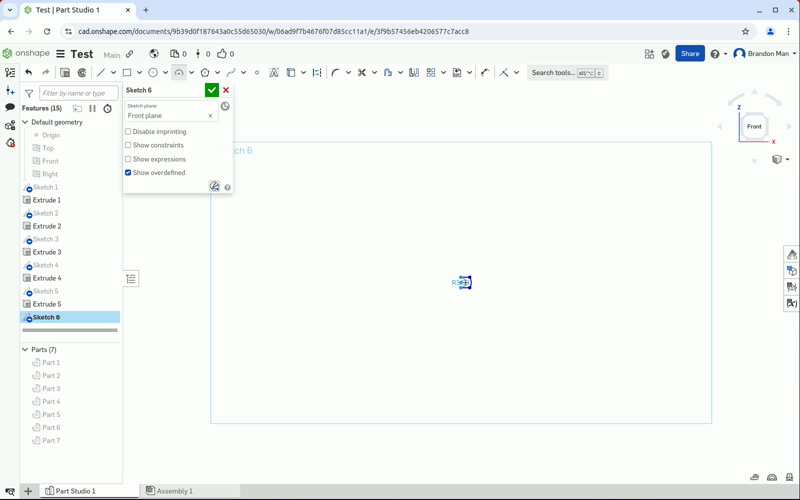
click(465, 282)
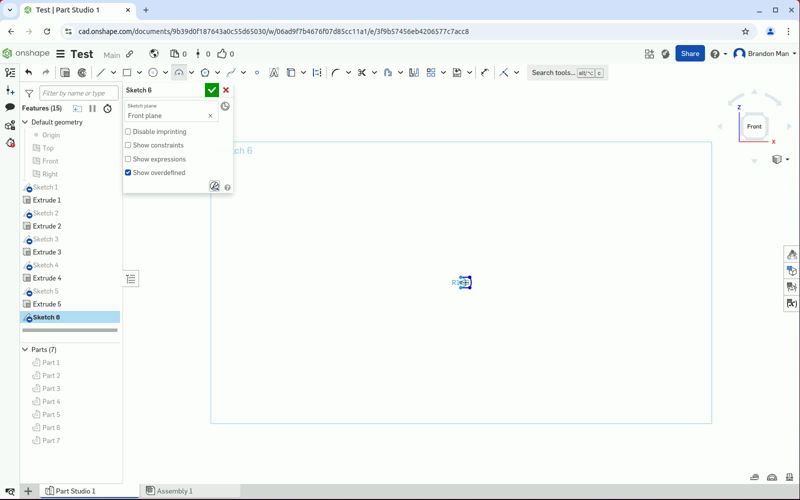
key_up(shift)
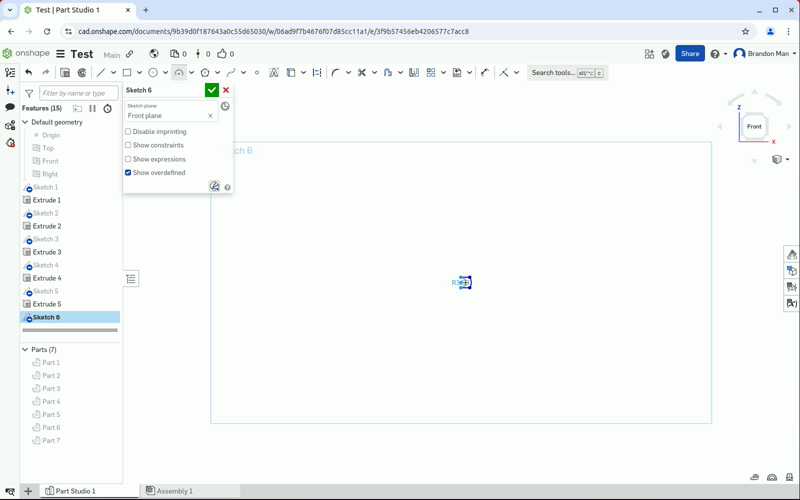
key(esc)
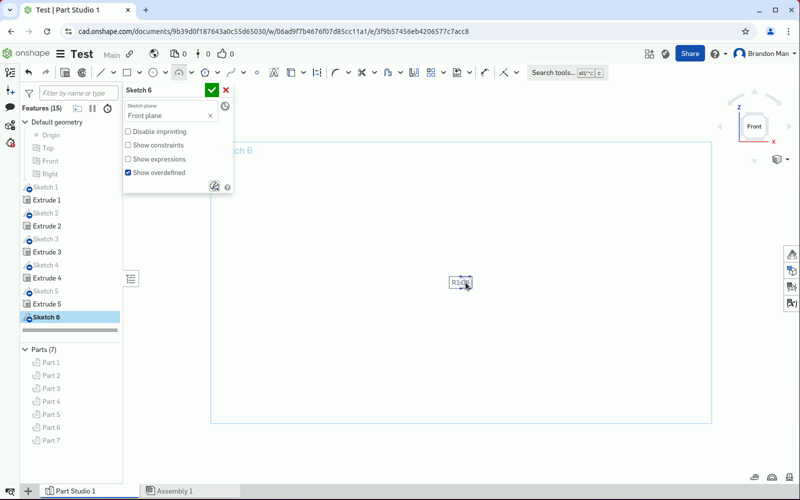
mouse_move(467, 285)
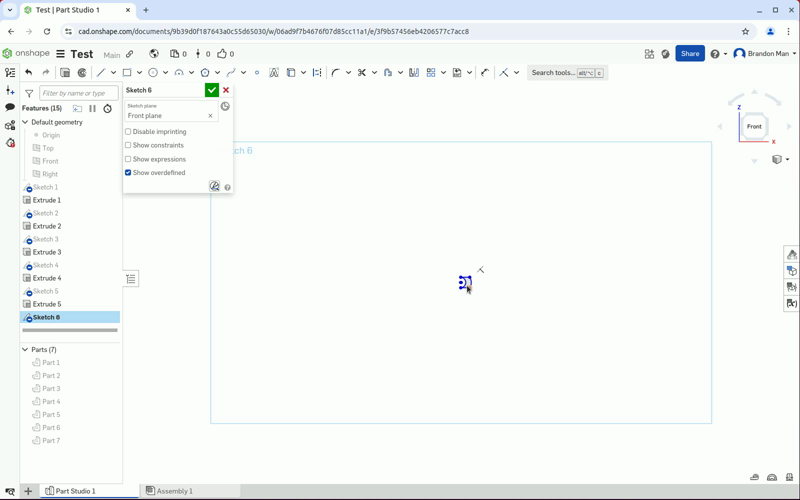
scroll(6)
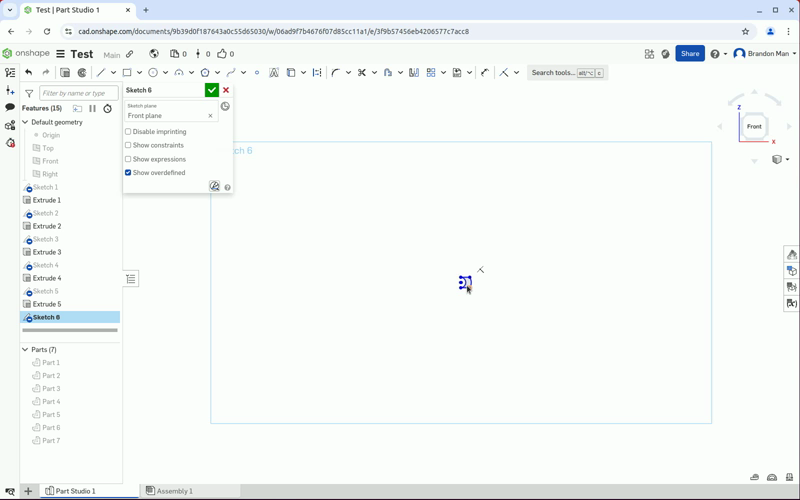
scroll(6)
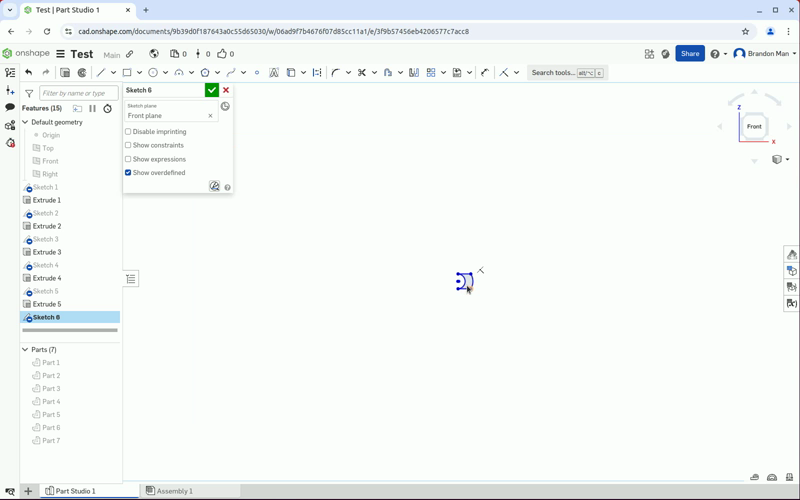
scroll(6)
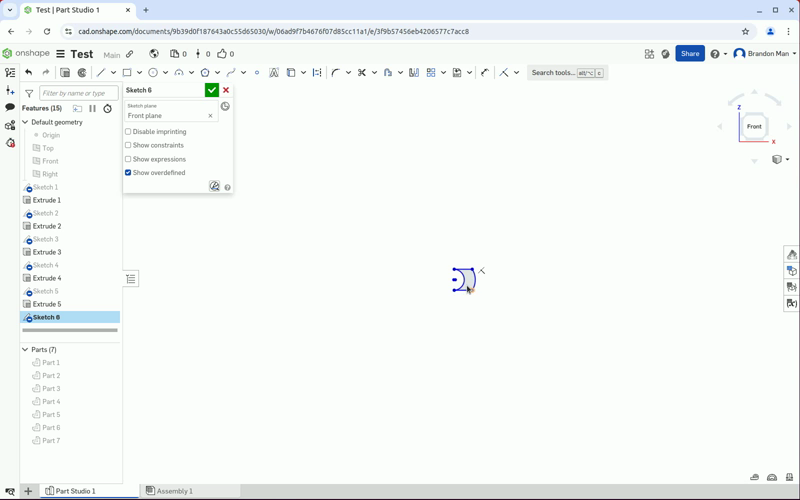
scroll(6)
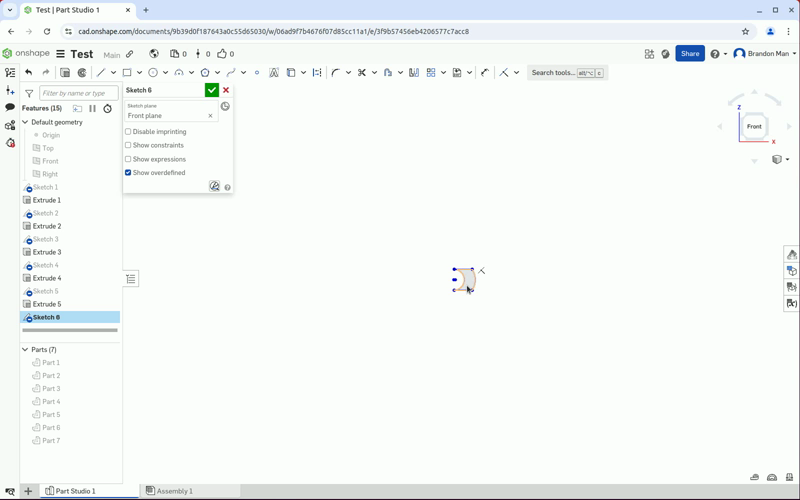
scroll(6)
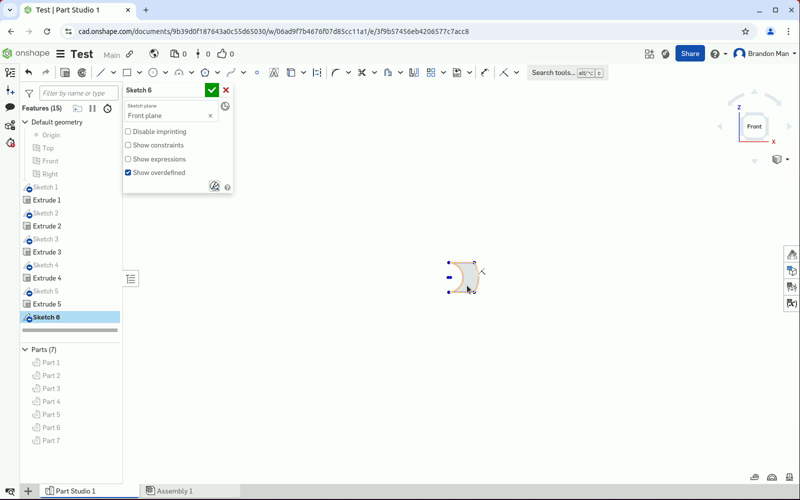
scroll(6)
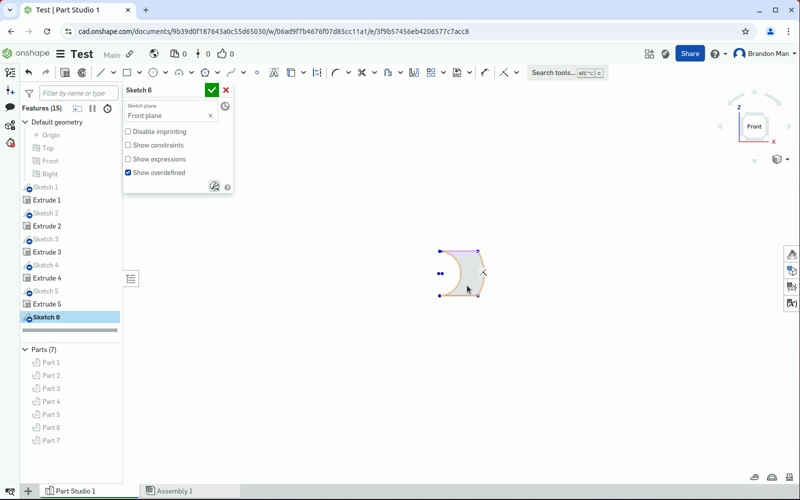
scroll(6)
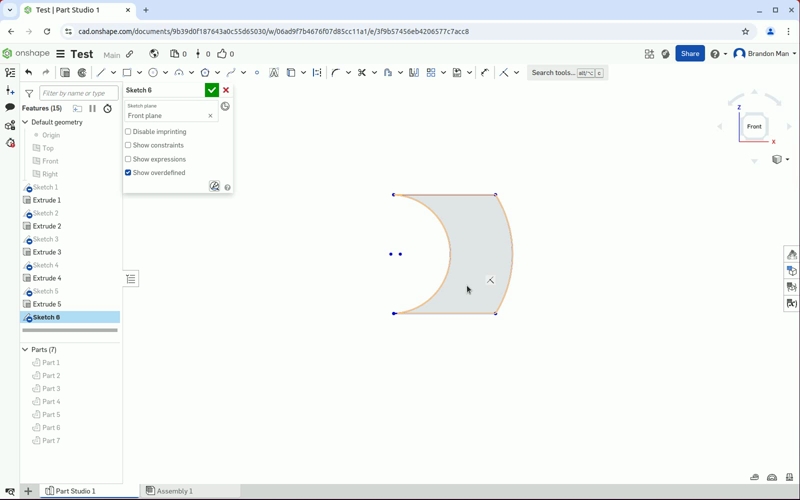
click(467, 285)
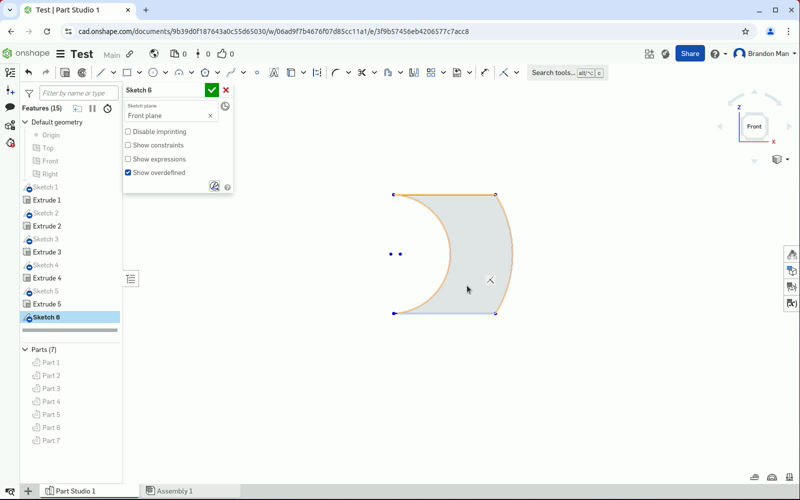
scroll(-6)
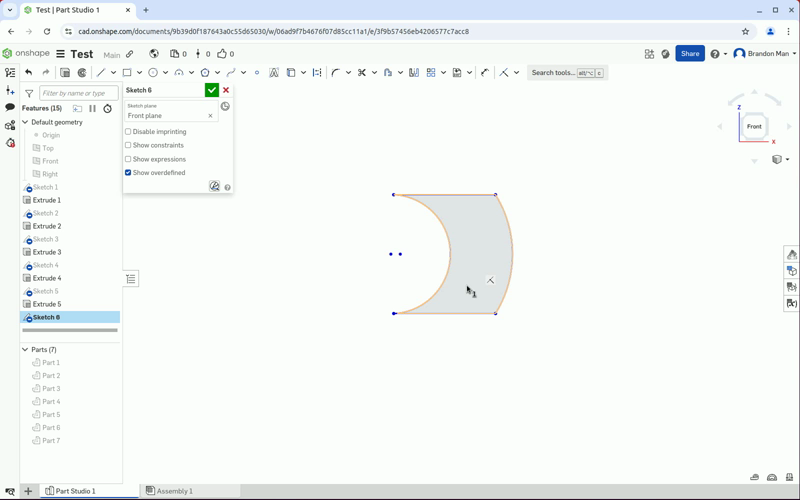
scroll(-6)
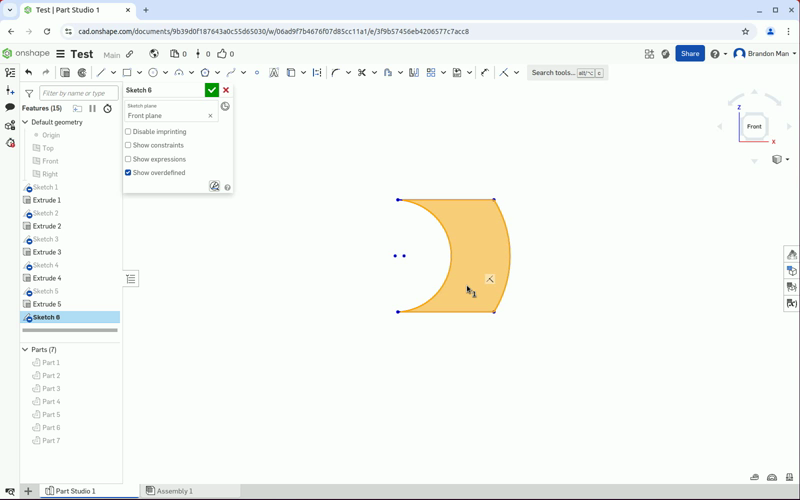
scroll(-6)
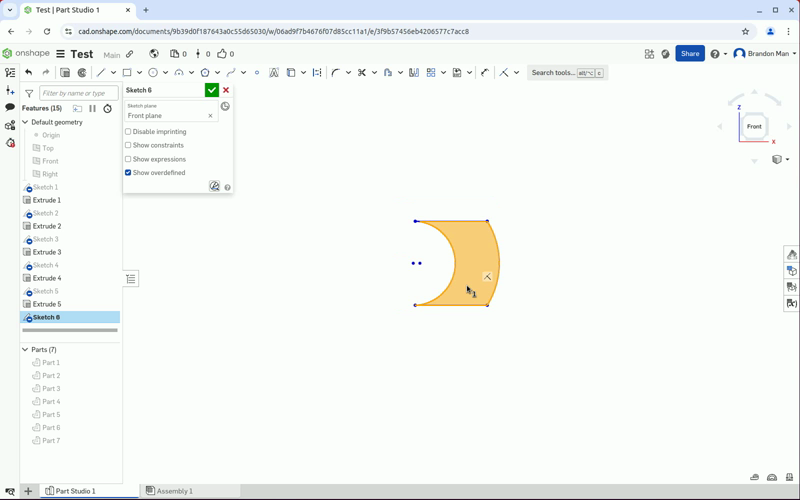
scroll(-6)
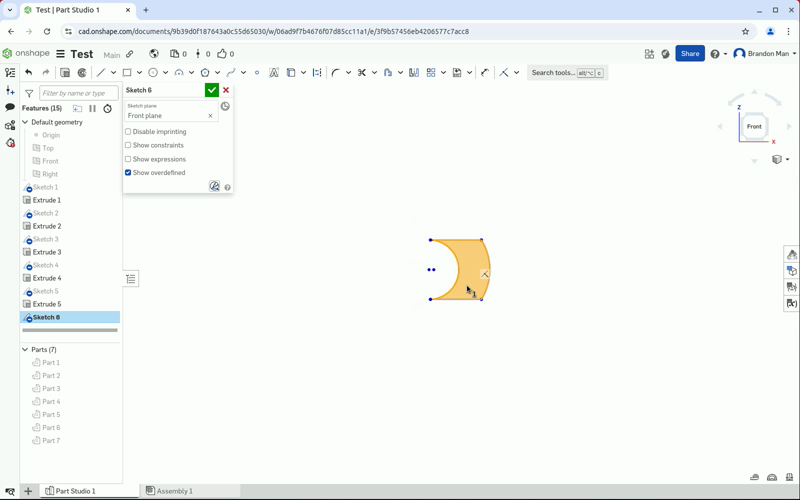
scroll(-6)
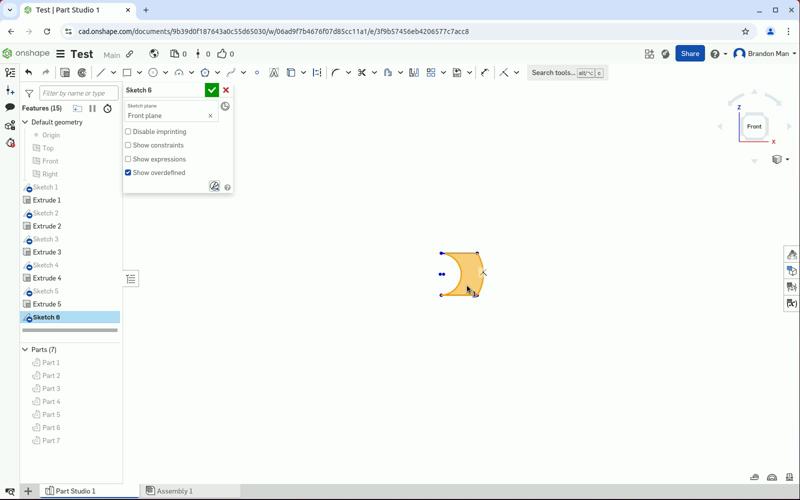
scroll(-6)
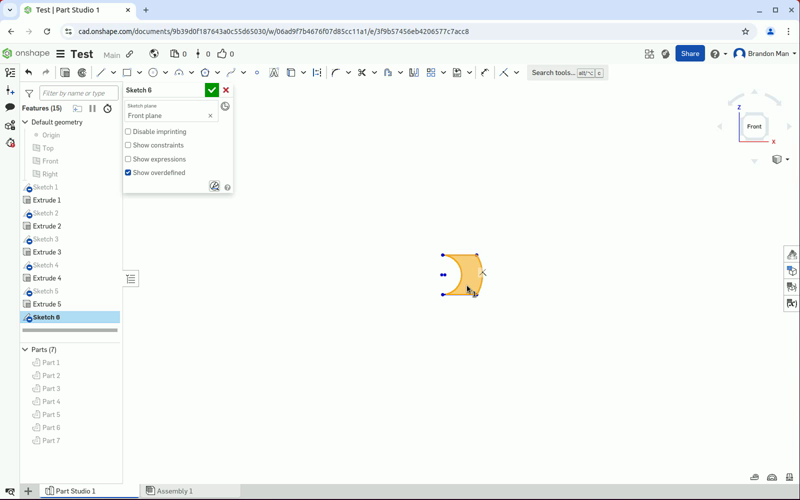
scroll(-6)
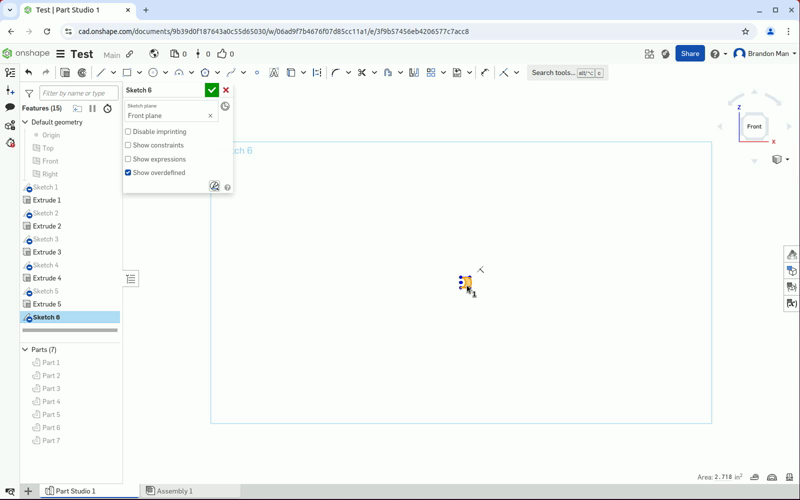
mouse_move(73, 352)
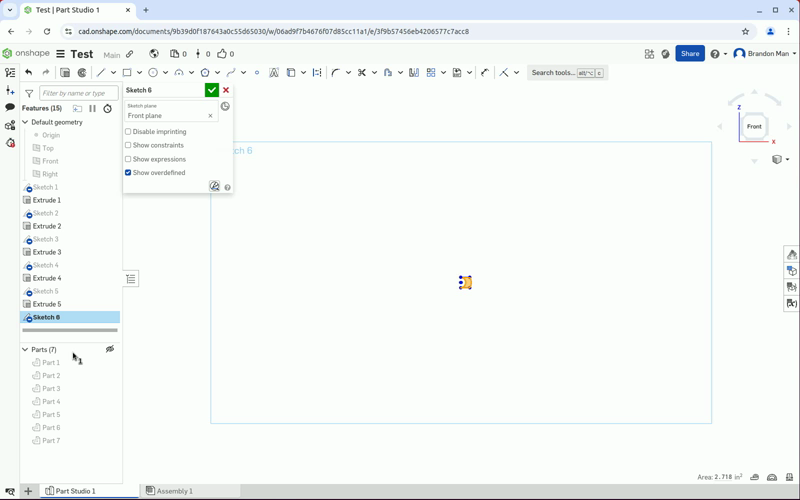
key(shift+y)
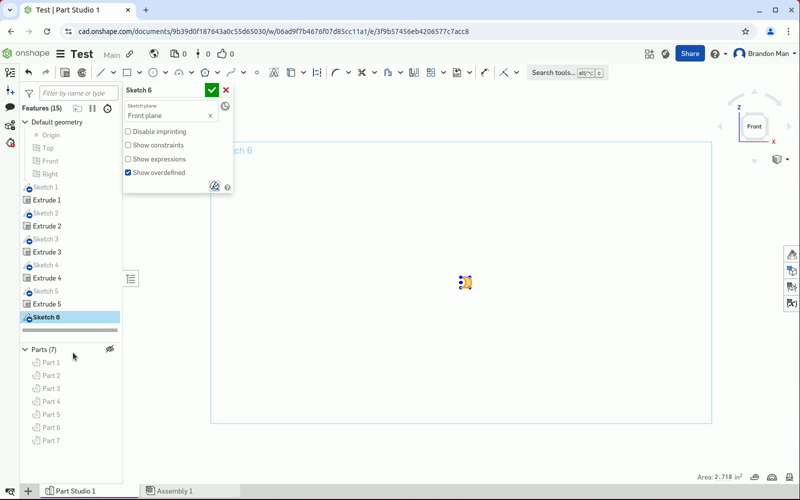
key(shift+e)
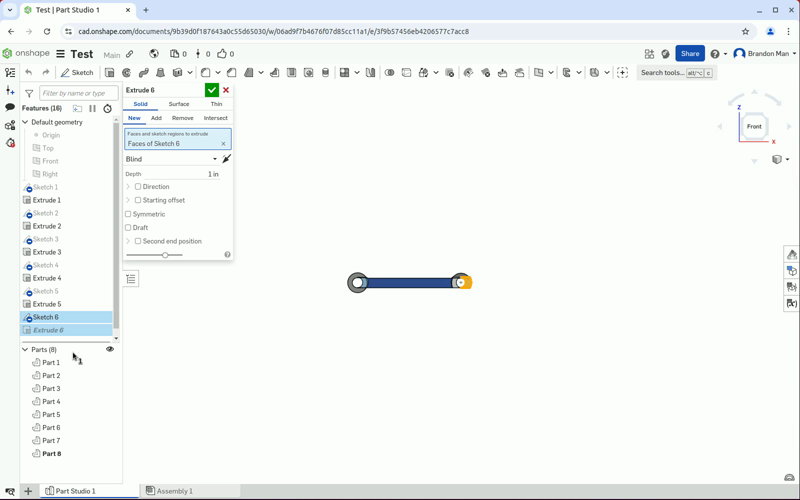
mouse_move(143, 106)
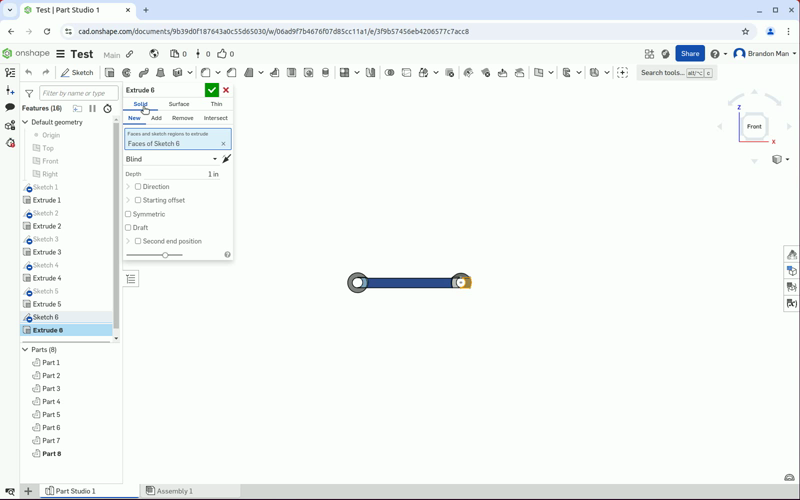
click(143, 106)
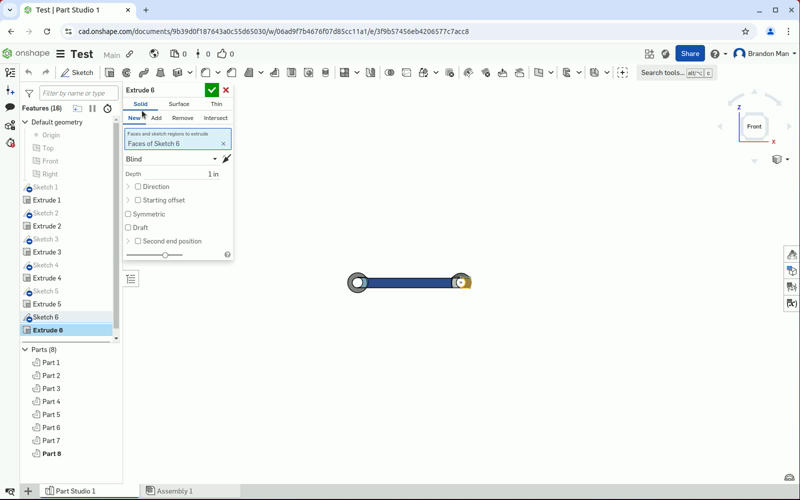
mouse_move(137, 120)
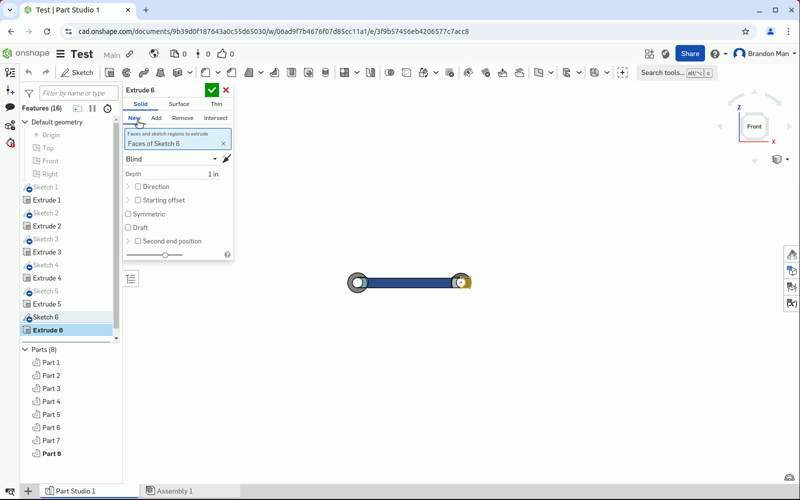
click(137, 120)
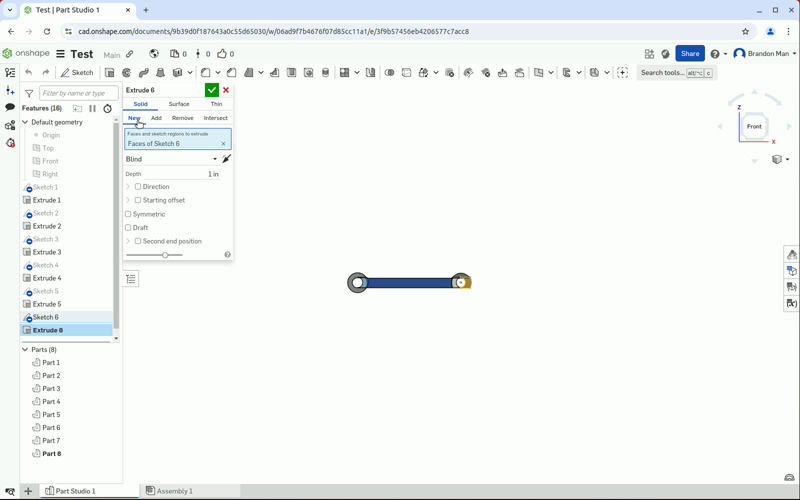
key(tab, 4)
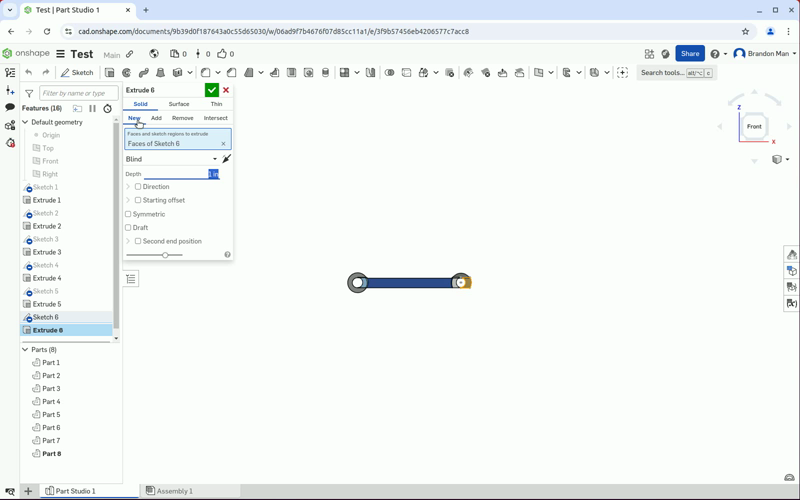
text(1.685)
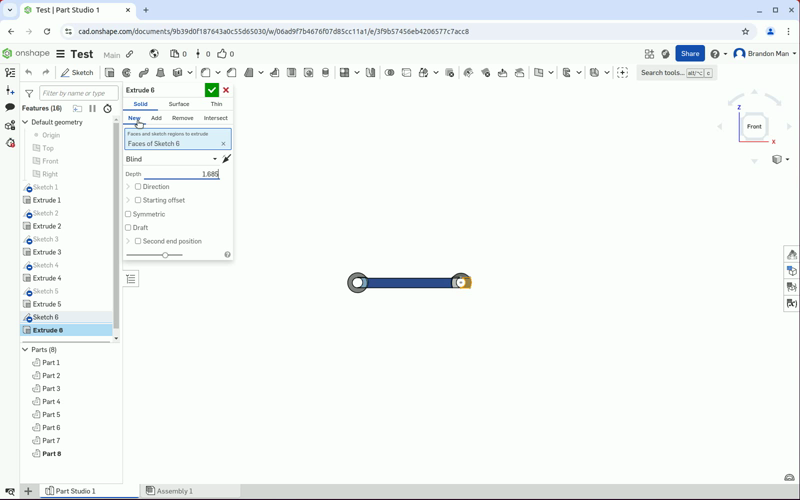
key(enter)
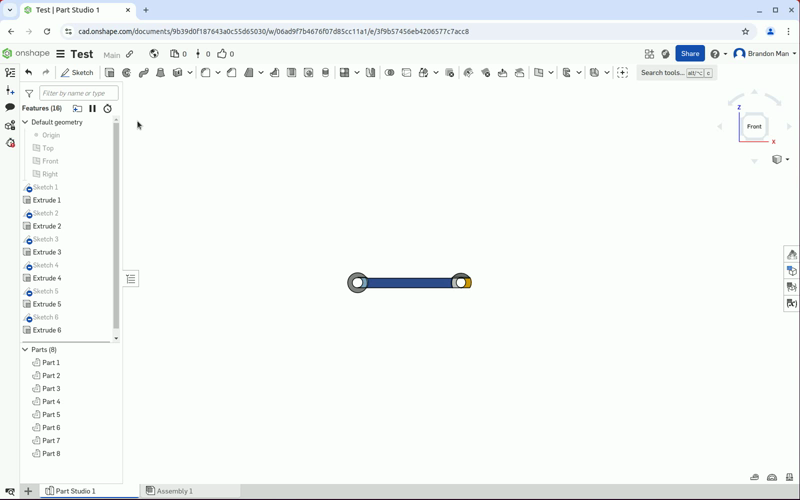
key(shift+h)
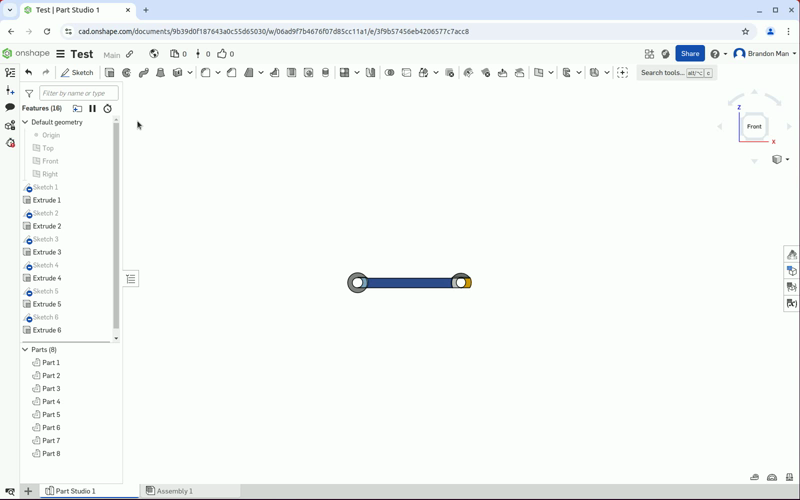
key(shift+h)
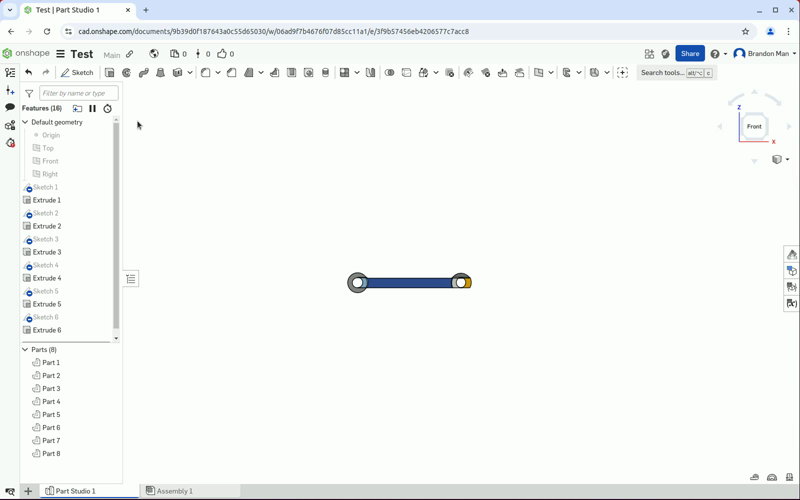
mouse_move(69, 189)
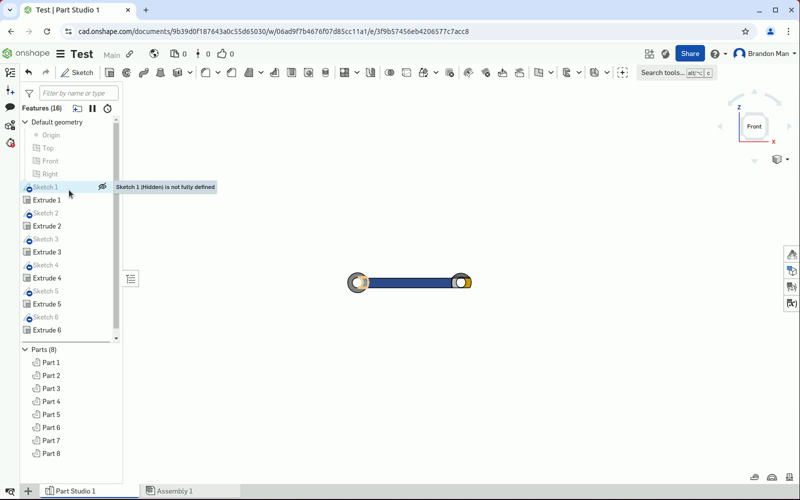
click(69, 189)
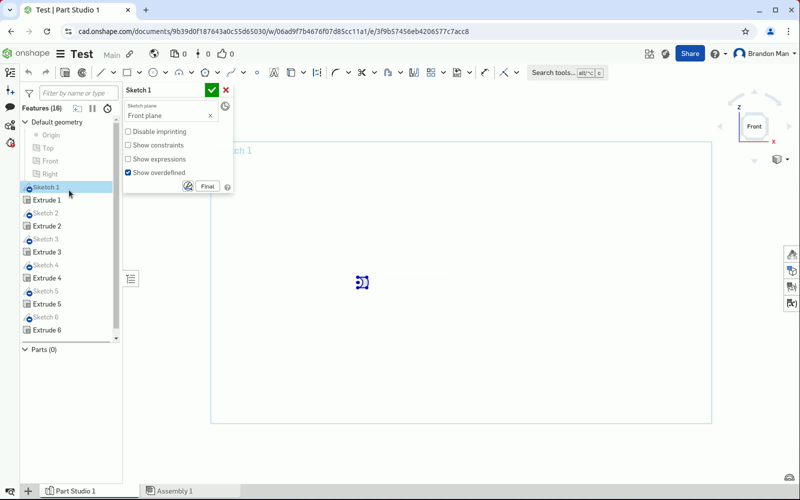
mouse_move(229, 92)
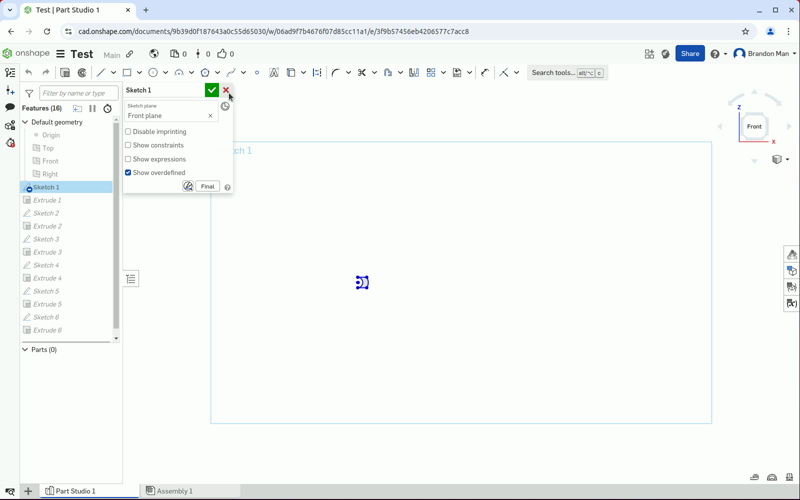
click(229, 92)
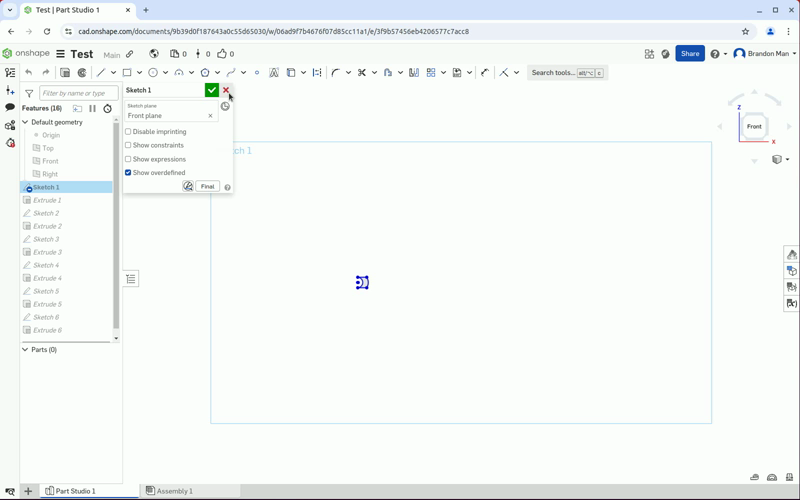
key(shift+s)
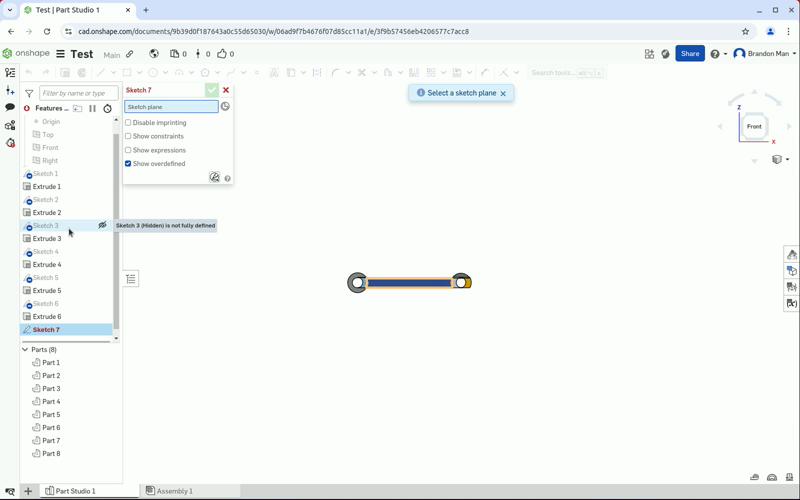
scroll(3)
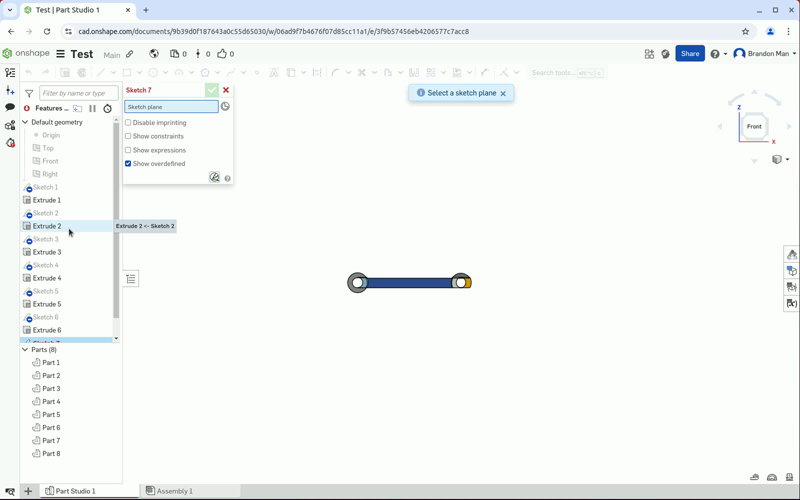
mouse_move(69, 163)
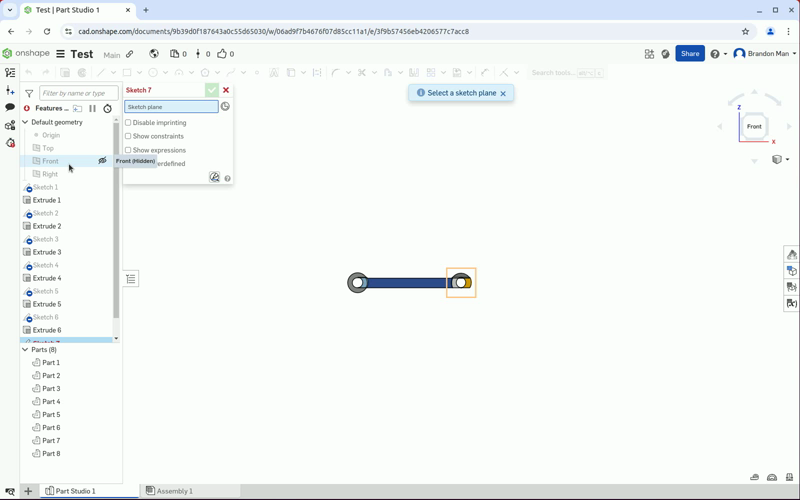
click(69, 163)
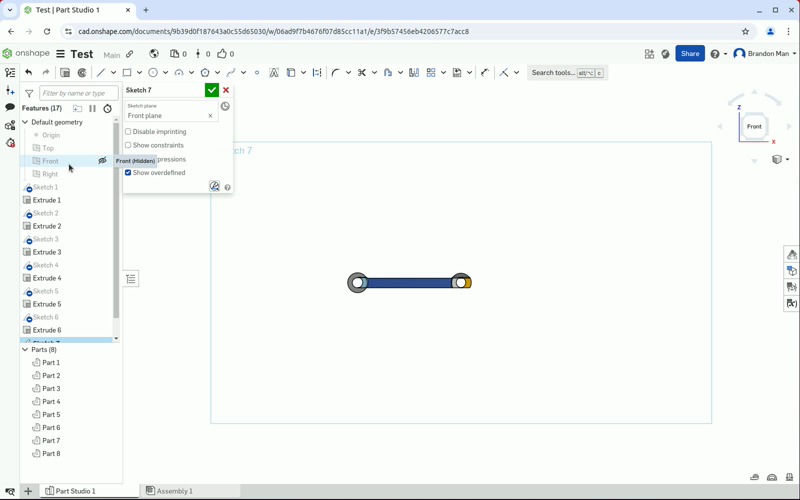
mouse_move(73, 352)
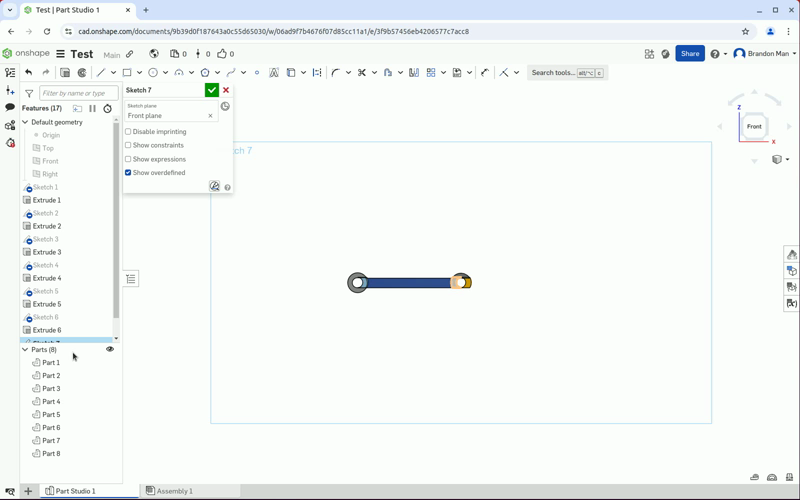
key(y)
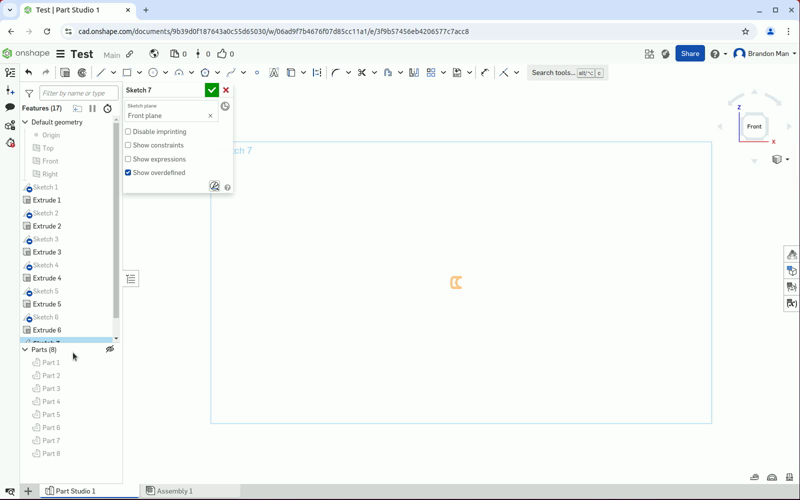
key(a)
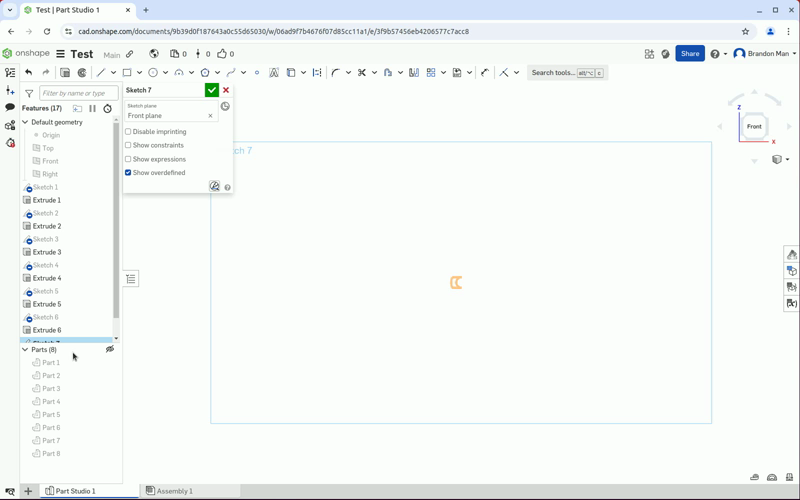
key_down(shift)
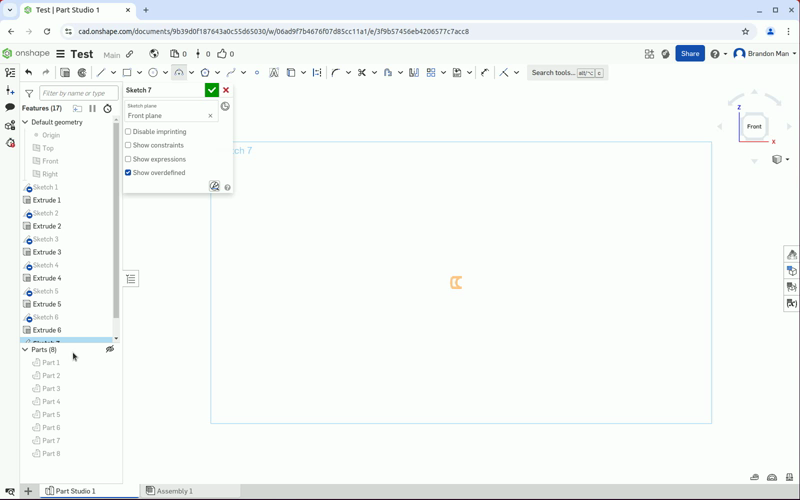
mouse_move(452, 287)
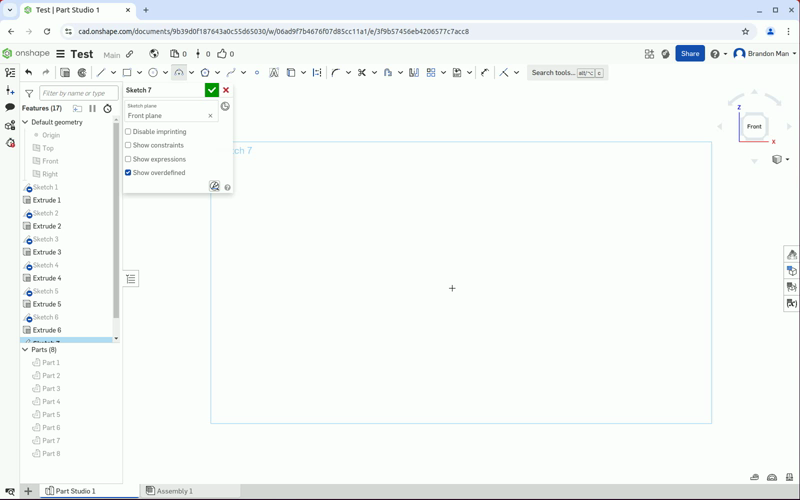
click(452, 287)
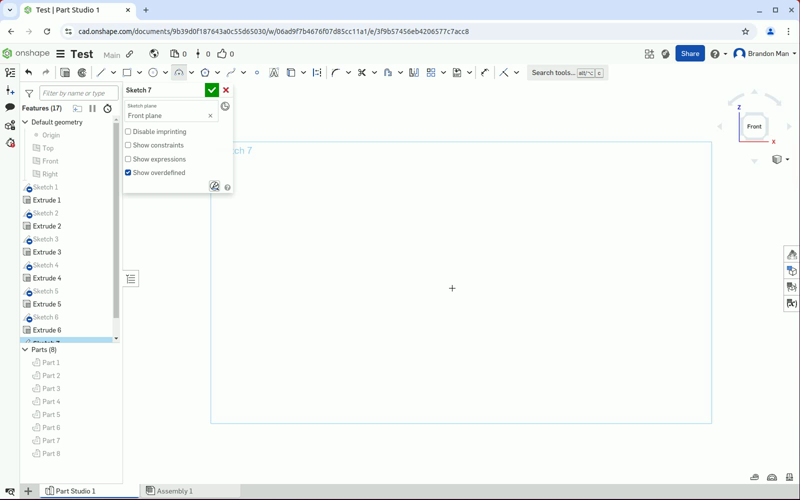
key_up(shift)
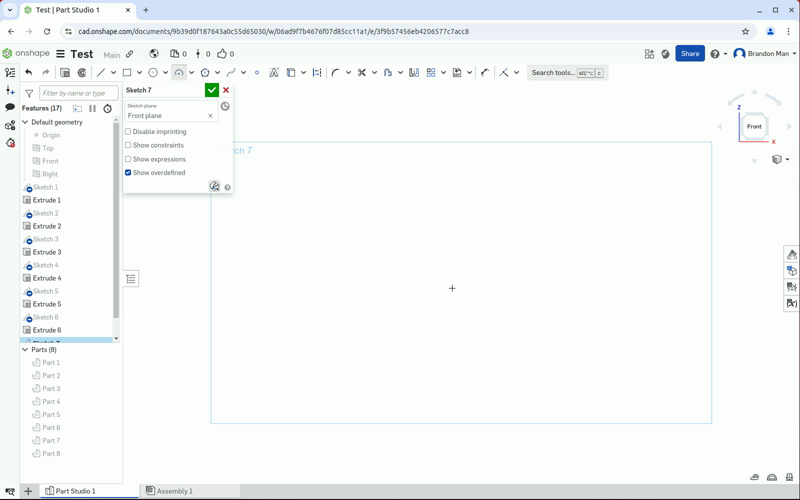
key_down(shift)
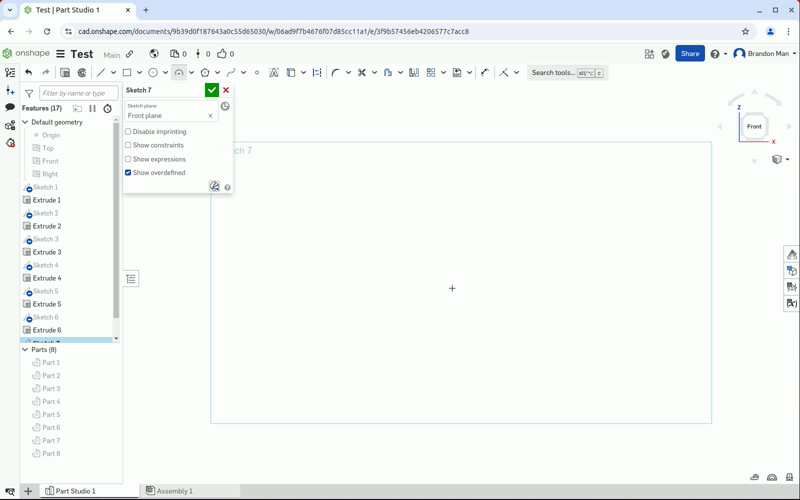
mouse_move(469, 287)
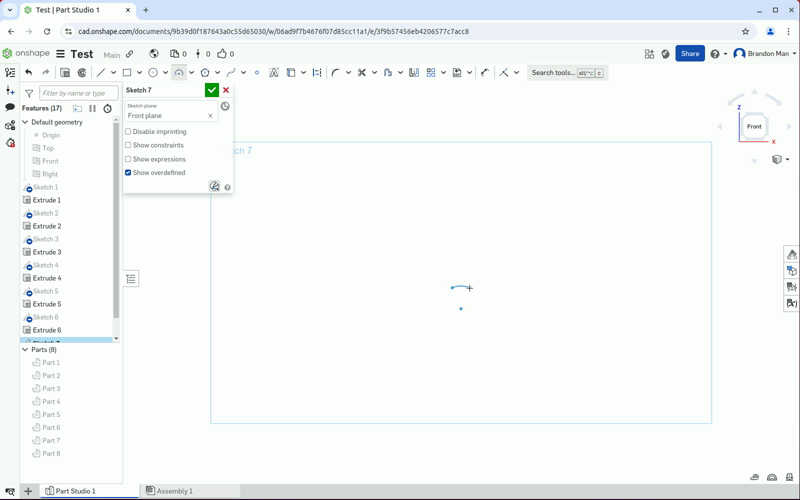
click(469, 287)
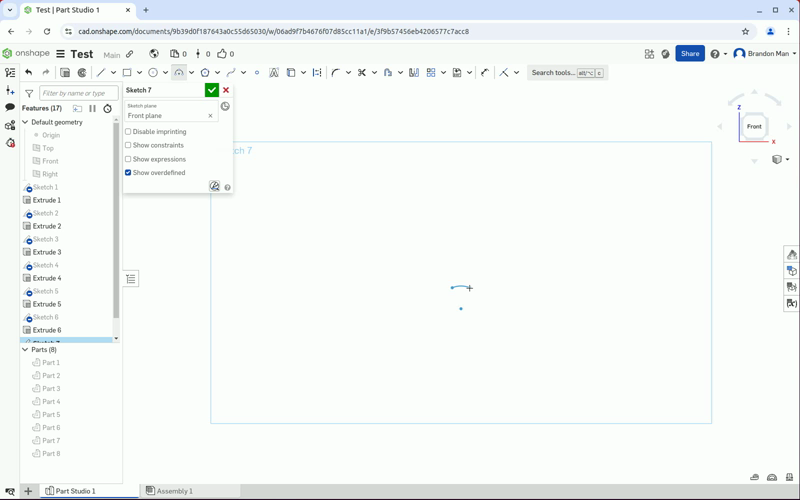
mouse_move(461, 292)
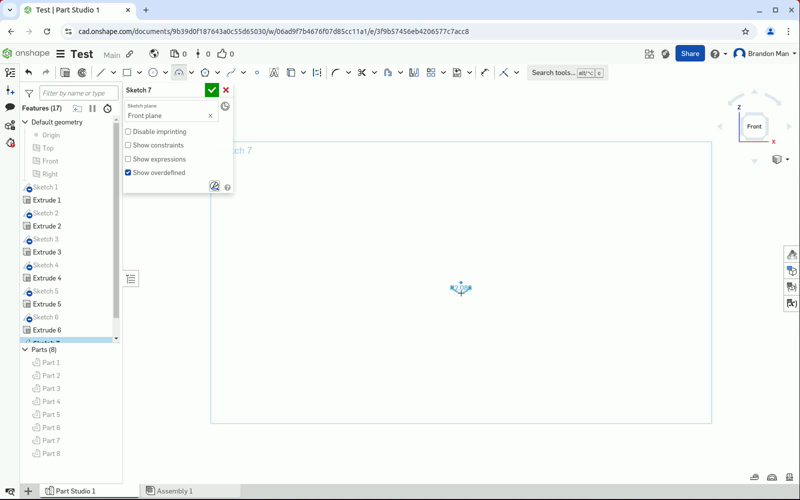
click(461, 292)
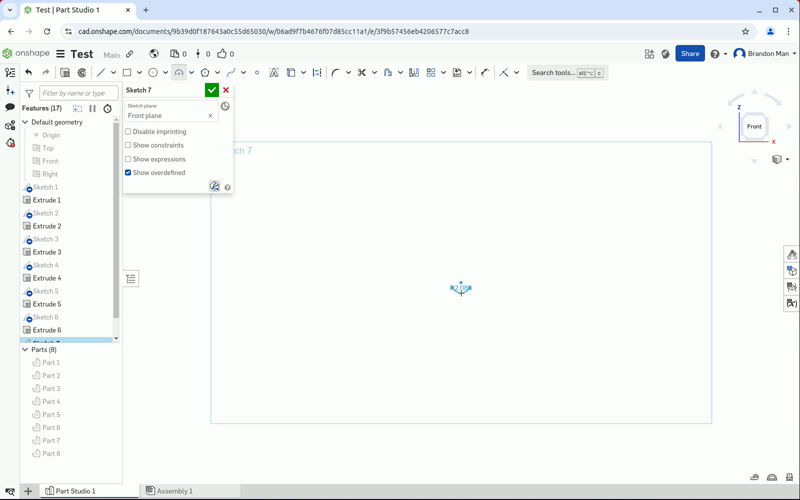
key_up(shift)
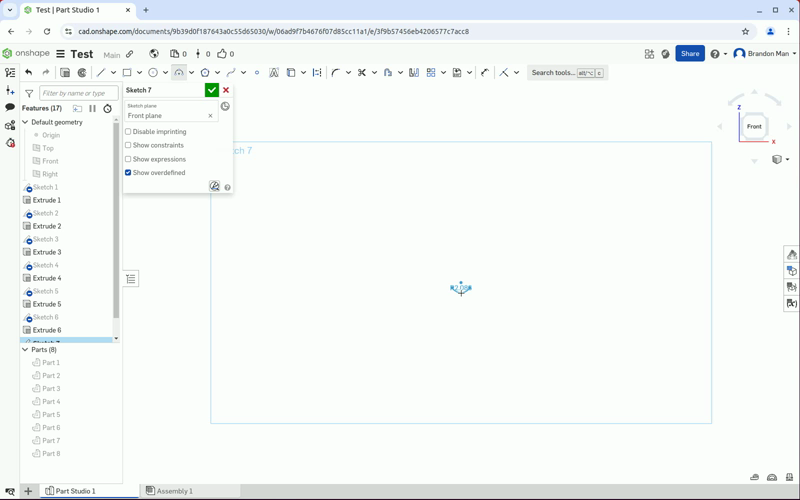
key(esc)
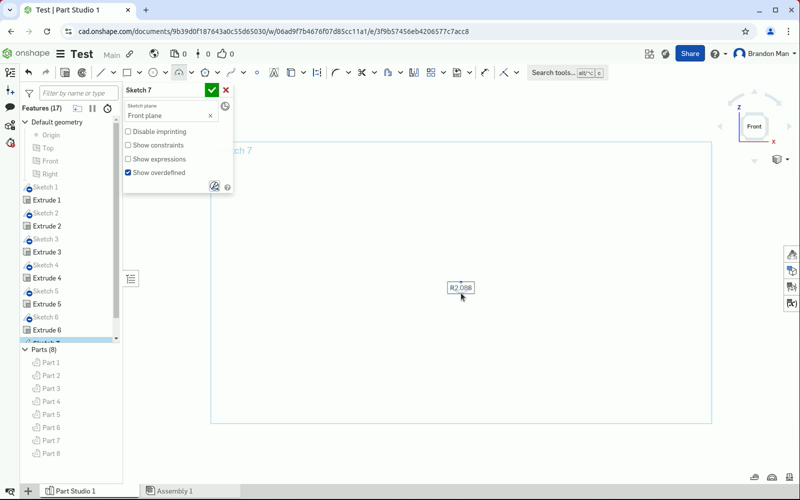
key(l)
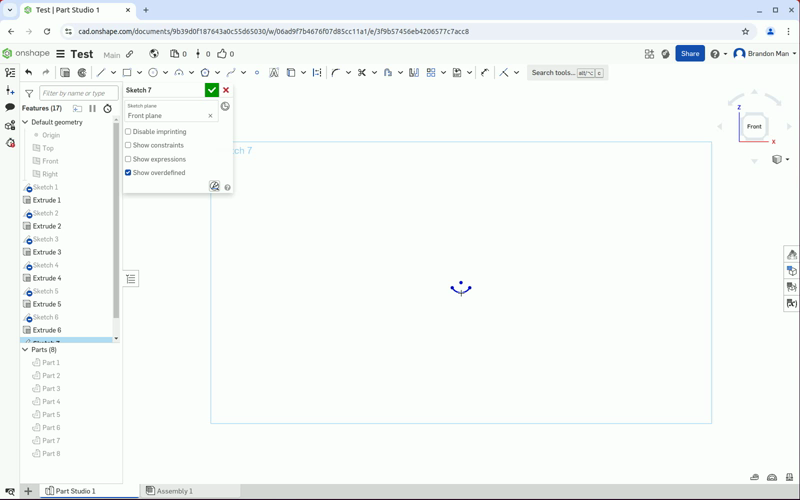
mouse_move(469, 287)
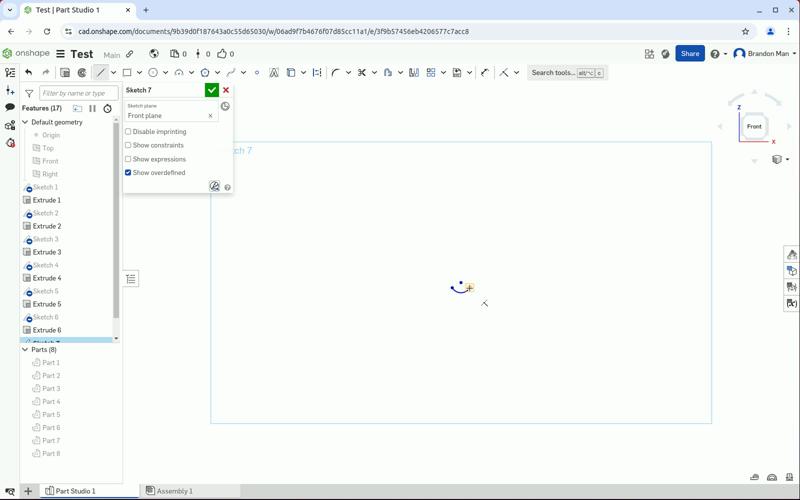
click(469, 287)
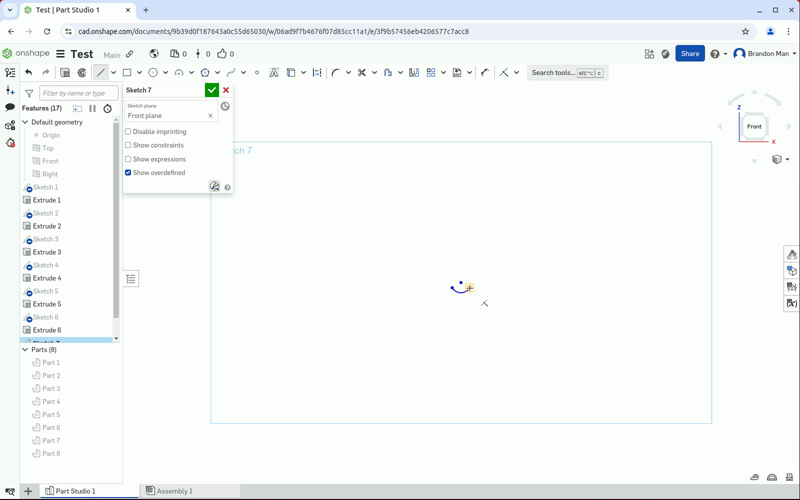
key_down(shift)
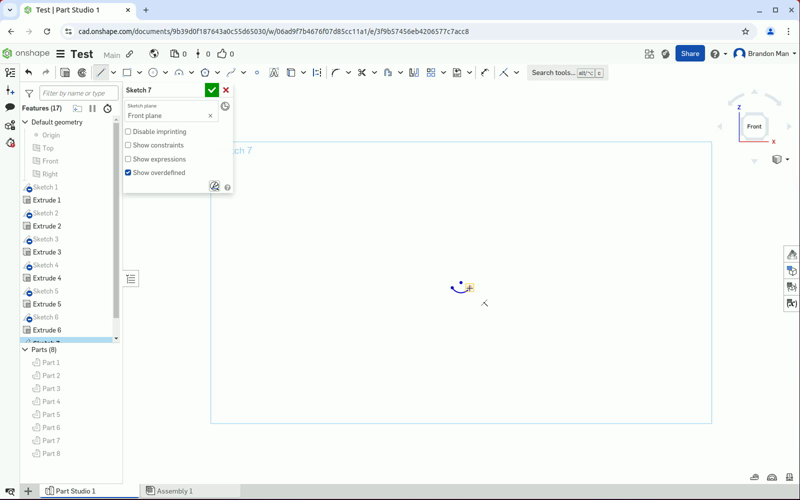
mouse_move(499, 287)
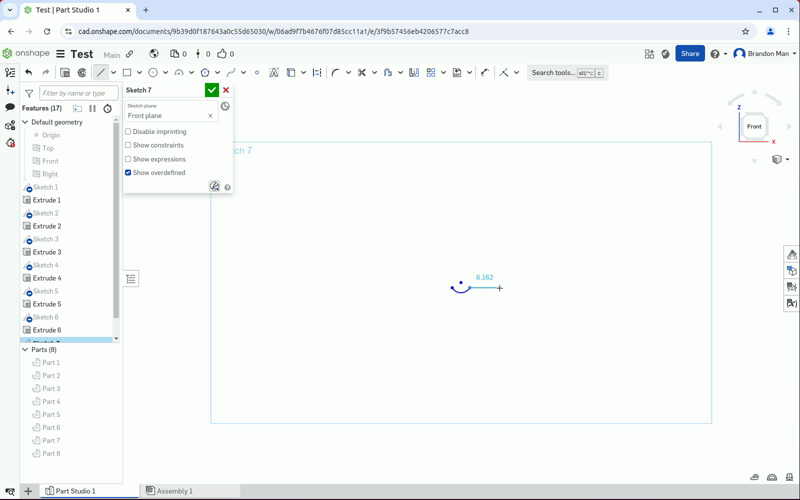
mouse_move(461, 287)
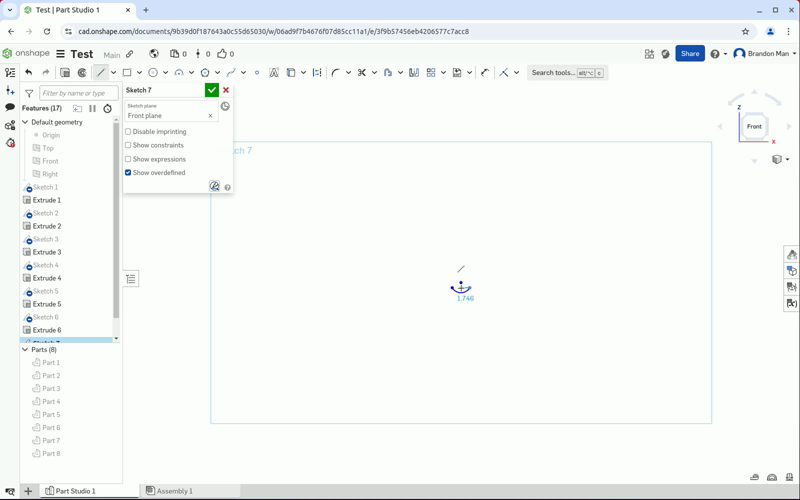
click(461, 287)
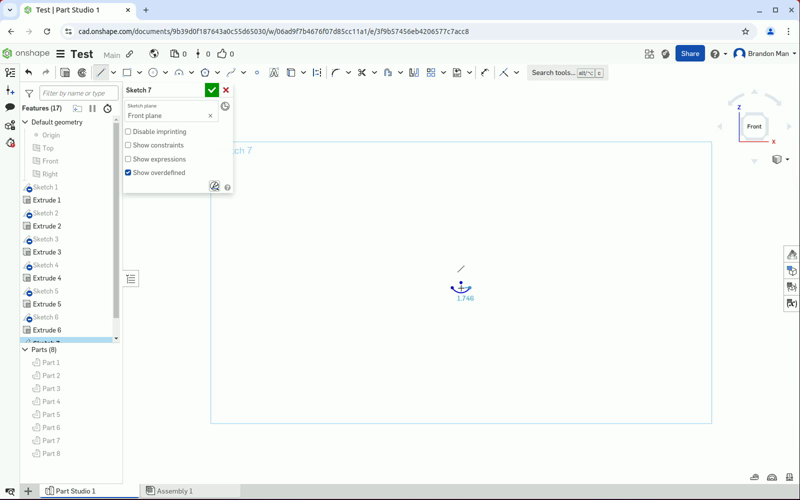
key_up(shift)
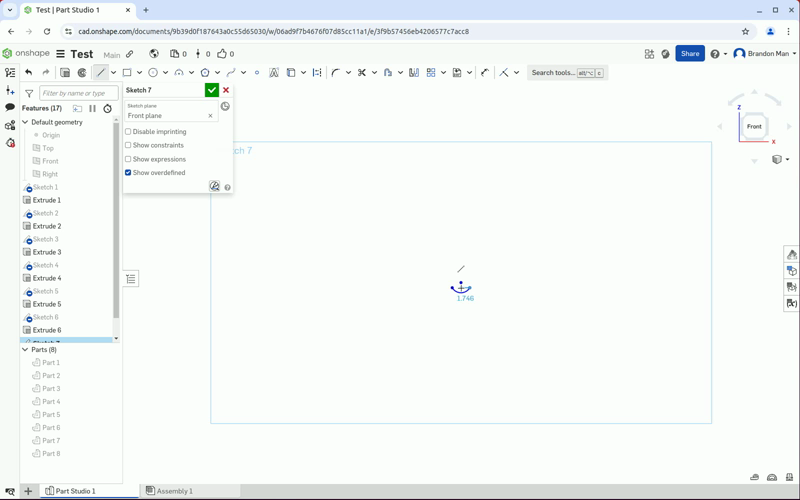
mouse_move(491, 287)
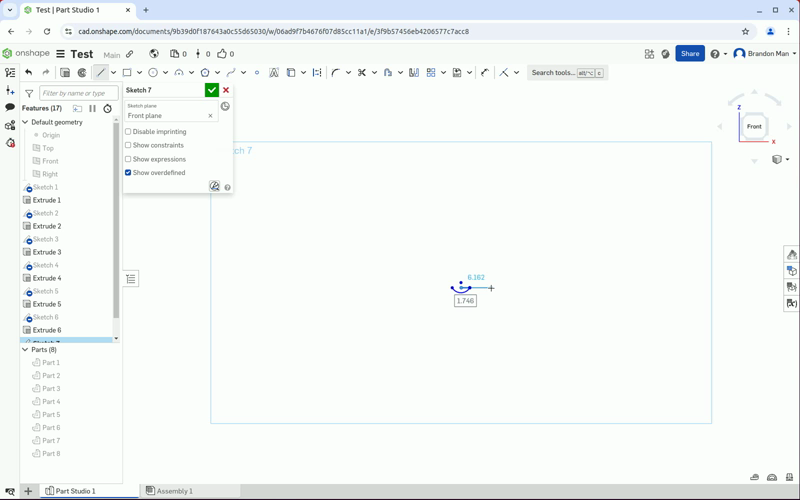
key_down(shift)
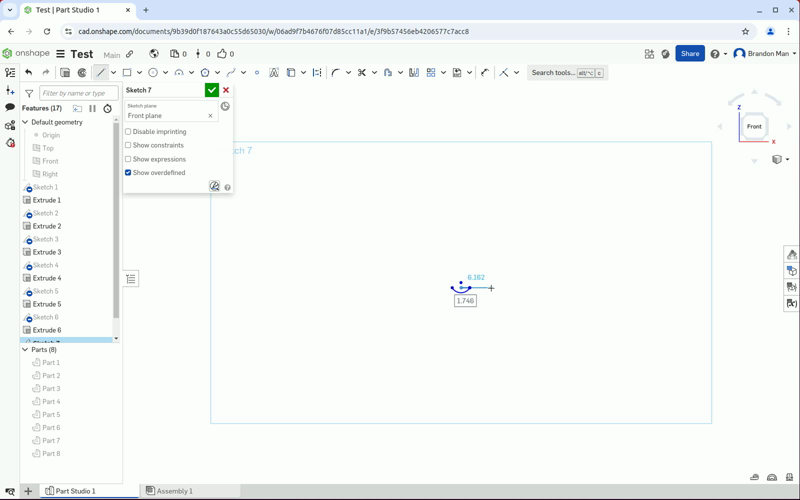
mouse_move(452, 287)
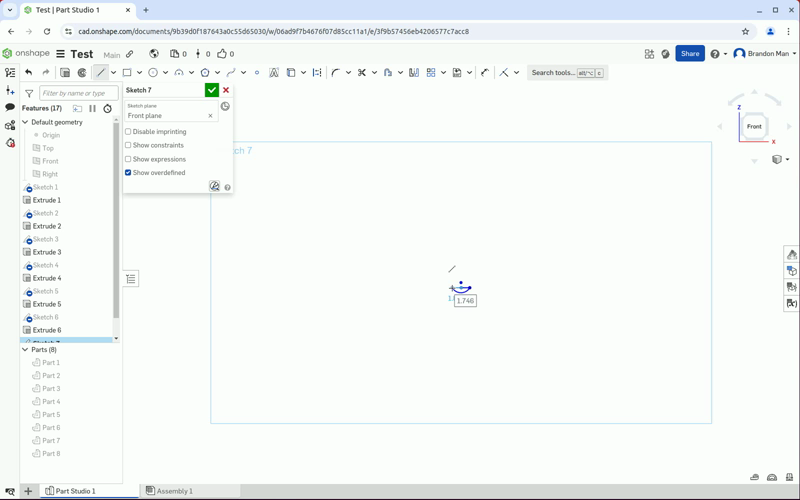
key_up(shift)
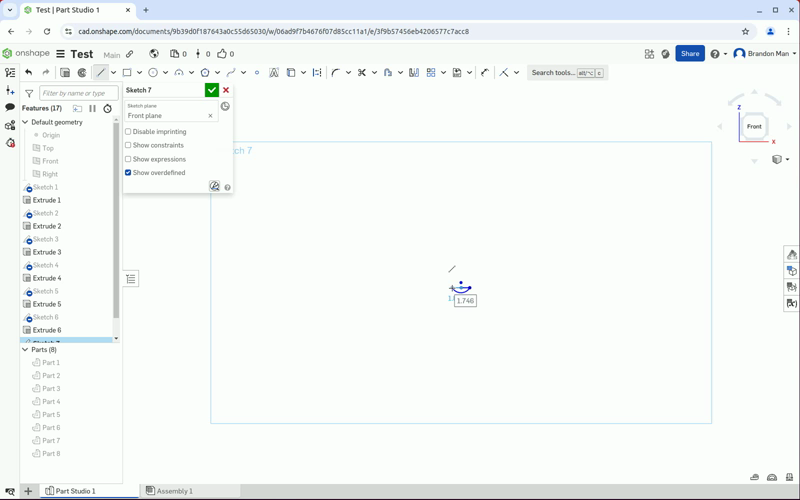
click(452, 287)
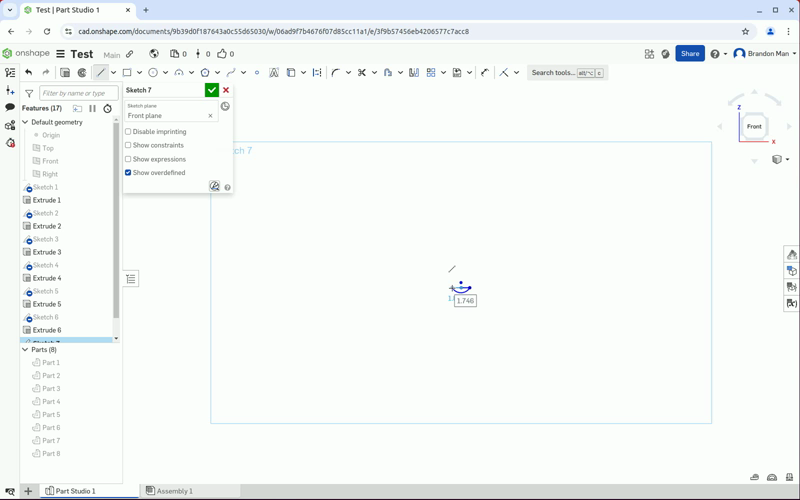
key(esc)
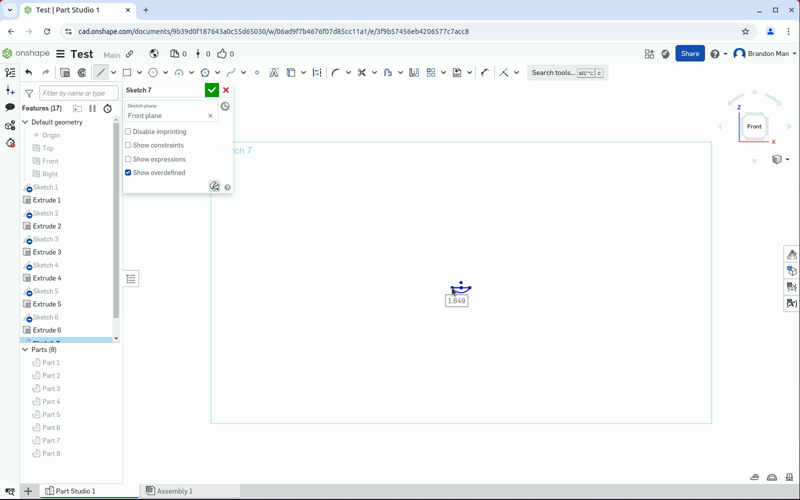
mouse_move(459, 291)
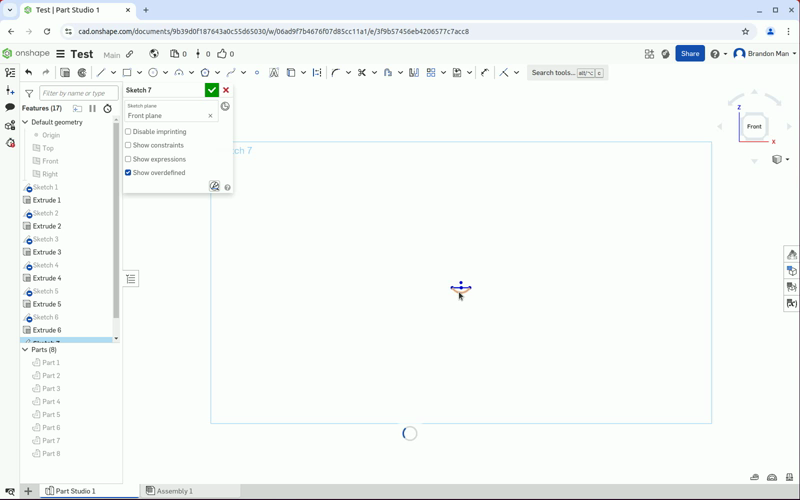
scroll(6)
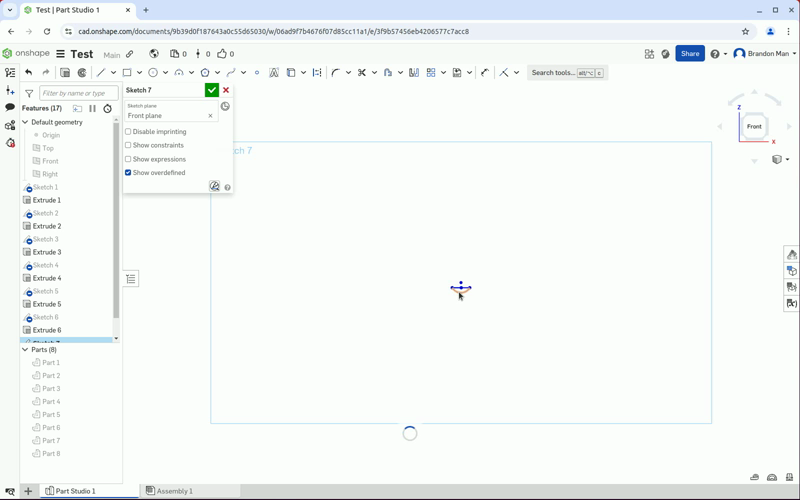
scroll(6)
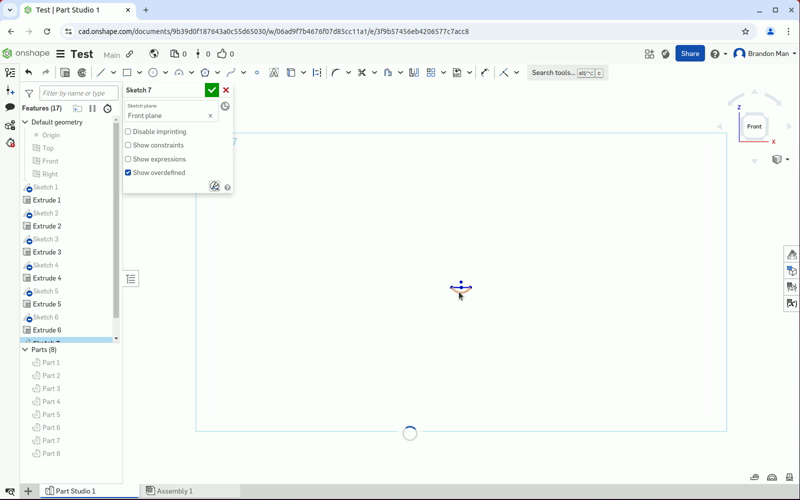
scroll(6)
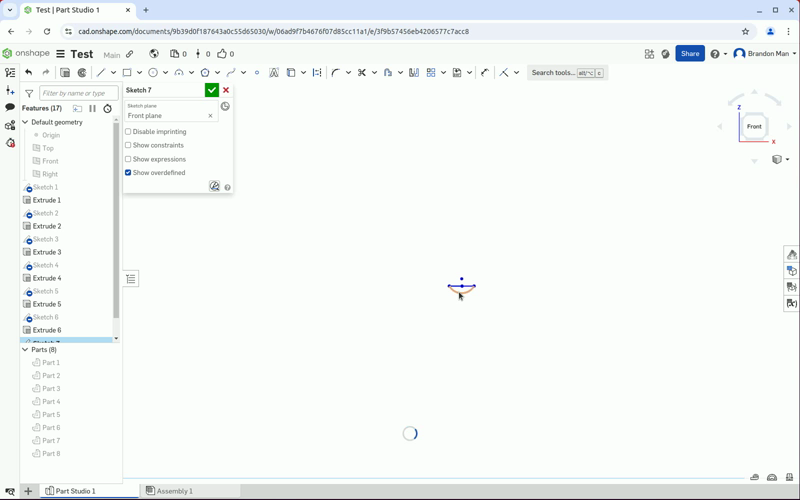
scroll(6)
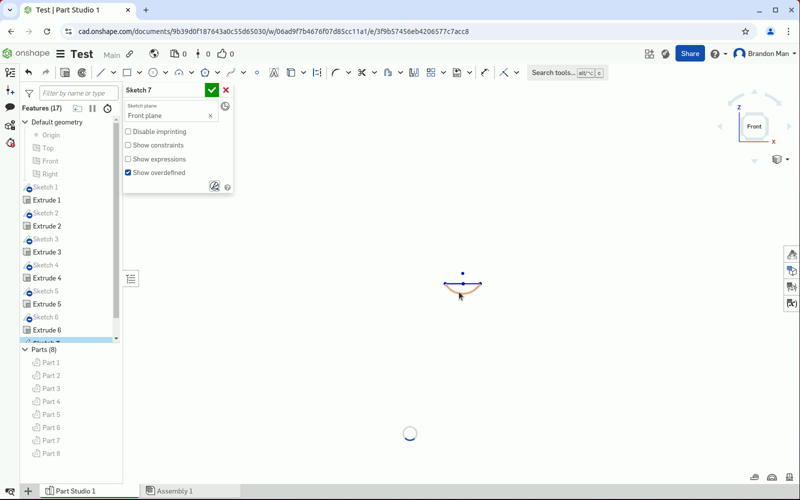
scroll(6)
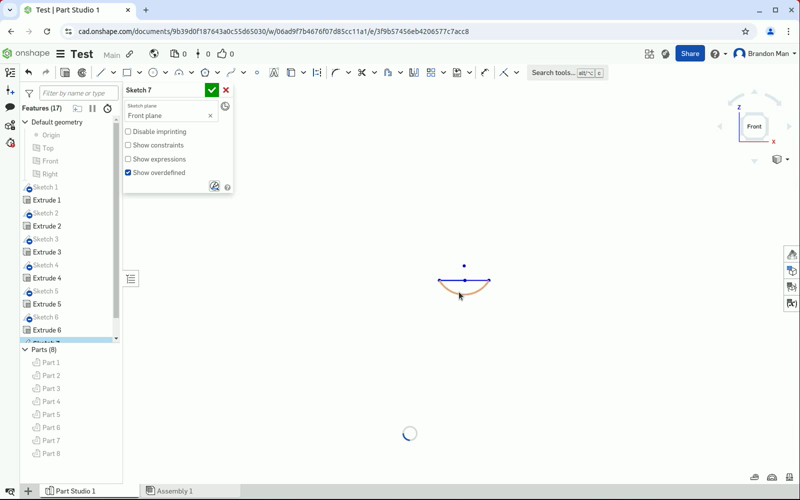
scroll(6)
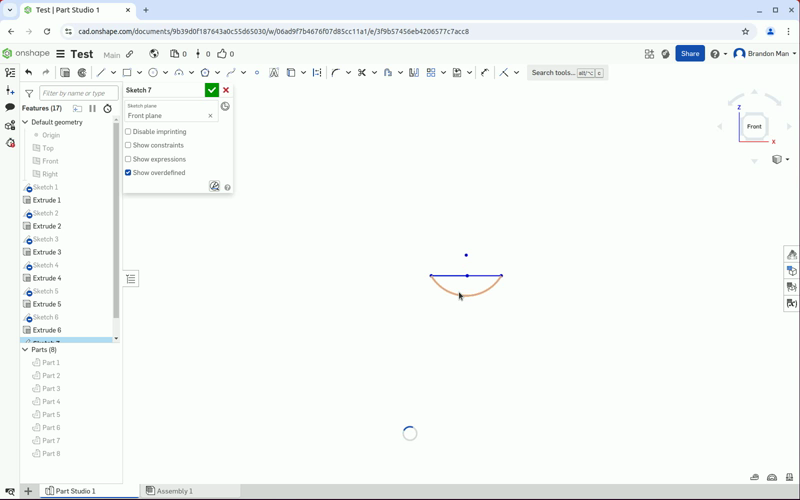
scroll(6)
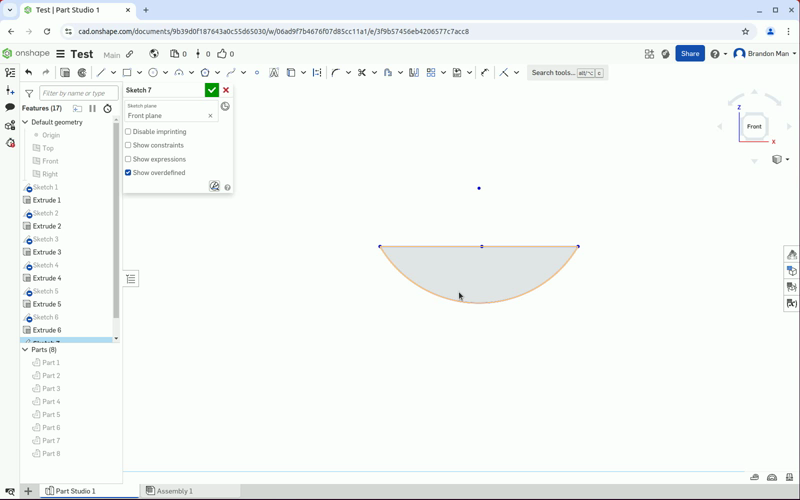
click(459, 291)
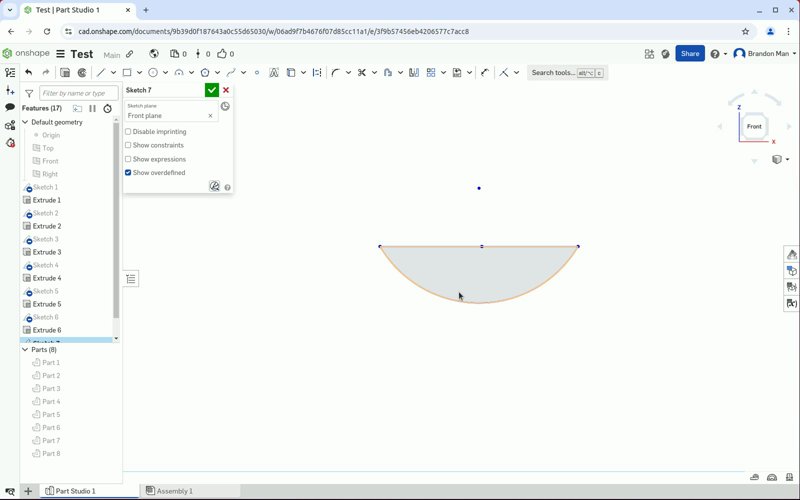
scroll(-6)
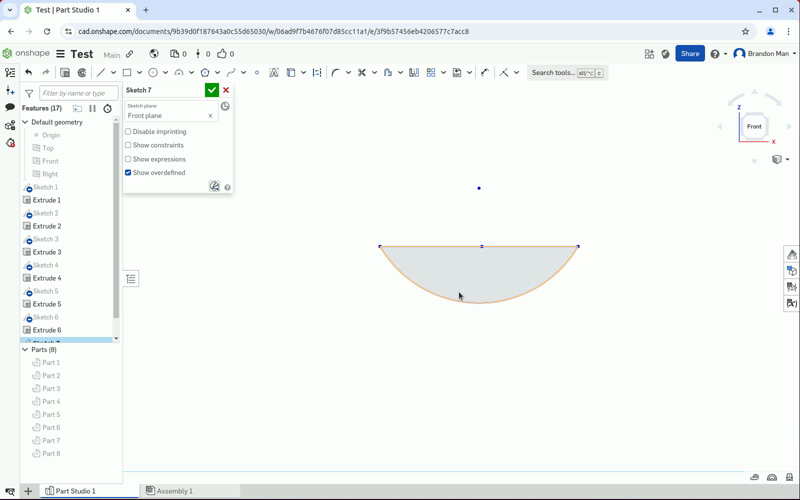
scroll(-6)
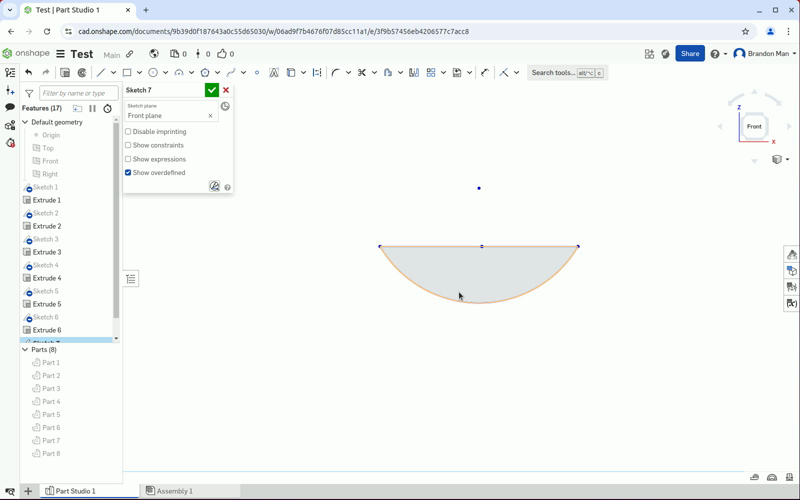
scroll(-6)
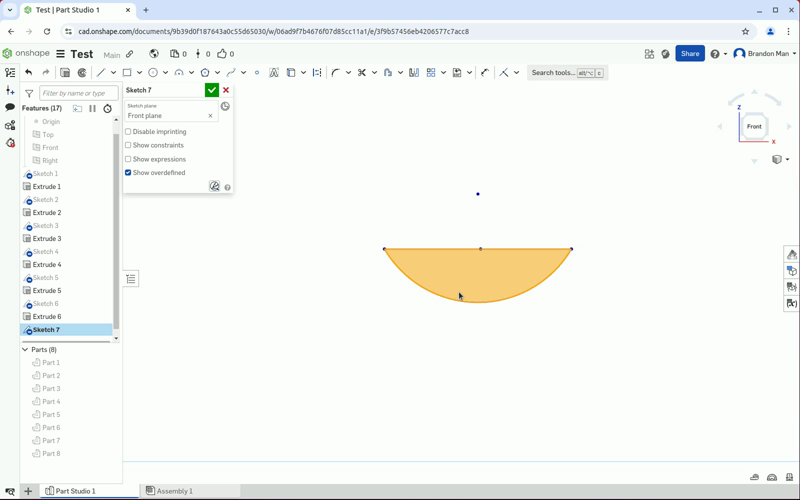
scroll(-6)
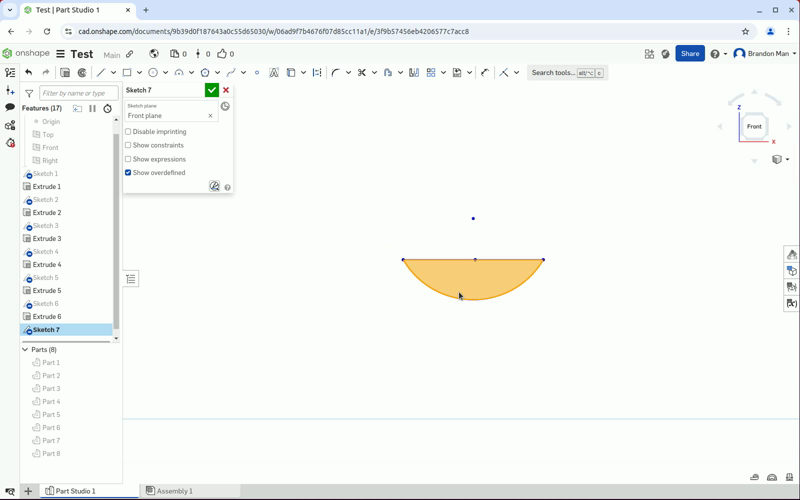
scroll(-6)
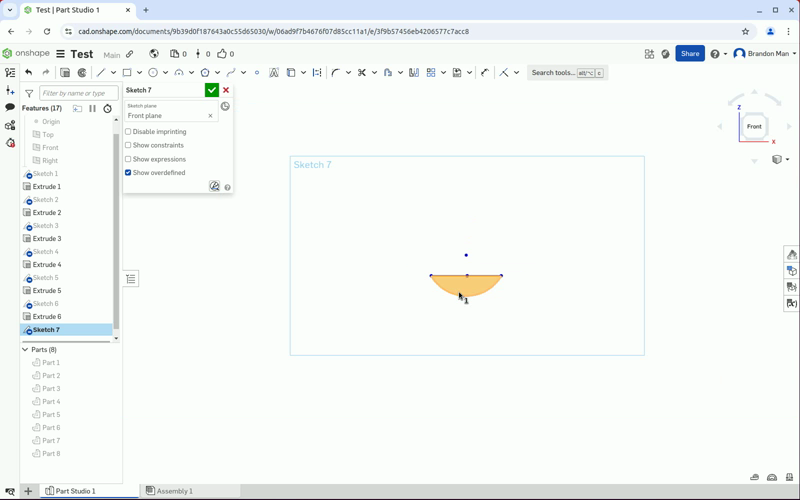
scroll(-6)
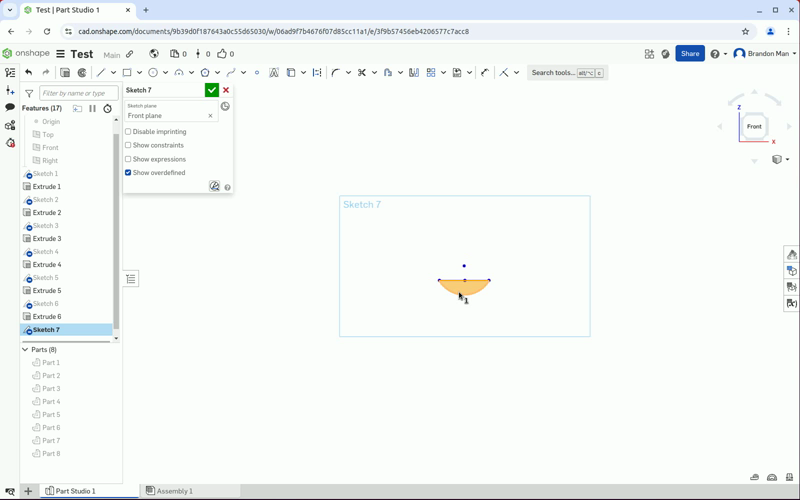
scroll(-6)
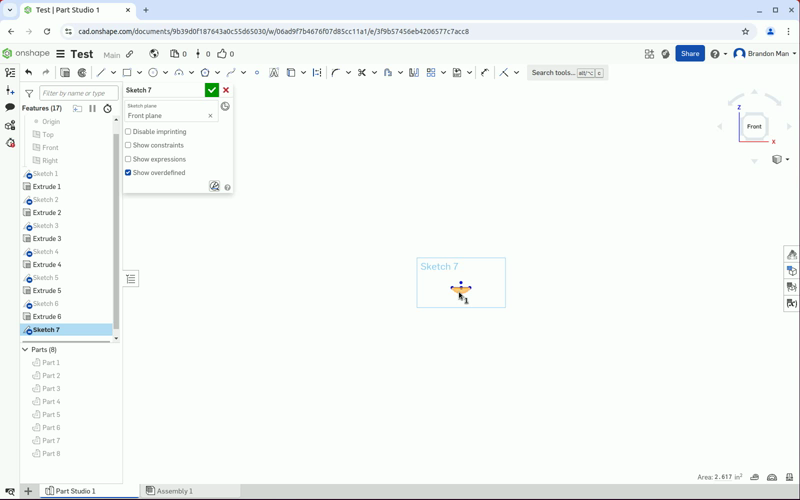
mouse_move(73, 352)
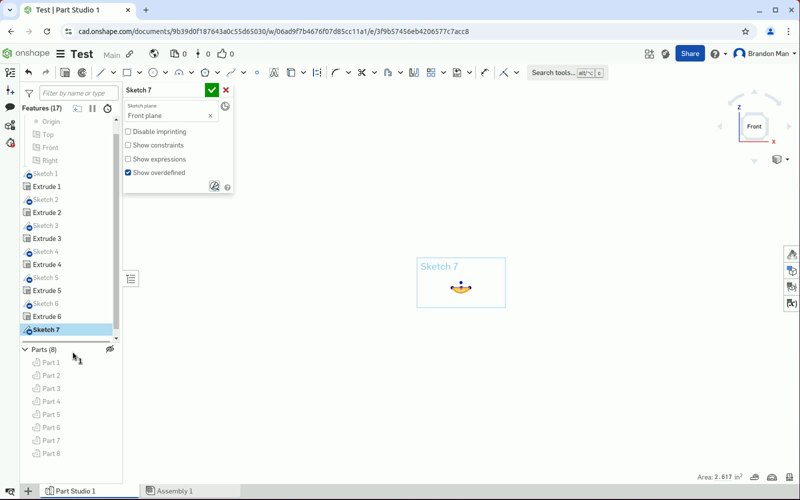
key(shift+y)
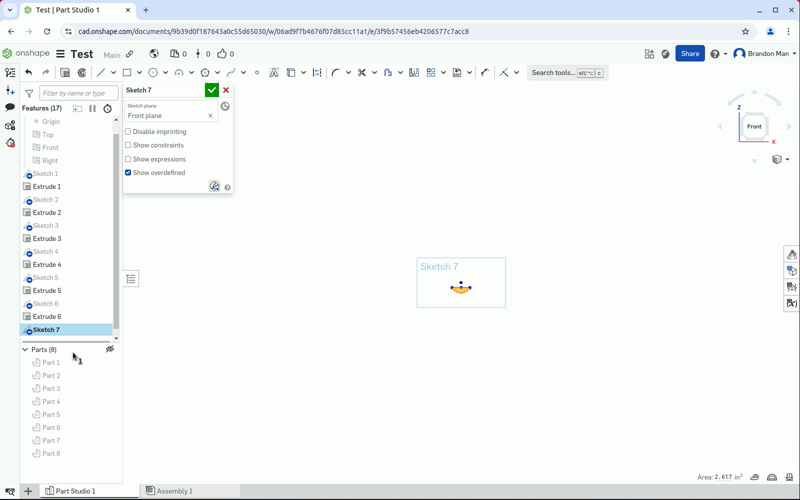
key(shift+e)
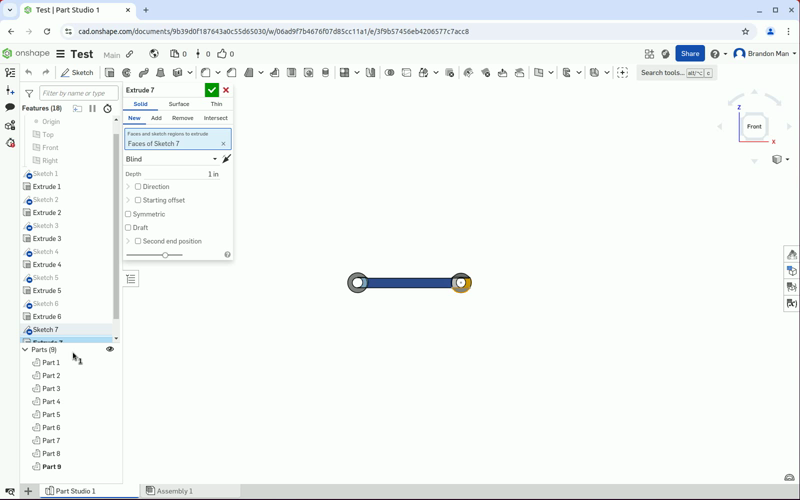
mouse_move(143, 106)
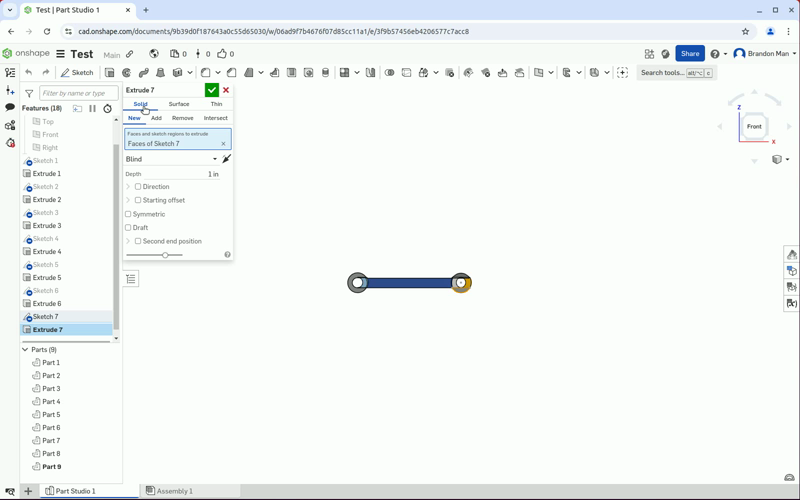
click(143, 106)
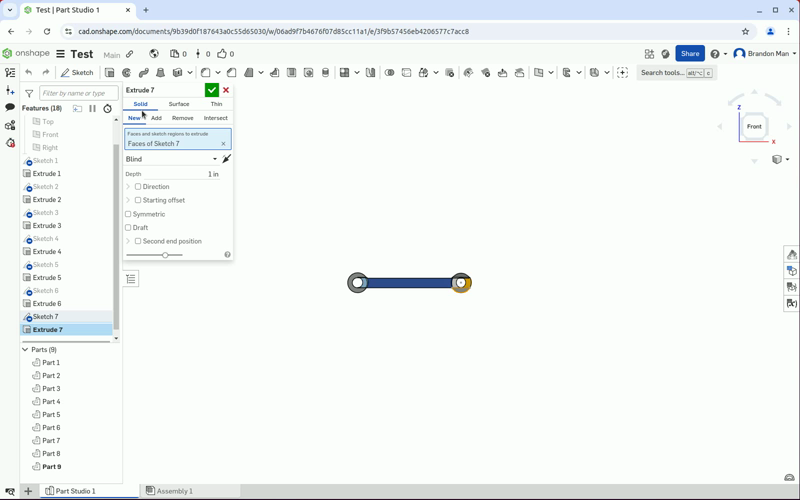
mouse_move(137, 120)
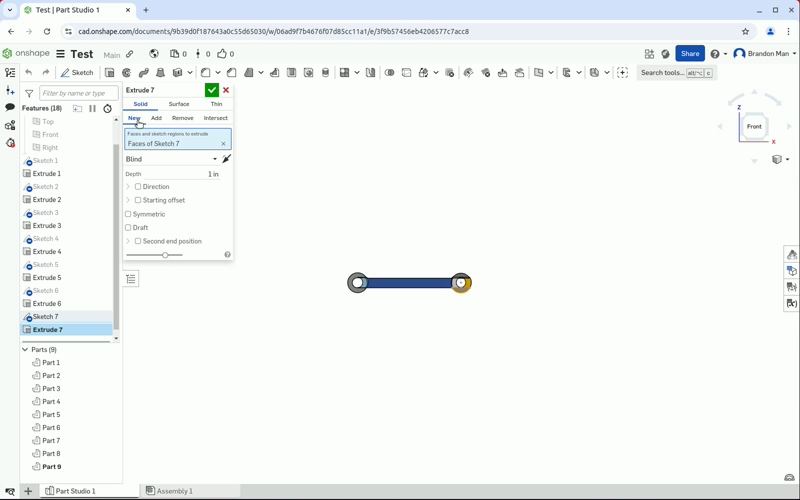
click(137, 120)
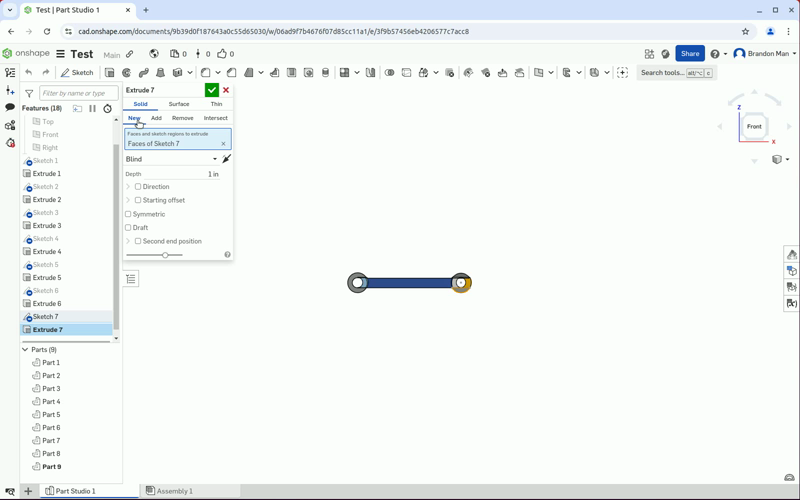
key(tab, 4)
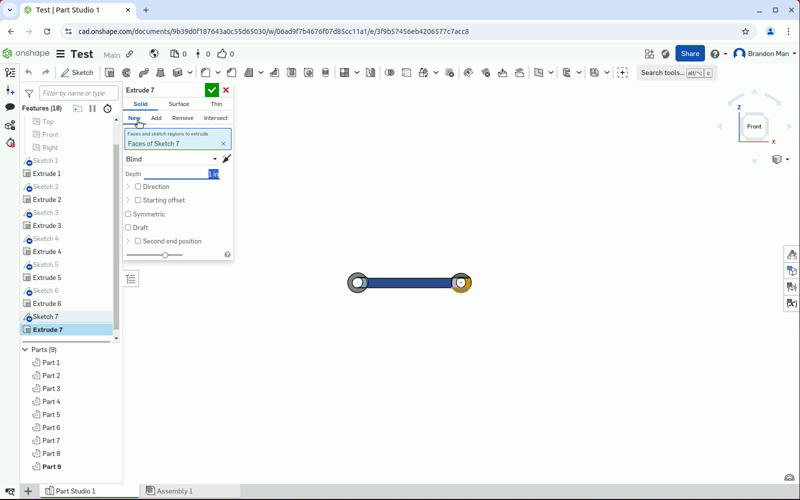
text(1.685)
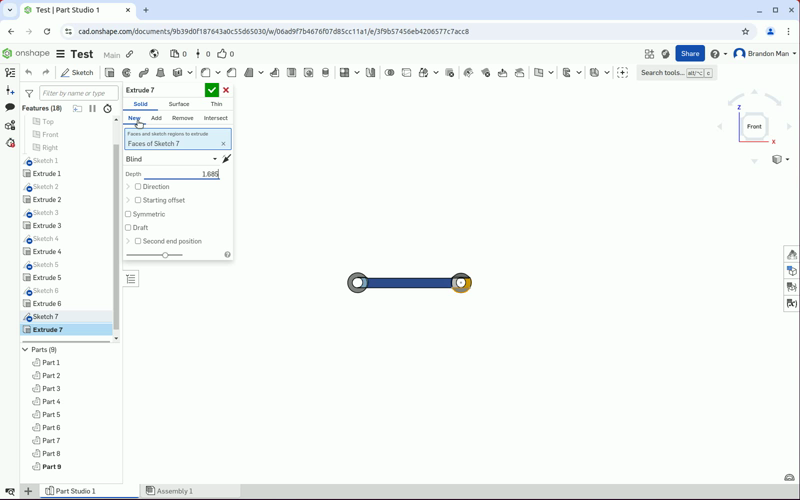
key(enter)
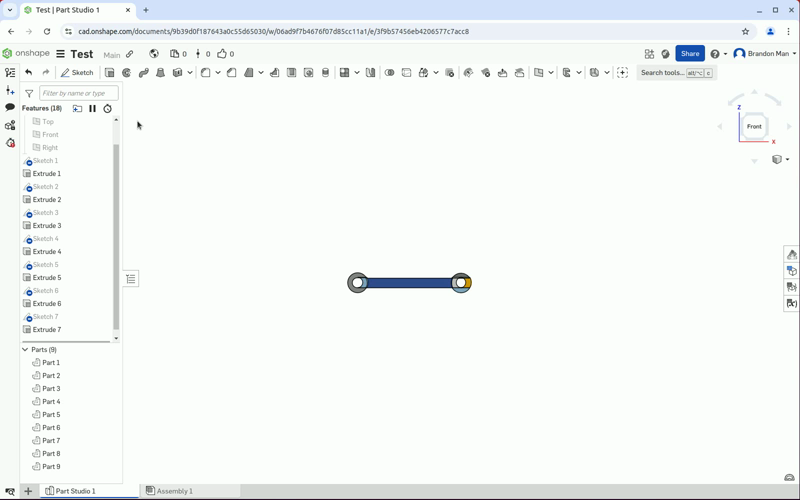
key(shift+h)
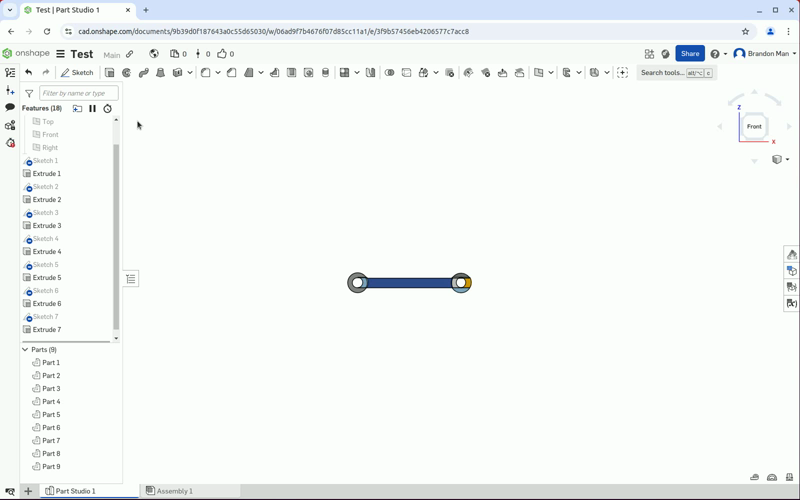
key(shift+h)
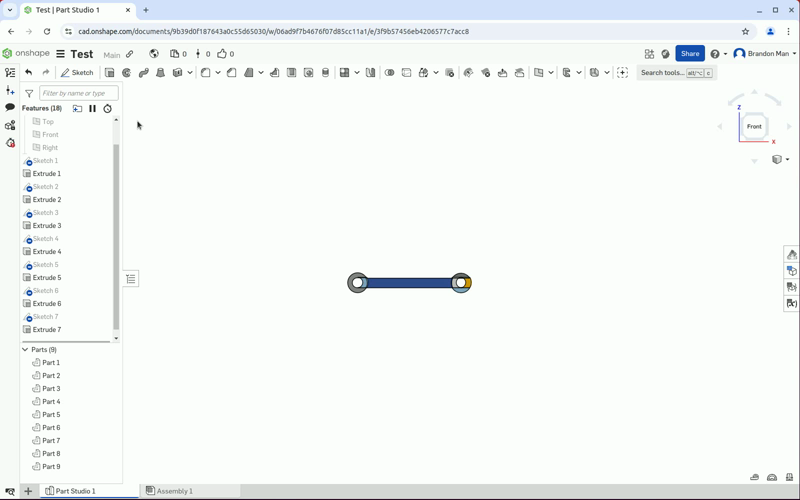
mouse_move(69, 163)
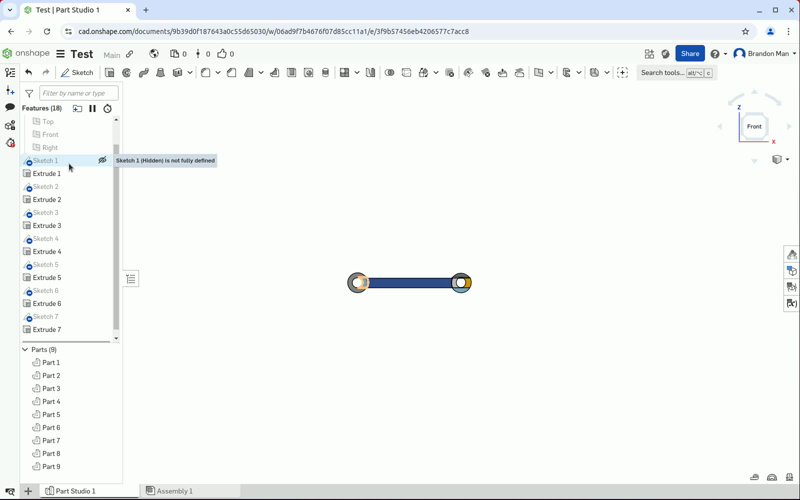
click(69, 163)
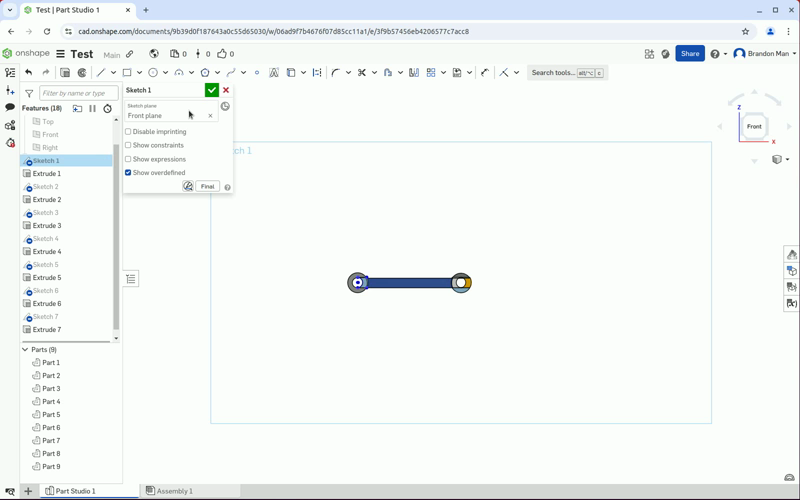
mouse_move(229, 92)
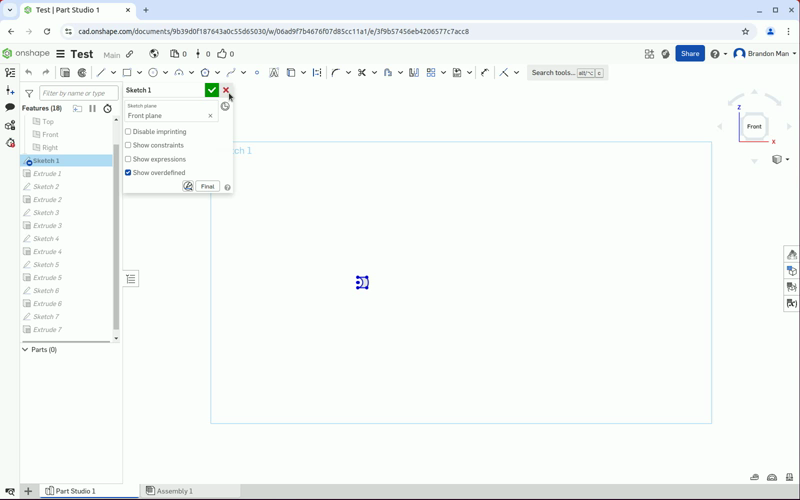
click(229, 92)
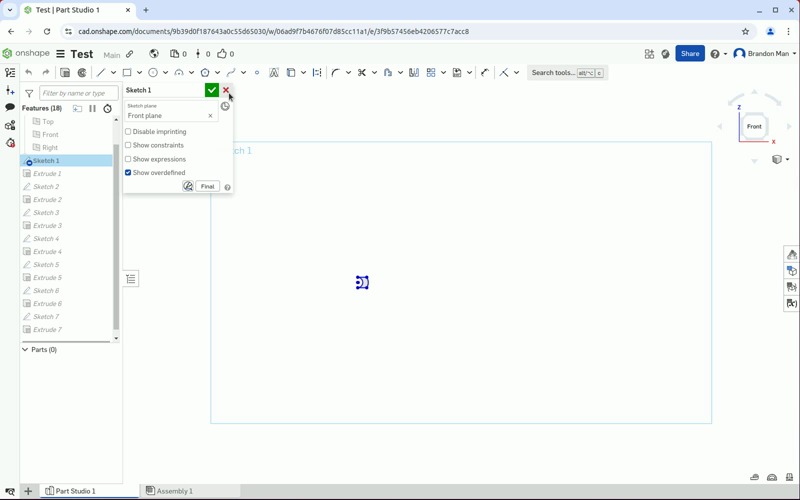
key(shift+s)
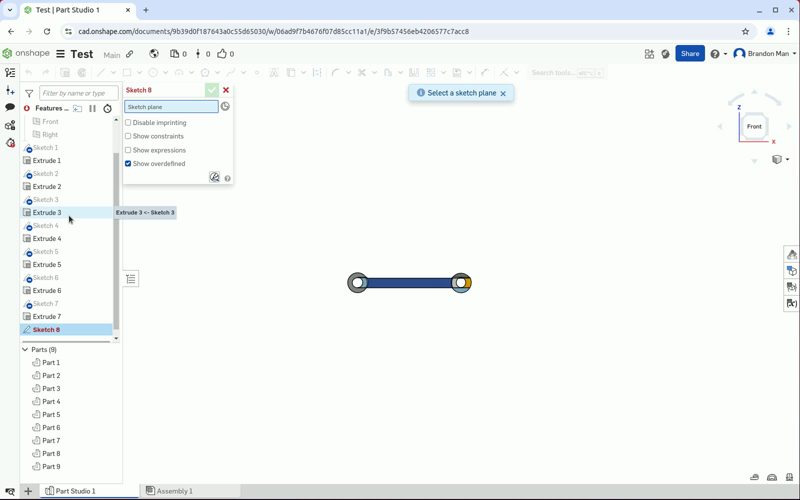
scroll(3)
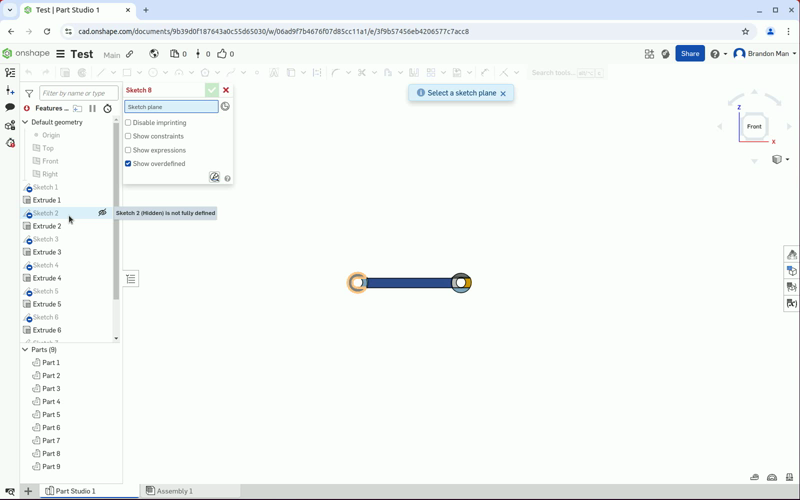
mouse_move(69, 163)
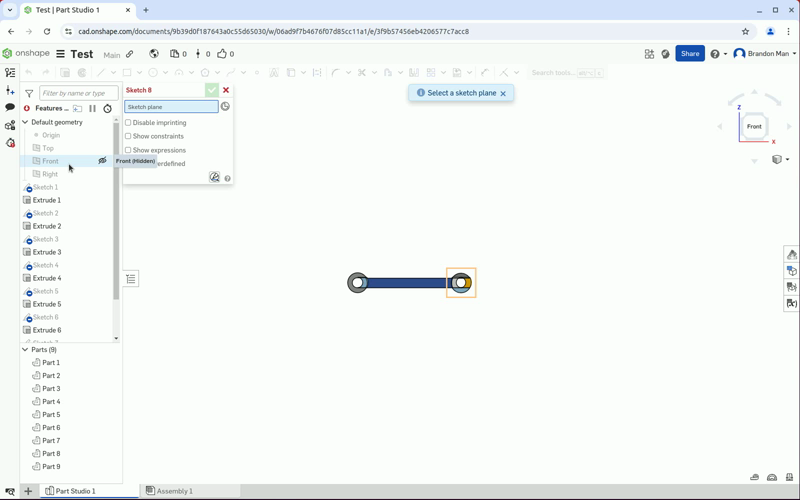
click(69, 163)
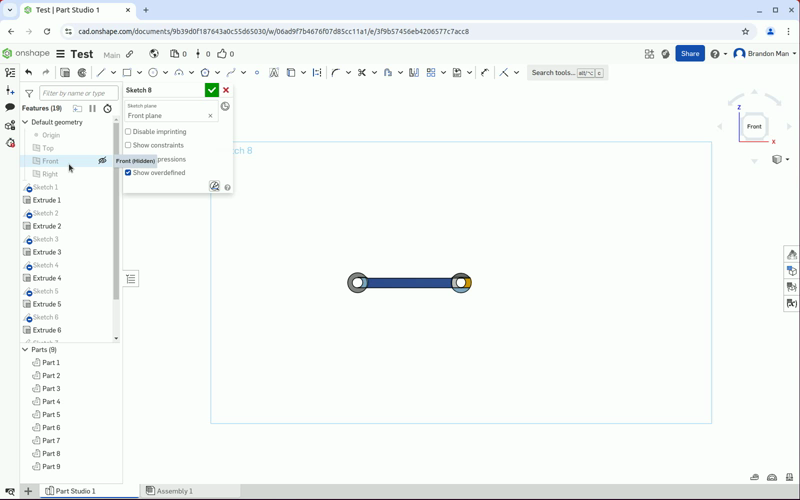
mouse_move(73, 352)
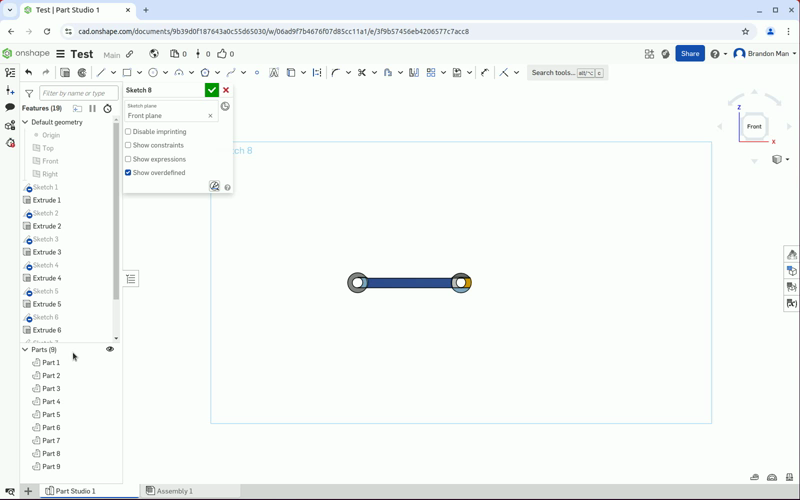
key(y)
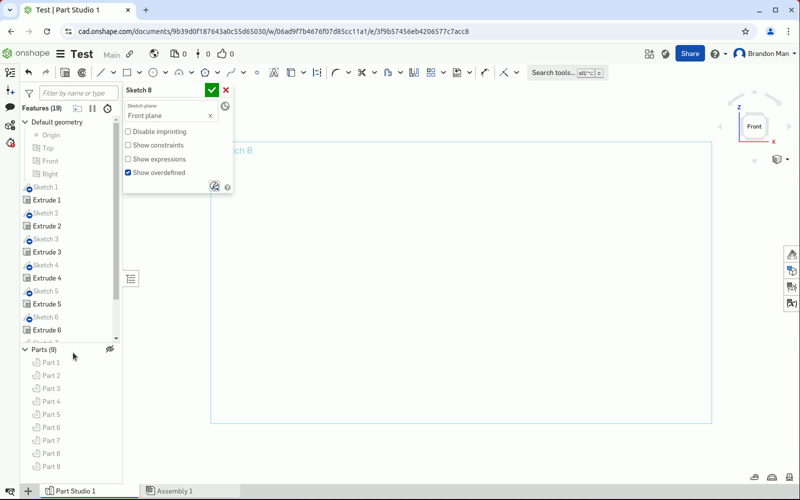
key(l)
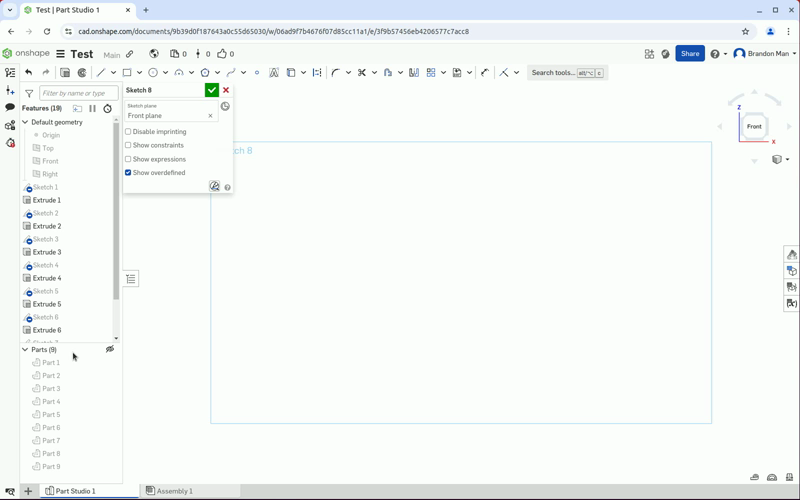
key_down(shift)
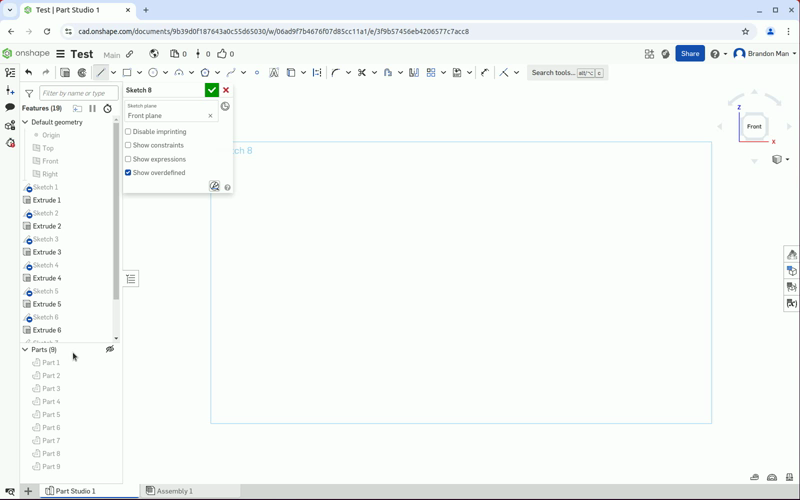
mouse_move(468, 287)
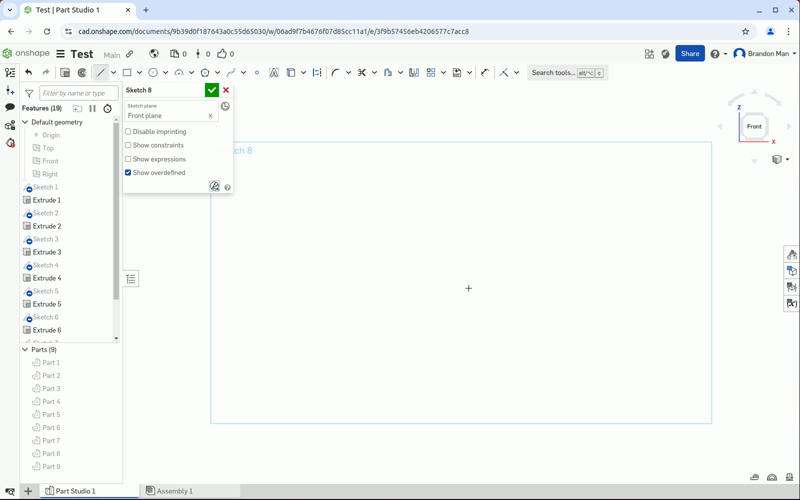
click(468, 287)
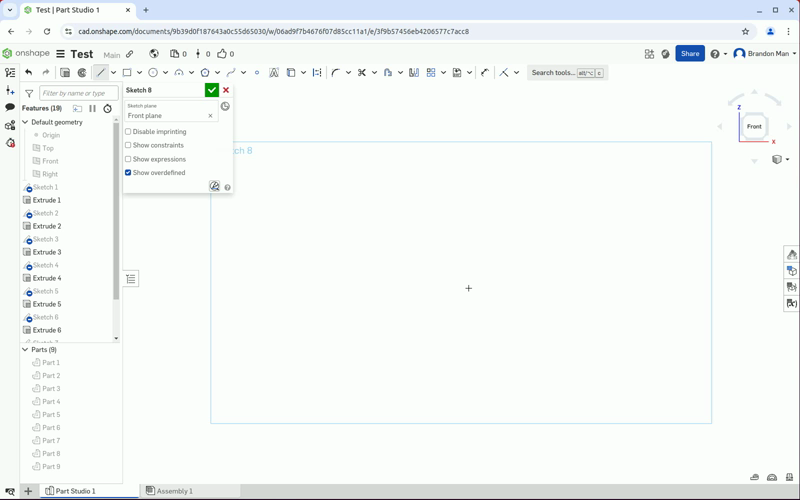
key_up(shift)
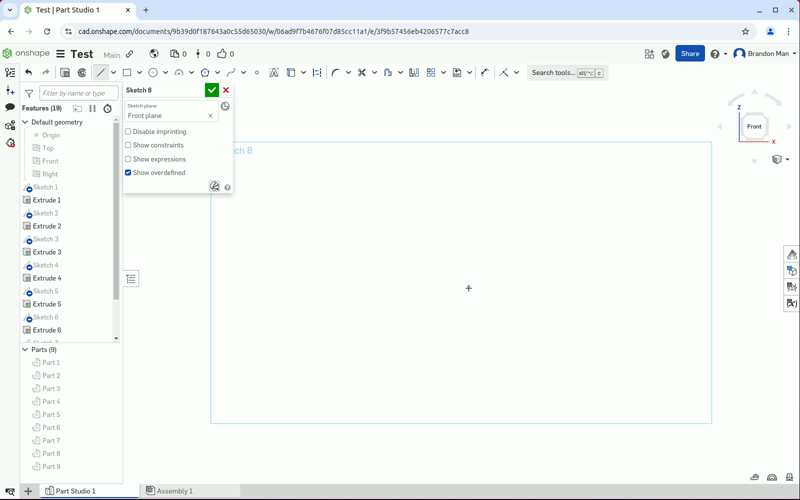
key_down(shift)
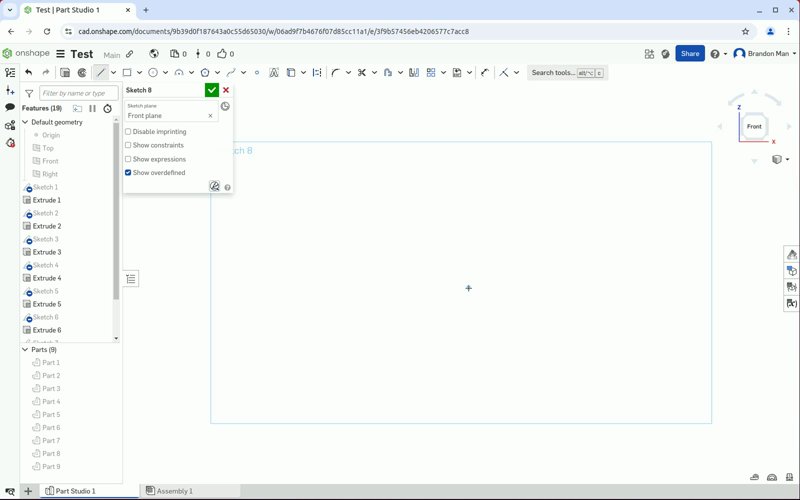
mouse_move(555, 287)
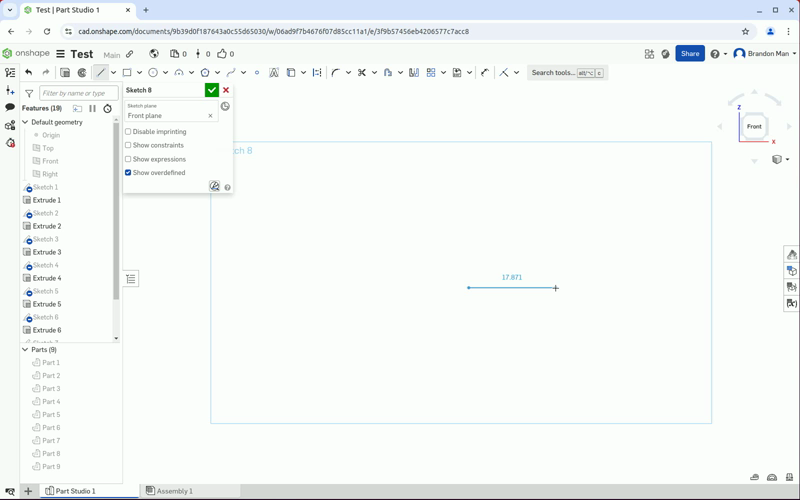
click(555, 287)
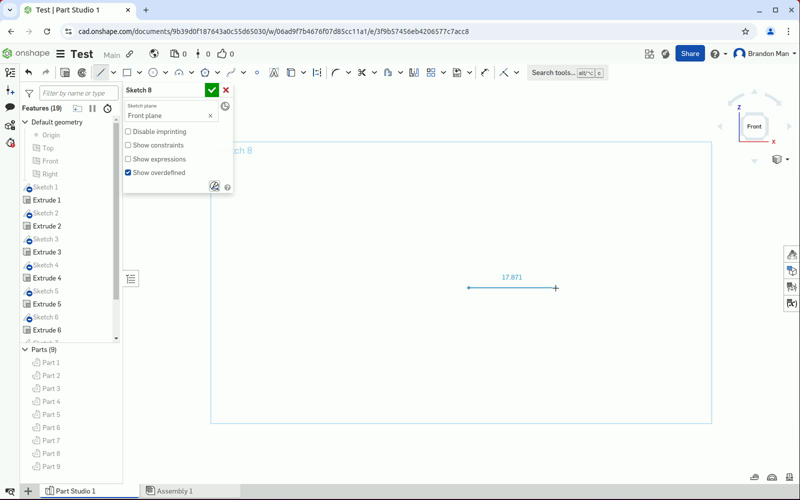
key_up(shift)
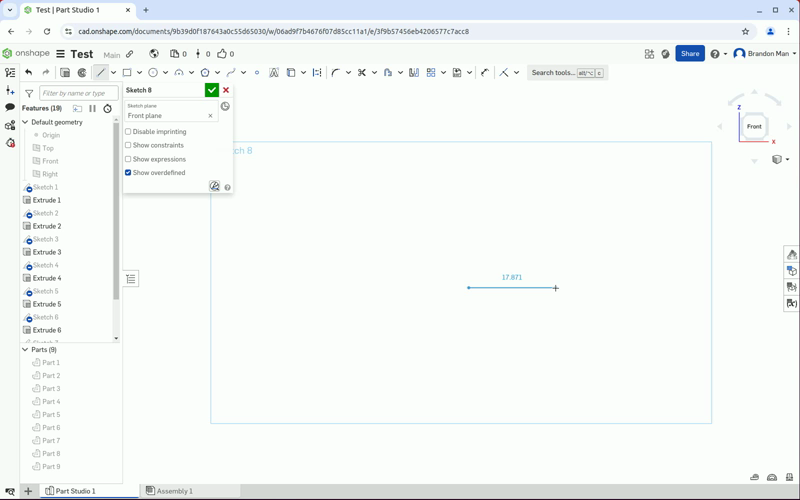
key(esc)
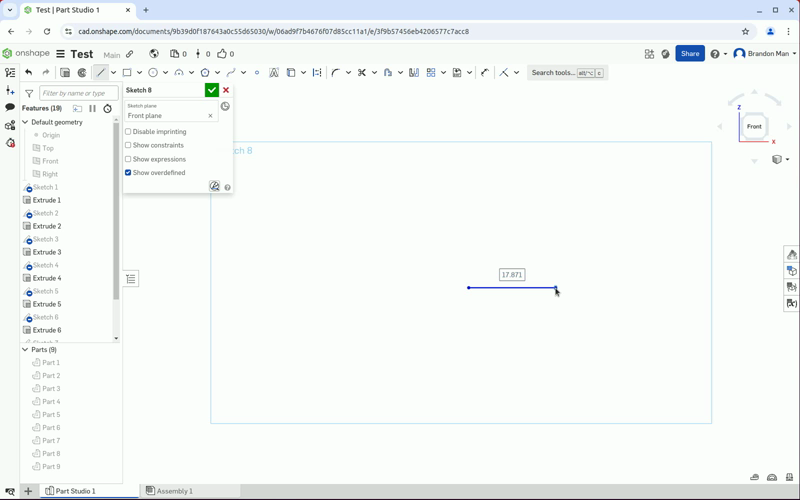
key(a)
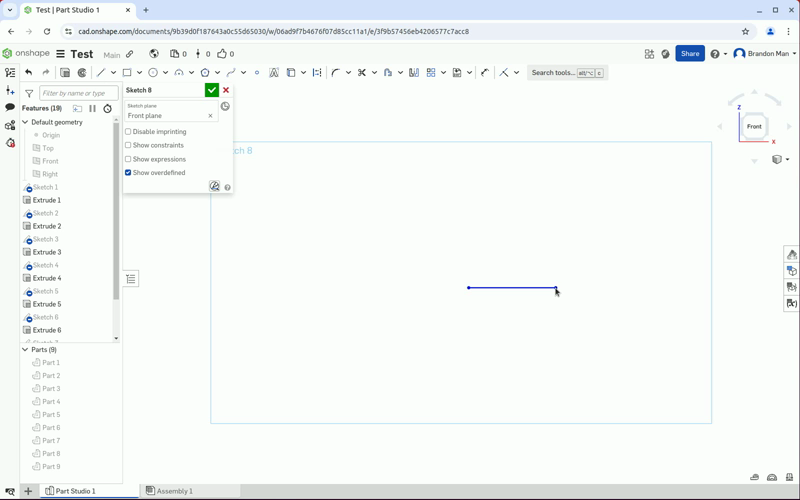
mouse_move(555, 287)
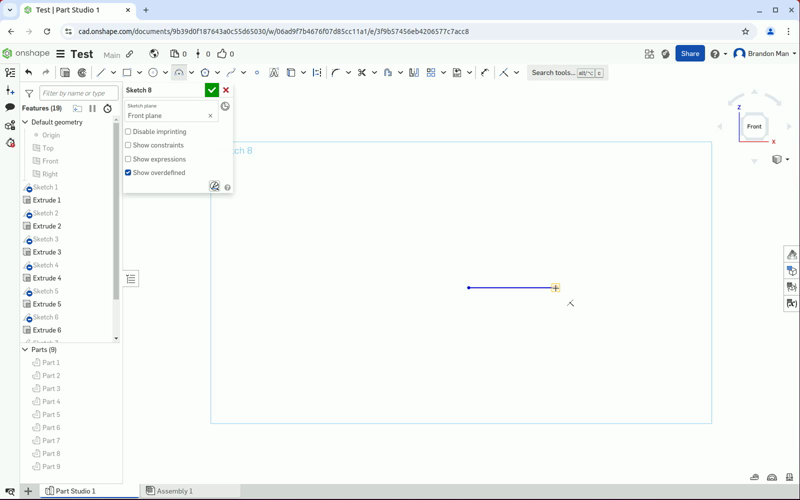
click(555, 287)
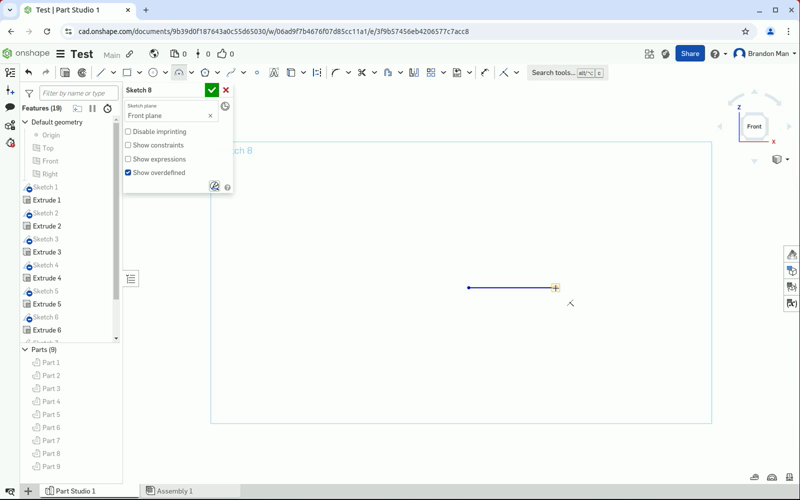
key_down(shift)
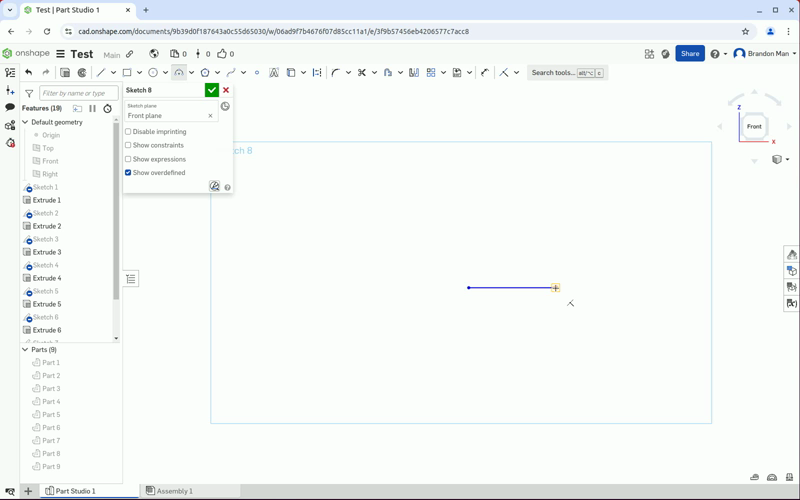
mouse_move(555, 278)
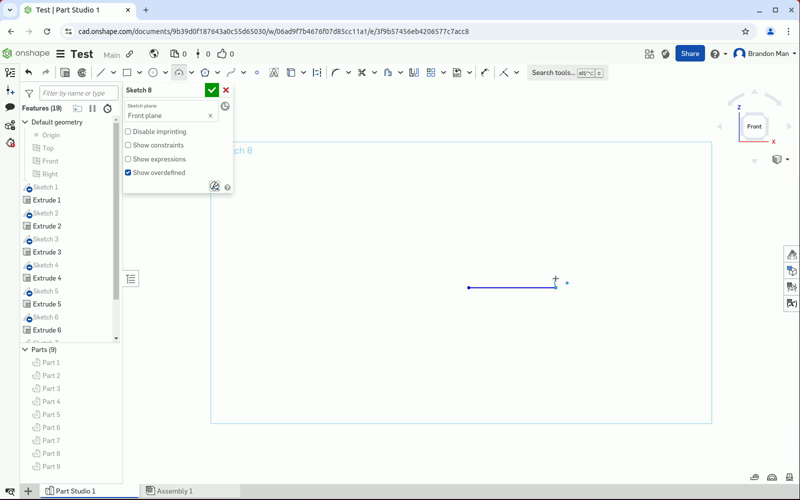
click(555, 278)
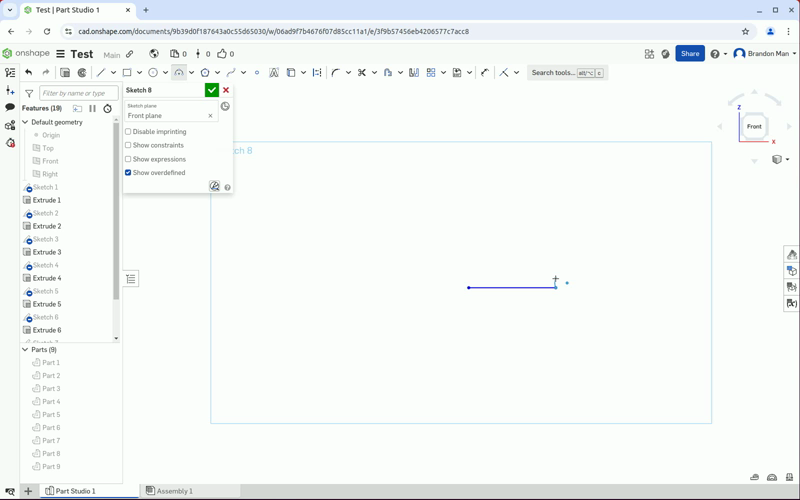
mouse_move(554, 282)
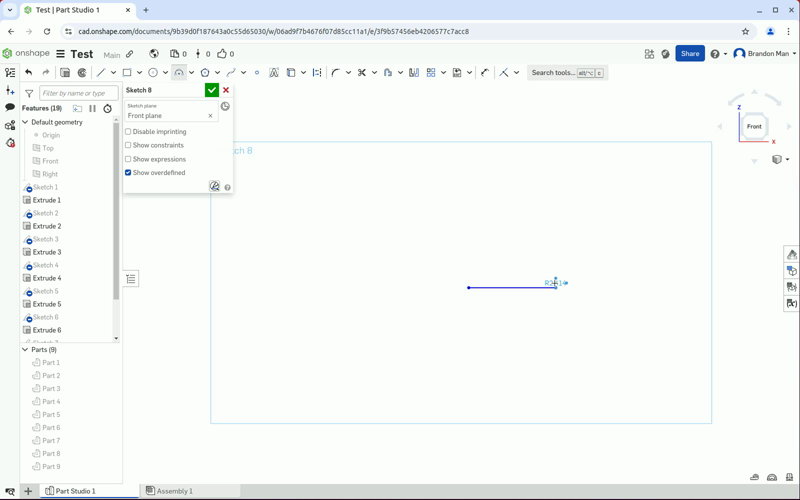
click(554, 282)
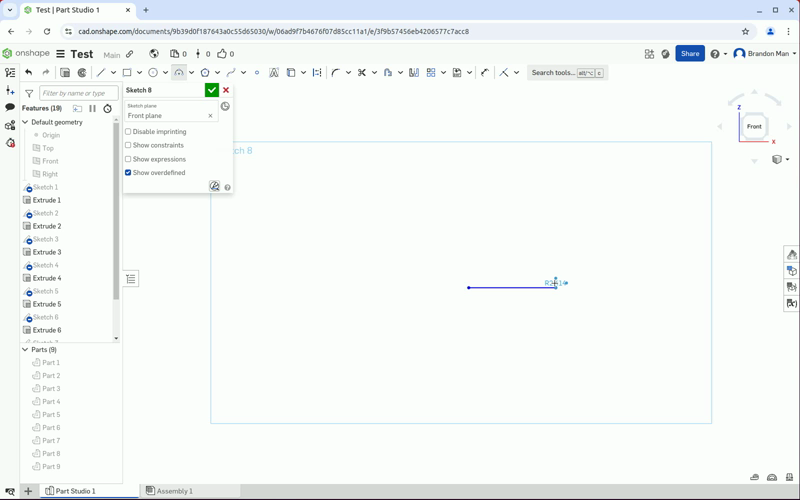
key_up(shift)
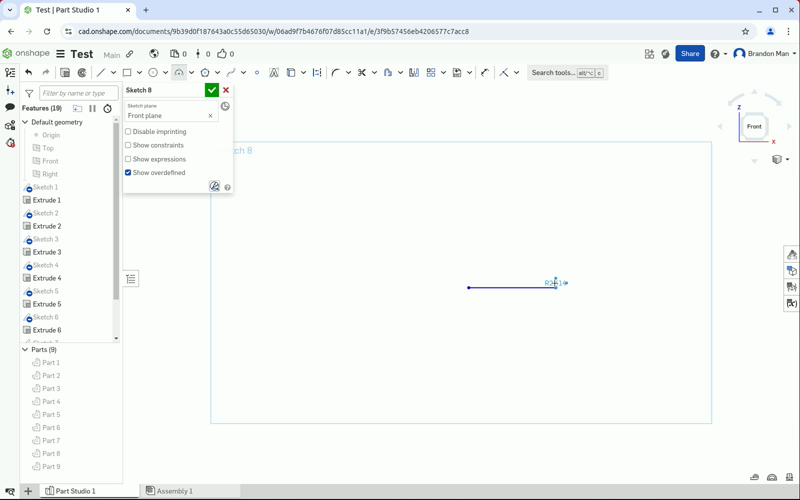
key(esc)
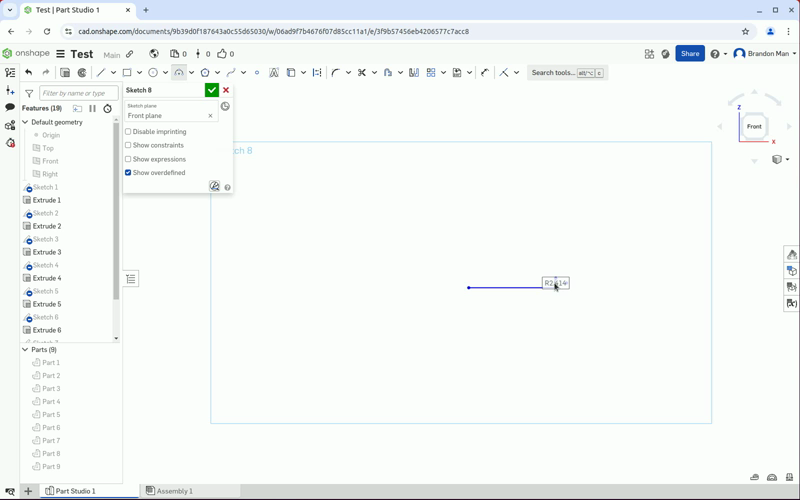
key(l)
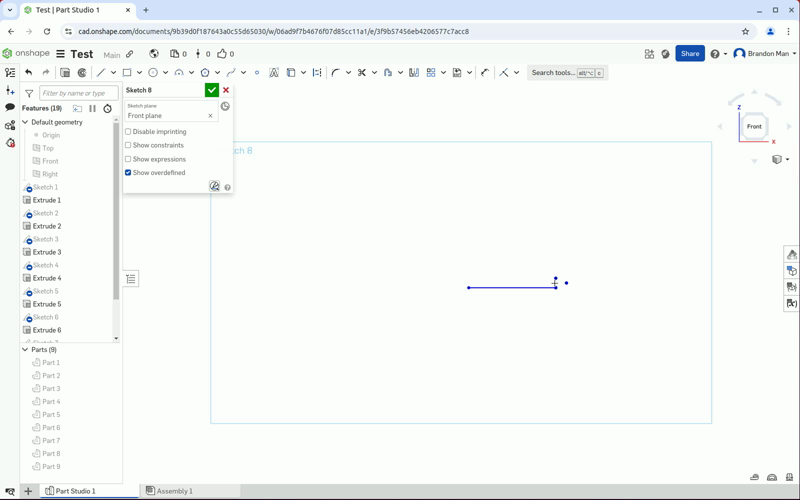
mouse_move(555, 278)
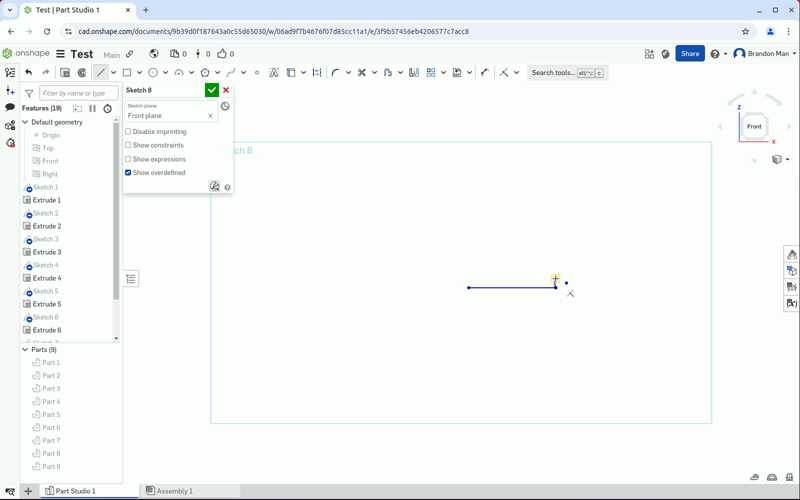
click(555, 278)
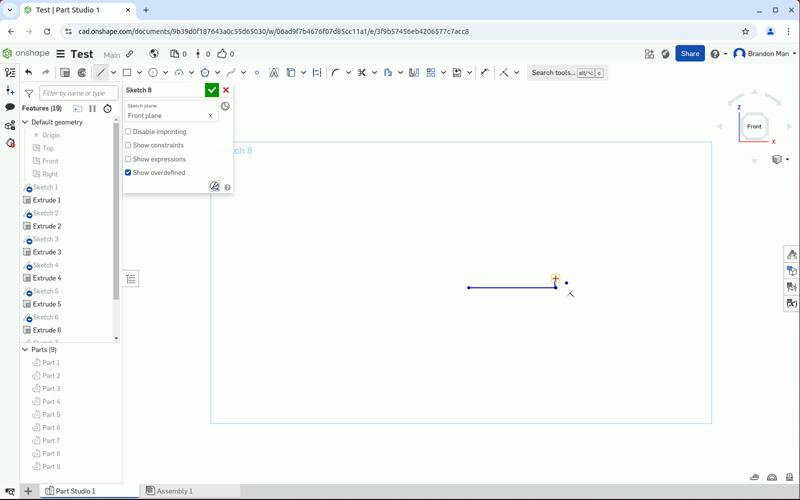
key_down(shift)
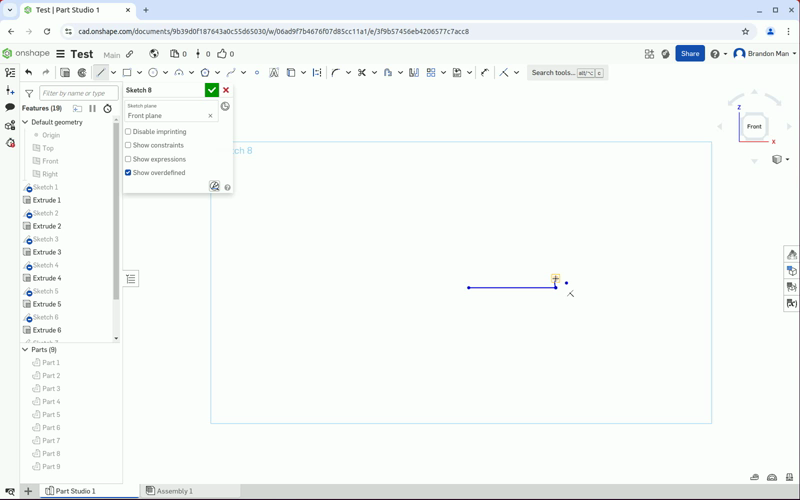
mouse_move(468, 278)
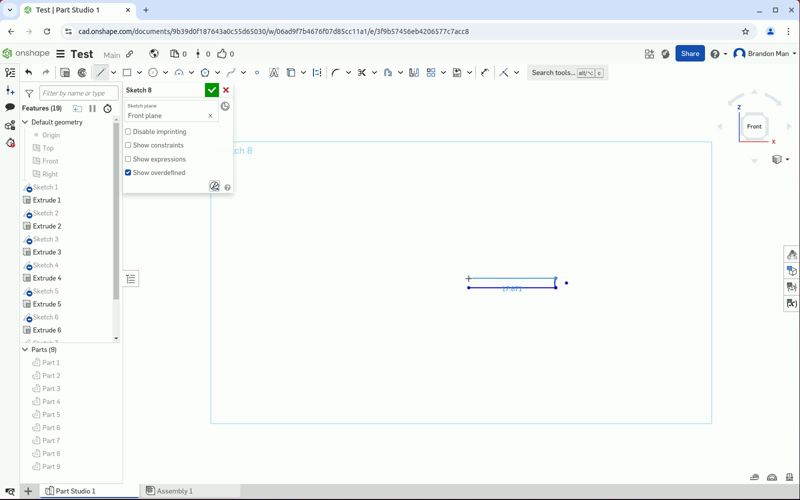
click(468, 278)
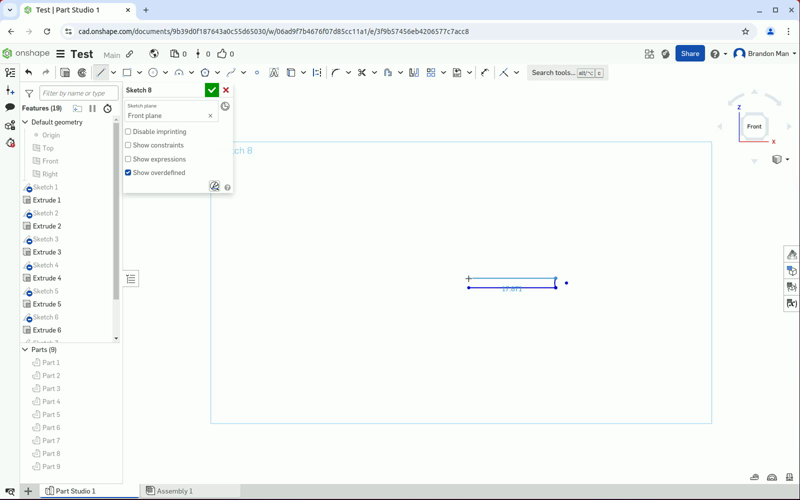
key_up(shift)
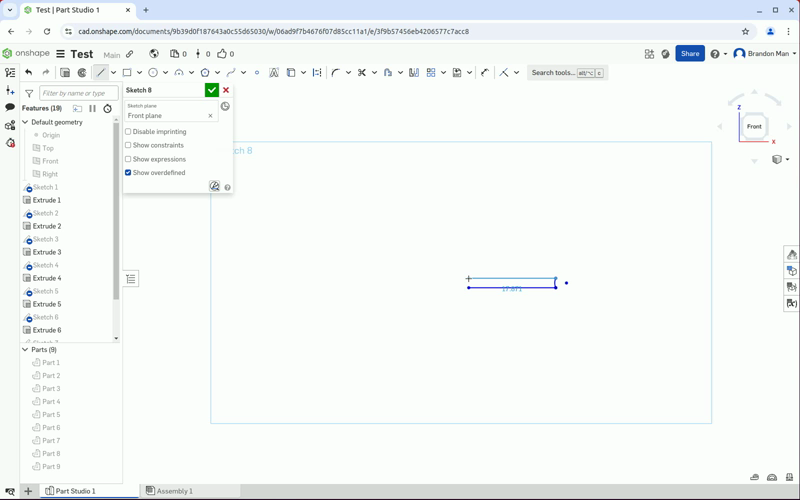
key(esc)
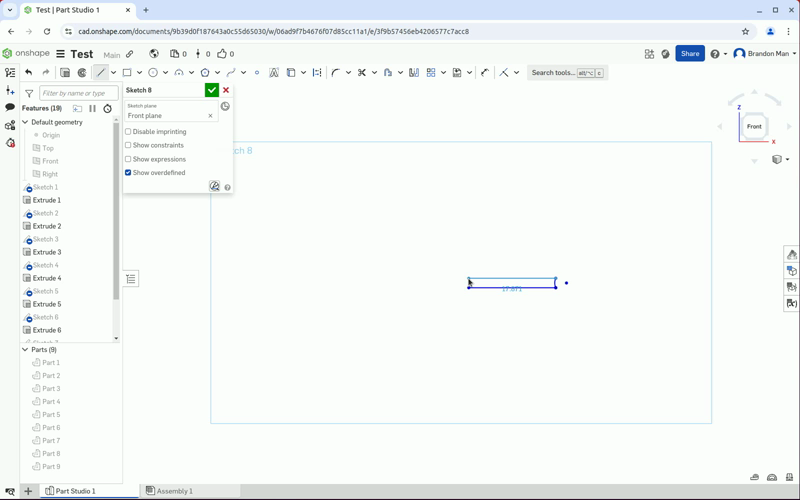
key(a)
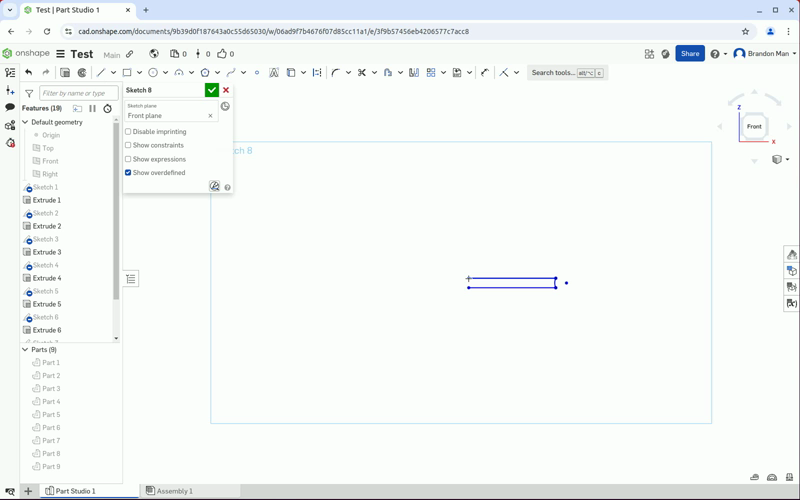
mouse_move(468, 278)
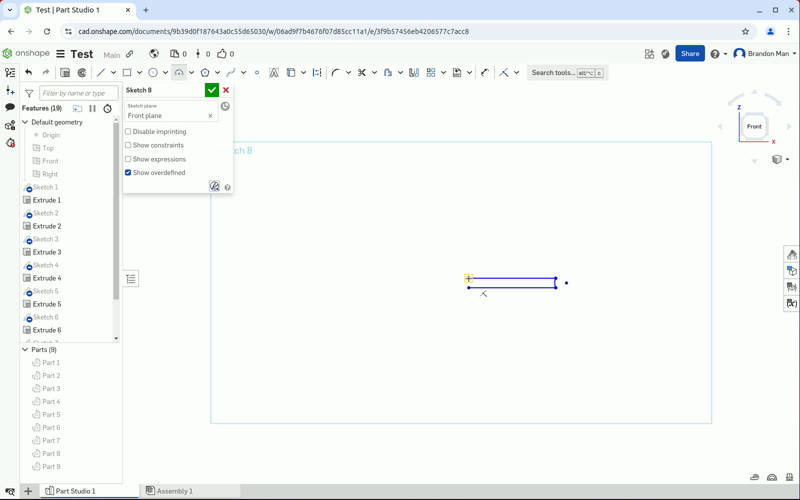
click(468, 278)
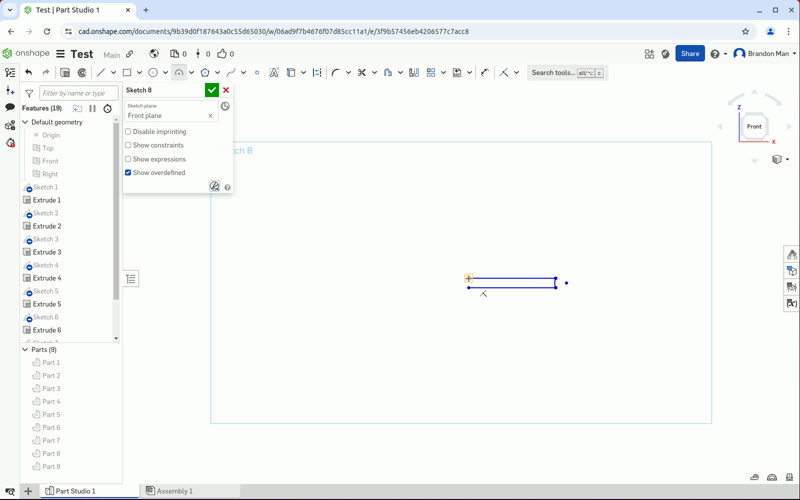
mouse_move(468, 287)
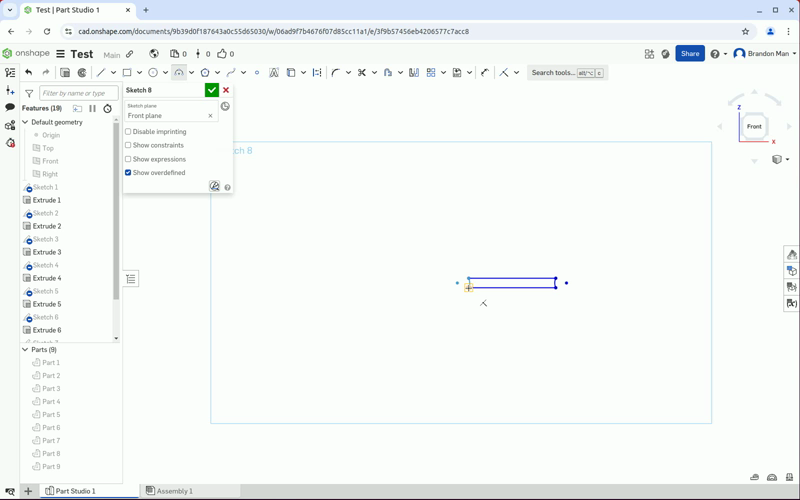
click(468, 287)
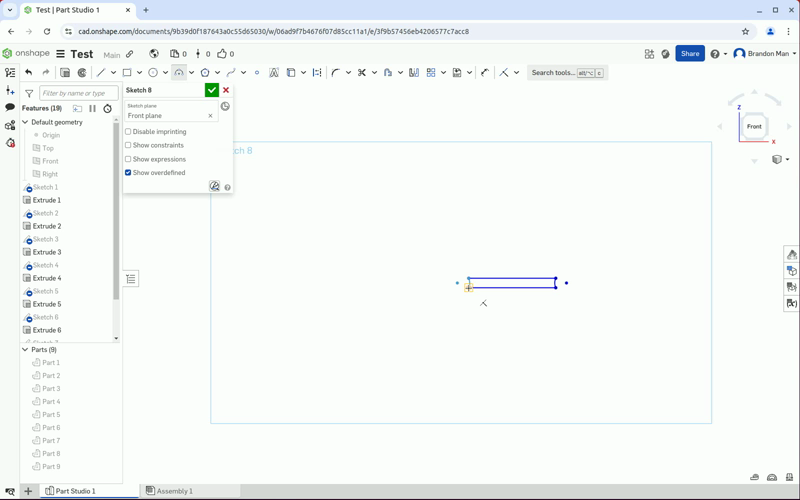
key_down(shift)
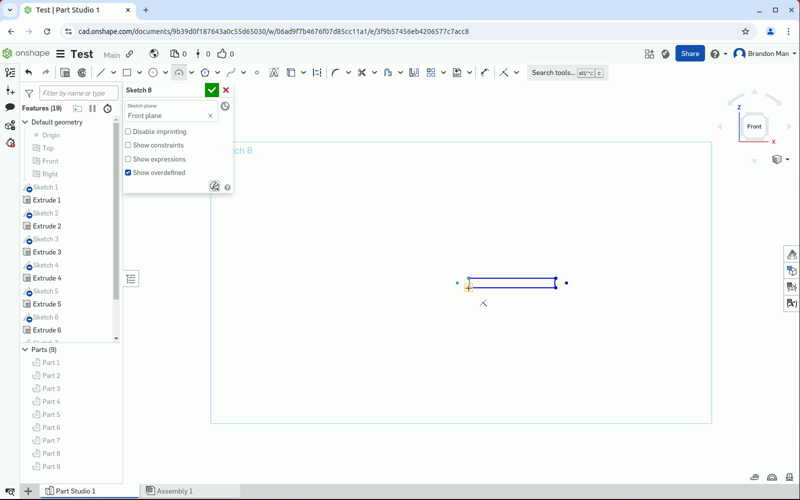
mouse_move(470, 282)
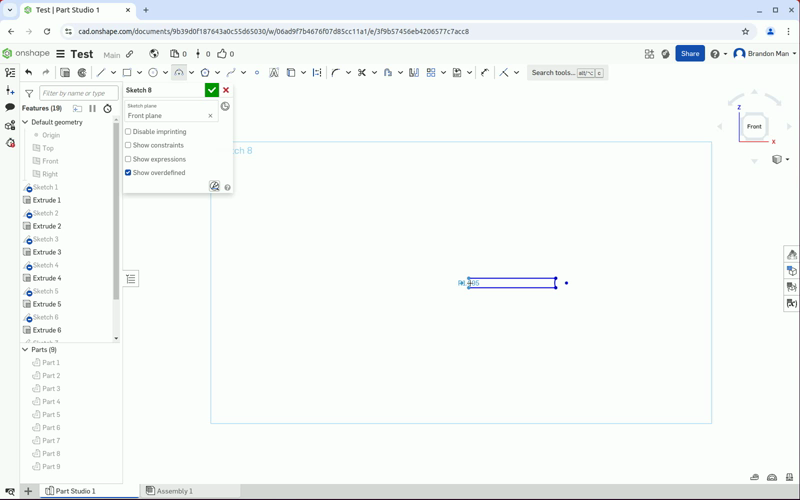
click(470, 282)
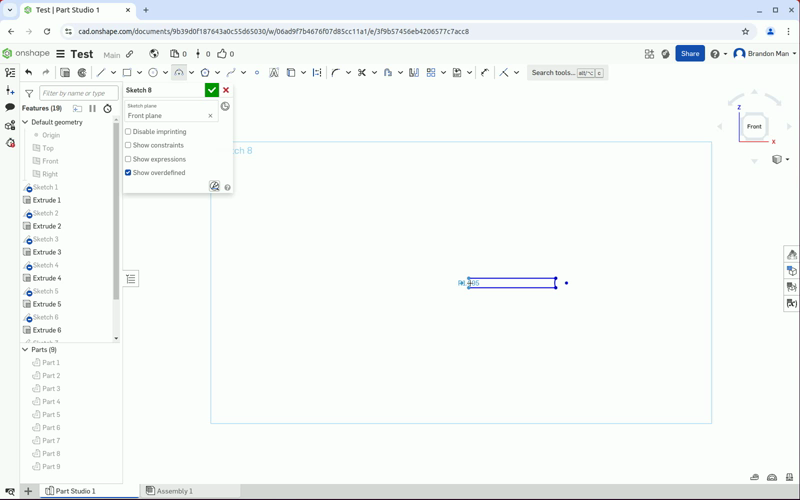
key_up(shift)
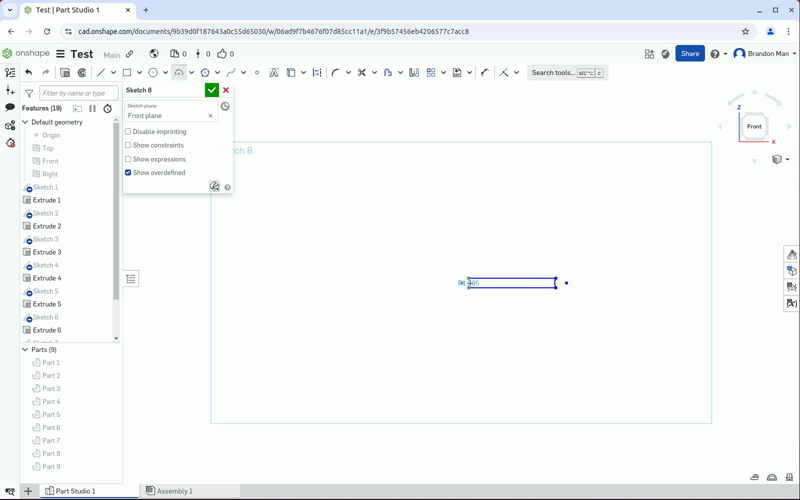
key(esc)
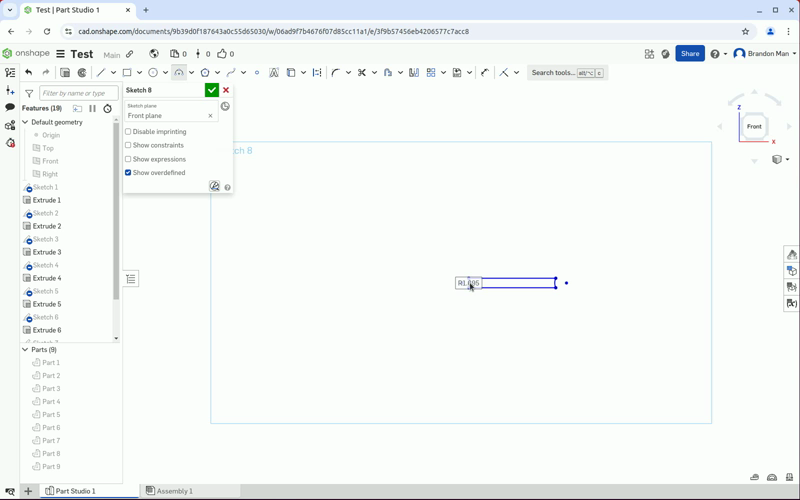
mouse_move(550, 279)
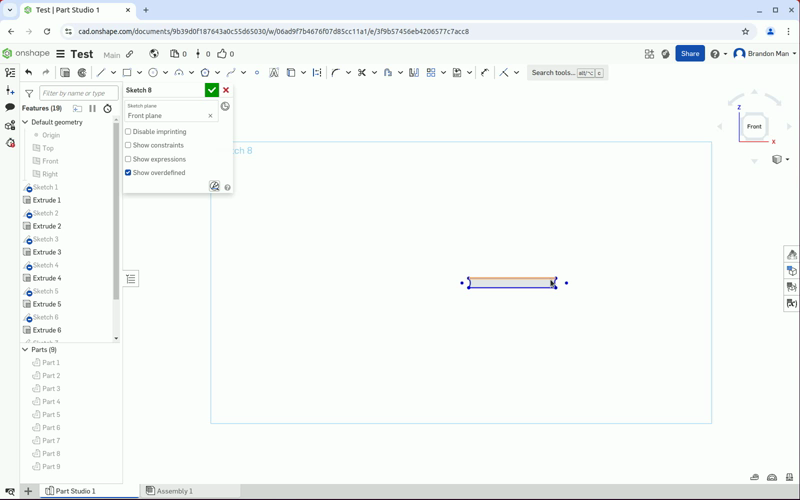
scroll(6)
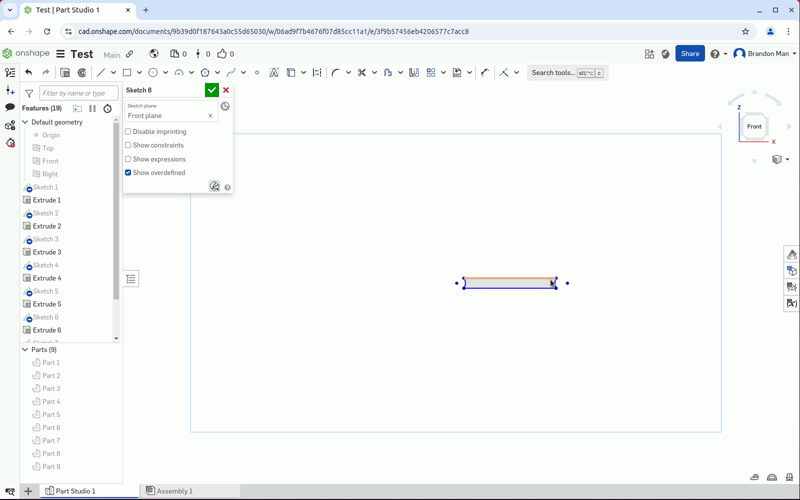
scroll(6)
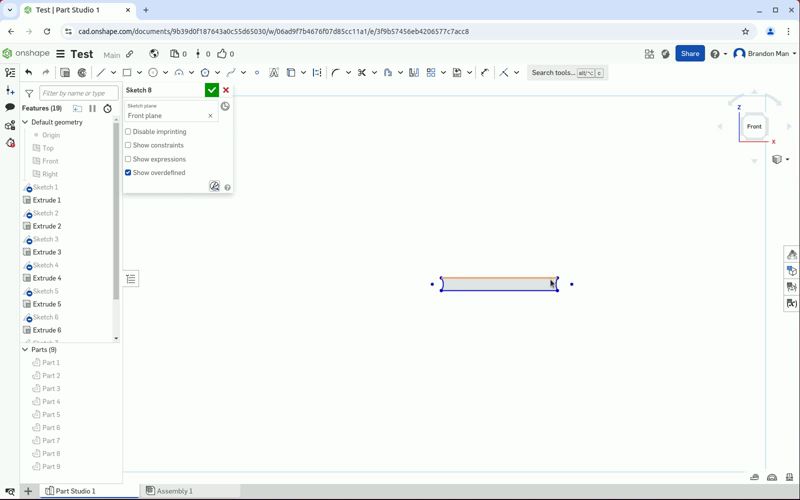
scroll(6)
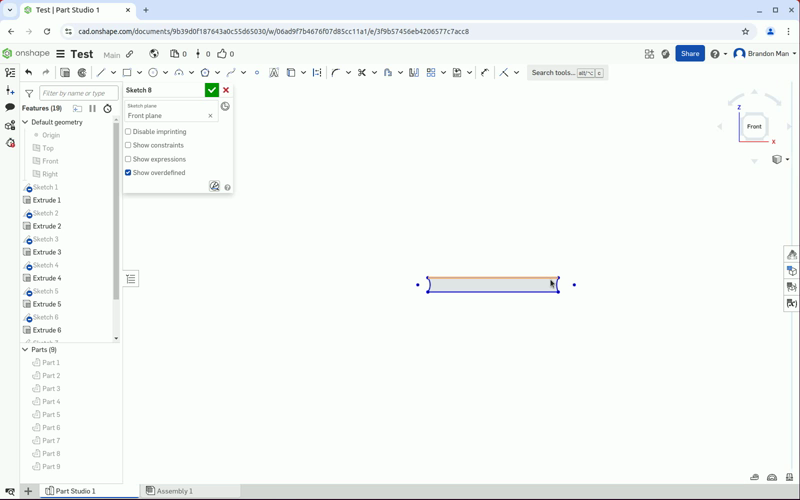
scroll(6)
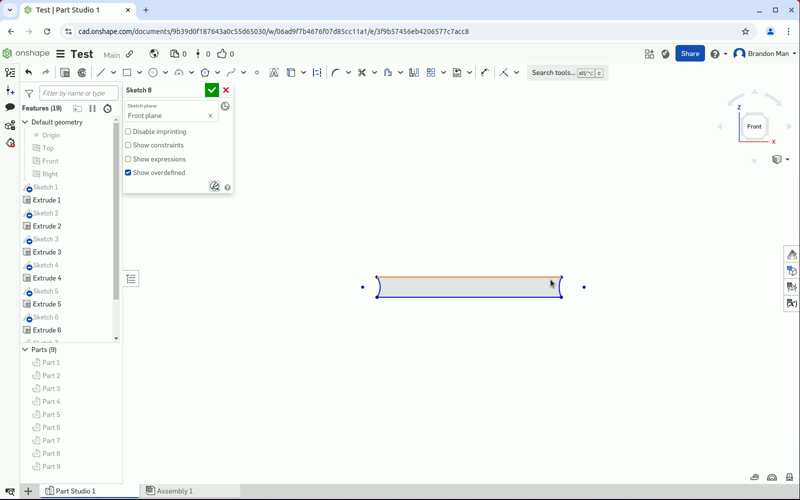
scroll(6)
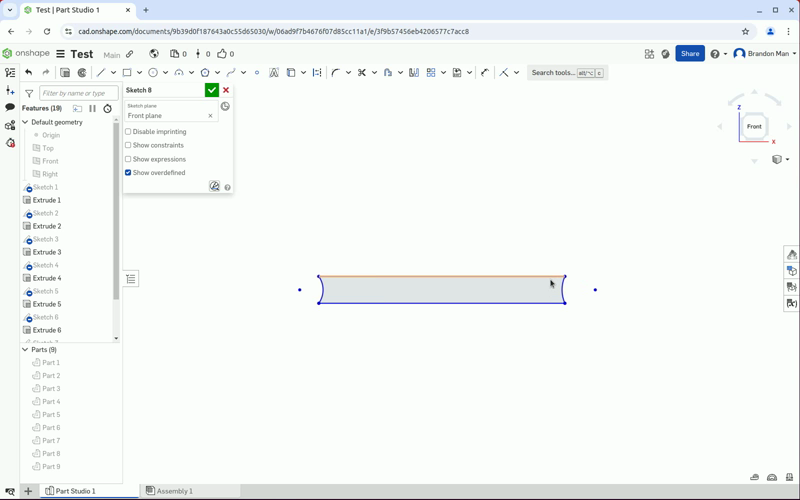
scroll(6)
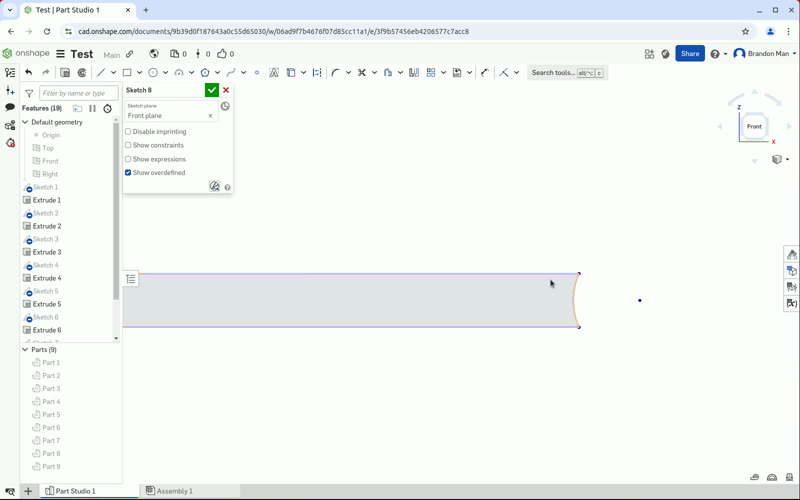
scroll(6)
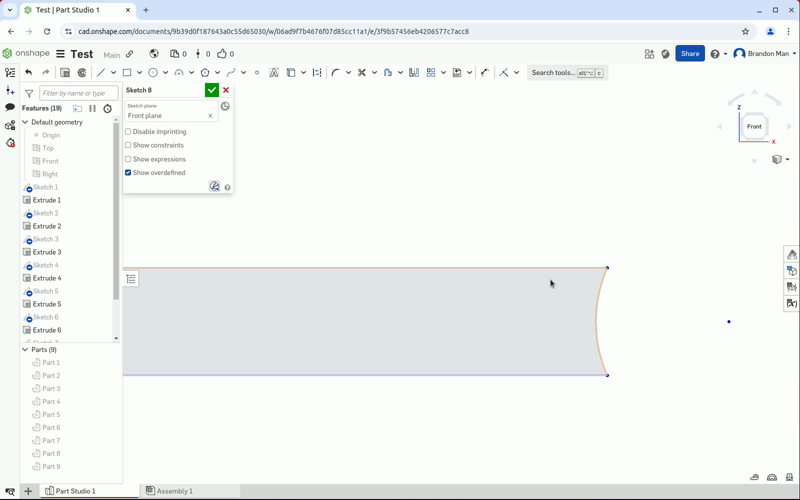
click(550, 279)
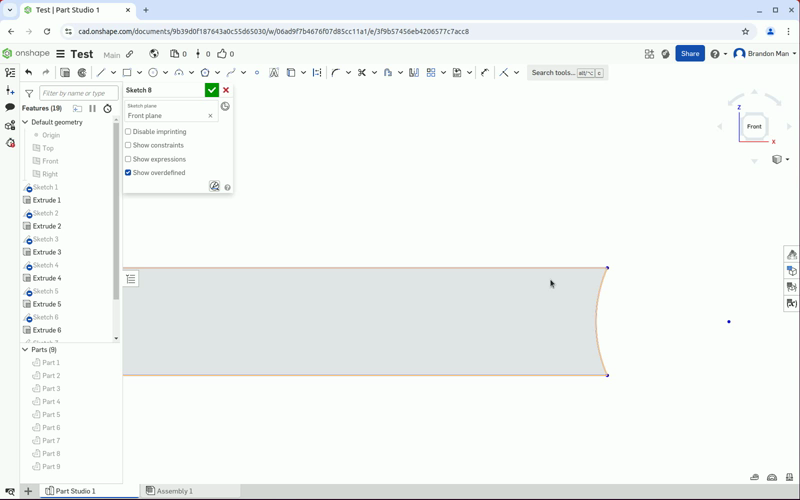
scroll(-6)
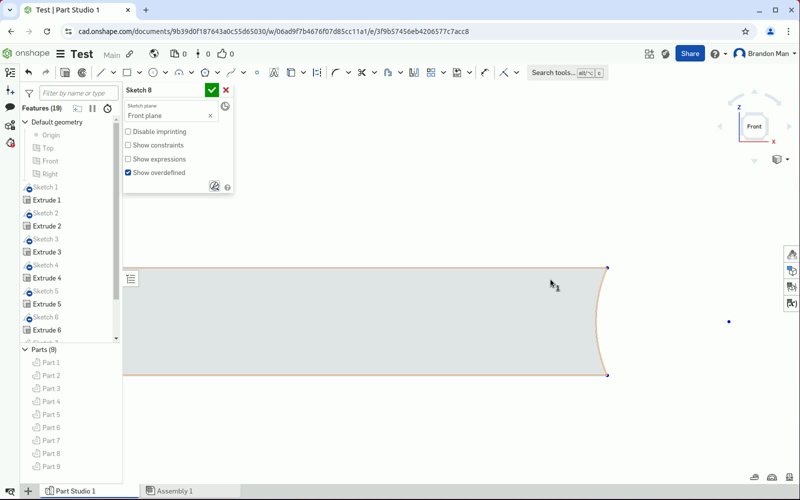
scroll(-6)
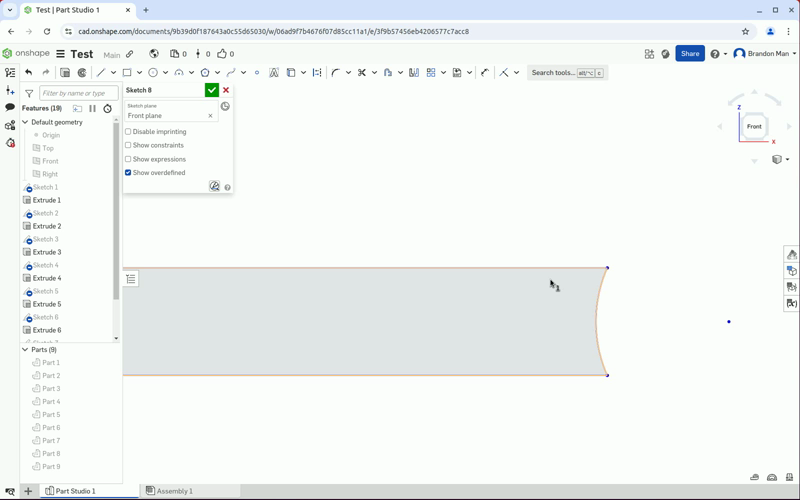
scroll(-6)
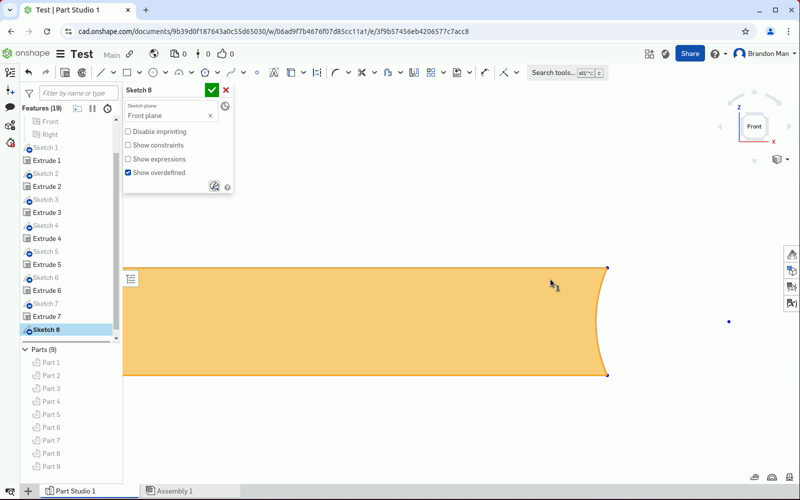
scroll(-6)
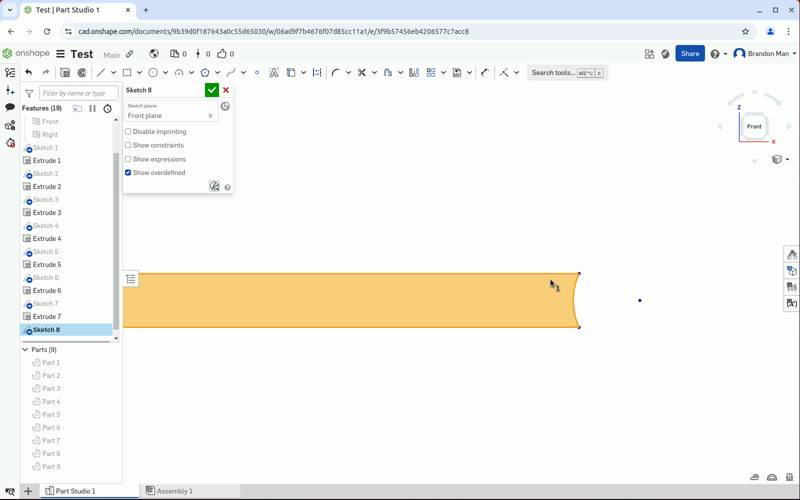
scroll(-6)
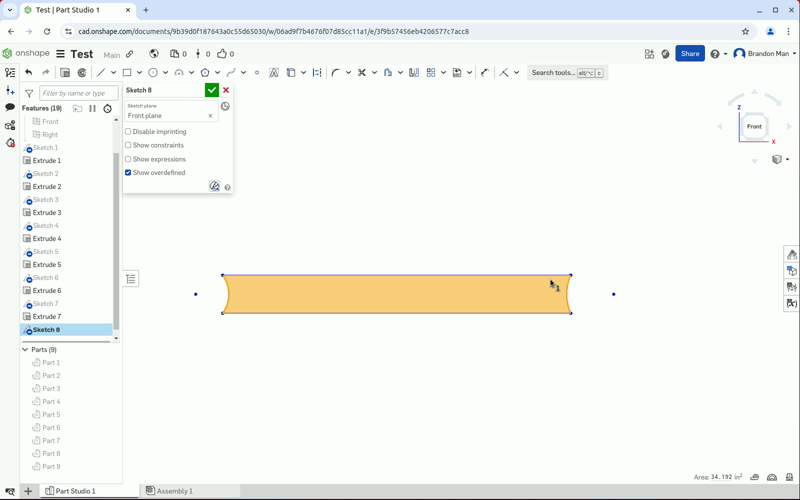
scroll(-6)
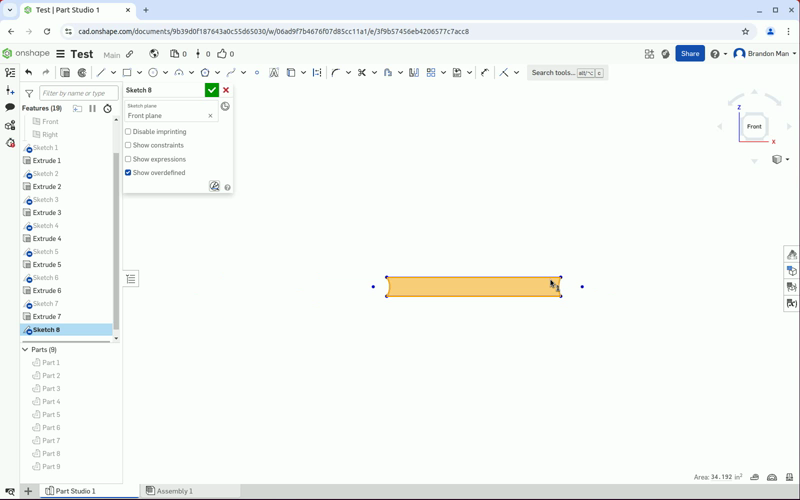
scroll(-6)
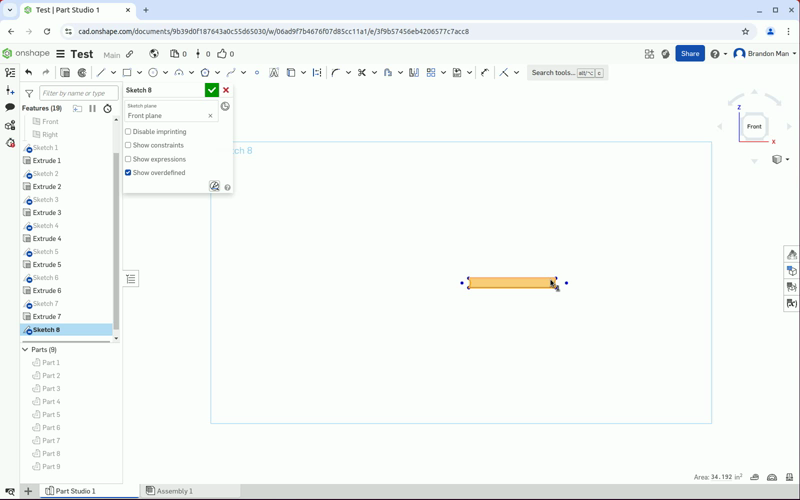
mouse_move(73, 352)
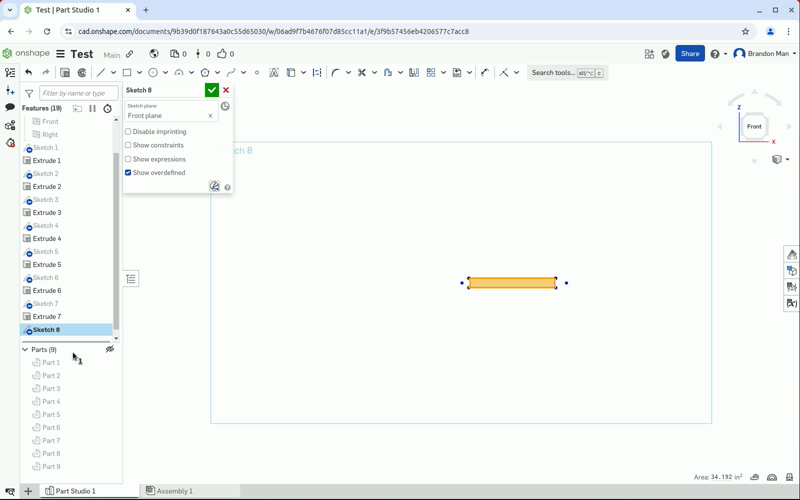
key(shift+y)
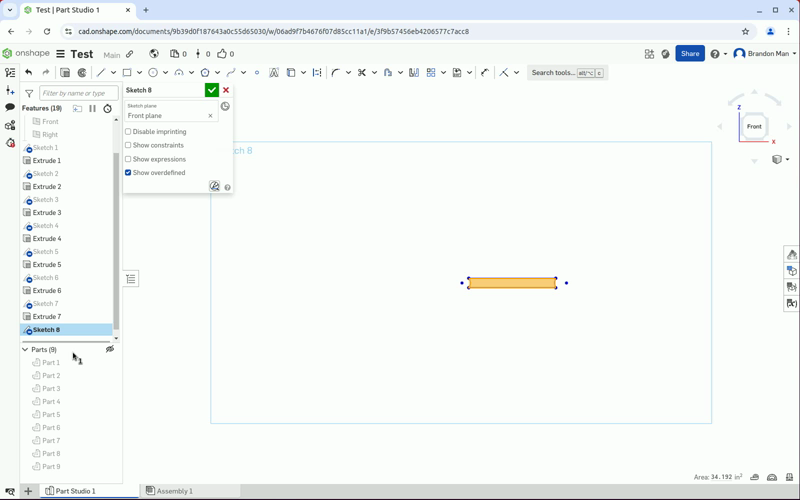
key(shift+e)
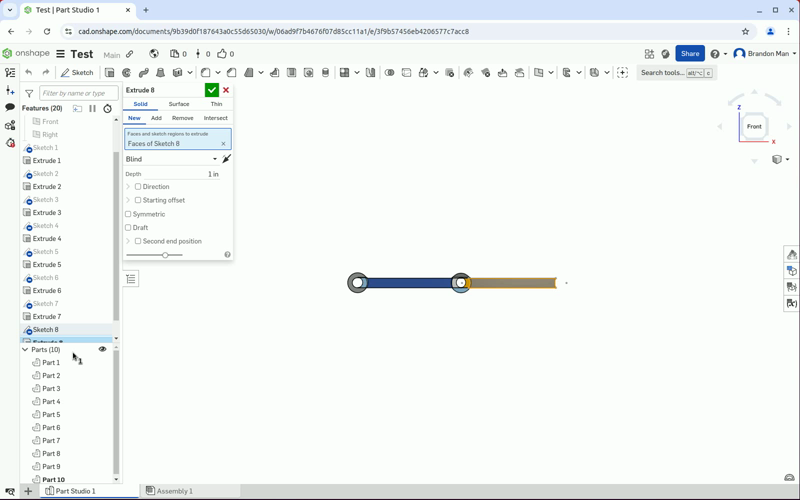
mouse_move(143, 106)
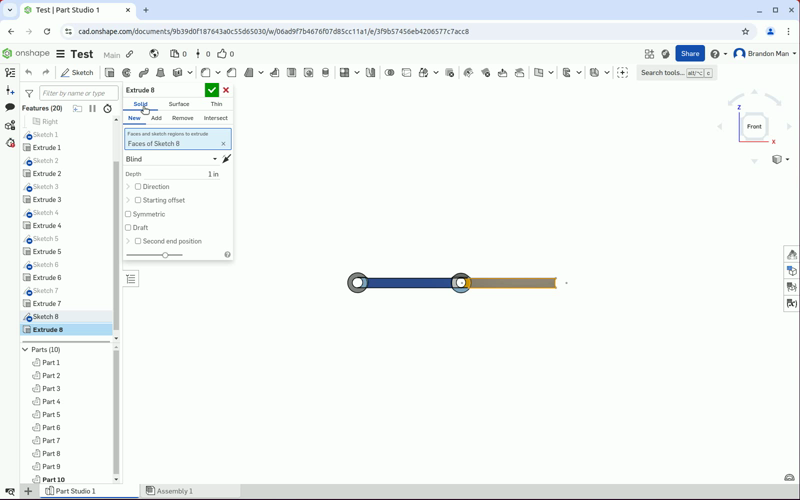
click(143, 106)
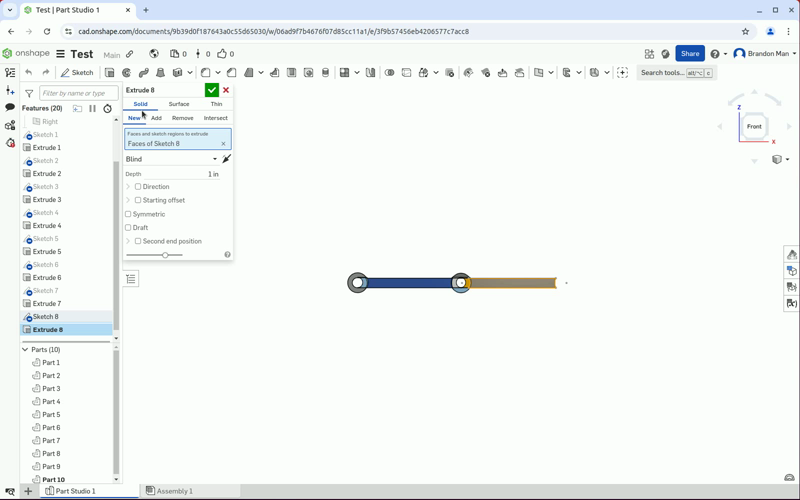
mouse_move(137, 120)
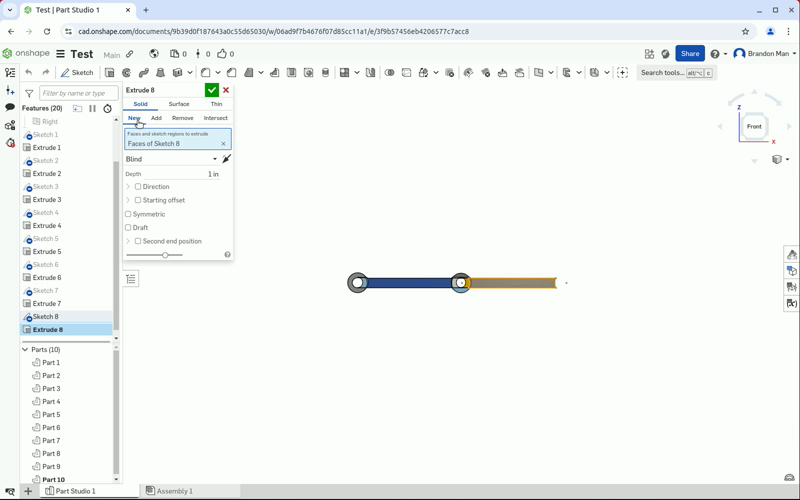
click(137, 120)
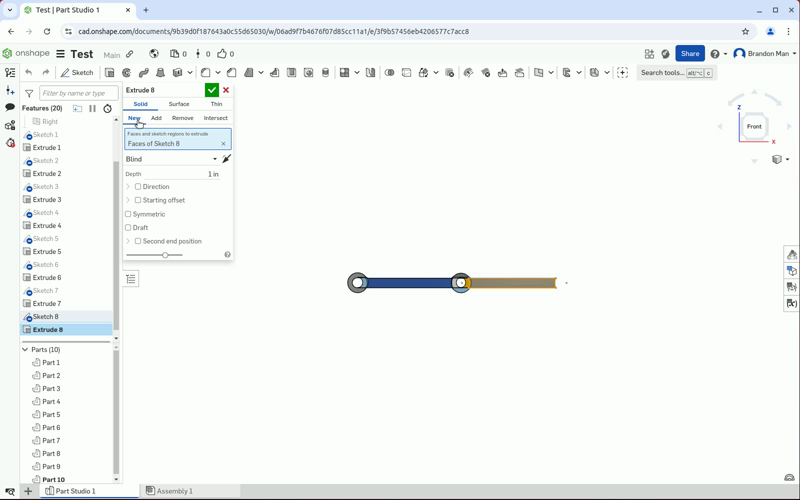
key(tab, 4)
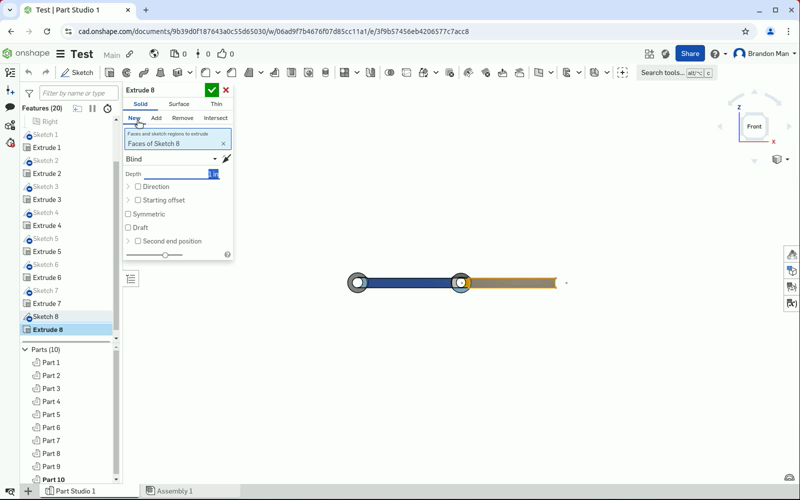
text(1.685)
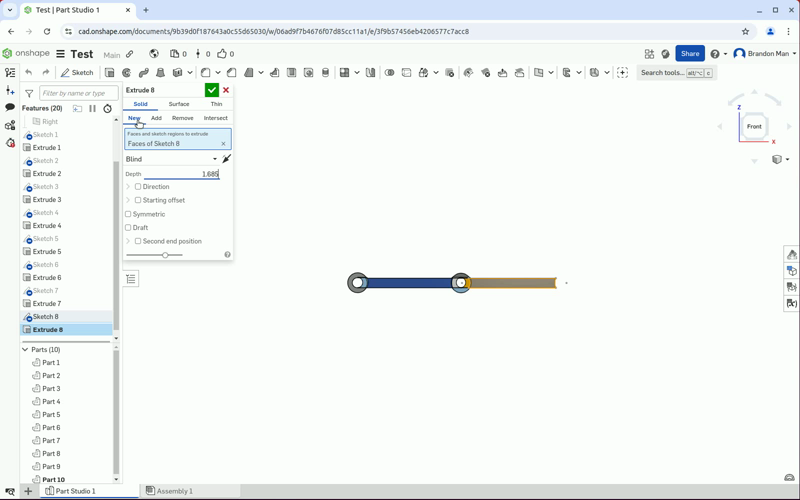
key(enter)
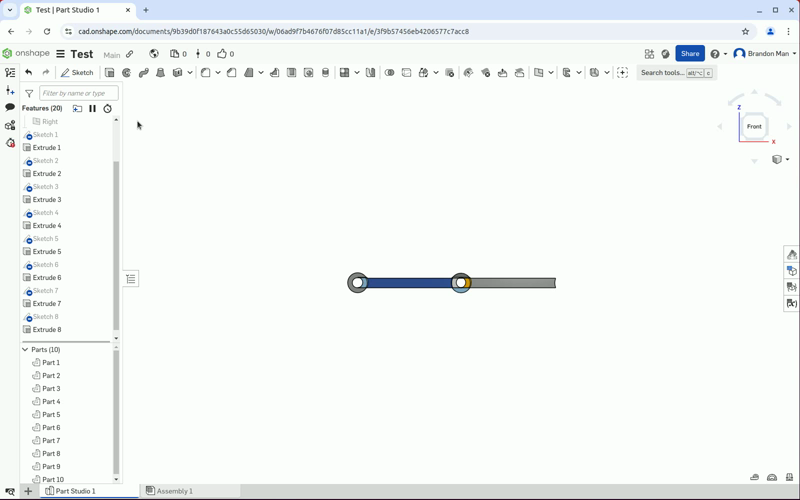
key(shift+h)
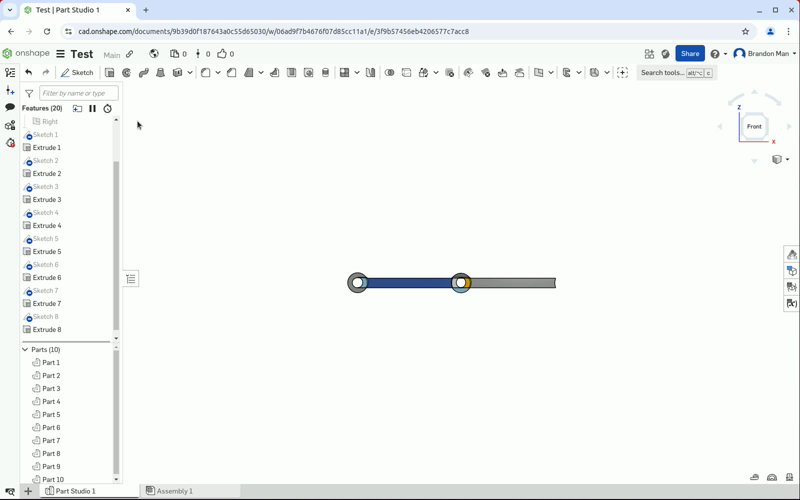
key(shift+h)
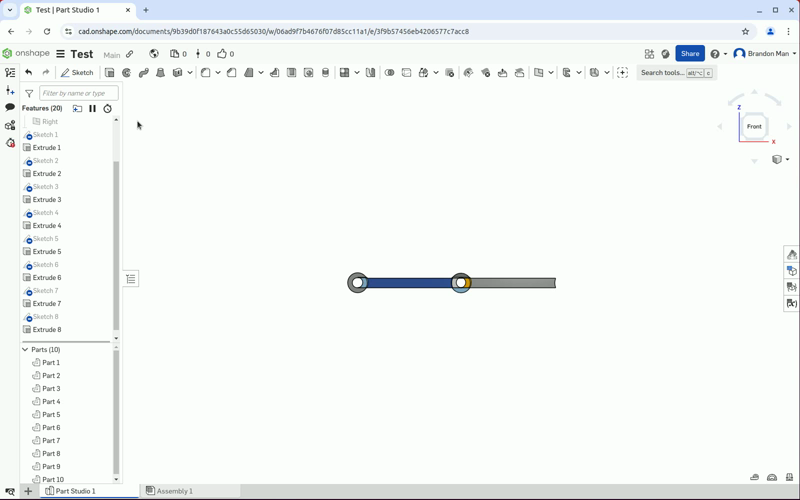
mouse_move(69, 137)
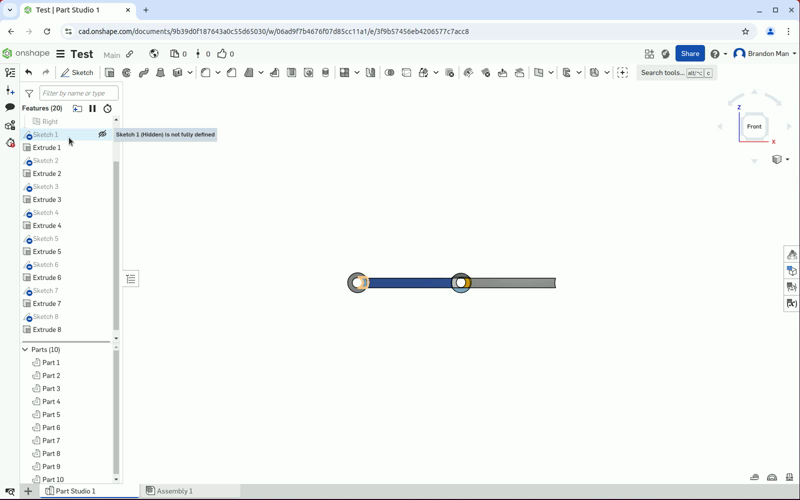
click(69, 137)
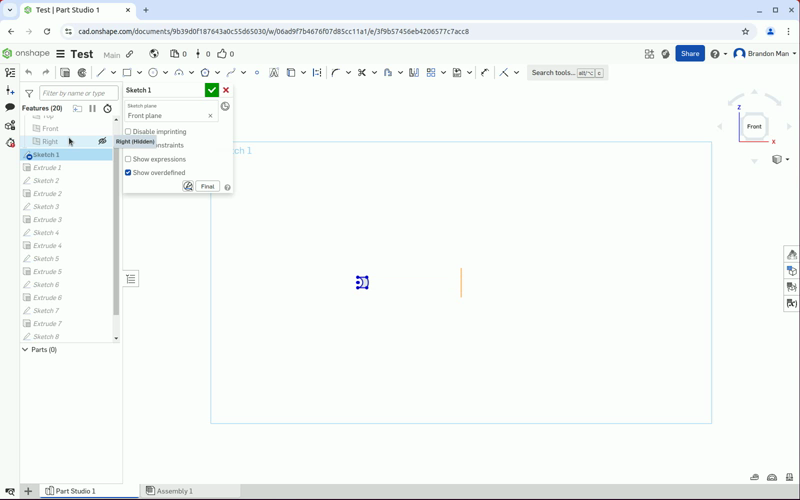
mouse_move(229, 92)
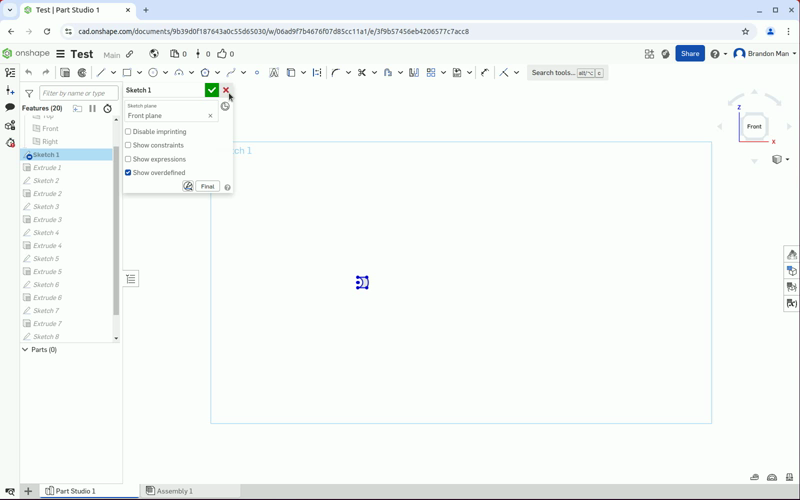
click(229, 92)
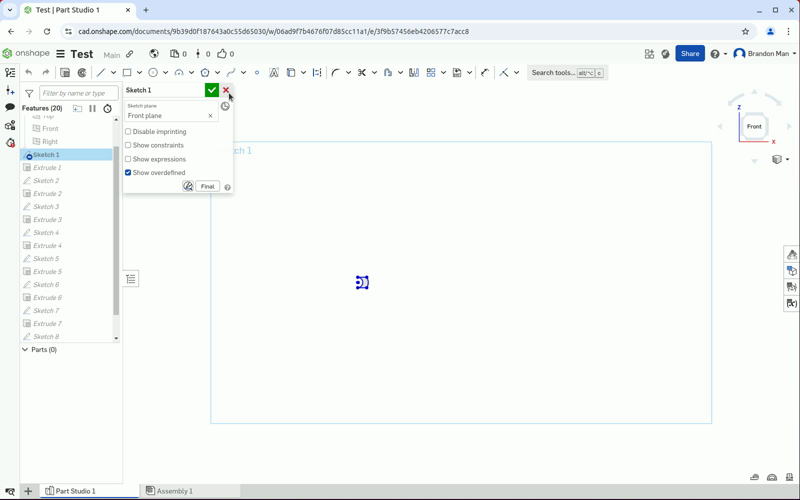
key(shift+s)
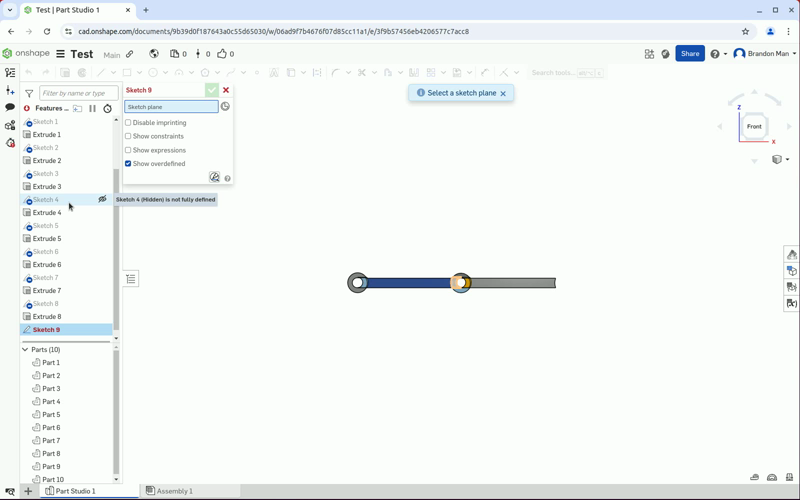
scroll(3)
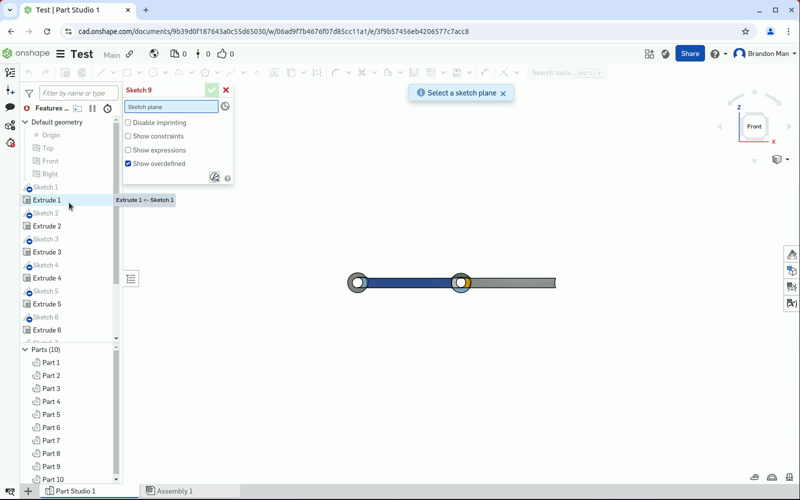
mouse_move(69, 163)
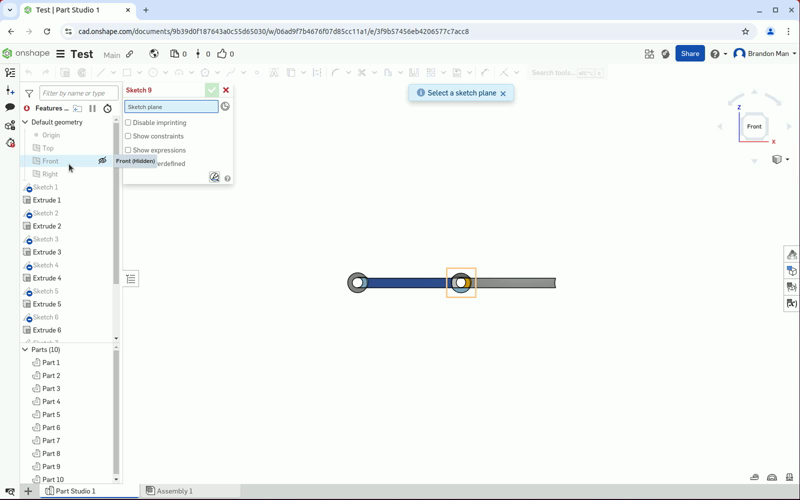
click(69, 163)
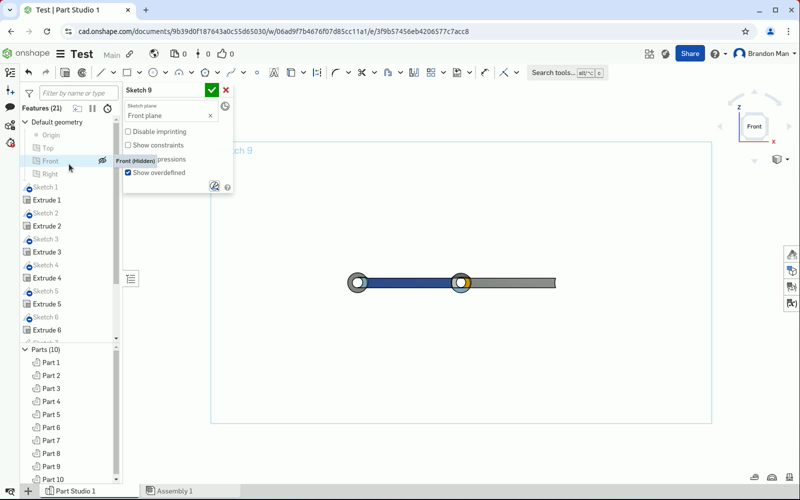
mouse_move(69, 352)
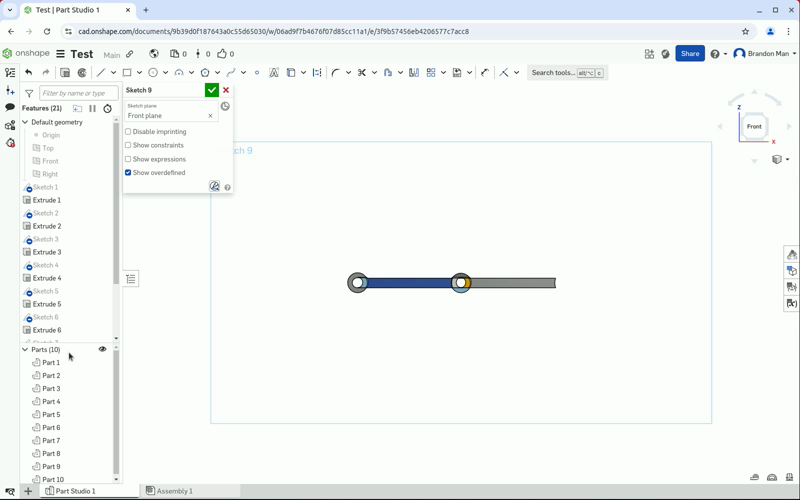
key(y)
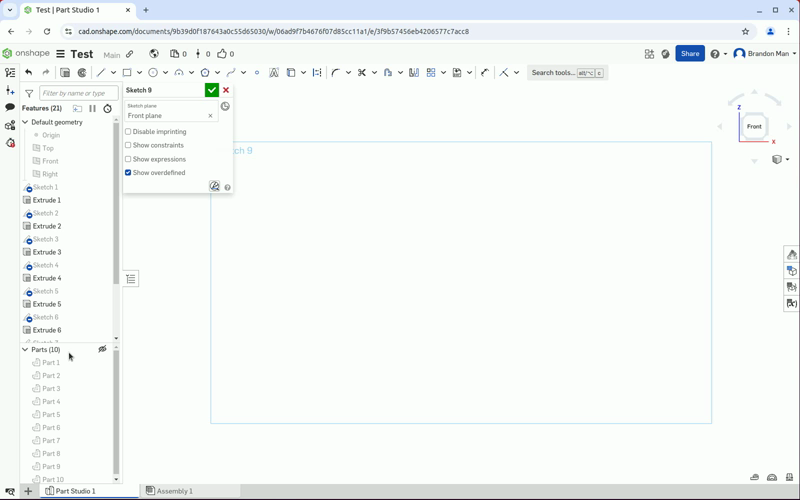
key(l)
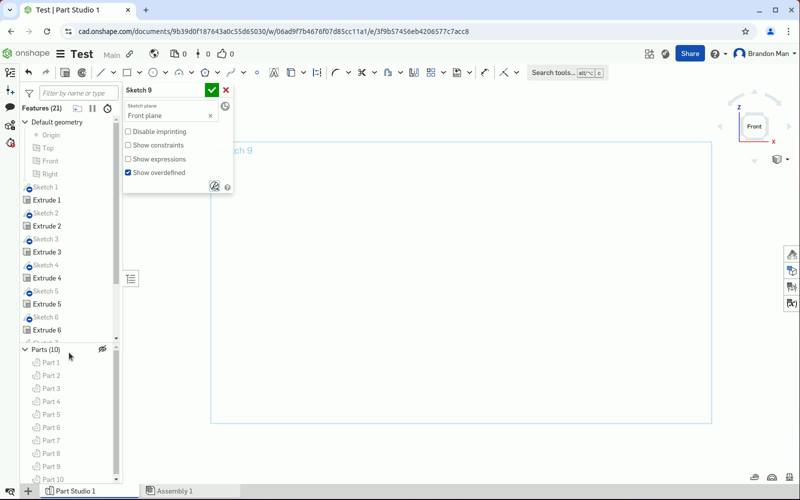
key_down(shift)
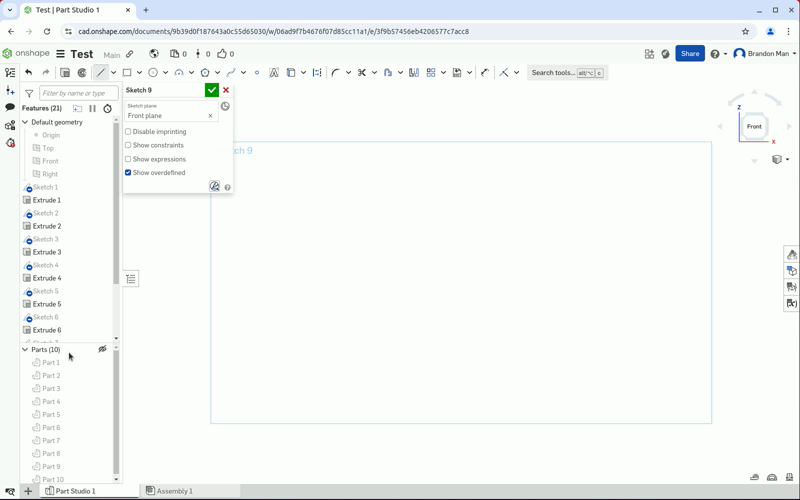
mouse_move(555, 287)
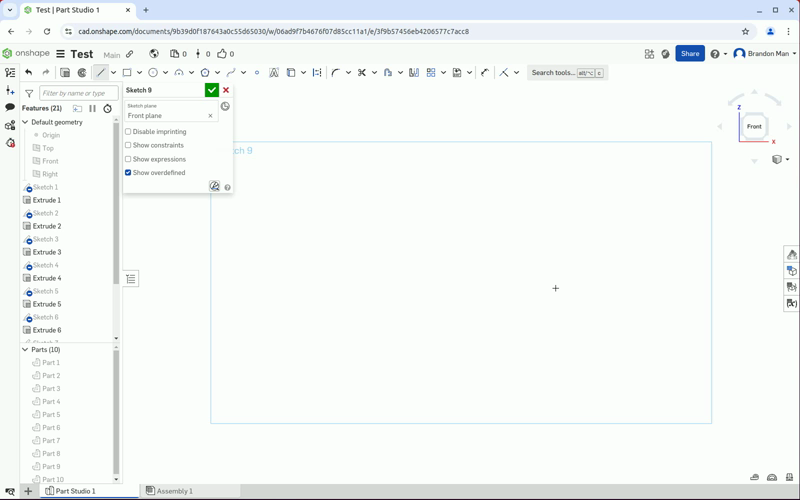
click(555, 287)
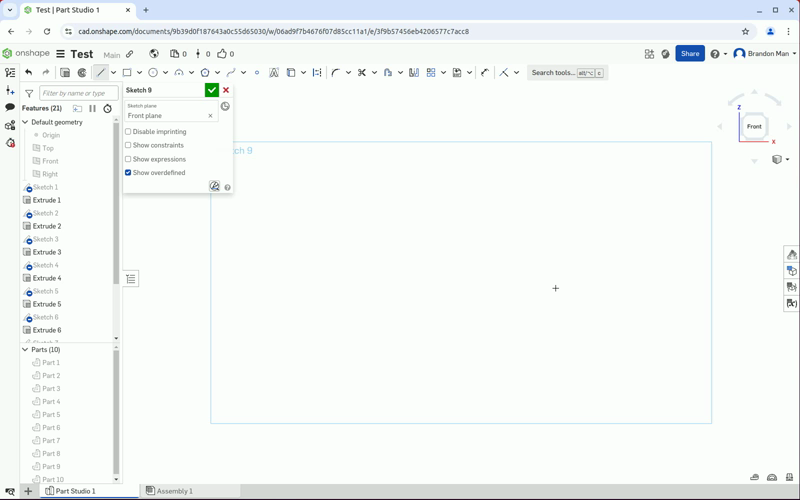
key_up(shift)
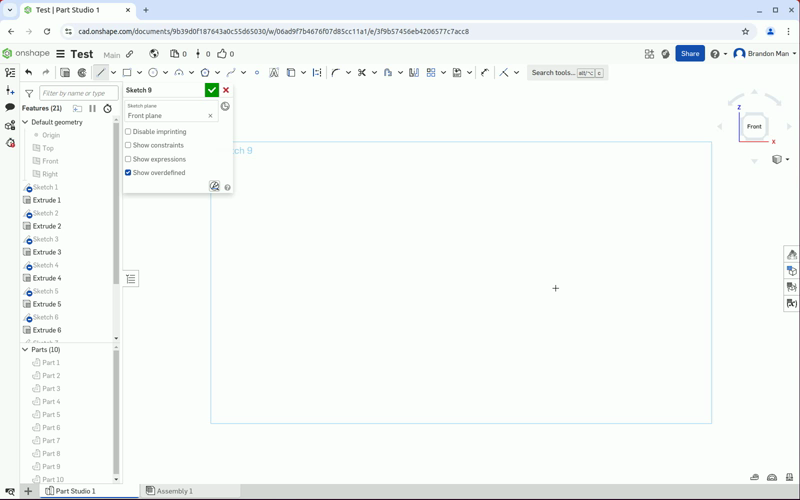
key_down(shift)
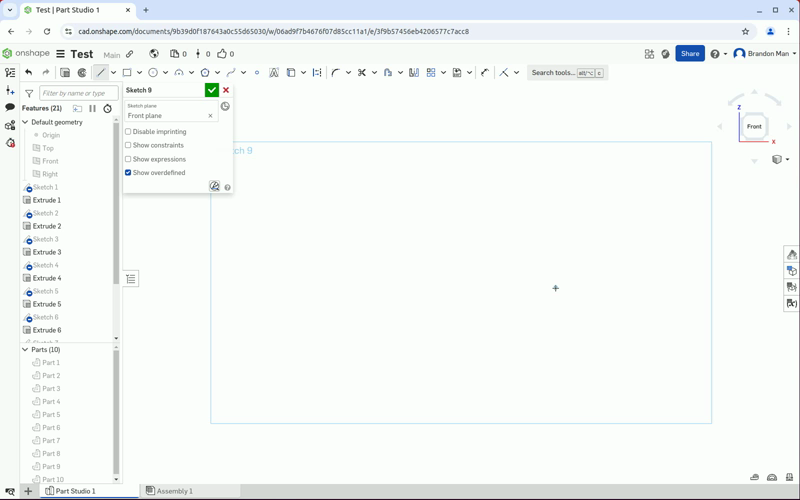
mouse_move(585, 287)
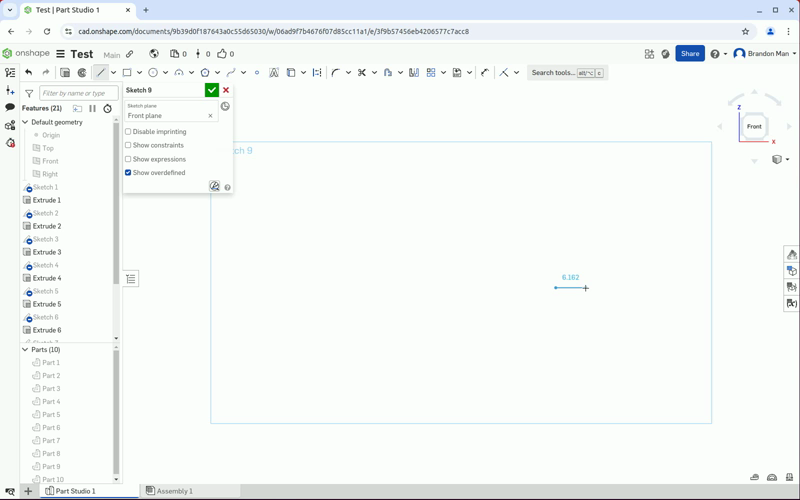
mouse_move(564, 287)
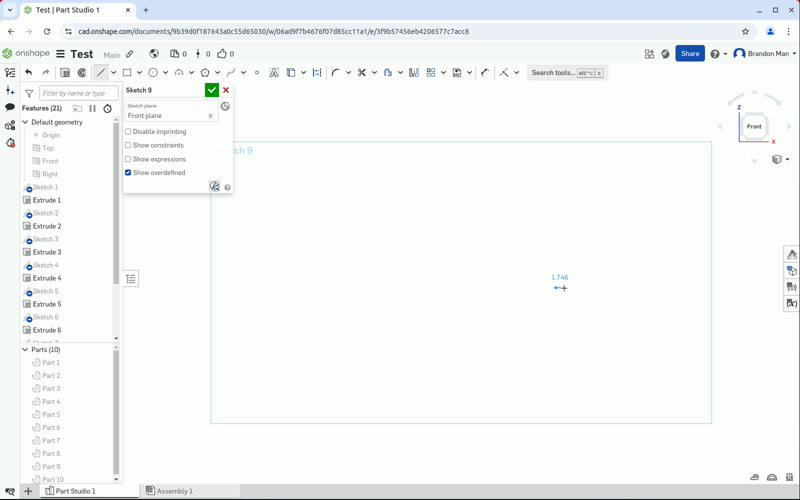
click(564, 287)
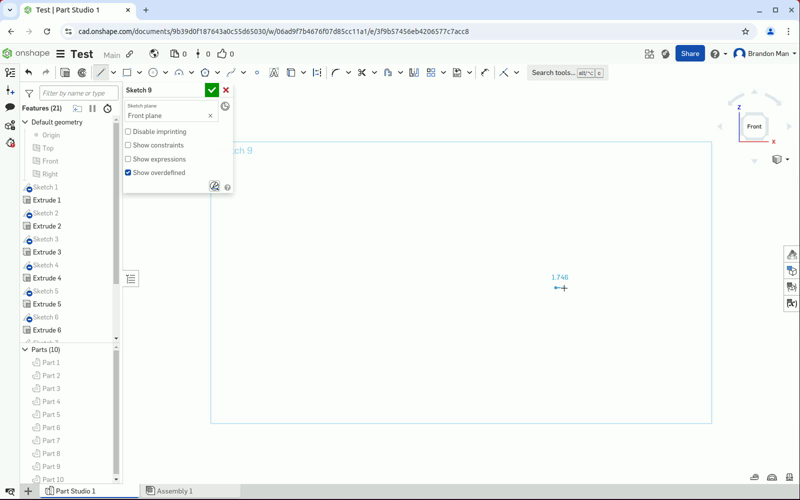
key_up(shift)
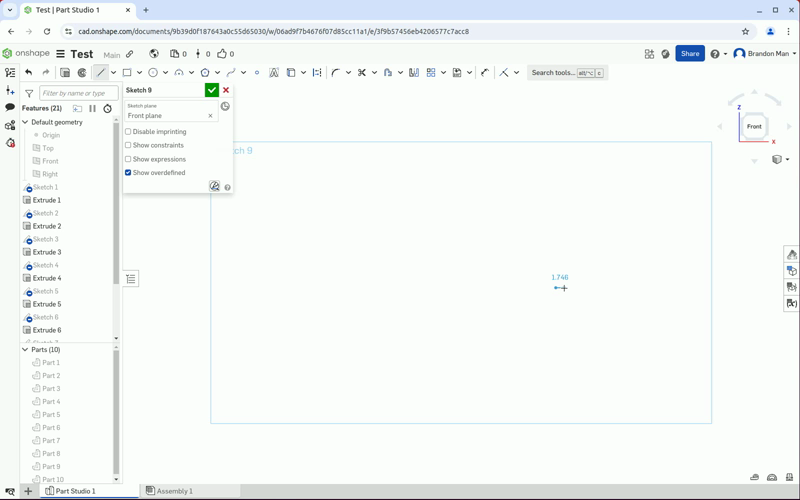
key(esc)
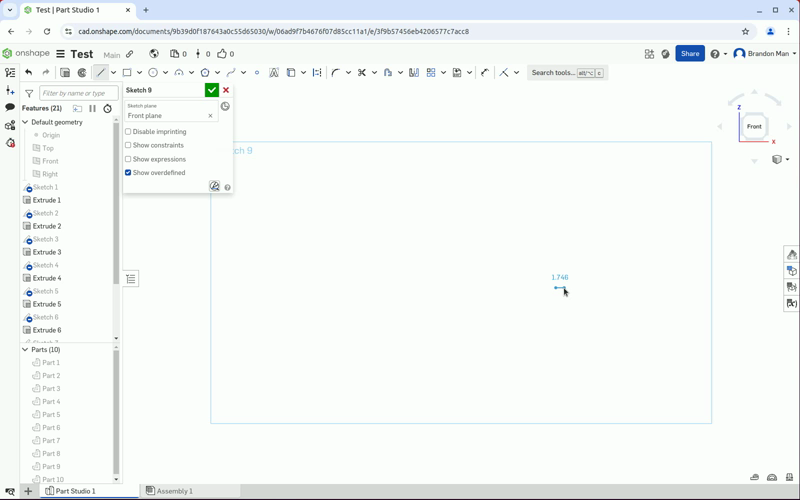
key(a)
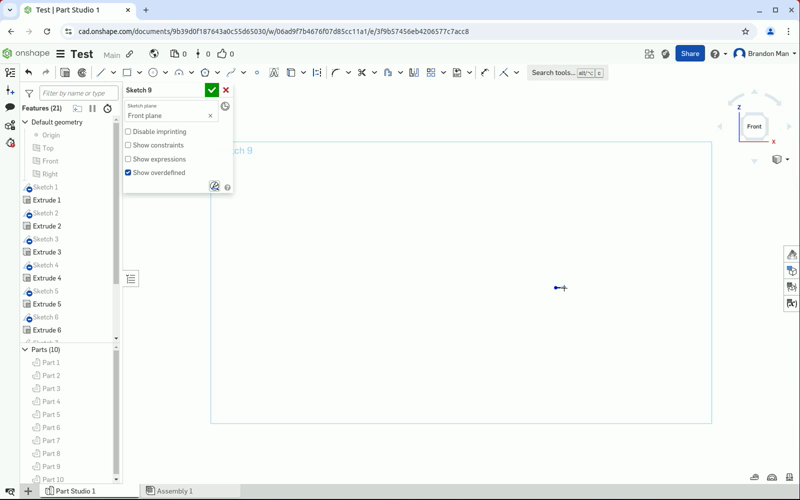
mouse_move(564, 287)
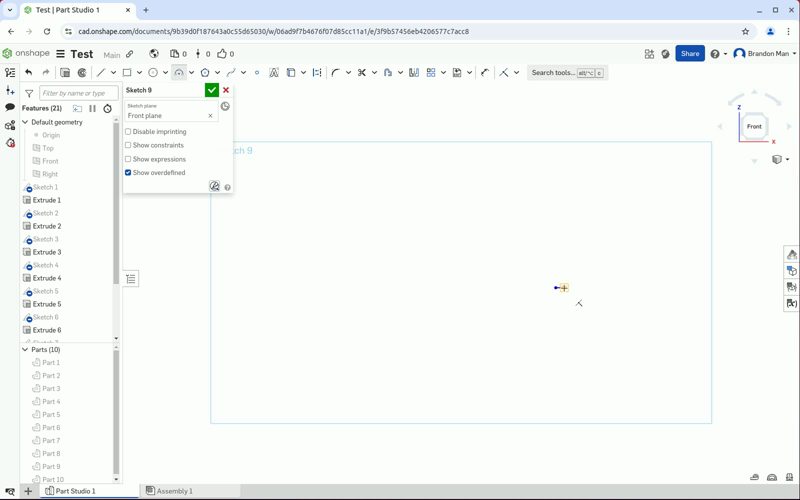
click(564, 287)
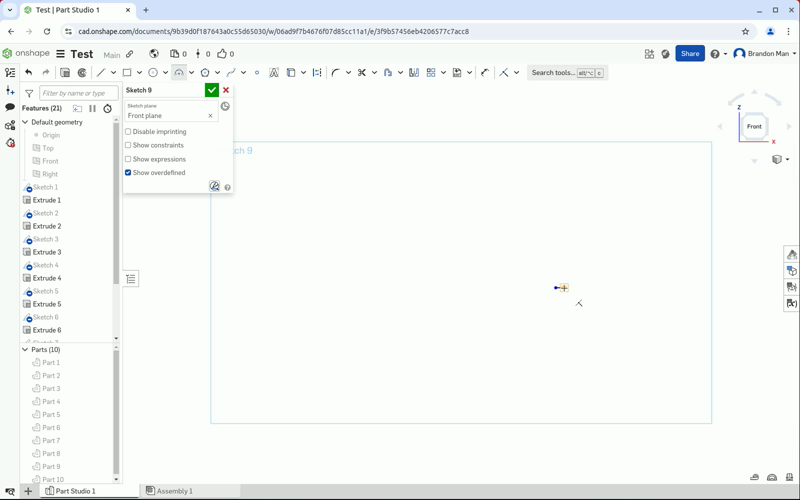
key_down(shift)
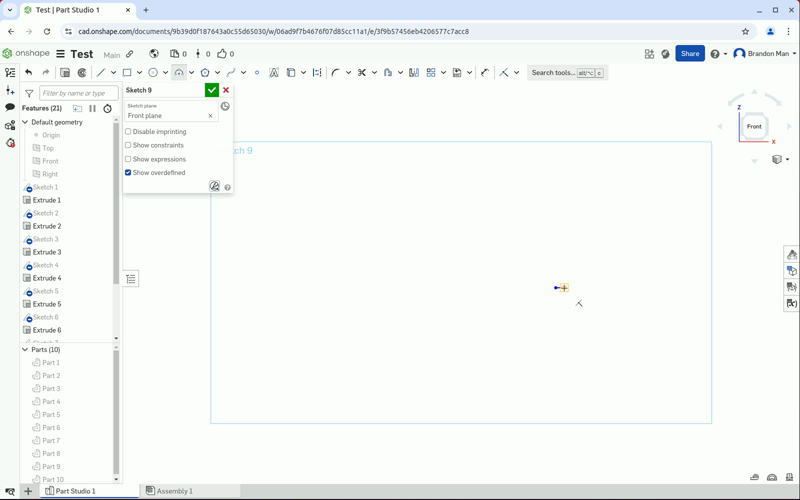
mouse_move(564, 277)
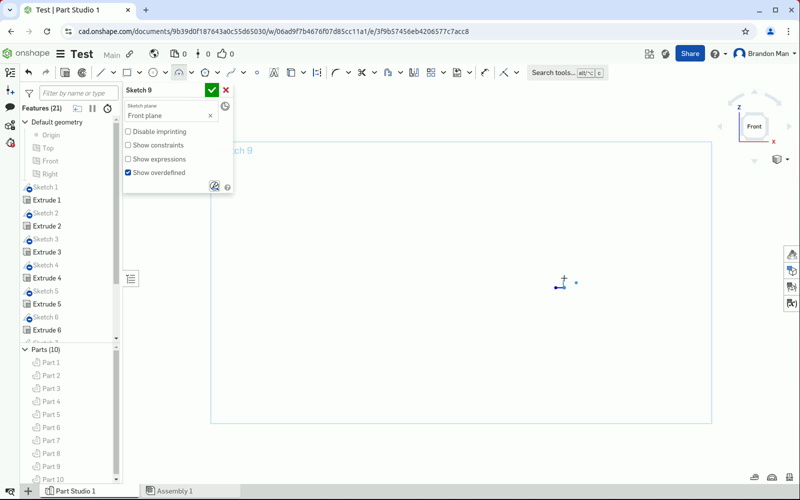
click(564, 277)
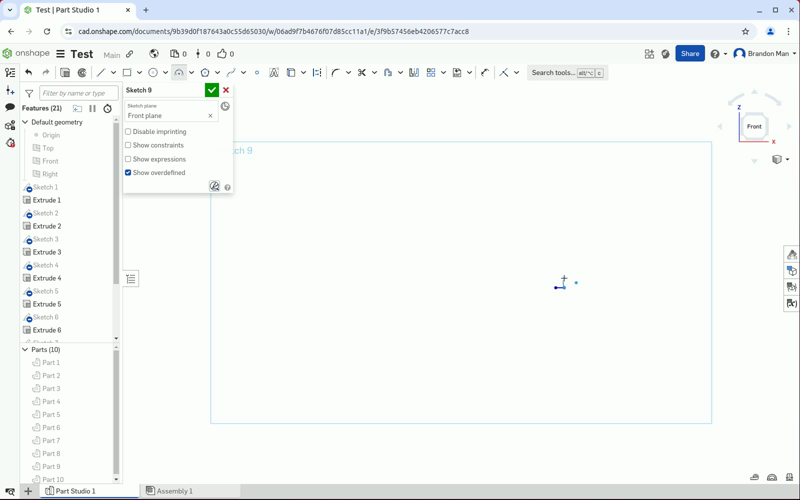
mouse_move(569, 282)
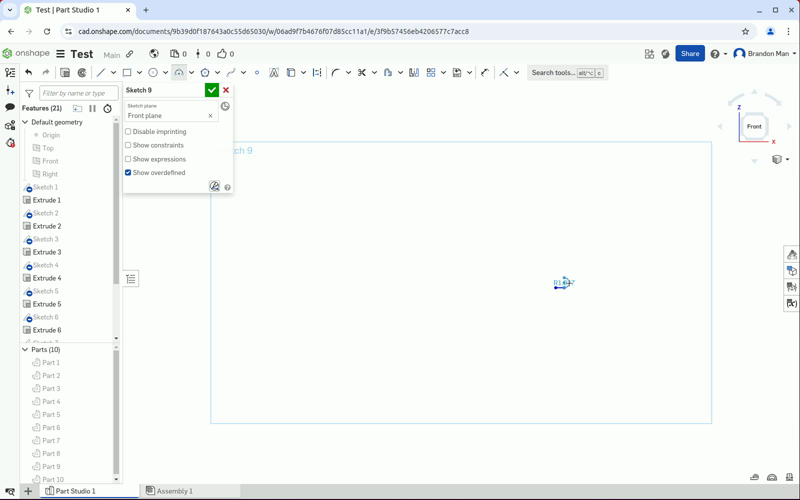
click(569, 282)
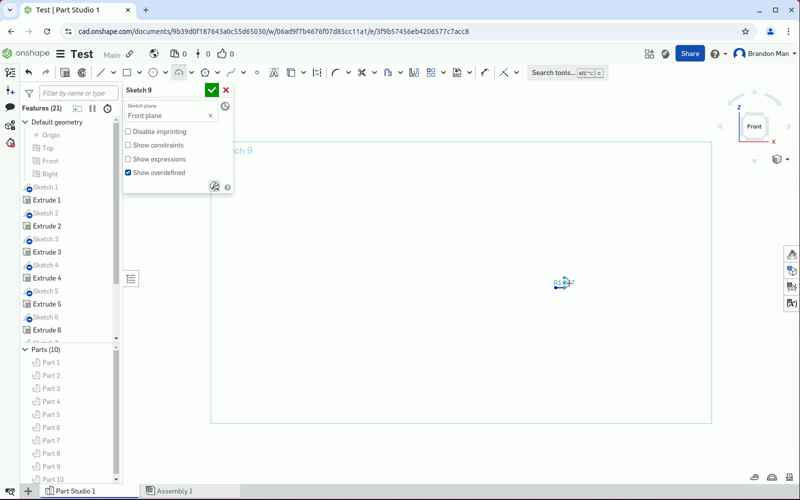
key_up(shift)
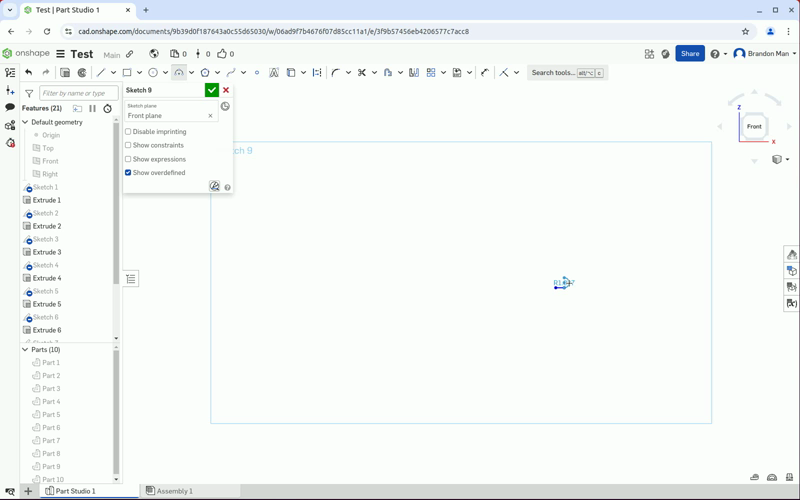
key(esc)
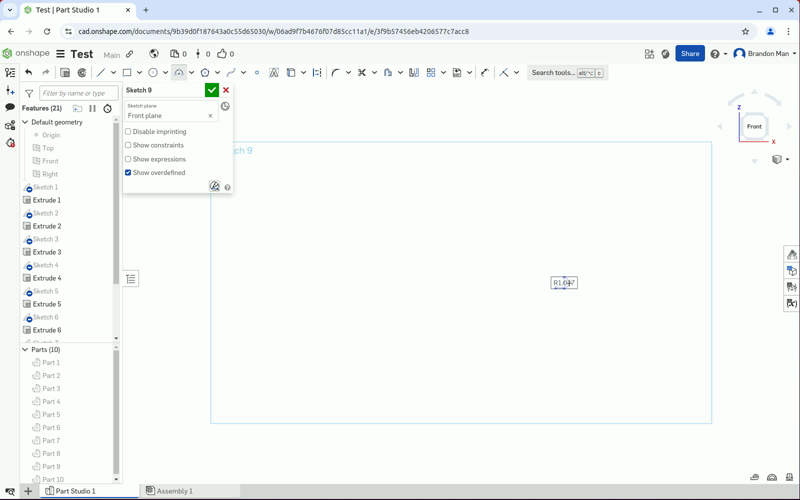
key(l)
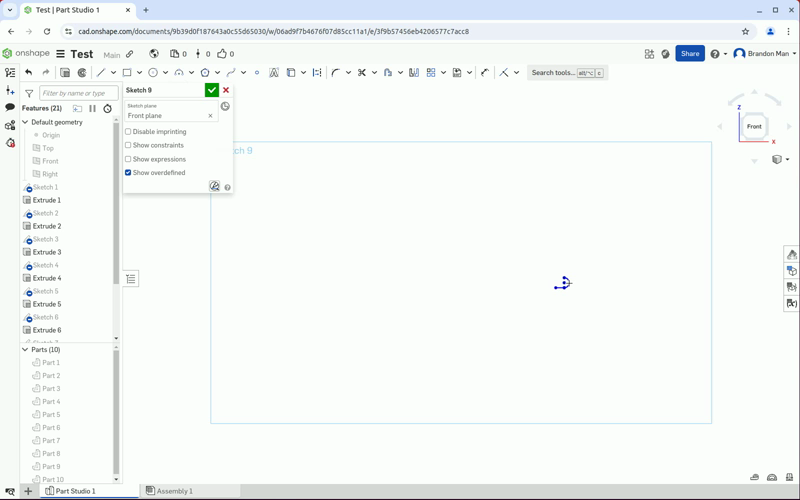
mouse_move(564, 277)
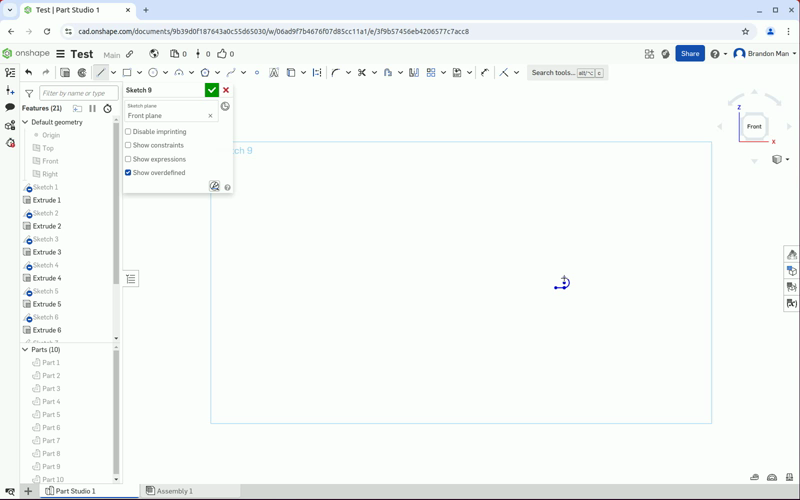
click(564, 277)
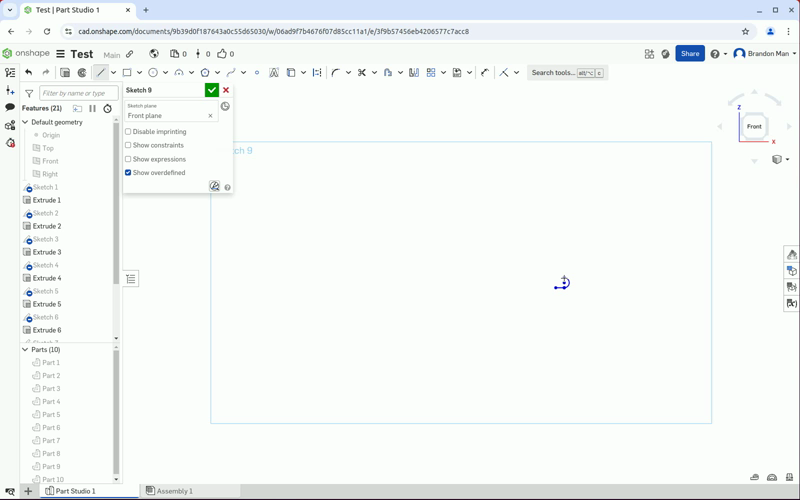
key_down(shift)
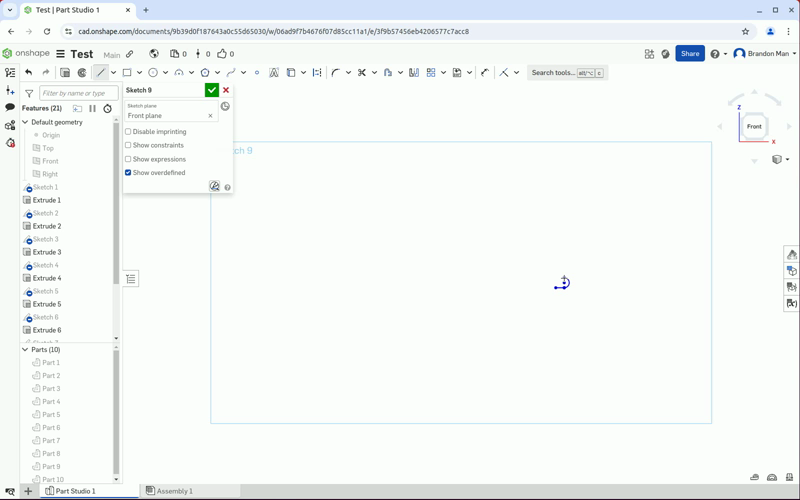
mouse_move(589, 277)
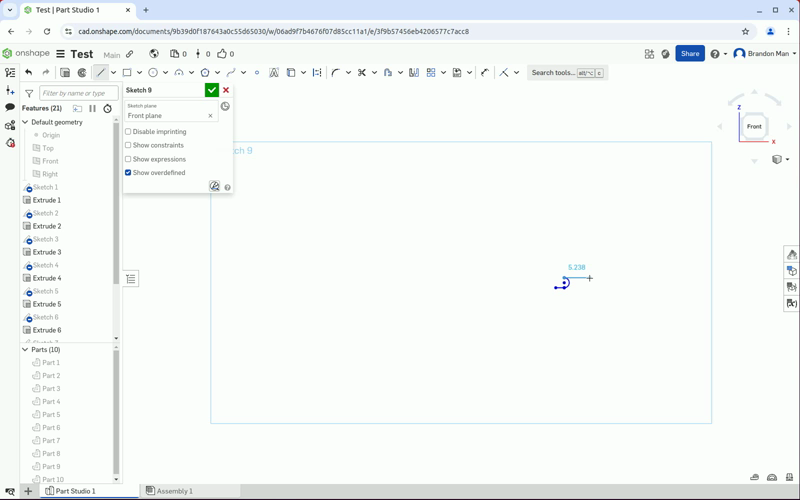
mouse_move(555, 277)
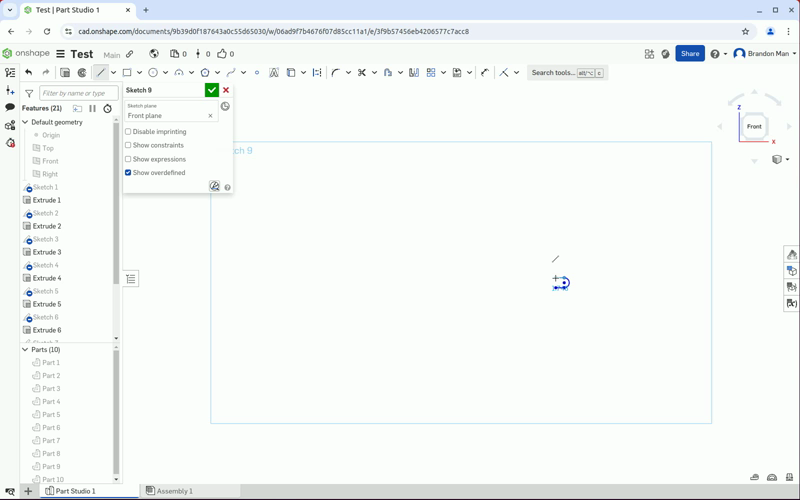
click(555, 277)
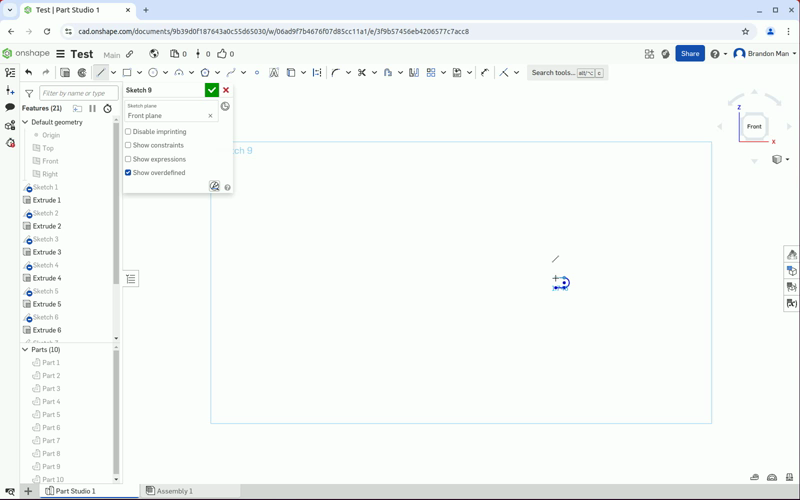
key_up(shift)
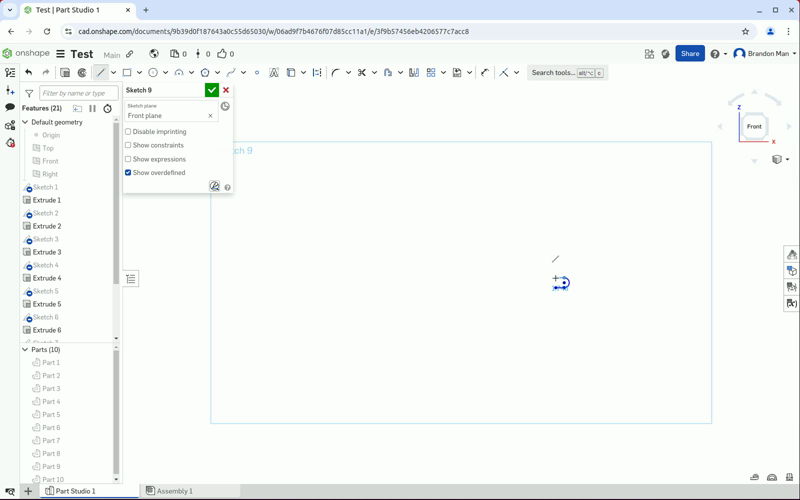
key(esc)
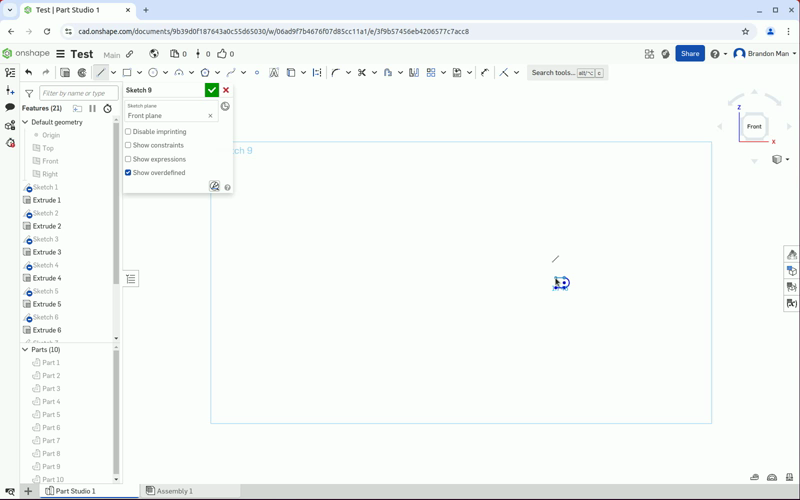
key(a)
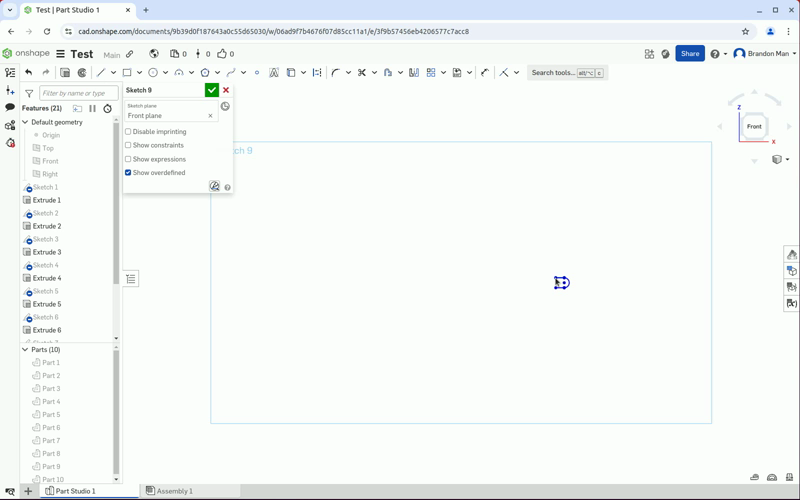
mouse_move(555, 277)
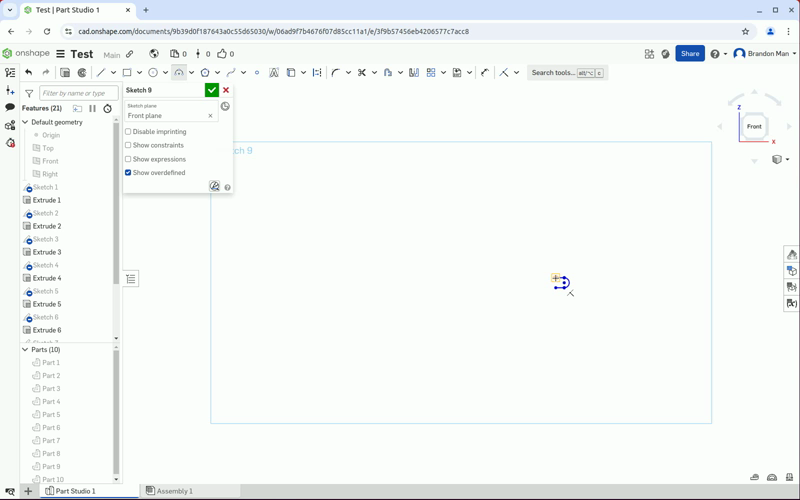
click(555, 277)
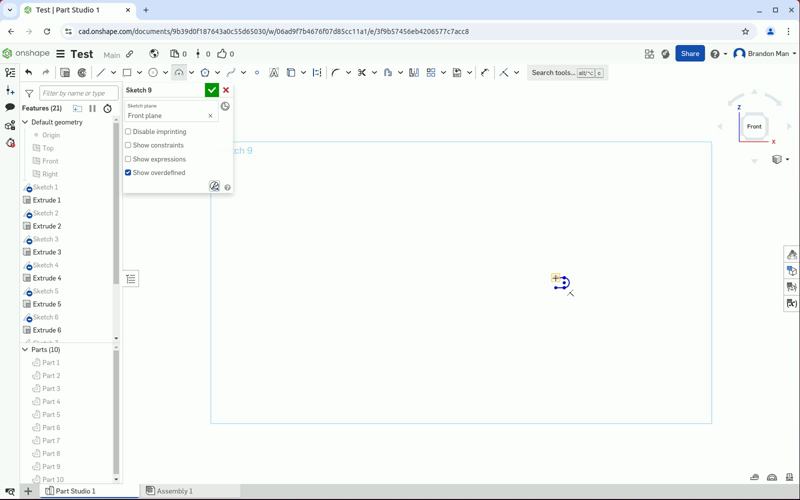
mouse_move(555, 287)
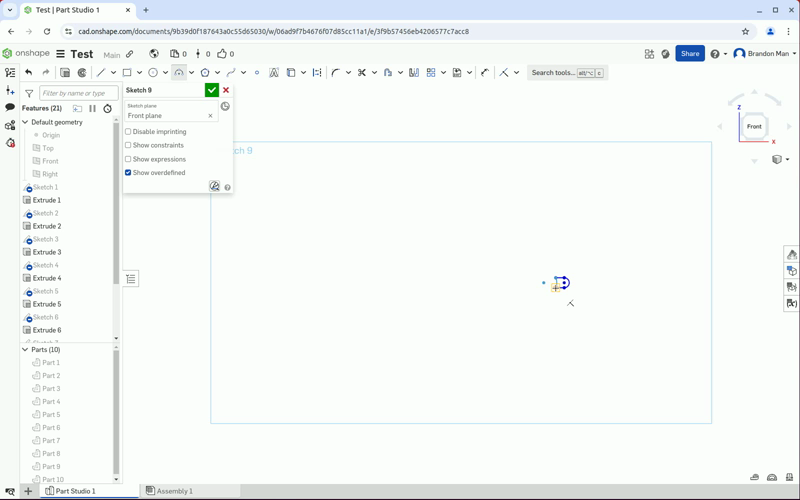
click(555, 287)
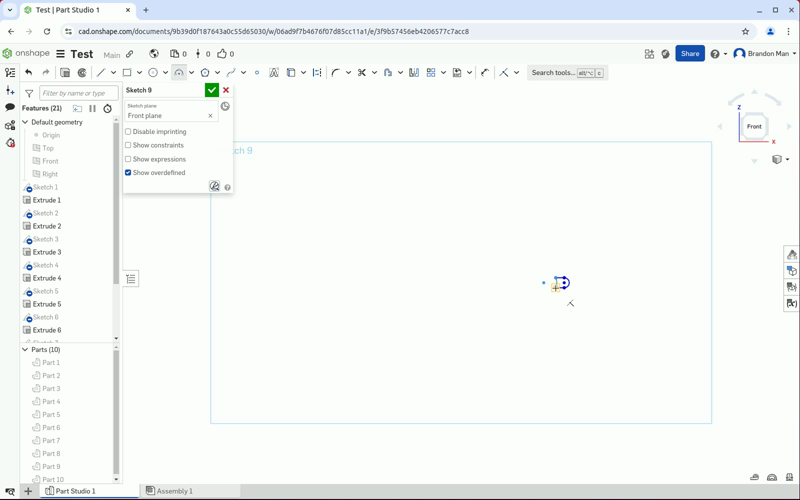
key_down(shift)
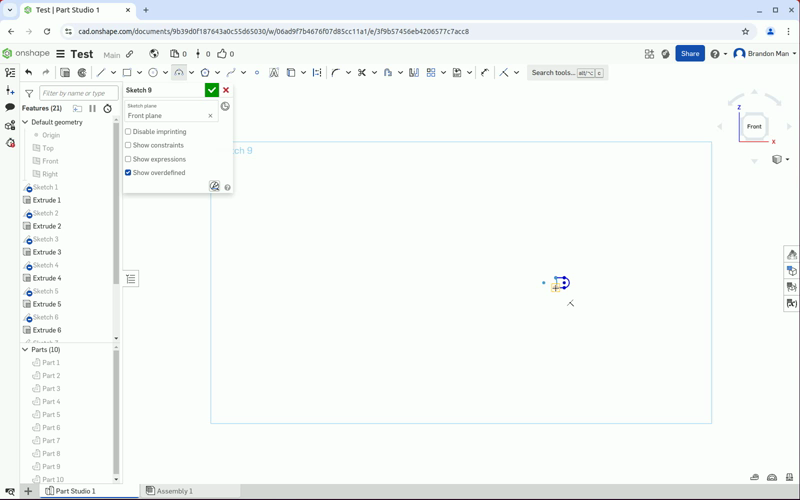
mouse_move(574, 282)
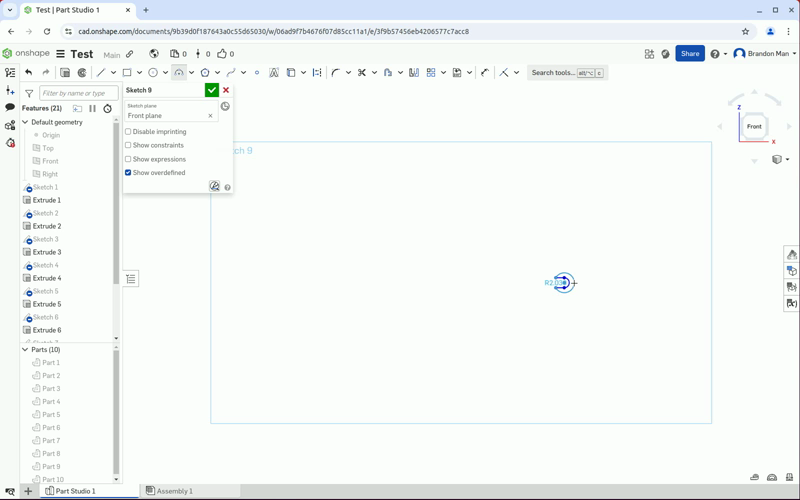
click(574, 282)
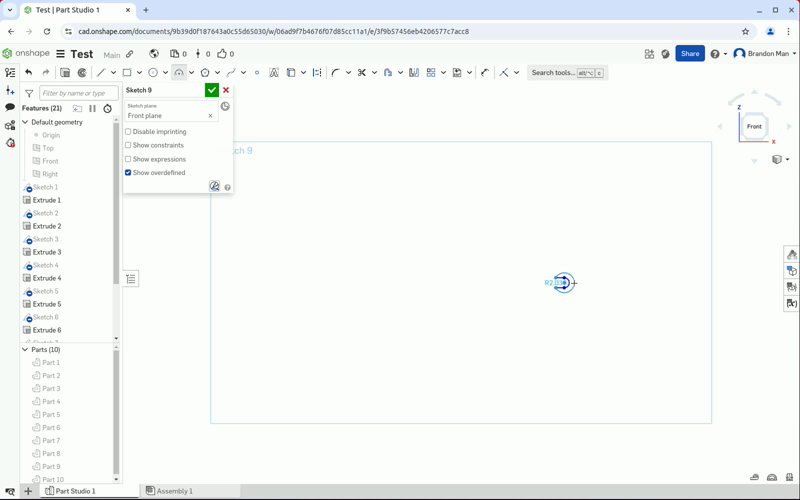
key_up(shift)
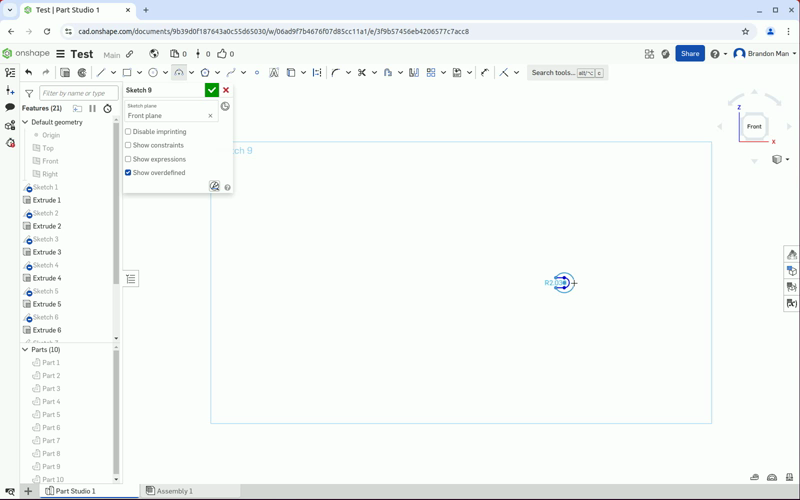
key(esc)
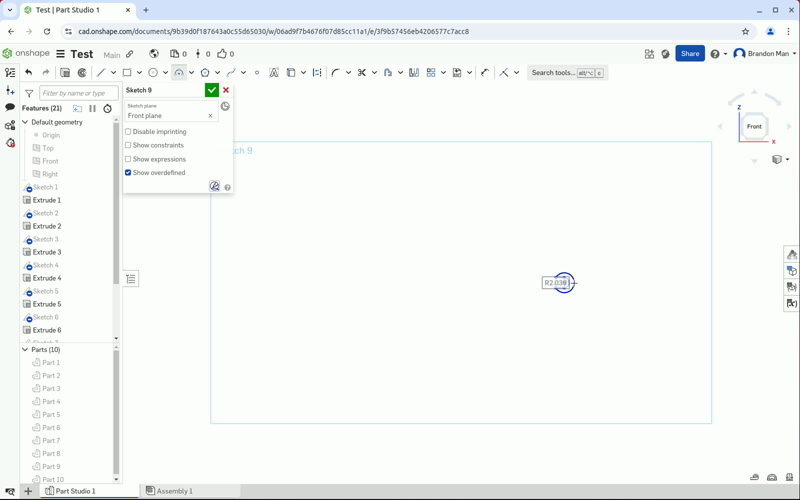
mouse_move(571, 278)
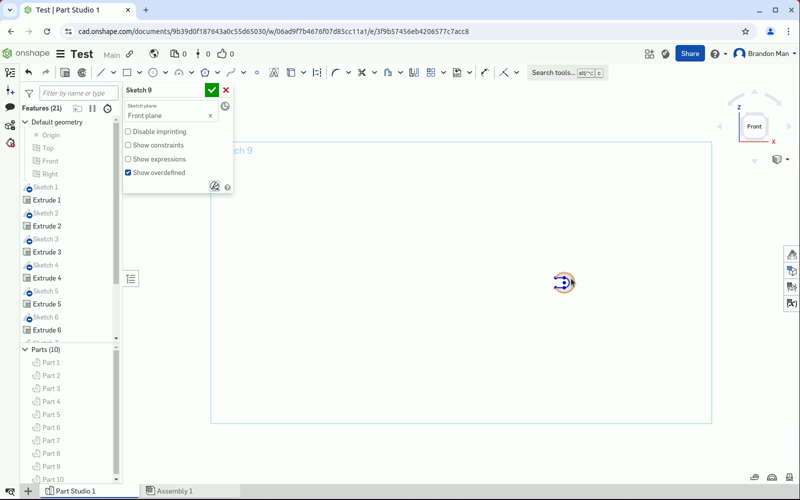
scroll(6)
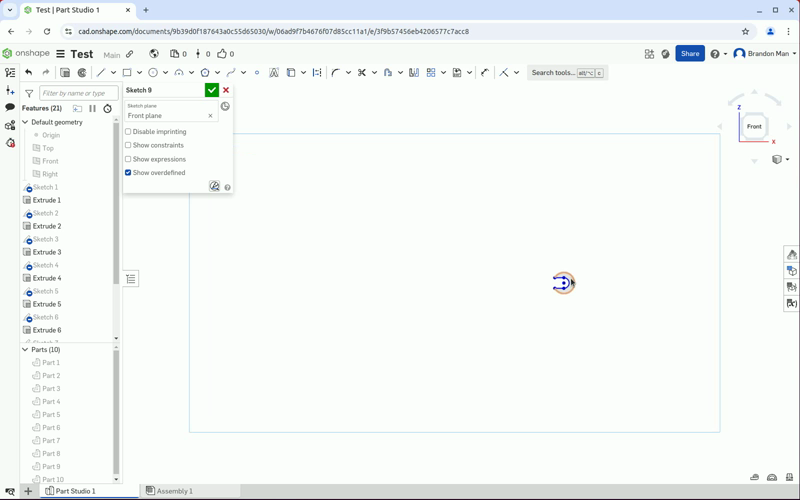
scroll(6)
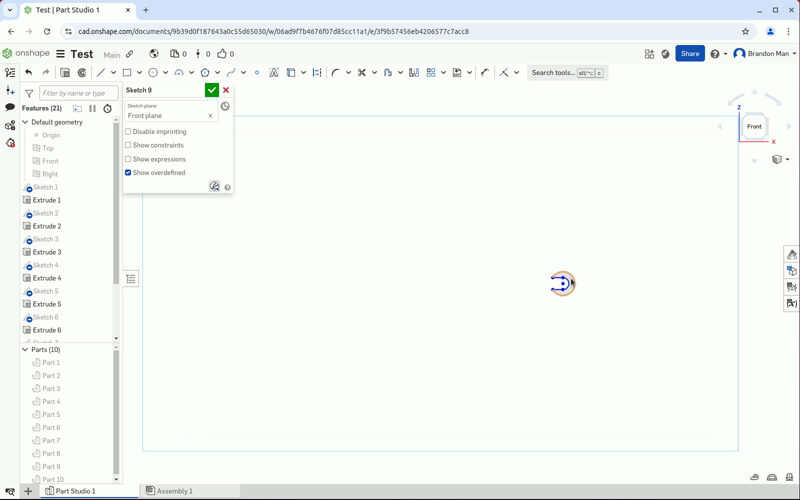
scroll(6)
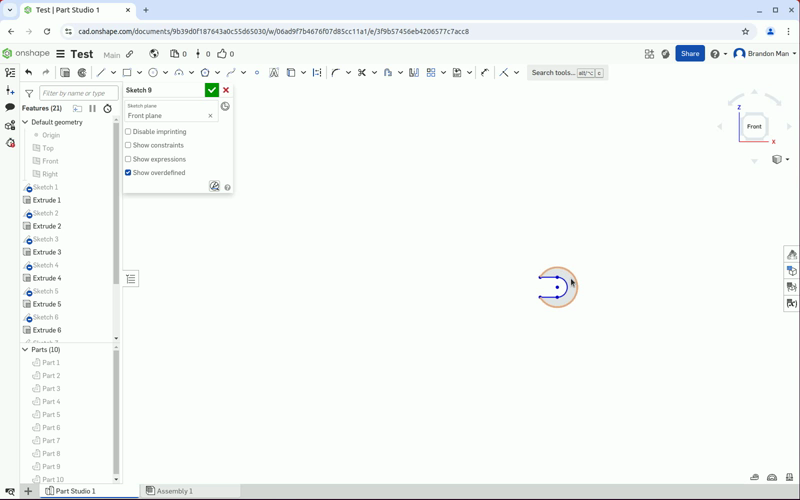
scroll(6)
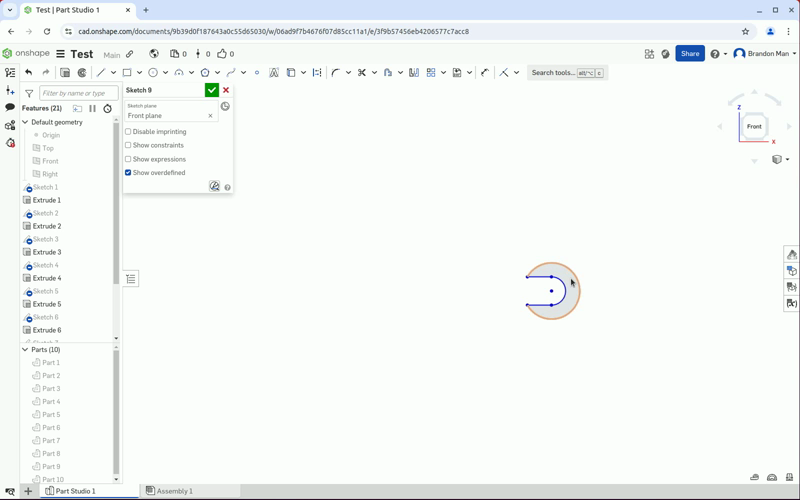
scroll(6)
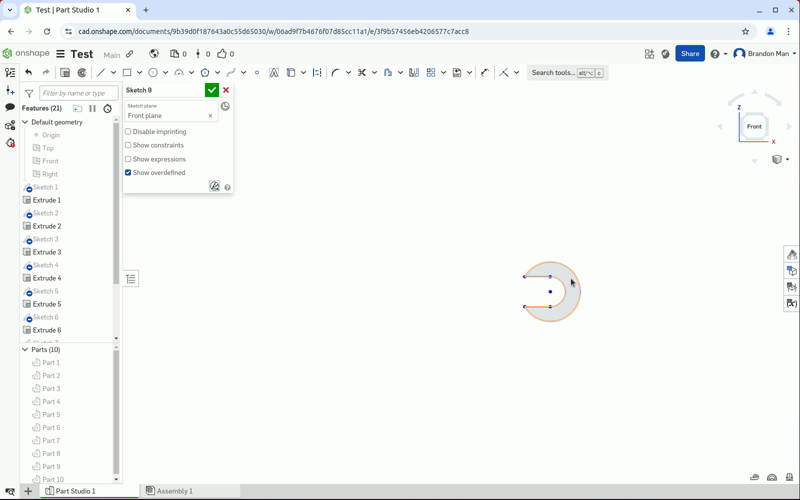
scroll(6)
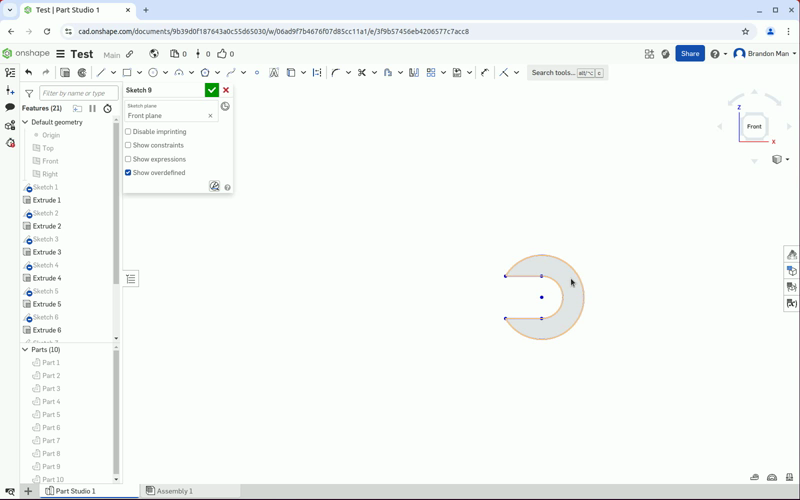
scroll(6)
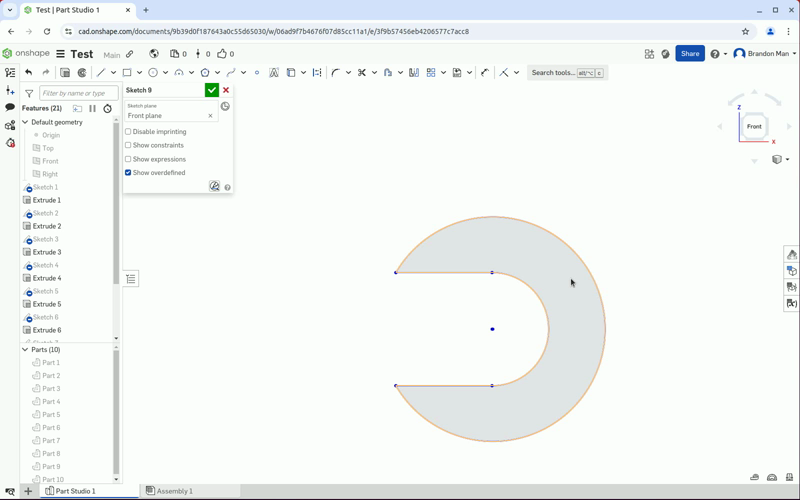
click(571, 278)
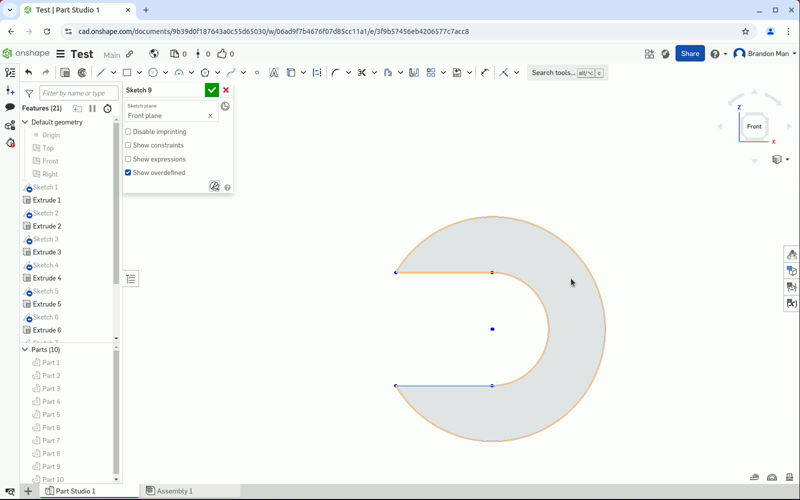
scroll(-6)
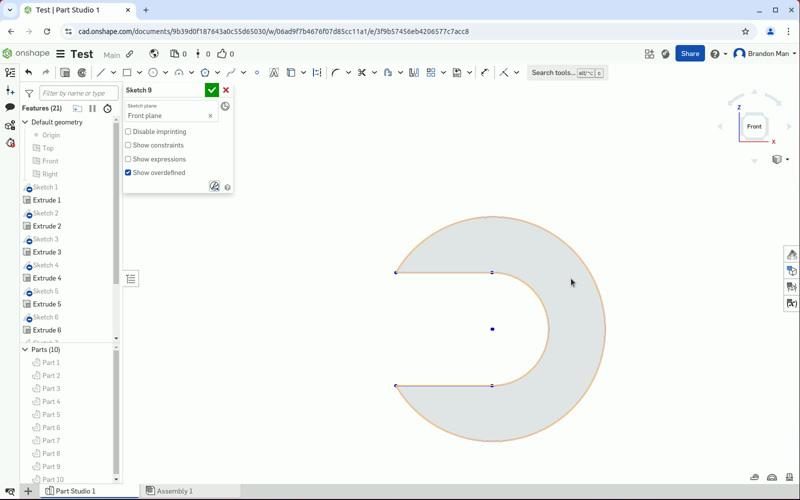
scroll(-6)
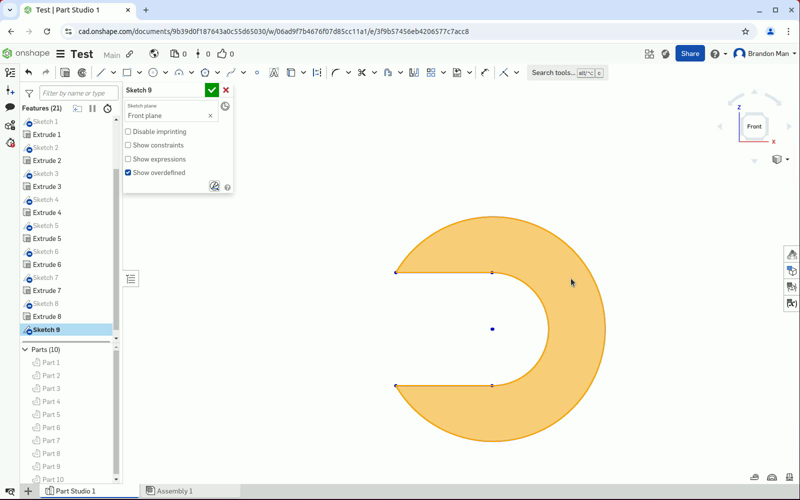
scroll(-6)
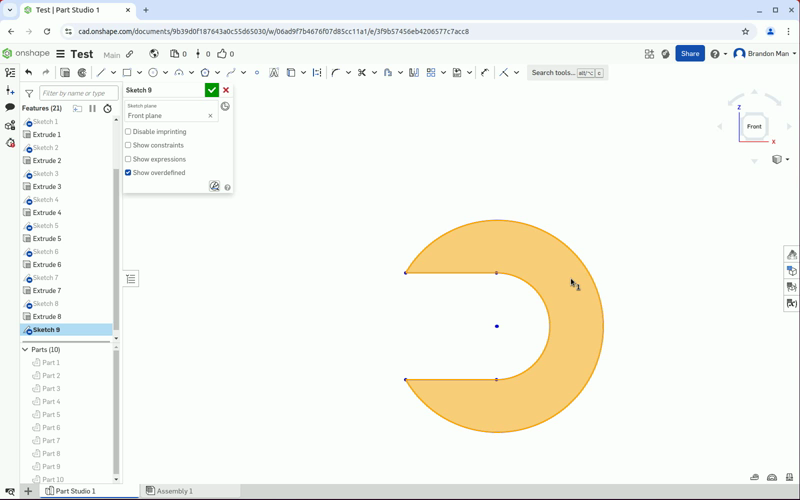
scroll(-6)
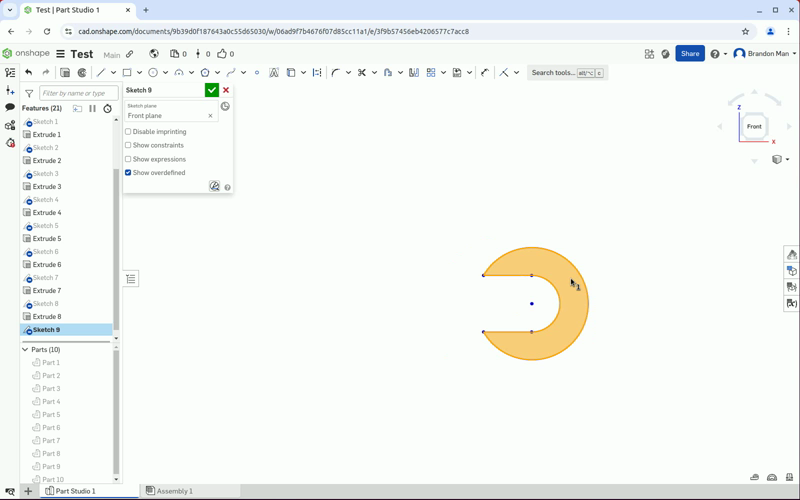
scroll(-6)
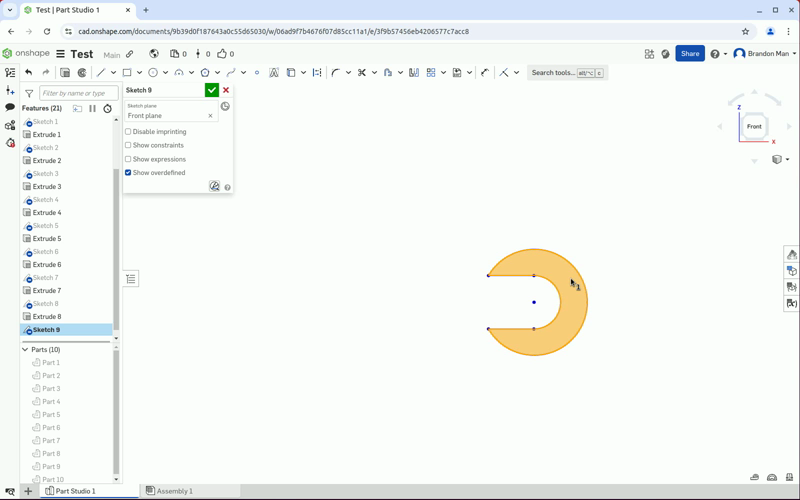
scroll(-6)
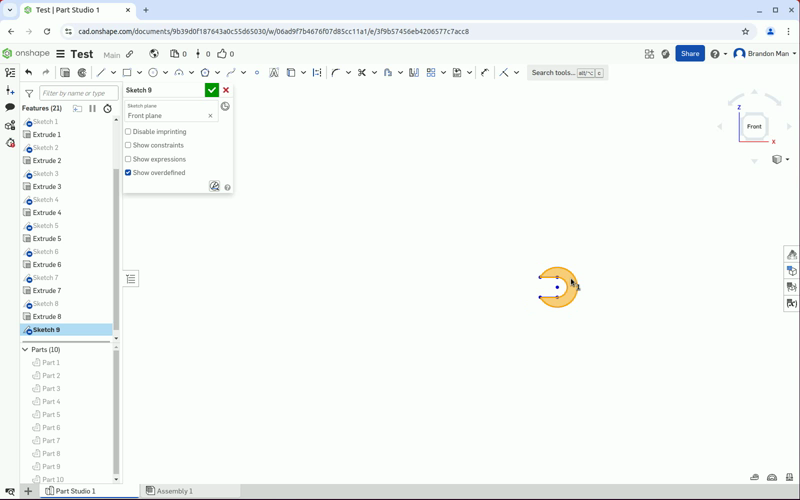
scroll(-6)
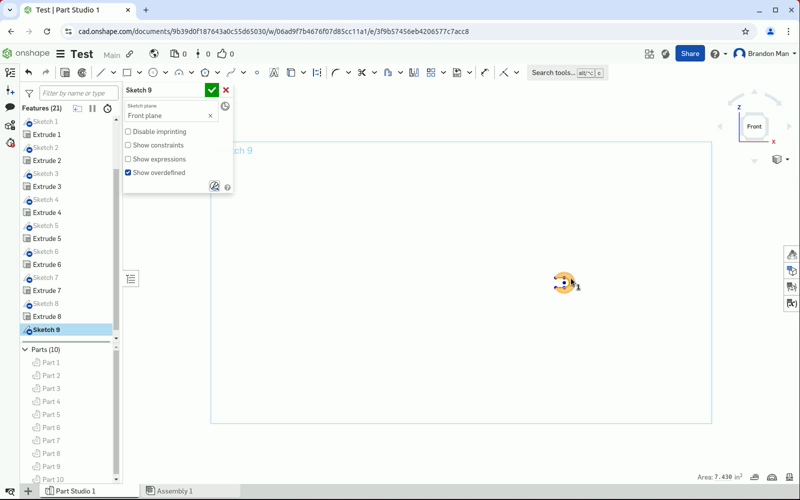
mouse_move(69, 352)
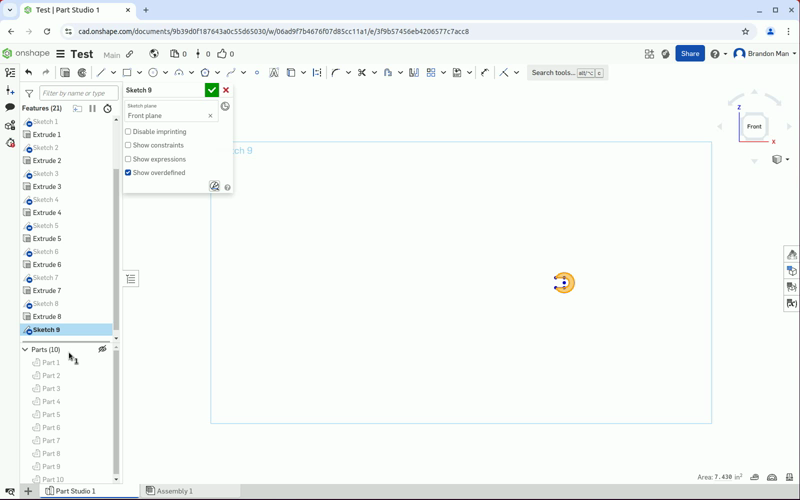
key(shift+y)
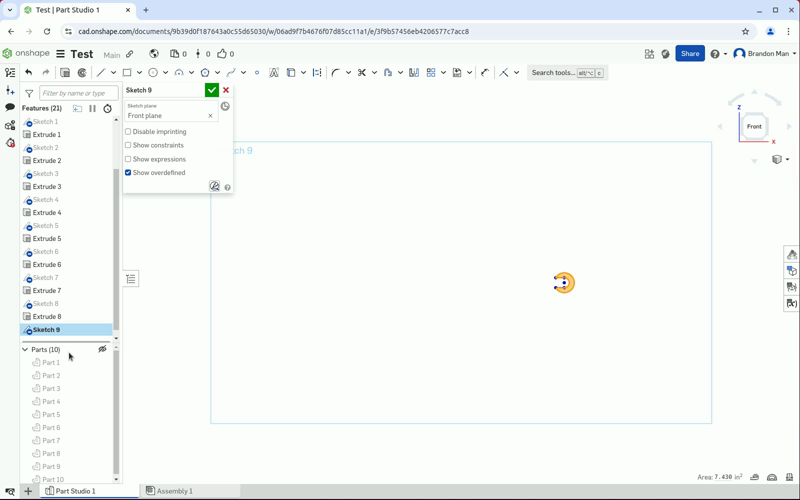
key(shift+e)
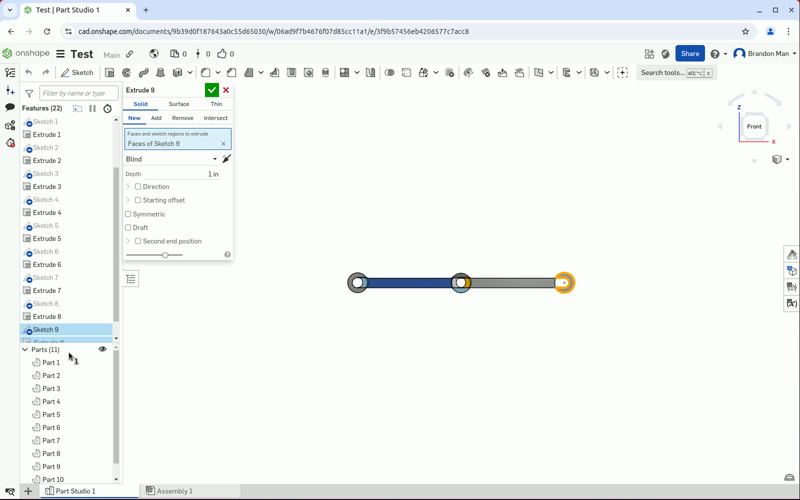
mouse_move(143, 106)
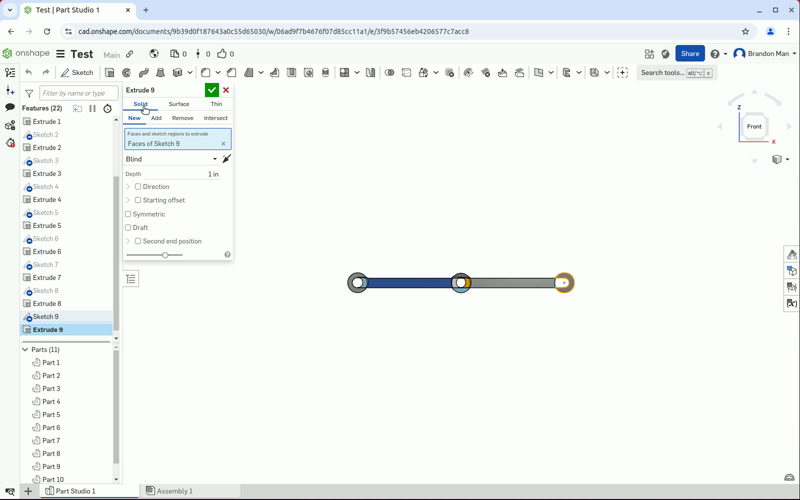
click(143, 106)
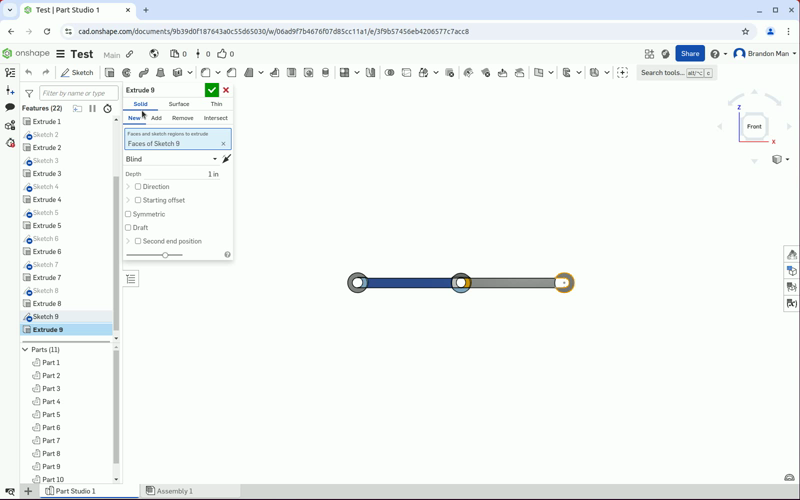
mouse_move(137, 120)
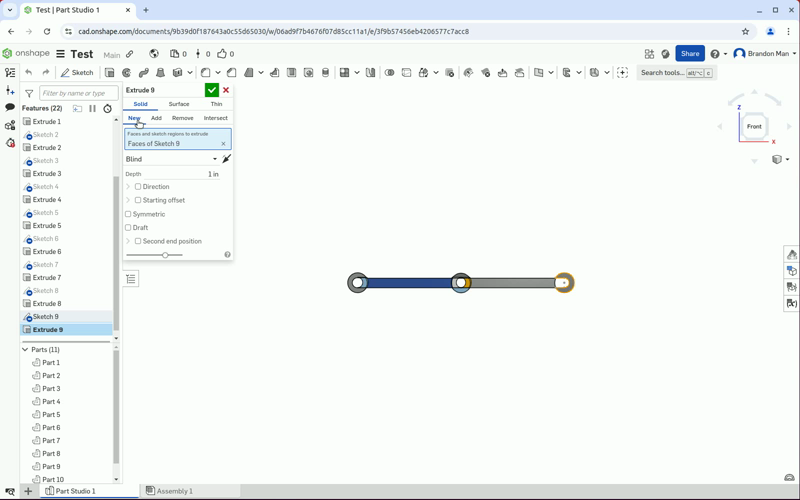
click(137, 120)
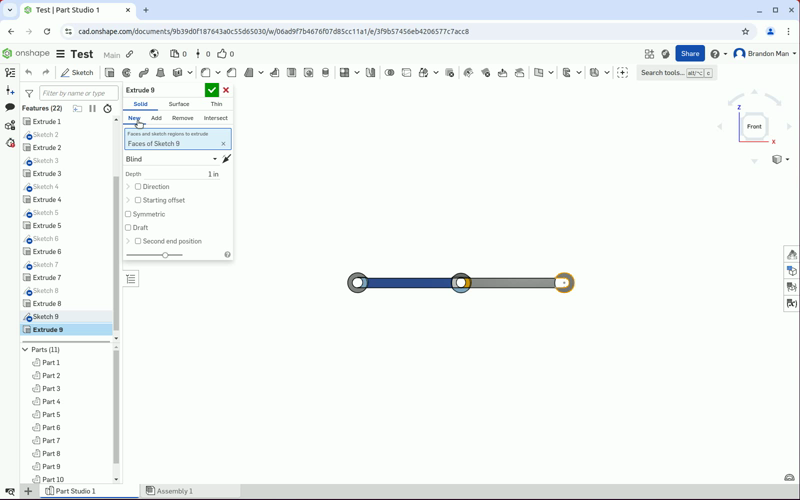
key(tab, 4)
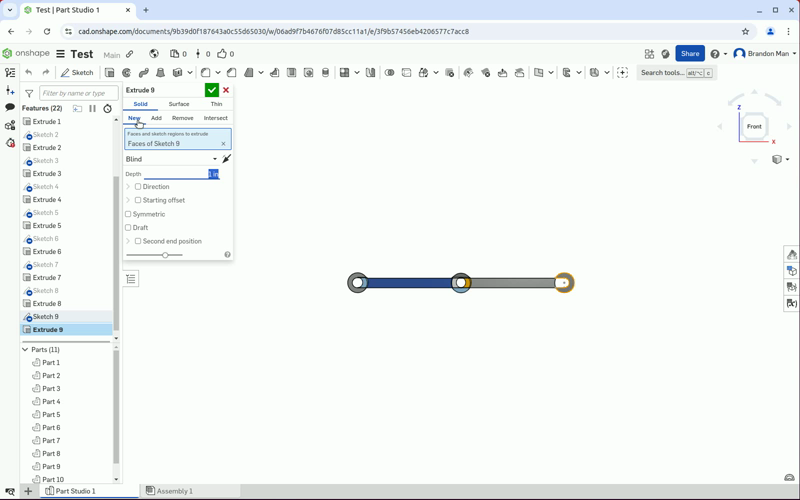
text(1.685)
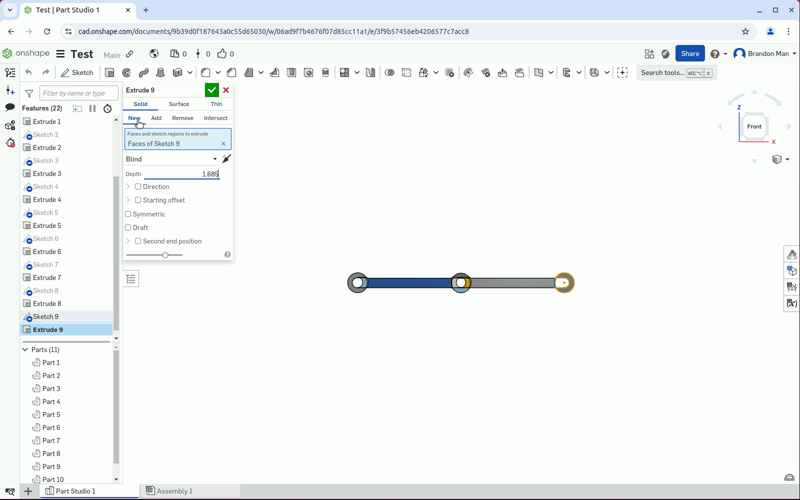
key(enter)
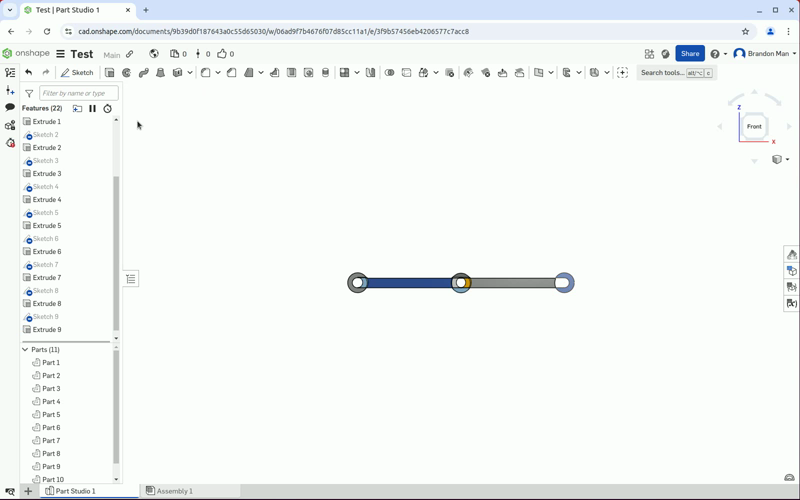
key(shift+h)
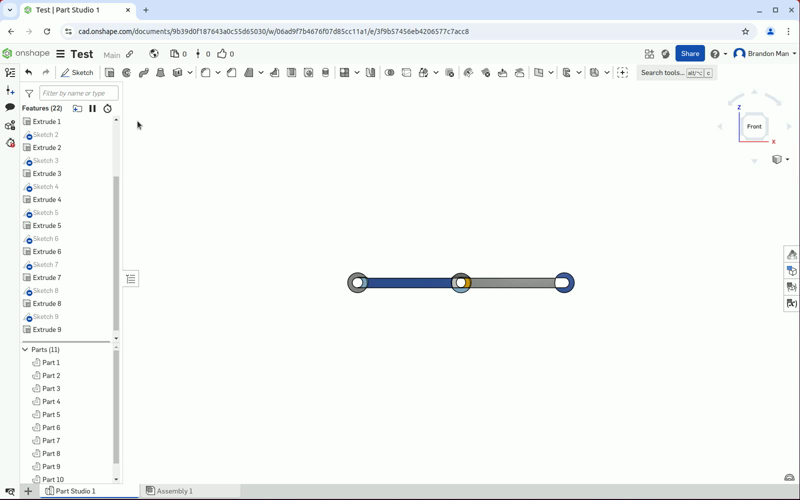
key(shift+h)
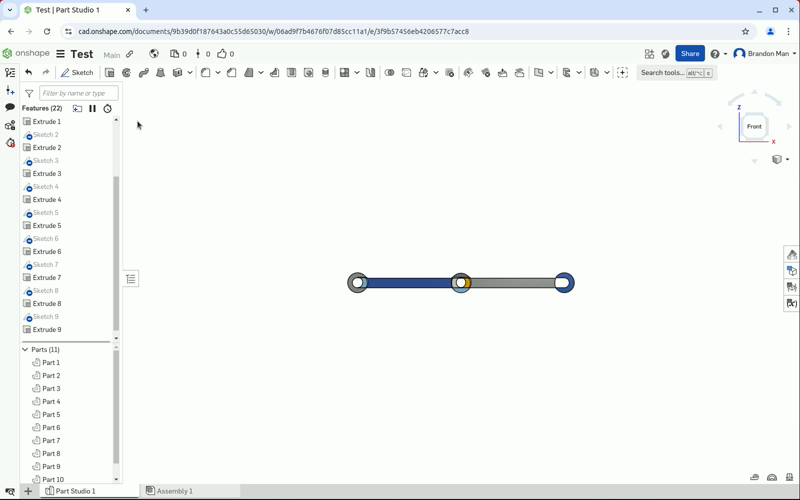
mouse_move(69, 111)
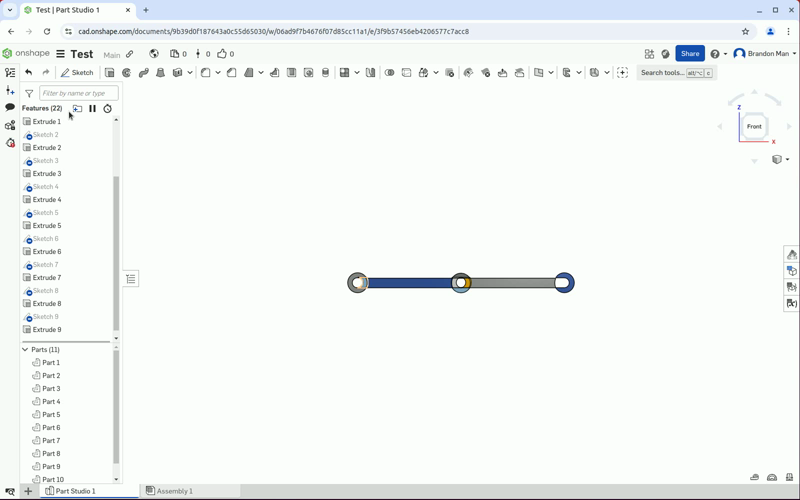
click(69, 111)
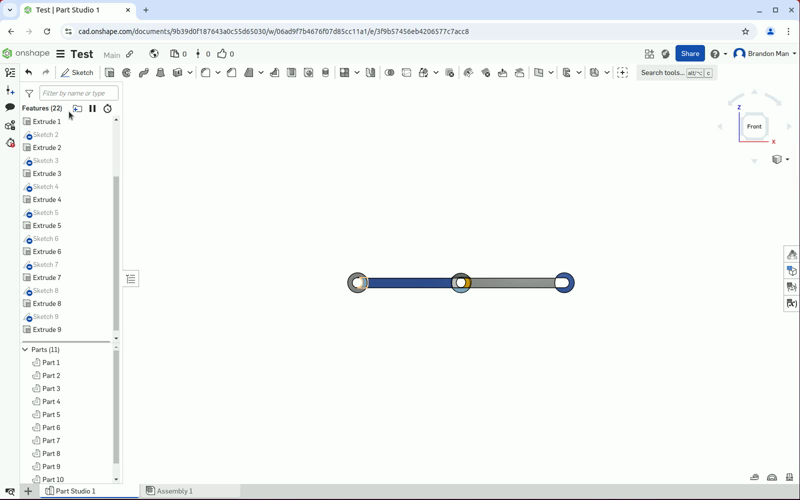
key(shift+s)
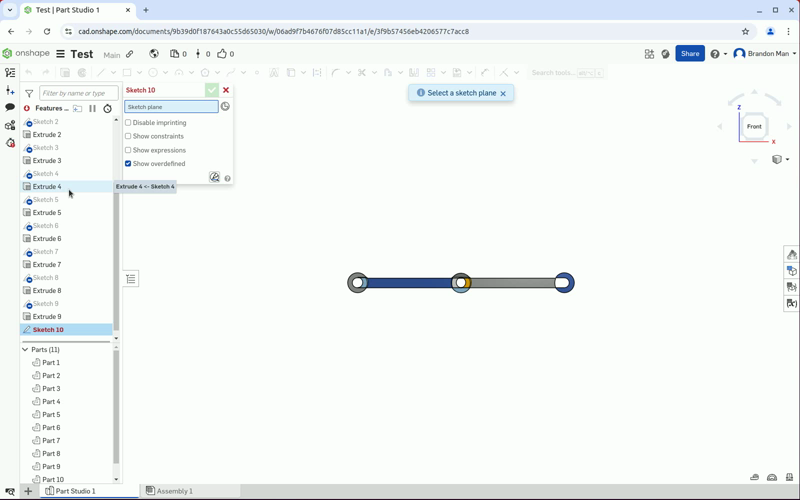
scroll(3)
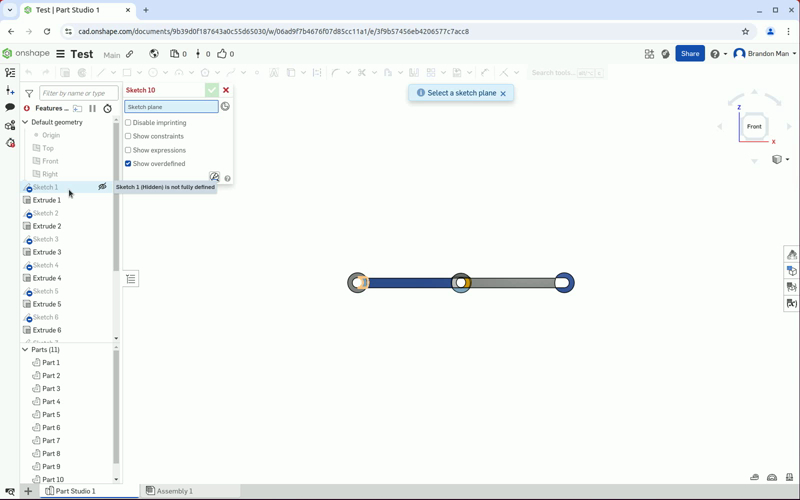
mouse_move(69, 163)
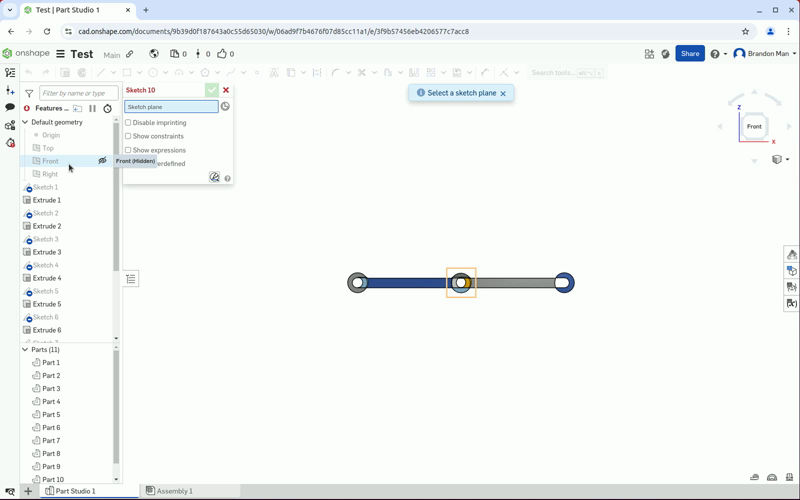
click(69, 163)
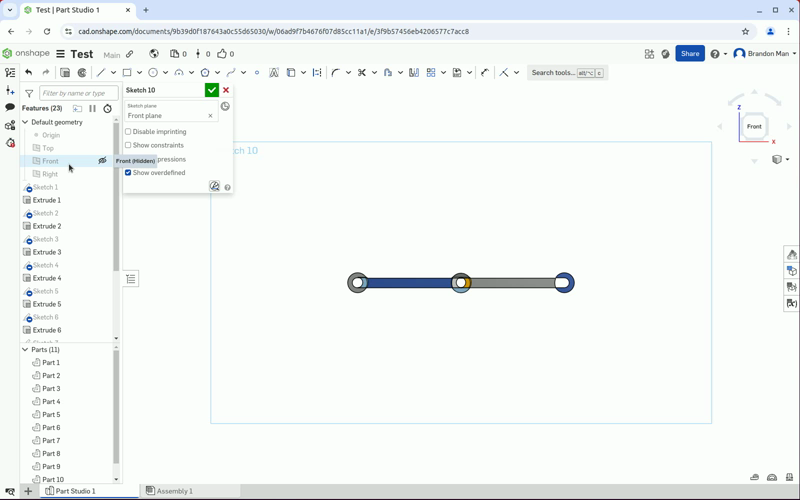
mouse_move(69, 352)
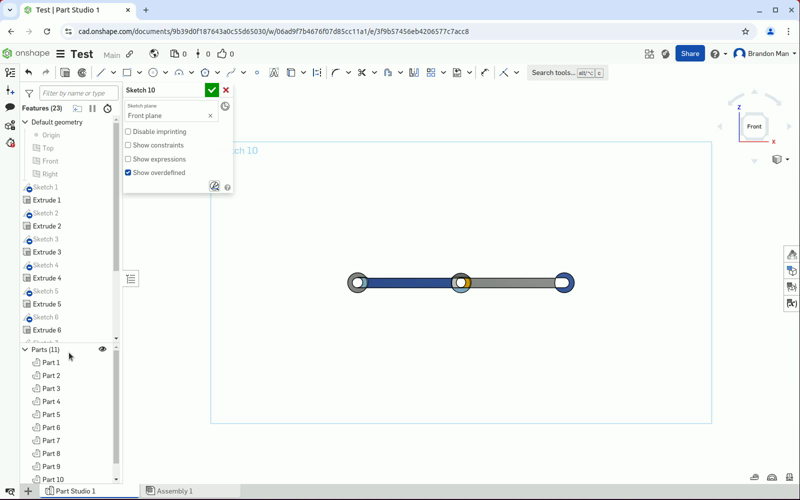
key(y)
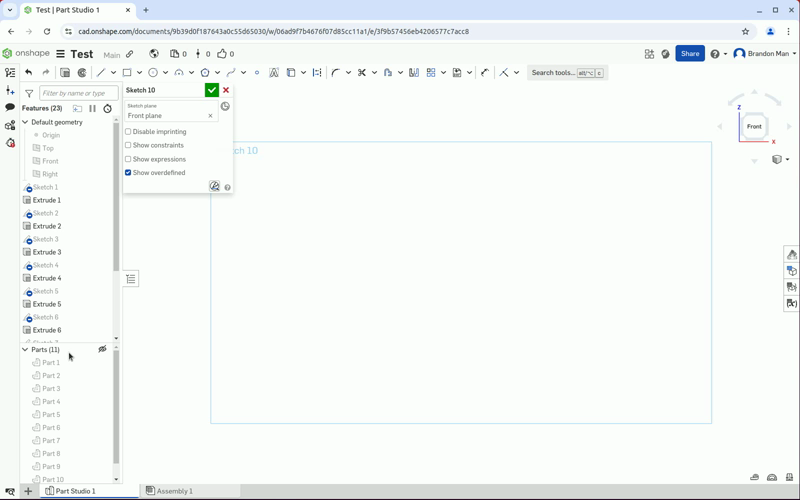
key(l)
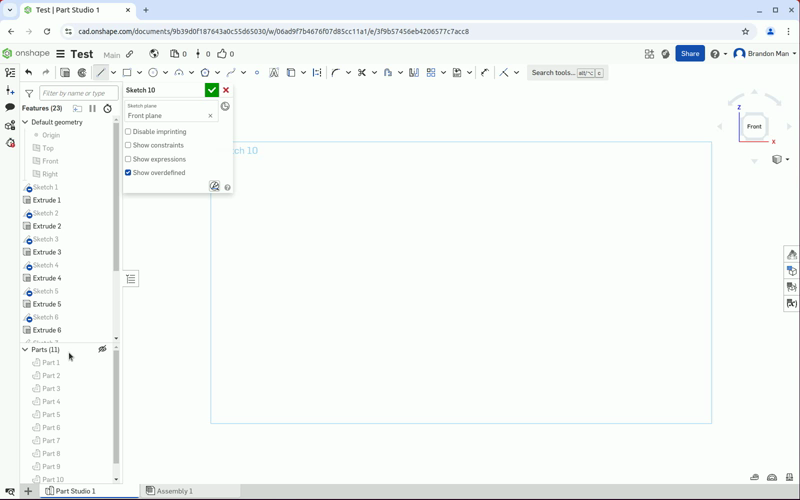
key_down(shift)
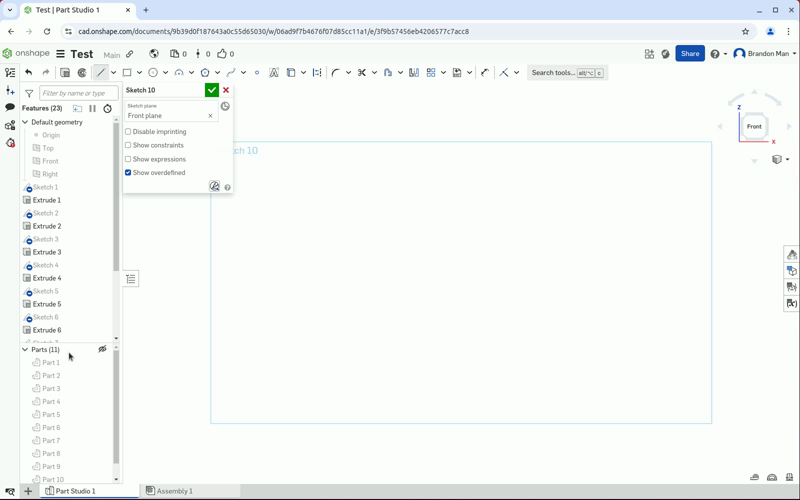
mouse_move(555, 287)
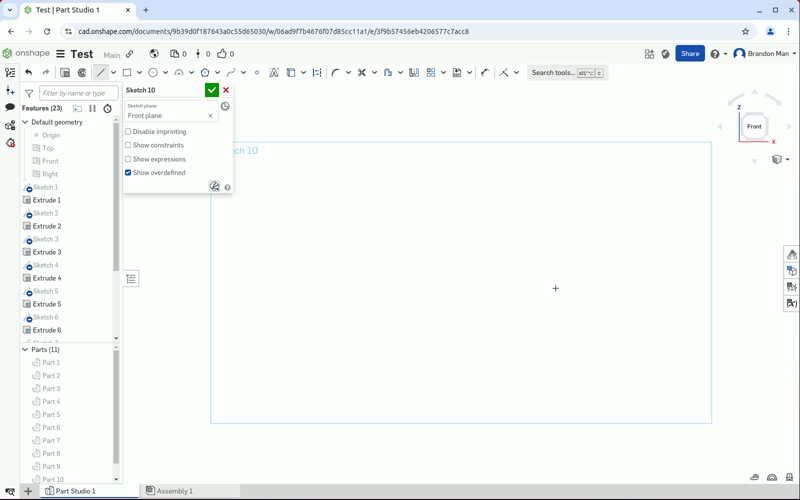
click(555, 287)
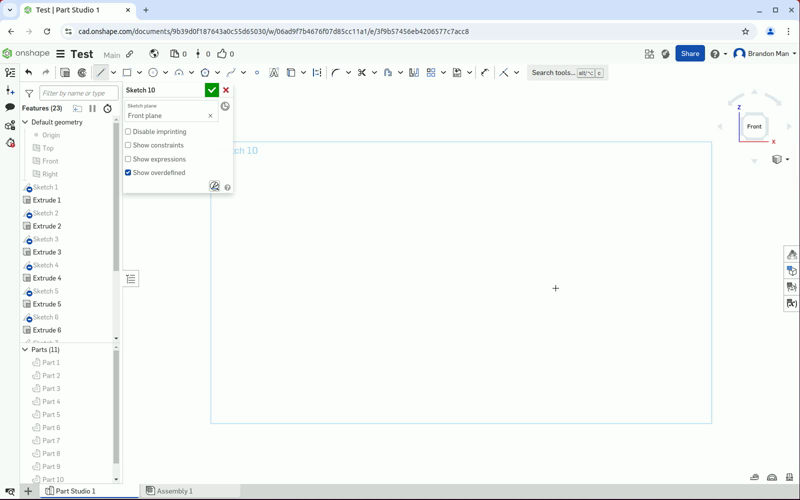
key_up(shift)
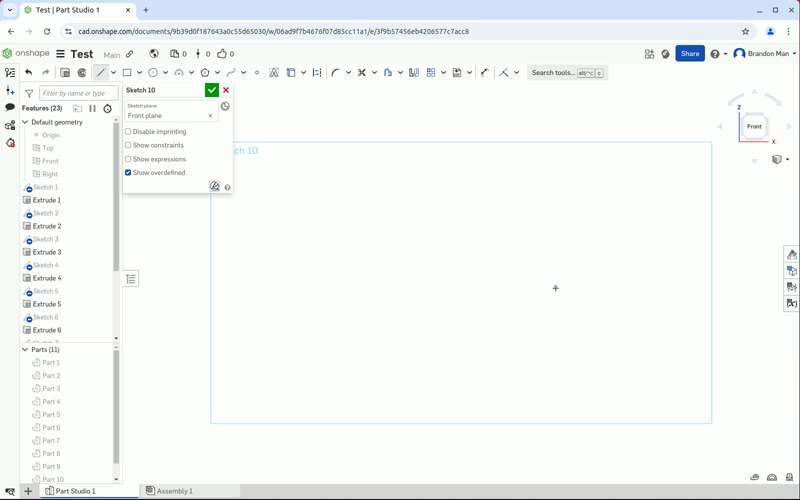
key_down(shift)
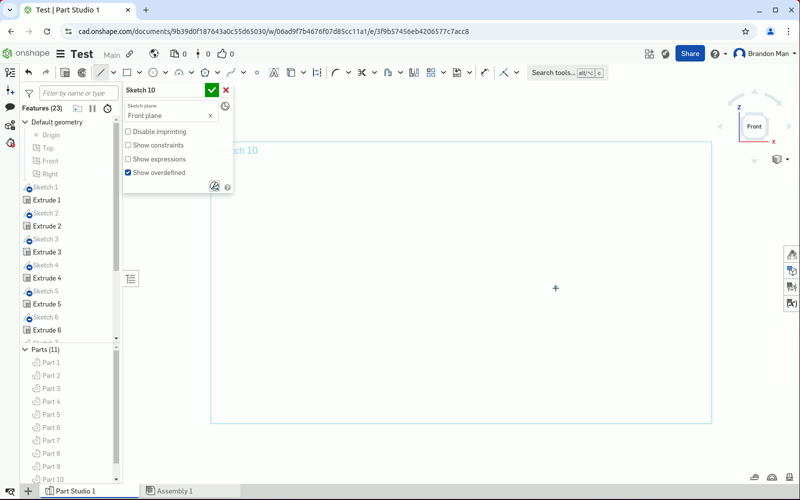
mouse_move(585, 287)
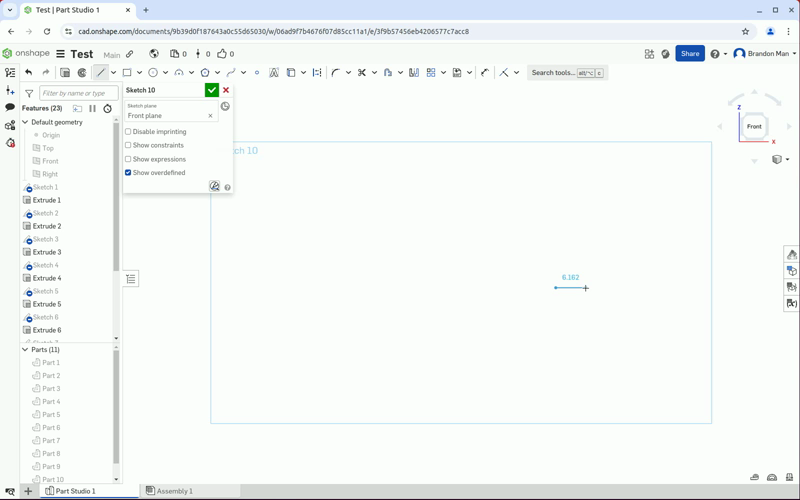
mouse_move(564, 287)
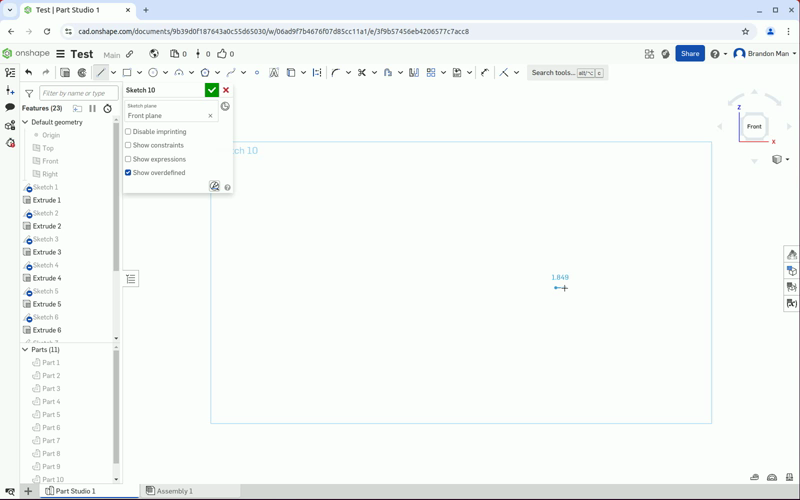
click(564, 287)
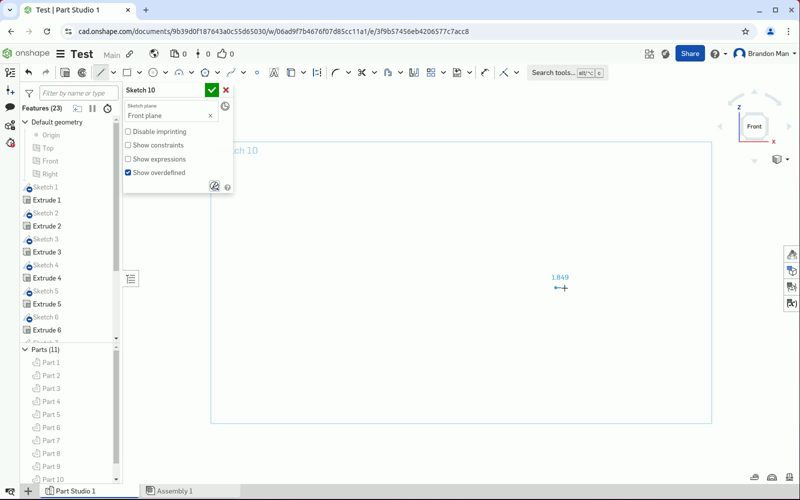
key_up(shift)
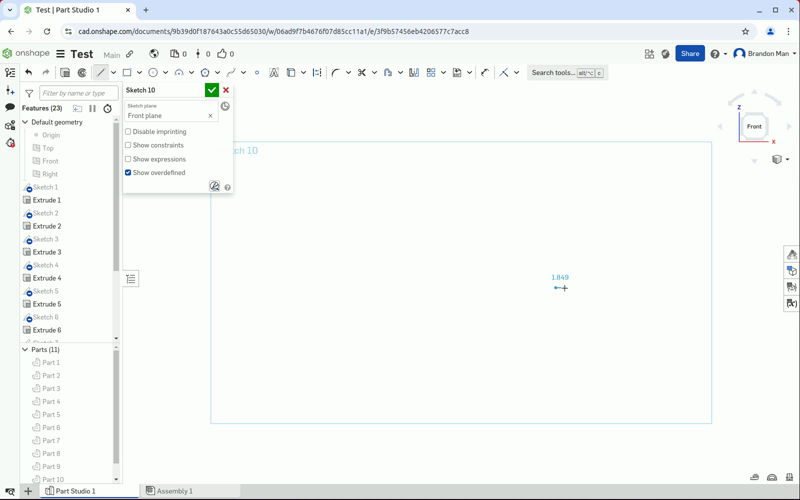
key(esc)
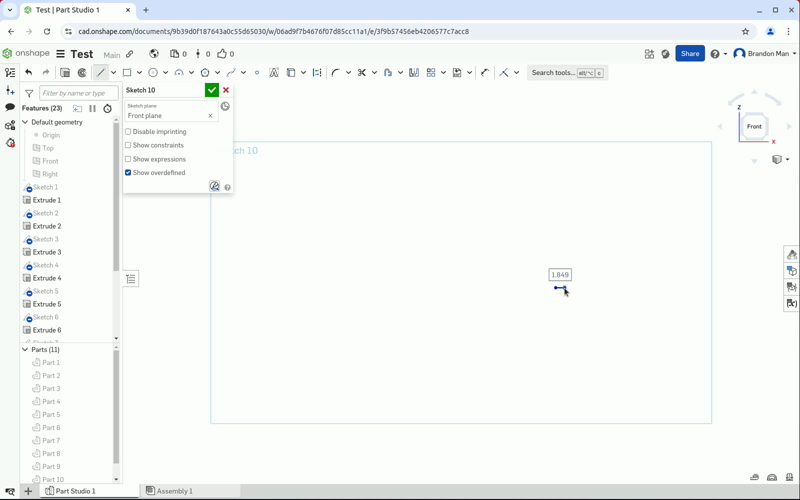
key(a)
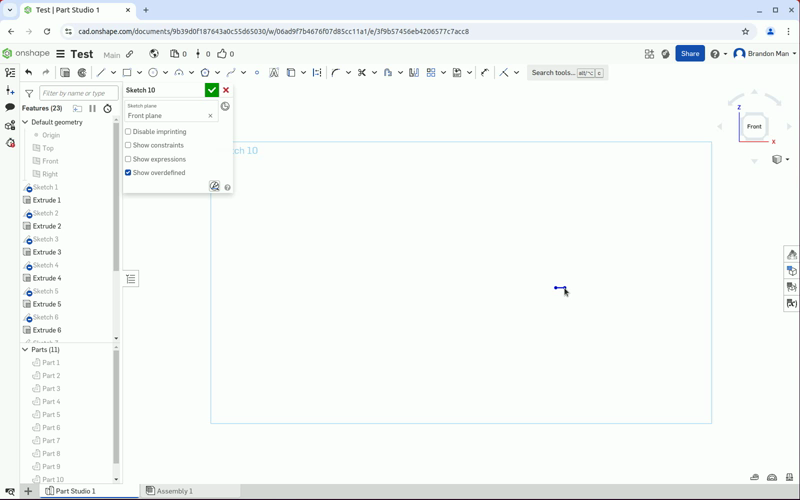
mouse_move(564, 287)
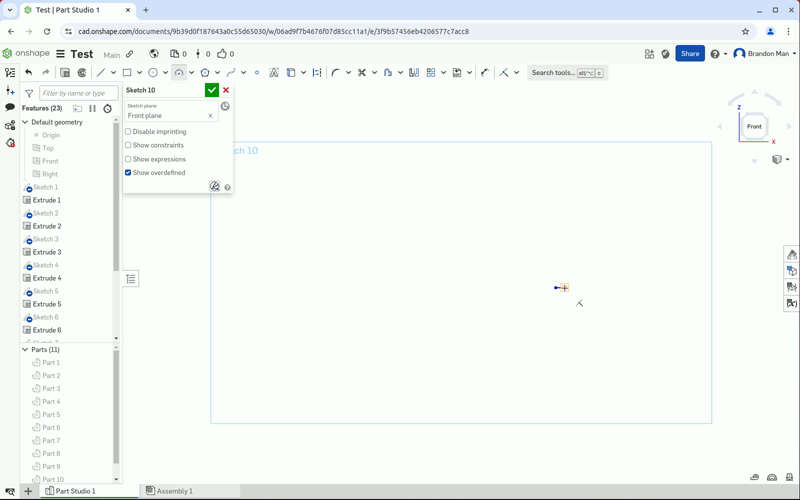
click(564, 287)
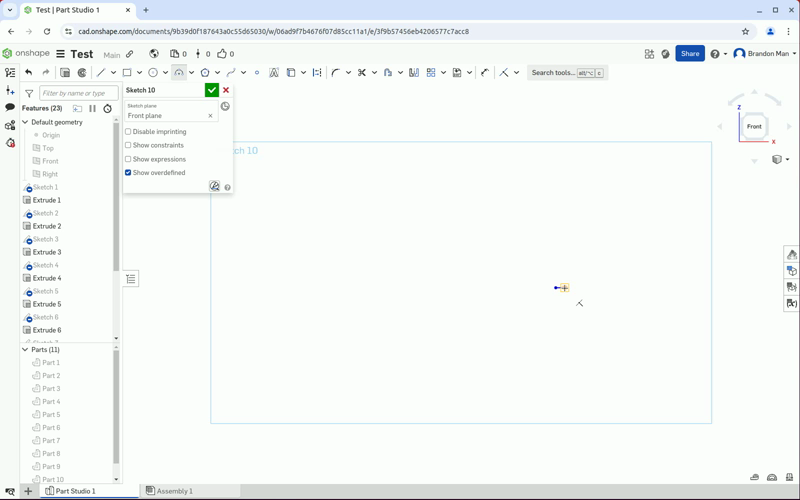
key_down(shift)
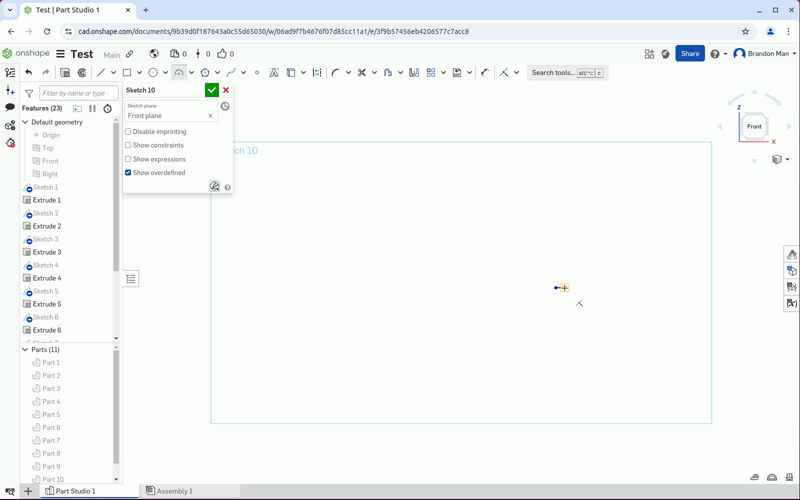
mouse_move(564, 277)
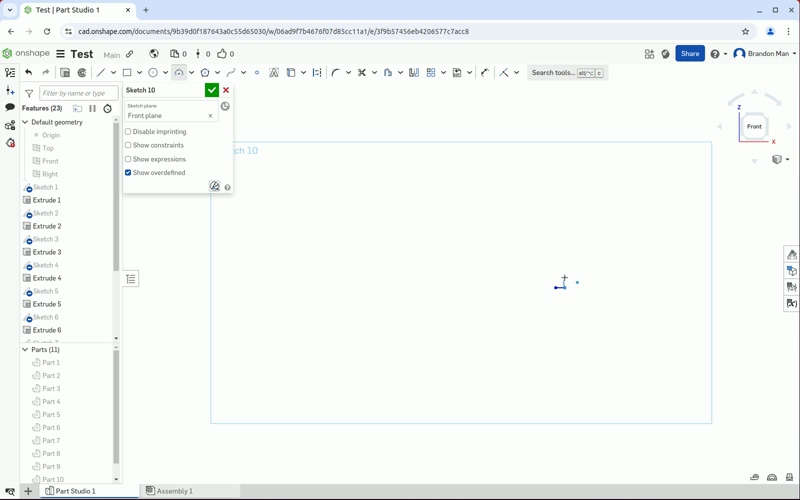
click(564, 277)
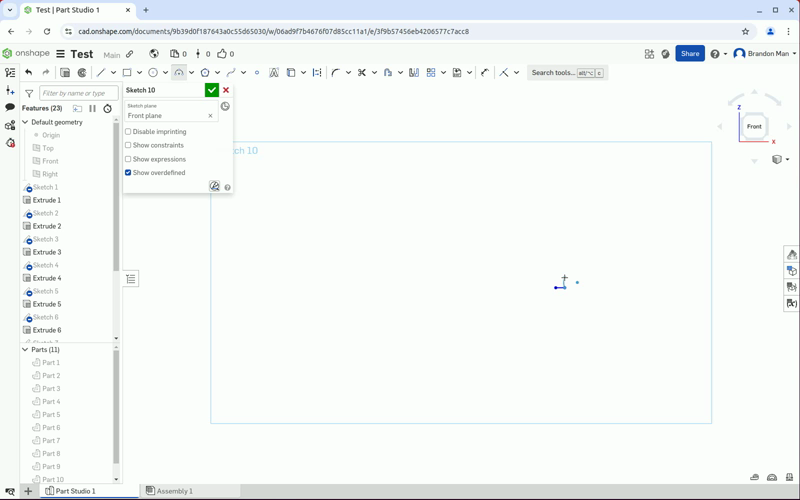
mouse_move(559, 282)
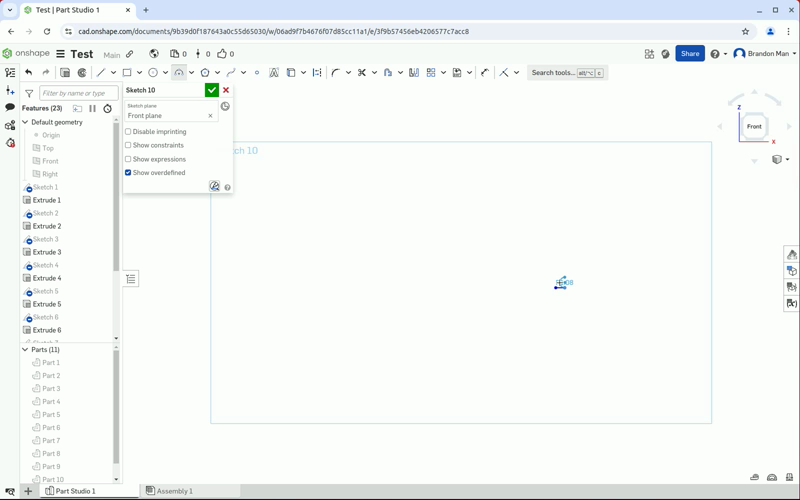
click(559, 282)
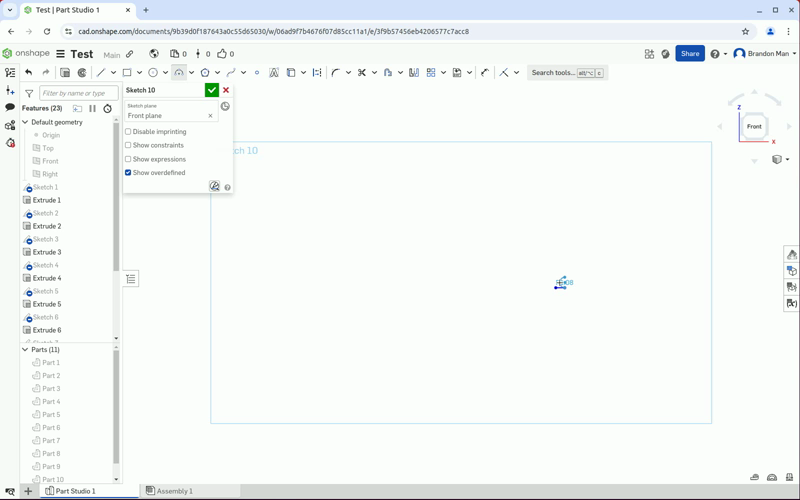
key_up(shift)
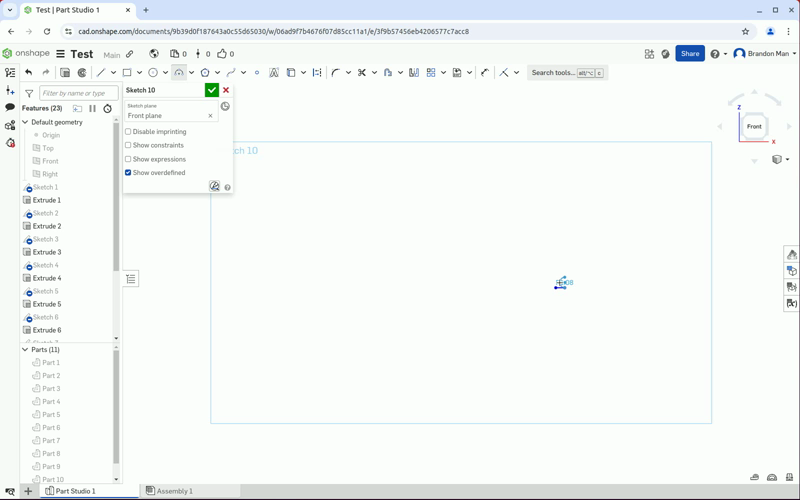
key(esc)
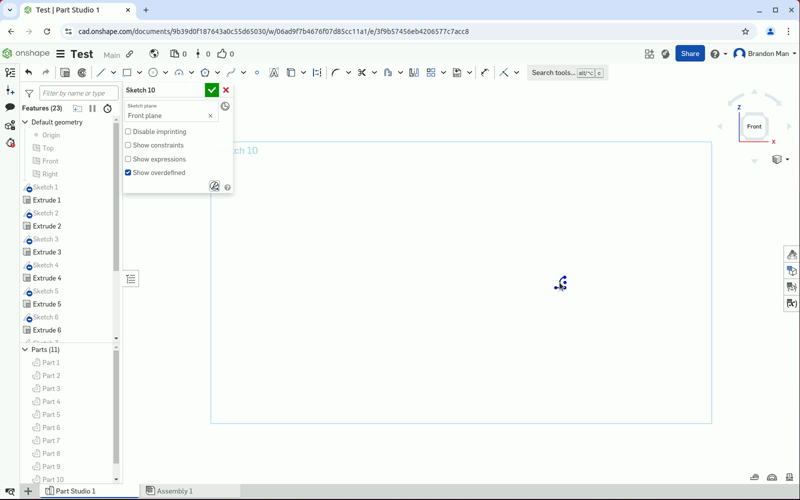
key(l)
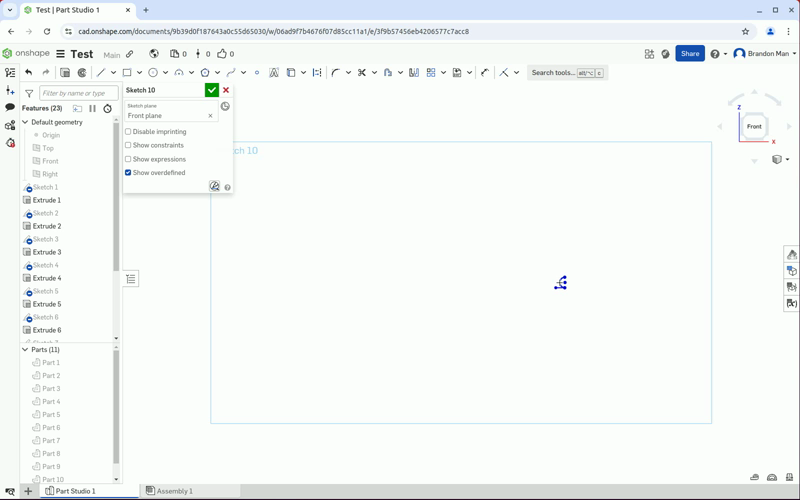
mouse_move(564, 277)
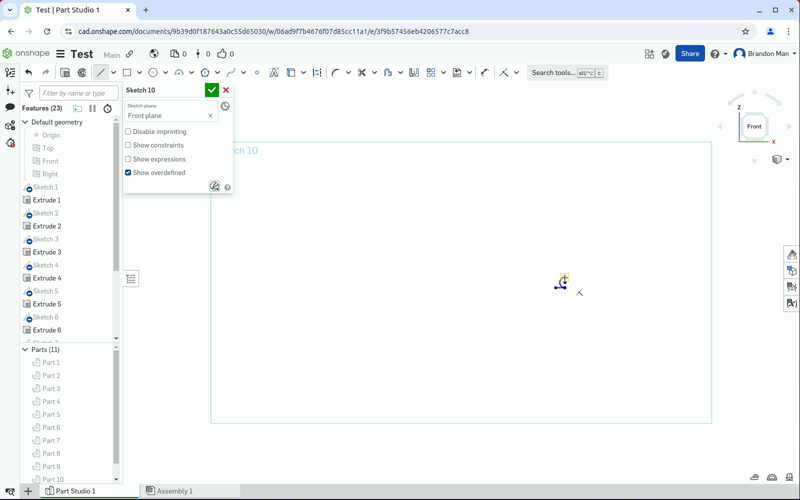
click(564, 277)
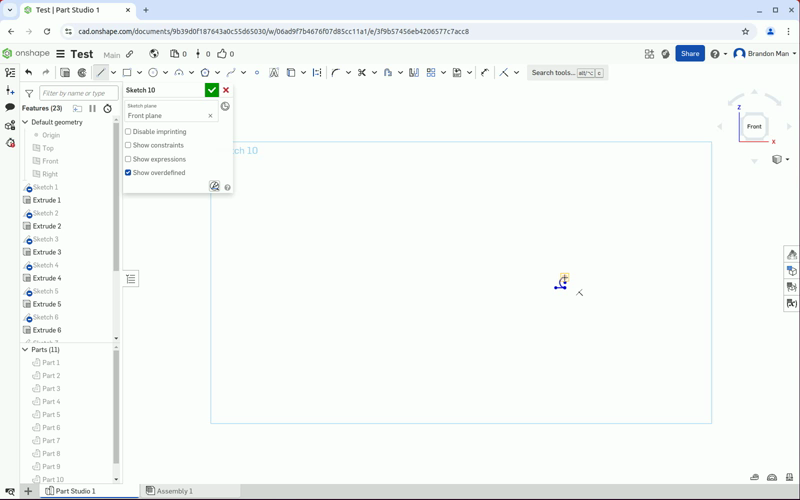
key_down(shift)
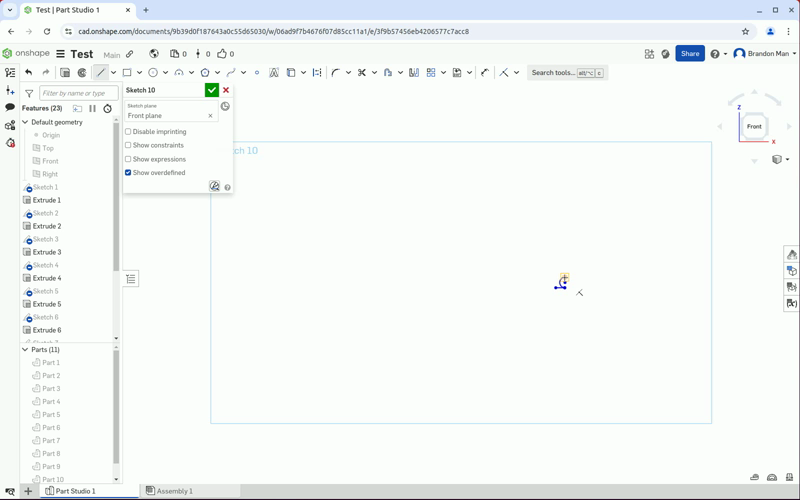
mouse_move(589, 277)
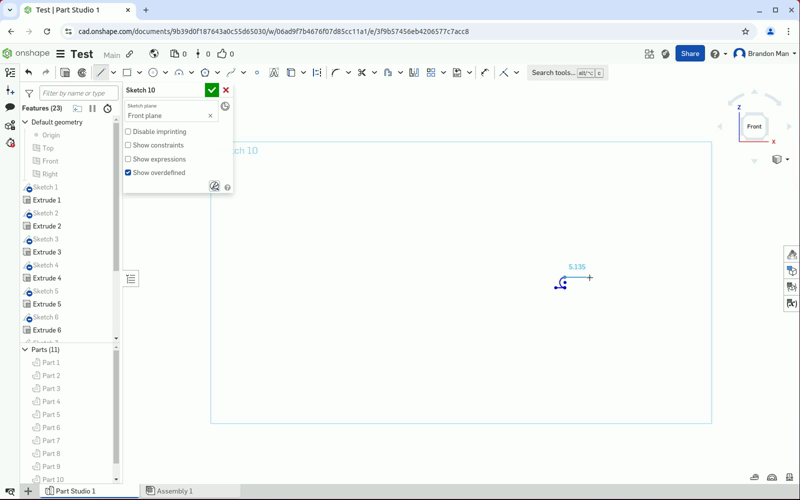
mouse_move(555, 277)
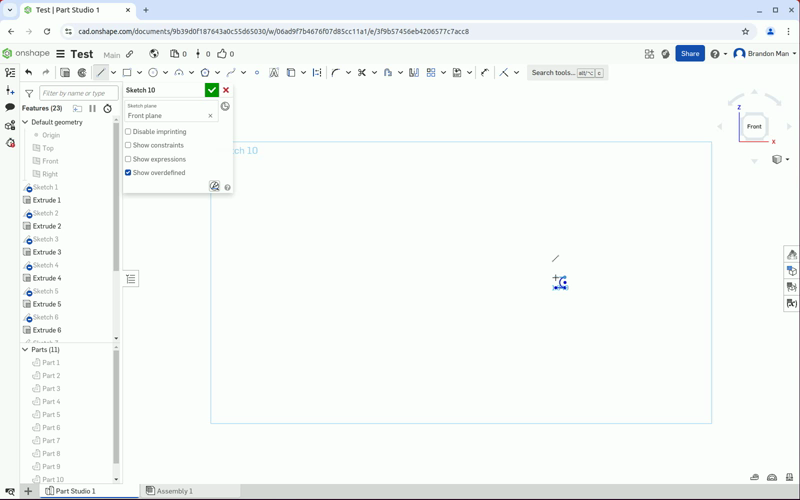
click(555, 277)
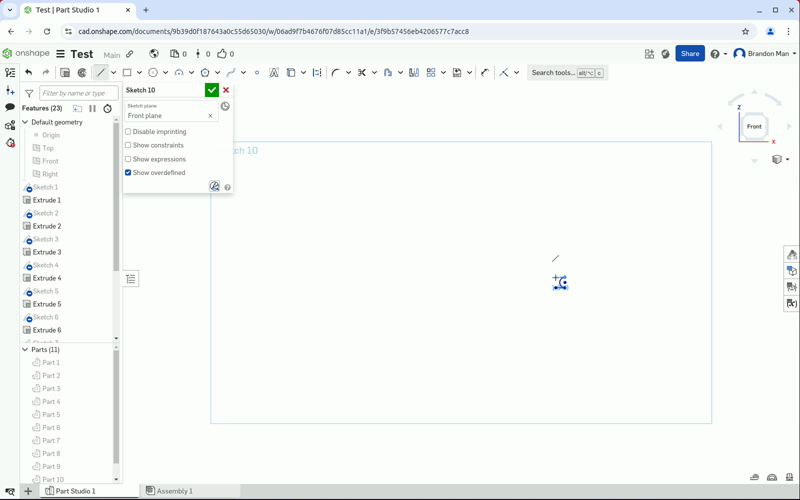
key_up(shift)
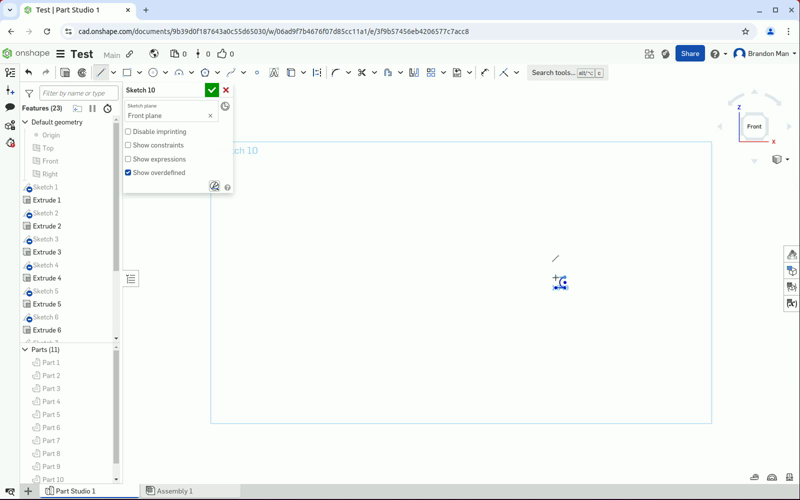
key(esc)
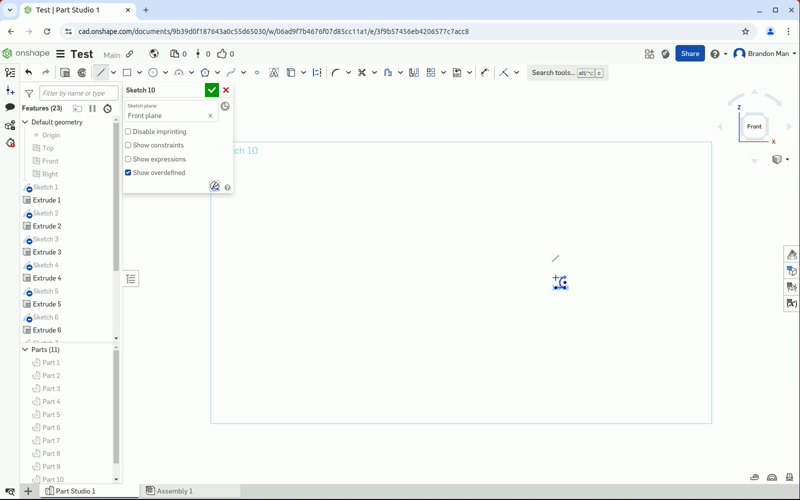
key(a)
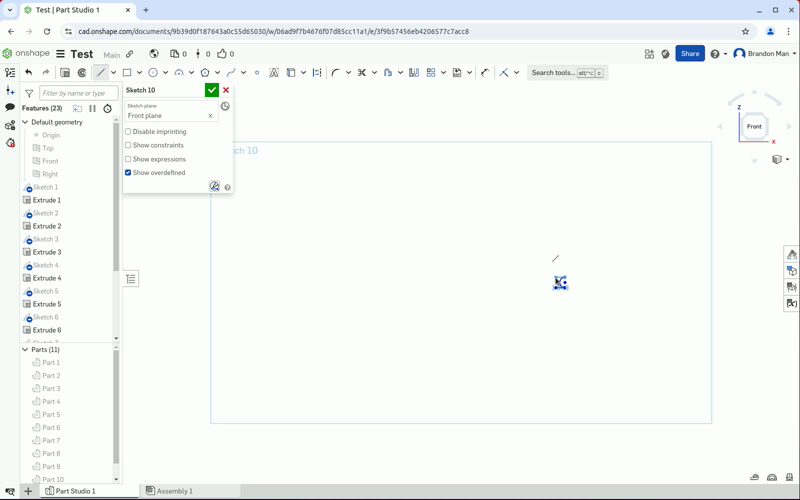
mouse_move(555, 277)
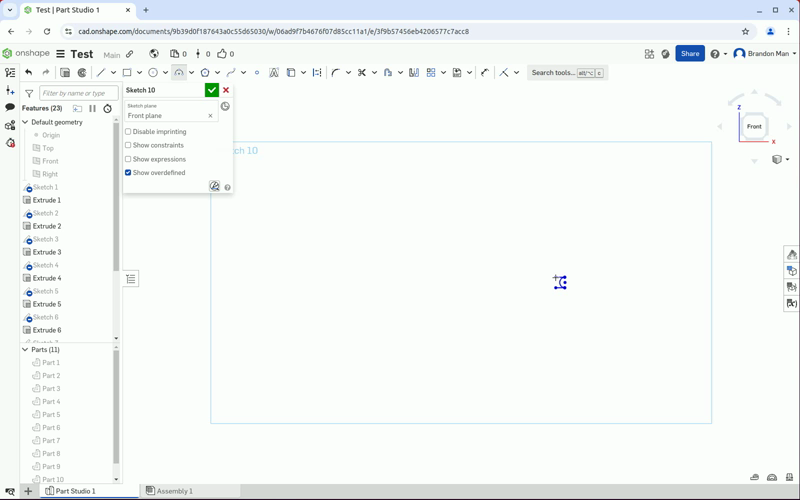
click(555, 277)
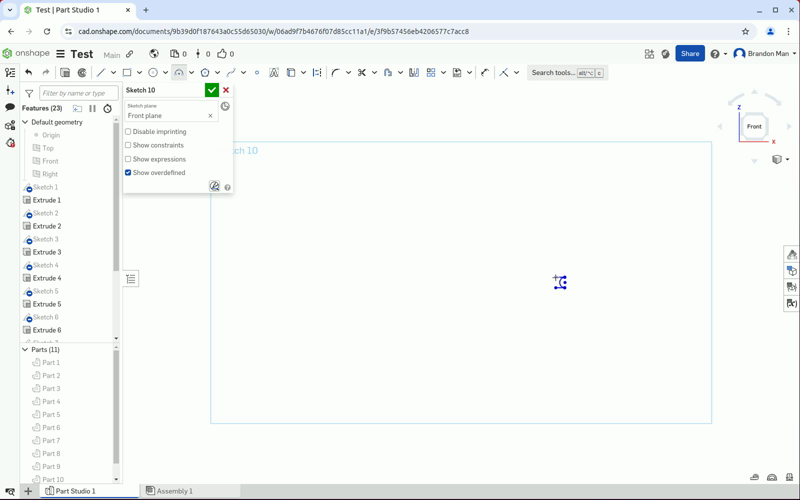
mouse_move(555, 287)
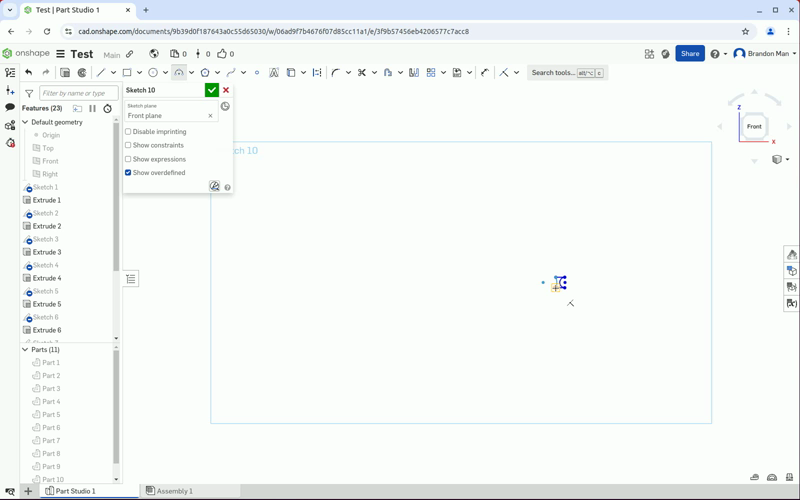
click(555, 287)
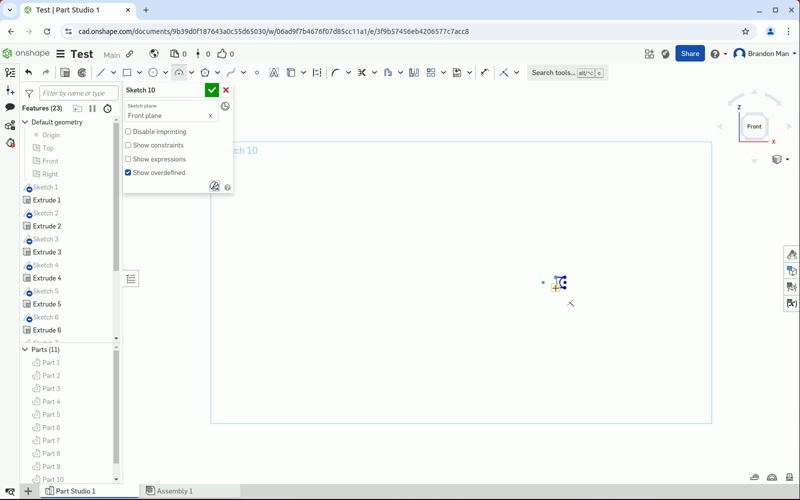
key_down(shift)
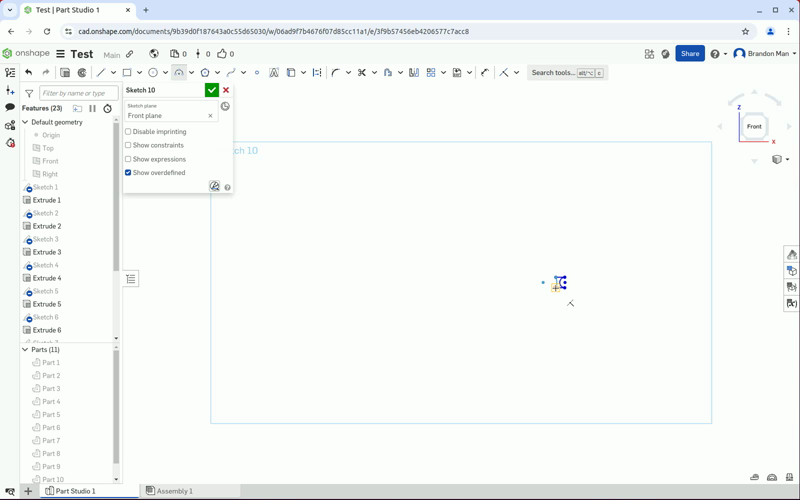
mouse_move(554, 282)
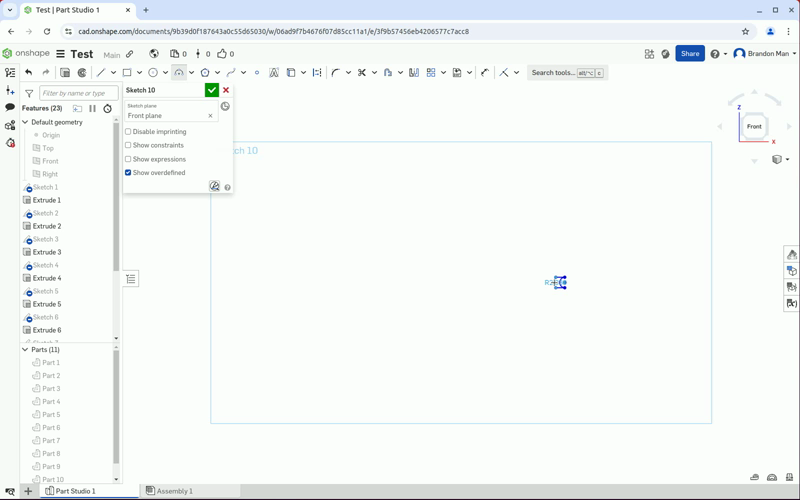
click(554, 282)
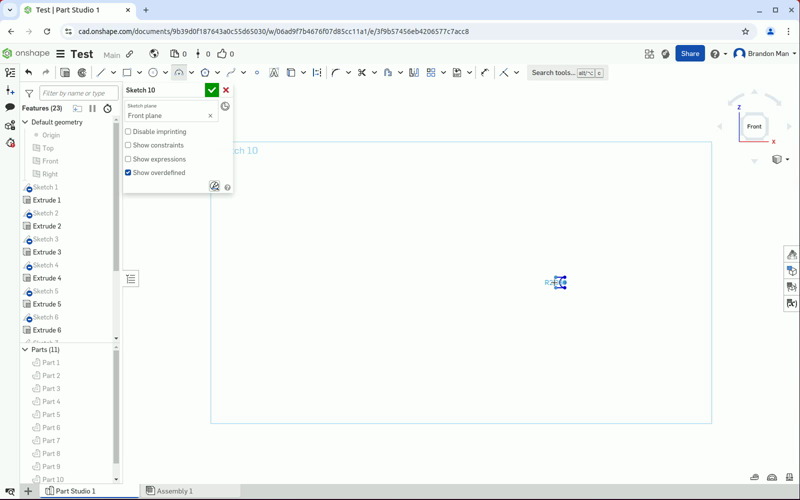
key_up(shift)
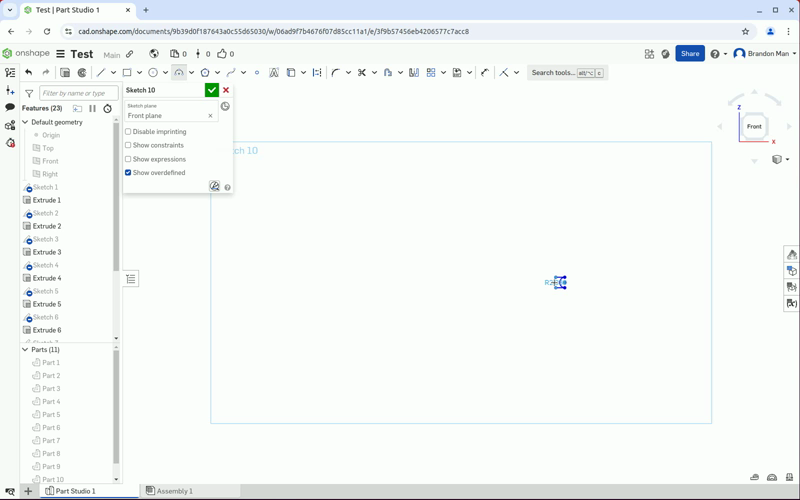
key(esc)
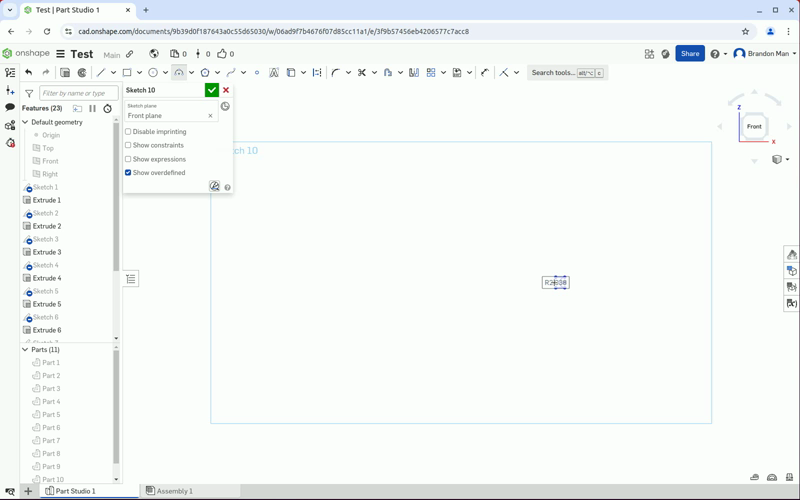
mouse_move(559, 279)
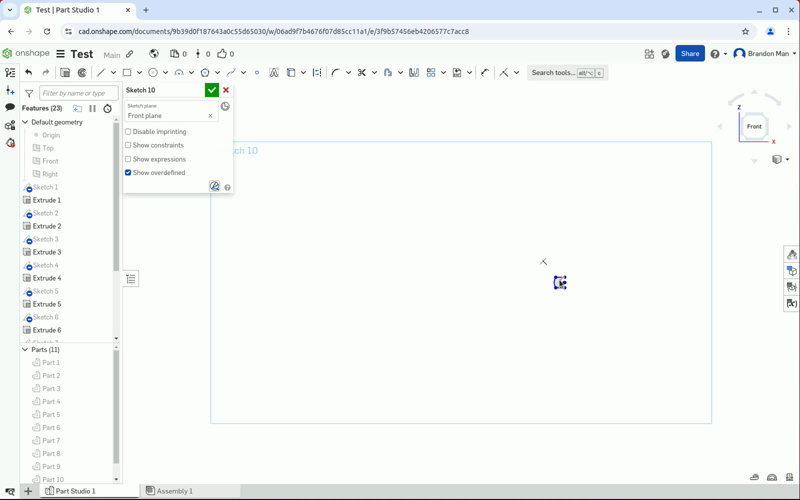
scroll(6)
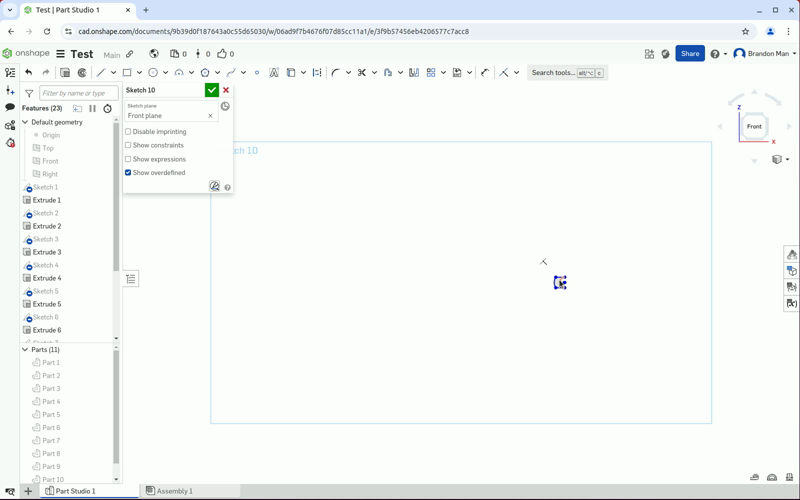
scroll(6)
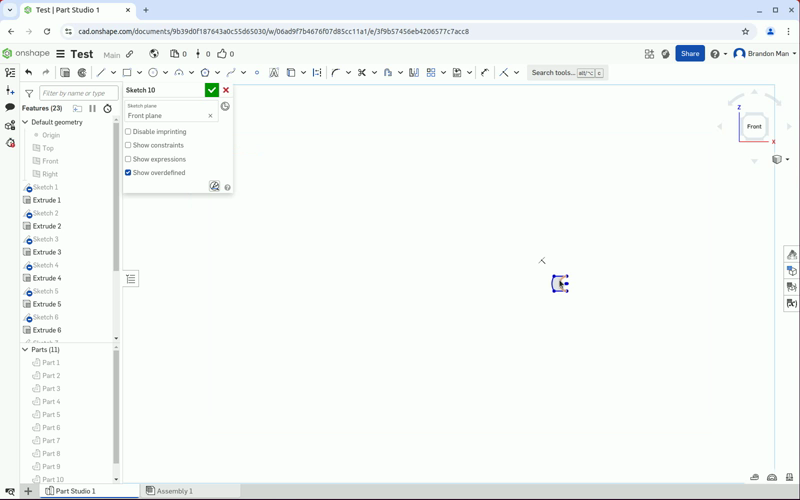
scroll(6)
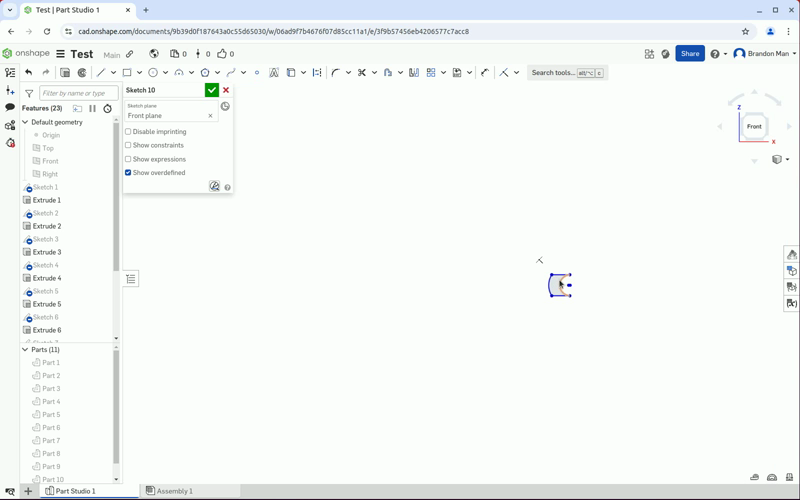
scroll(6)
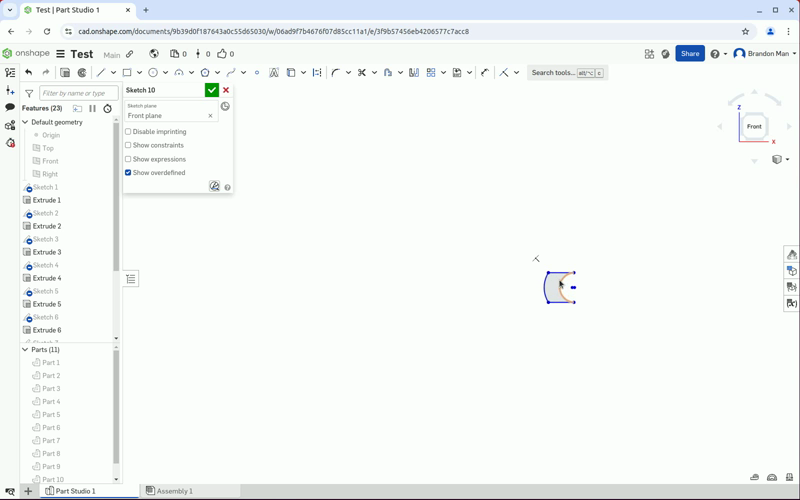
scroll(6)
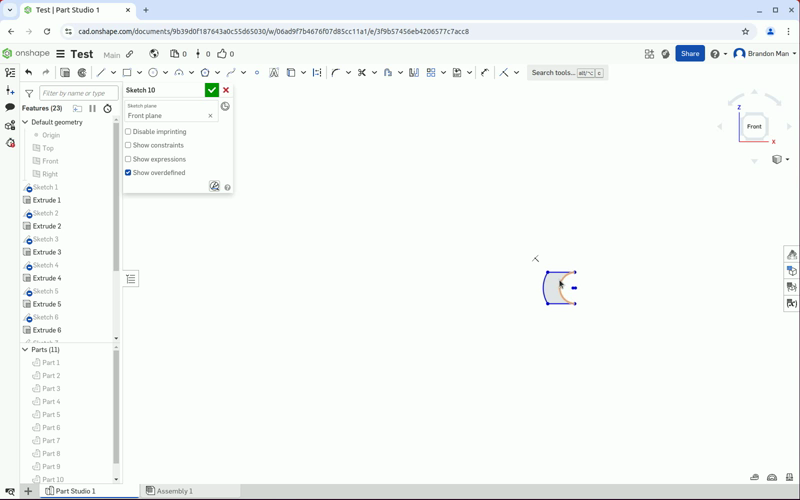
scroll(6)
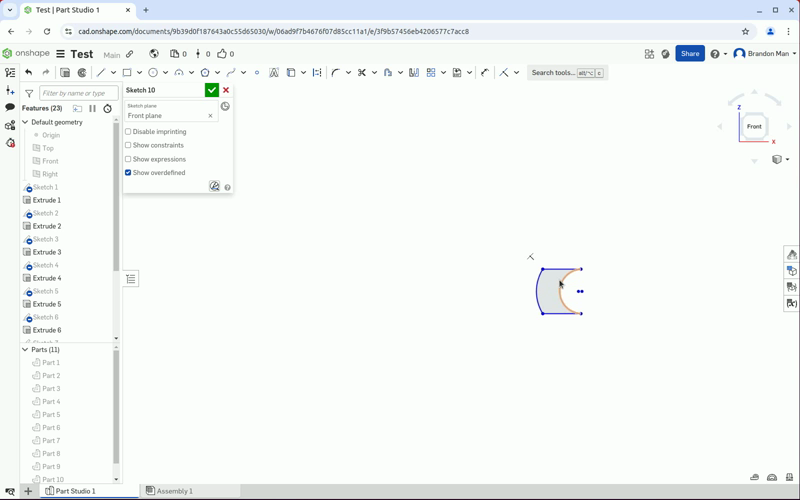
scroll(6)
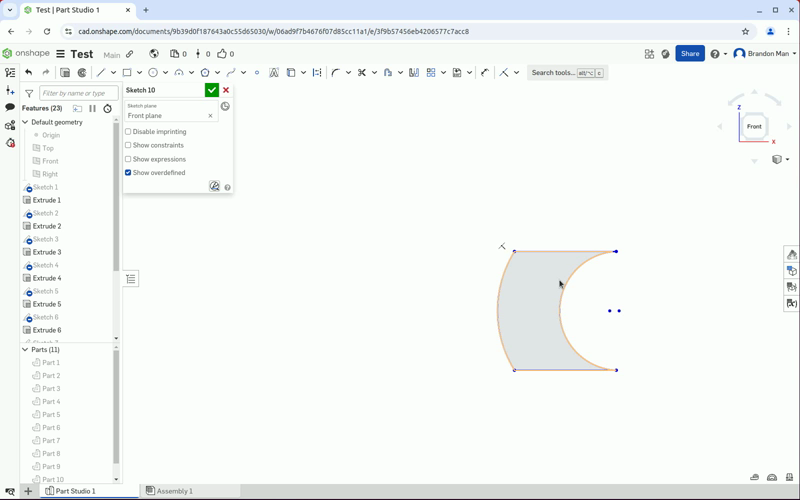
click(559, 279)
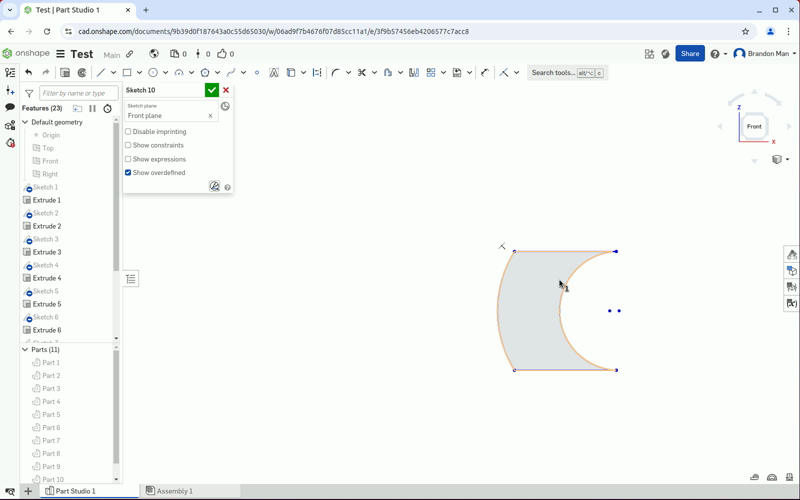
scroll(-6)
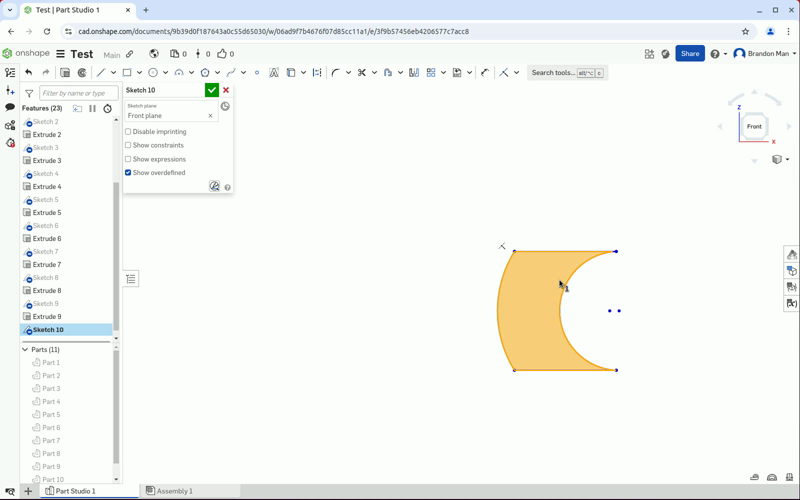
scroll(-6)
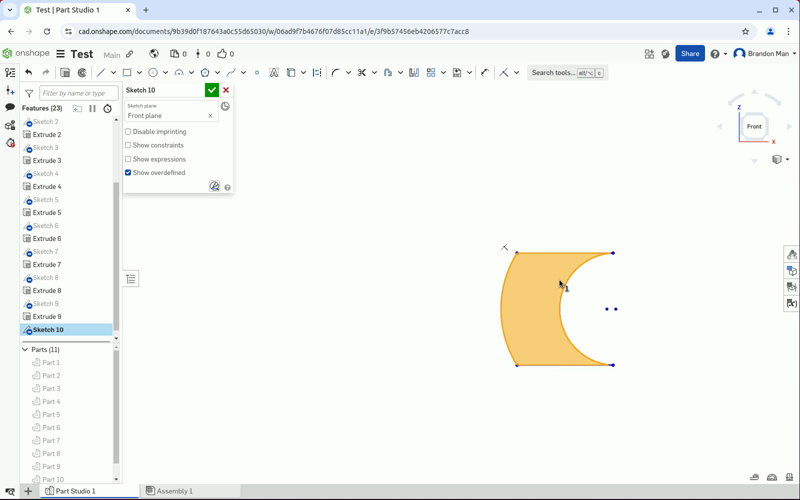
scroll(-6)
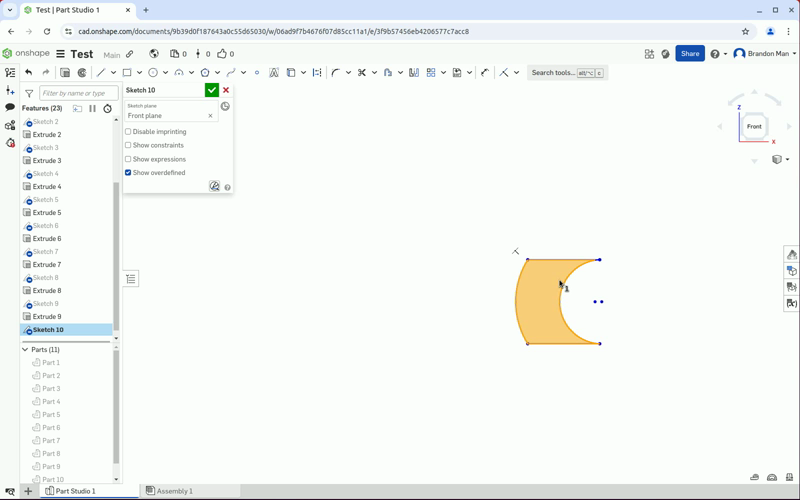
scroll(-6)
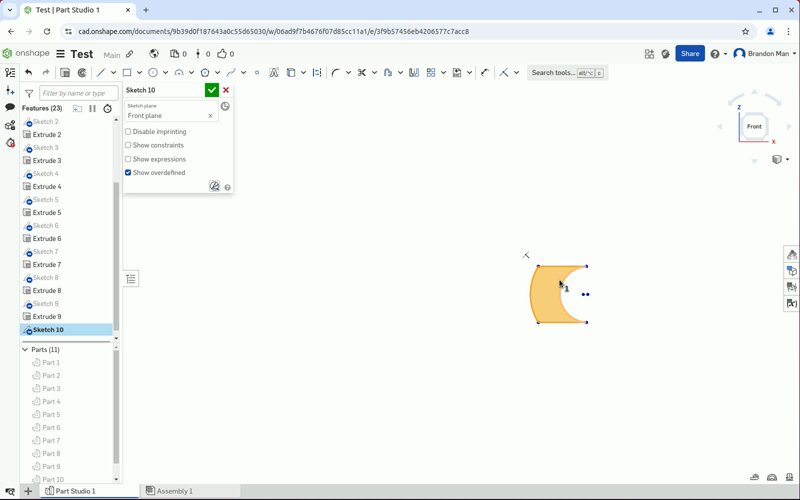
scroll(-6)
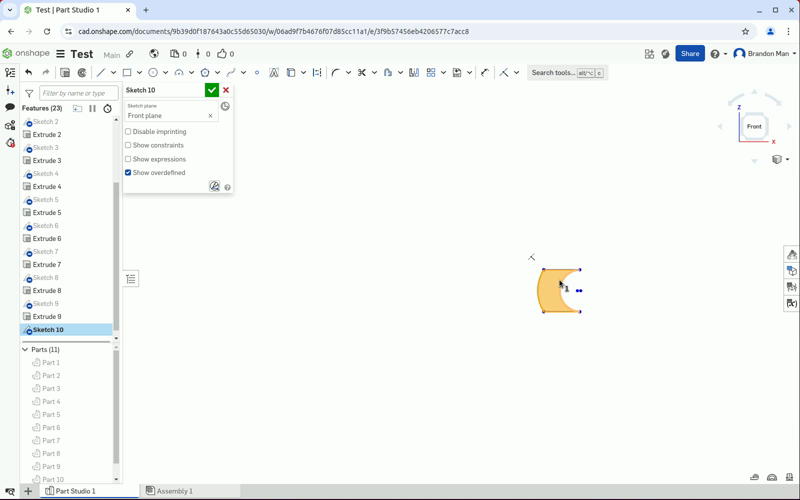
scroll(-6)
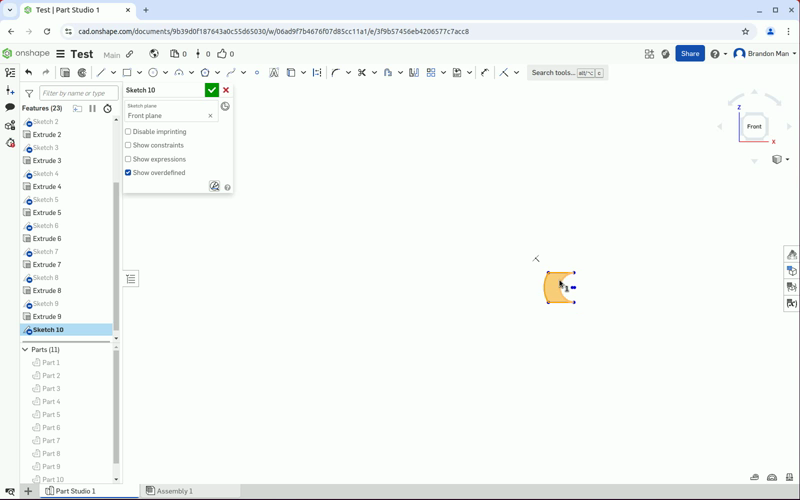
scroll(-6)
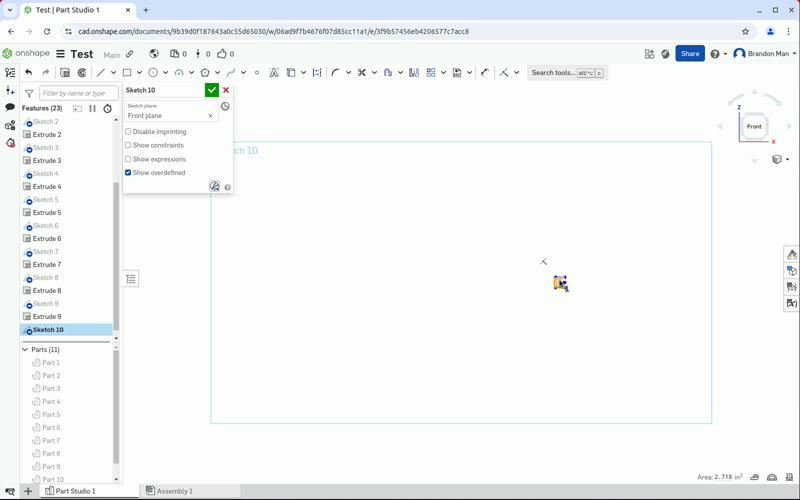
mouse_move(69, 352)
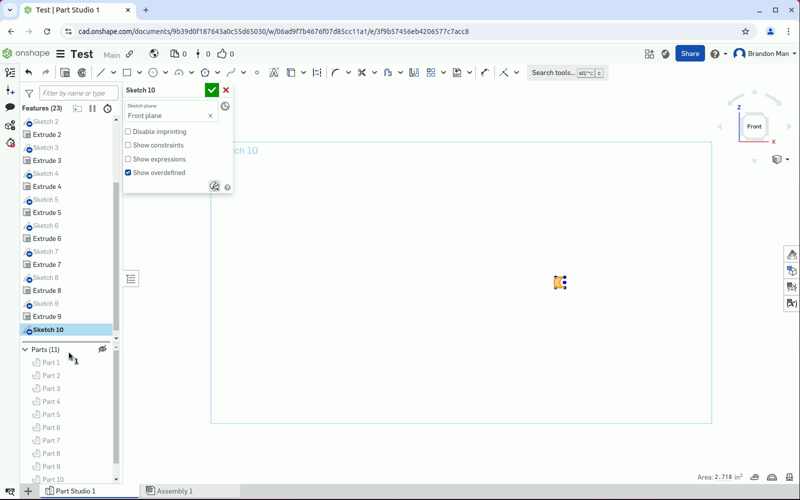
key(shift+y)
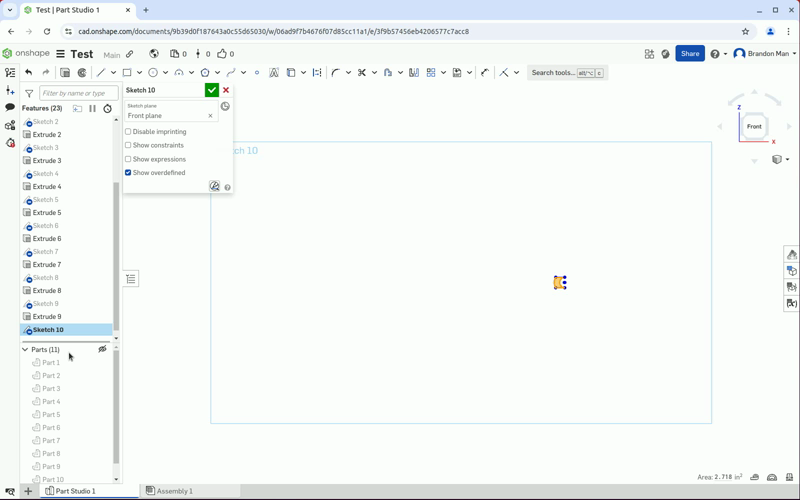
key(shift+e)
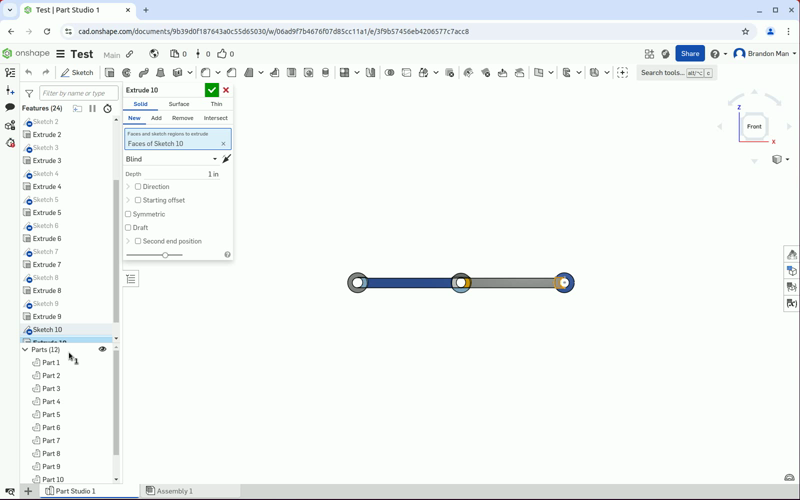
mouse_move(143, 106)
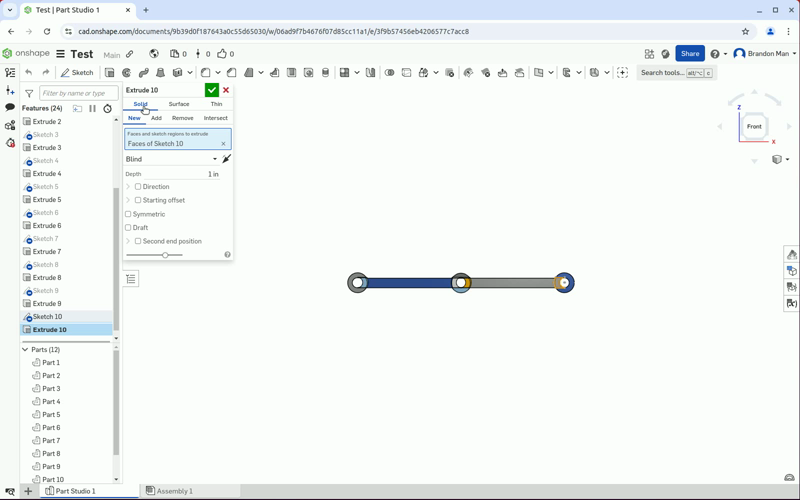
click(143, 106)
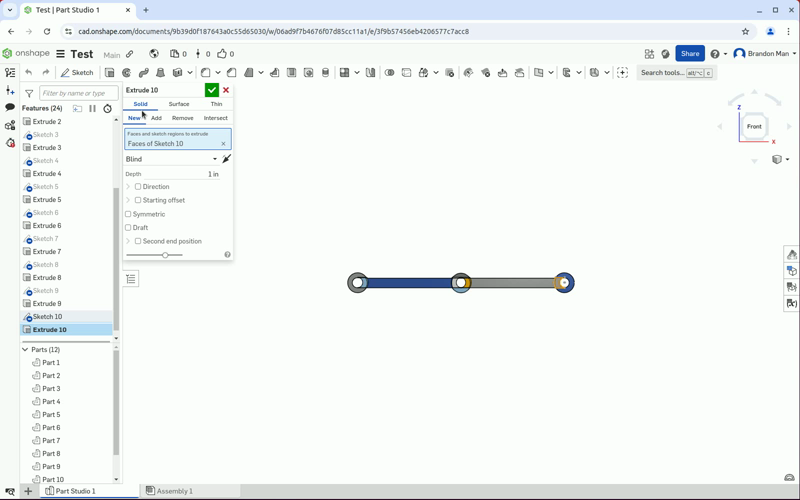
mouse_move(137, 120)
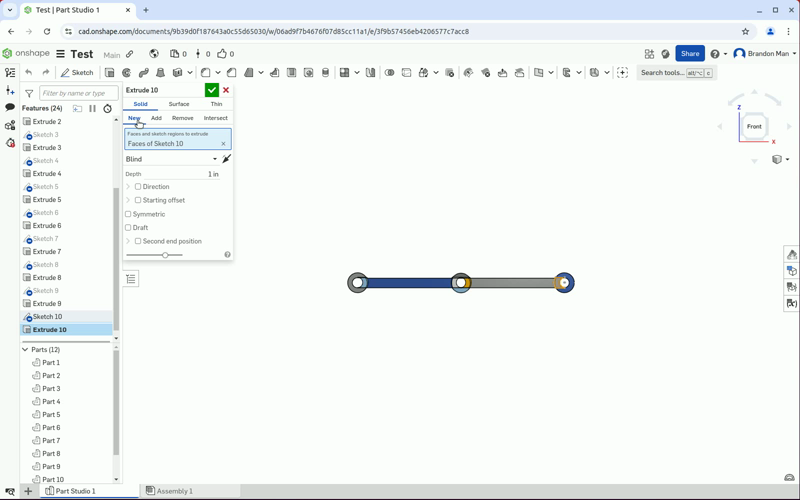
click(137, 120)
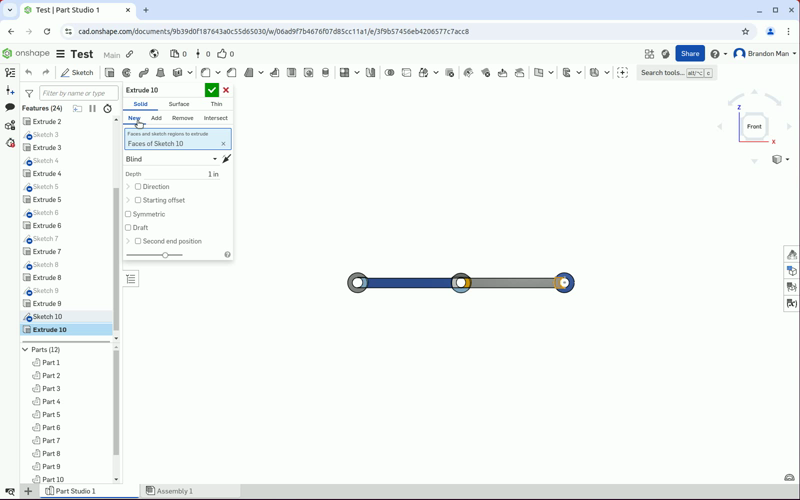
key(tab, 4)
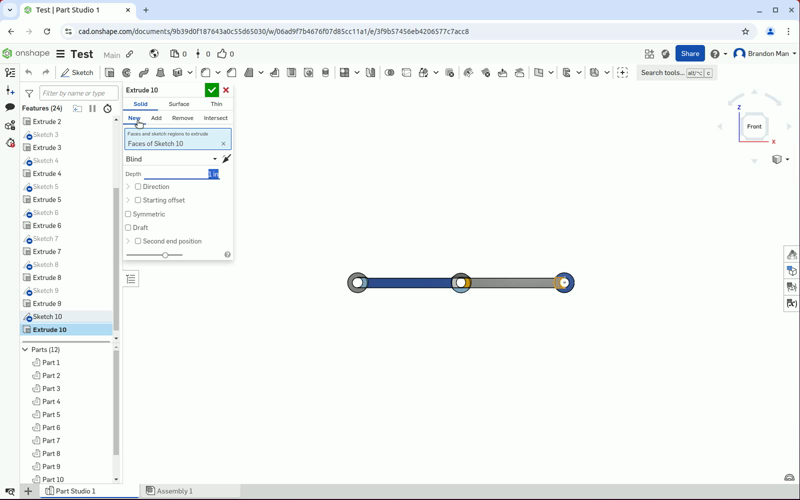
text(1.685)
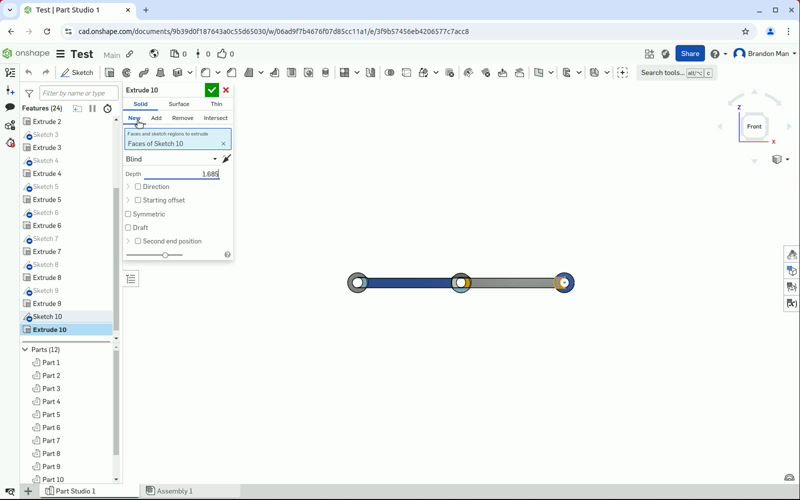
key(enter)
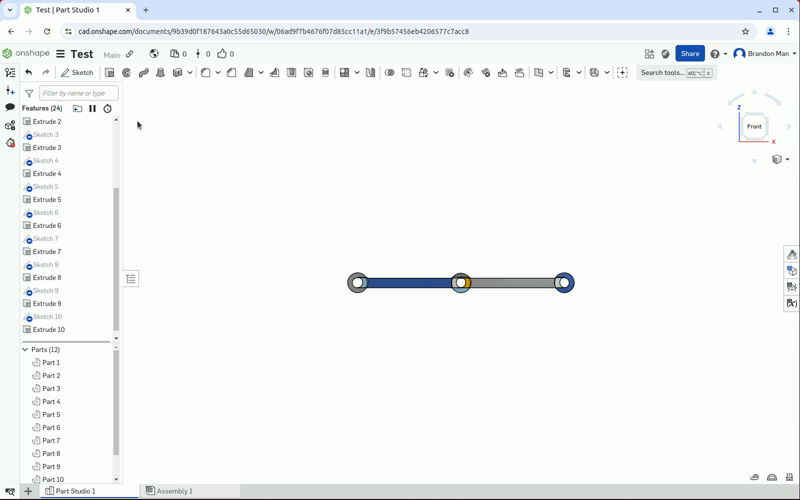
key(shift+h)
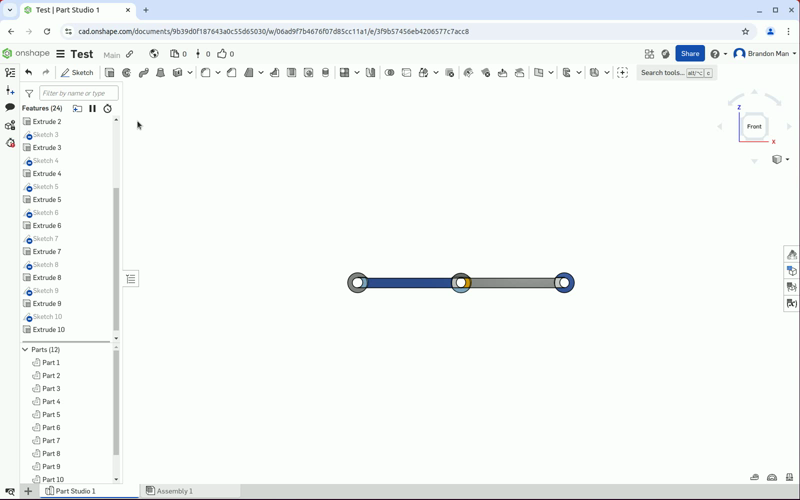
key(shift+h)
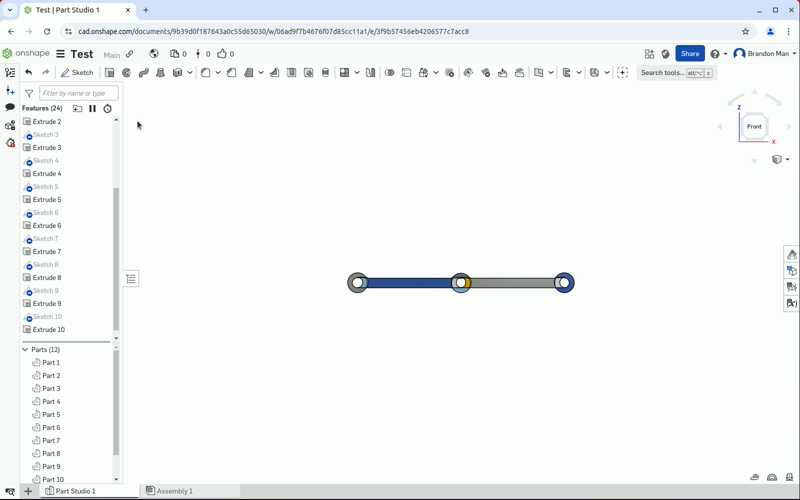
key(shift+7)
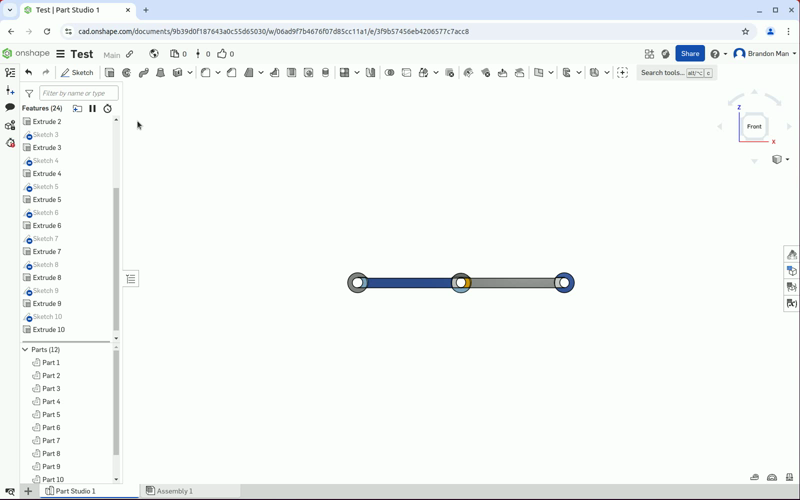
key(left, 2)
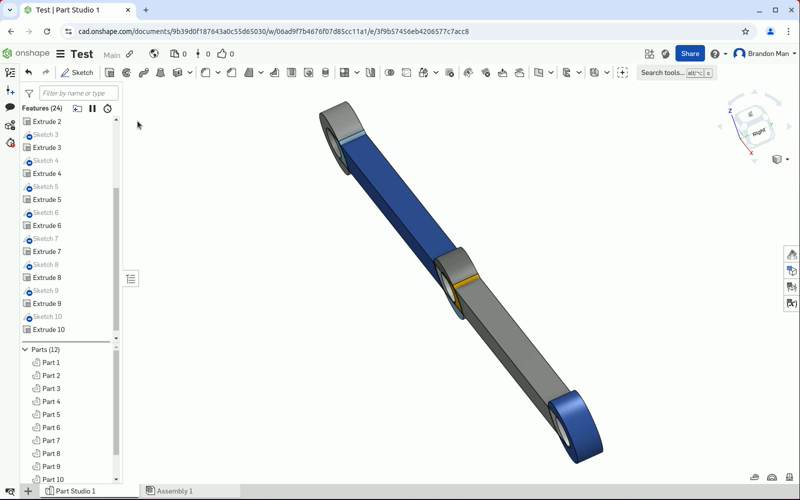
key(down, 2)
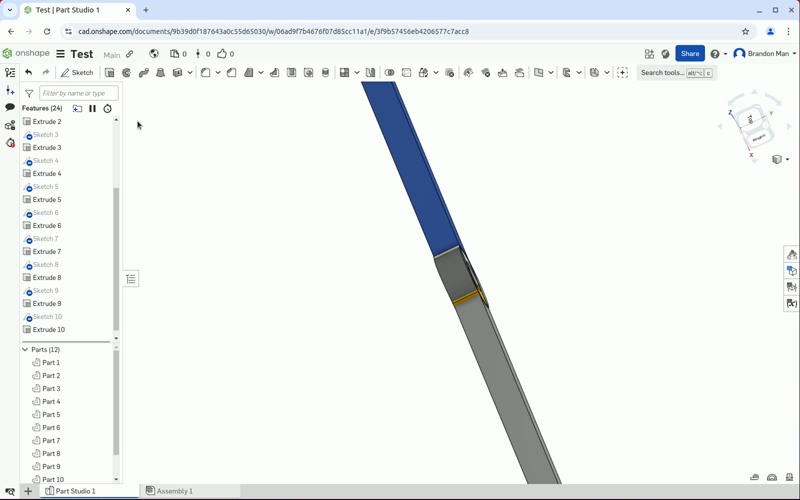
key(up, 2)
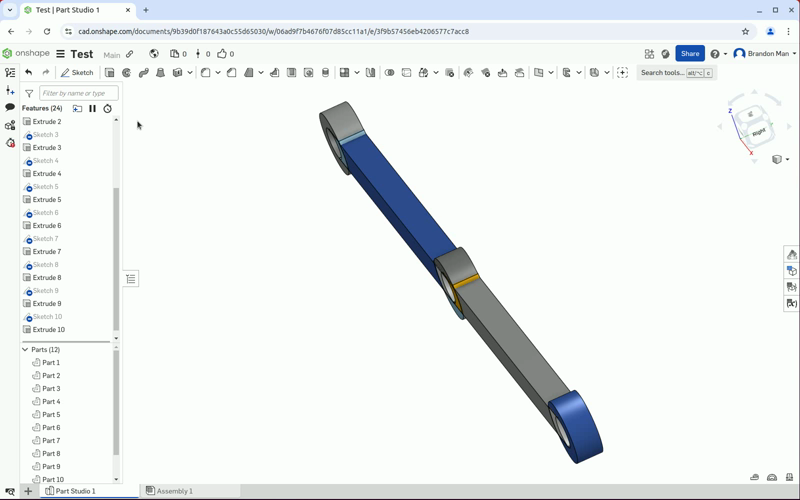
key(right, 2)
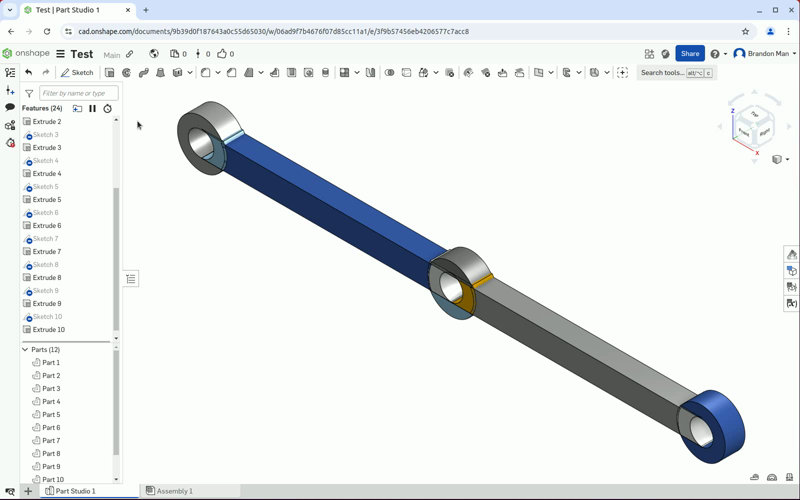
mouse_move(69, 85)
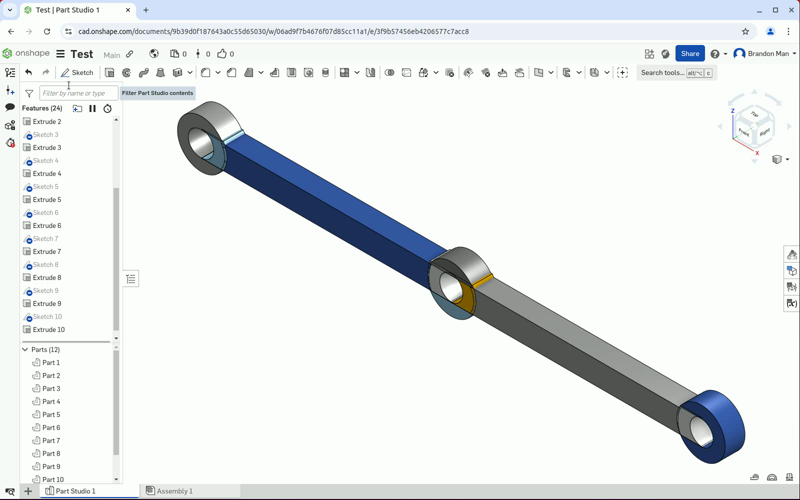
click(69, 85)